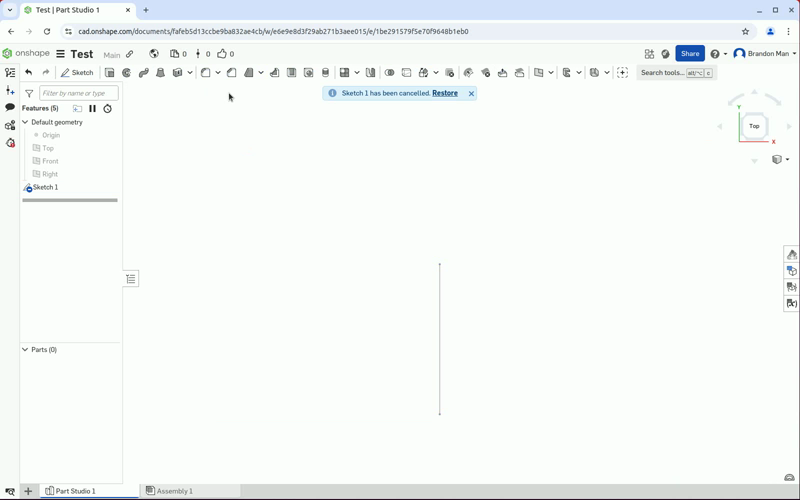
key(shift+h)
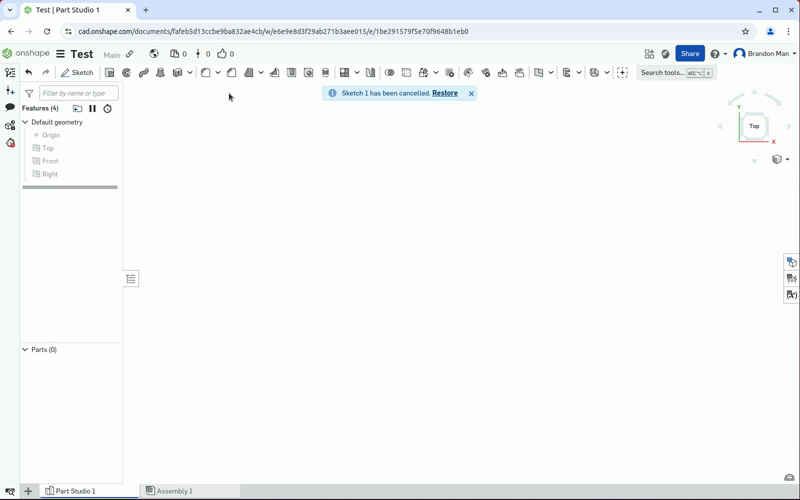
mouse_move(73, 352)
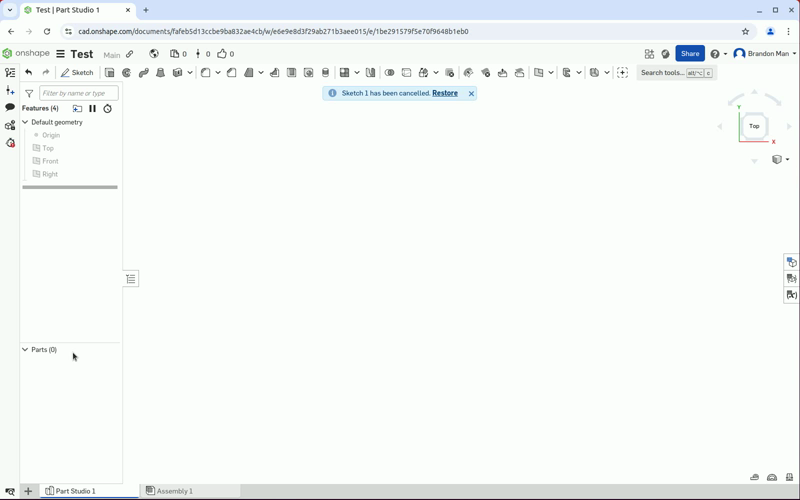
key(y)
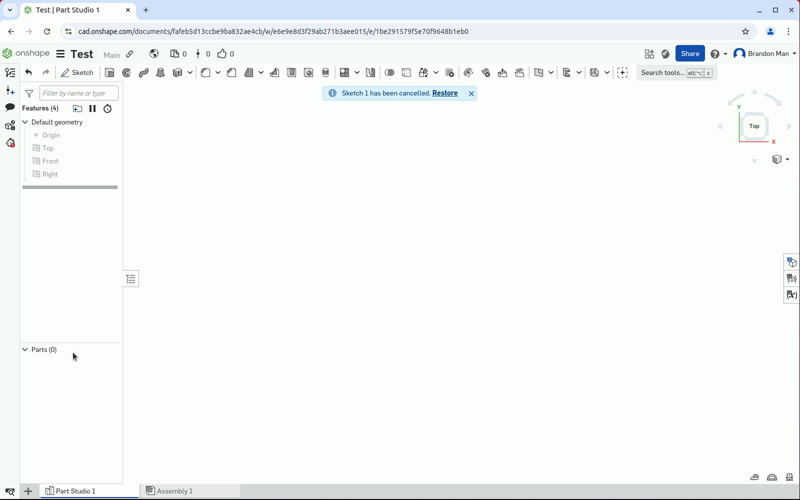
key(shift+p)
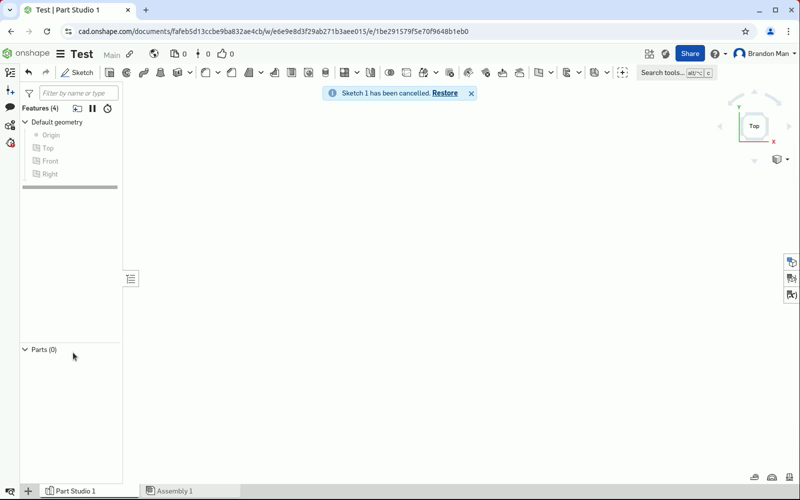
key(space)
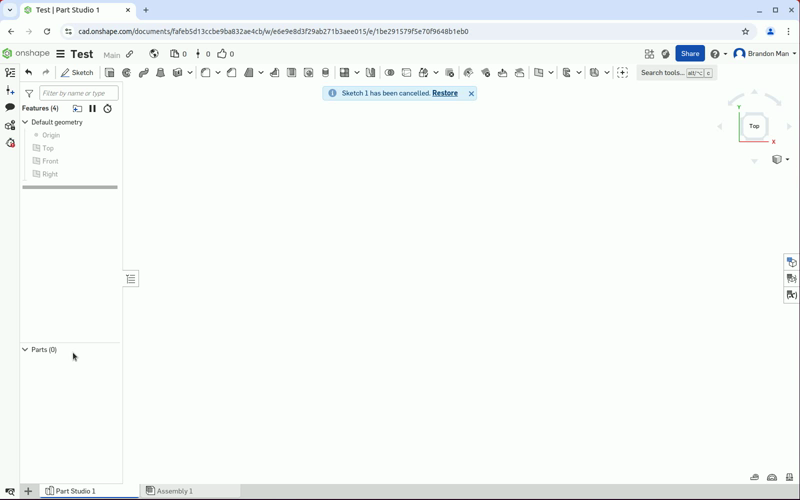
key_down(shift)
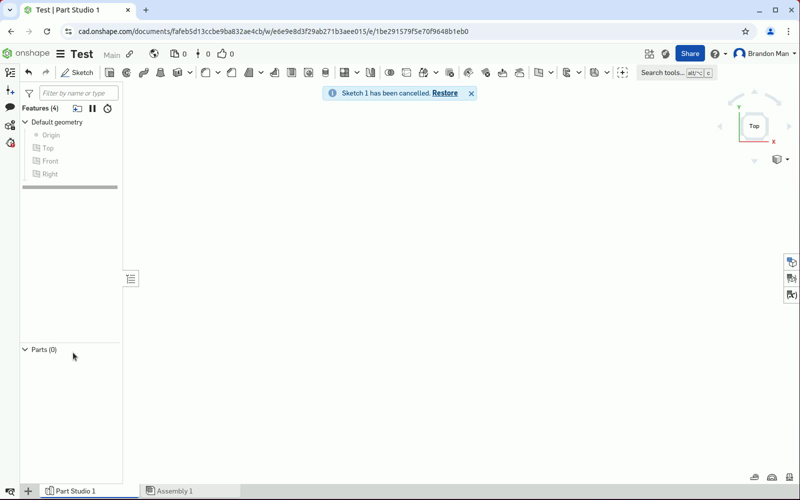
key(up)
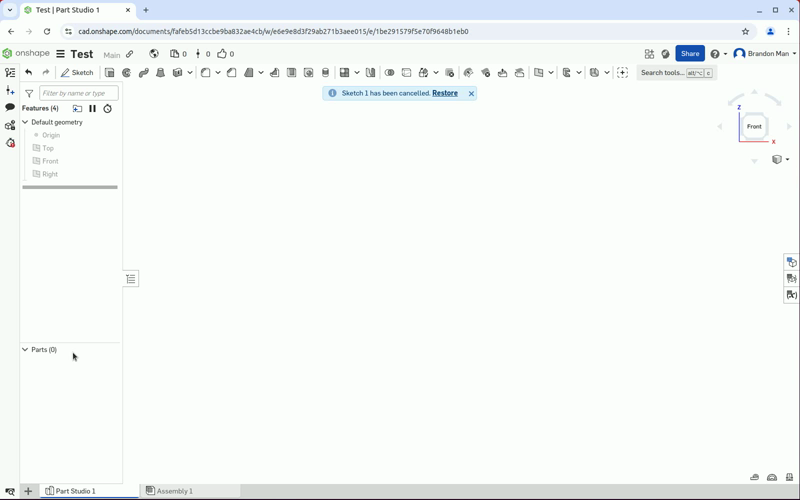
key_up(shift)
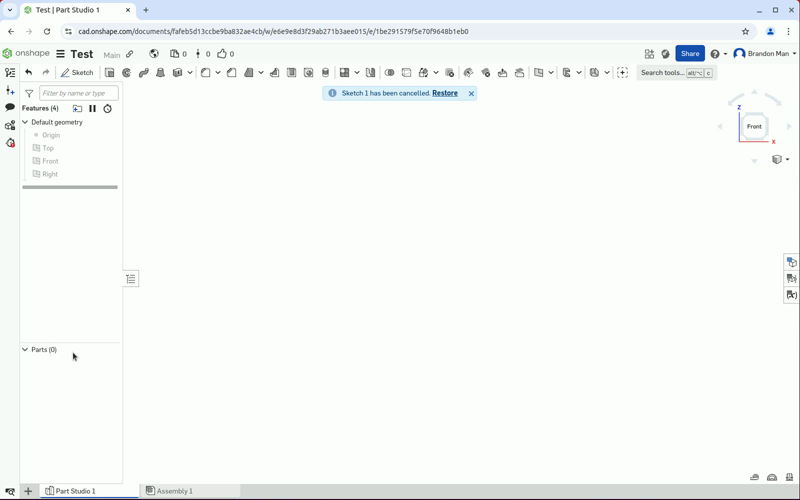
mouse_move(73, 352)
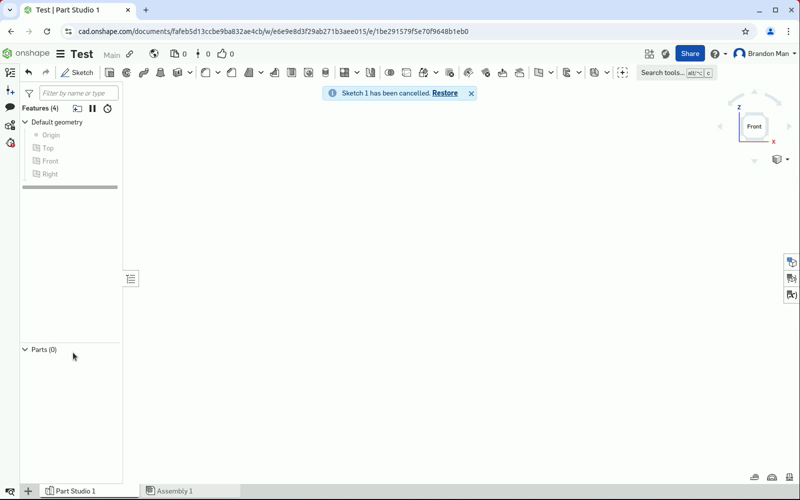
key(shift+y)
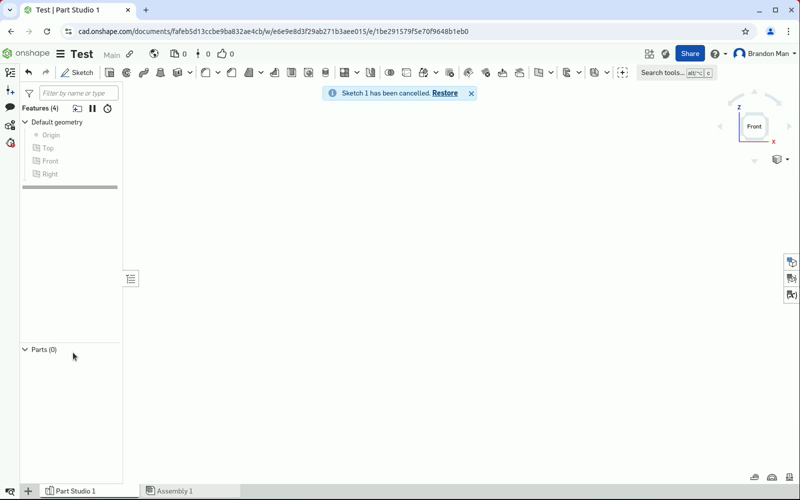
key(shift+s)
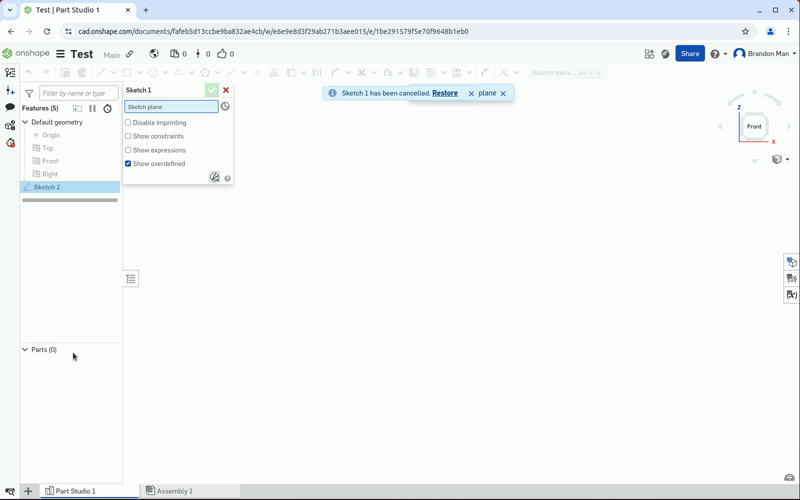
mouse_move(73, 163)
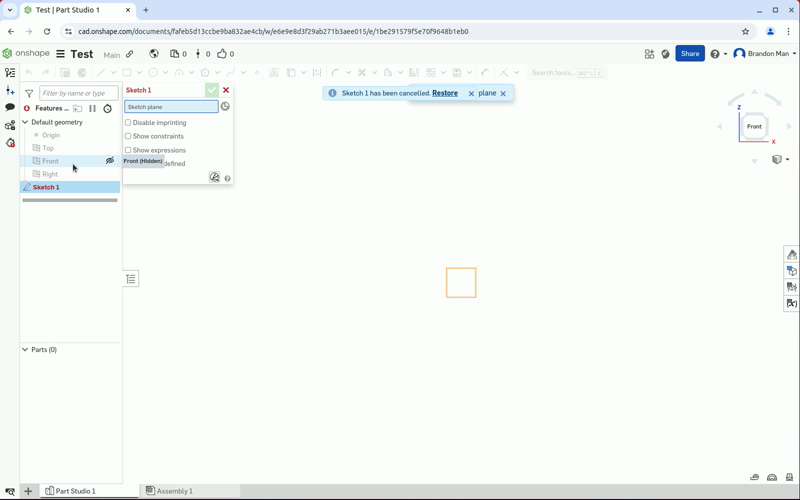
click(73, 163)
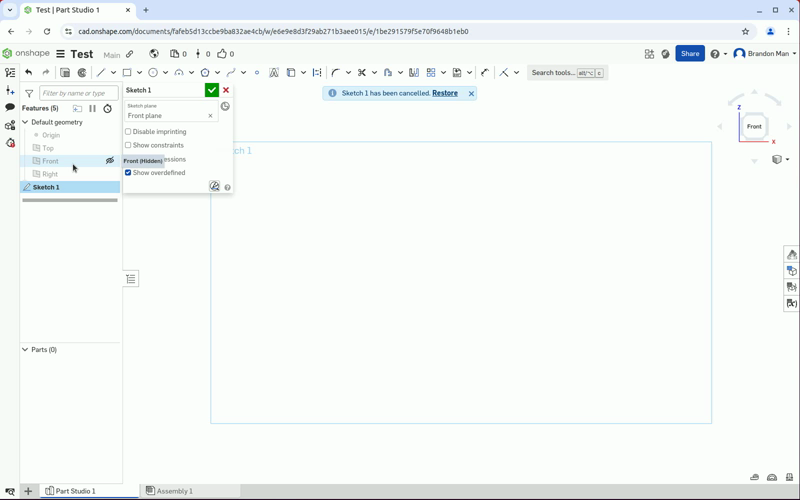
mouse_move(73, 352)
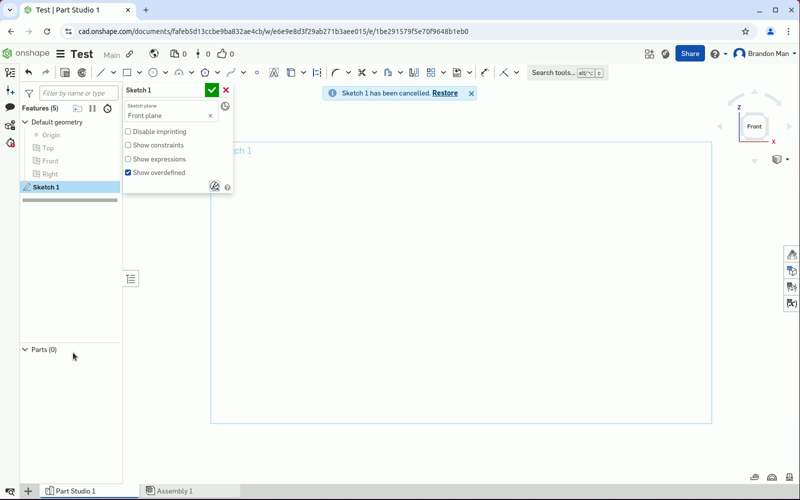
key(y)
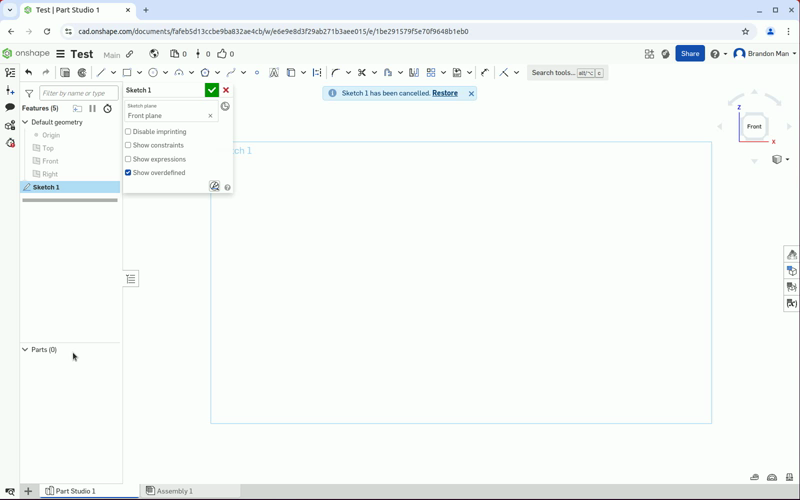
key(l)
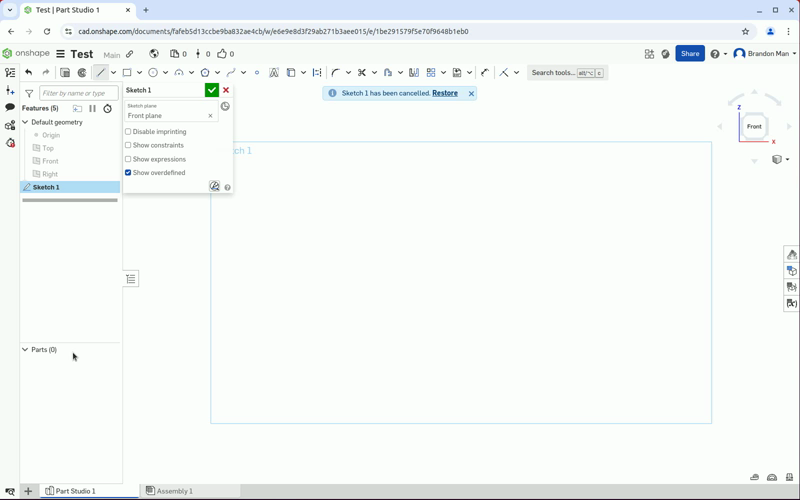
key_down(shift)
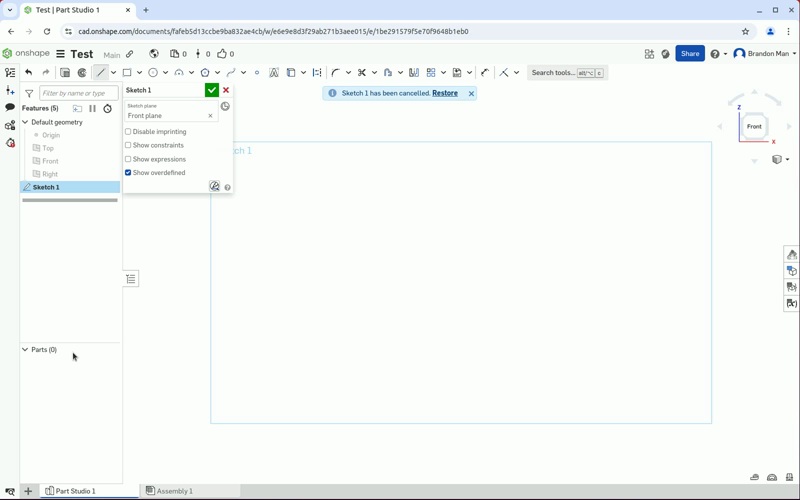
mouse_move(460, 282)
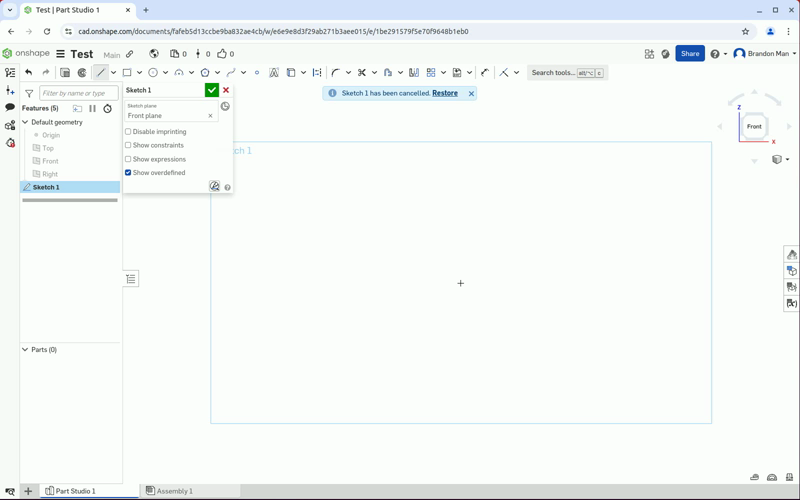
click(460, 282)
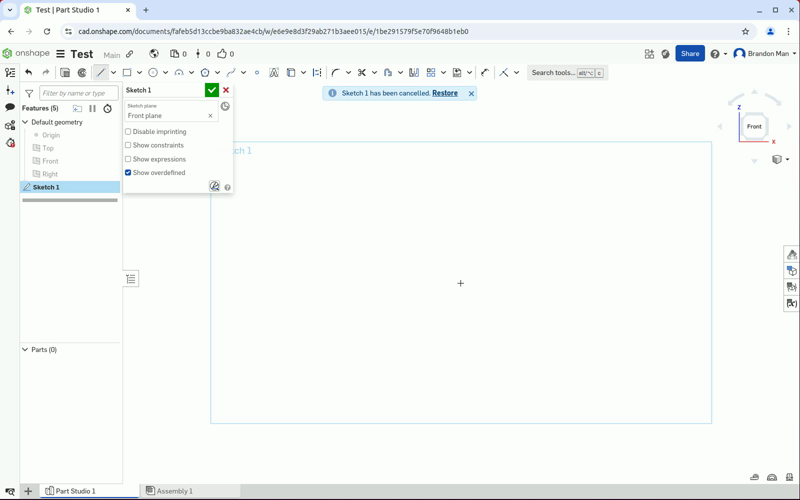
key_up(shift)
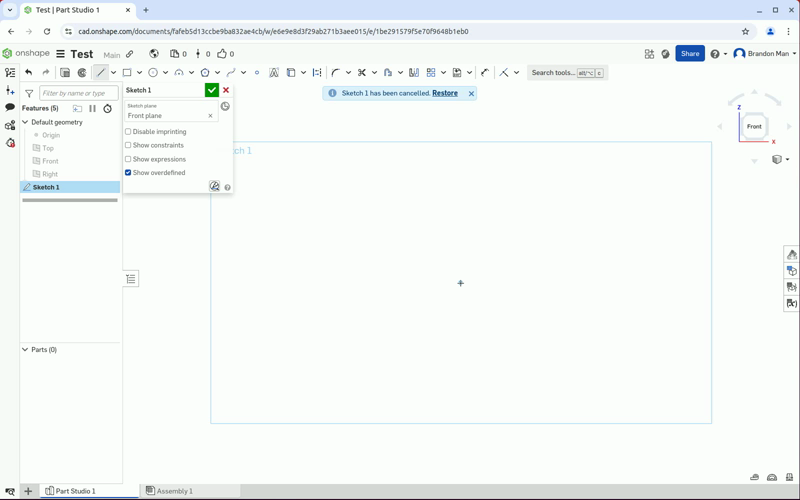
key_down(shift)
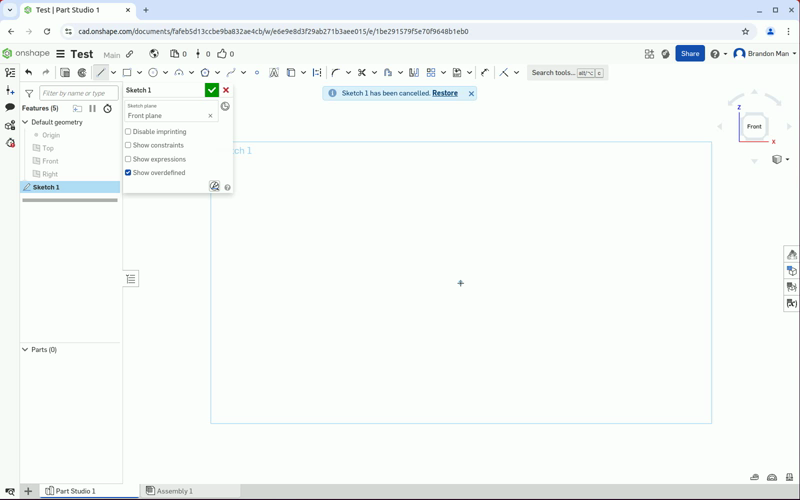
mouse_move(573, 282)
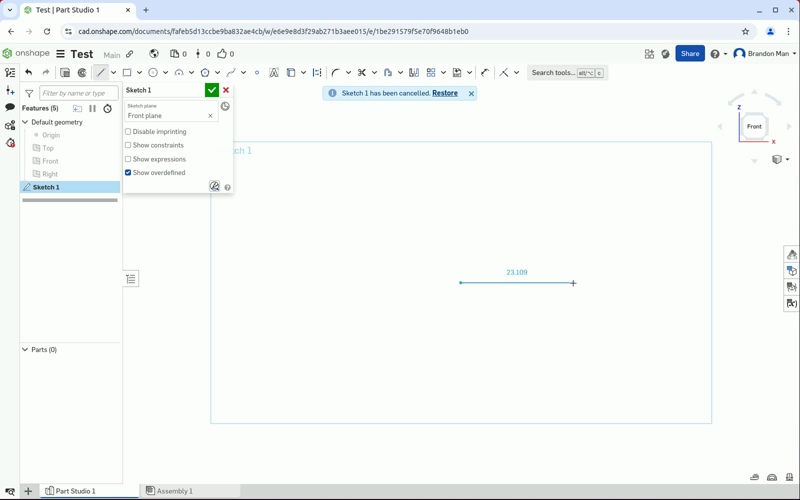
click(573, 282)
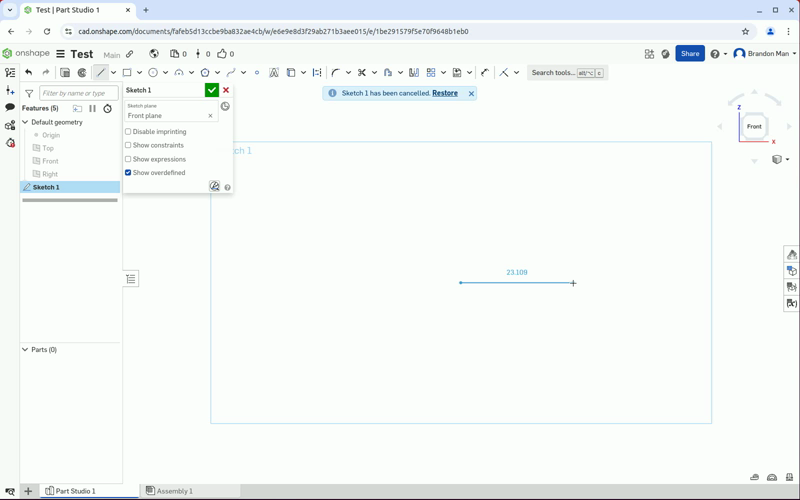
key_up(shift)
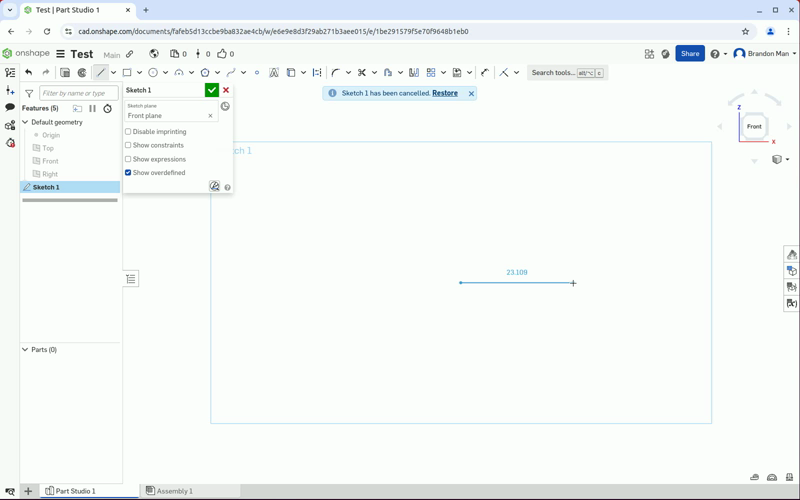
key_down(shift)
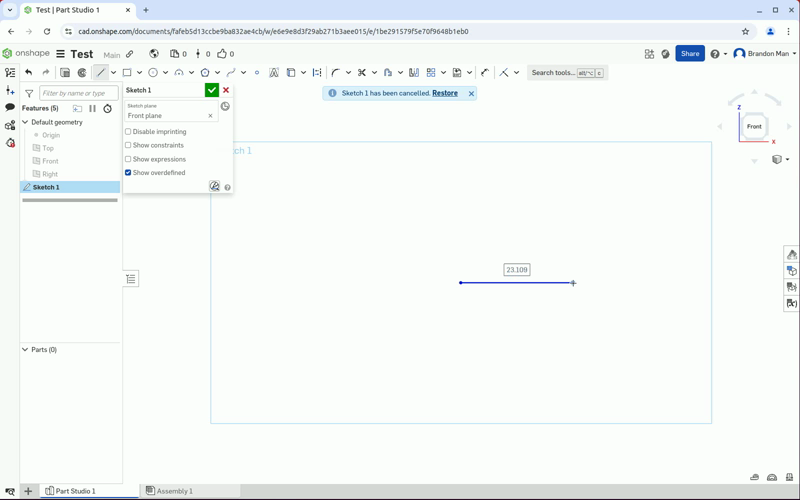
mouse_move(589, 282)
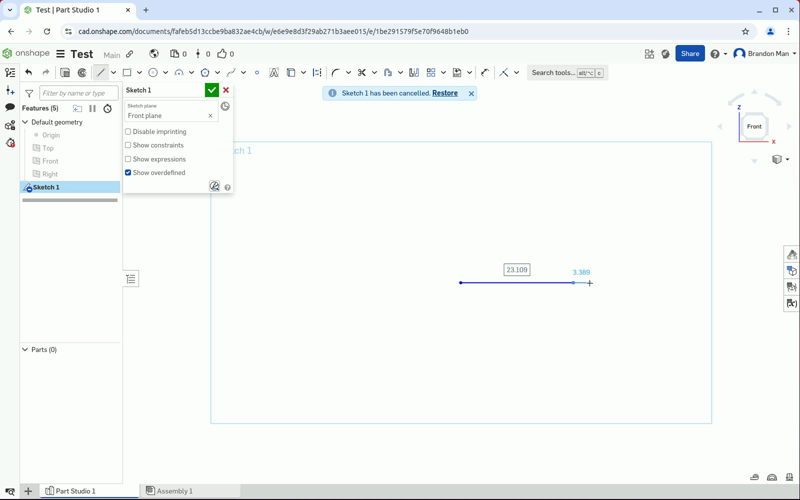
mouse_move(573, 278)
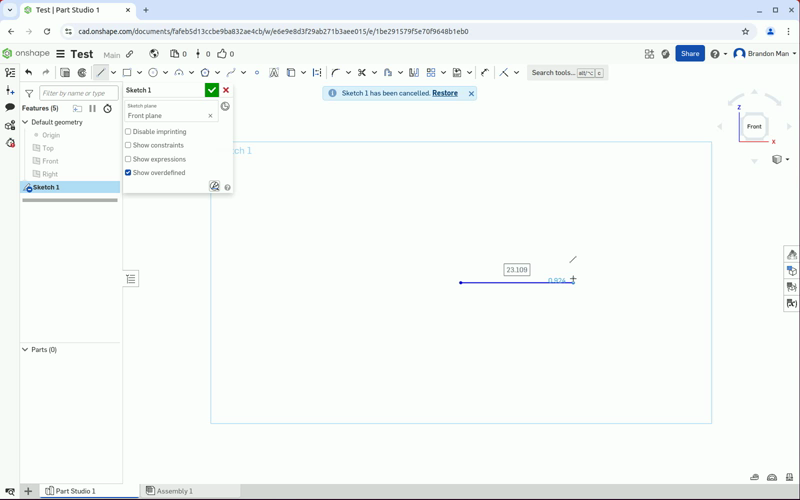
scroll(6)
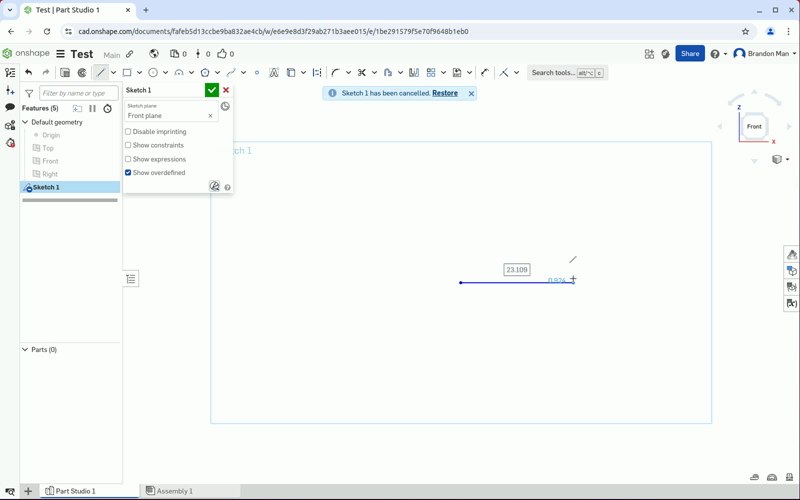
scroll(6)
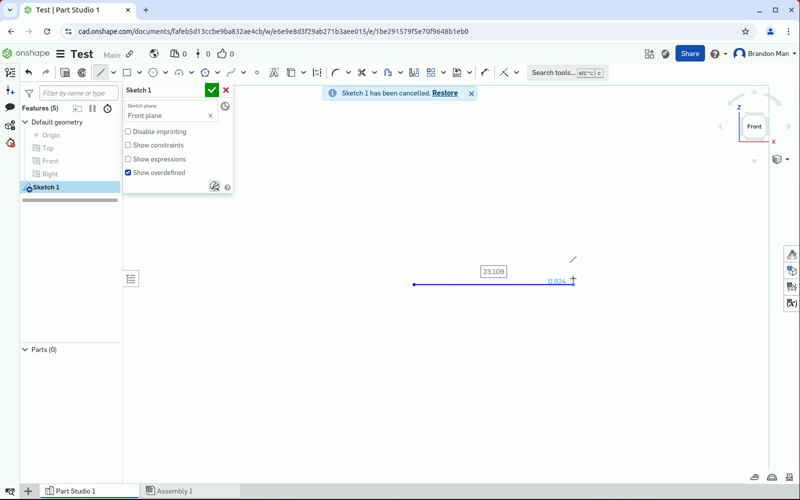
scroll(6)
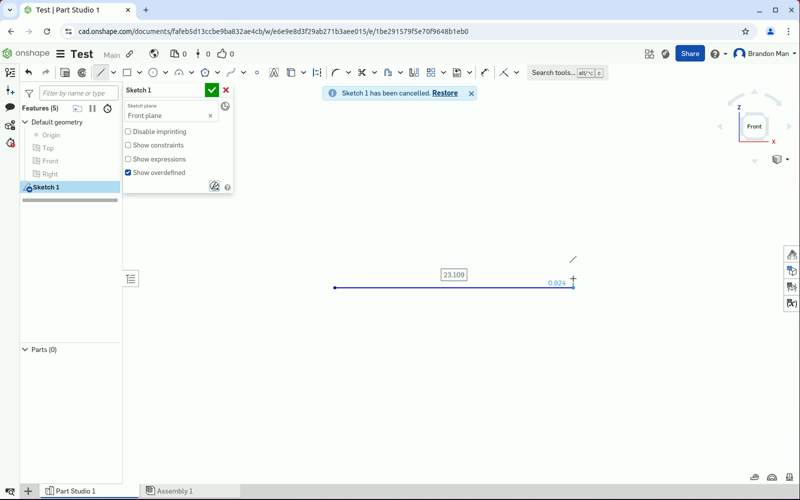
scroll(6)
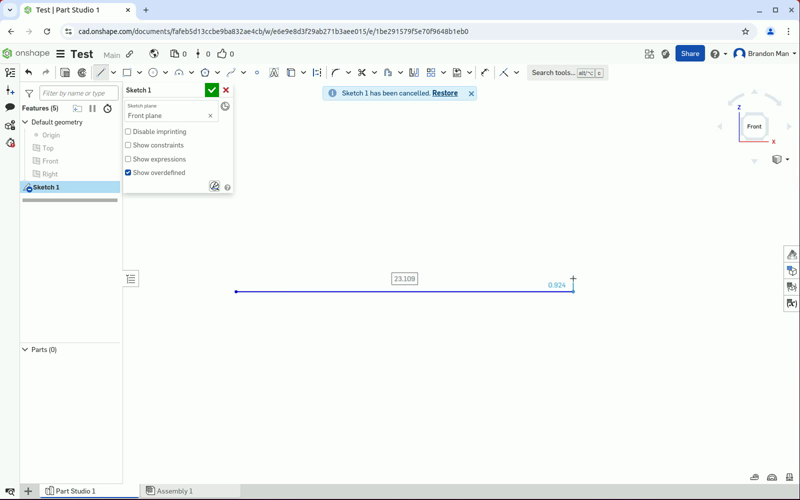
scroll(6)
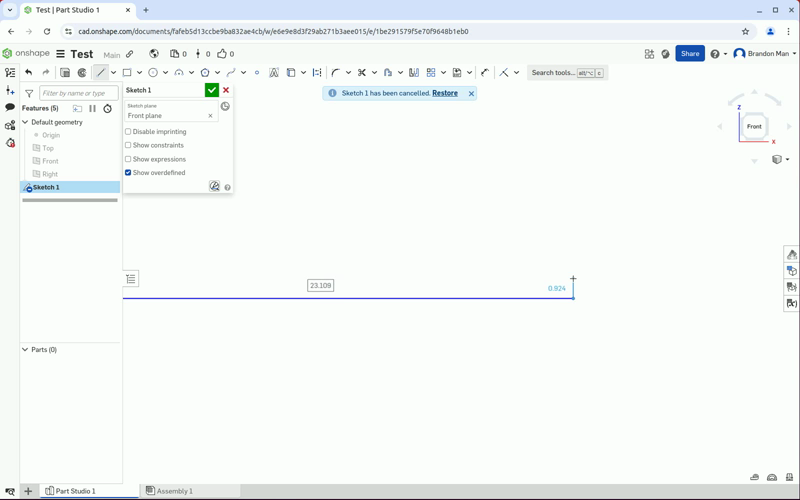
scroll(6)
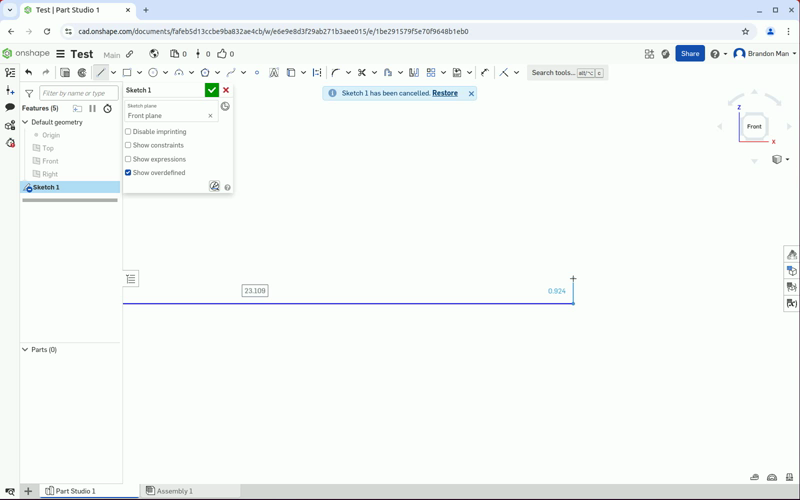
scroll(6)
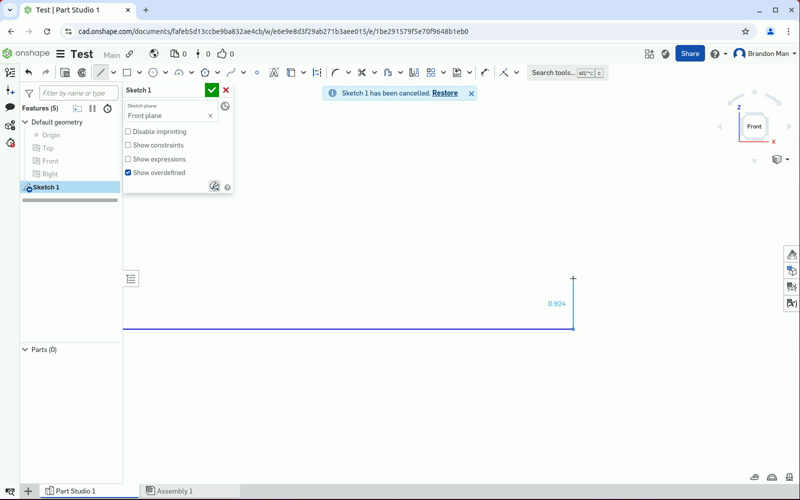
click(573, 278)
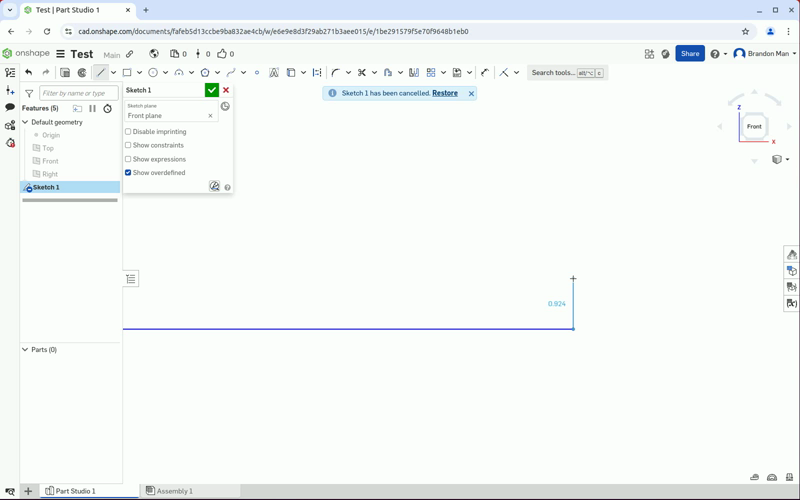
scroll(-6)
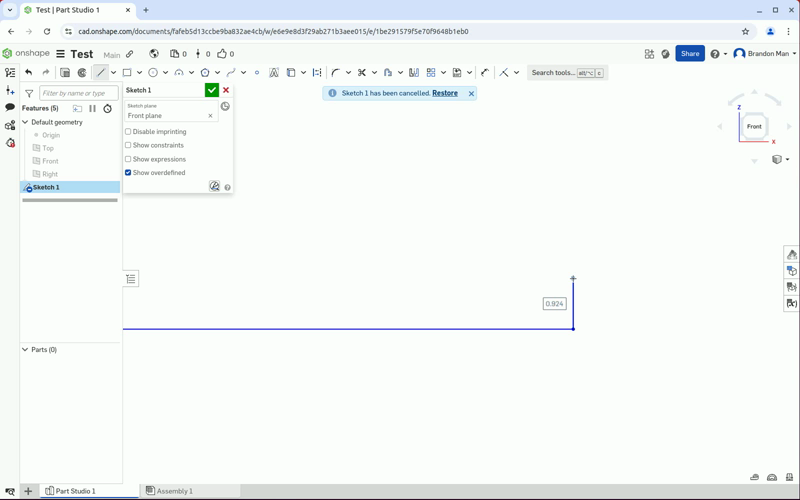
scroll(-6)
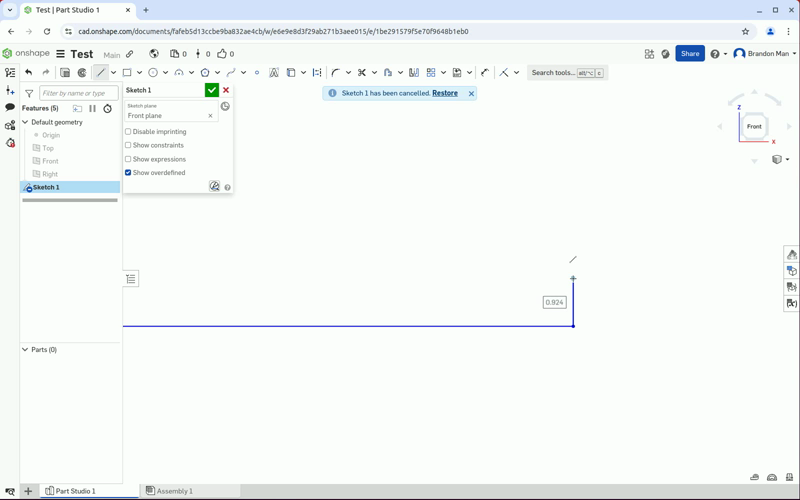
scroll(-6)
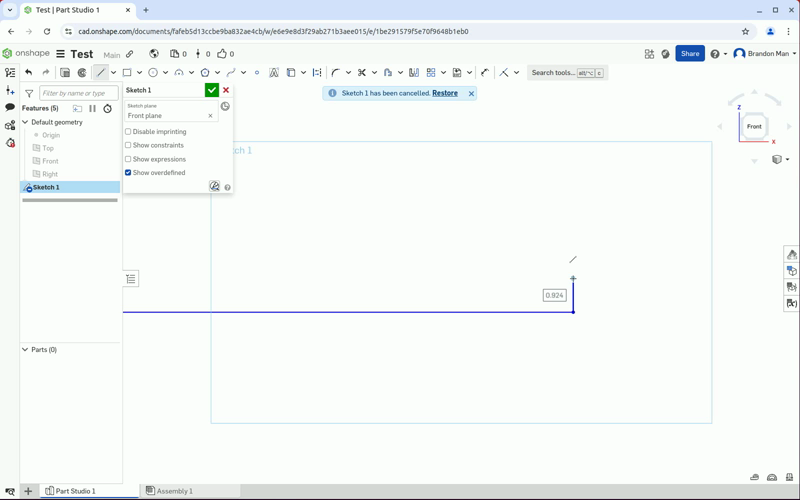
scroll(-6)
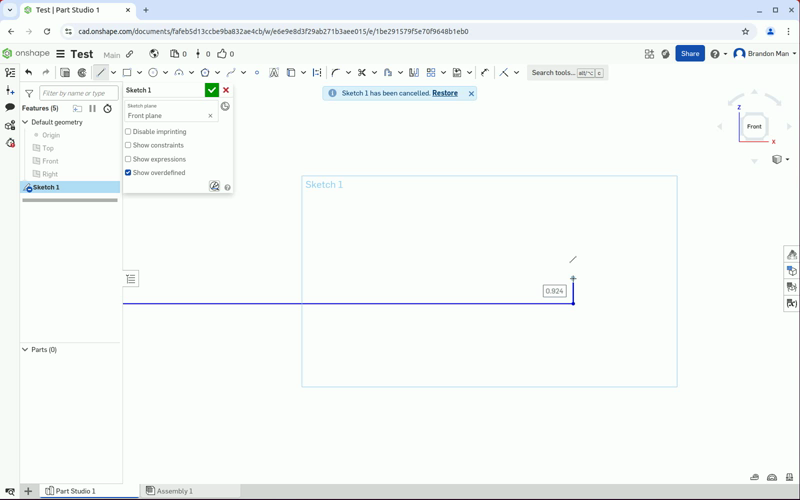
scroll(-6)
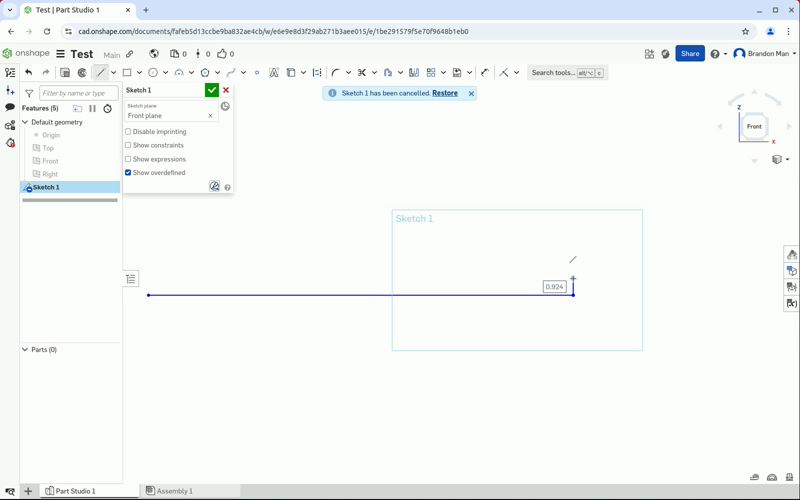
scroll(-6)
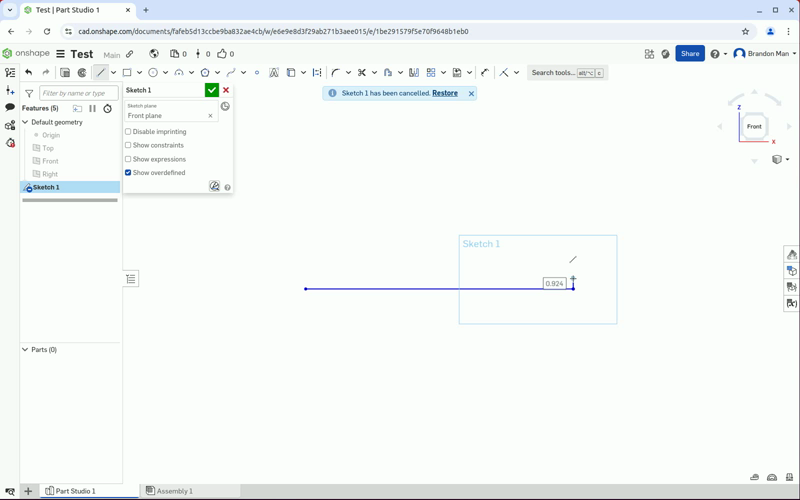
scroll(-6)
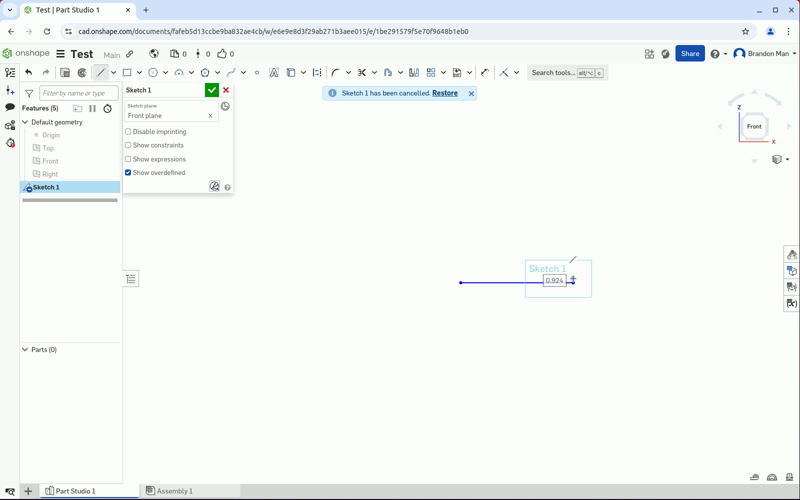
key_up(shift)
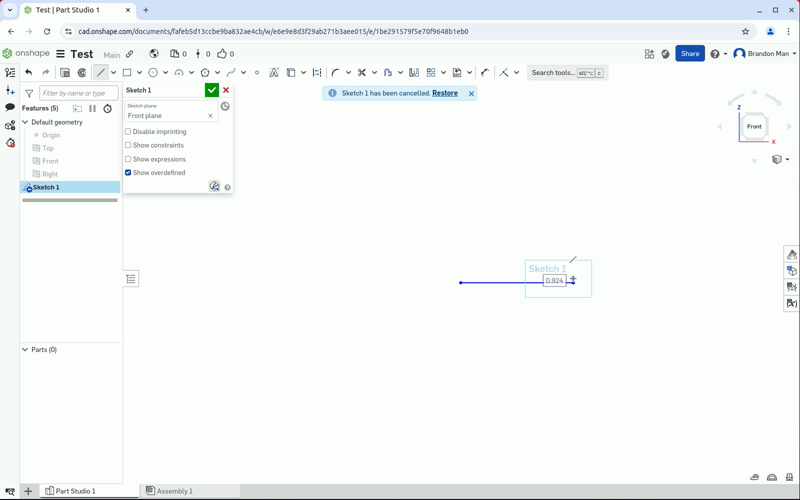
key_down(shift)
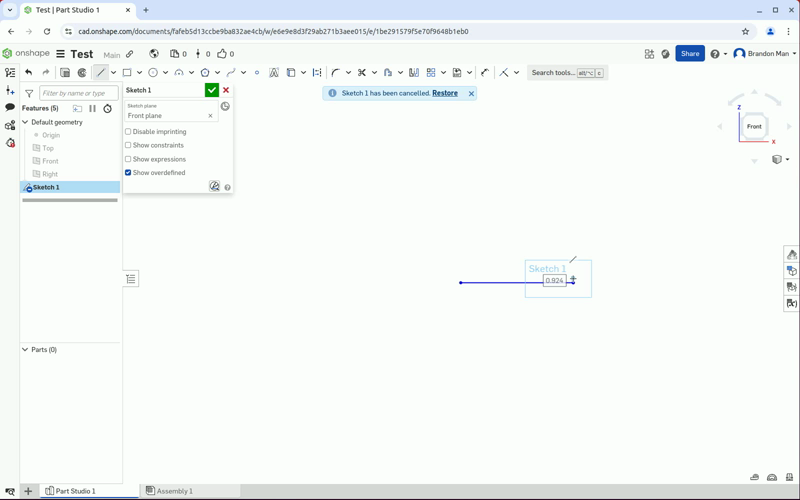
mouse_move(589, 278)
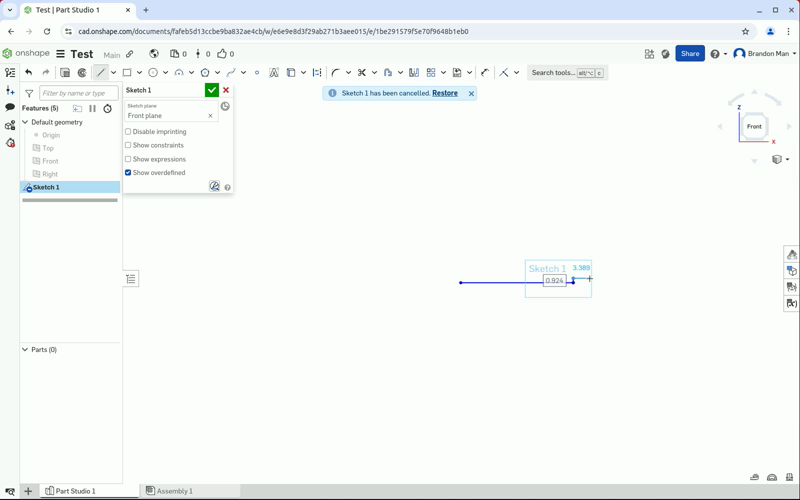
mouse_move(568, 278)
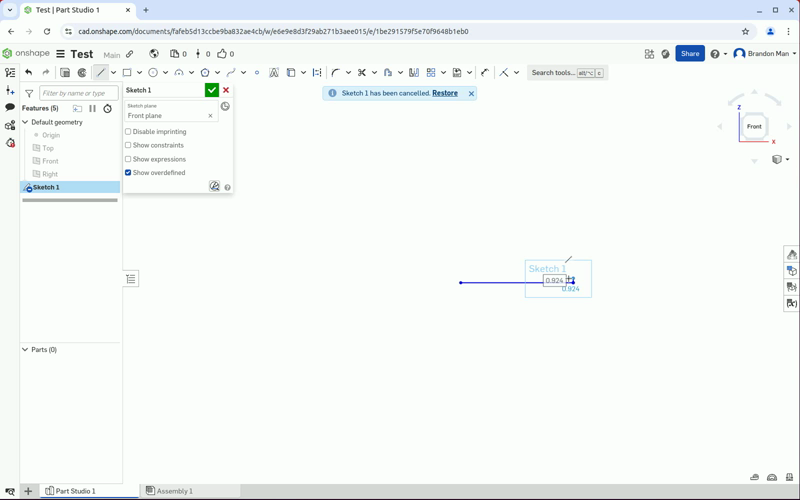
scroll(6)
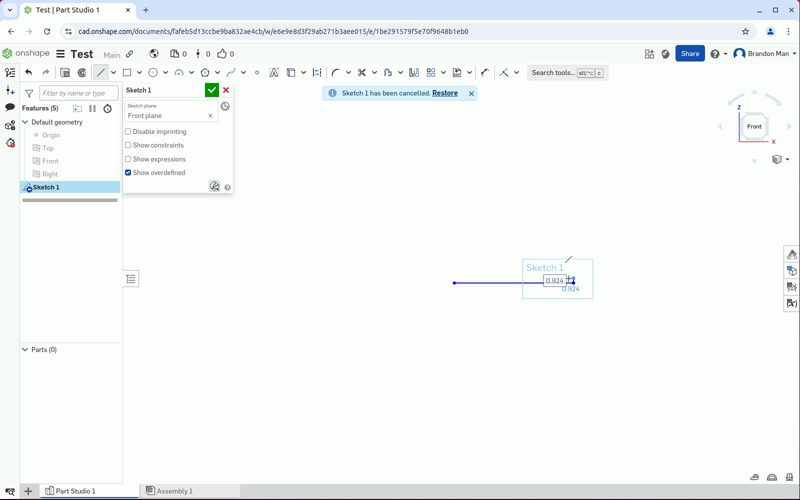
scroll(6)
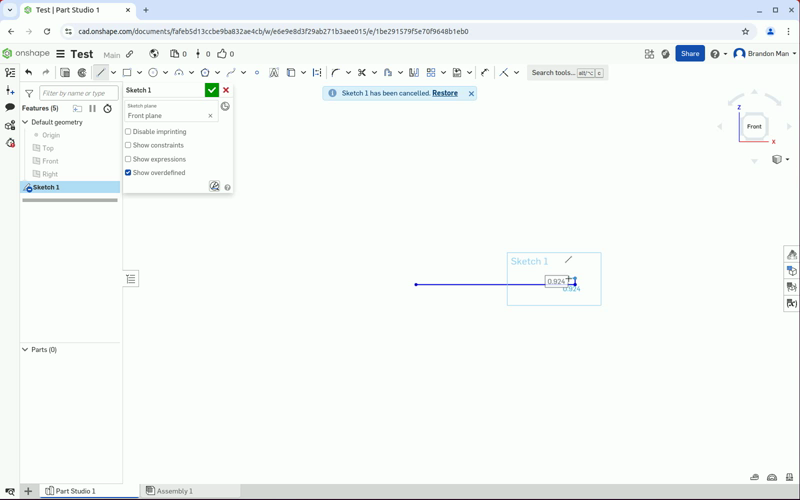
scroll(6)
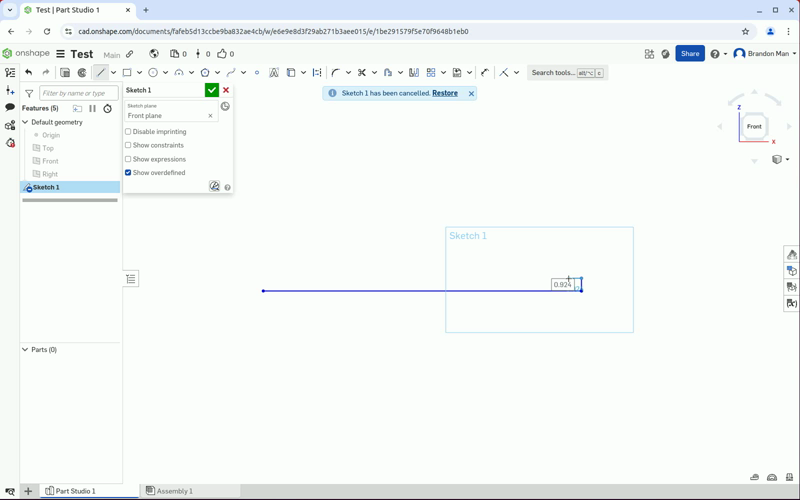
scroll(6)
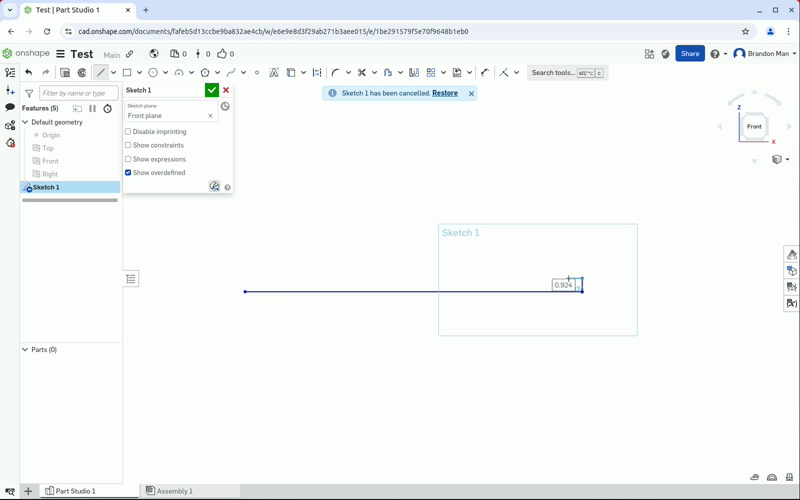
scroll(6)
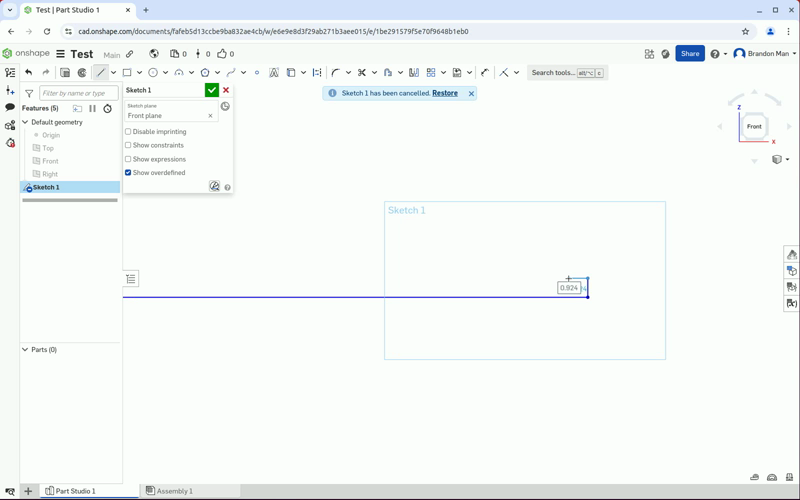
scroll(6)
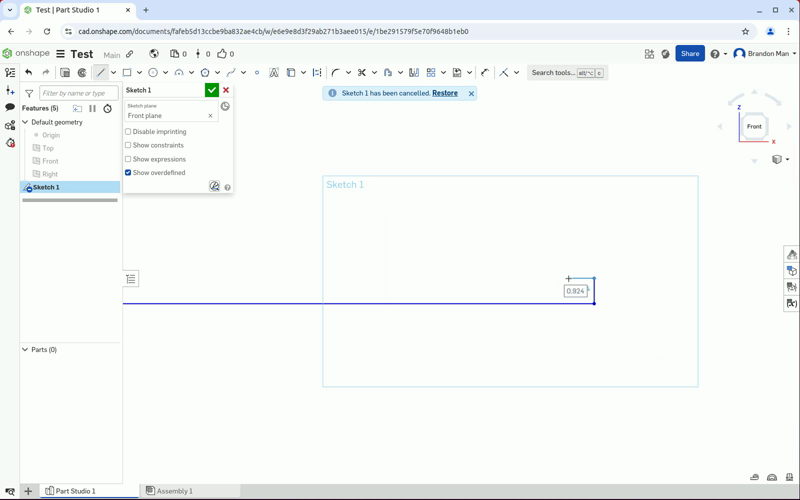
scroll(6)
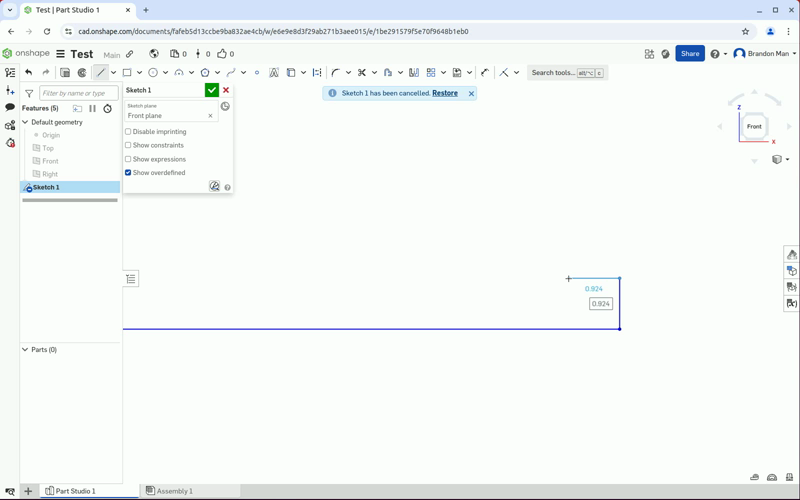
click(568, 278)
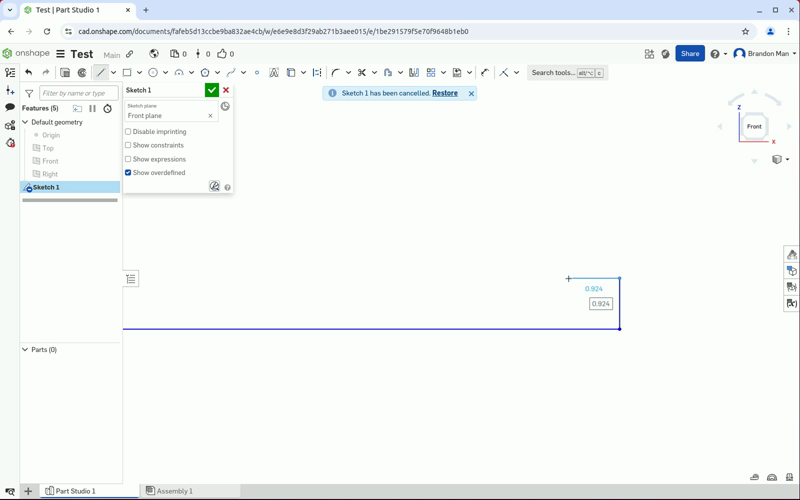
scroll(-6)
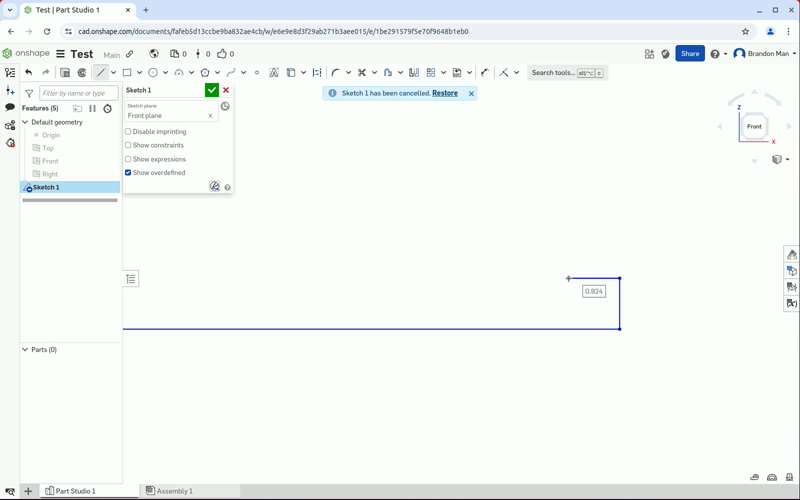
scroll(-6)
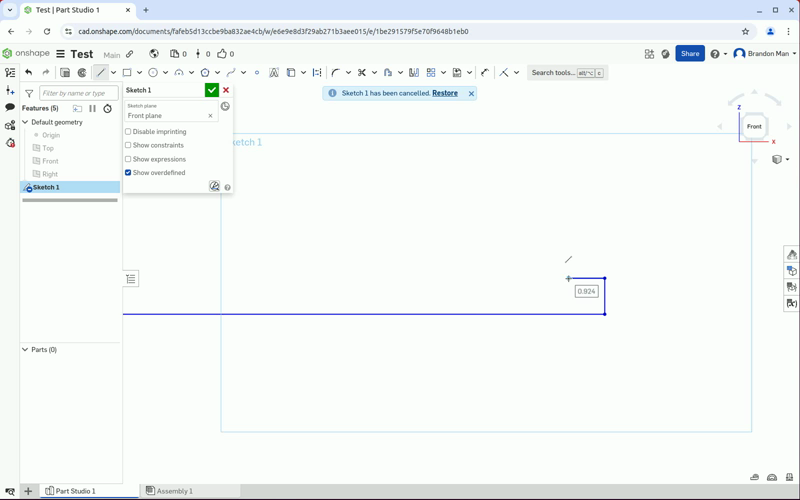
scroll(-6)
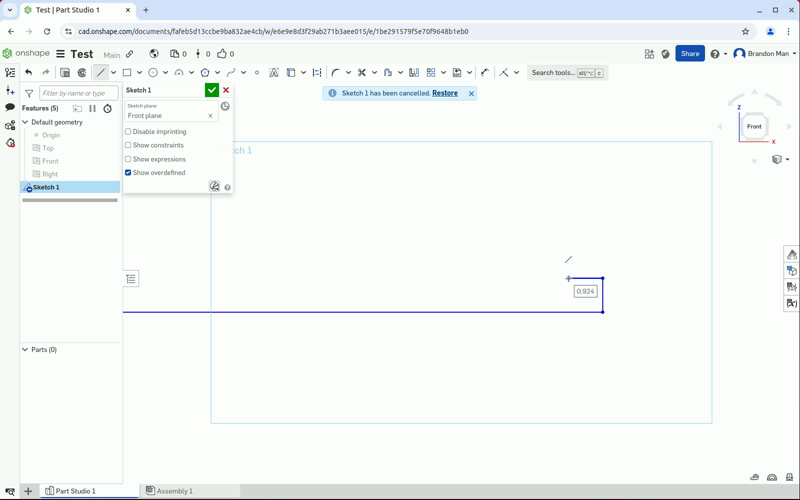
scroll(-6)
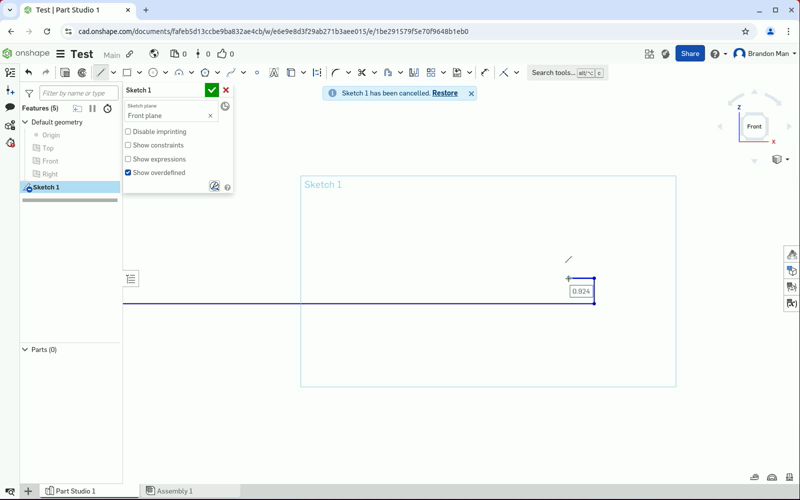
scroll(-6)
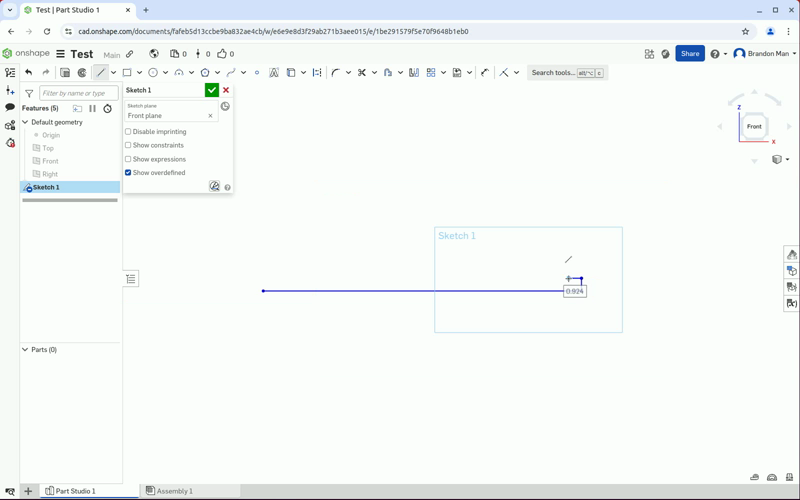
scroll(-6)
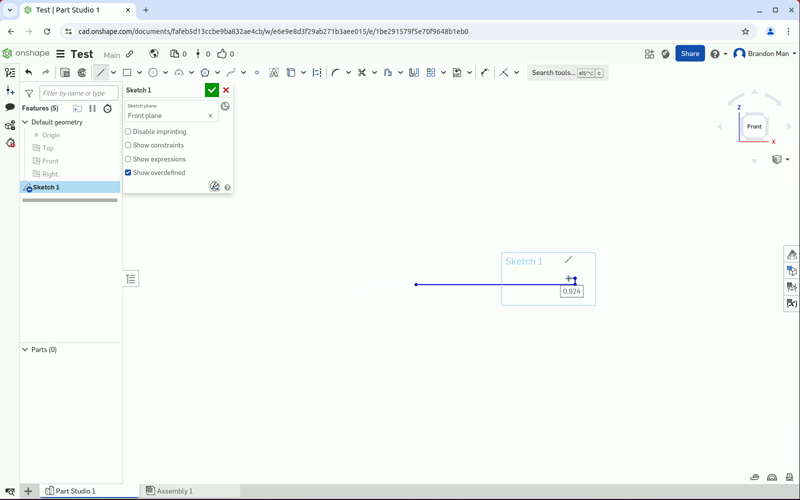
scroll(-6)
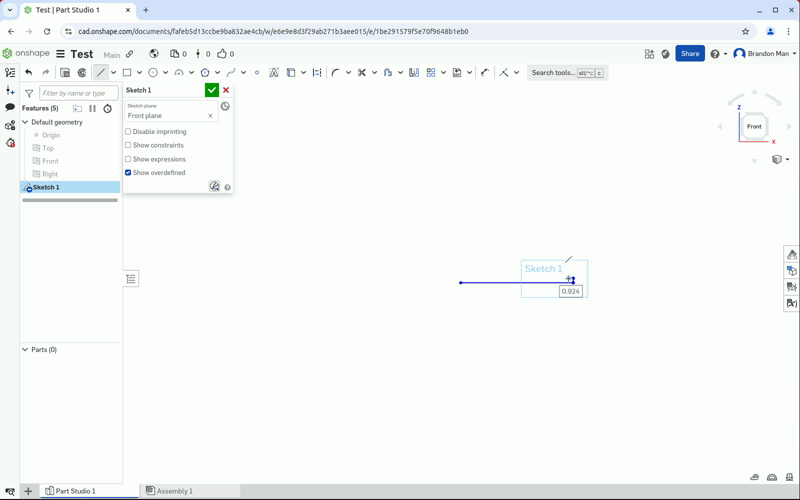
key_up(shift)
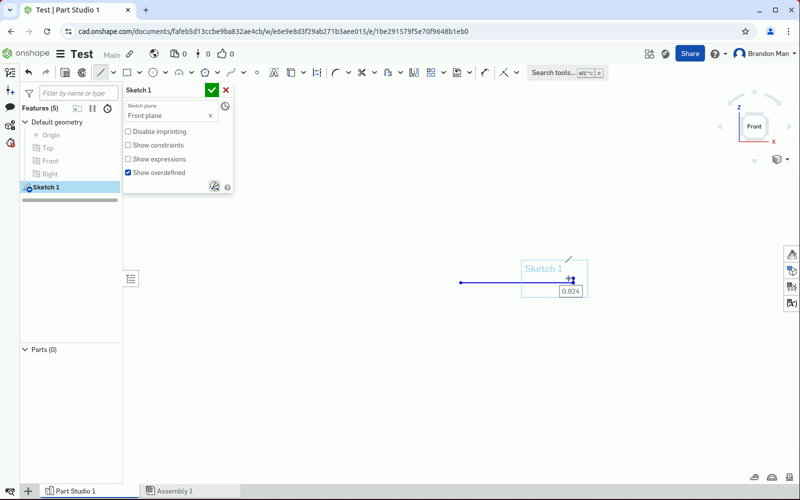
key_down(shift)
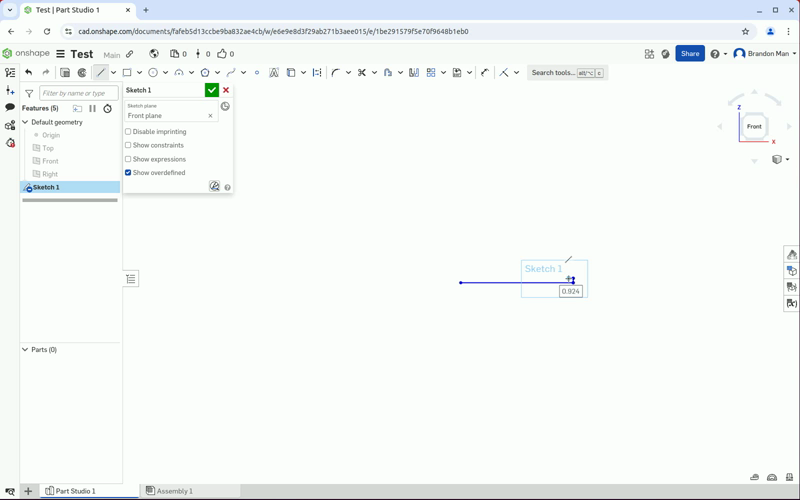
mouse_move(589, 278)
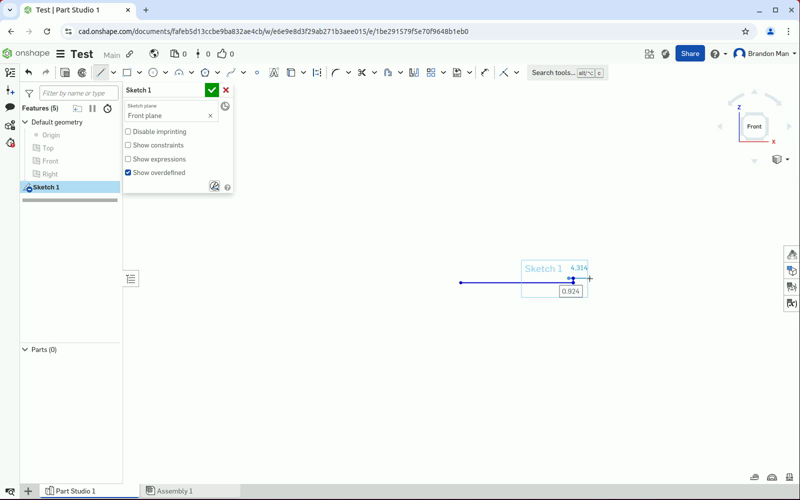
mouse_move(546, 278)
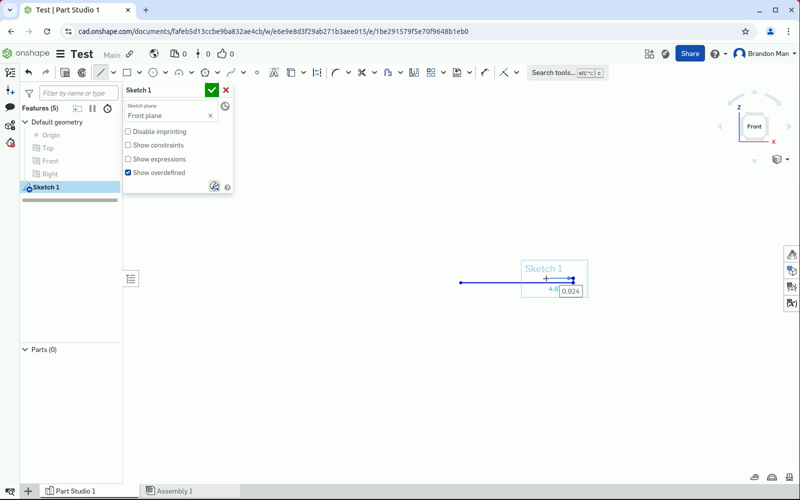
click(546, 278)
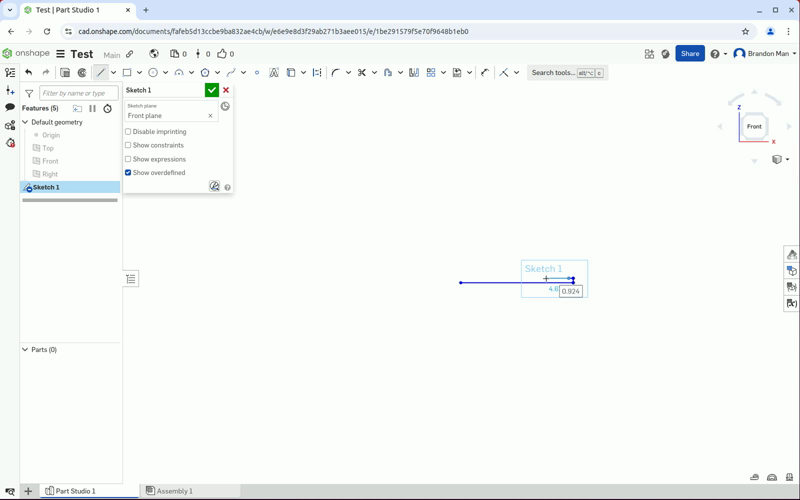
key_up(shift)
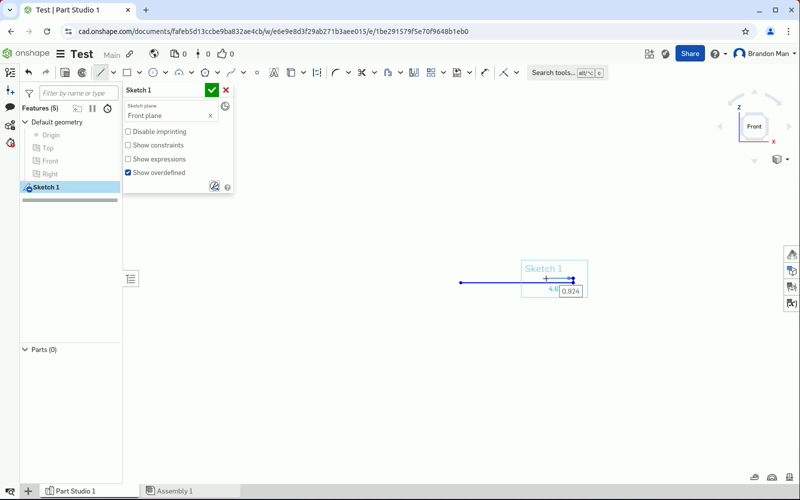
key_down(shift)
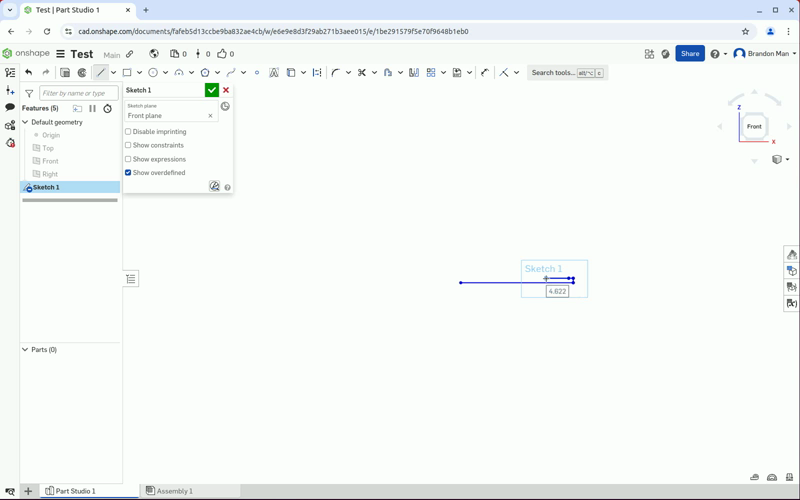
mouse_move(576, 278)
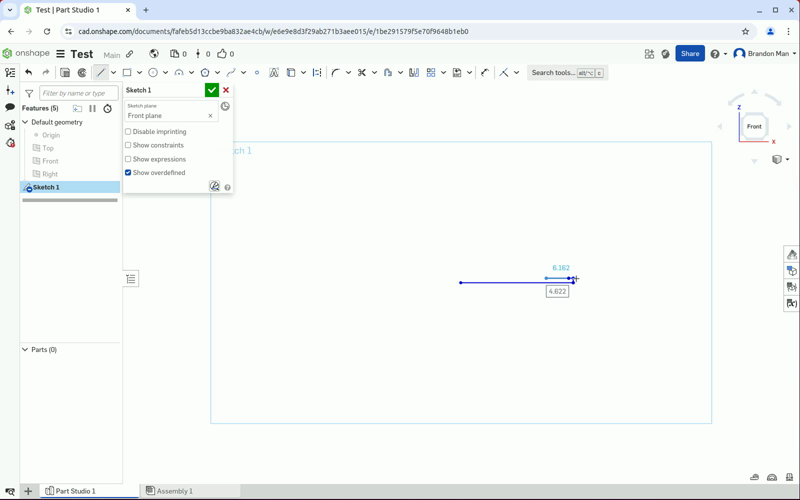
mouse_move(541, 278)
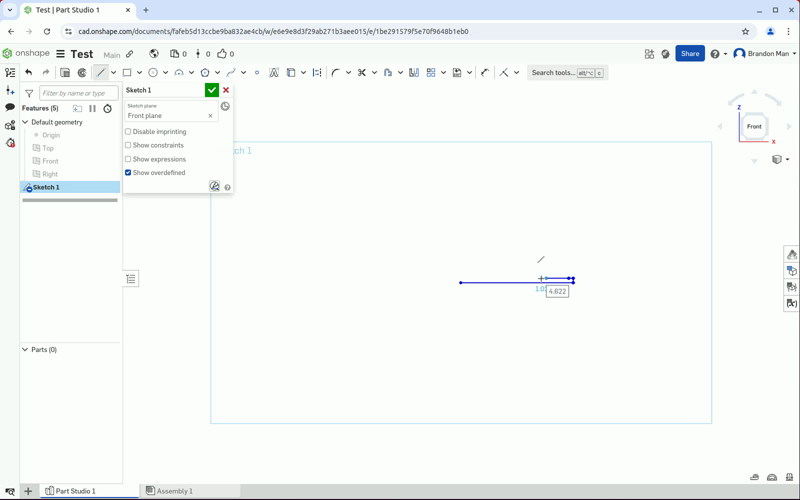
scroll(6)
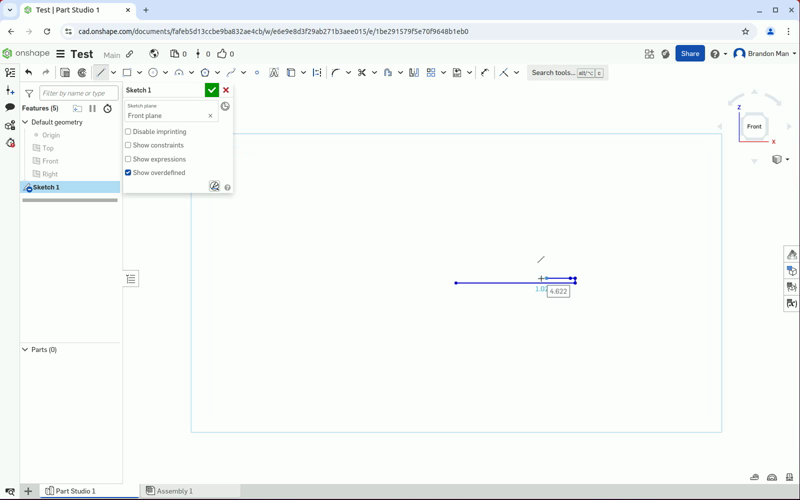
scroll(6)
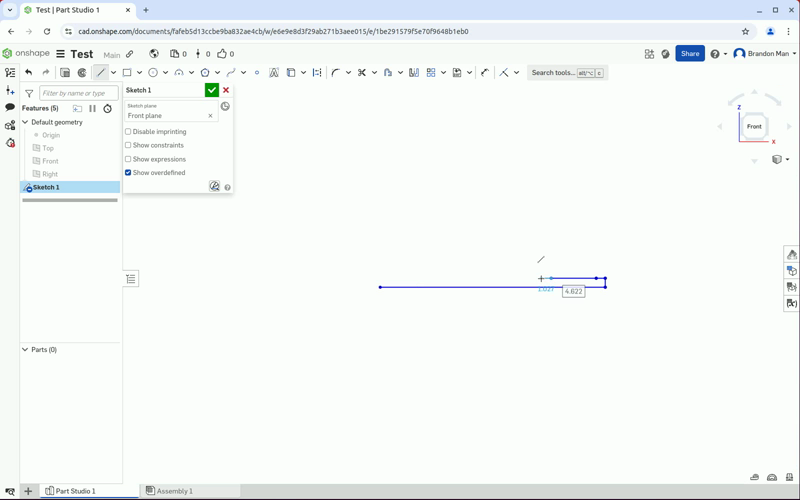
scroll(6)
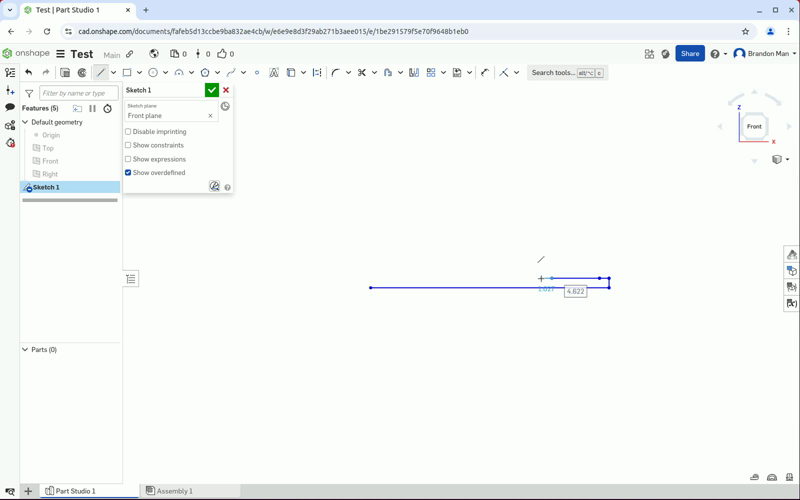
scroll(6)
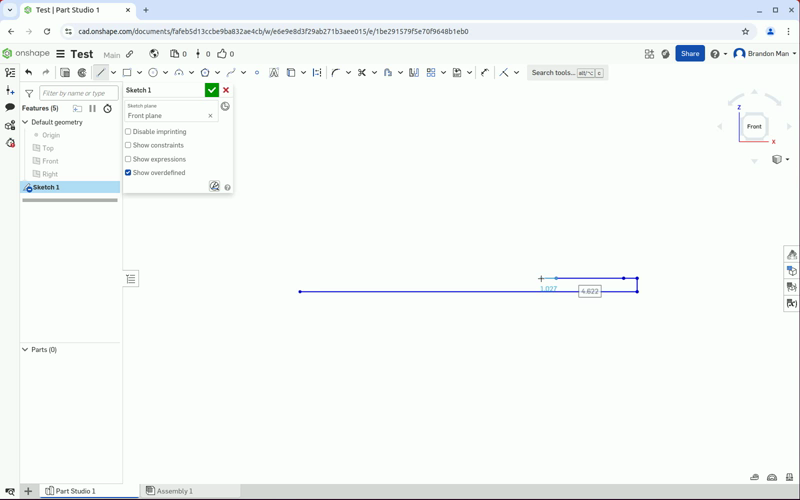
scroll(6)
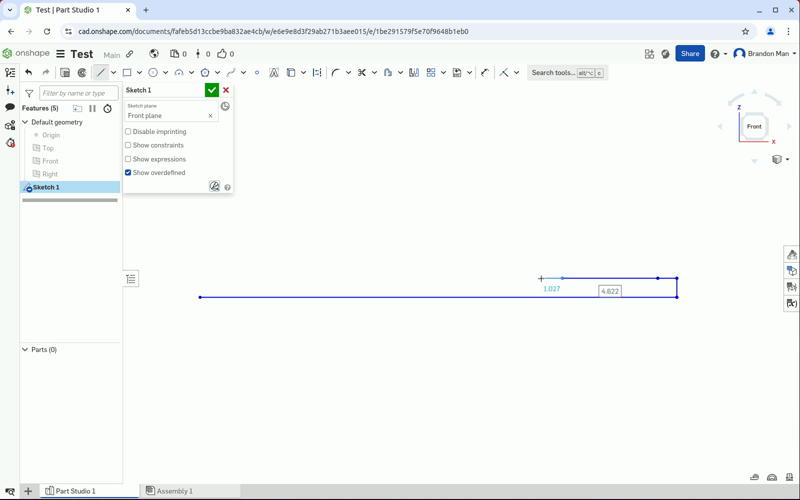
scroll(6)
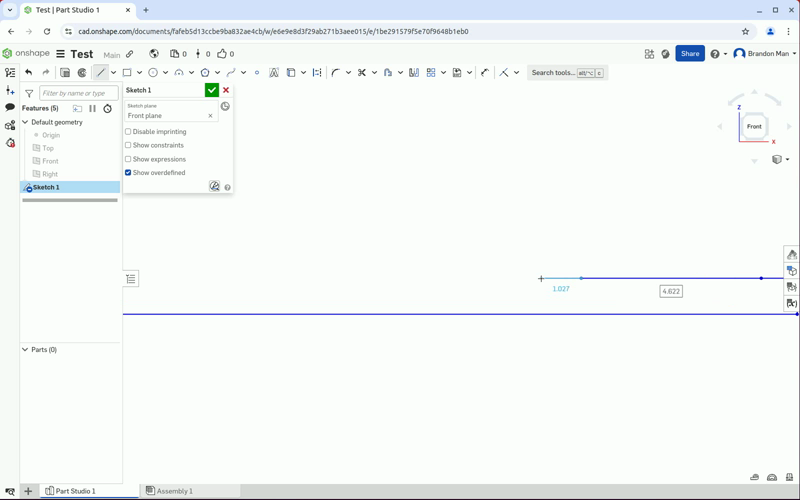
scroll(6)
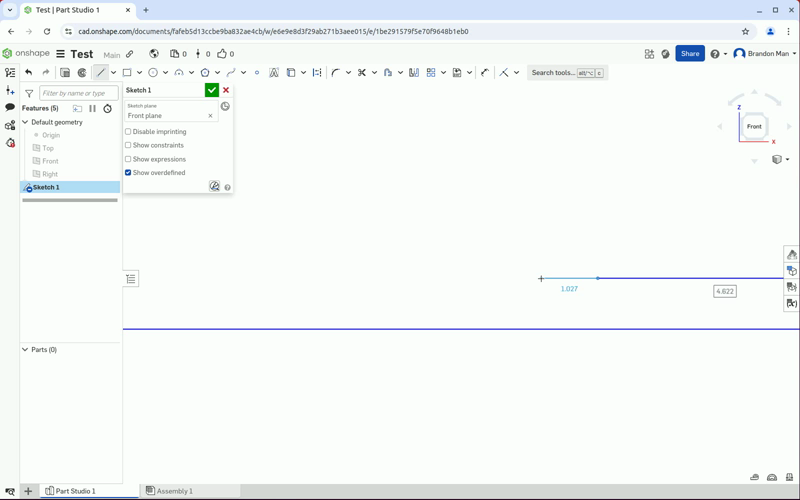
click(541, 278)
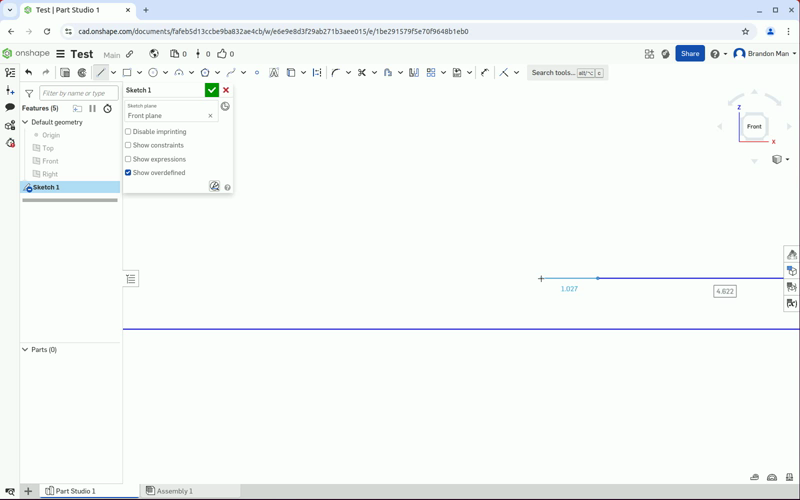
scroll(-6)
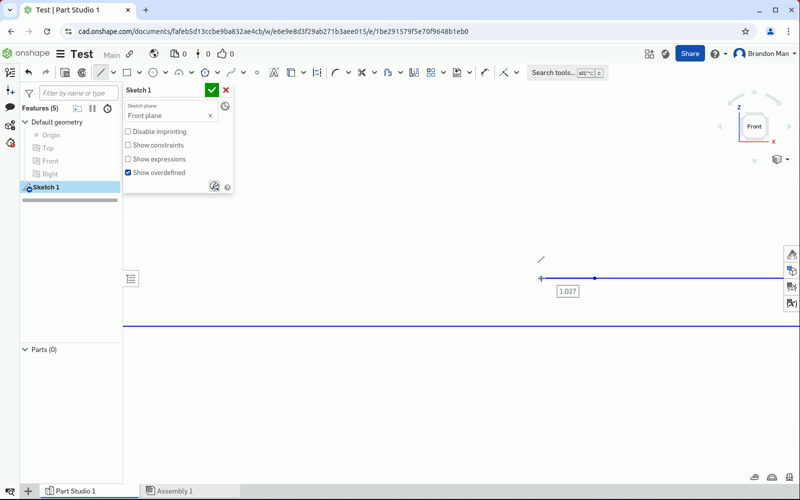
scroll(-6)
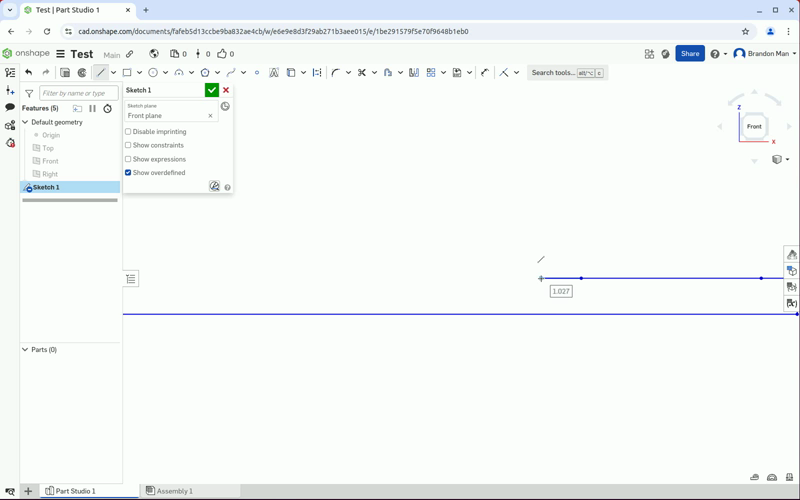
scroll(-6)
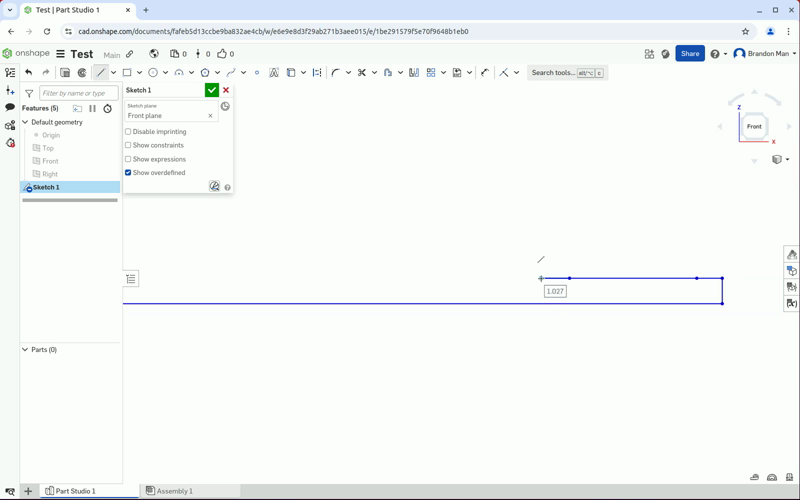
scroll(-6)
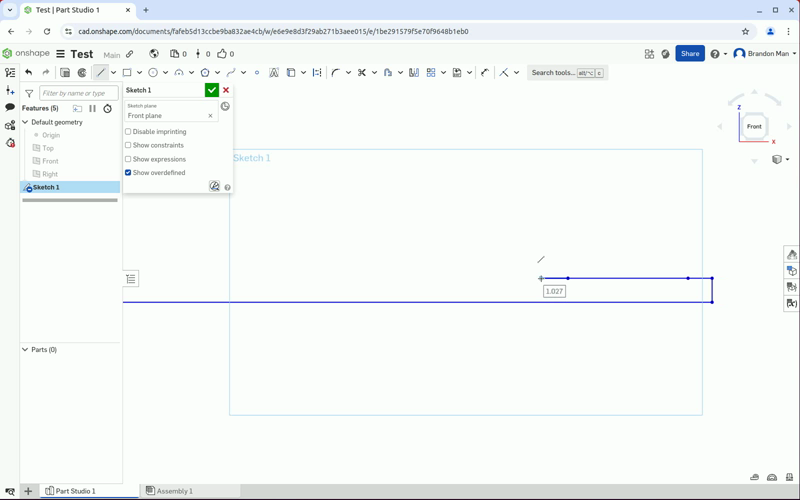
scroll(-6)
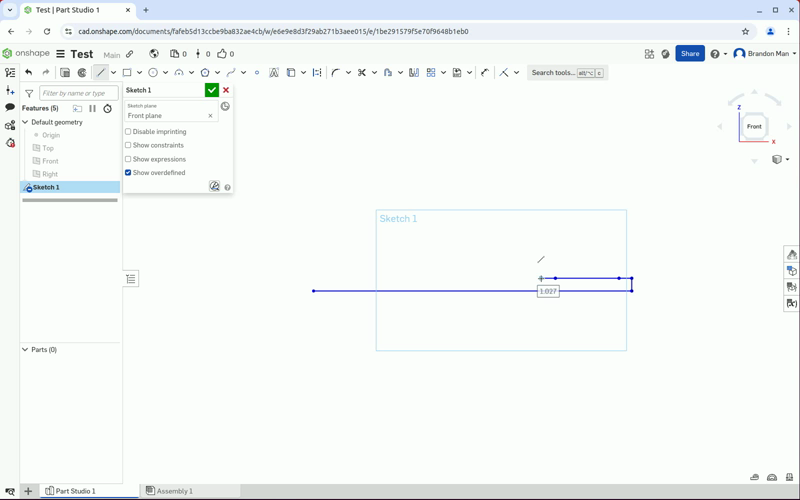
scroll(-6)
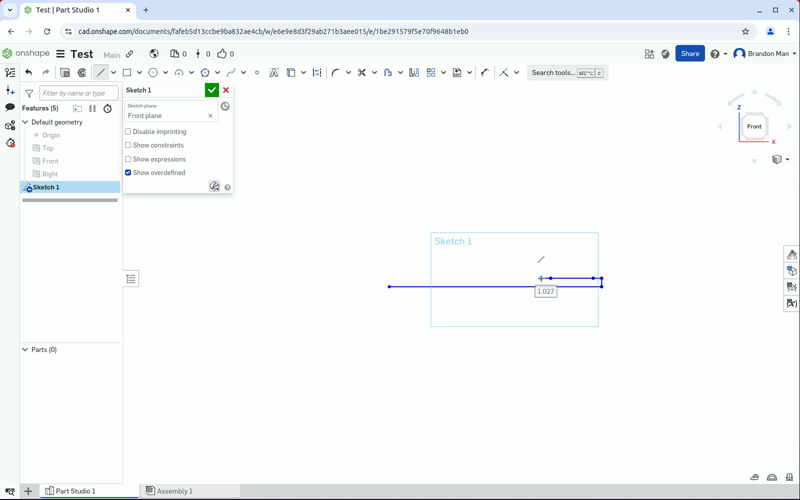
scroll(-6)
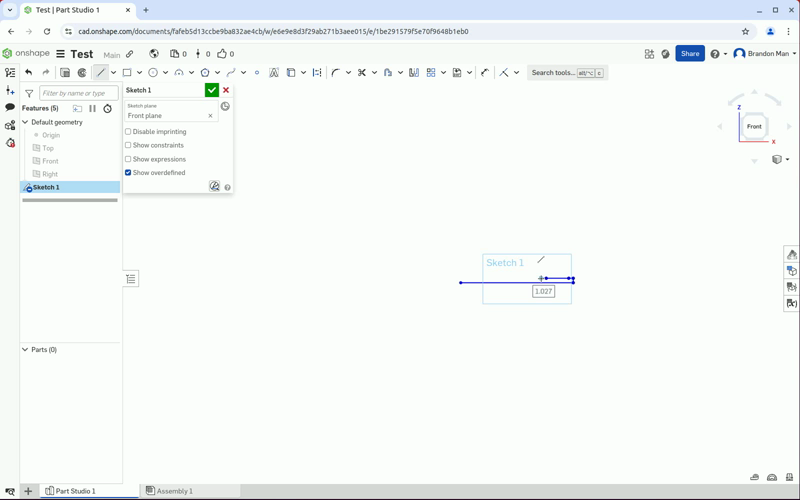
key_up(shift)
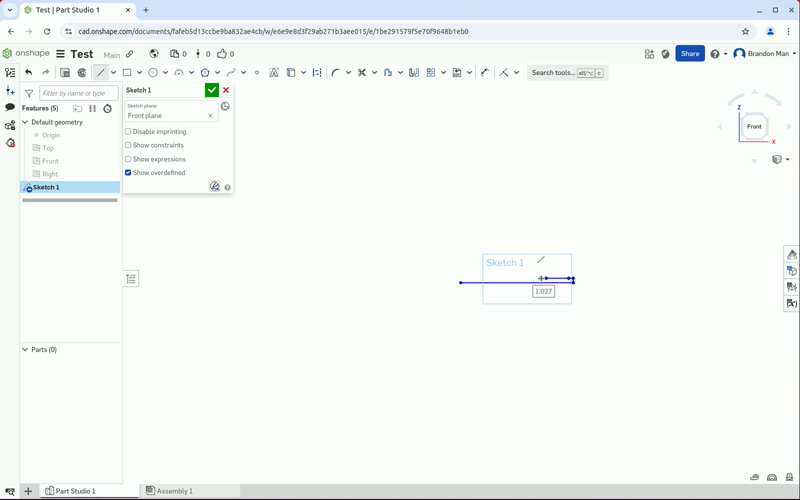
key_down(shift)
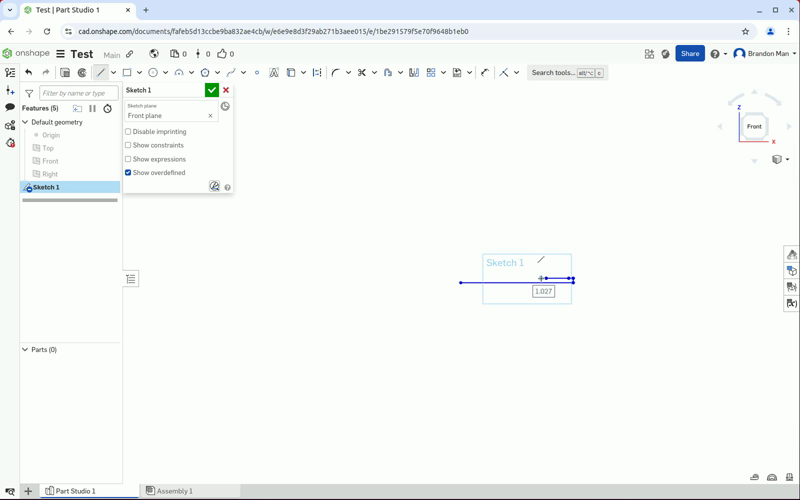
mouse_move(571, 278)
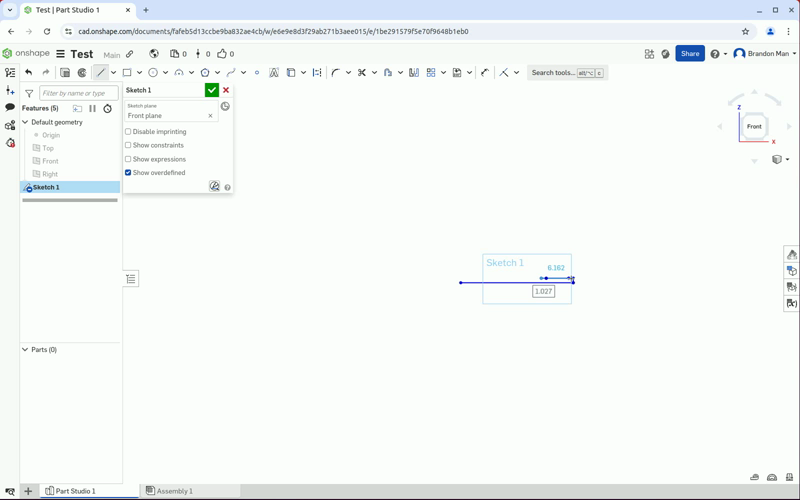
mouse_move(518, 278)
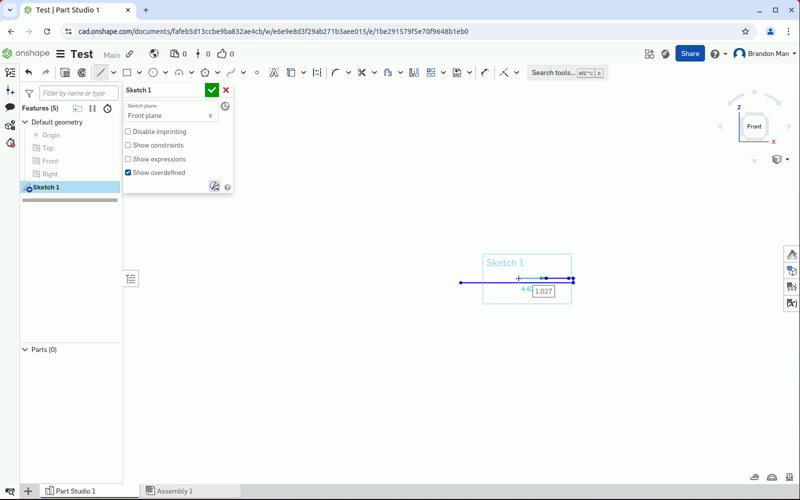
click(518, 278)
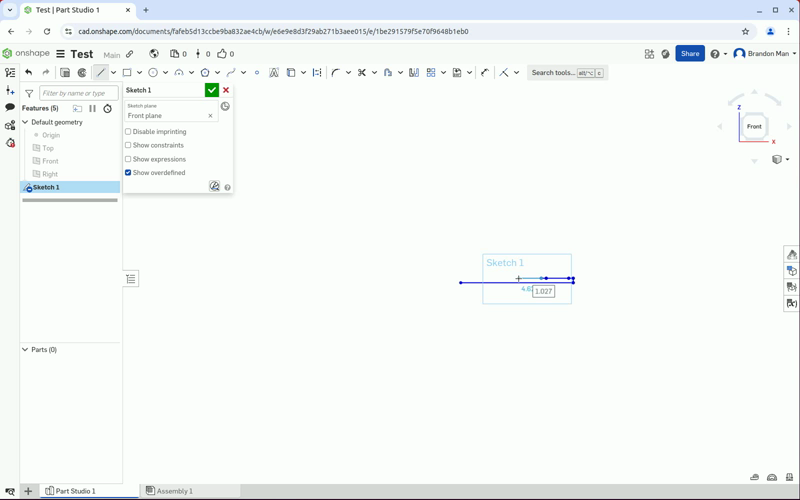
key_up(shift)
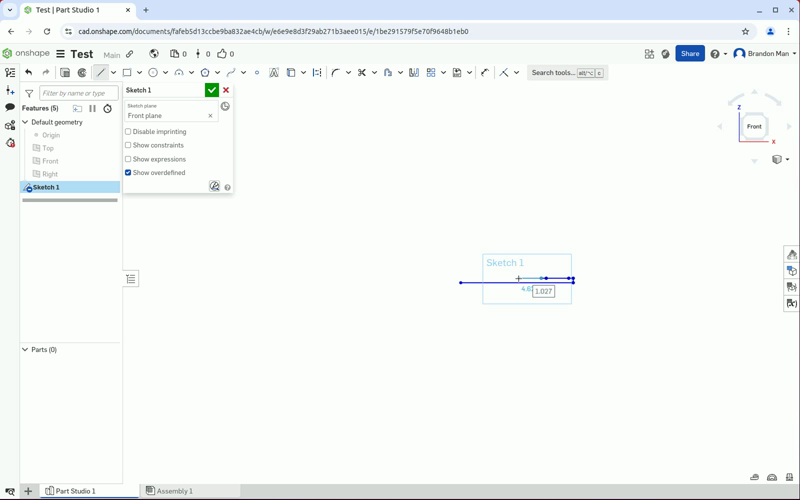
key_down(shift)
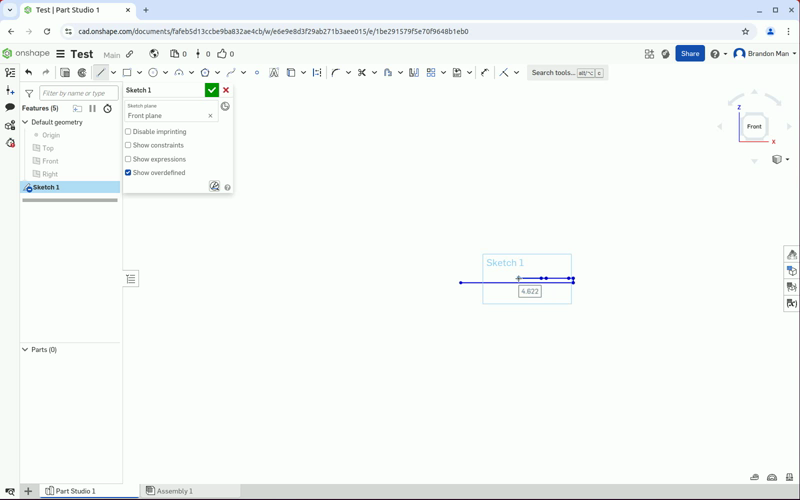
mouse_move(548, 278)
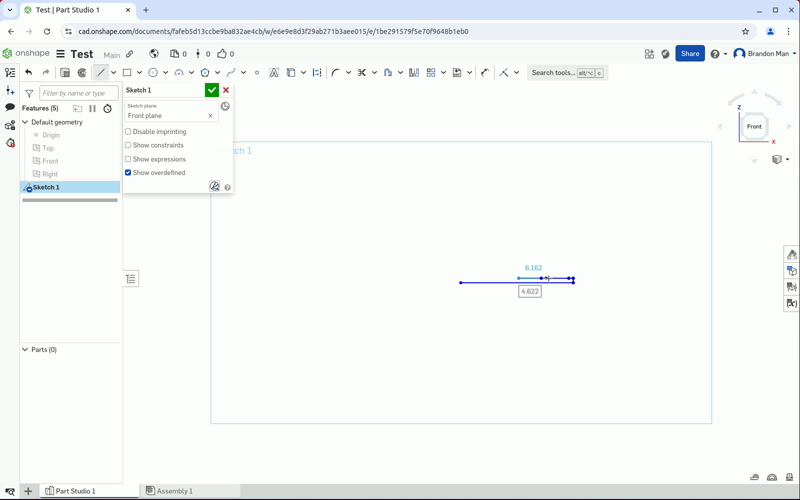
mouse_move(515, 278)
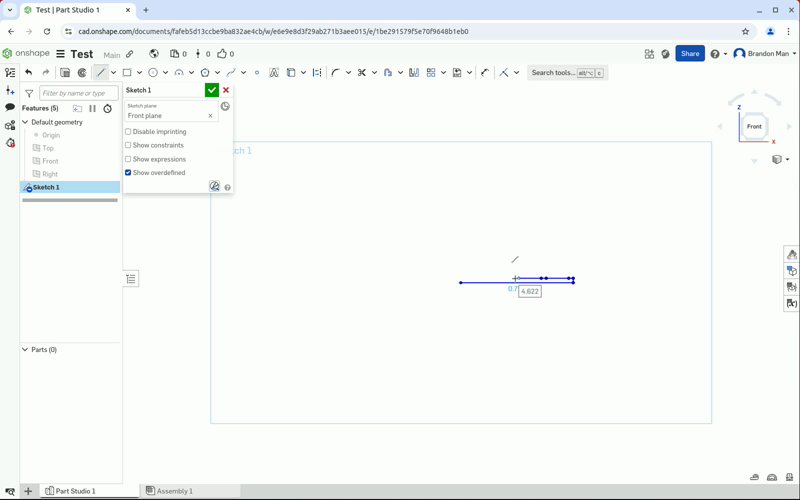
scroll(6)
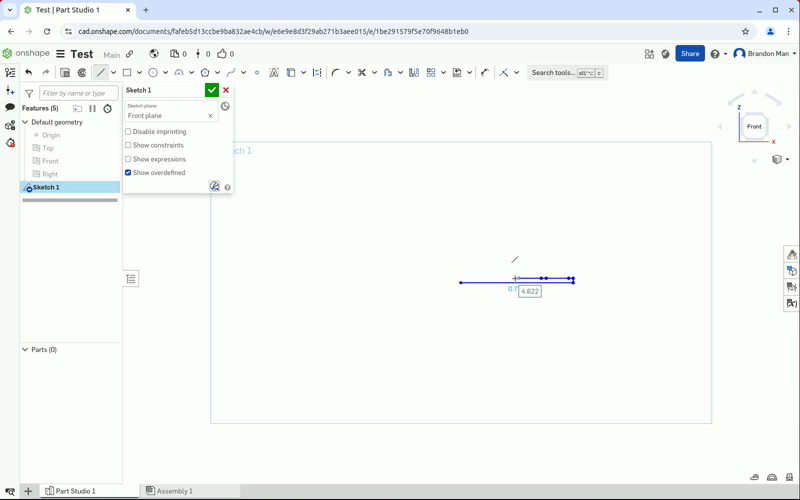
scroll(6)
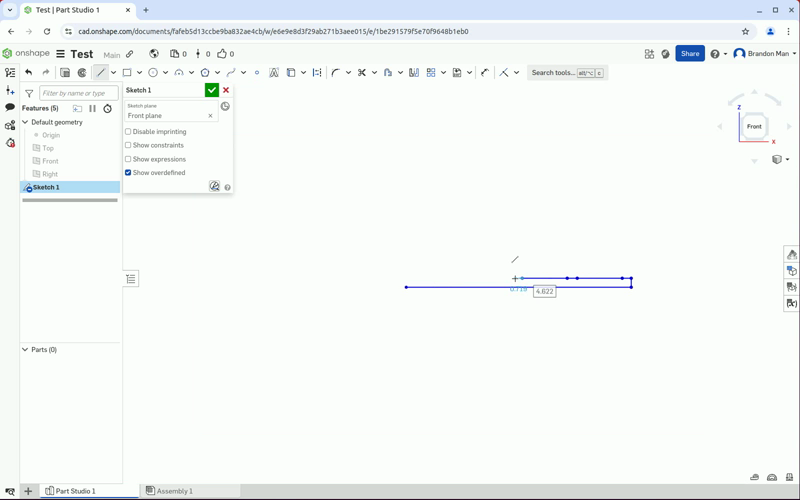
scroll(6)
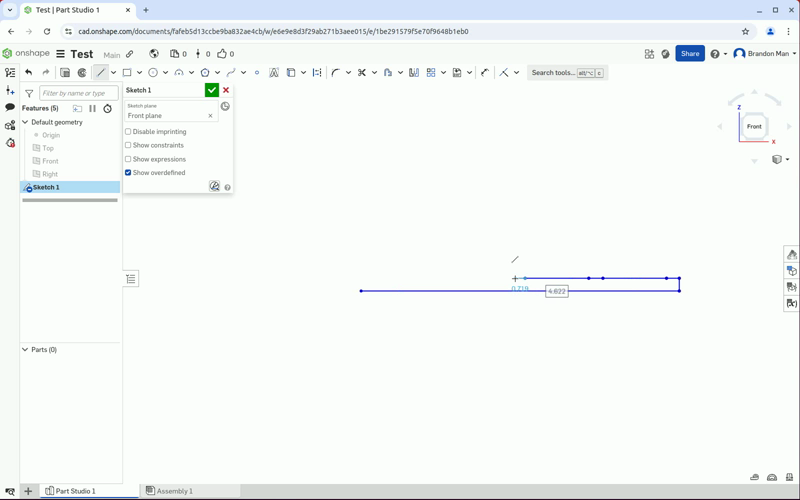
scroll(6)
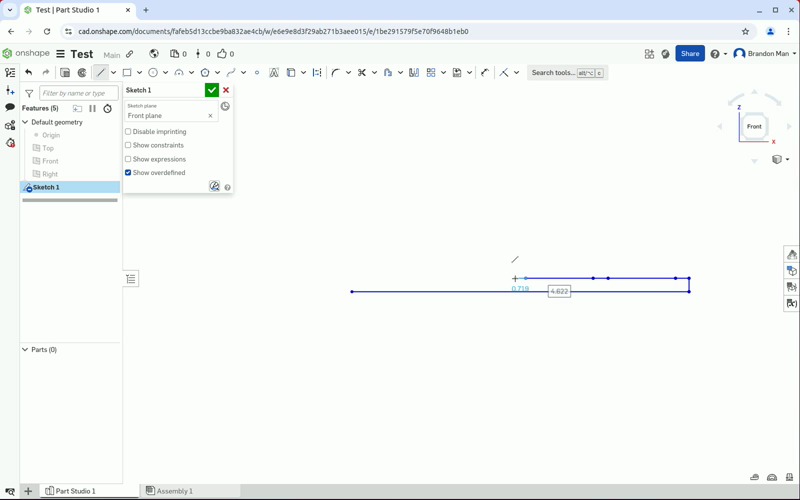
scroll(6)
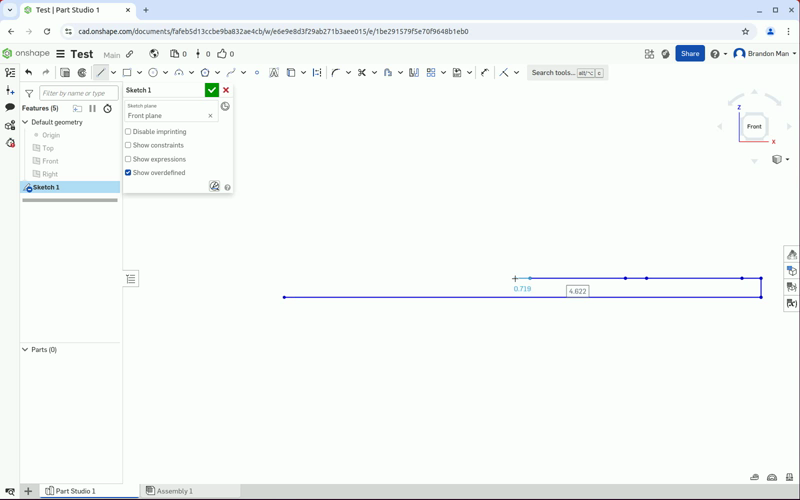
scroll(6)
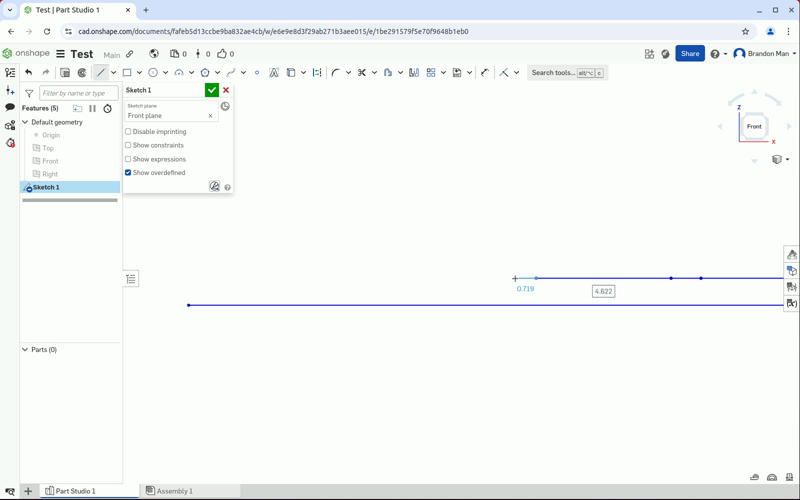
scroll(6)
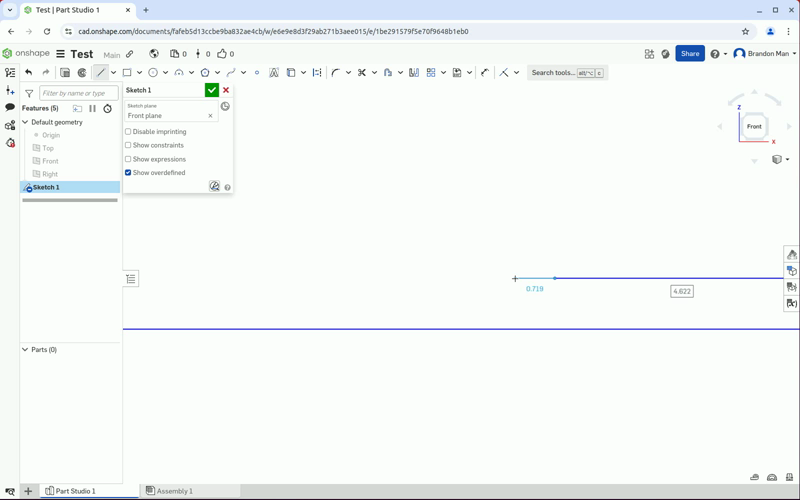
click(515, 278)
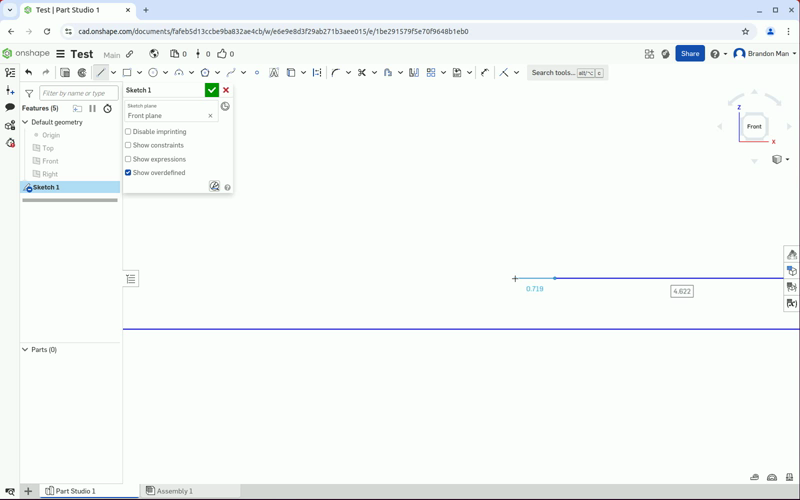
scroll(-6)
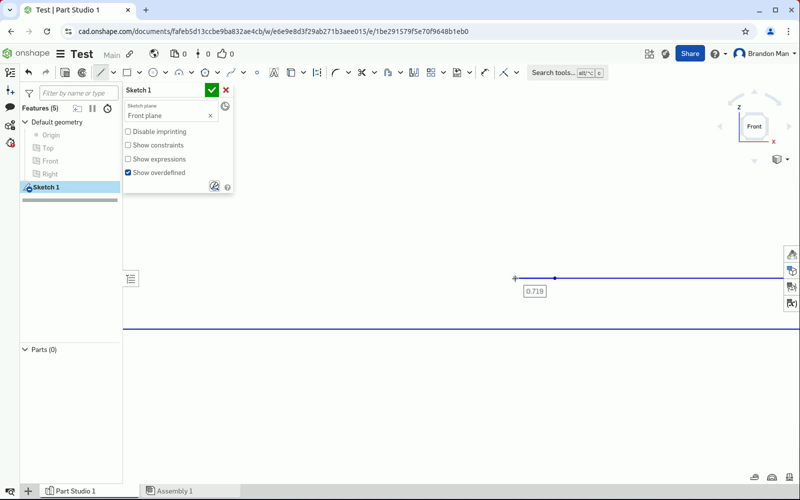
scroll(-6)
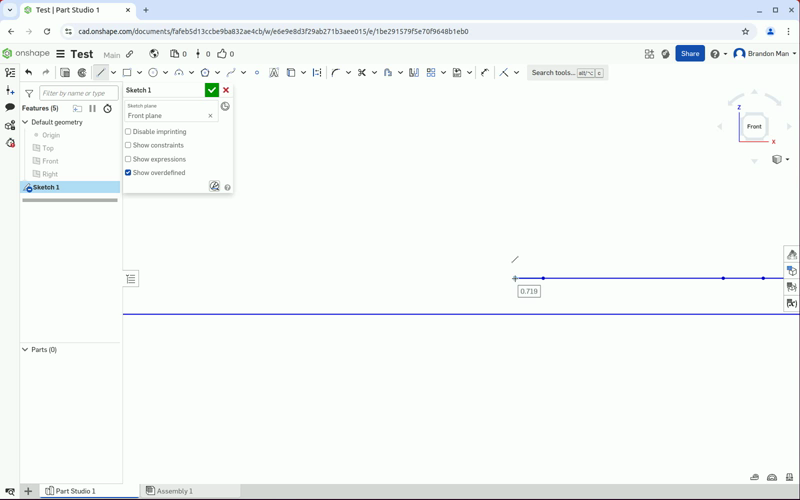
scroll(-6)
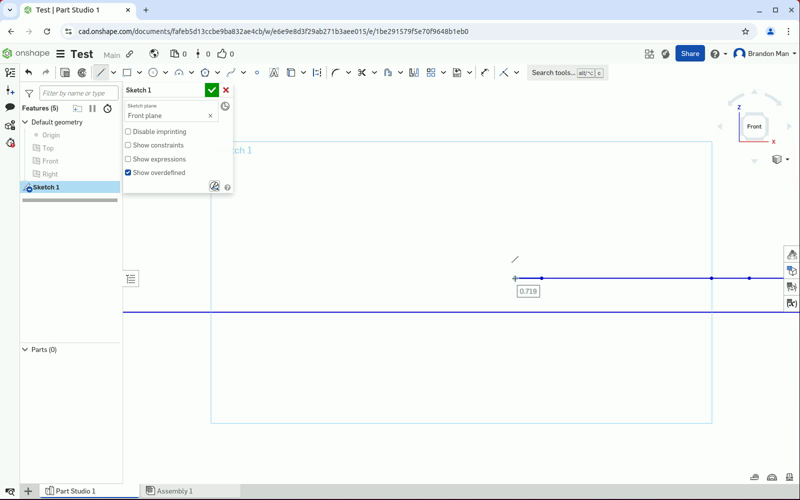
scroll(-6)
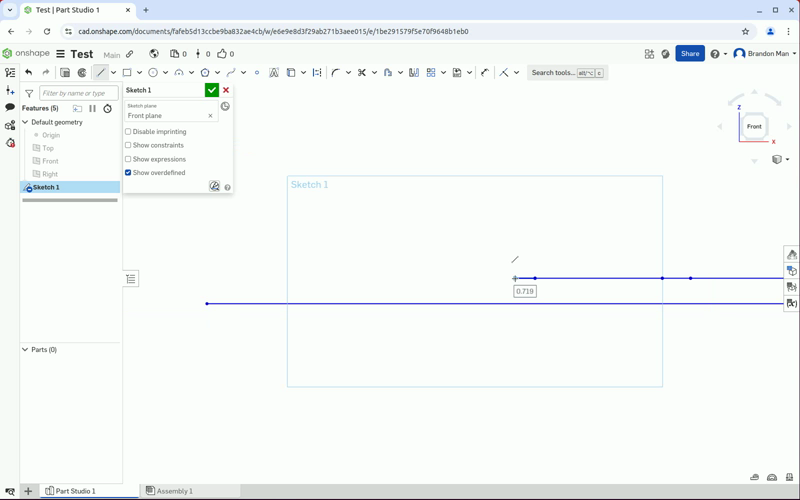
scroll(-6)
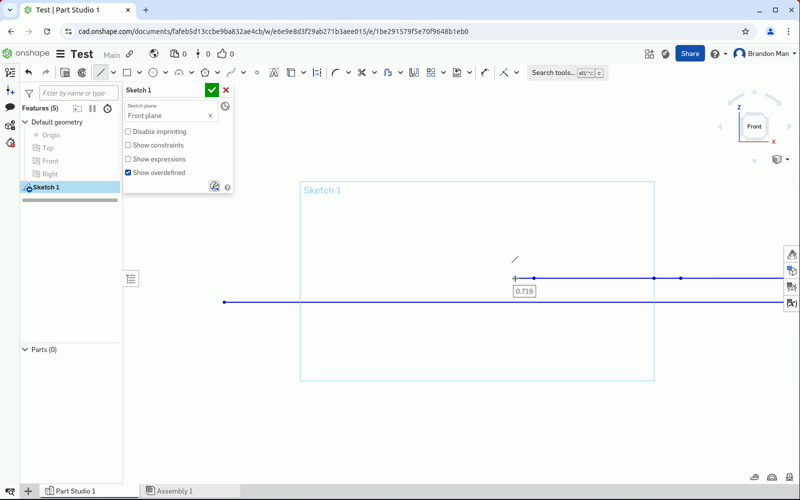
scroll(-6)
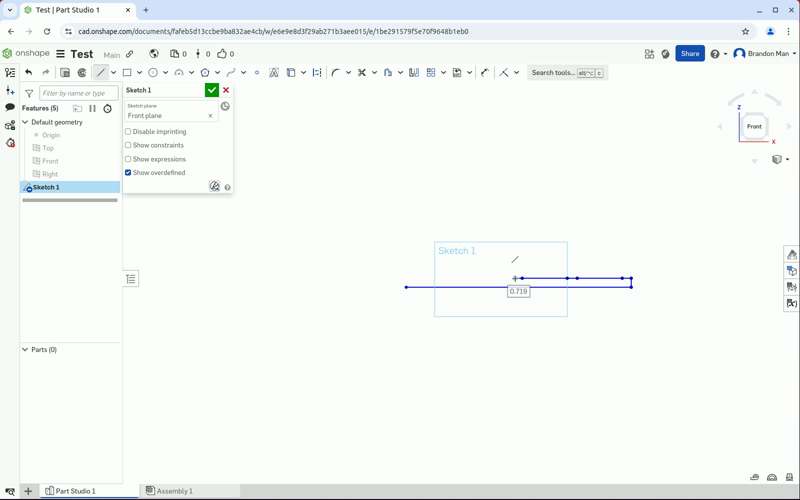
scroll(-6)
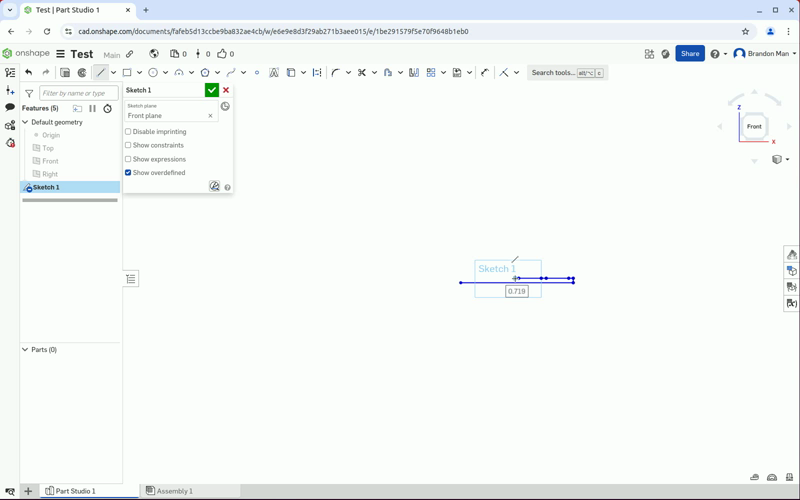
key_up(shift)
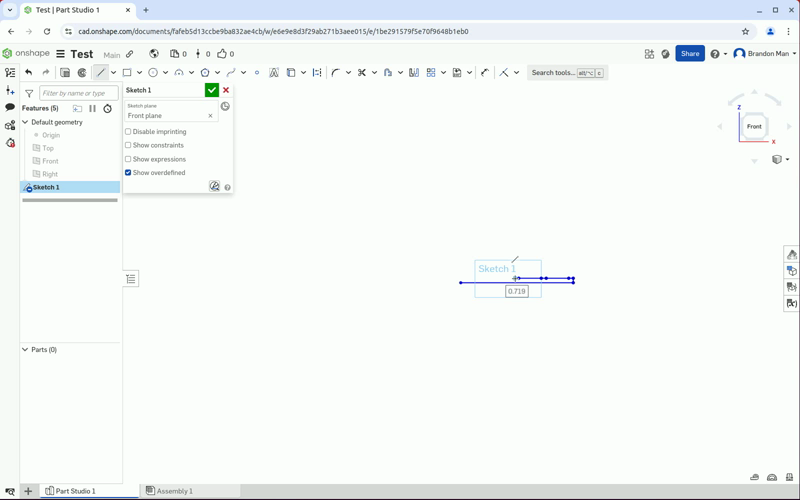
key_down(shift)
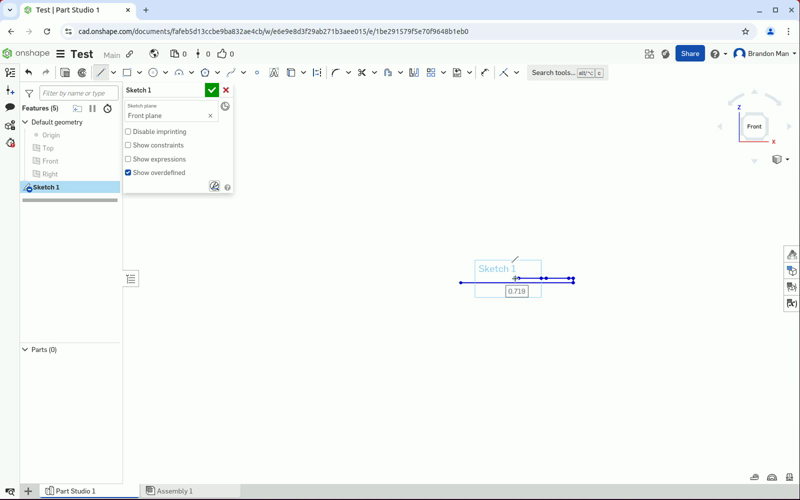
mouse_move(545, 278)
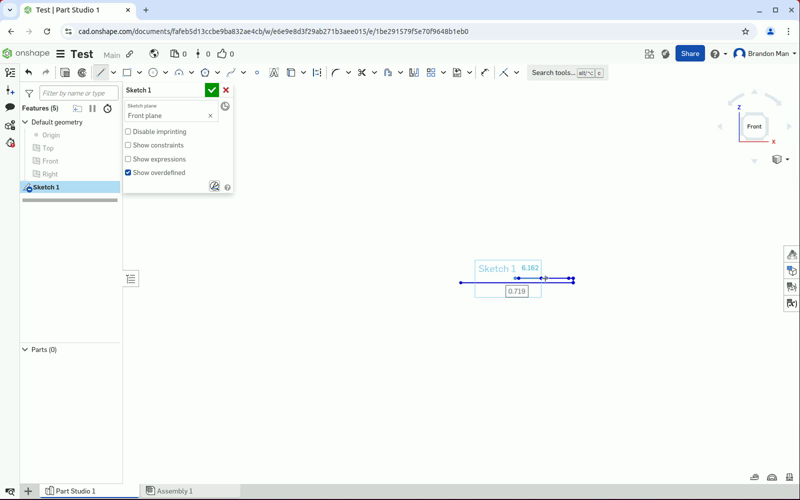
mouse_move(492, 278)
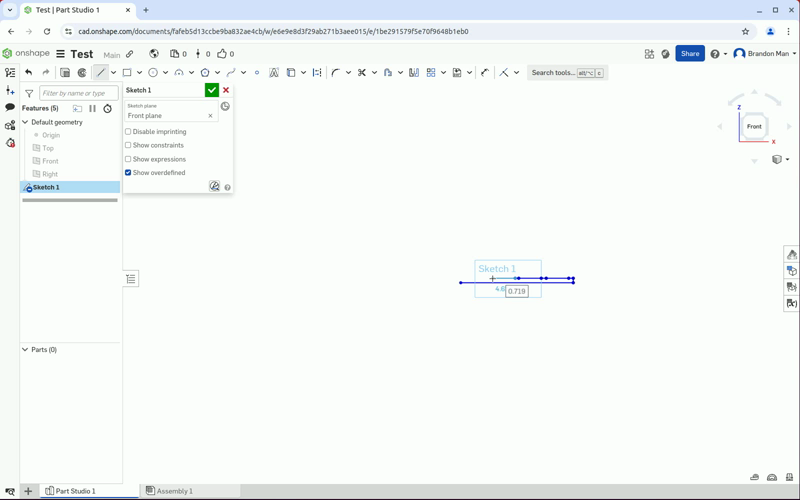
click(492, 278)
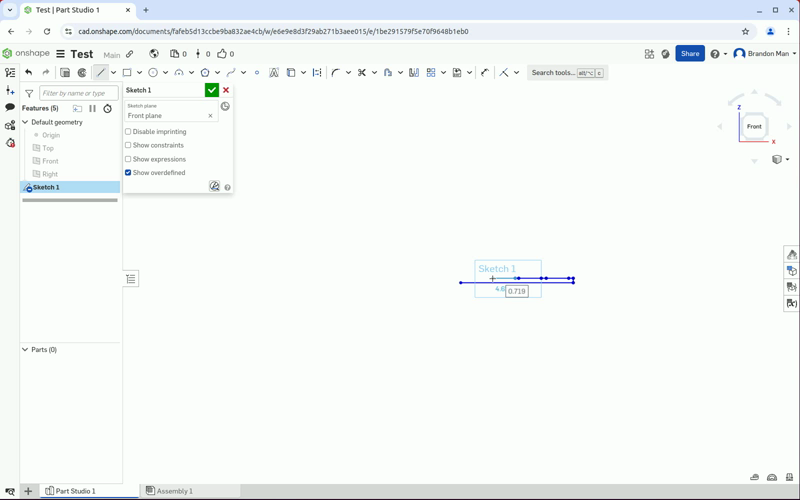
key_up(shift)
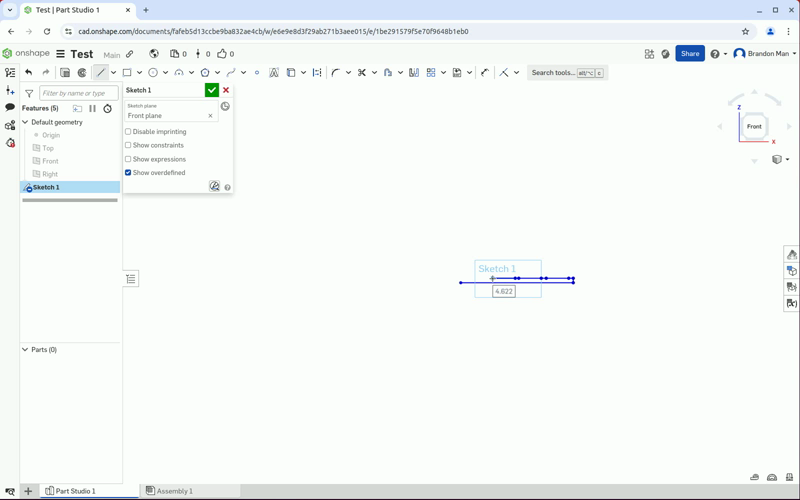
key_down(shift)
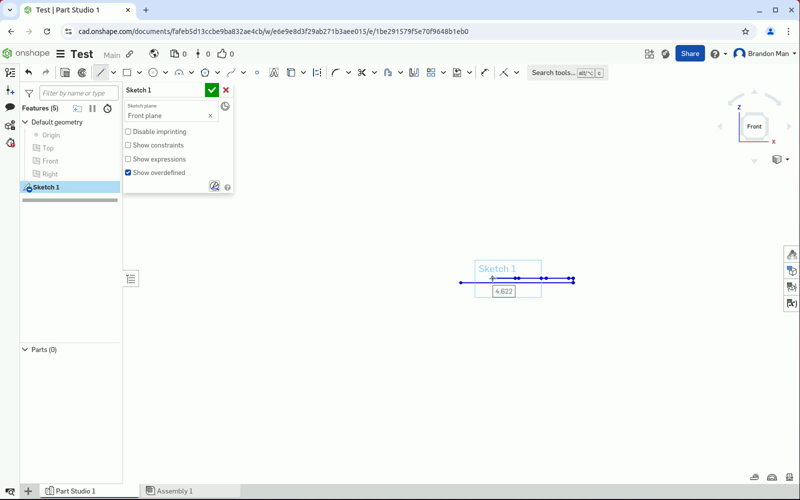
mouse_move(522, 278)
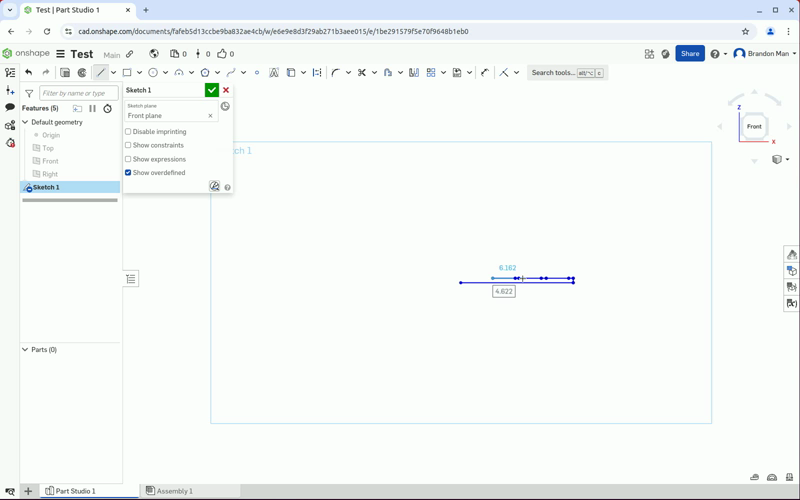
mouse_move(488, 278)
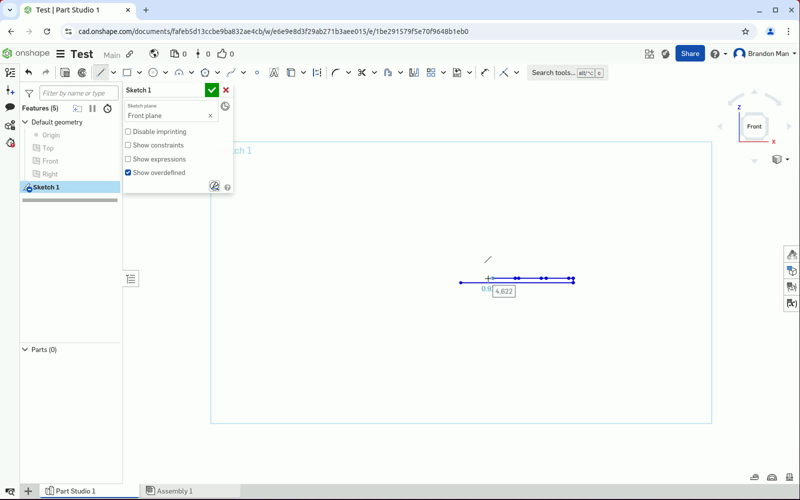
scroll(6)
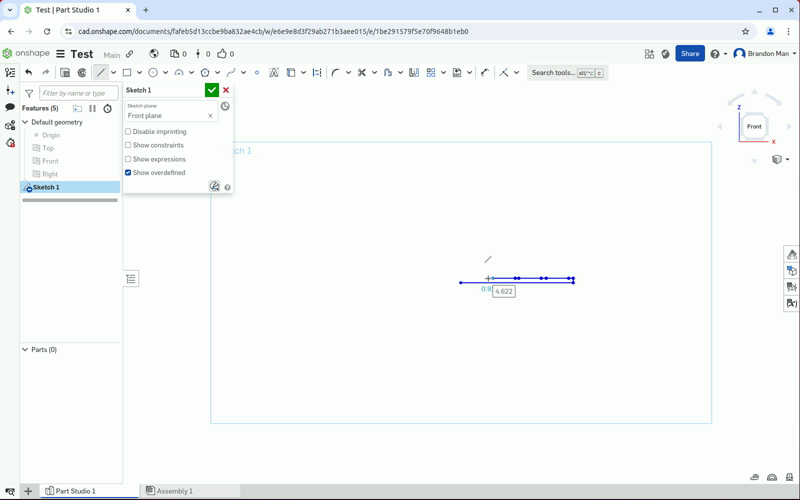
scroll(6)
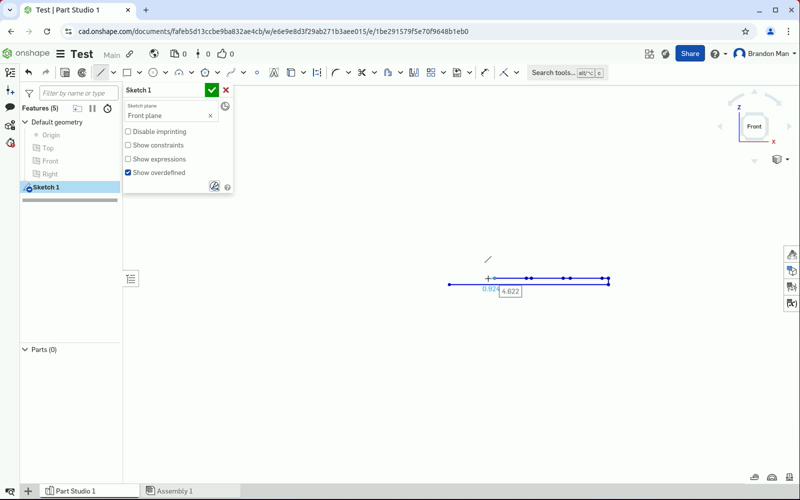
scroll(6)
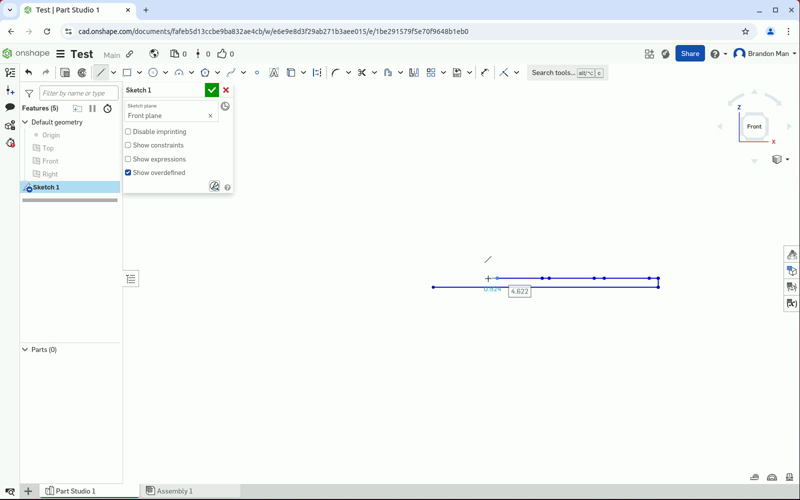
scroll(6)
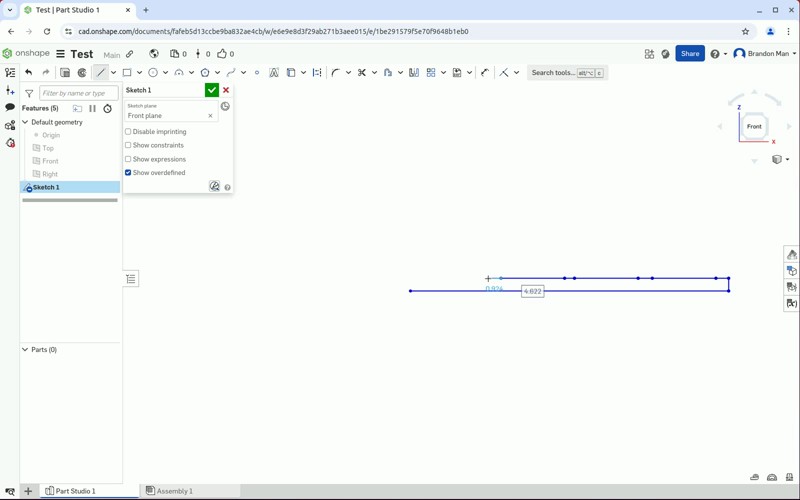
scroll(6)
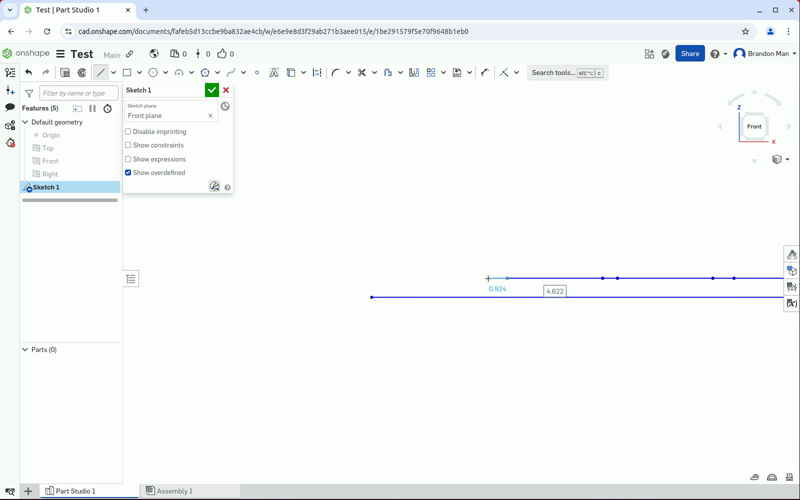
scroll(6)
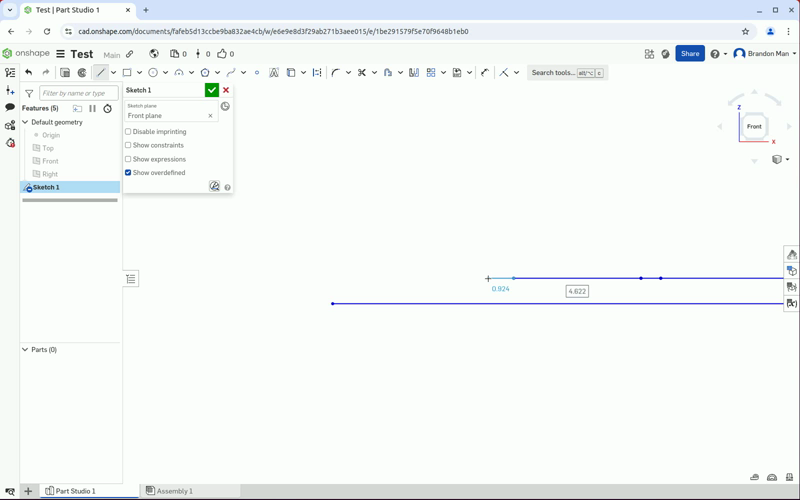
scroll(6)
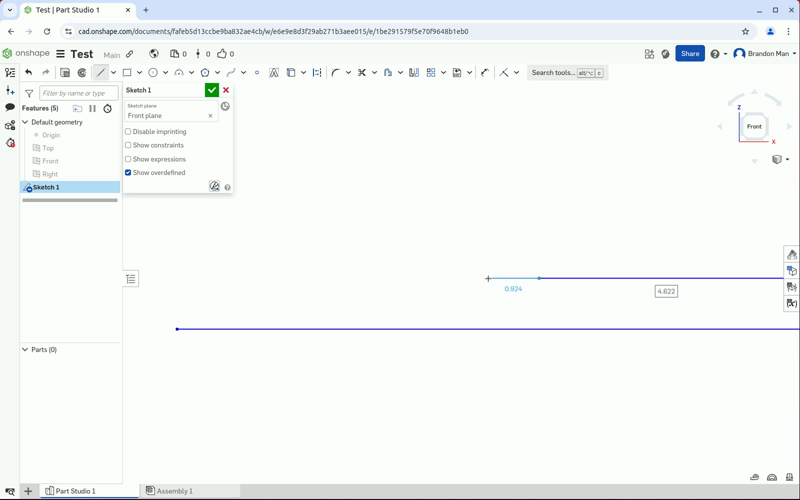
click(488, 278)
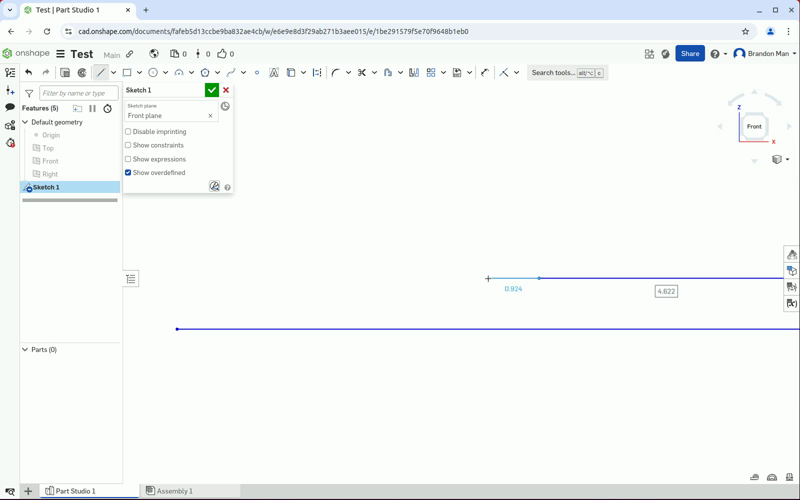
scroll(-6)
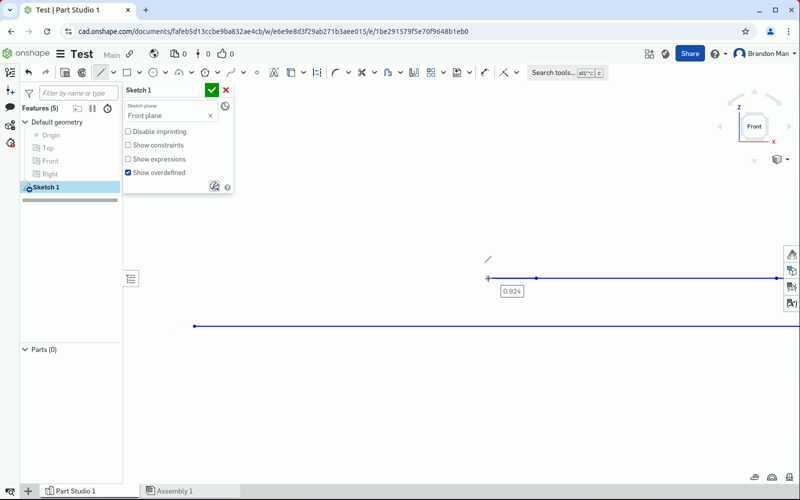
scroll(-6)
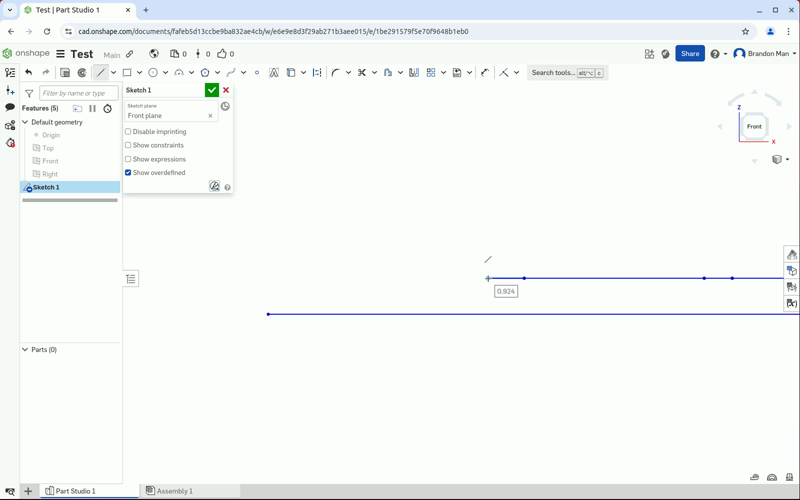
scroll(-6)
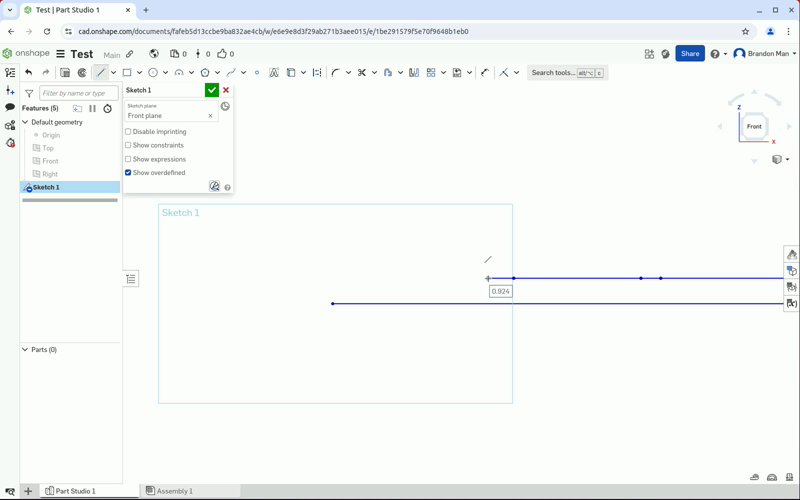
scroll(-6)
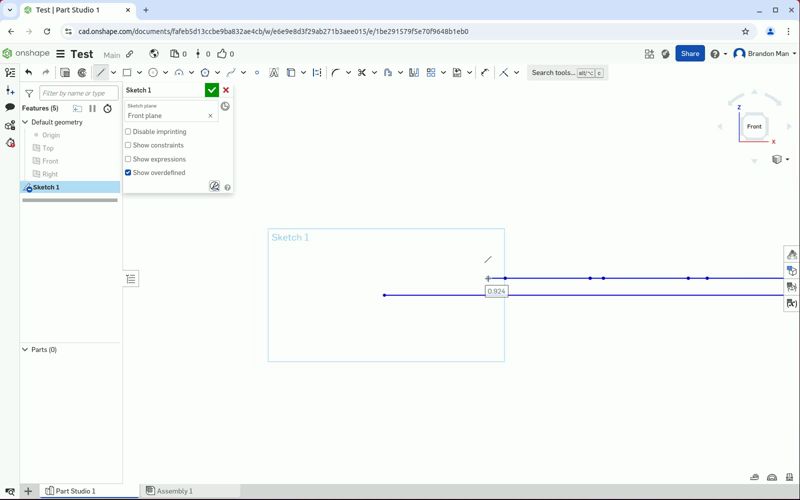
scroll(-6)
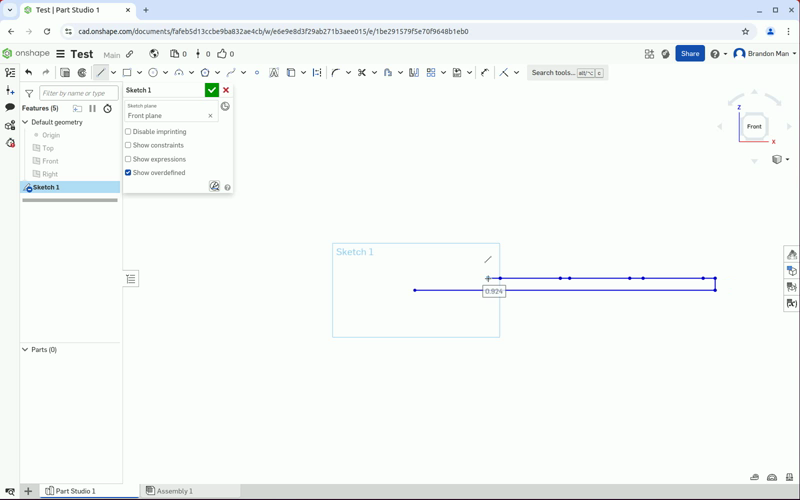
scroll(-6)
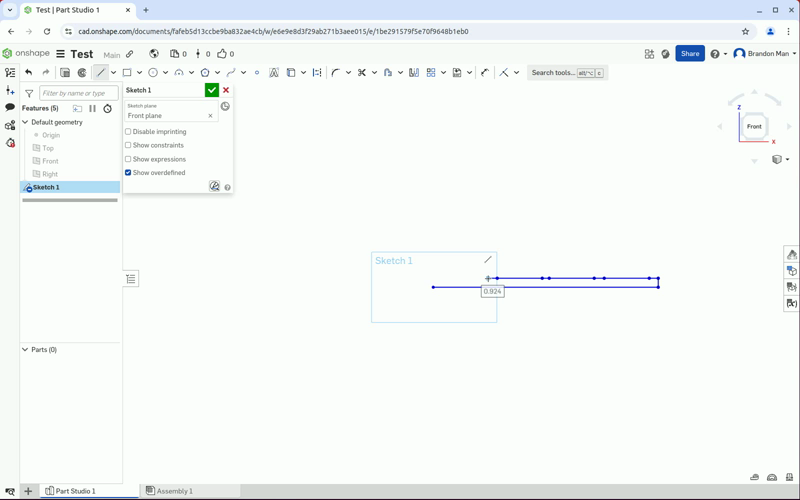
scroll(-6)
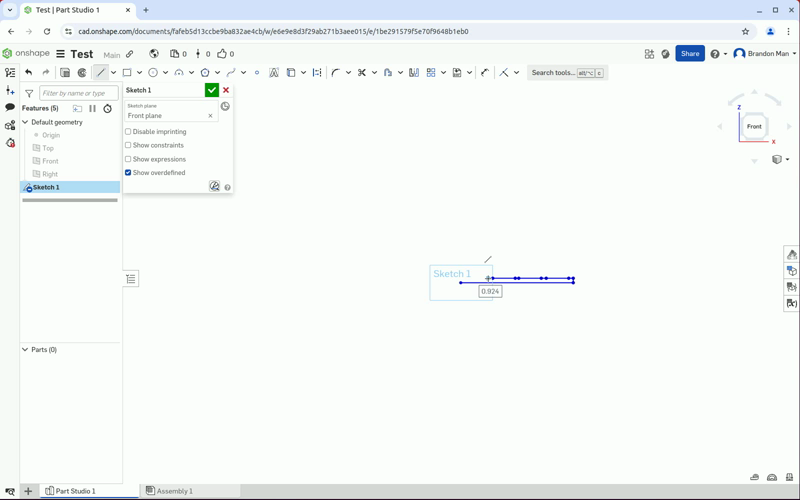
key_up(shift)
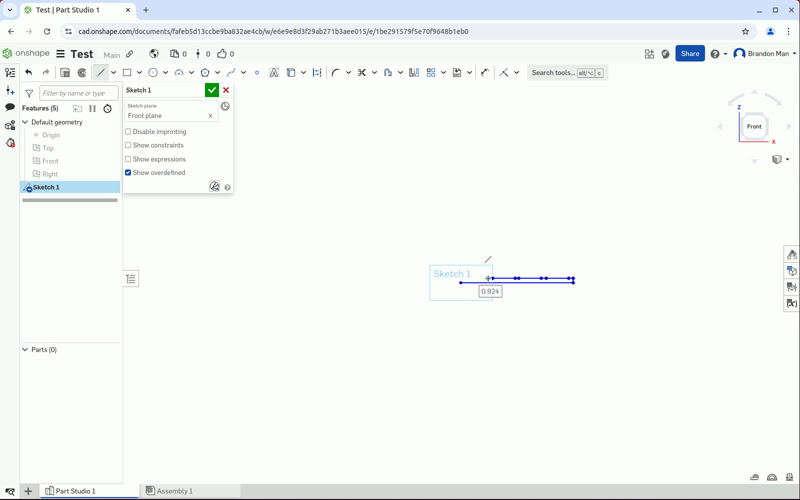
key_down(shift)
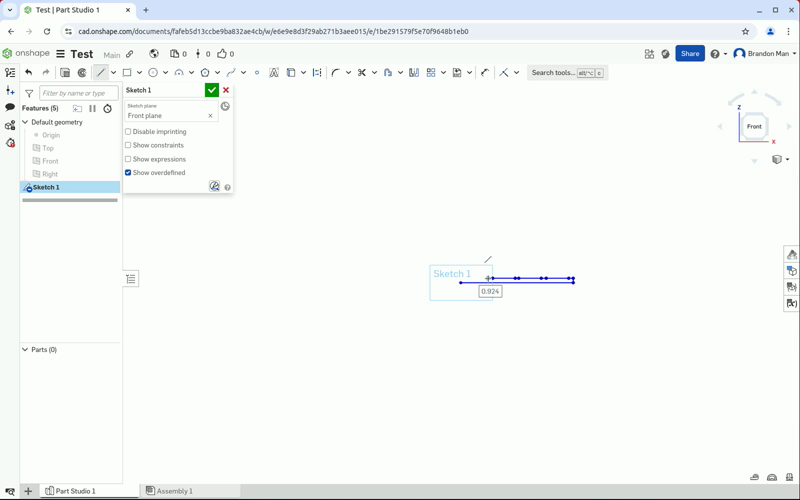
mouse_move(518, 278)
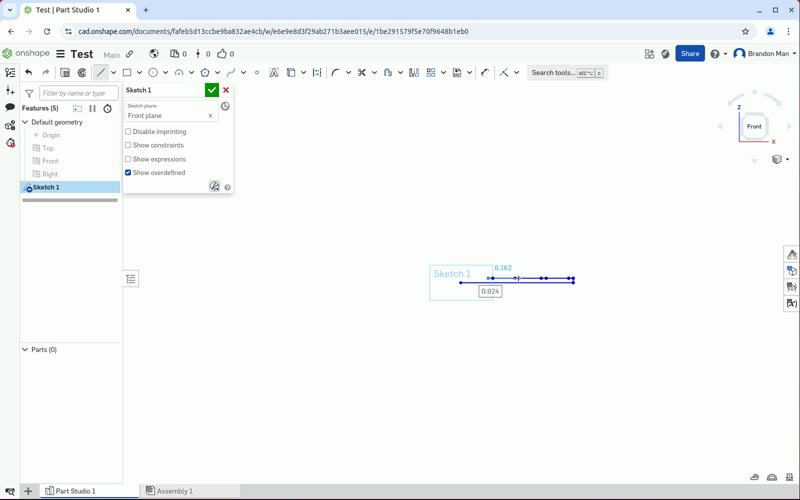
mouse_move(465, 278)
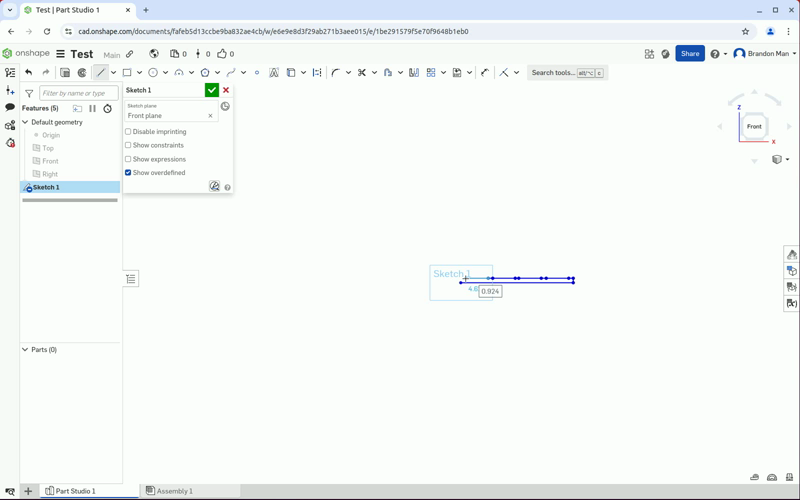
click(465, 278)
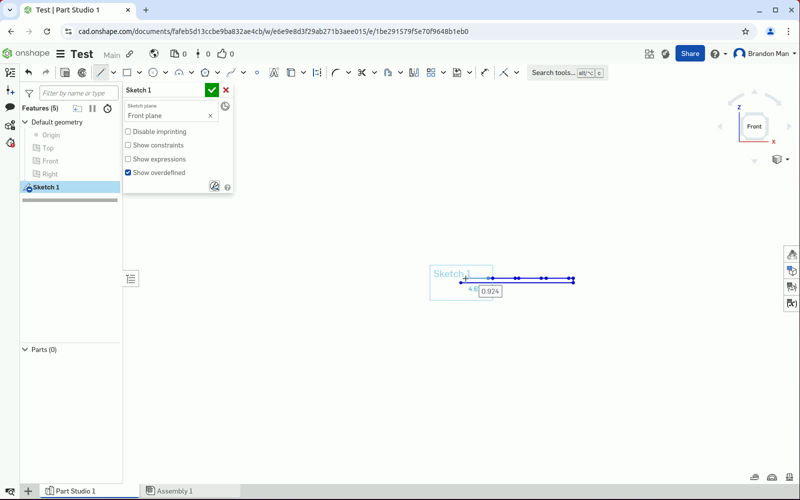
key_up(shift)
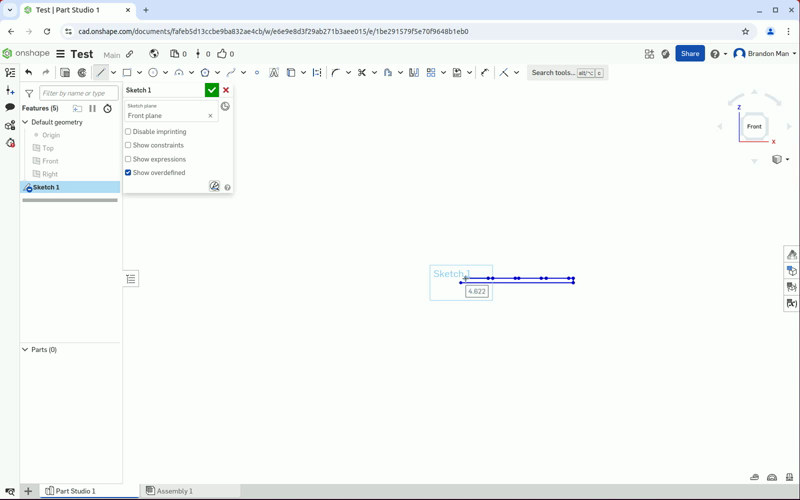
key_down(shift)
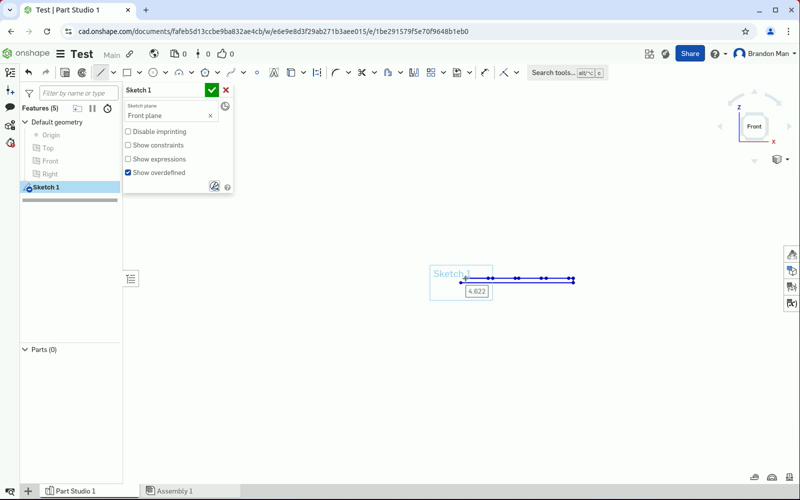
mouse_move(495, 278)
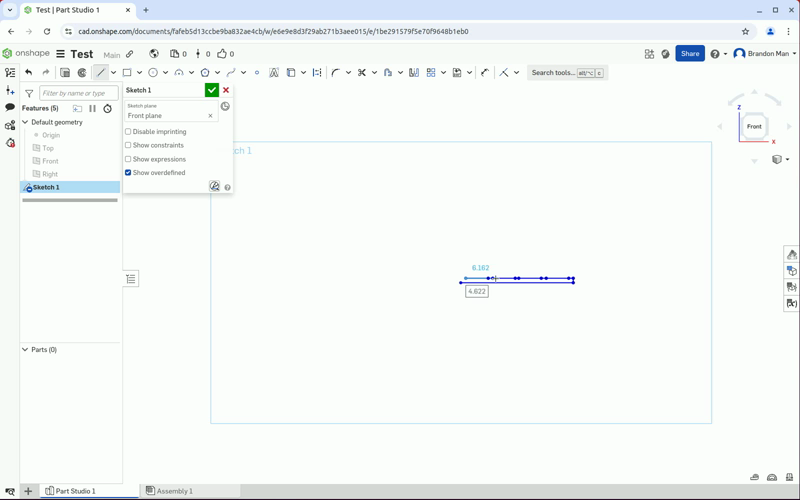
mouse_move(460, 278)
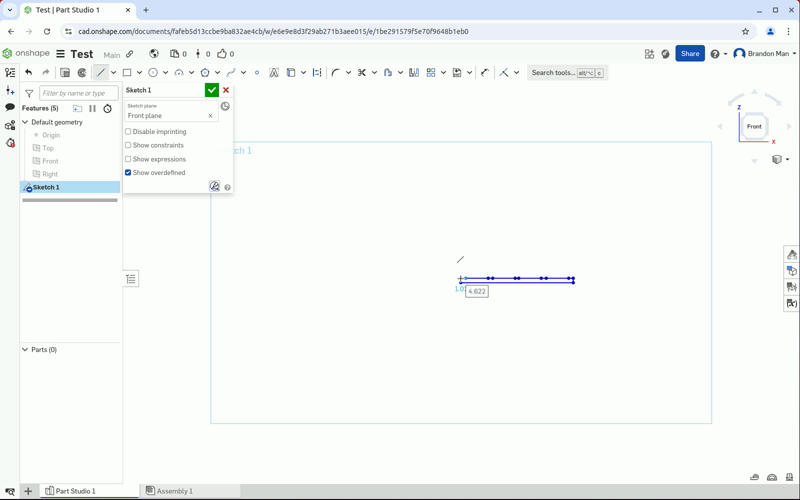
scroll(6)
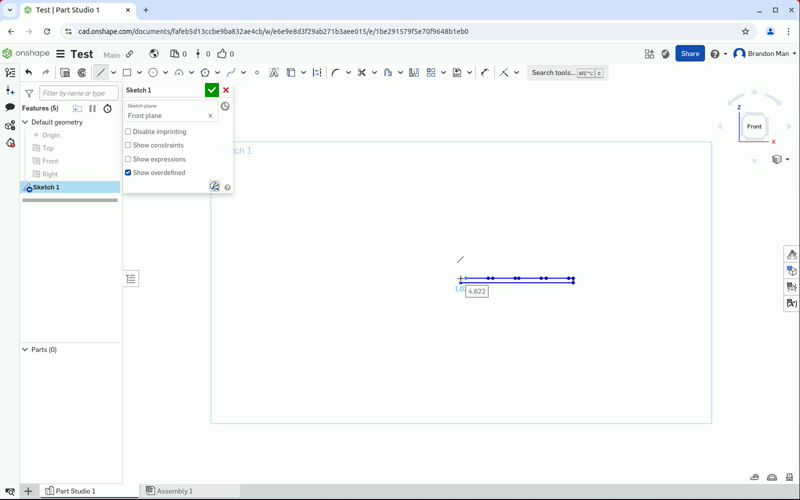
scroll(6)
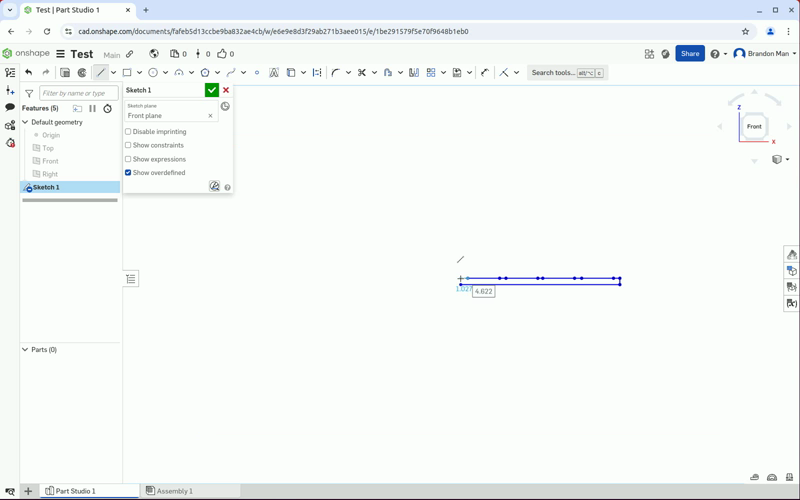
scroll(6)
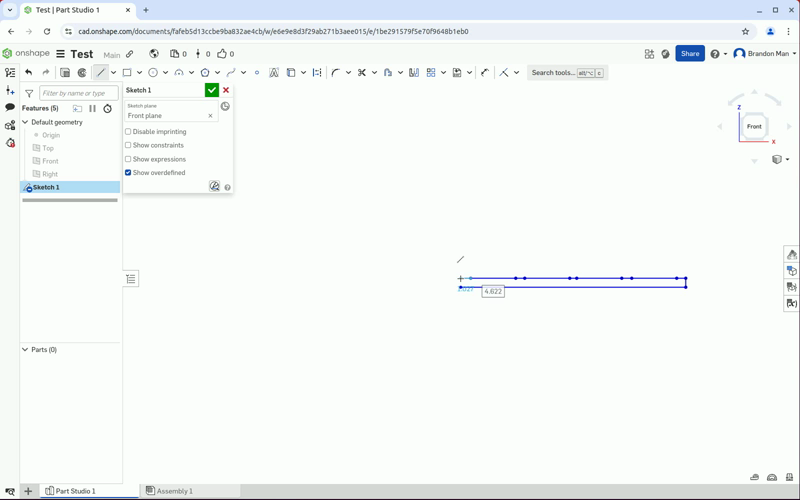
scroll(6)
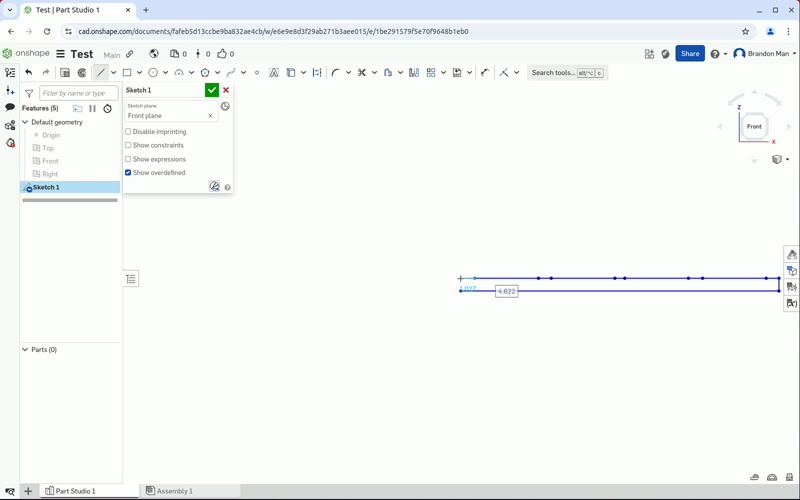
scroll(6)
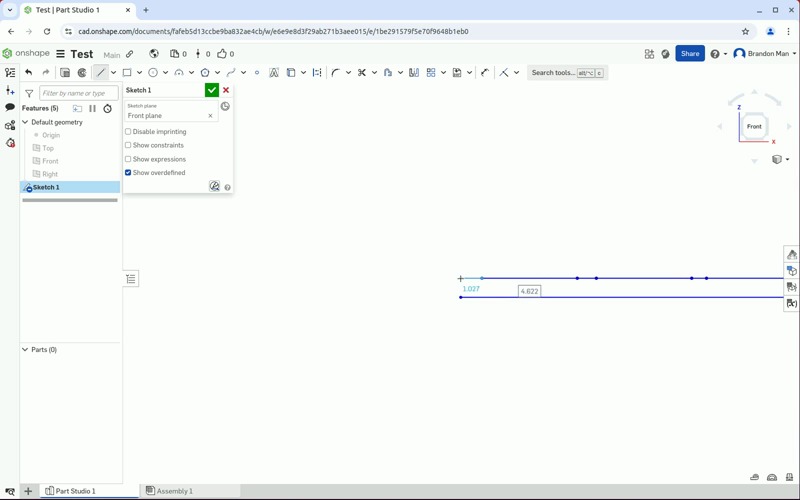
scroll(6)
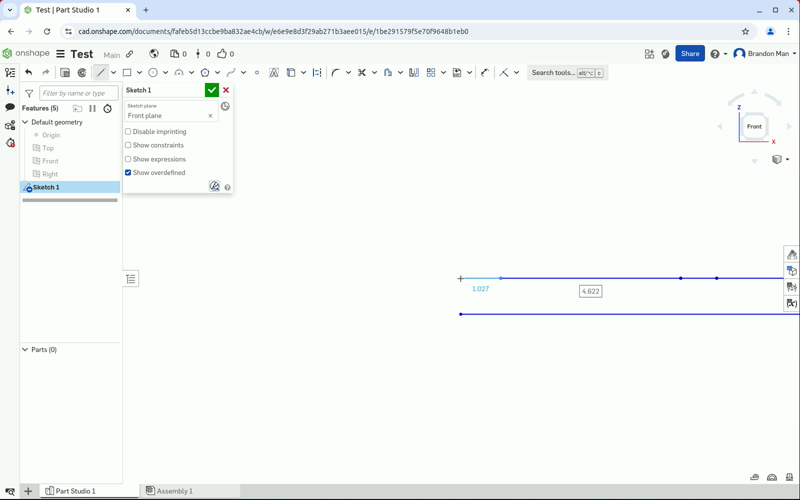
scroll(6)
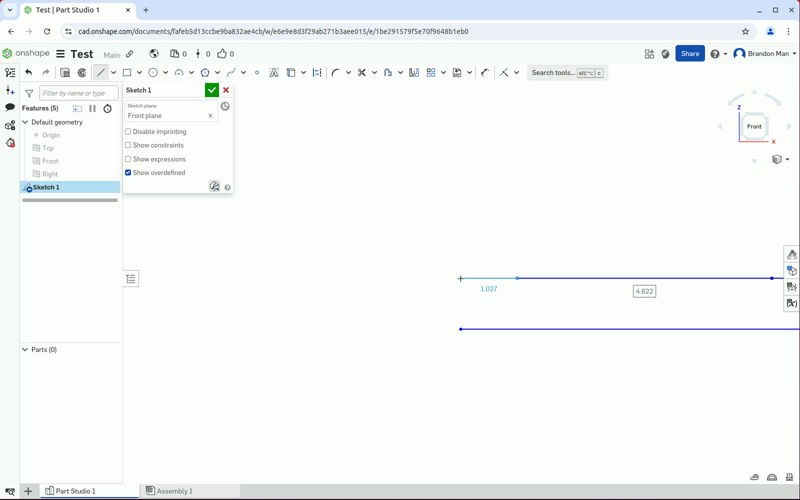
click(460, 278)
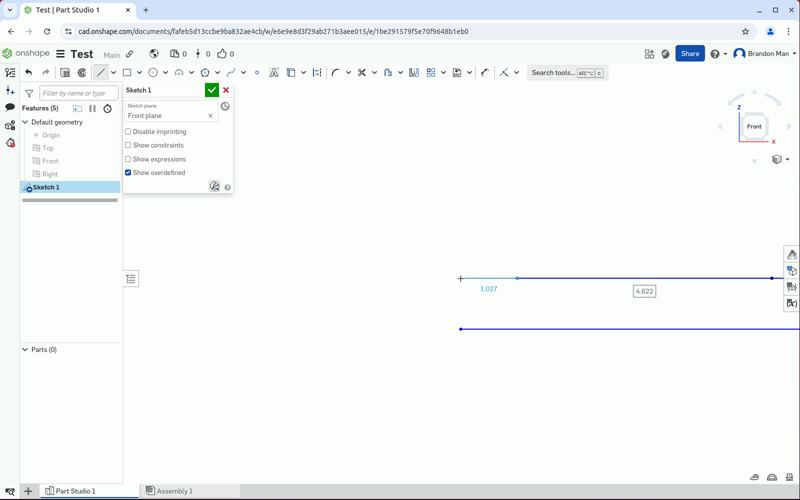
scroll(-6)
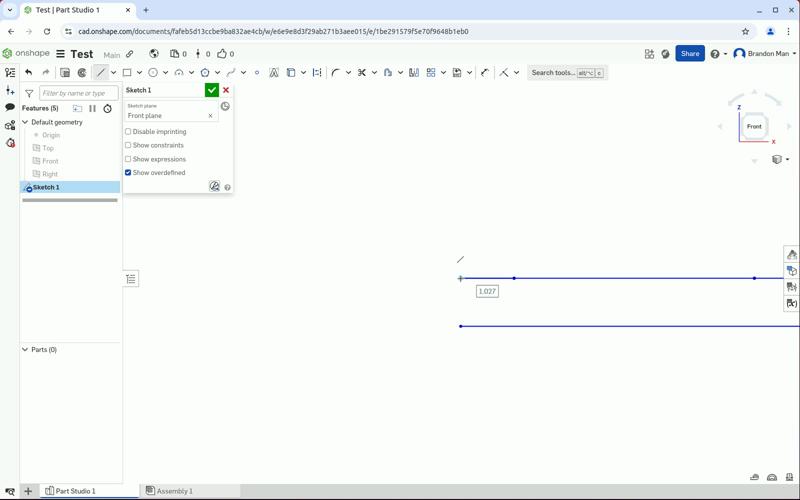
scroll(-6)
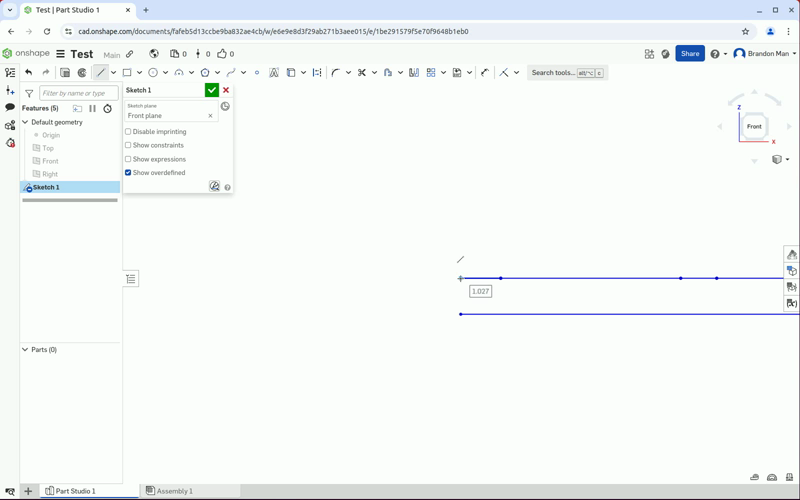
scroll(-6)
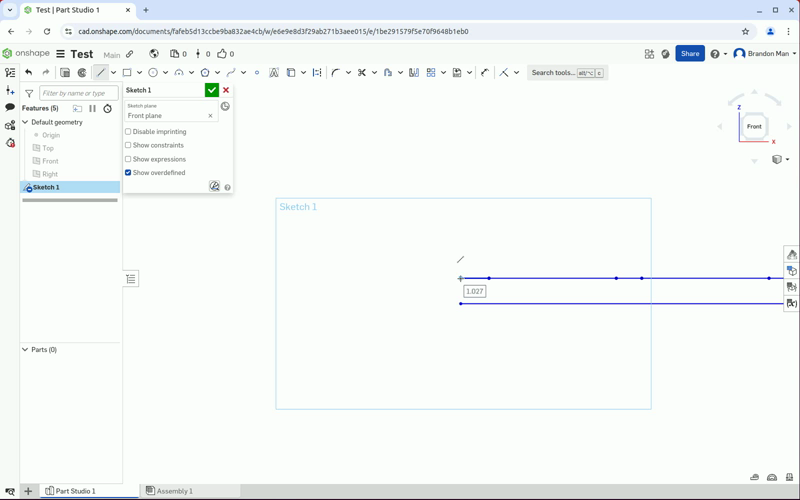
scroll(-6)
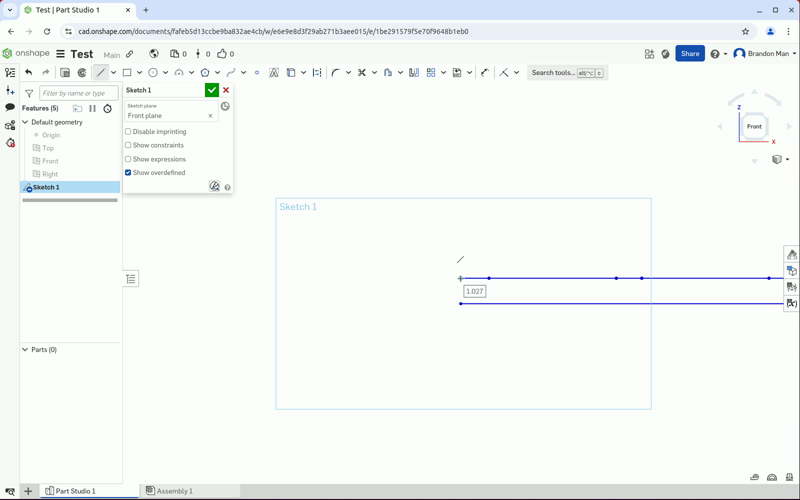
scroll(-6)
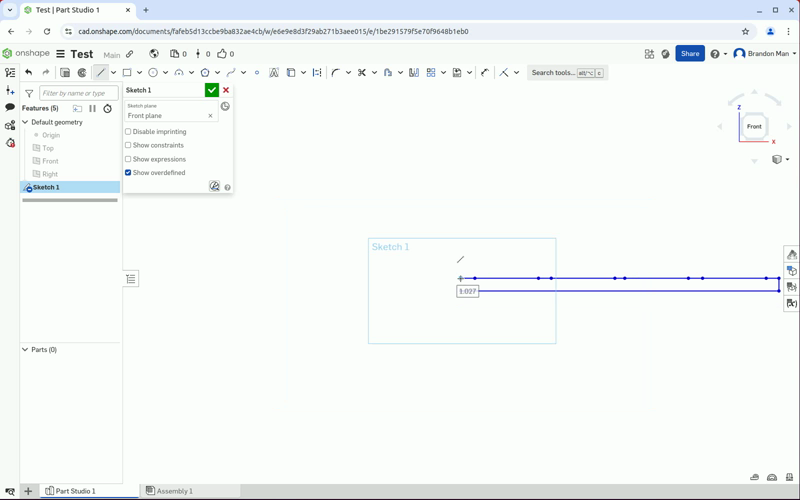
scroll(-6)
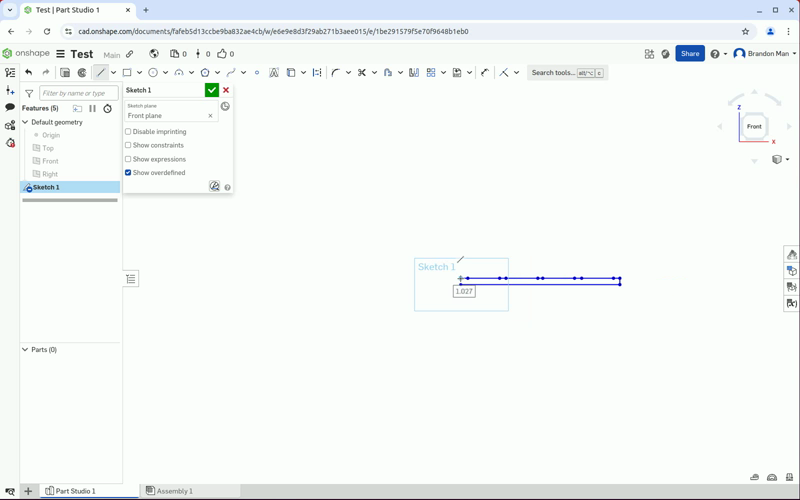
scroll(-6)
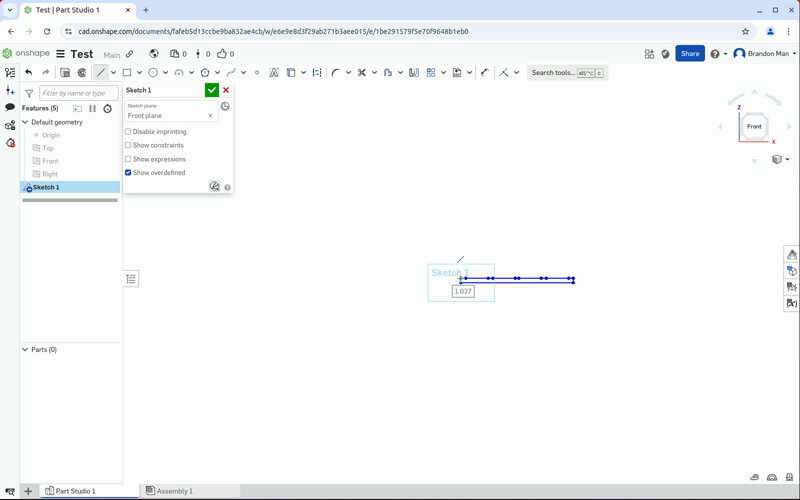
key_up(shift)
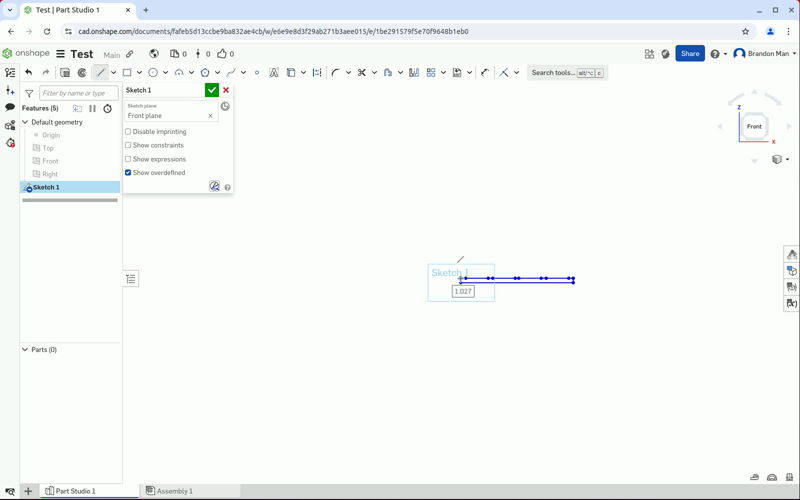
mouse_move(490, 278)
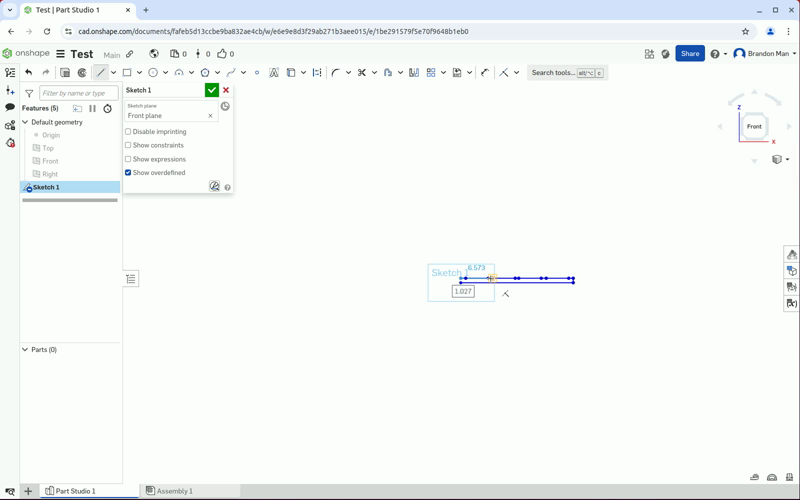
key_down(shift)
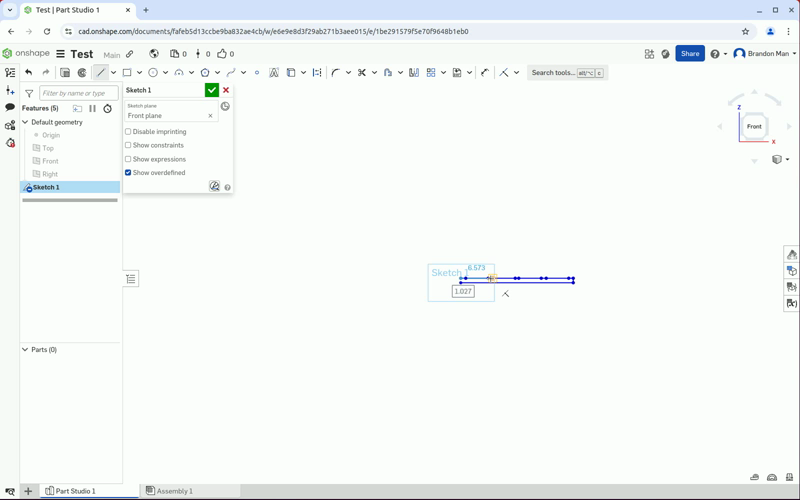
mouse_move(460, 282)
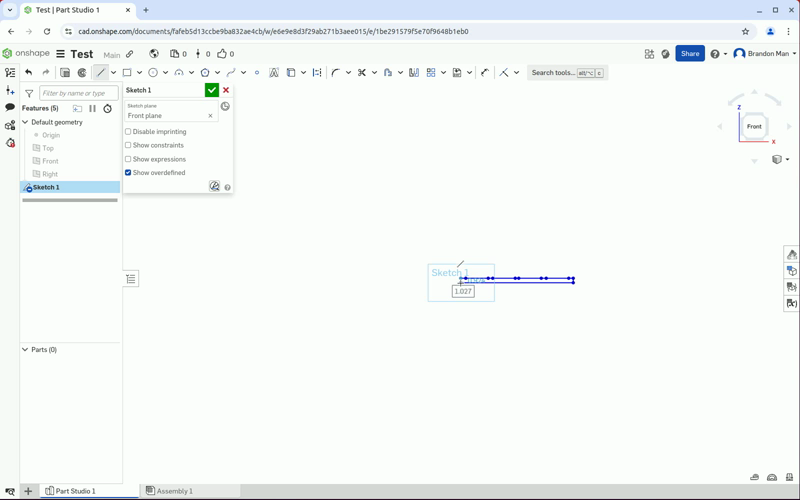
scroll(6)
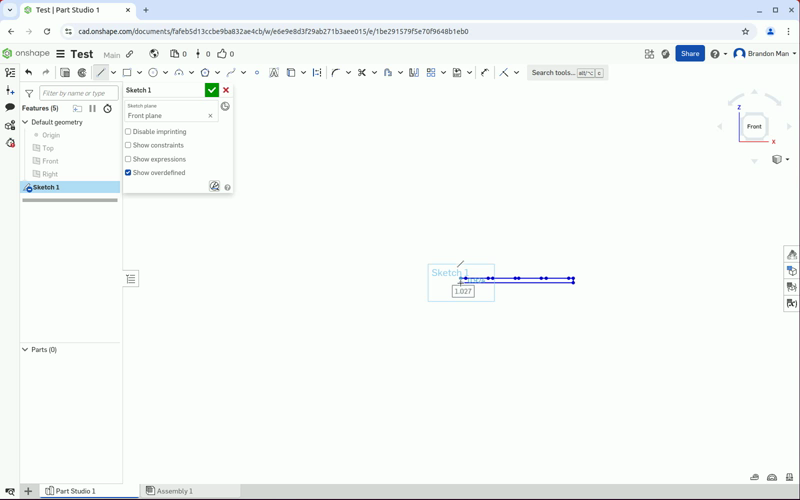
scroll(6)
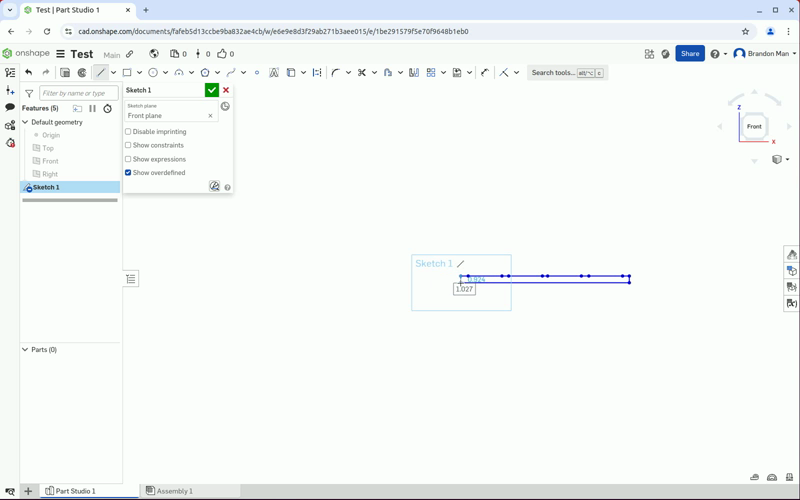
scroll(6)
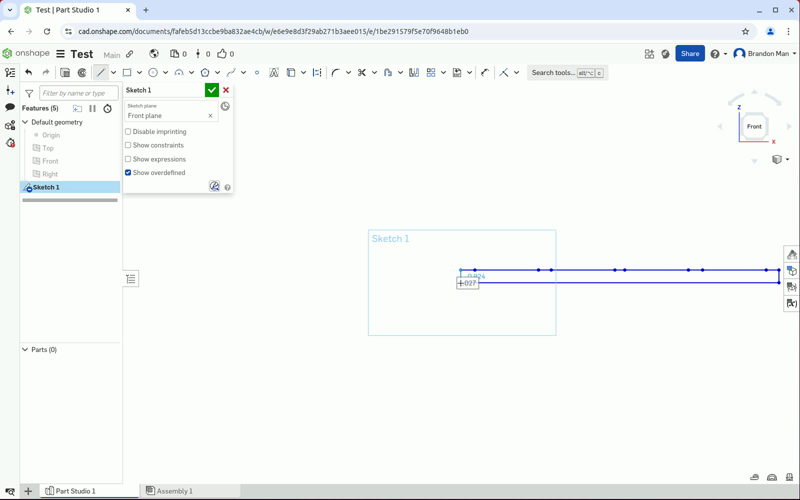
scroll(6)
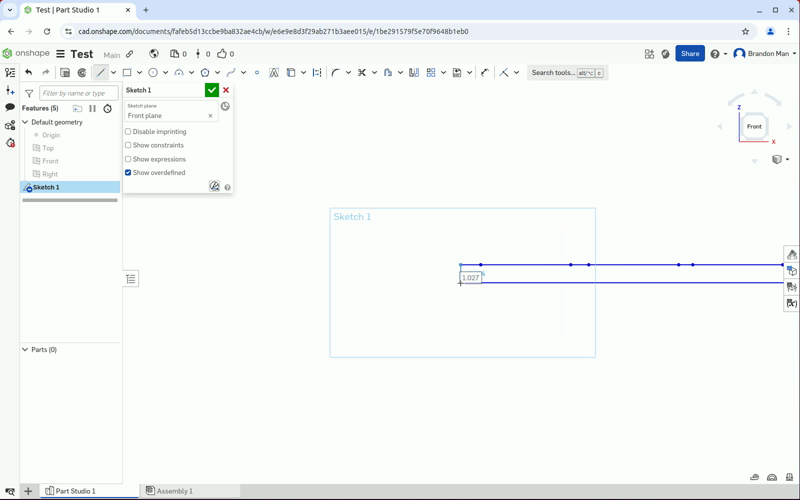
scroll(6)
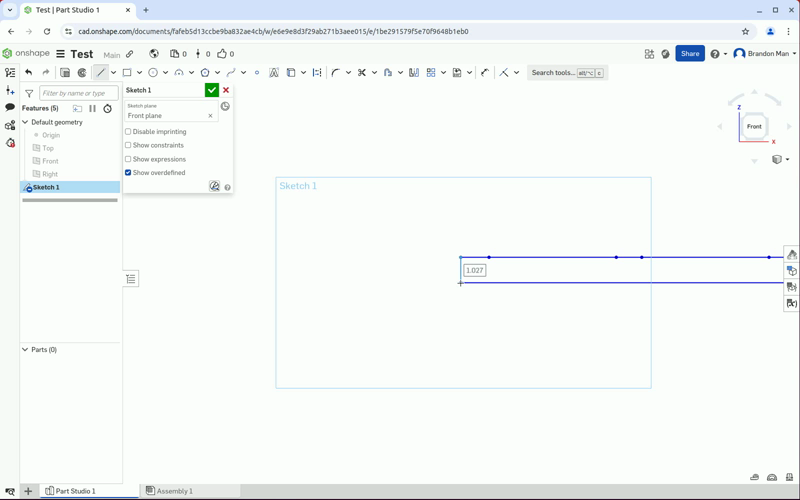
scroll(6)
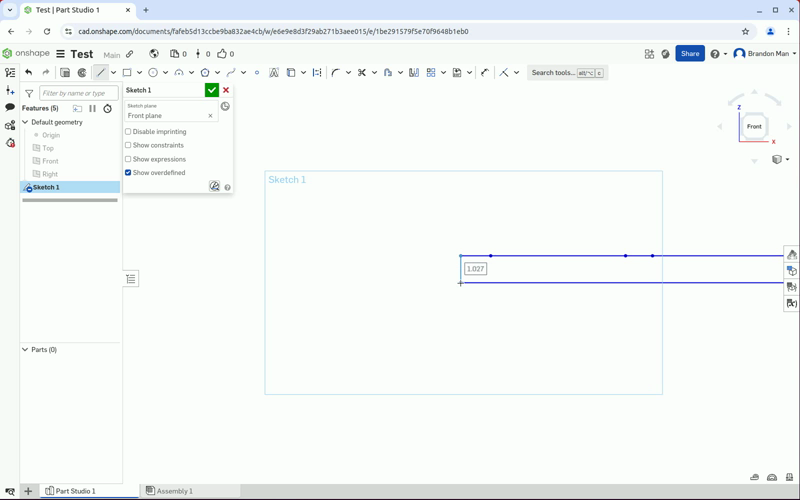
scroll(6)
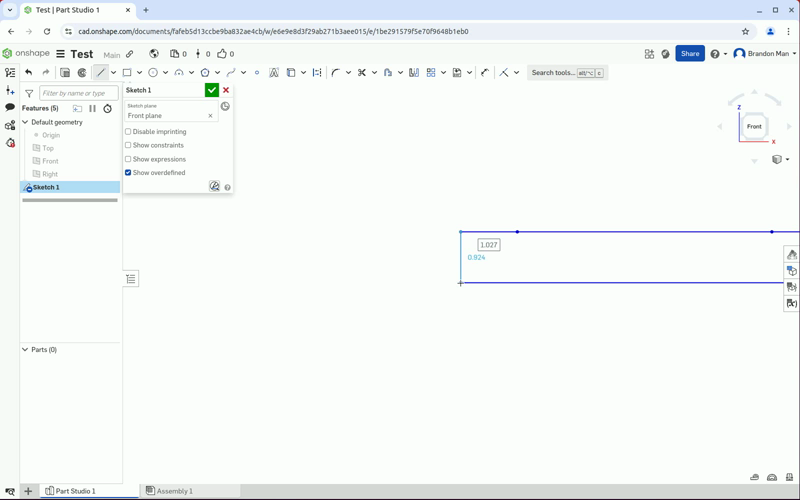
key_up(shift)
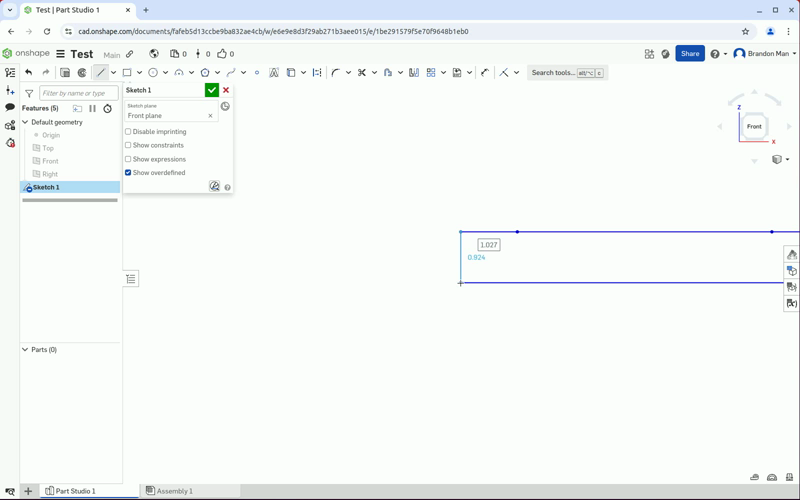
click(460, 282)
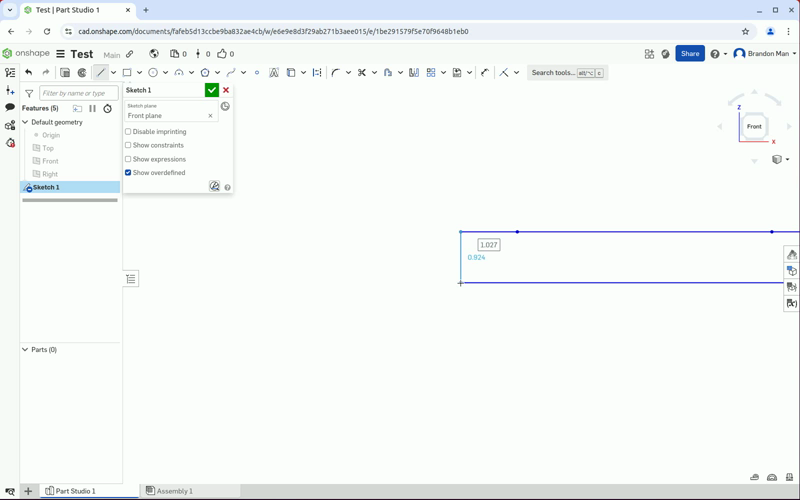
scroll(-6)
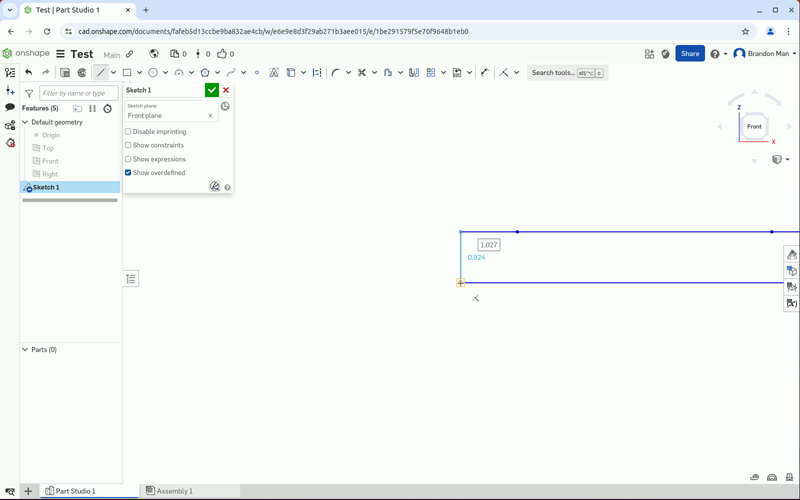
scroll(-6)
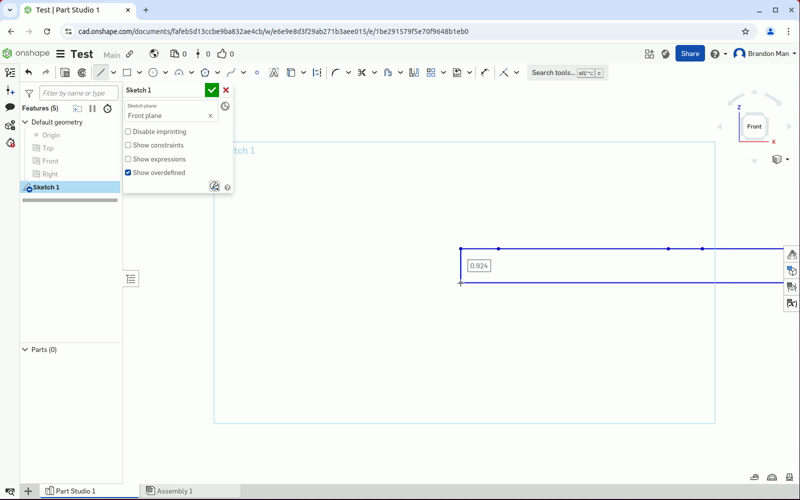
scroll(-6)
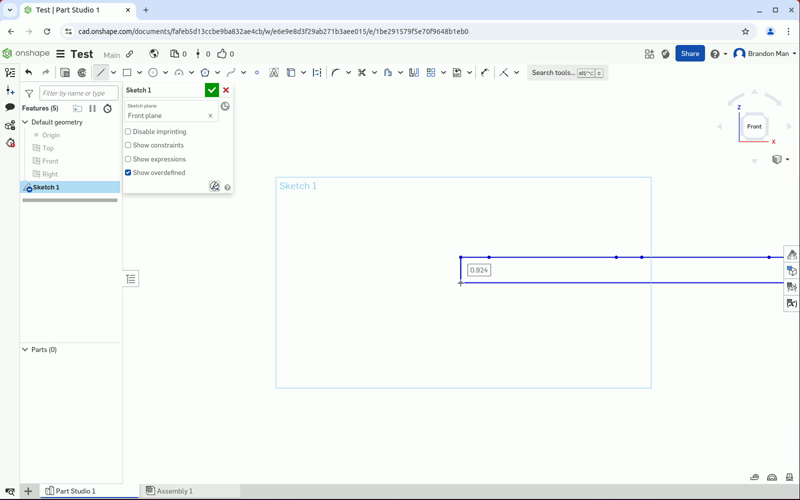
scroll(-6)
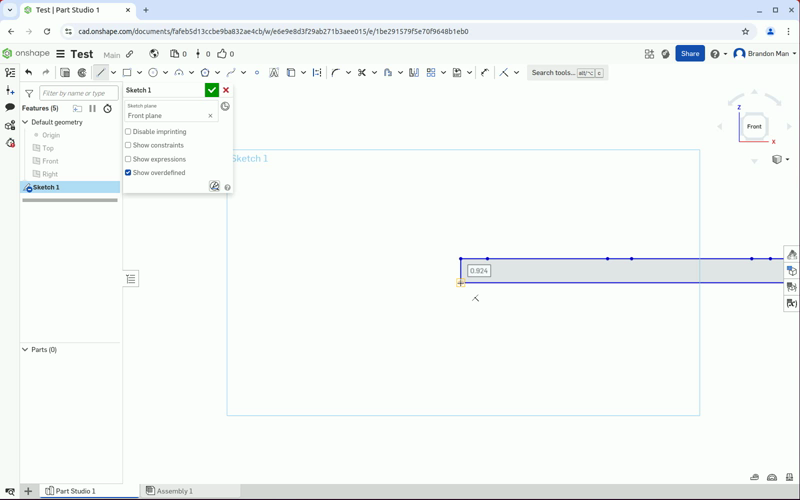
scroll(-6)
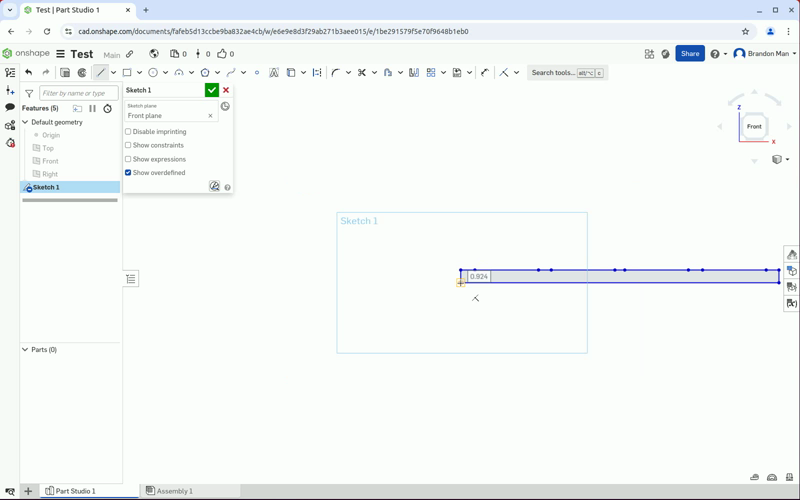
scroll(-6)
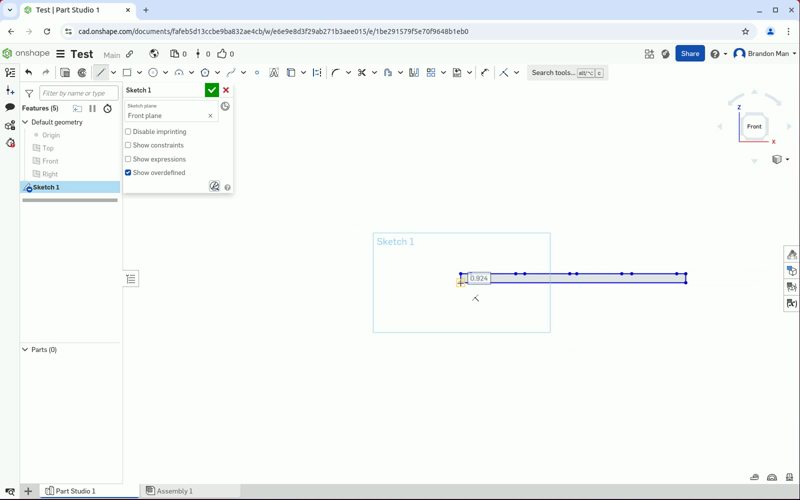
scroll(-6)
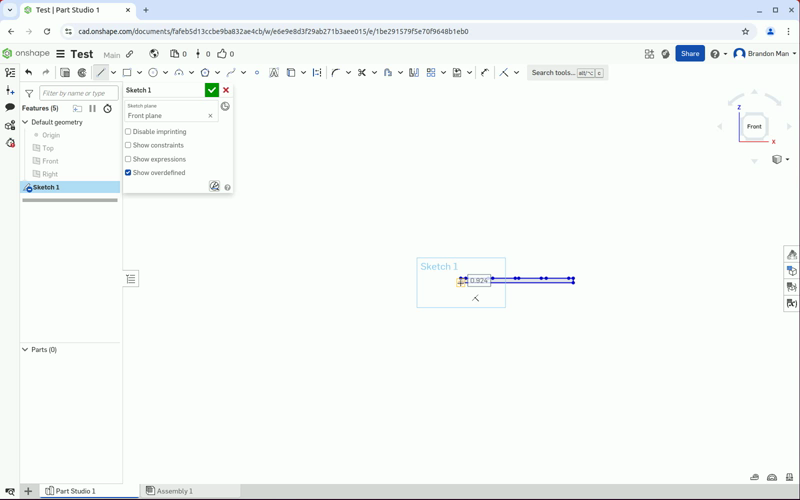
key(esc)
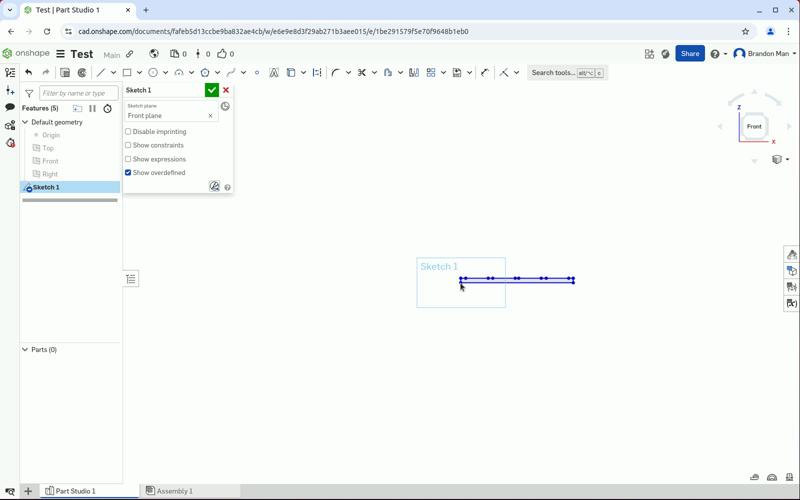
mouse_move(555, 282)
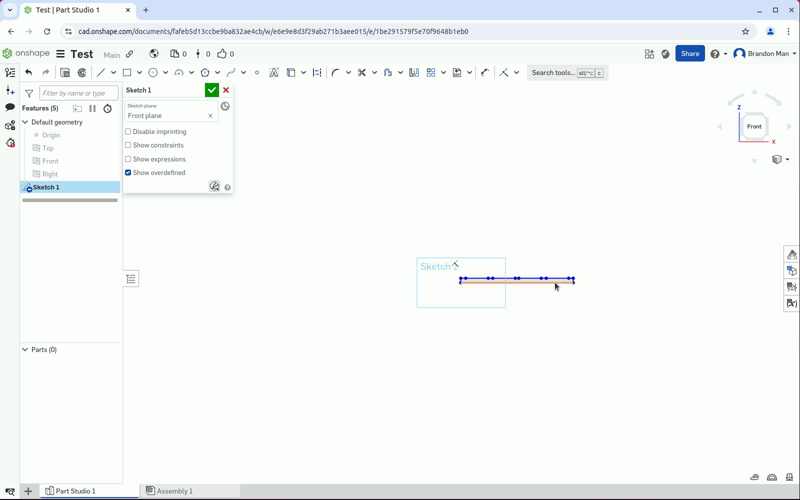
scroll(6)
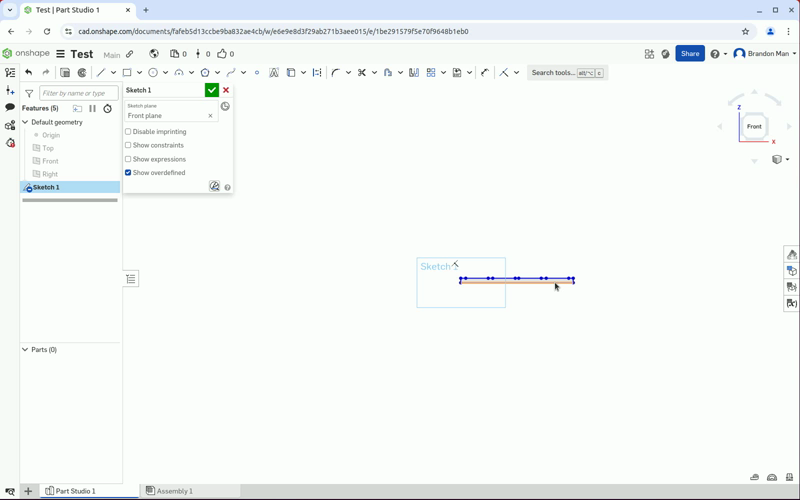
scroll(6)
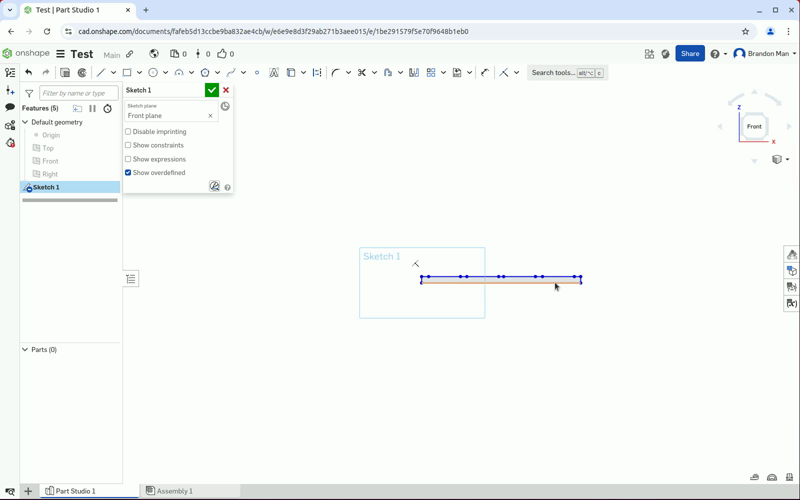
scroll(6)
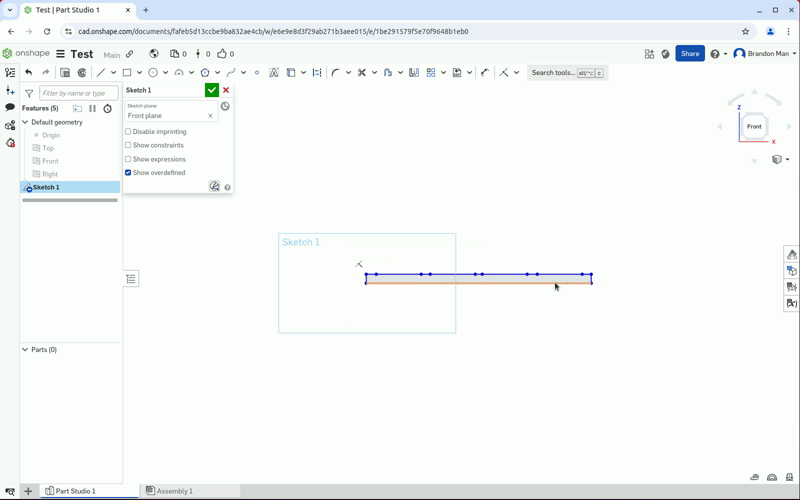
scroll(6)
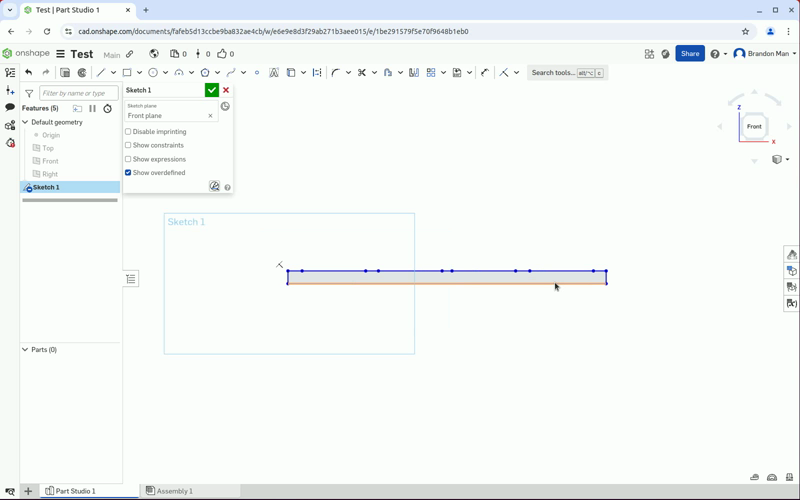
scroll(6)
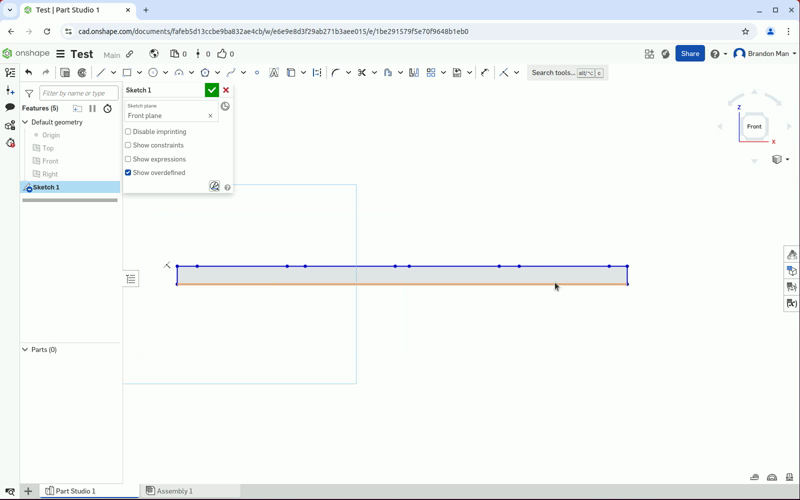
scroll(6)
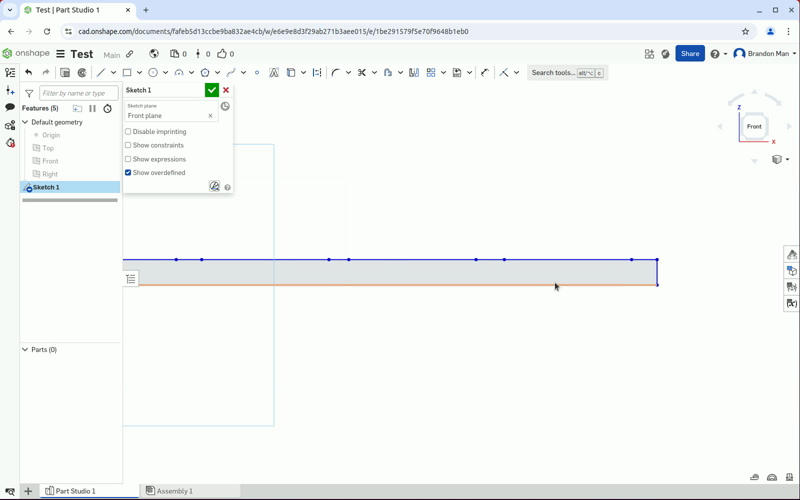
scroll(6)
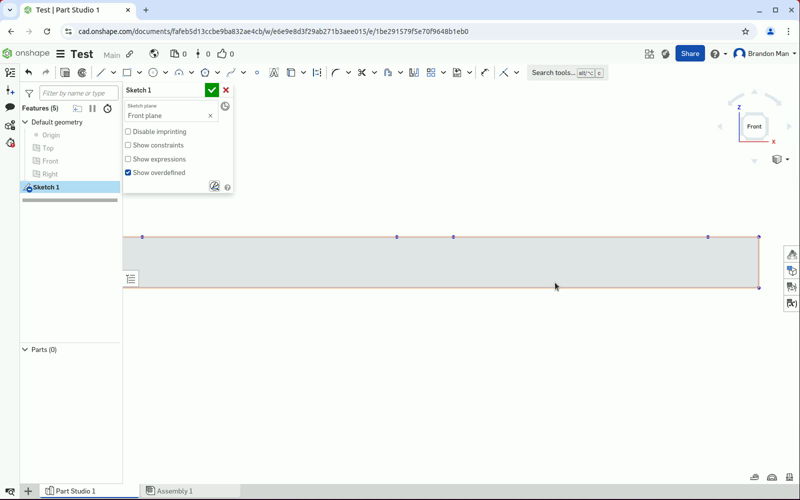
click(555, 282)
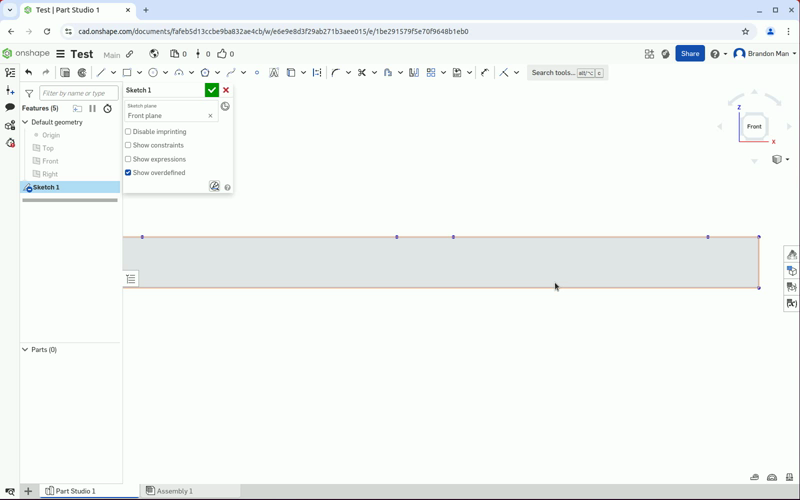
scroll(-6)
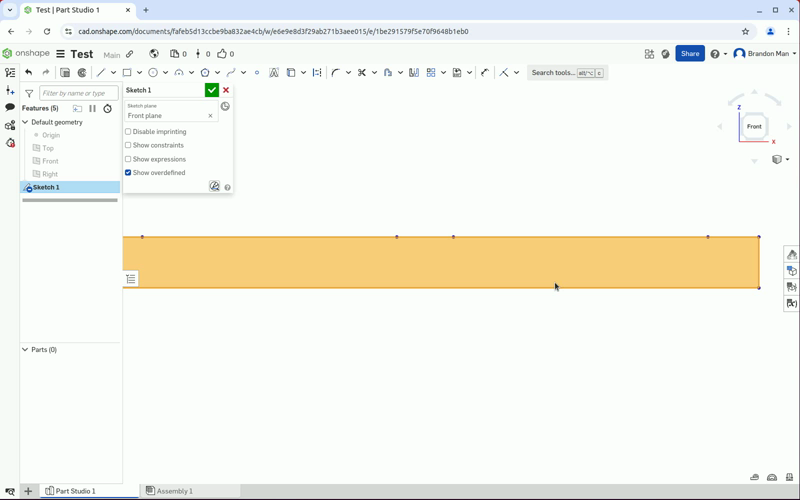
scroll(-6)
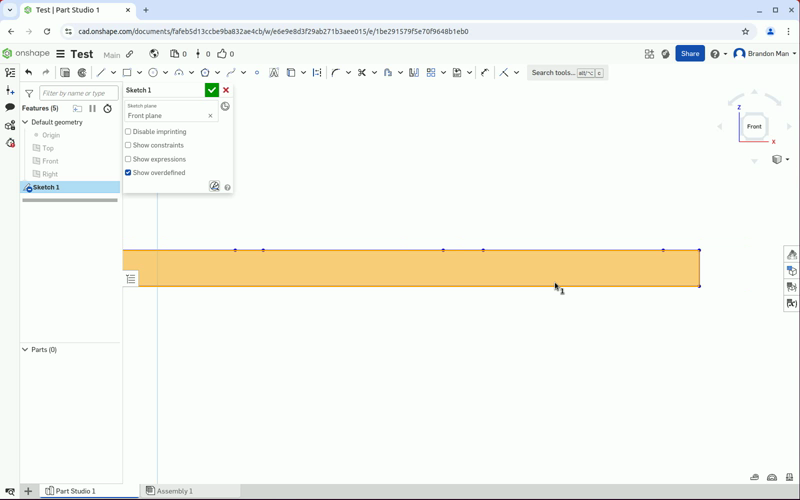
scroll(-6)
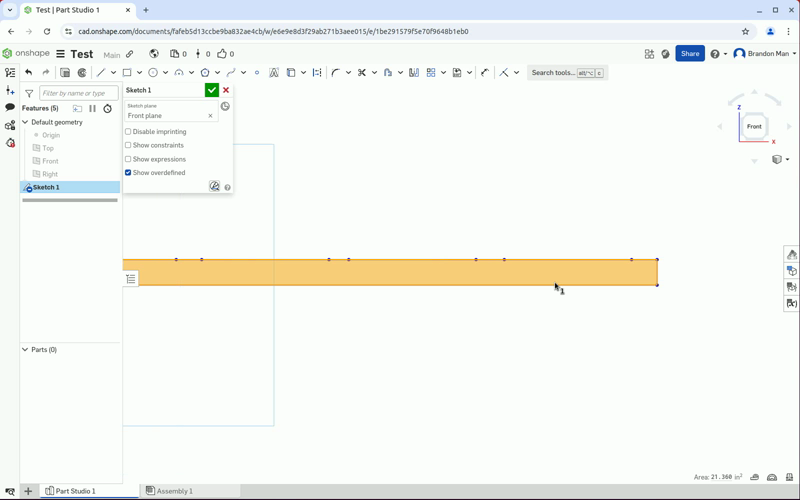
scroll(-6)
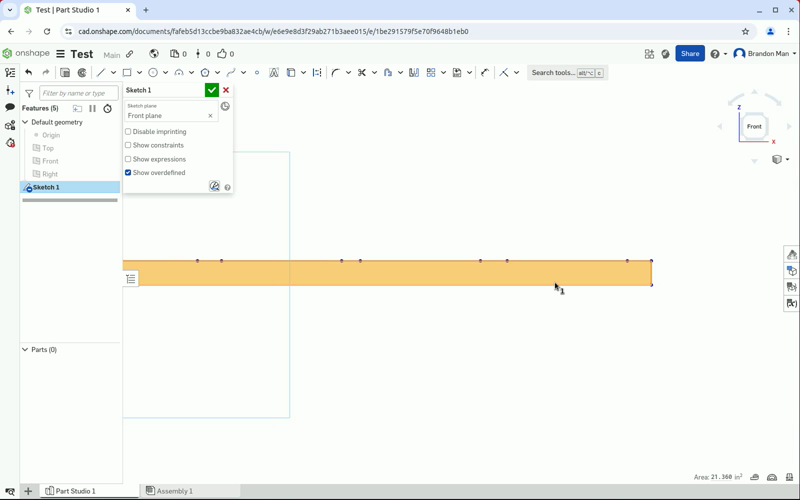
scroll(-6)
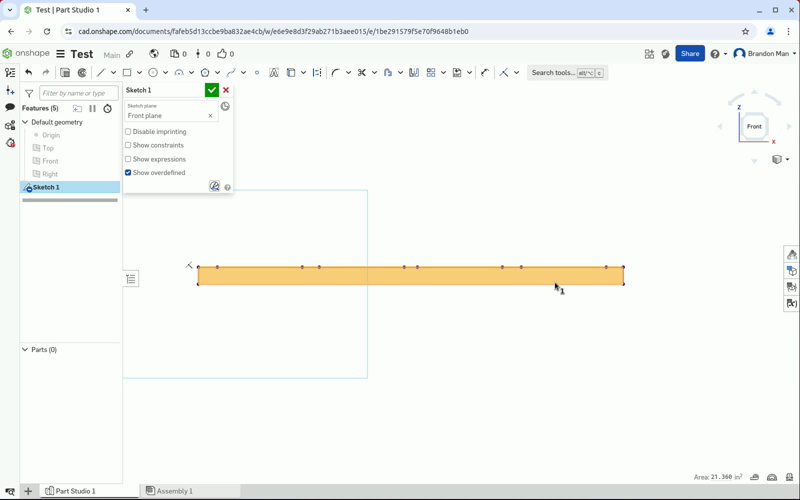
scroll(-6)
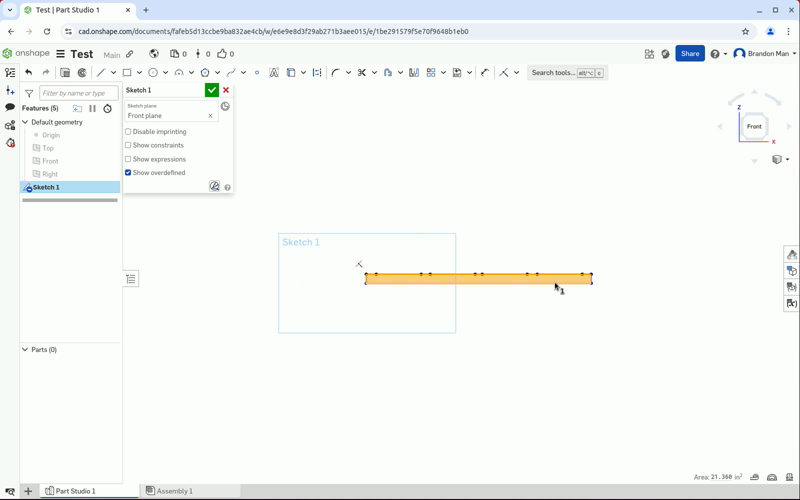
scroll(-6)
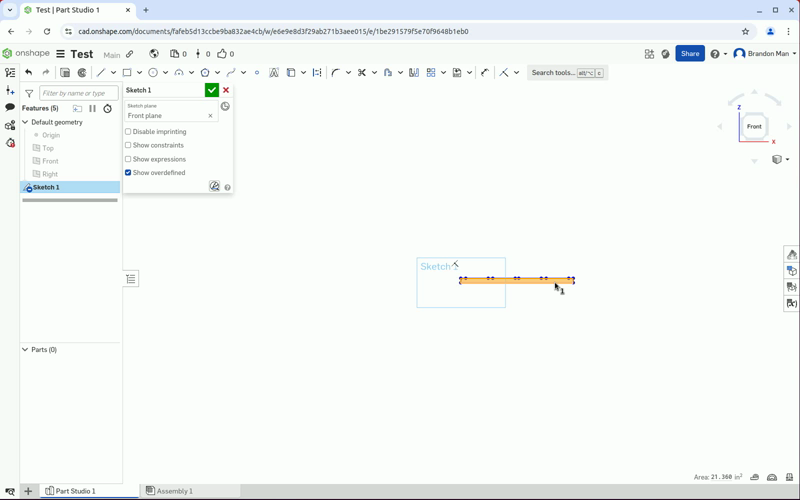
mouse_move(73, 352)
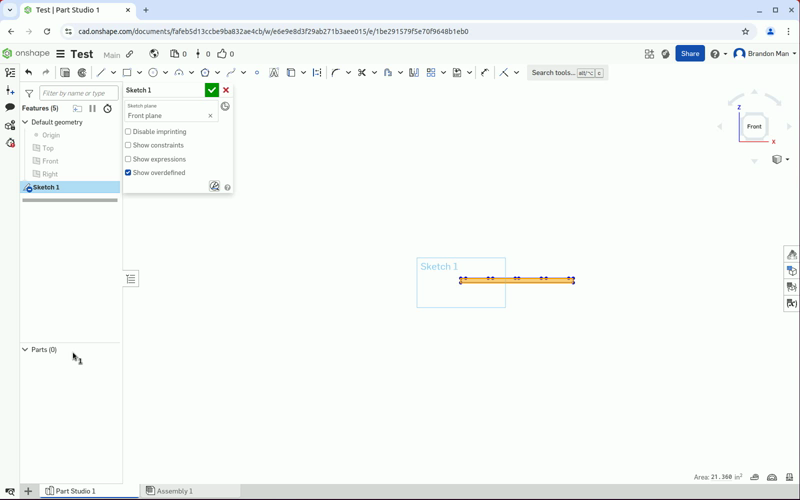
key(shift+y)
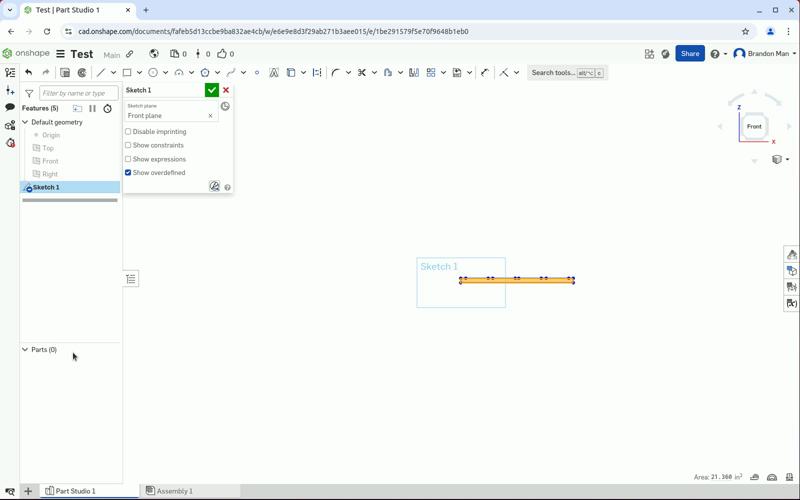
key(shift+e)
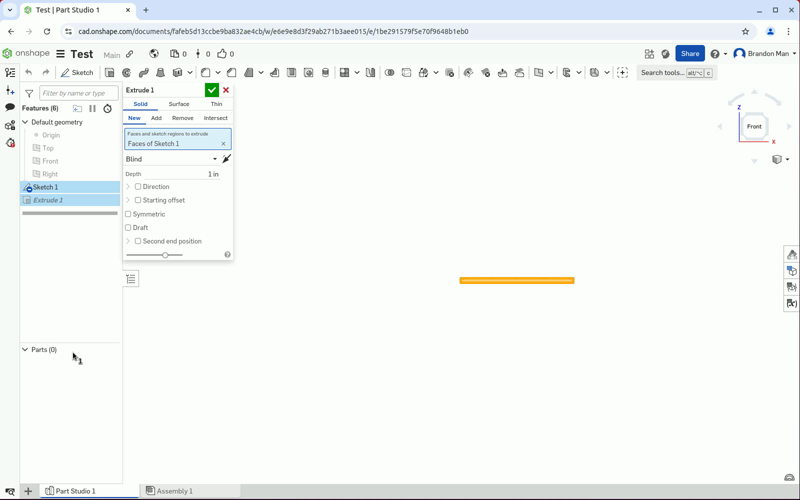
mouse_move(143, 106)
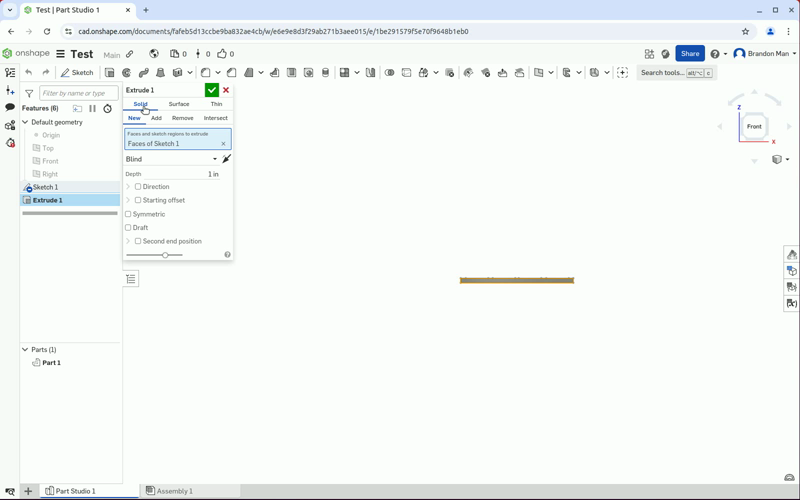
click(143, 106)
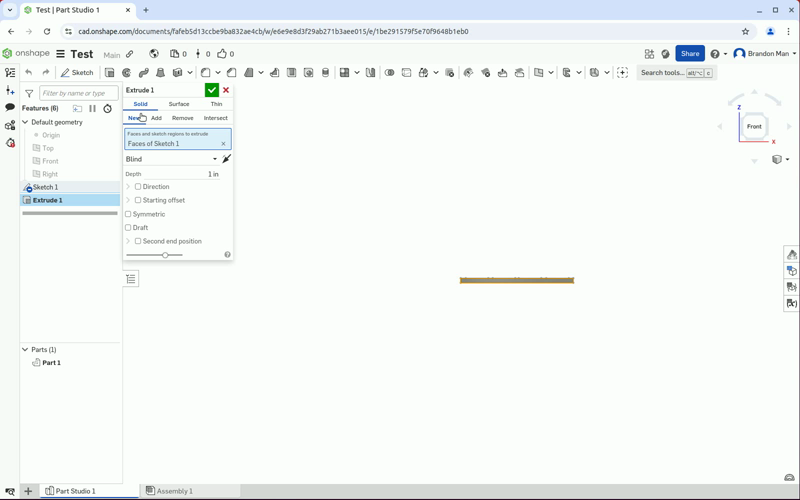
mouse_move(137, 120)
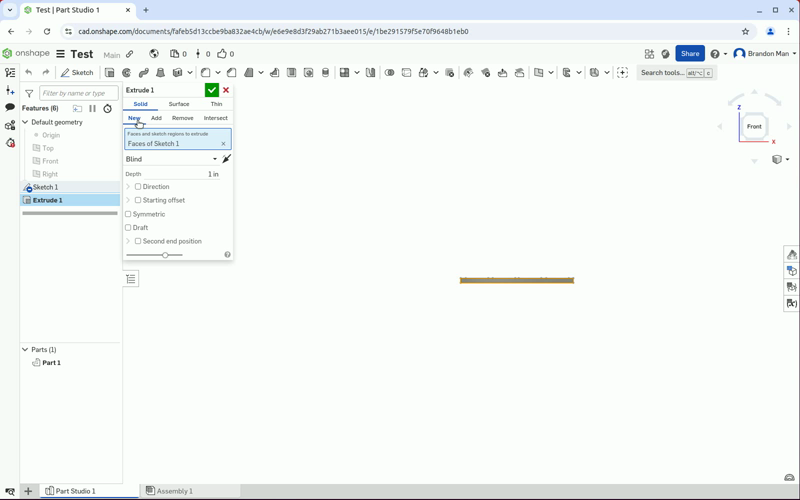
click(137, 120)
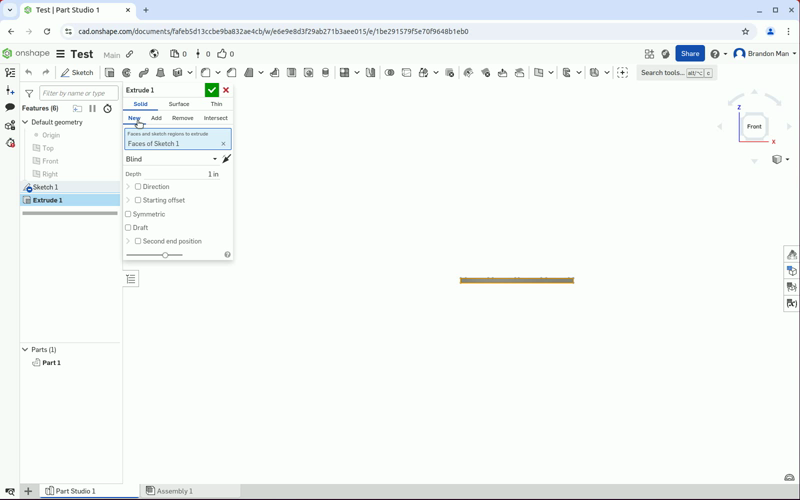
key(tab, 4)
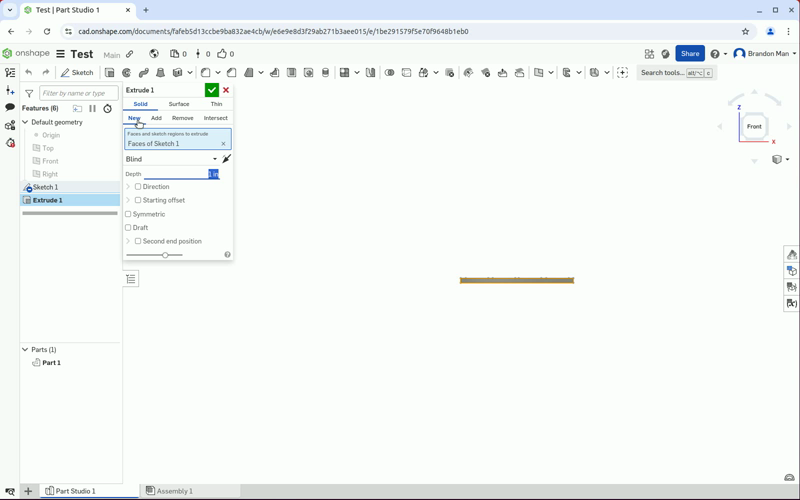
text(-15.165)
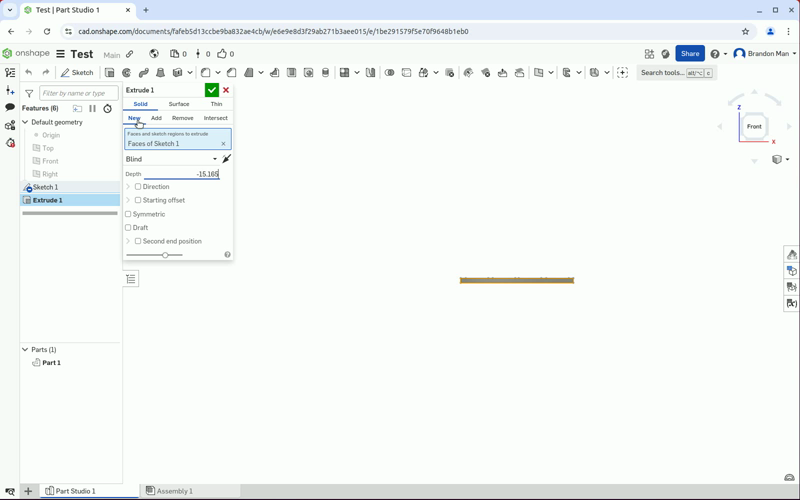
key(enter)
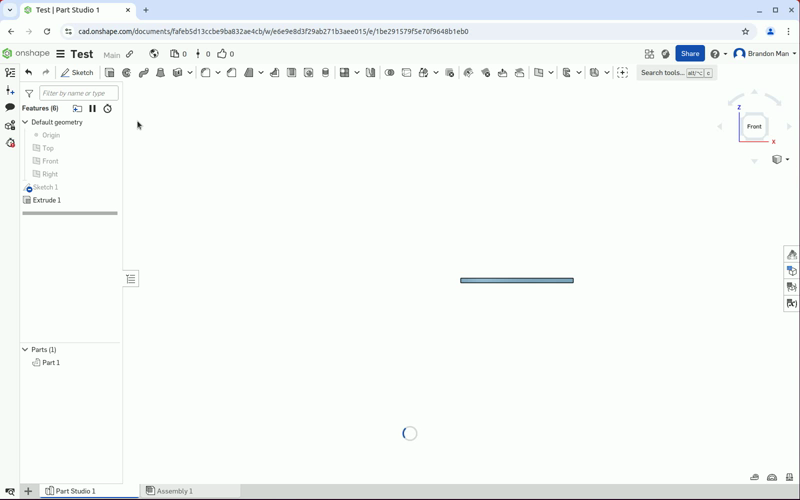
key(shift+h)
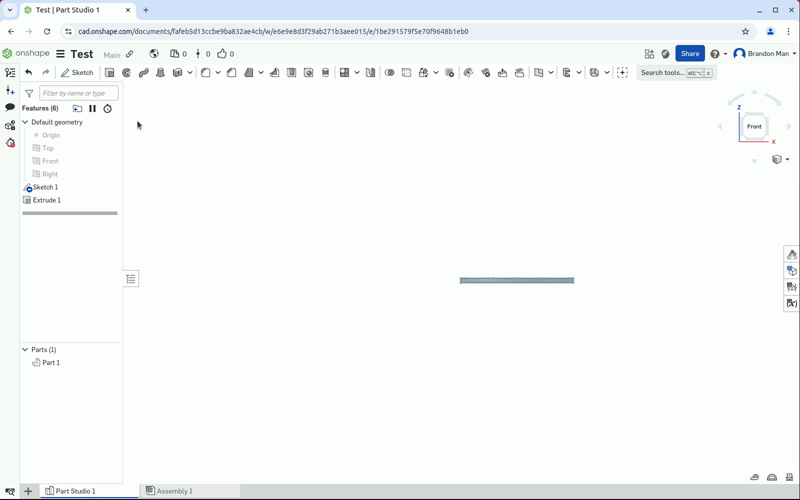
key(shift+h)
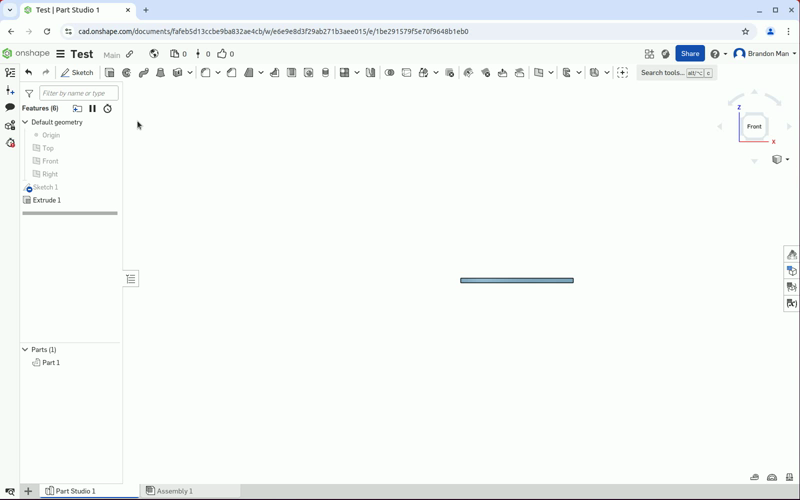
mouse_move(73, 189)
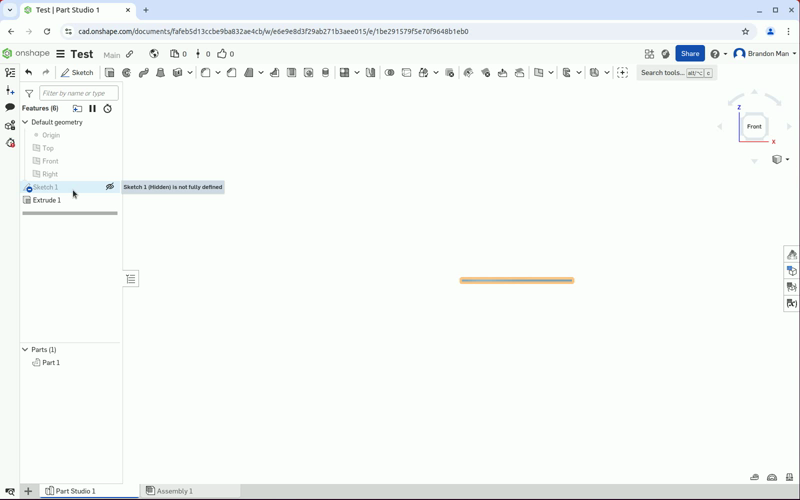
click(73, 189)
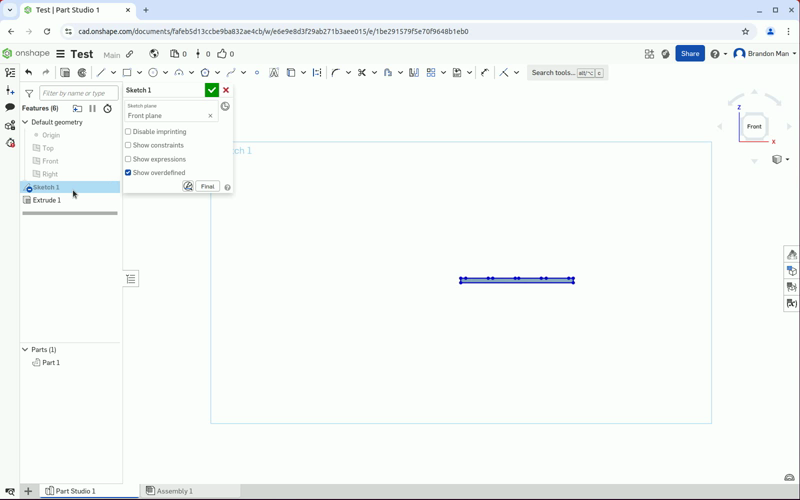
mouse_move(229, 92)
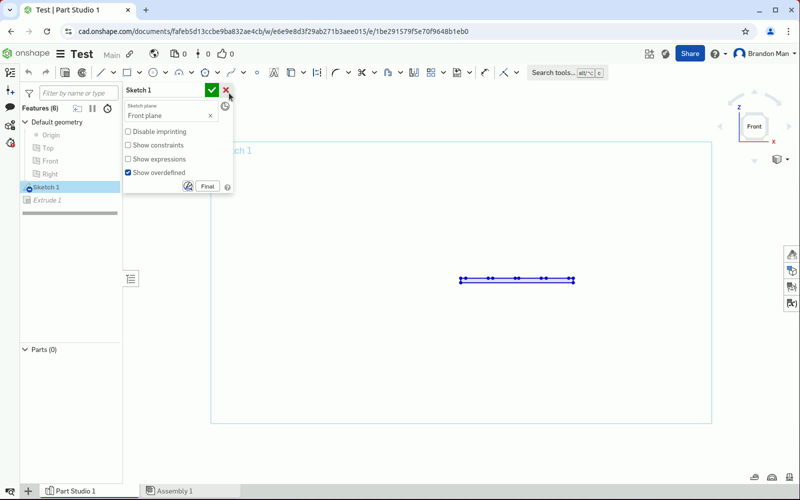
click(229, 92)
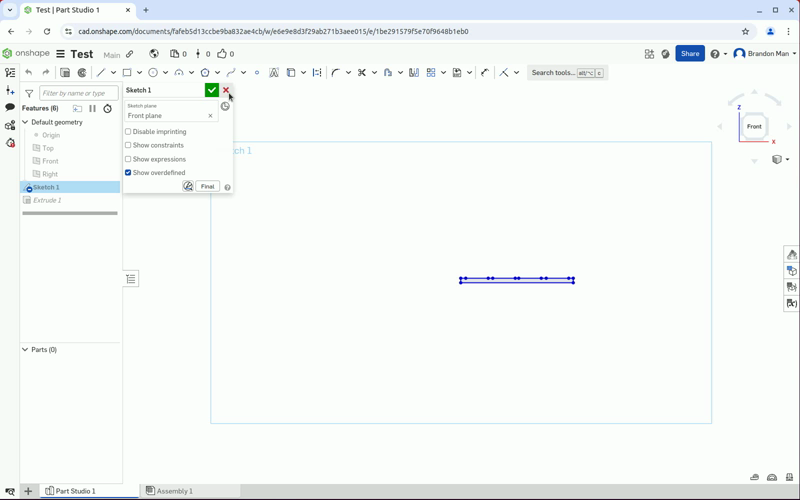
key(shift+s)
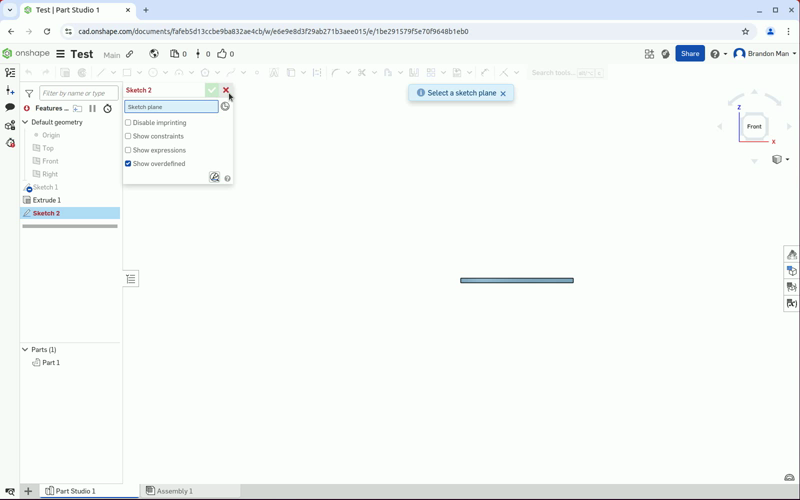
mouse_move(73, 163)
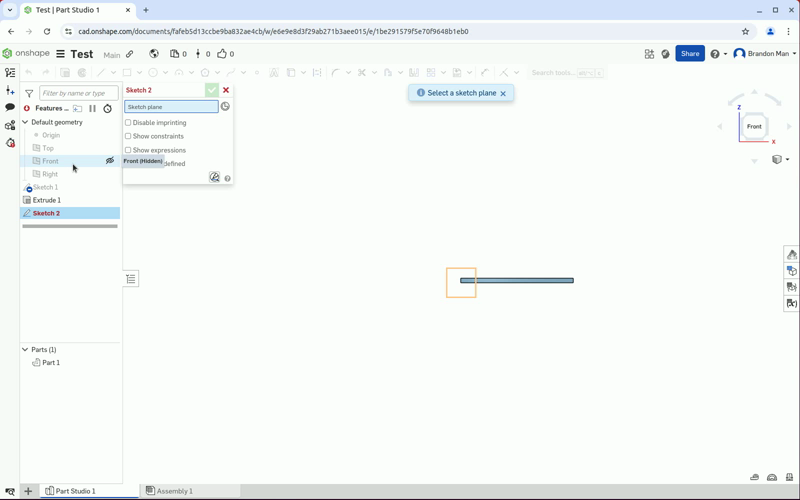
click(73, 163)
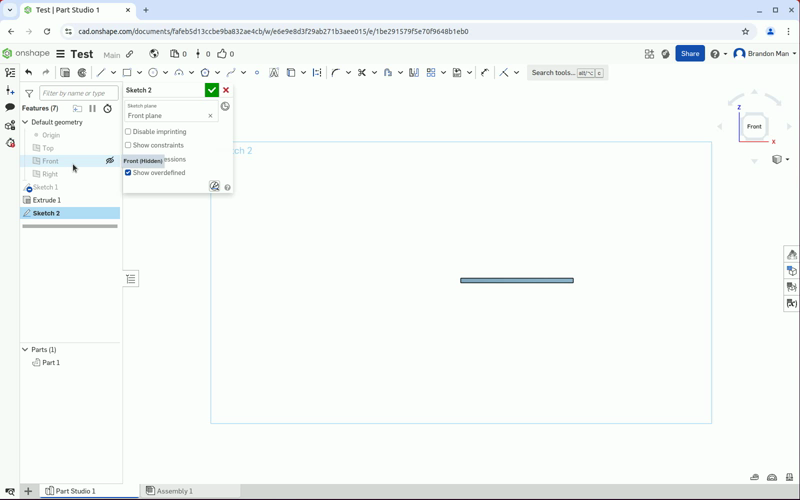
mouse_move(73, 352)
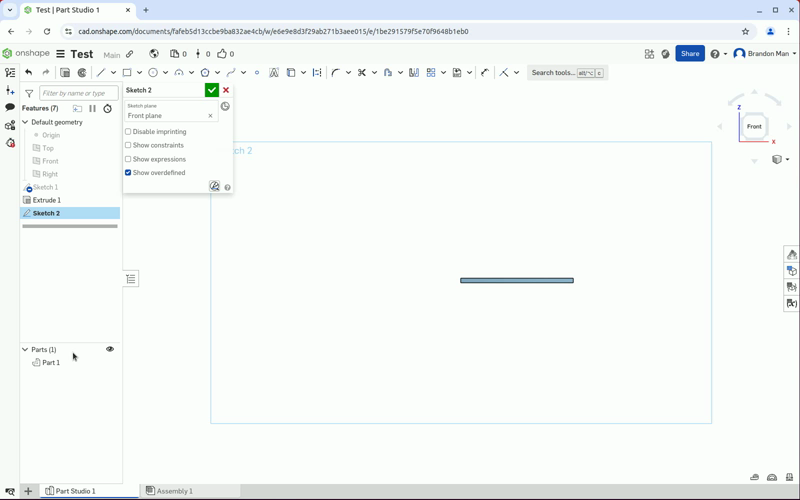
key(y)
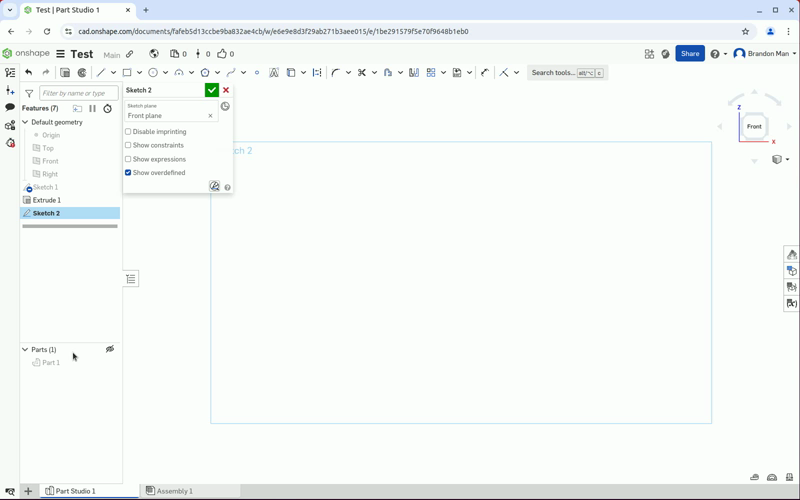
key(l)
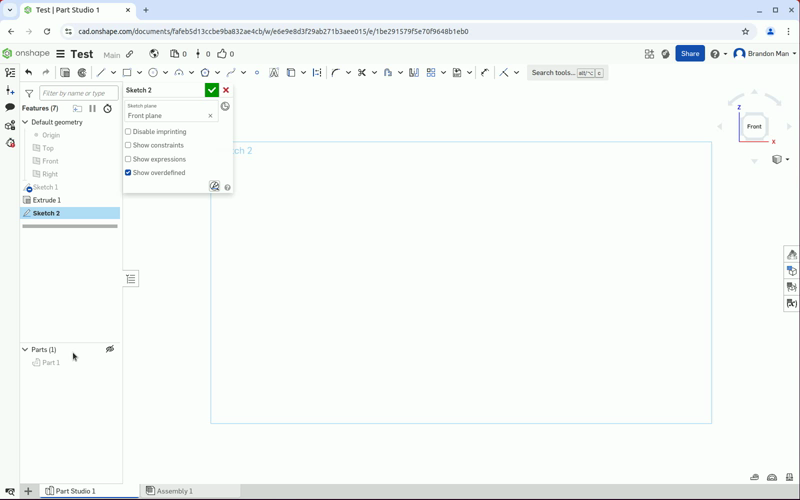
key_down(shift)
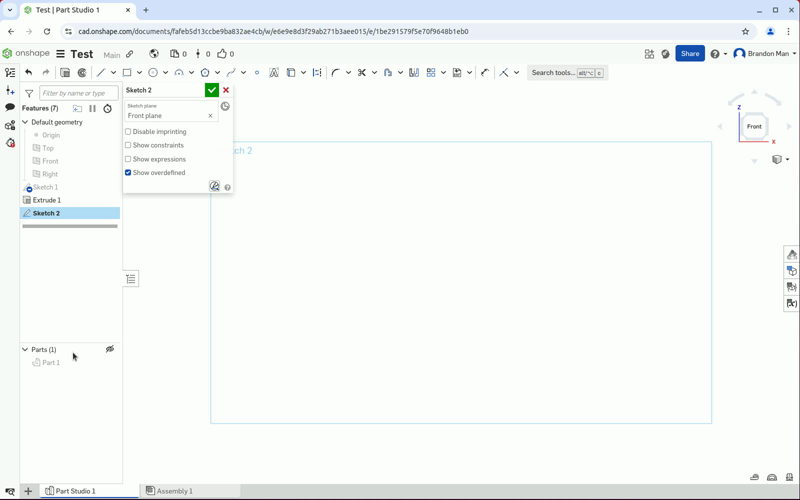
mouse_move(460, 278)
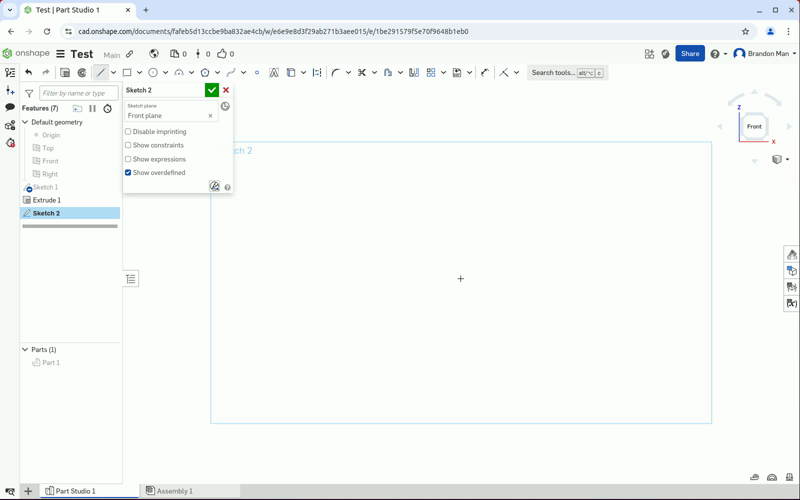
click(460, 278)
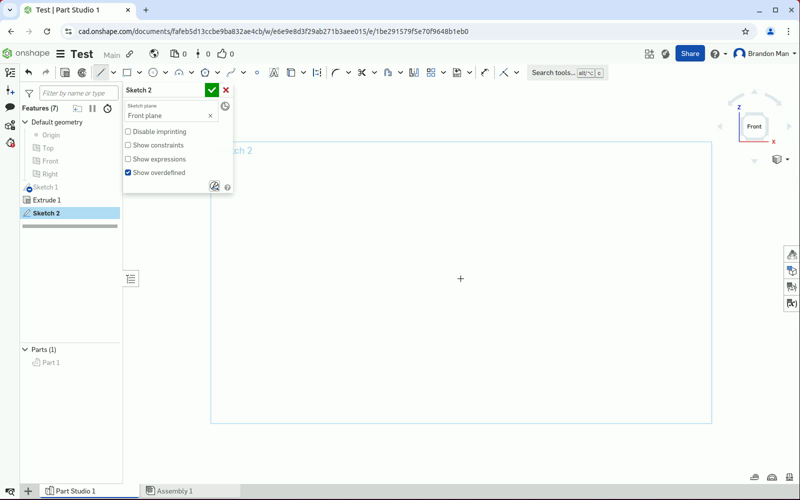
key_up(shift)
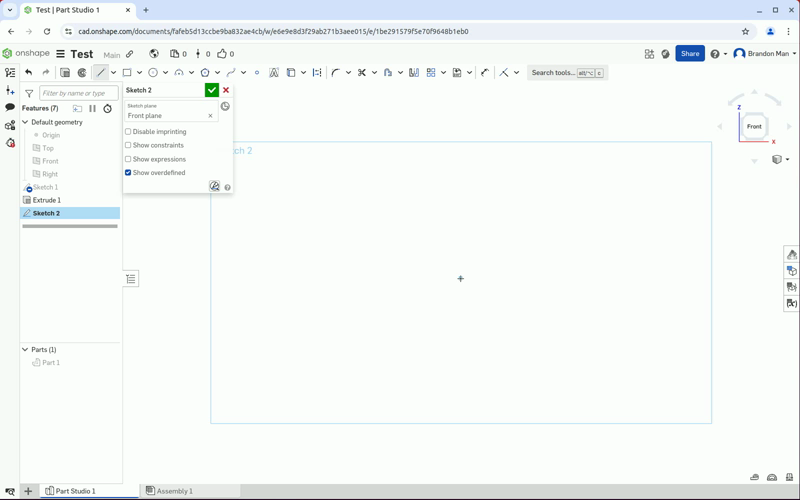
key_down(shift)
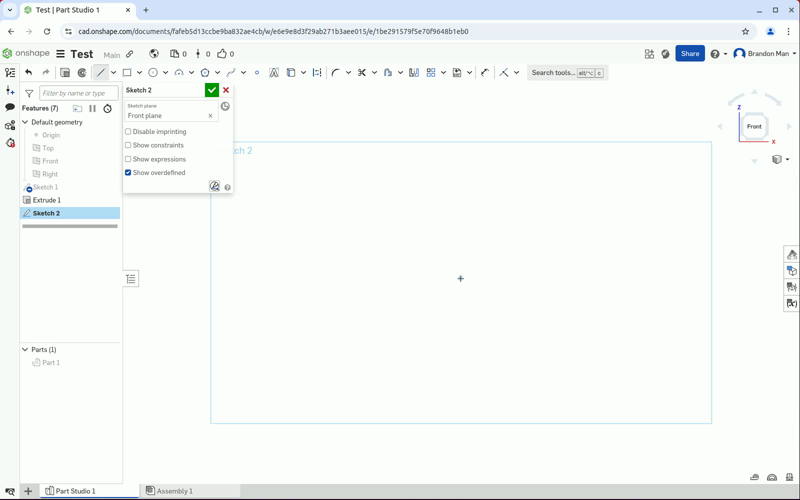
mouse_move(490, 278)
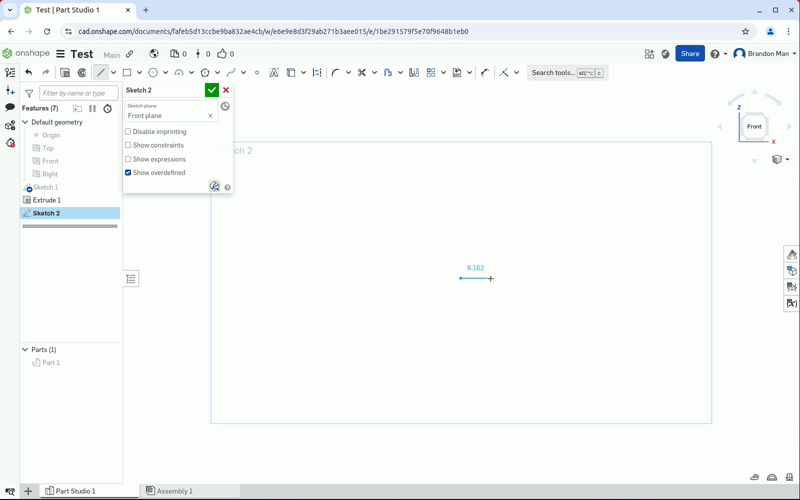
mouse_move(465, 278)
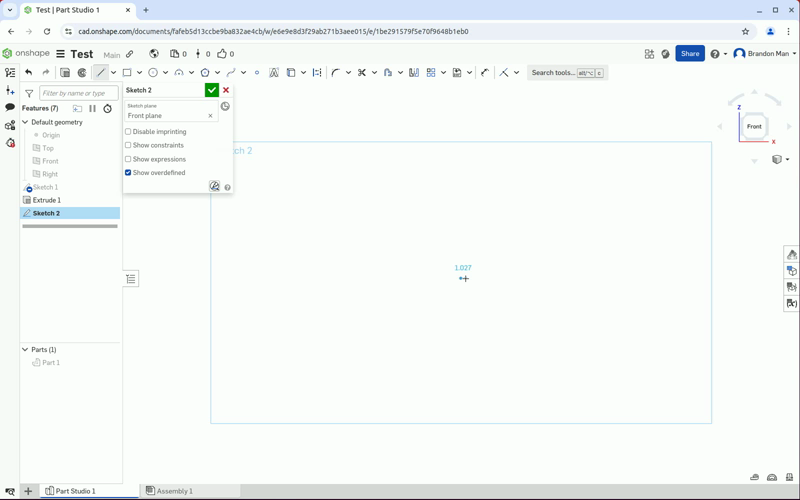
scroll(6)
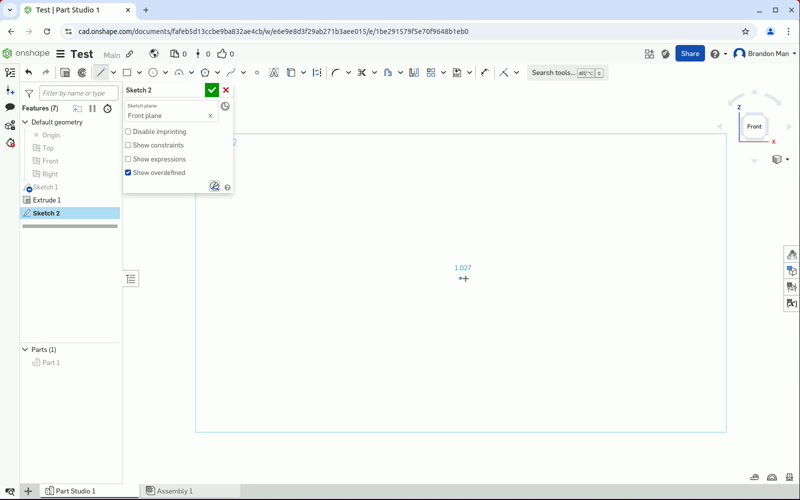
scroll(6)
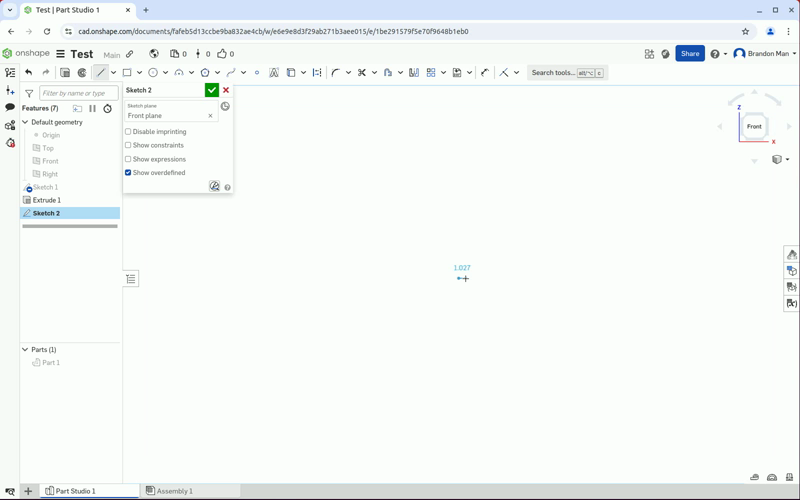
scroll(6)
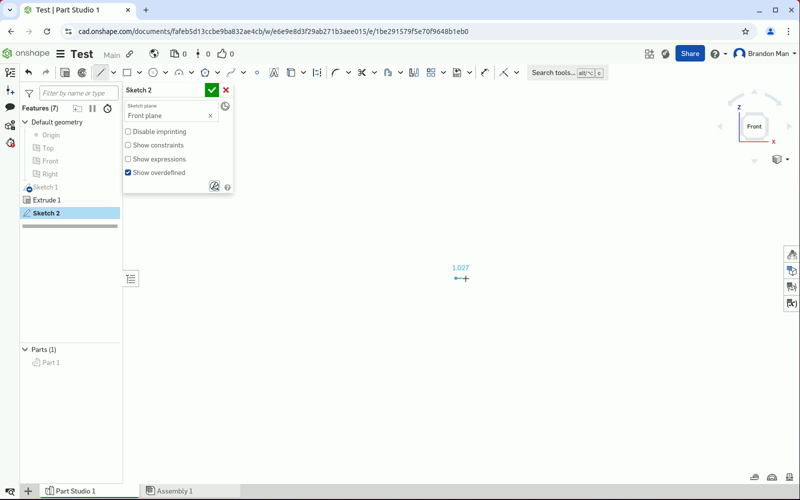
scroll(6)
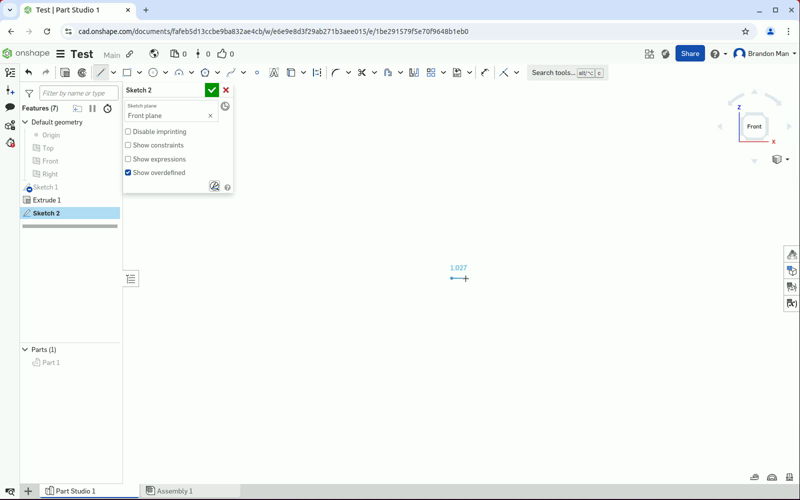
scroll(6)
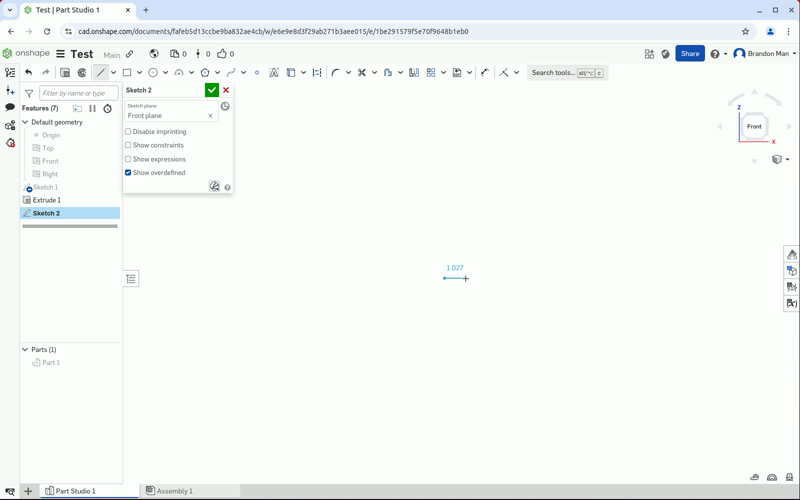
scroll(6)
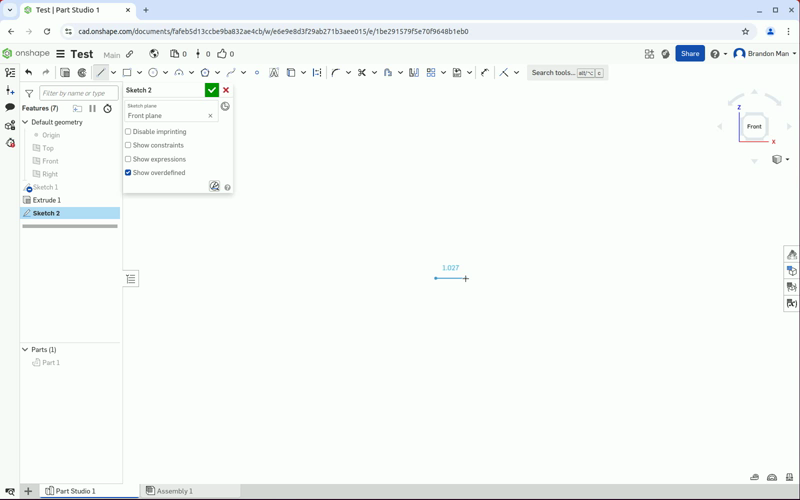
scroll(6)
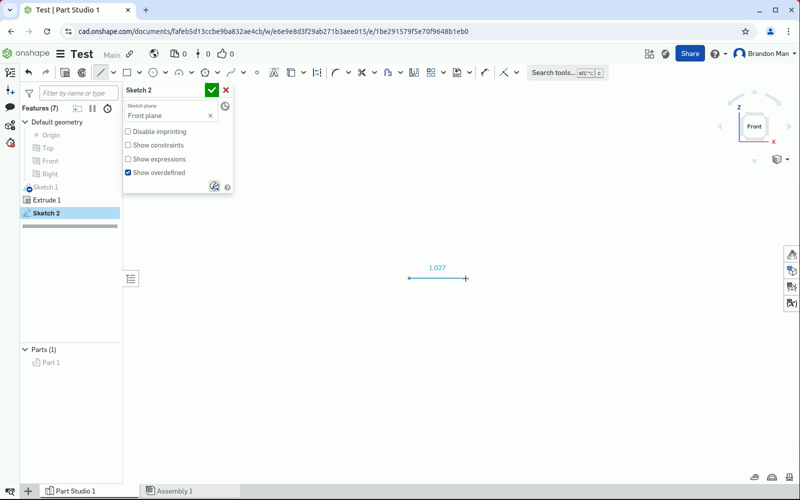
click(465, 278)
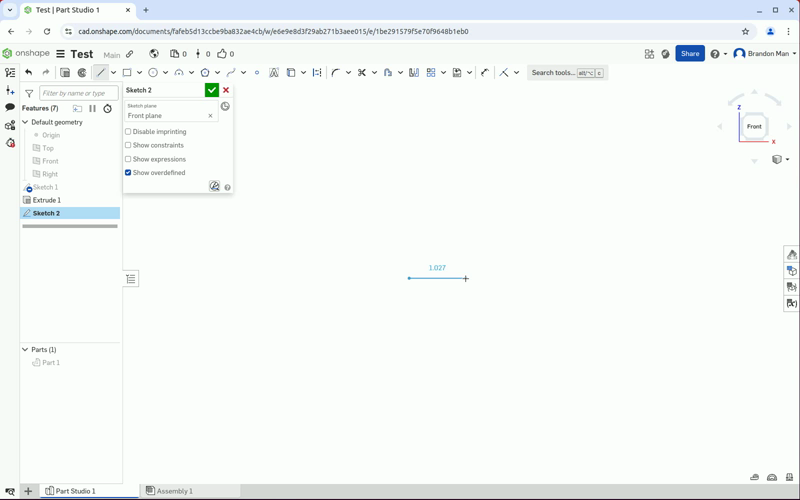
scroll(-6)
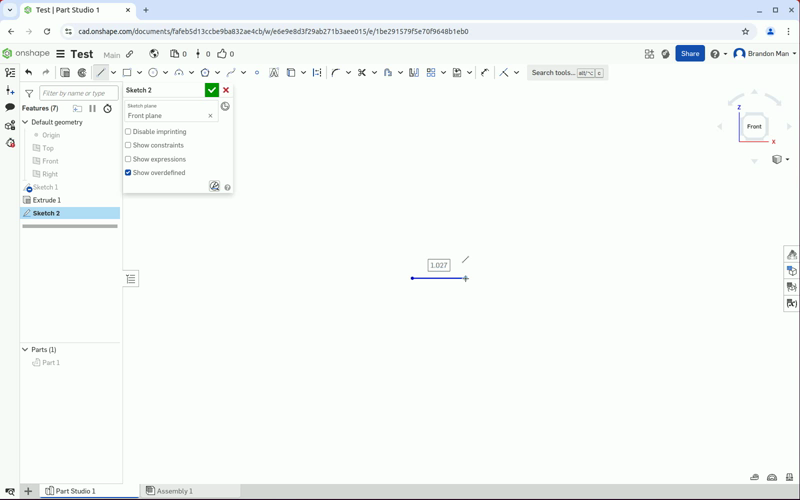
scroll(-6)
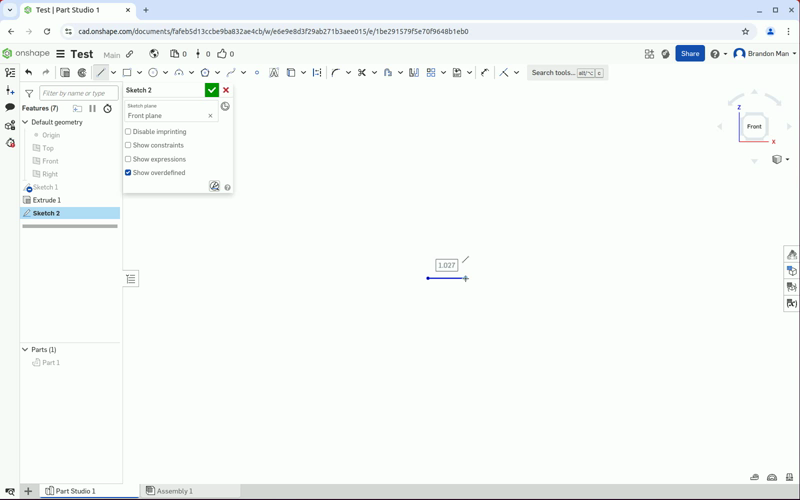
scroll(-6)
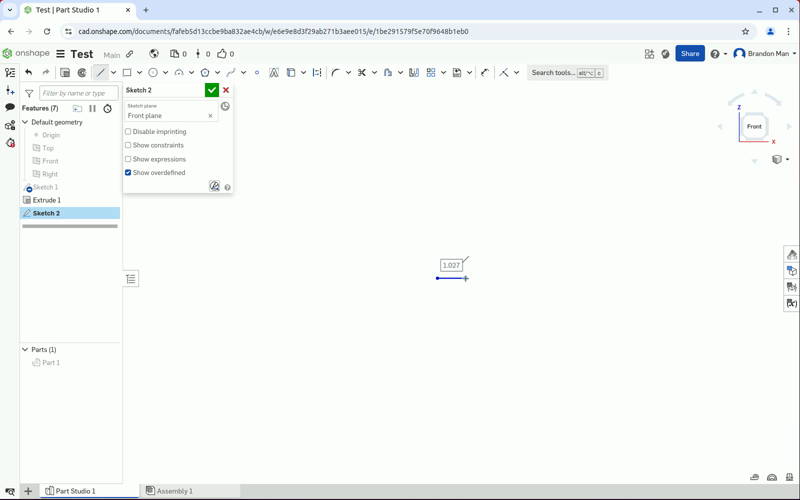
scroll(-6)
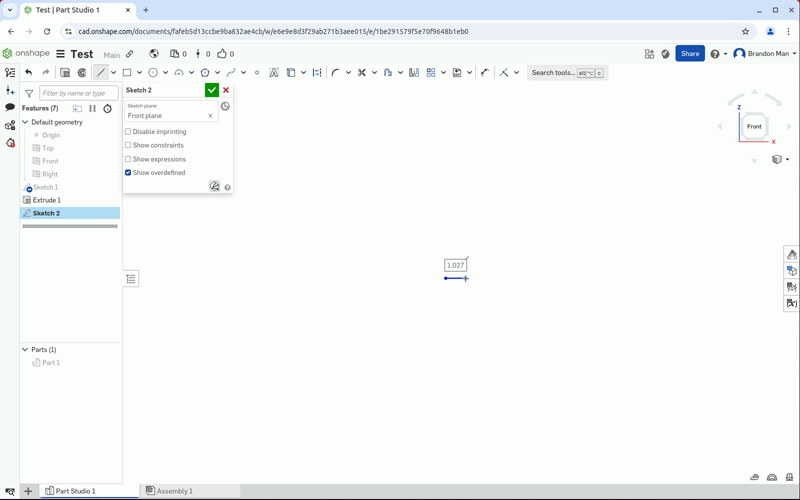
scroll(-6)
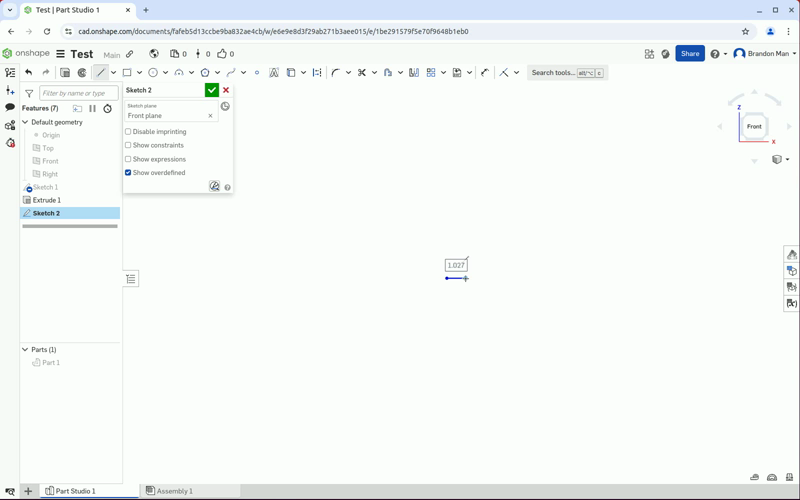
scroll(-6)
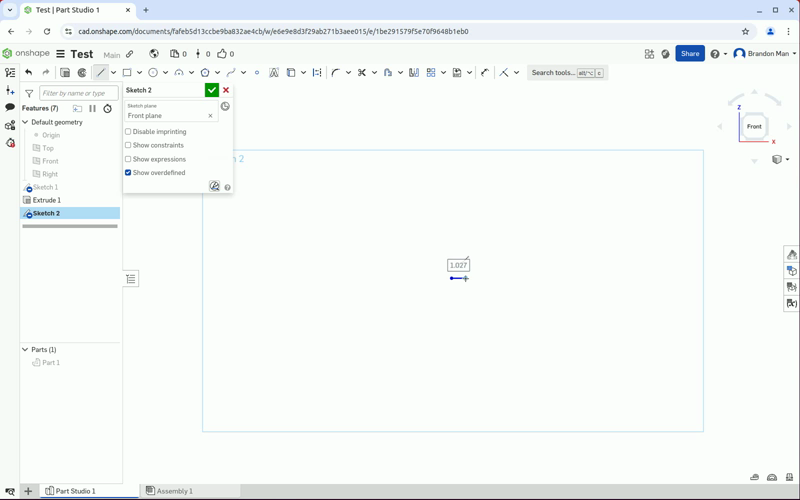
scroll(-6)
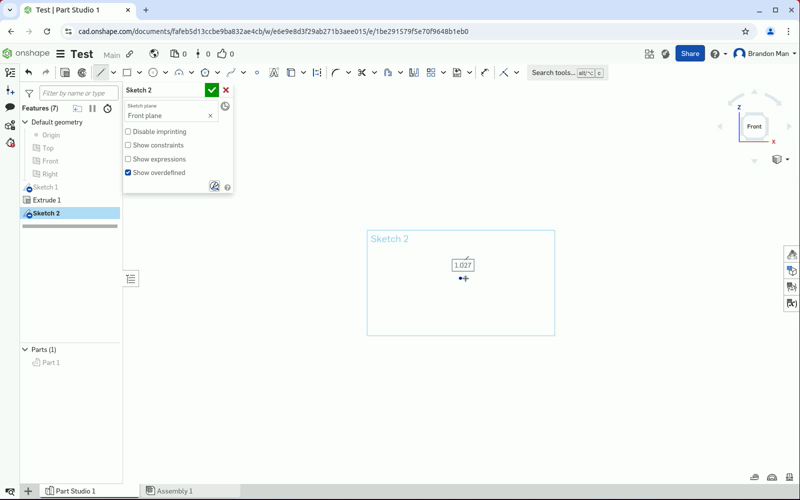
key_up(shift)
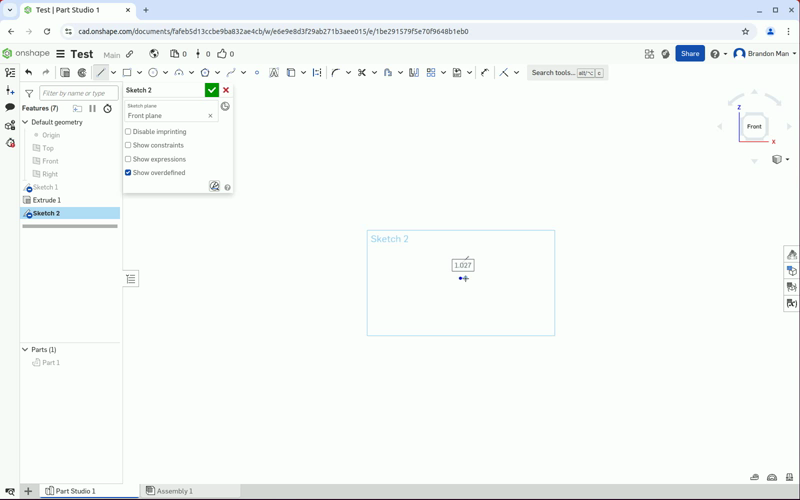
key_down(shift)
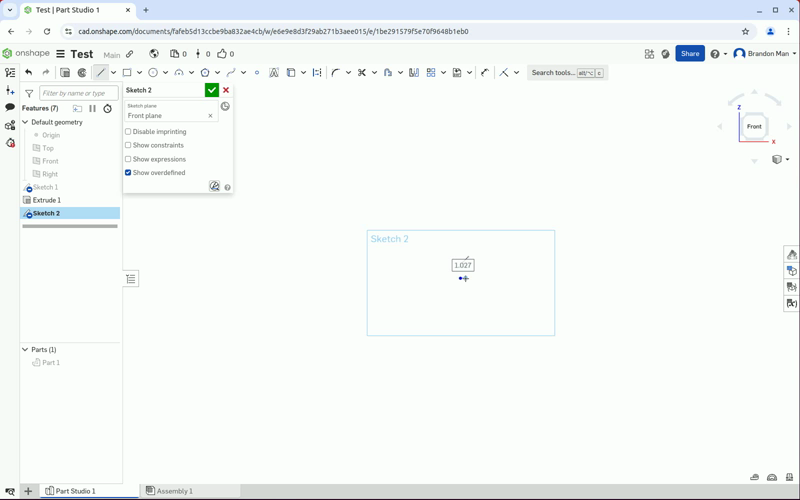
mouse_move(495, 278)
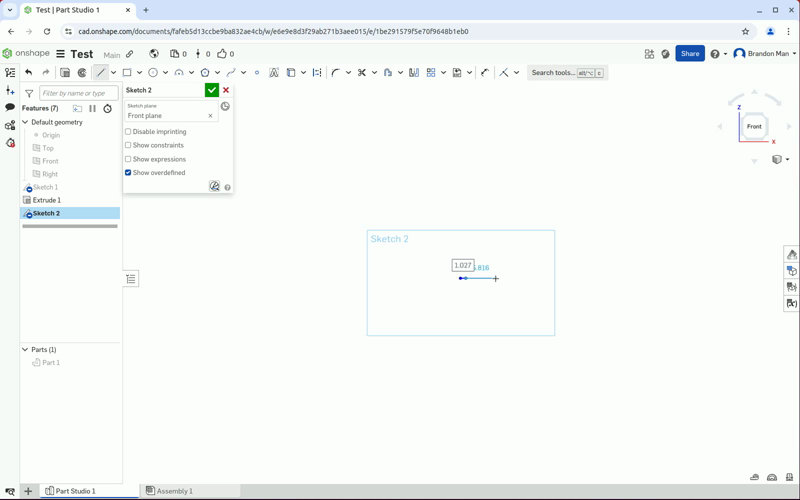
mouse_move(465, 243)
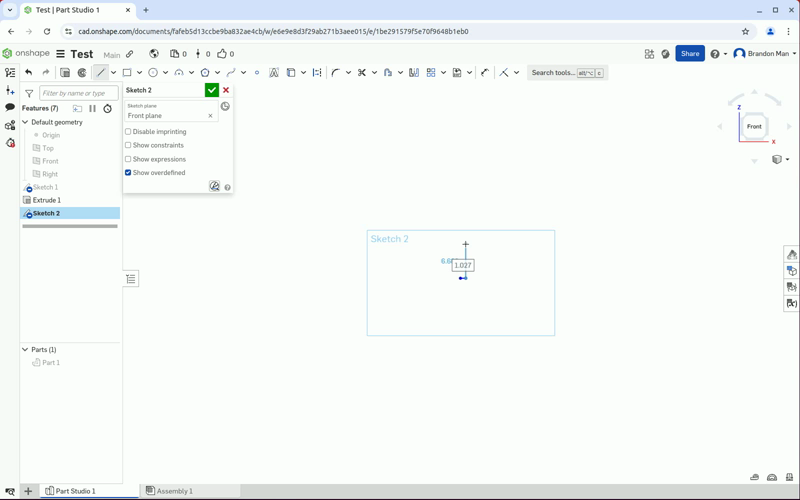
click(465, 243)
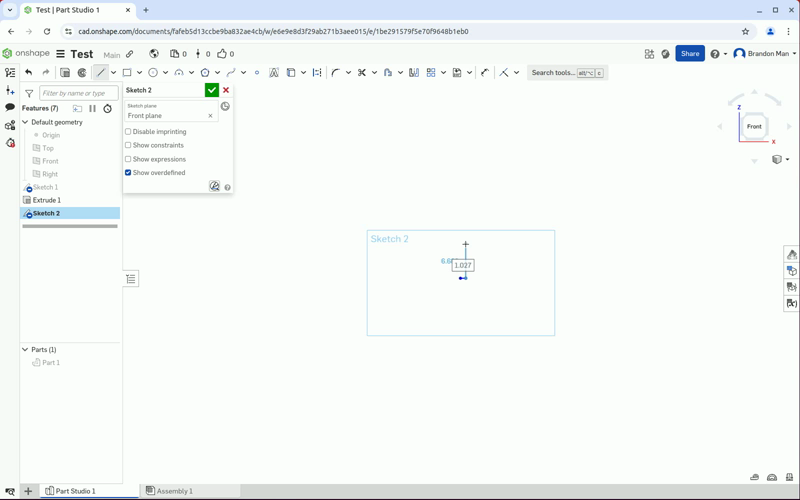
key_up(shift)
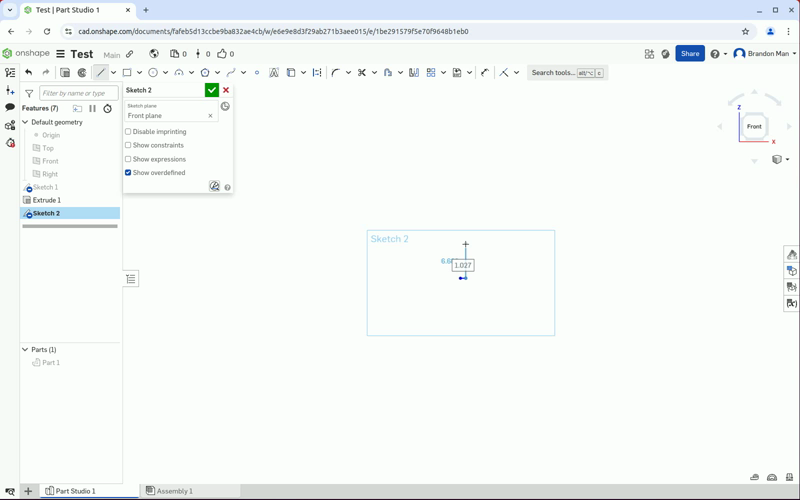
key_down(shift)
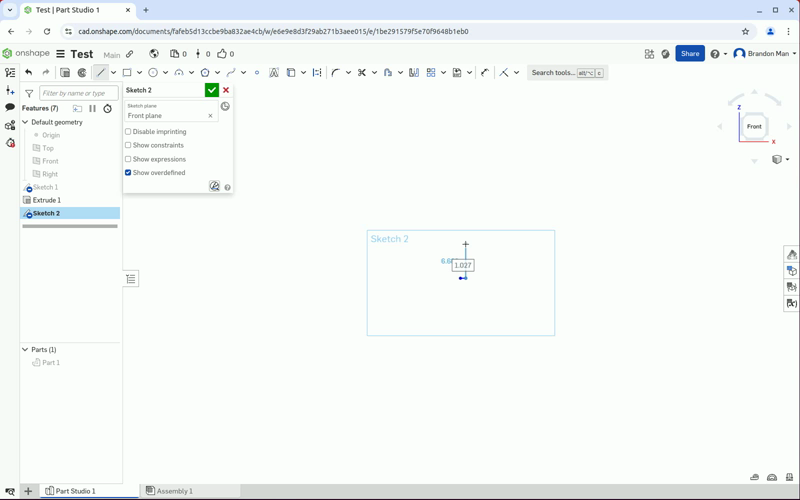
mouse_move(495, 243)
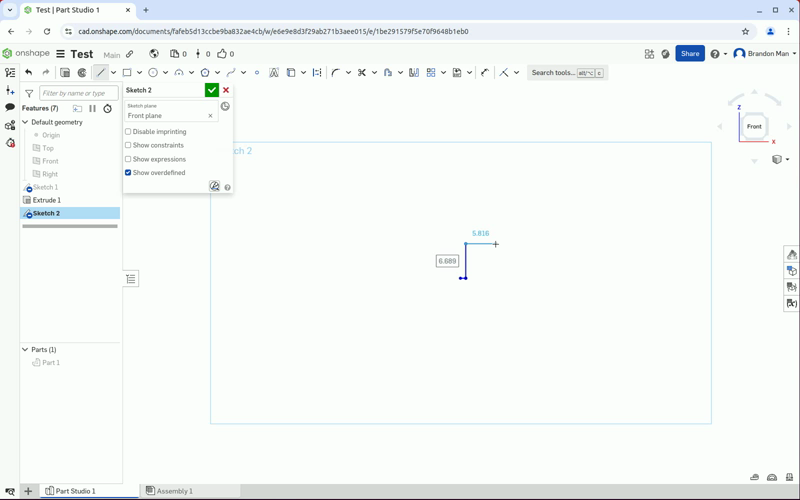
mouse_move(460, 243)
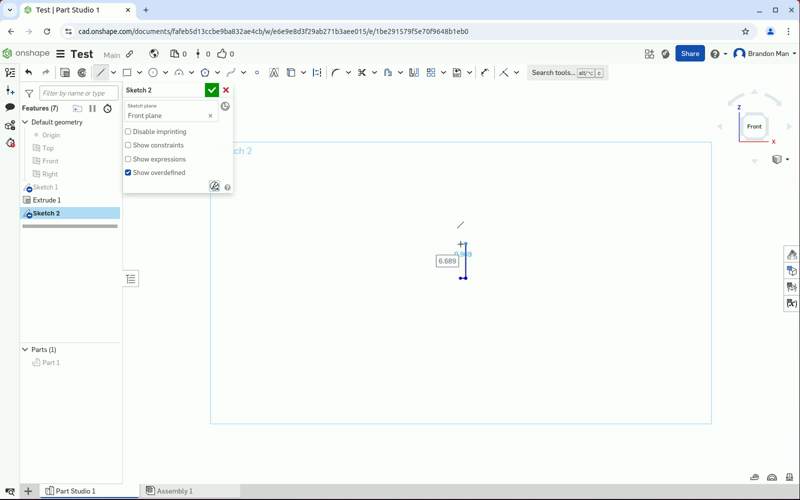
scroll(6)
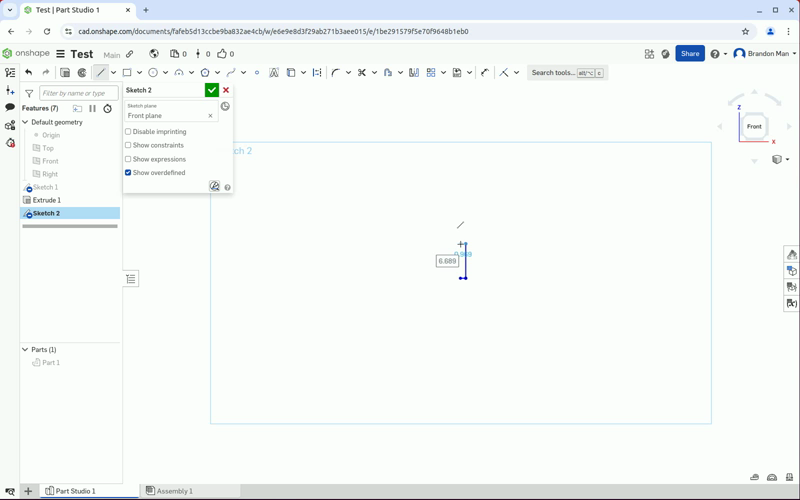
scroll(6)
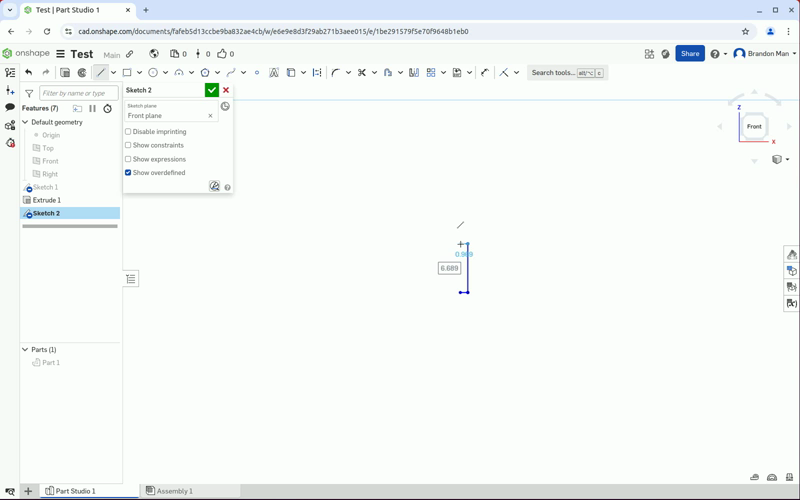
scroll(6)
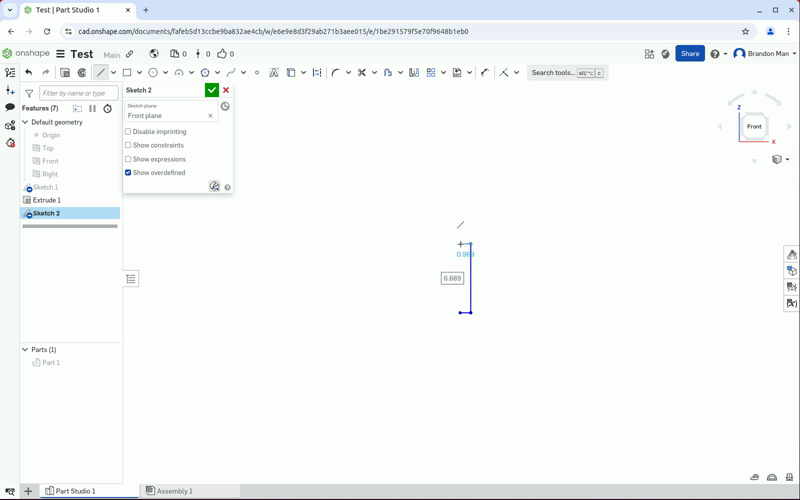
scroll(6)
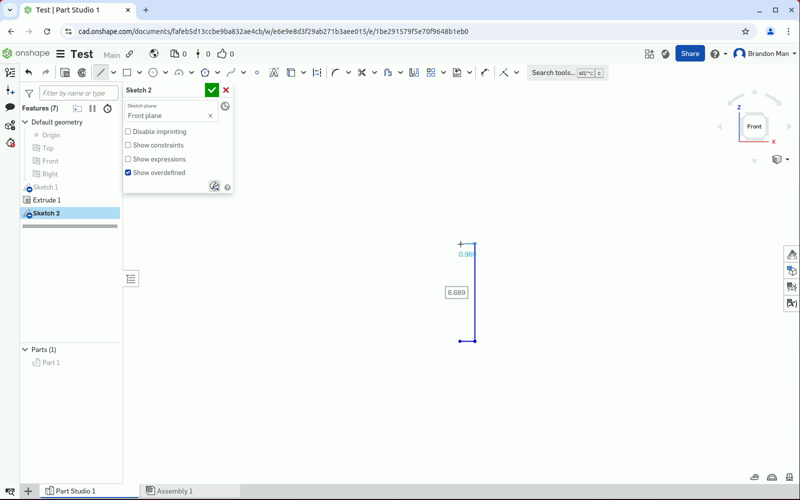
scroll(6)
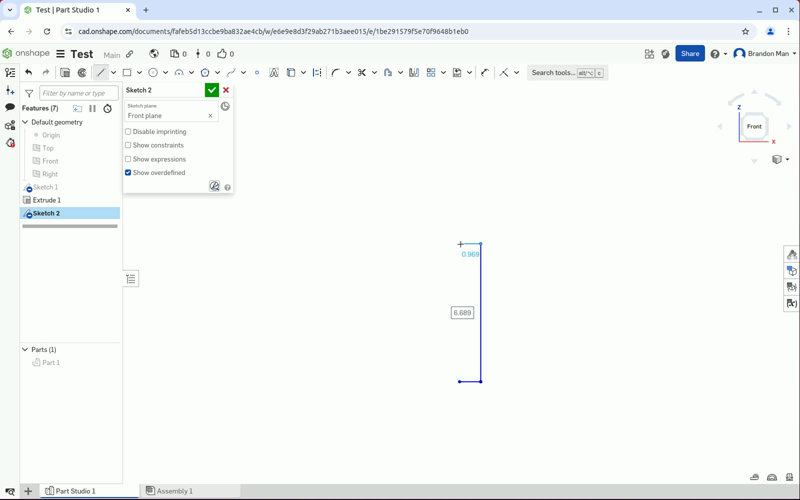
scroll(6)
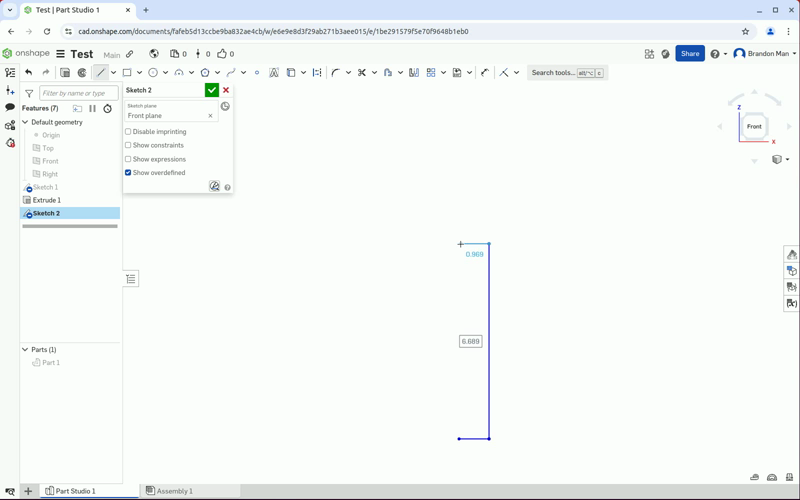
scroll(6)
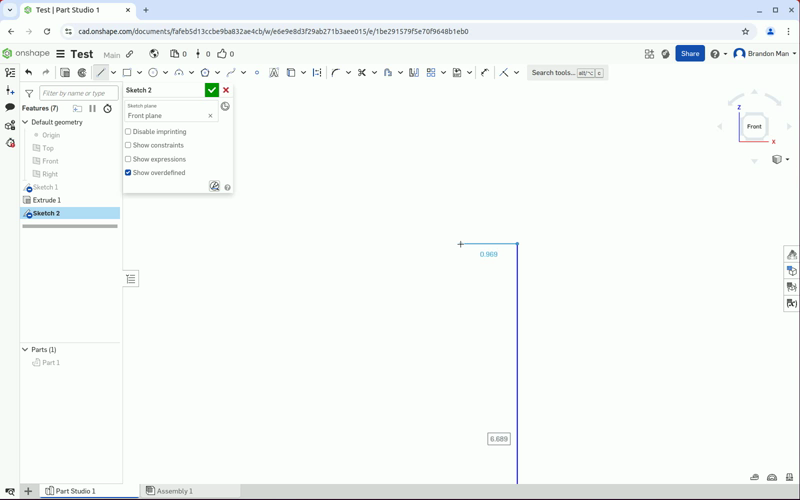
click(460, 243)
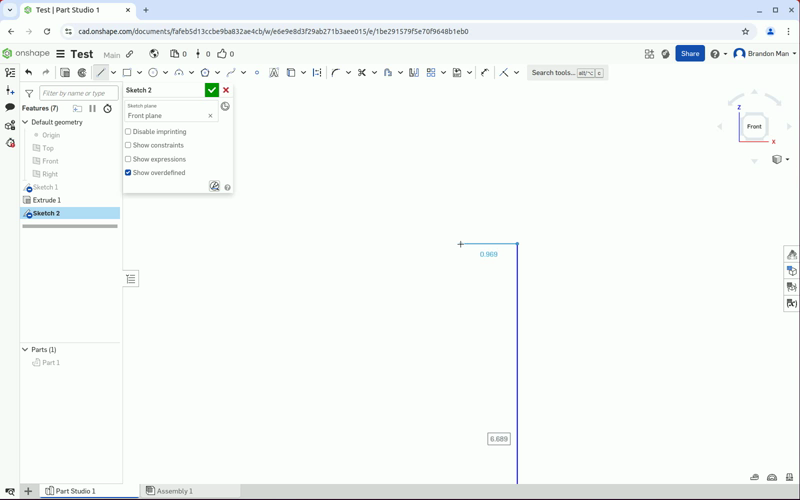
scroll(-6)
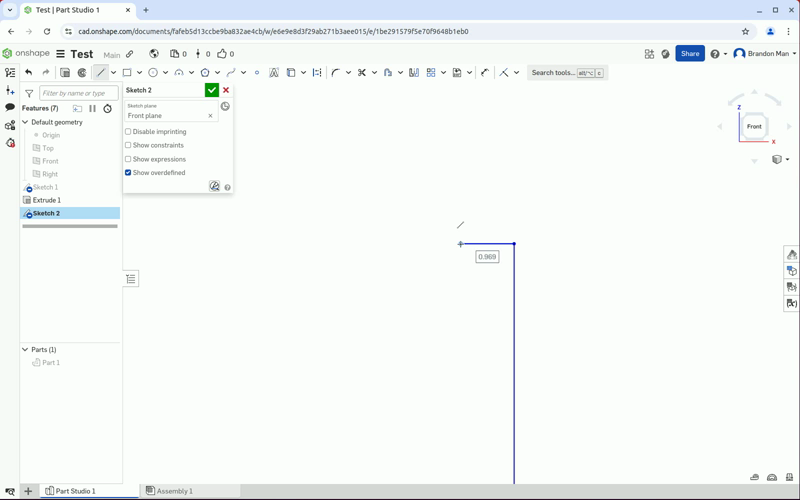
scroll(-6)
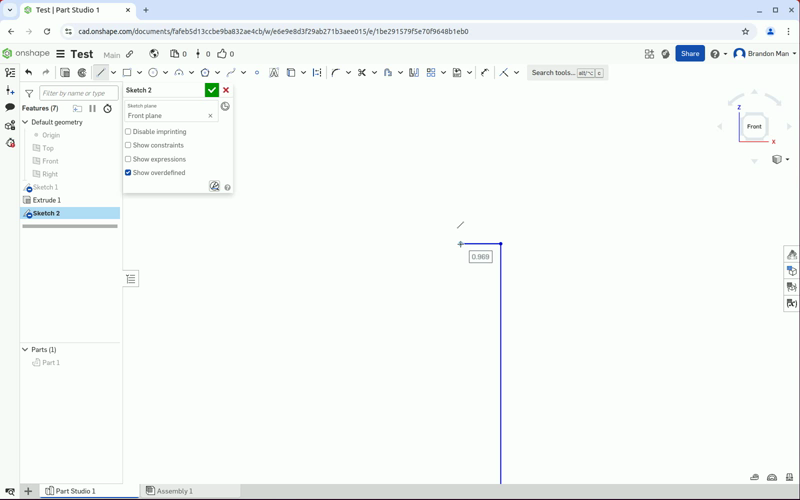
scroll(-6)
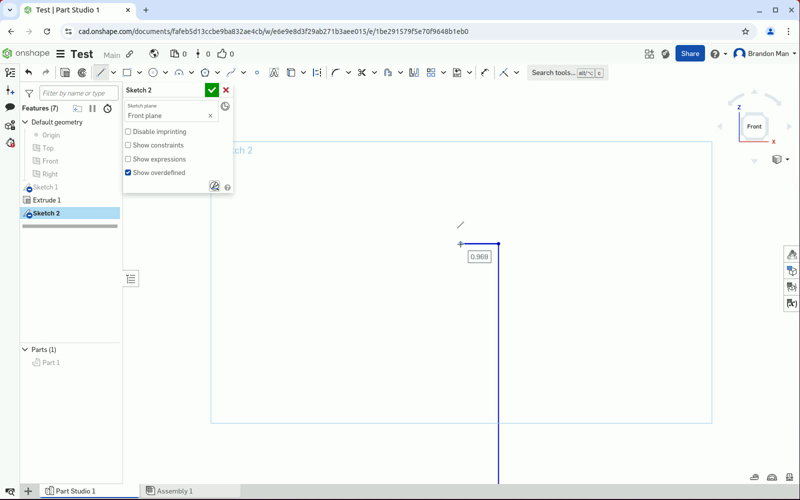
scroll(-6)
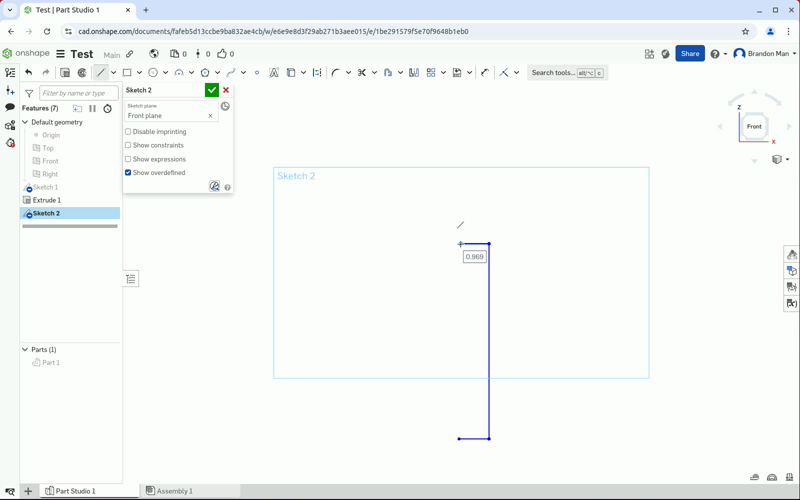
scroll(-6)
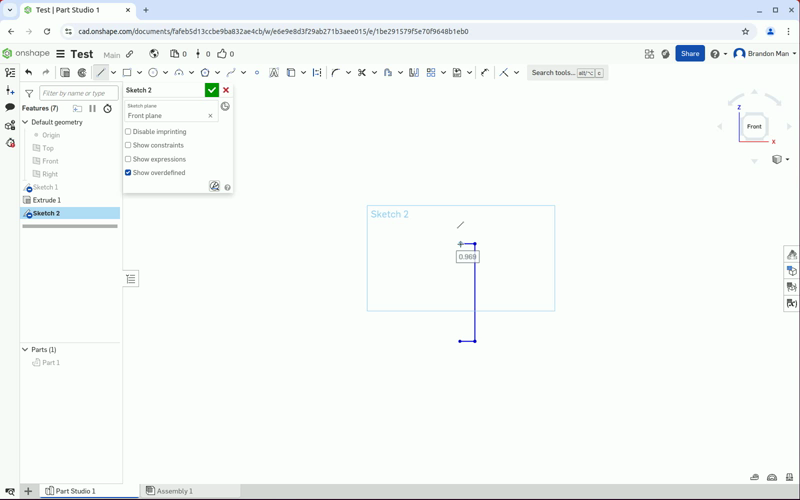
scroll(-6)
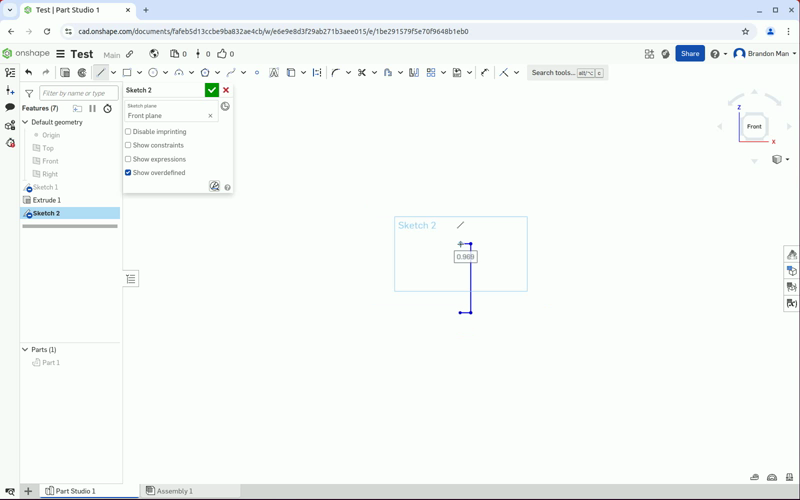
scroll(-6)
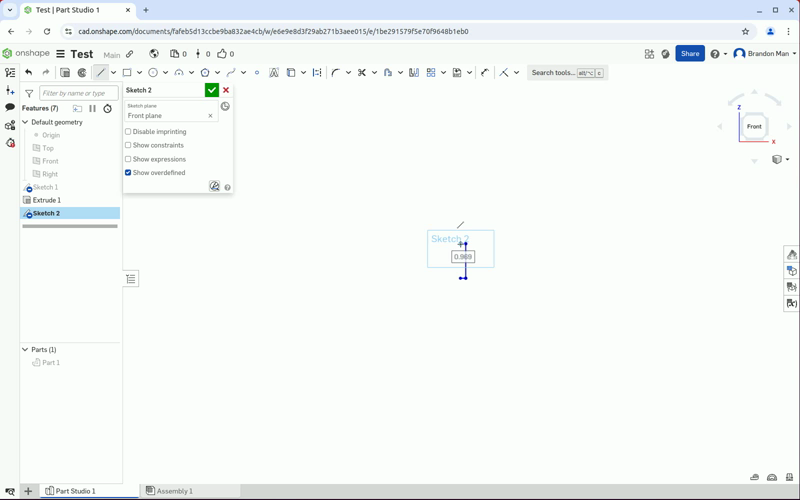
key_up(shift)
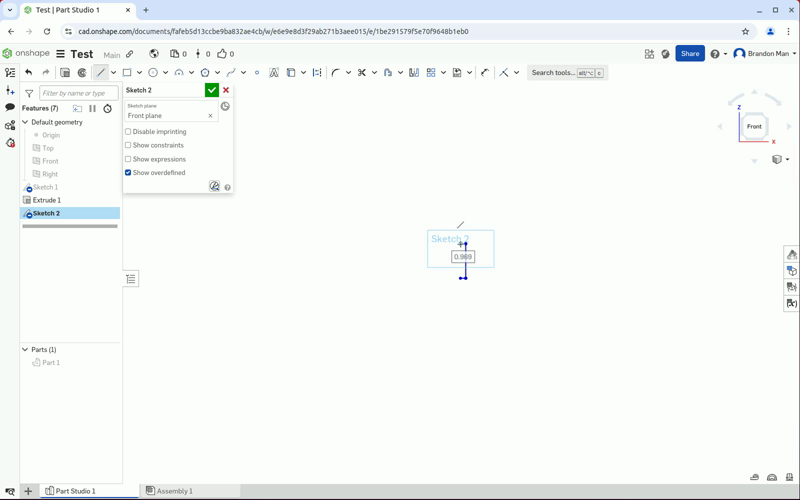
mouse_move(490, 243)
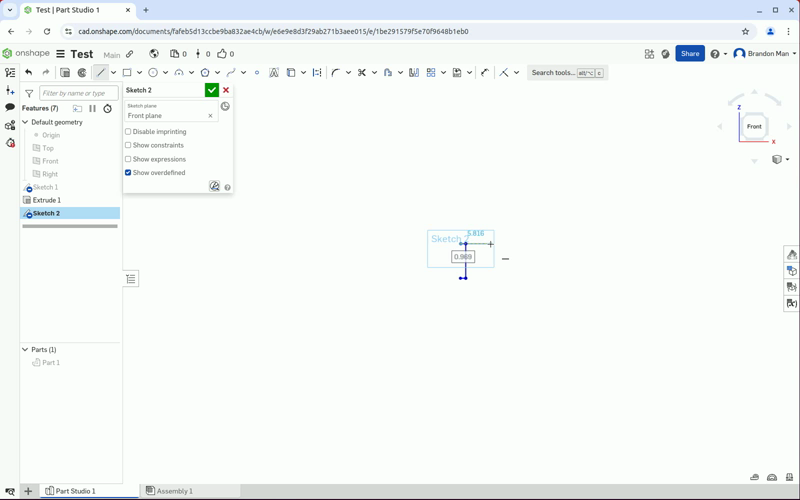
key_down(shift)
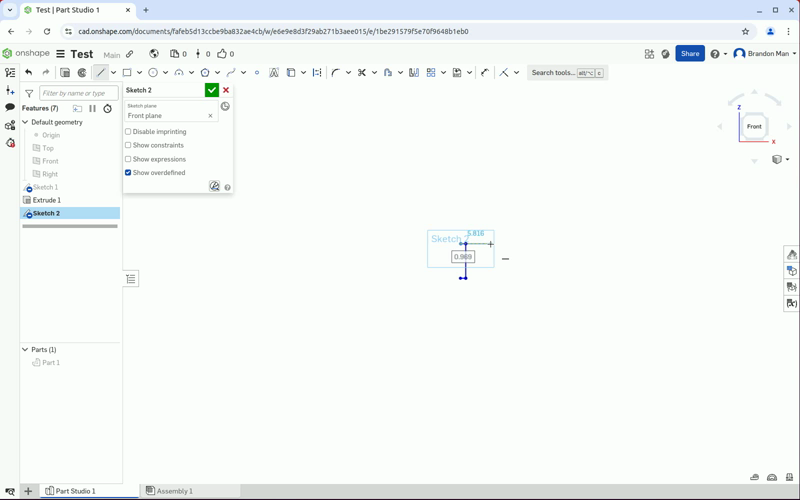
mouse_move(460, 278)
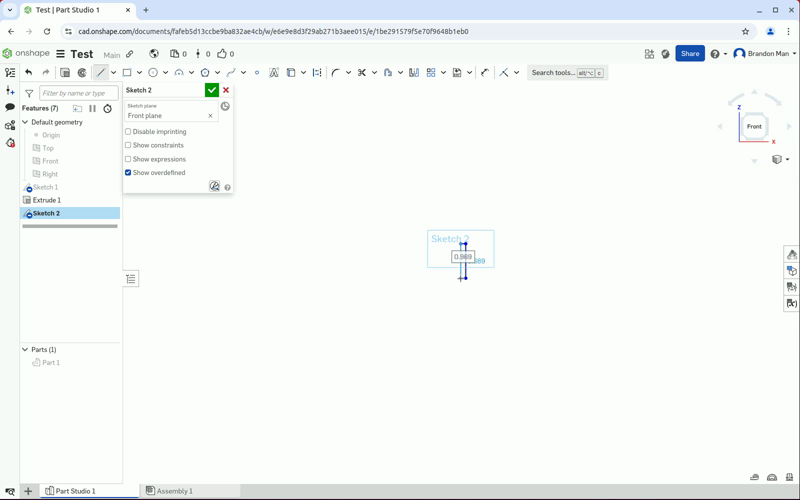
key_up(shift)
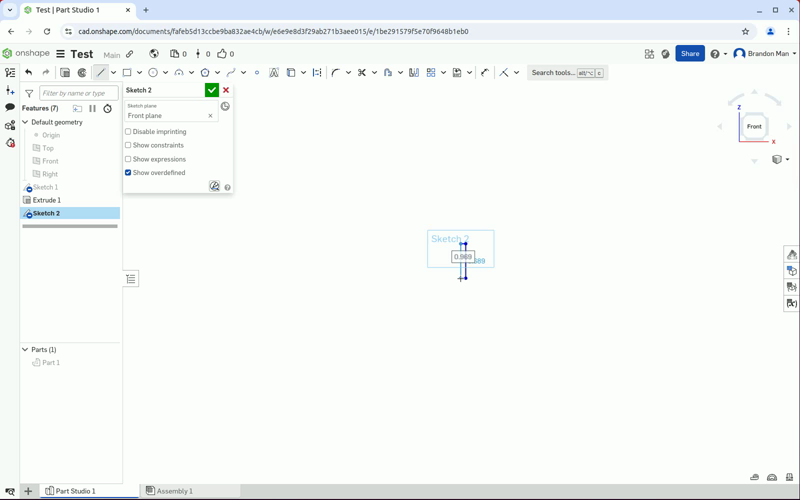
click(460, 278)
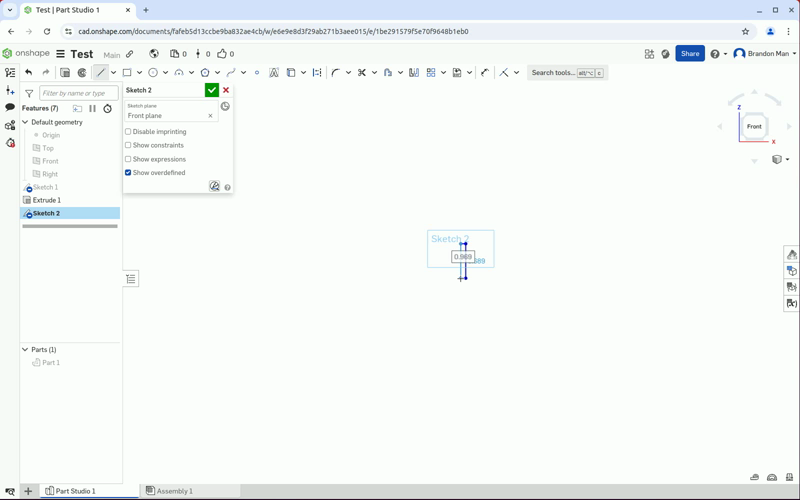
key(esc)
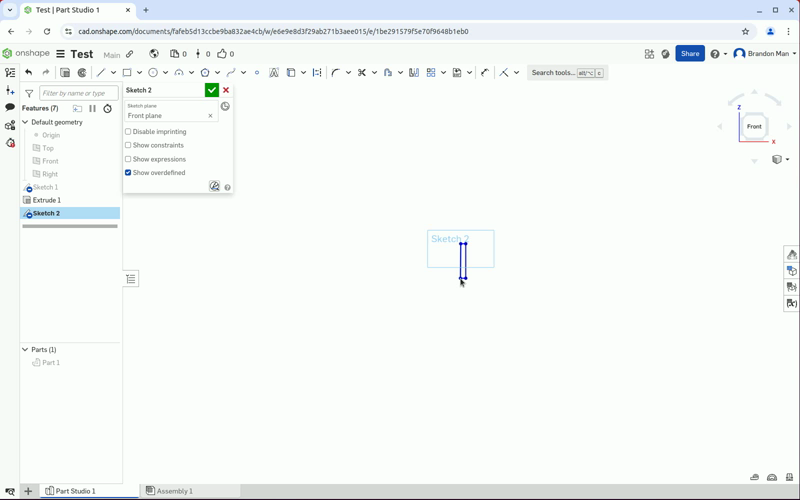
mouse_move(462, 275)
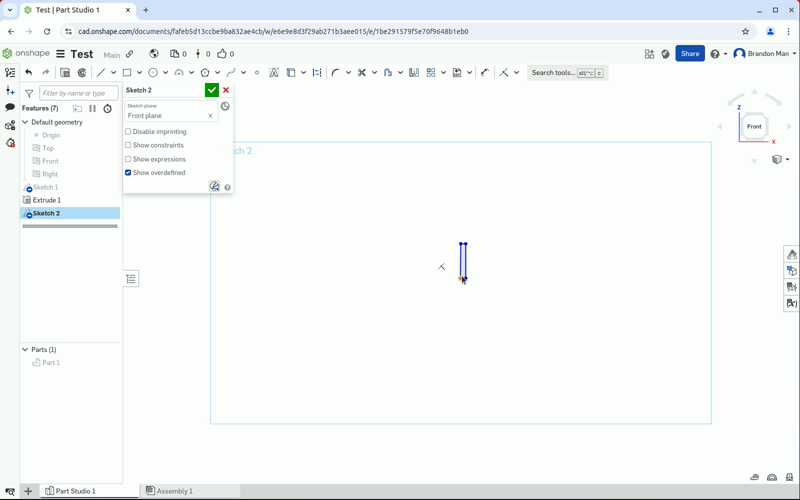
scroll(6)
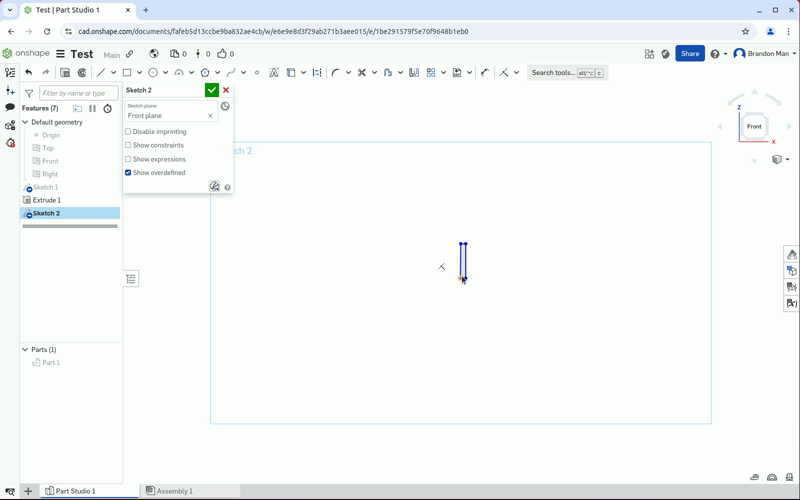
scroll(6)
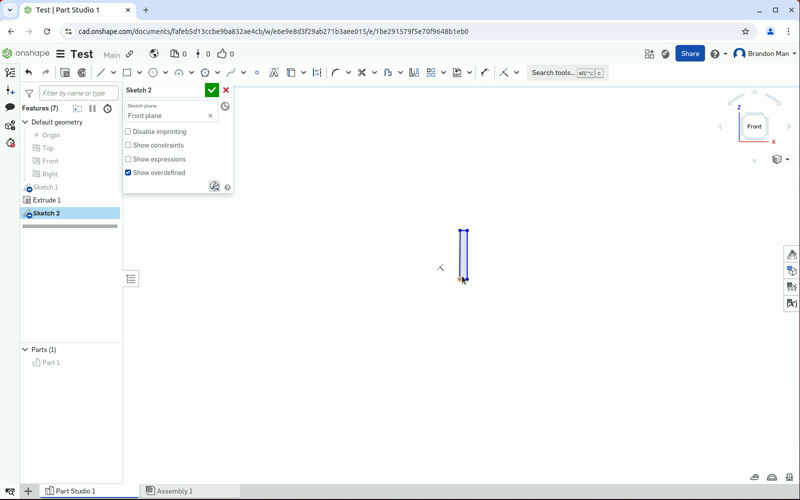
scroll(6)
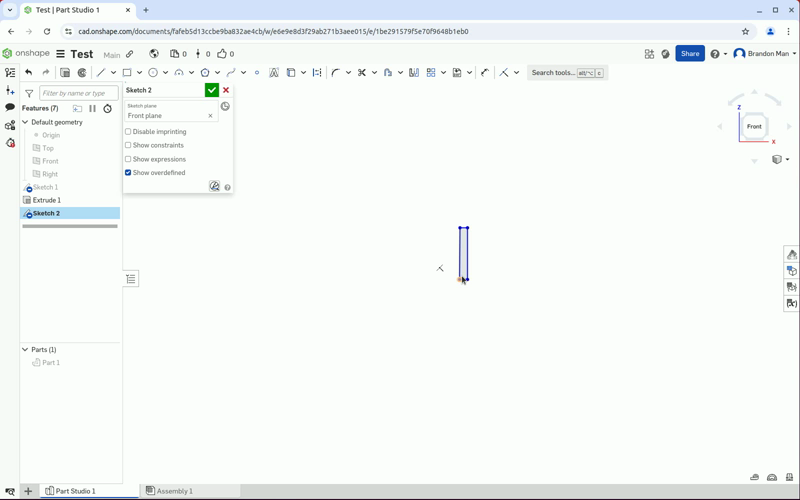
scroll(6)
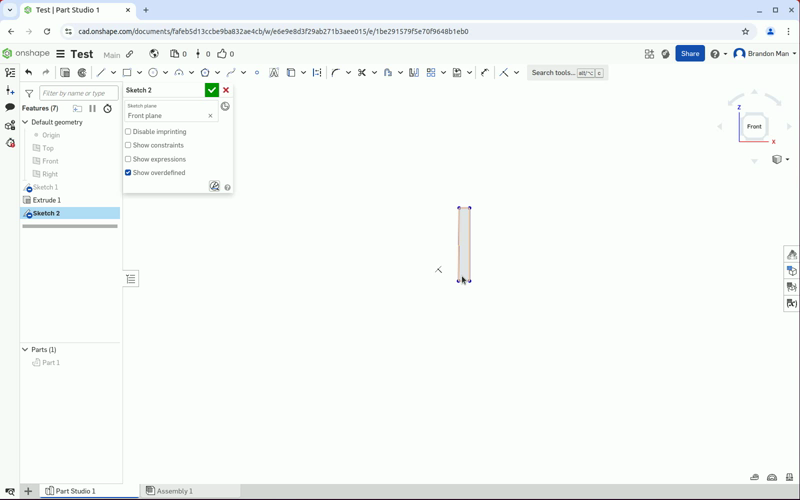
scroll(6)
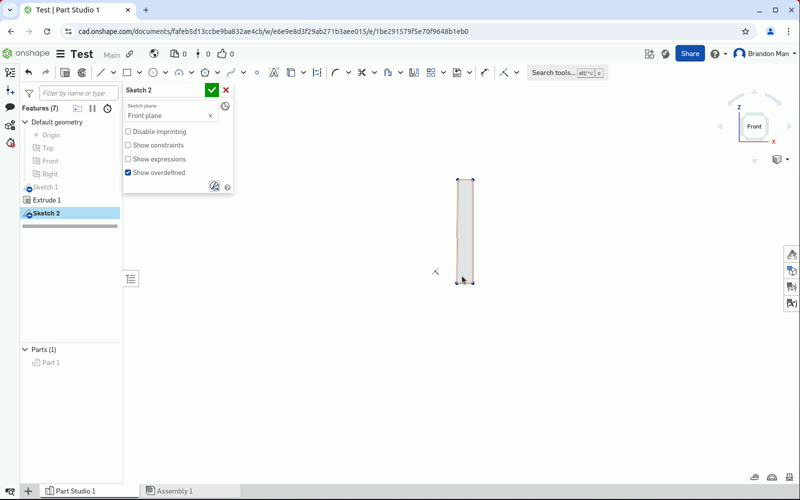
scroll(6)
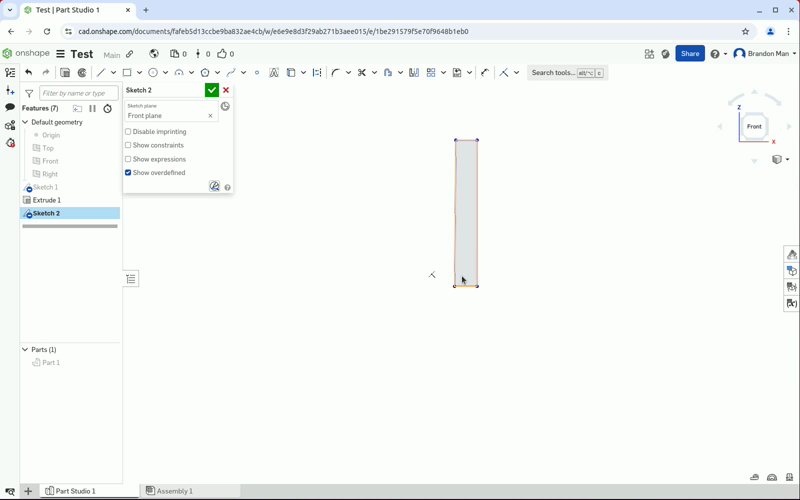
scroll(6)
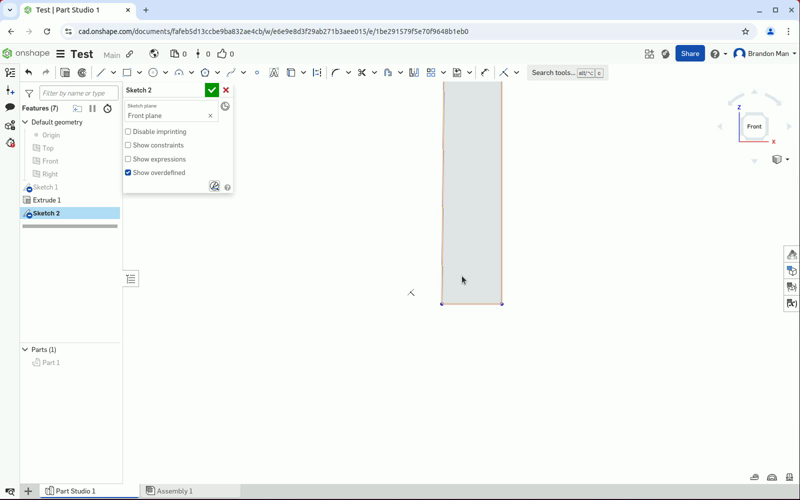
click(462, 275)
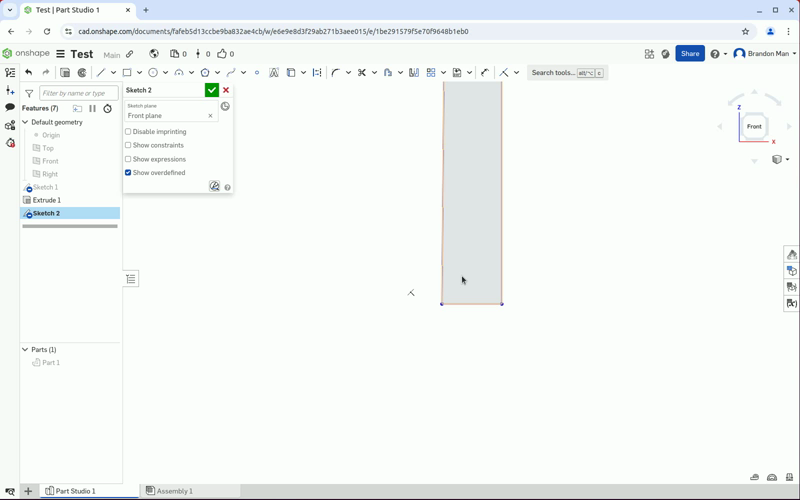
scroll(-6)
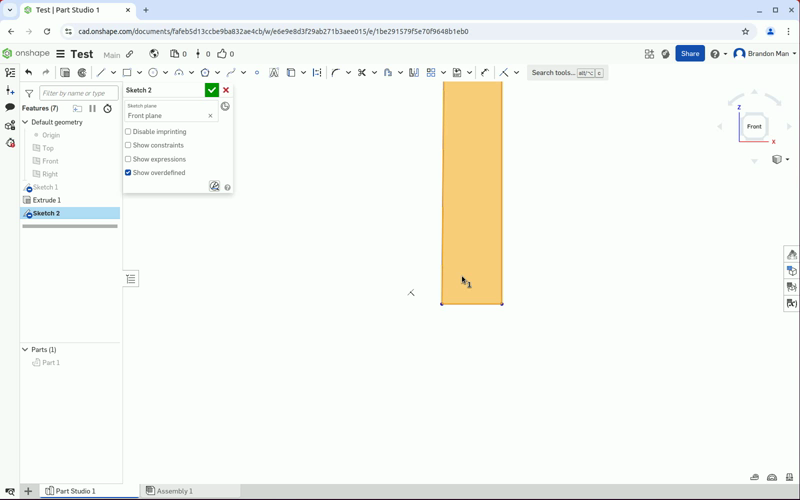
scroll(-6)
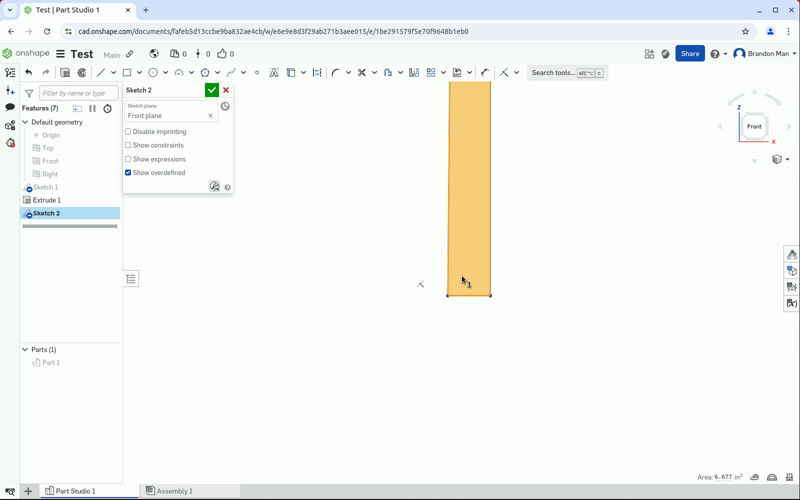
scroll(-6)
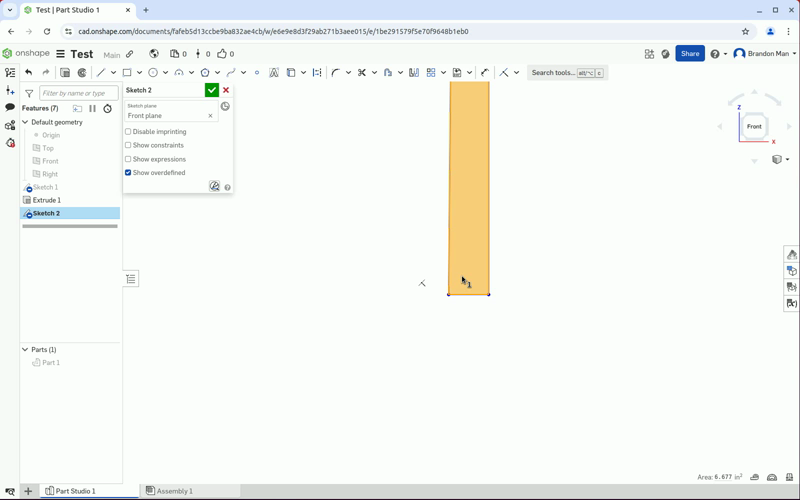
scroll(-6)
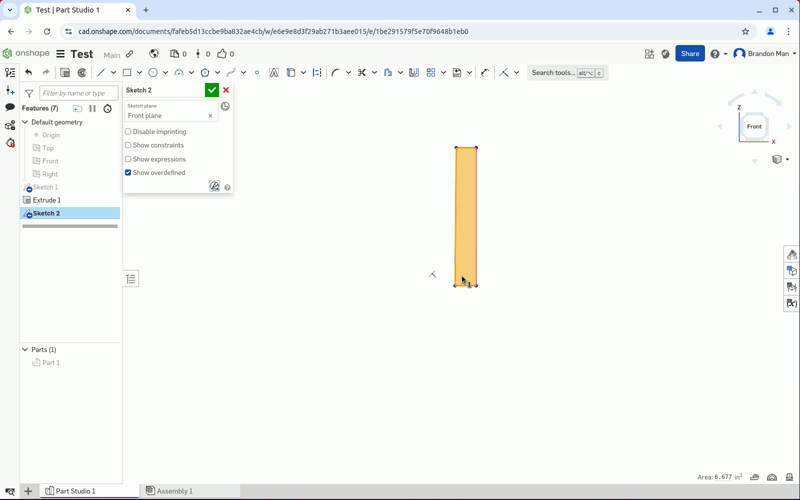
scroll(-6)
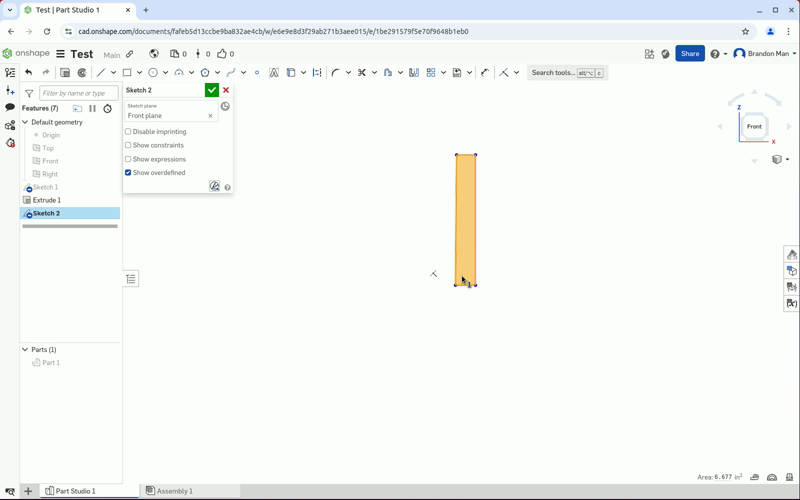
scroll(-6)
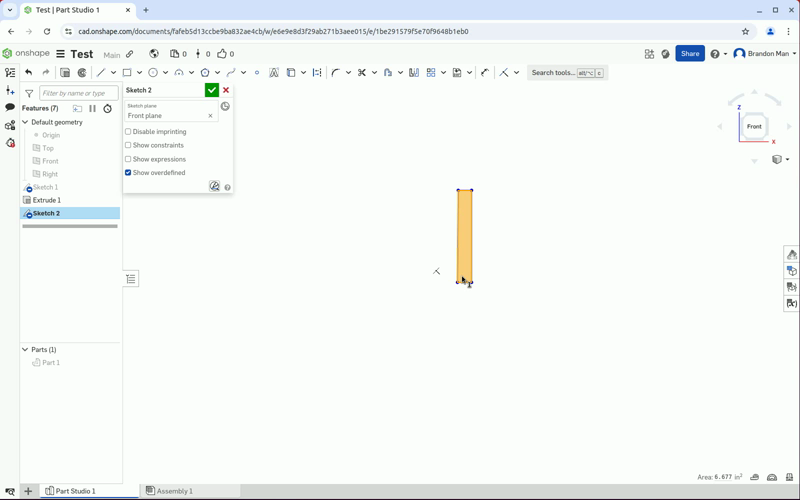
scroll(-6)
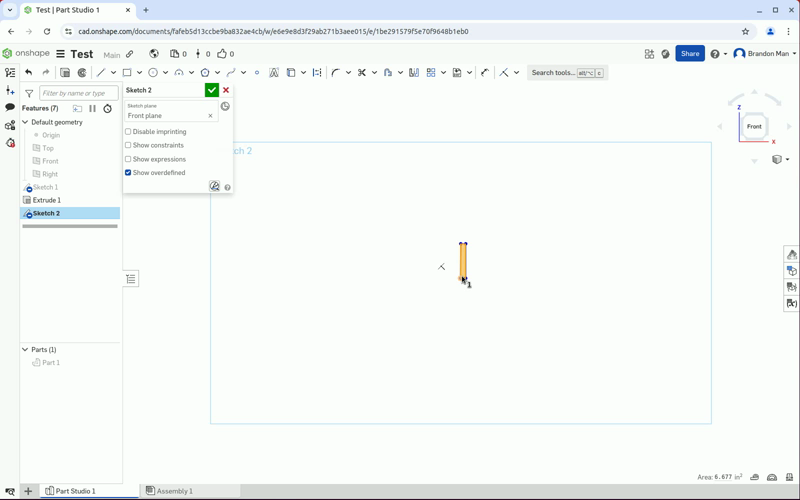
mouse_move(73, 352)
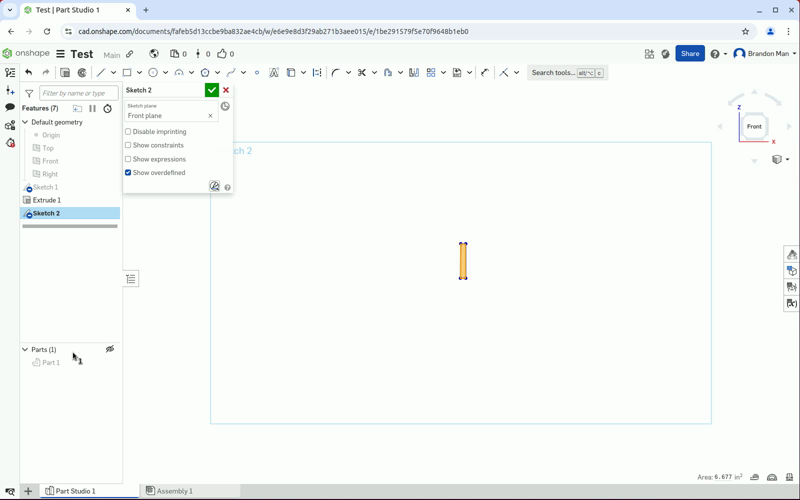
key(shift+y)
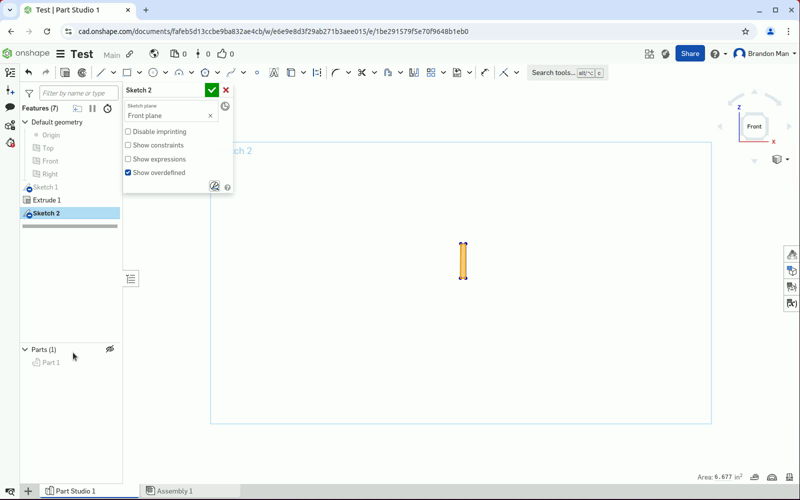
key(shift+e)
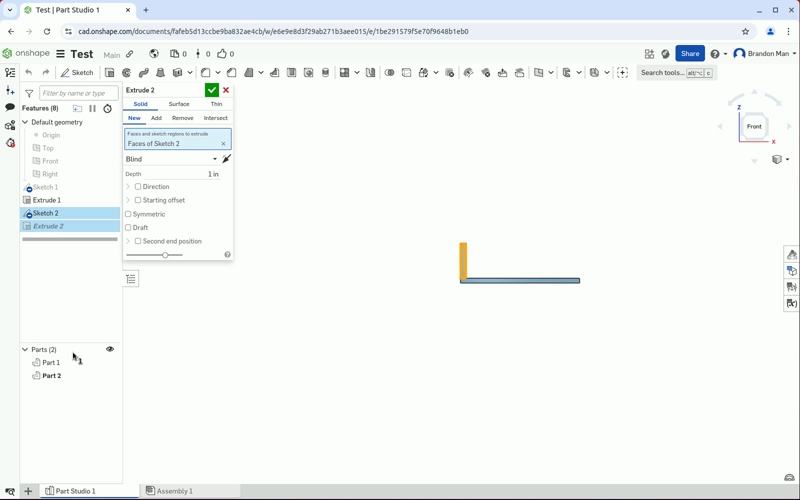
mouse_move(143, 106)
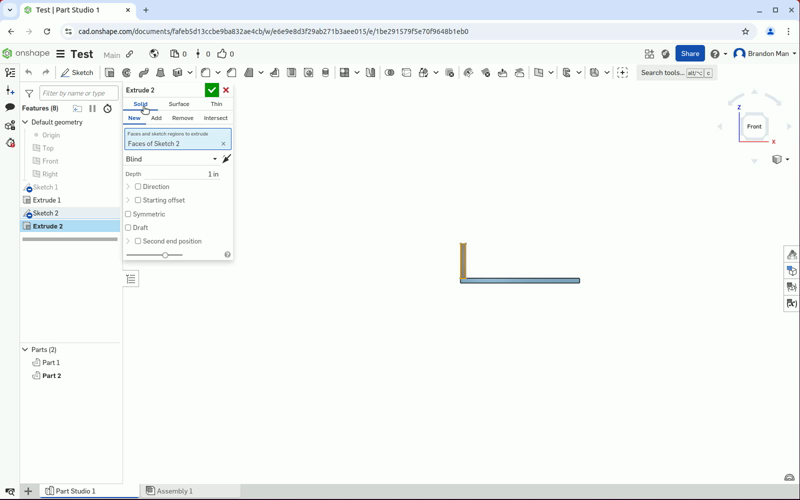
click(143, 106)
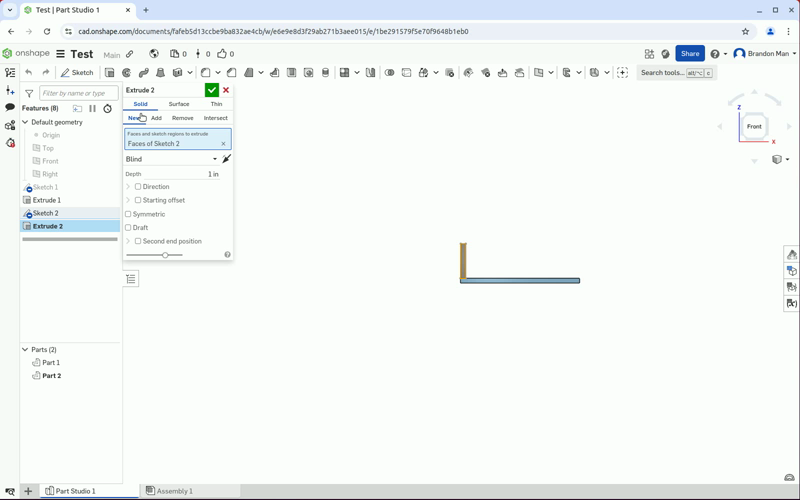
mouse_move(137, 120)
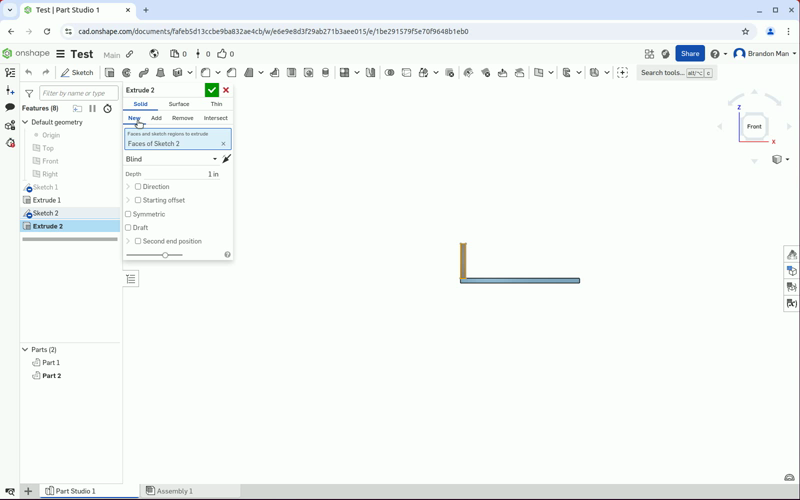
click(137, 120)
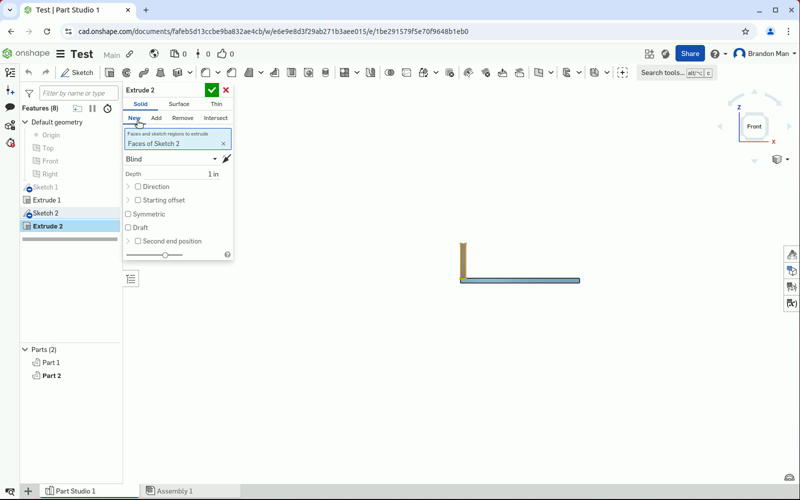
key(tab, 4)
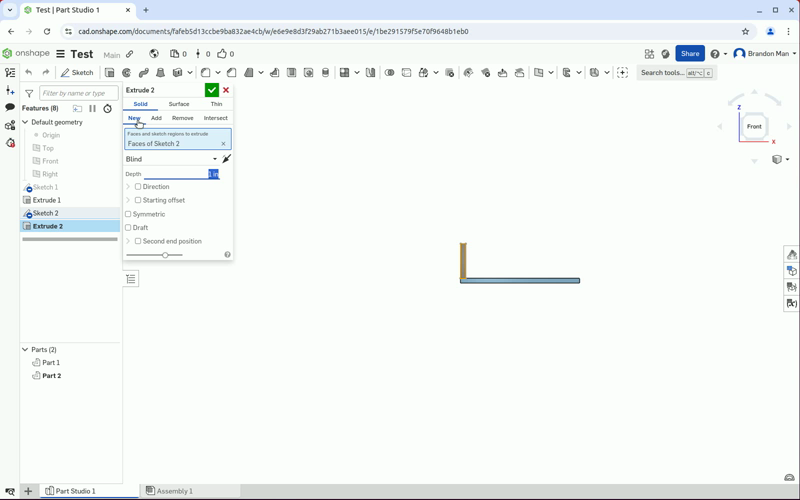
text(-15.165)
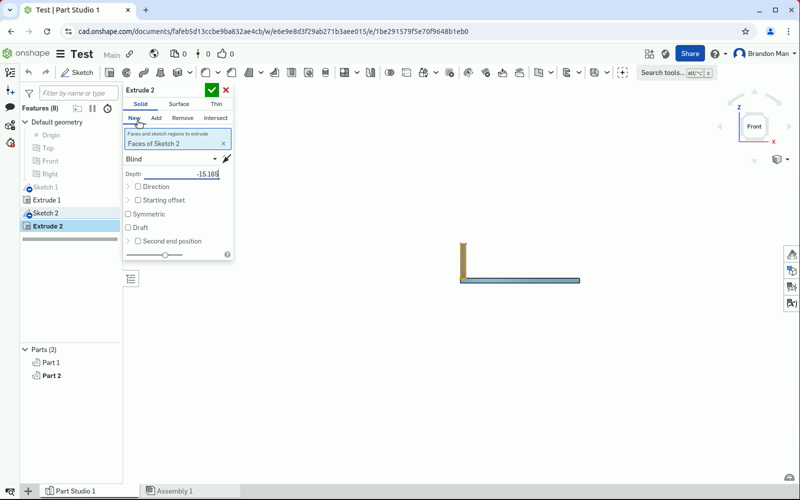
key(enter)
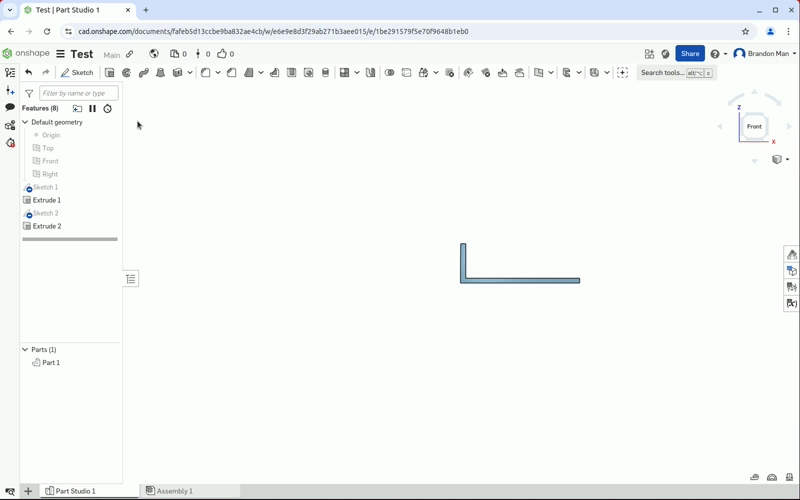
key(shift+h)
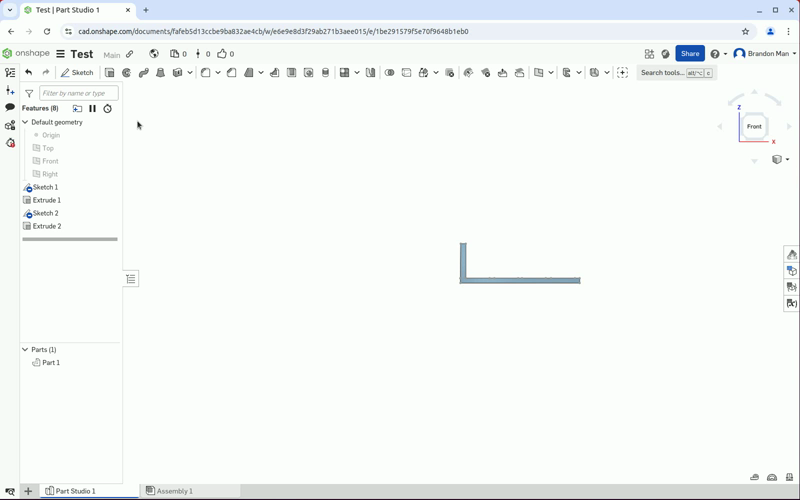
key(shift+h)
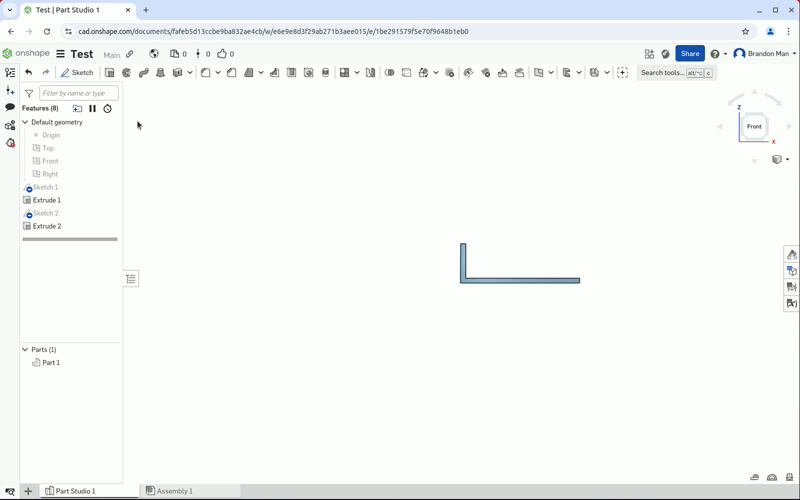
mouse_move(73, 189)
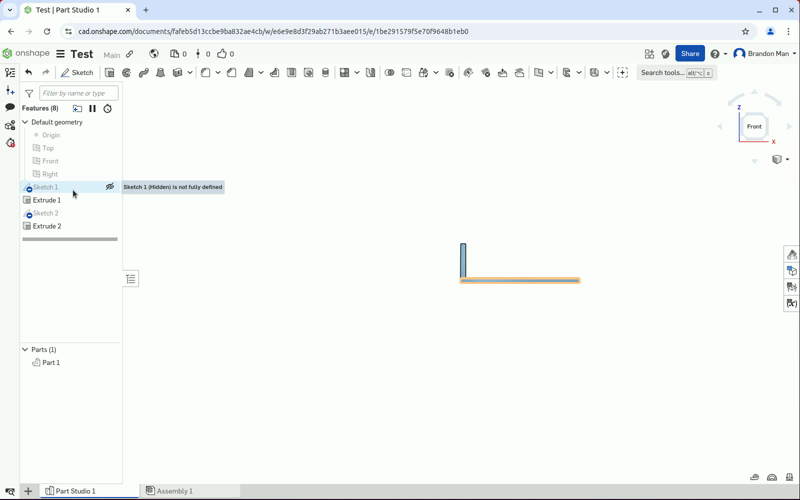
click(73, 189)
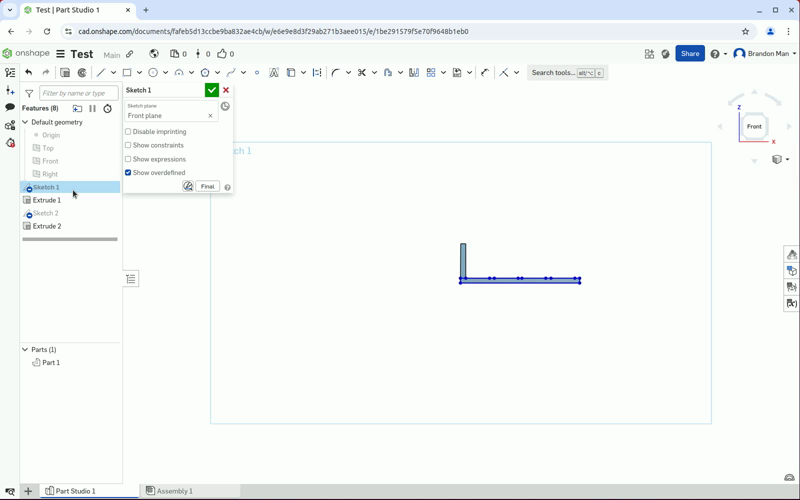
mouse_move(229, 92)
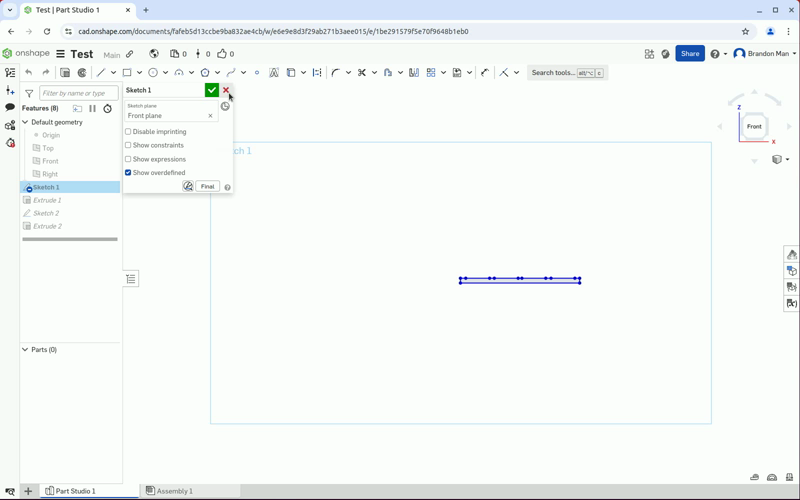
click(229, 92)
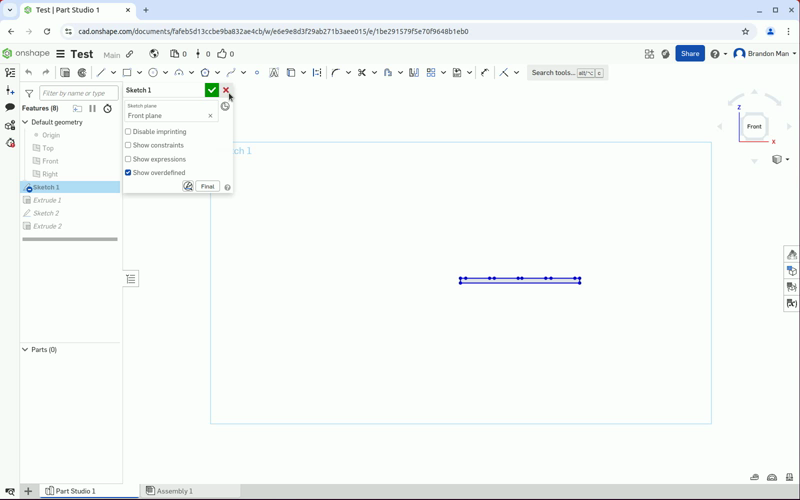
key(shift+s)
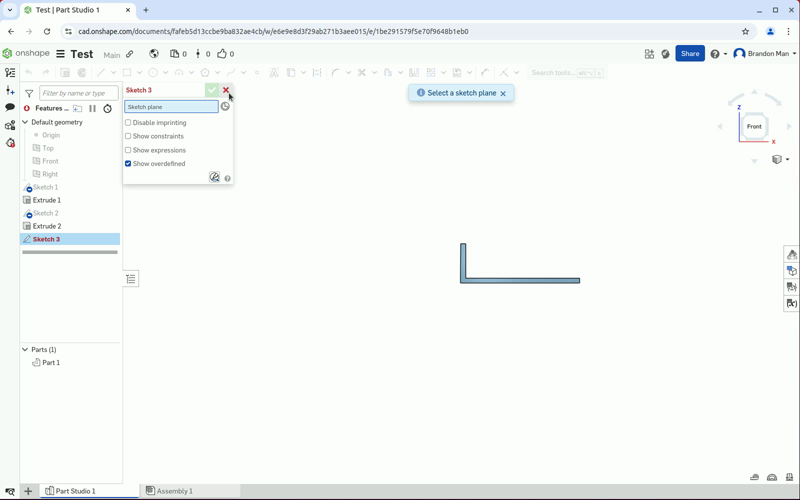
mouse_move(73, 163)
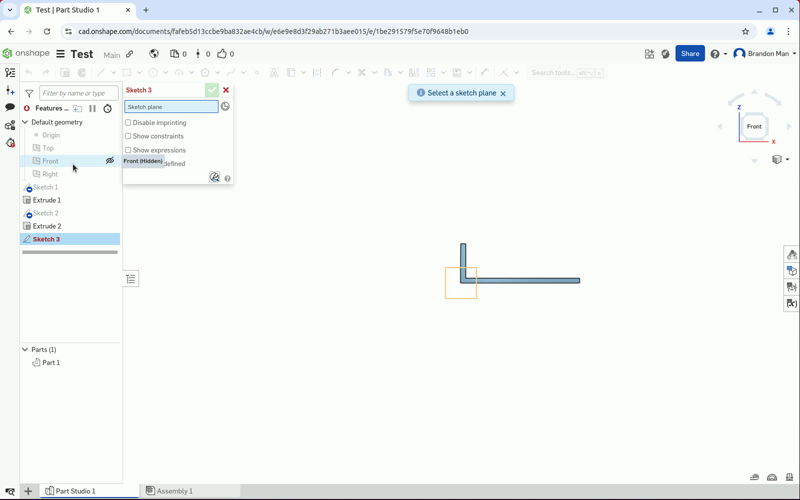
click(73, 163)
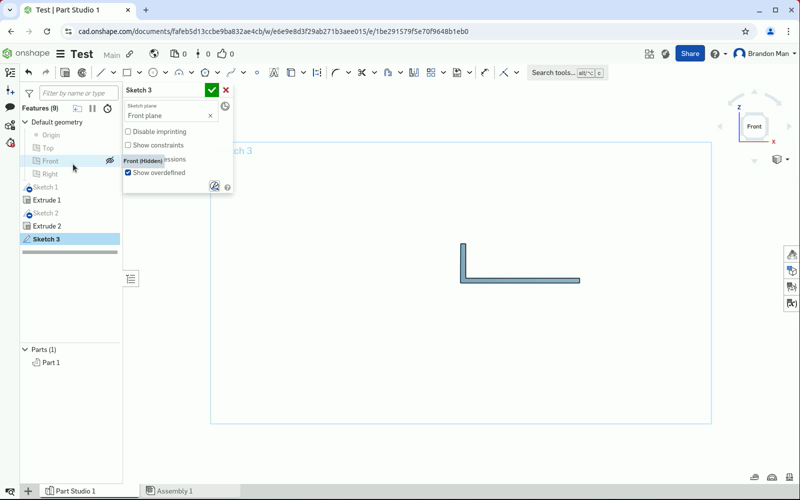
mouse_move(73, 352)
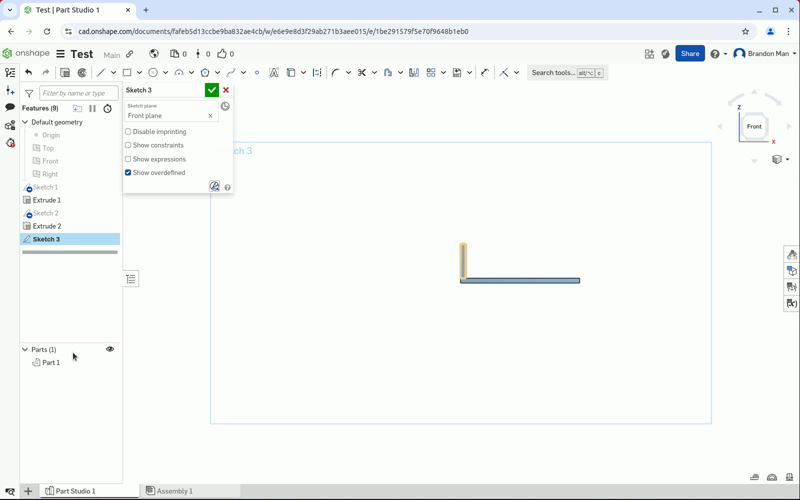
key(y)
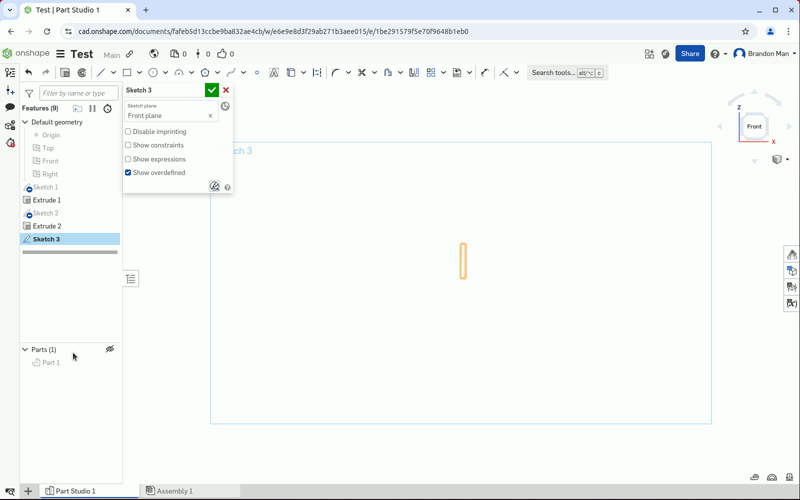
key(l)
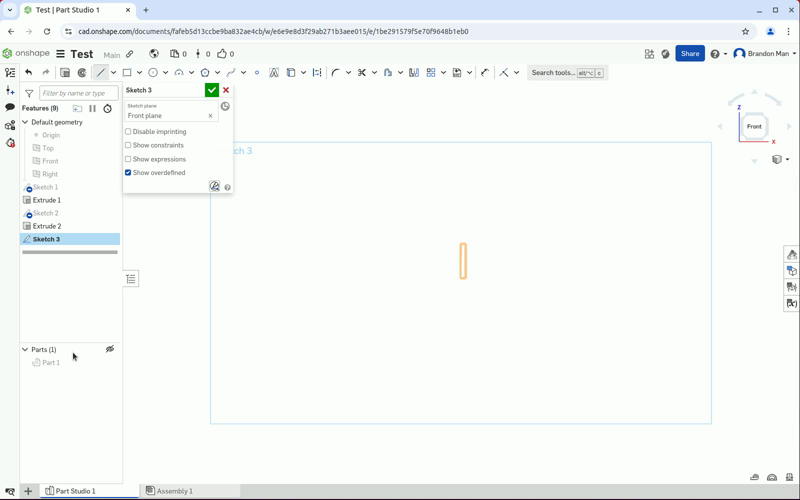
key_down(shift)
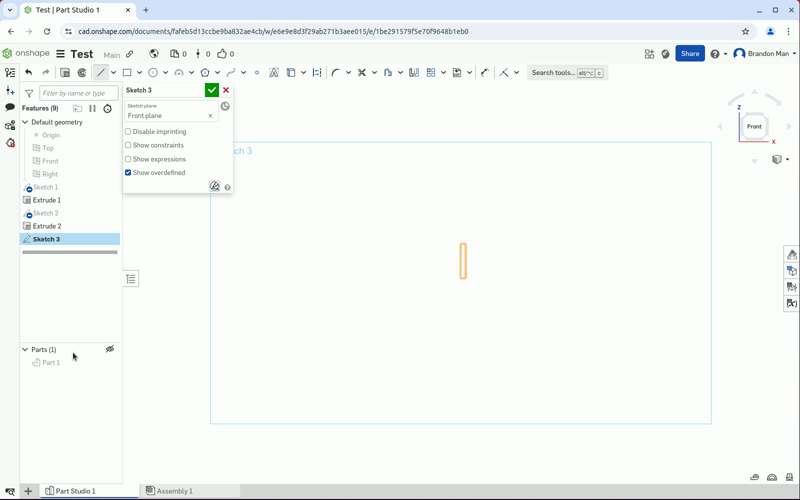
mouse_move(568, 278)
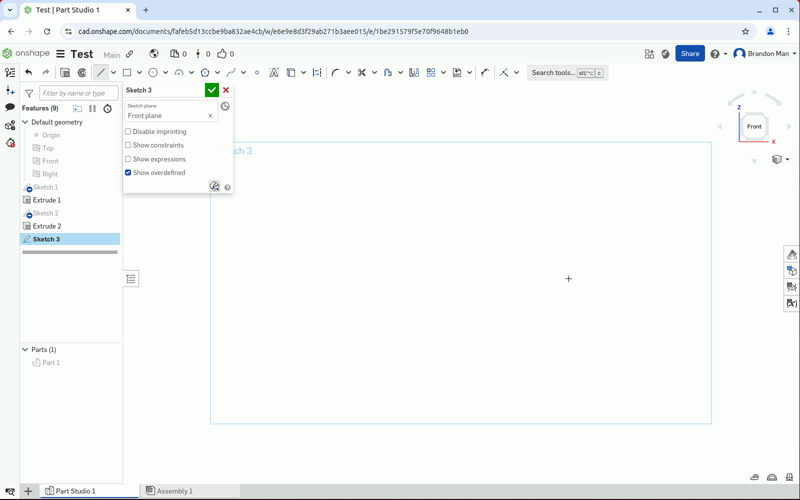
click(568, 278)
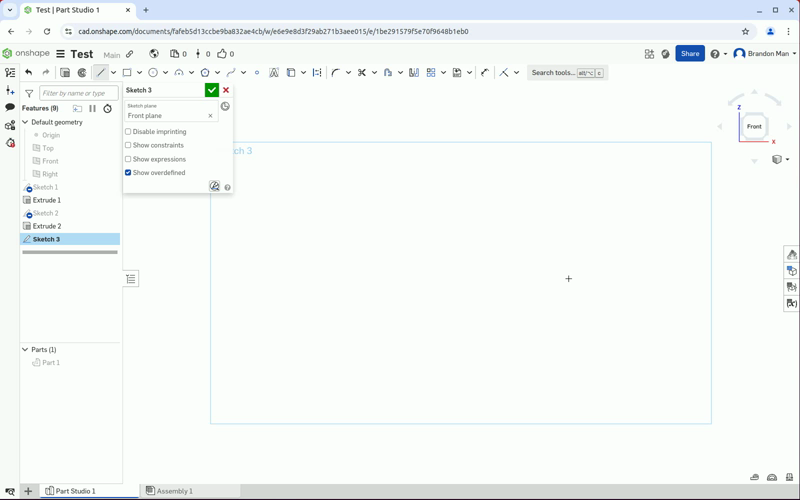
key_up(shift)
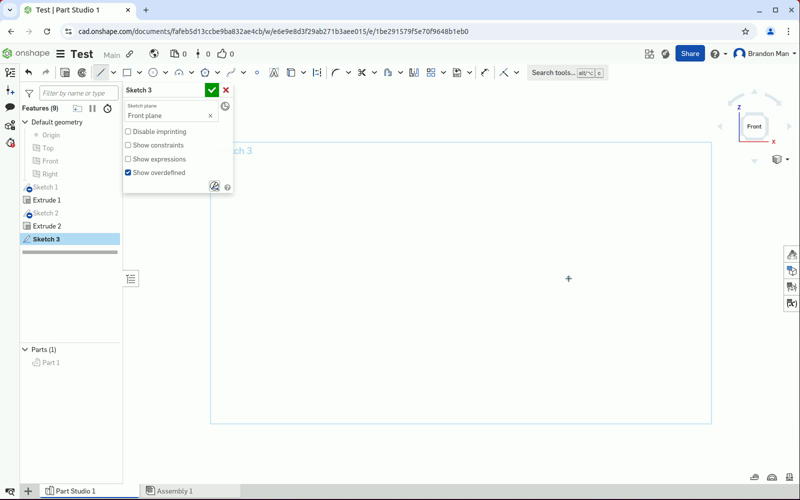
key_down(shift)
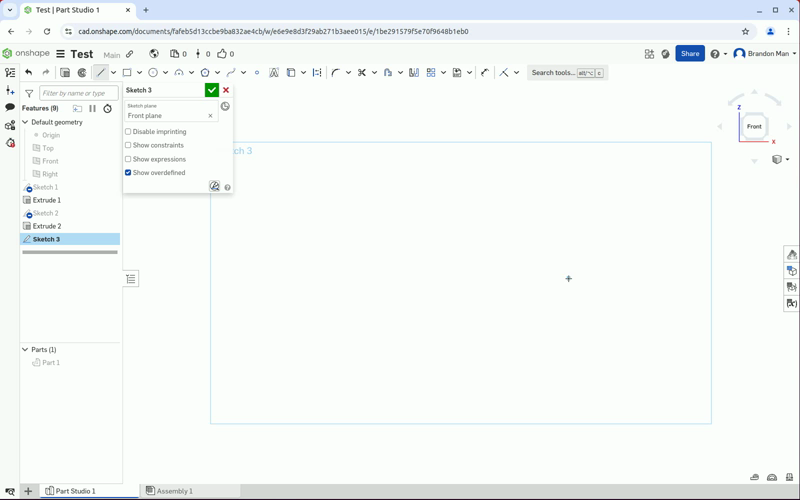
mouse_move(589, 278)
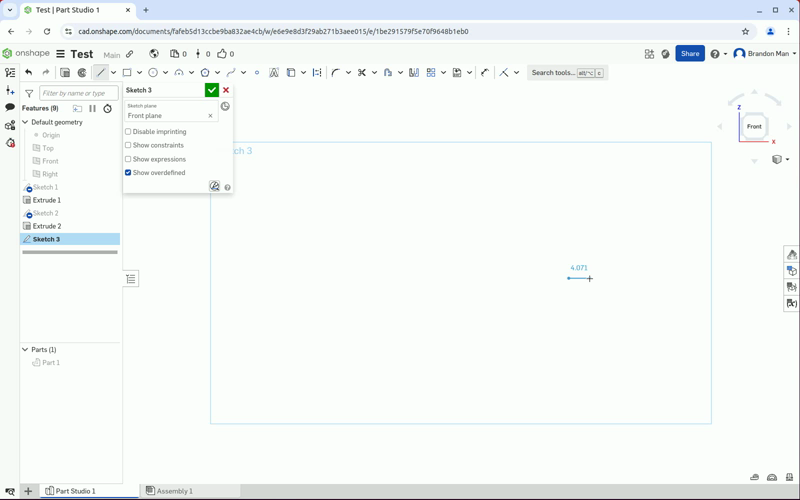
mouse_move(573, 278)
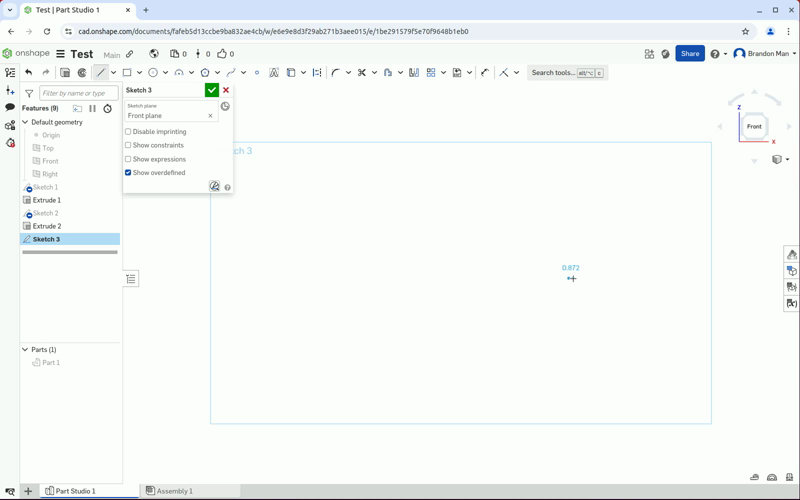
scroll(6)
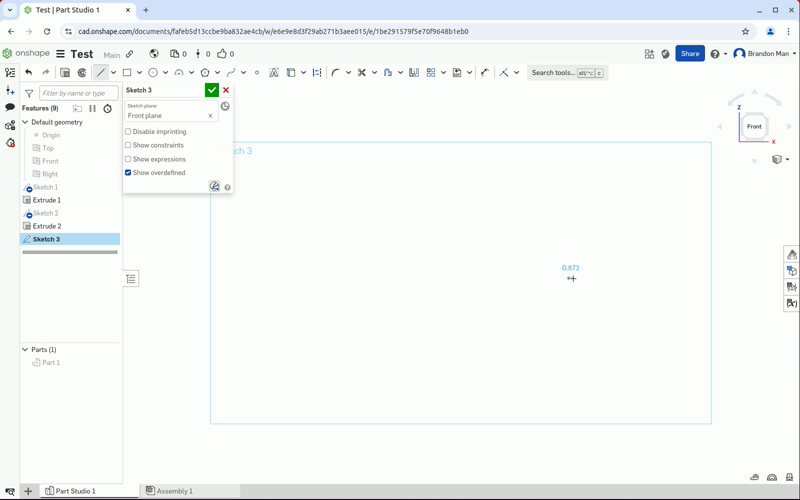
scroll(6)
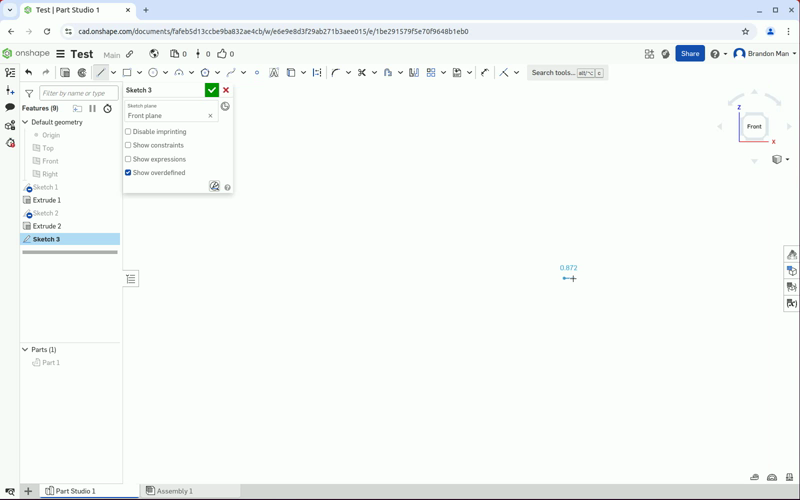
scroll(6)
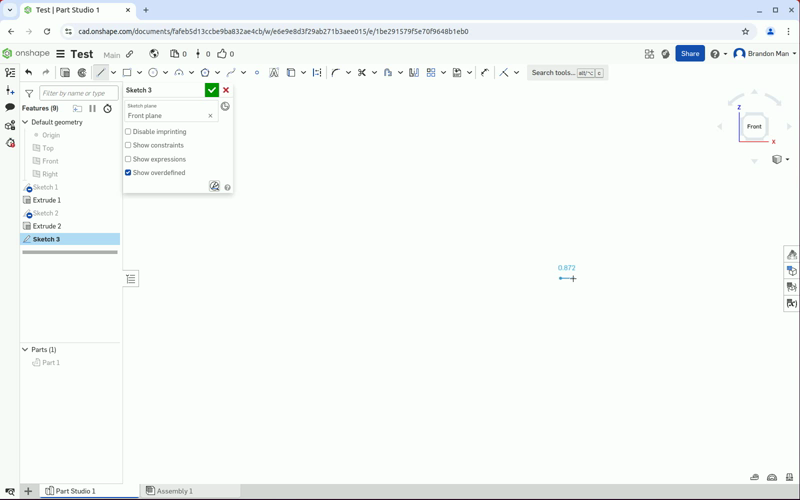
scroll(6)
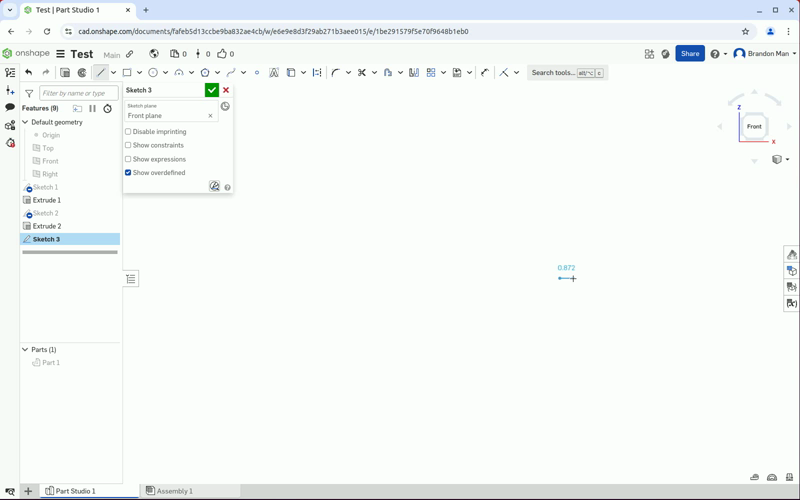
scroll(6)
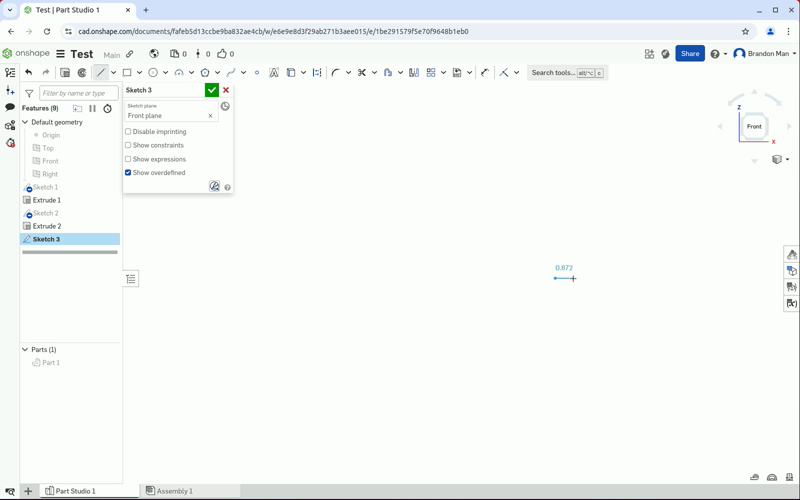
scroll(6)
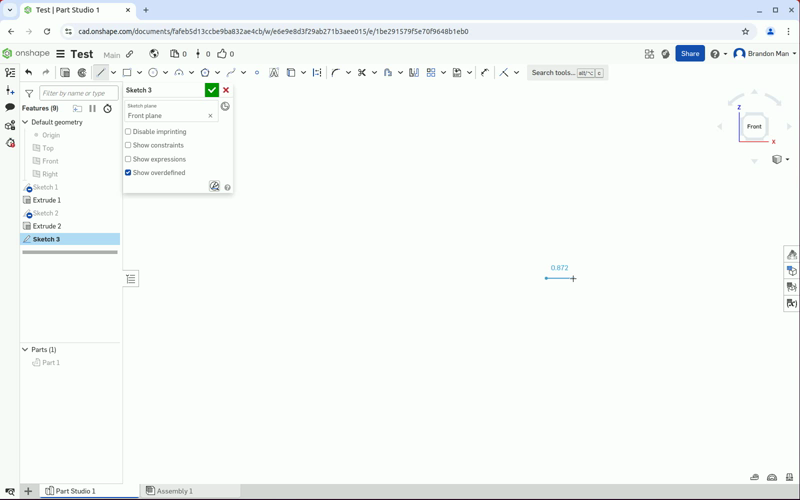
scroll(6)
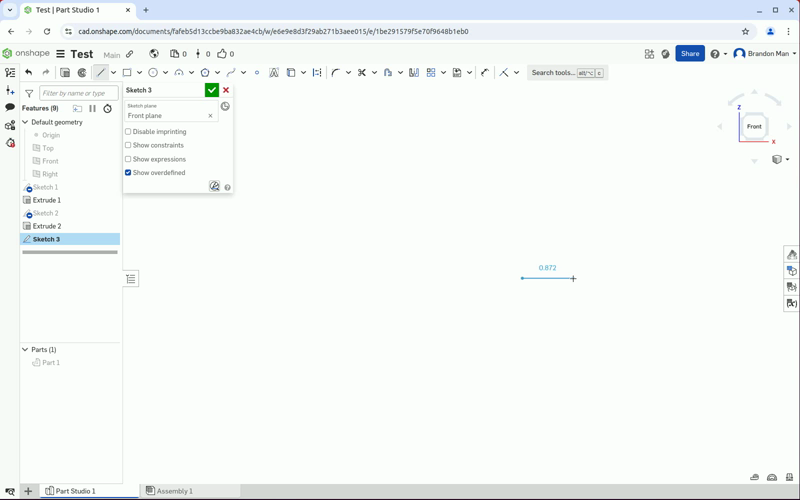
click(573, 278)
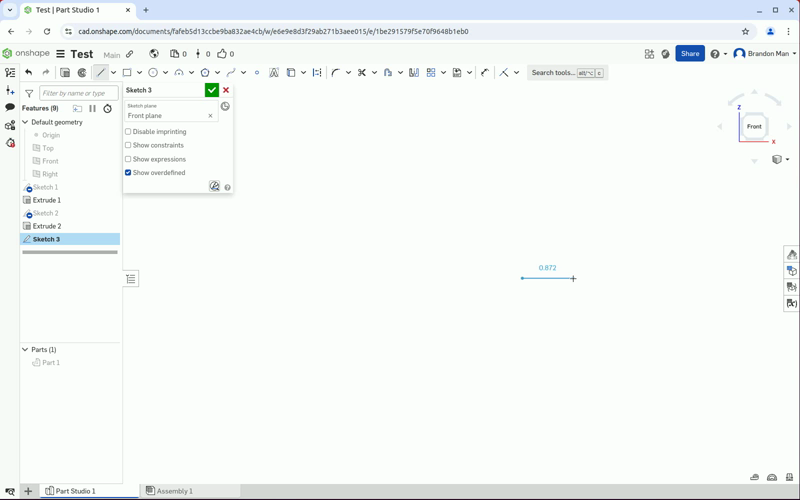
scroll(-6)
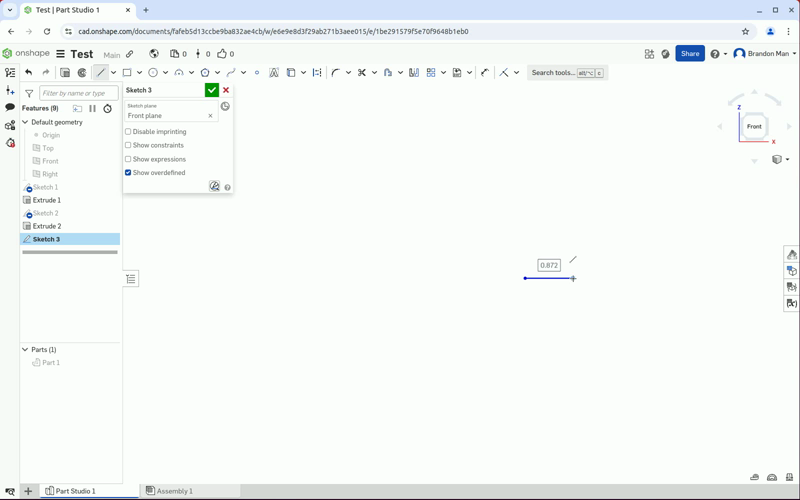
scroll(-6)
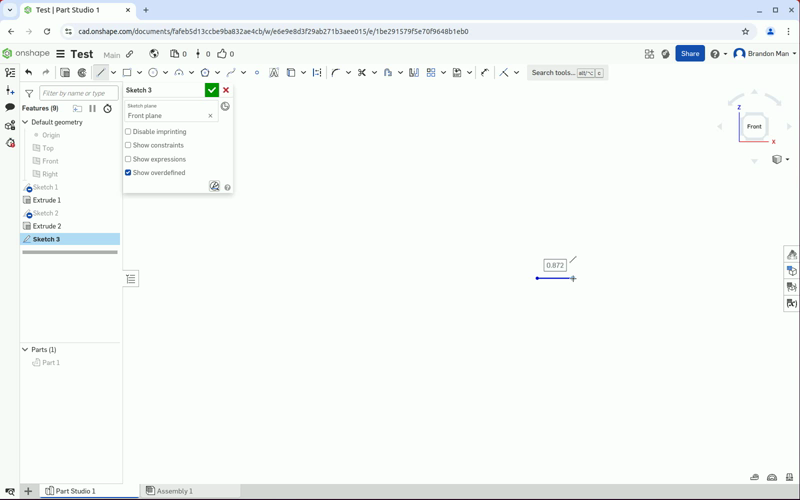
scroll(-6)
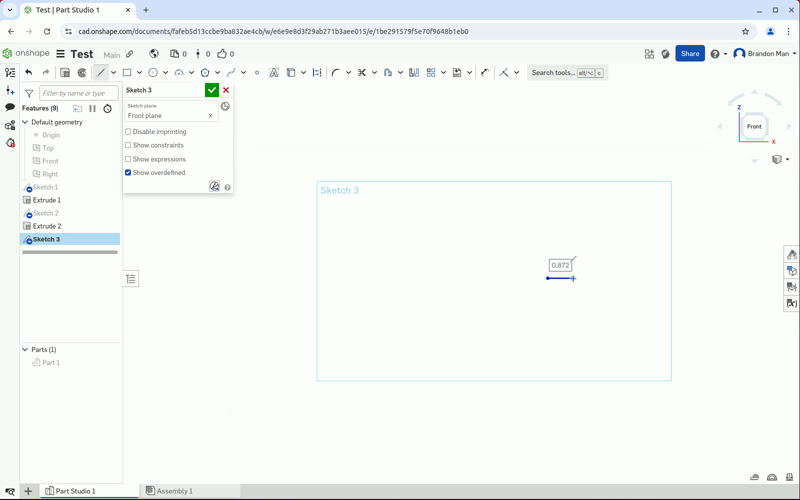
scroll(-6)
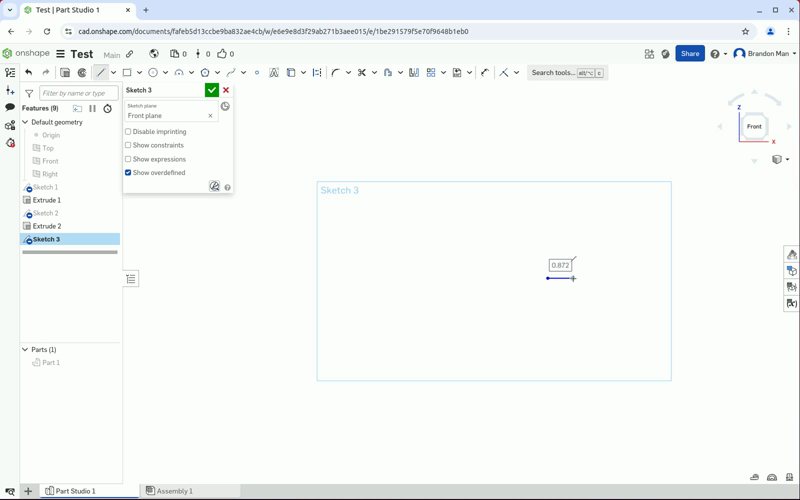
scroll(-6)
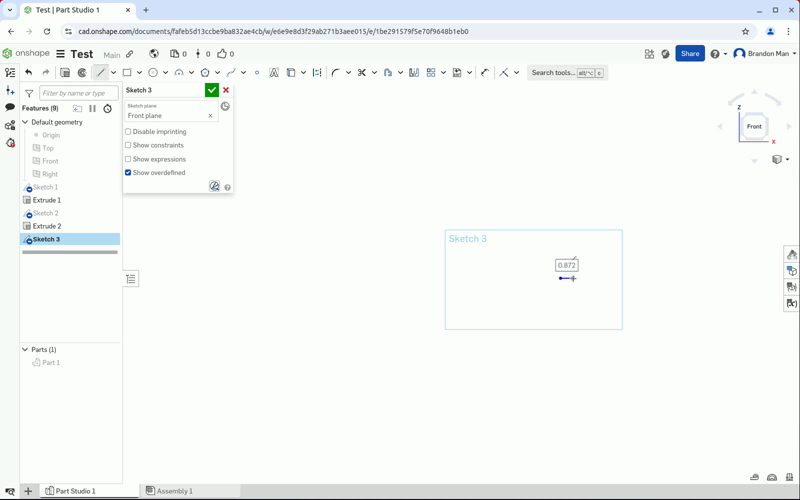
scroll(-6)
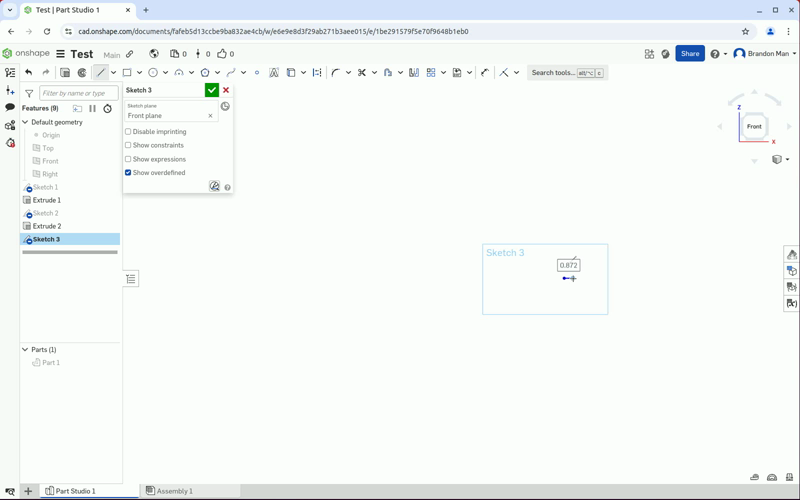
scroll(-6)
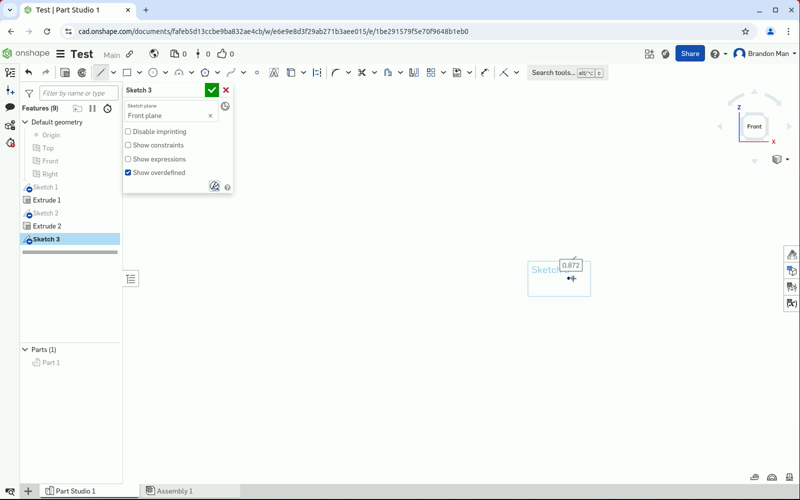
key_up(shift)
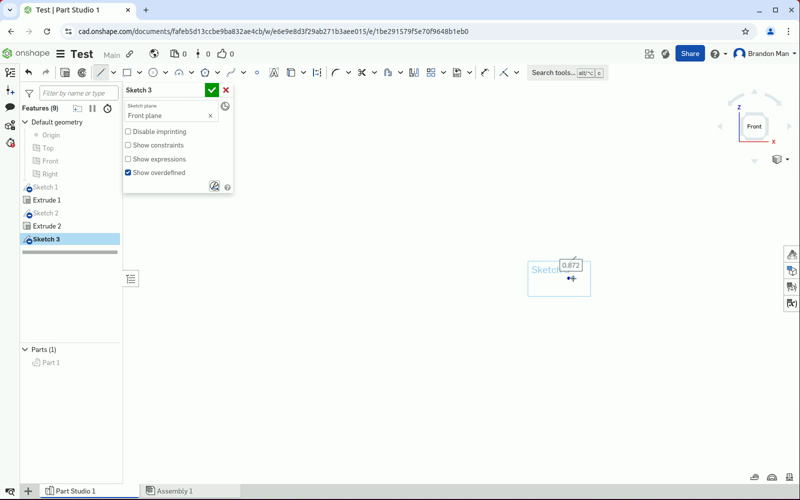
key_down(shift)
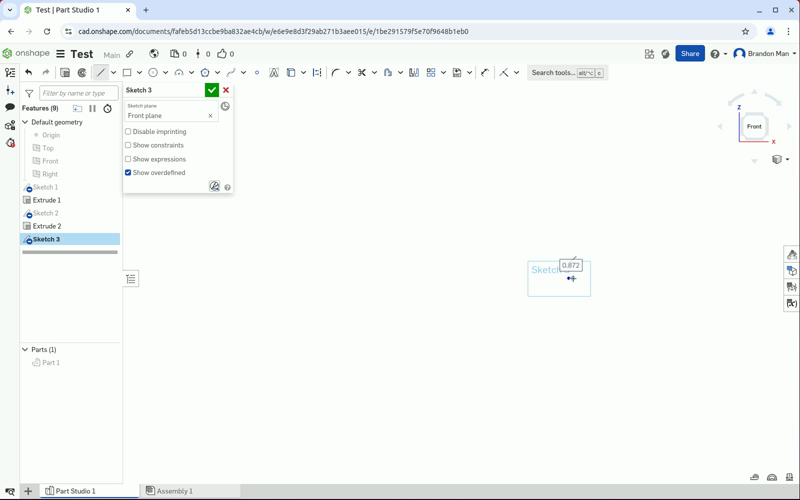
mouse_move(589, 278)
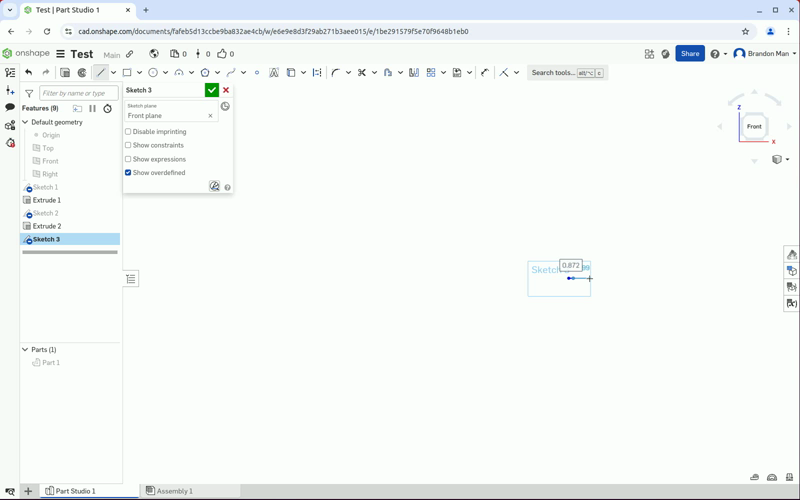
mouse_move(573, 243)
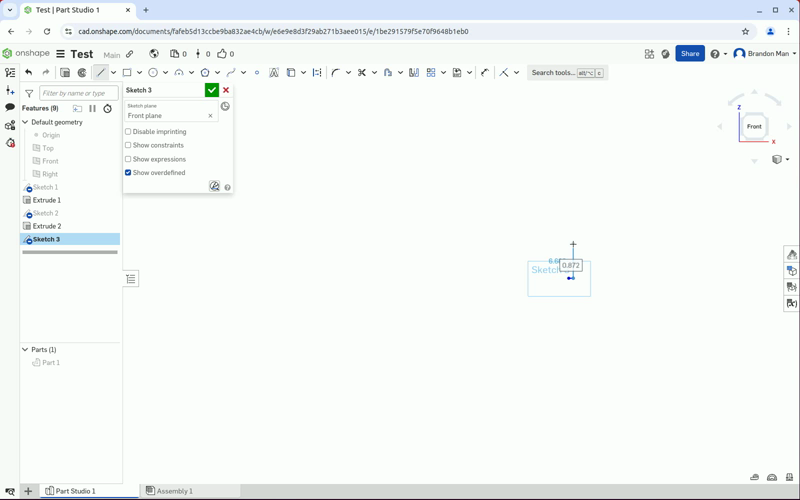
click(573, 243)
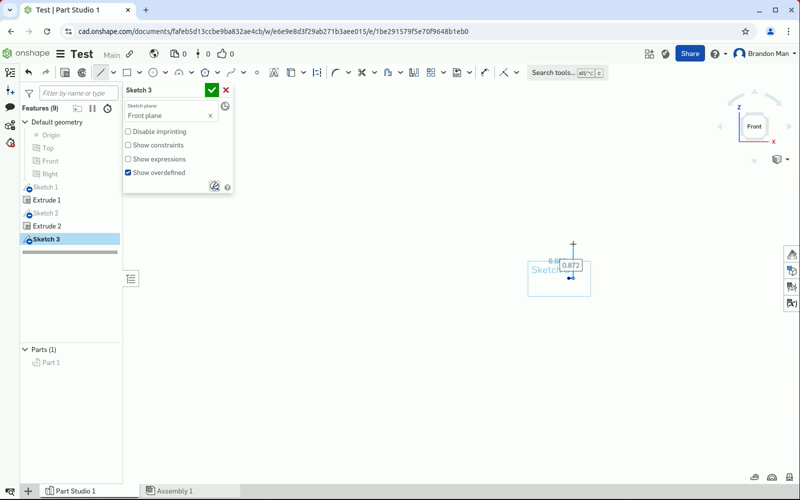
key_up(shift)
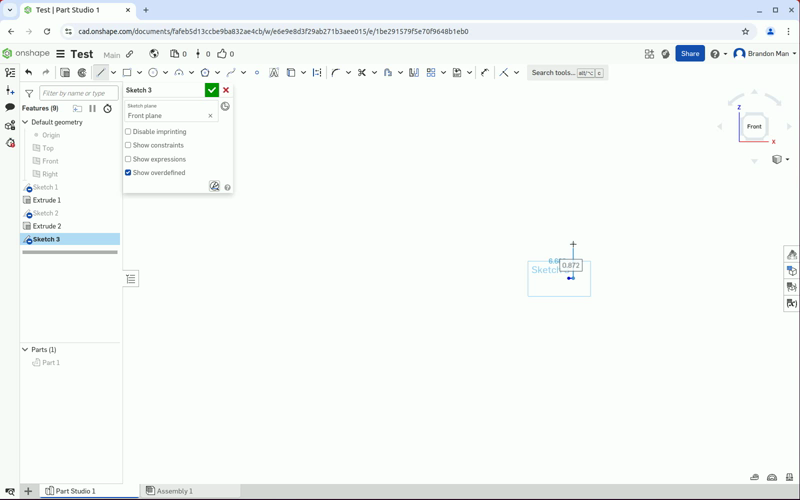
key_down(shift)
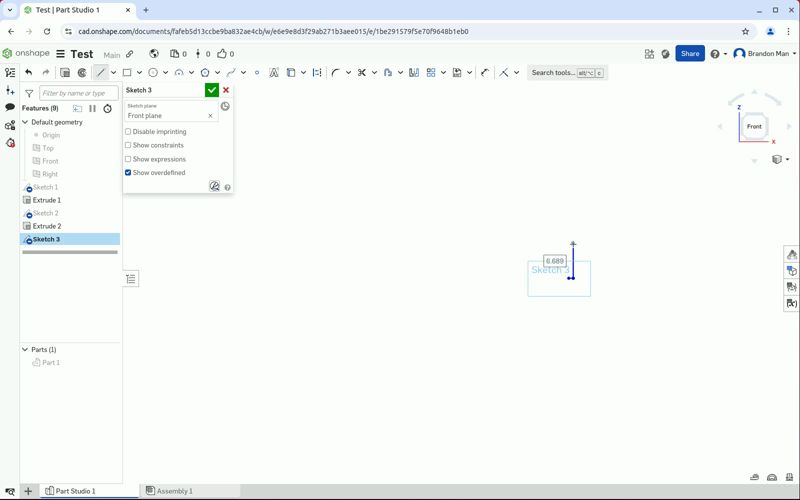
mouse_move(589, 243)
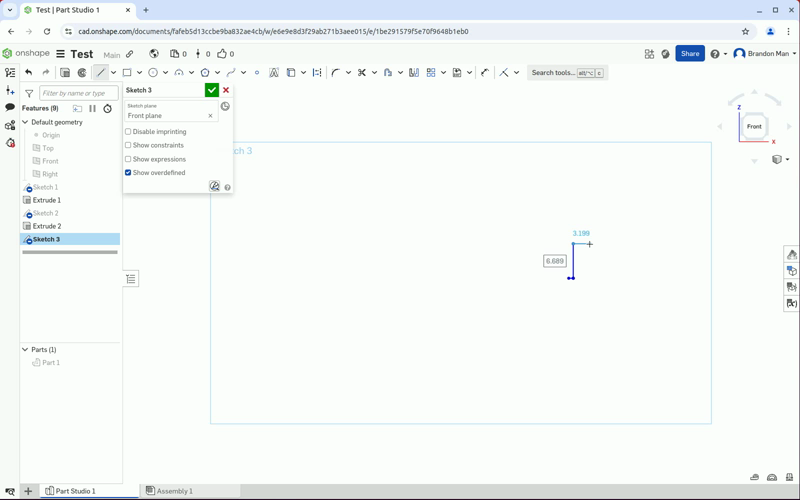
mouse_move(568, 243)
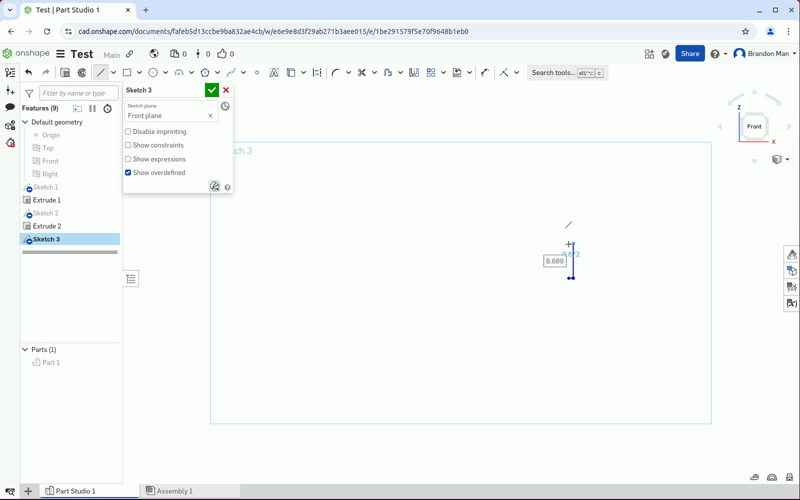
scroll(6)
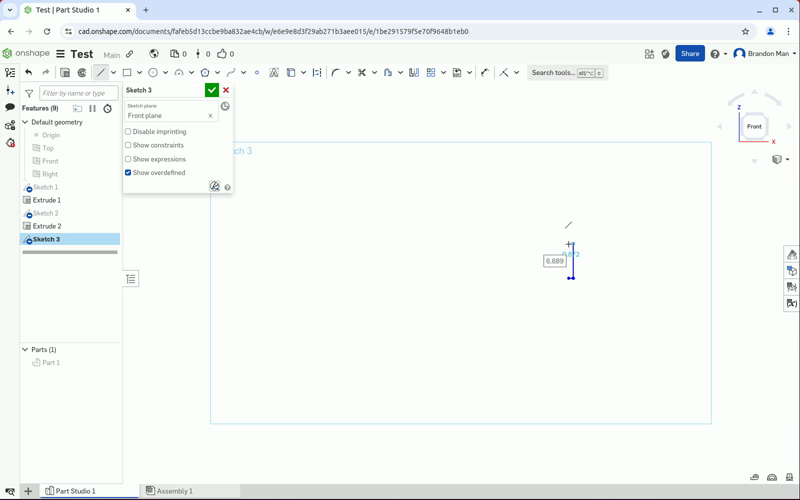
scroll(6)
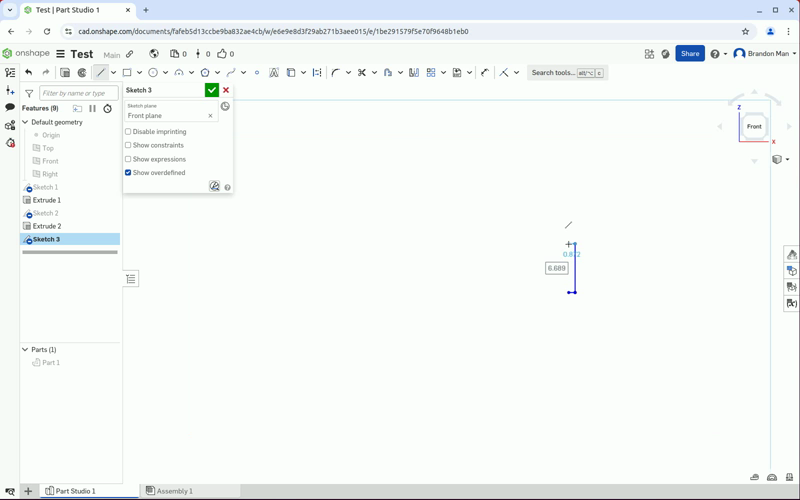
scroll(6)
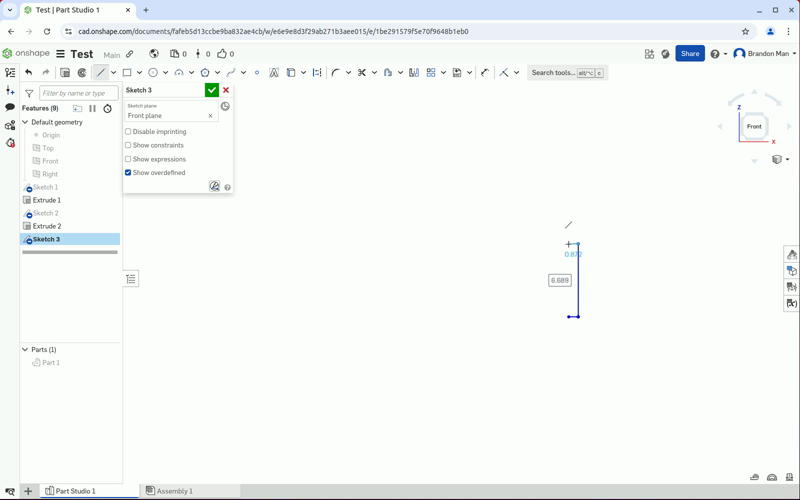
scroll(6)
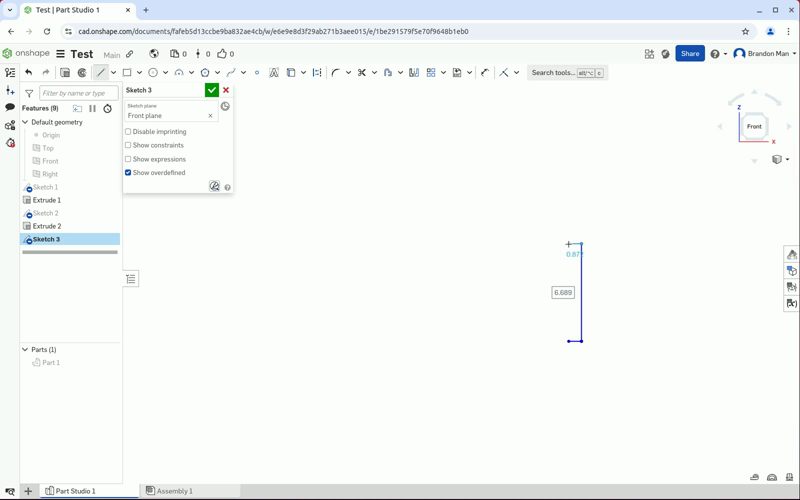
scroll(6)
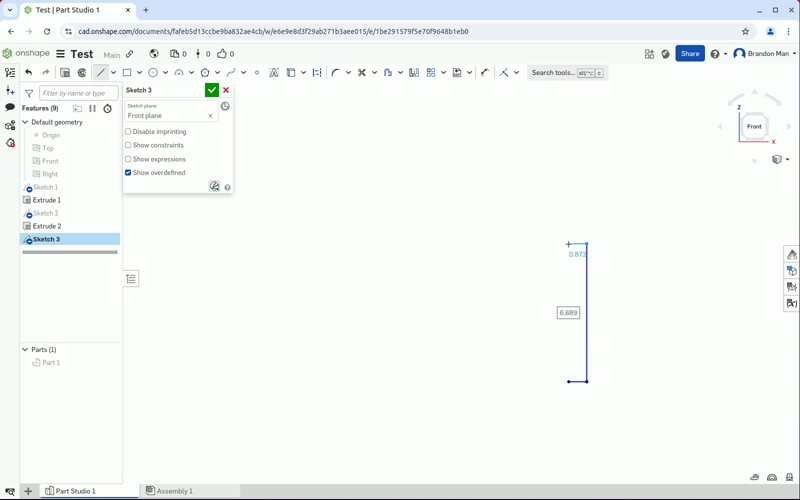
scroll(6)
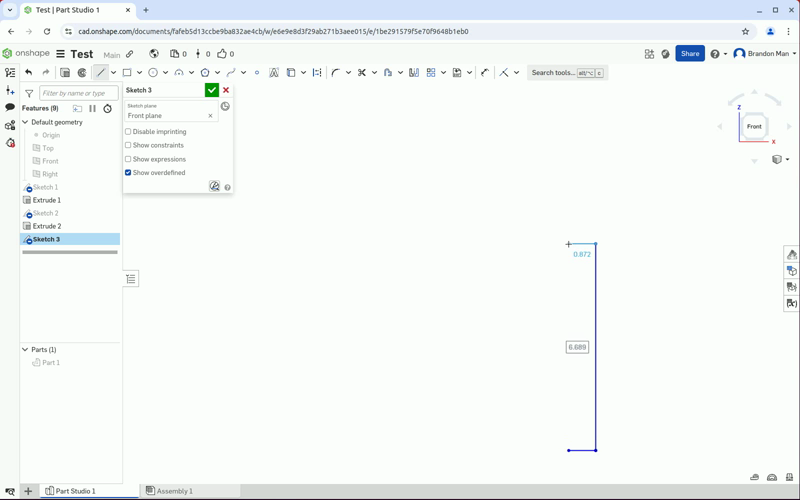
scroll(6)
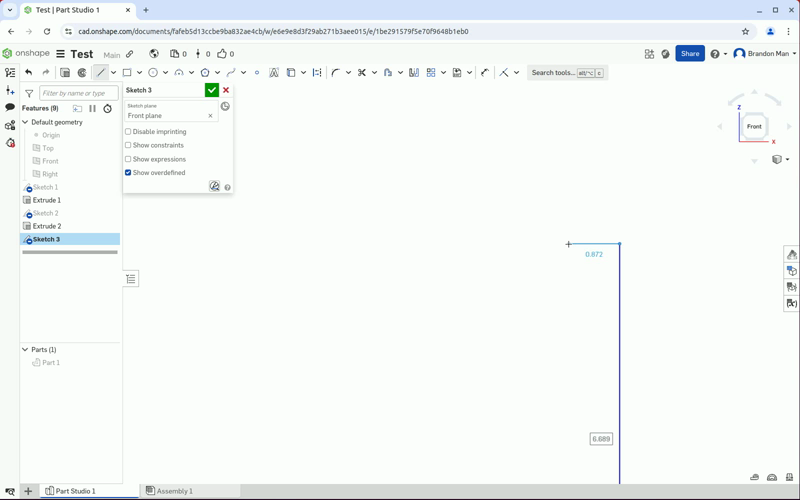
click(568, 243)
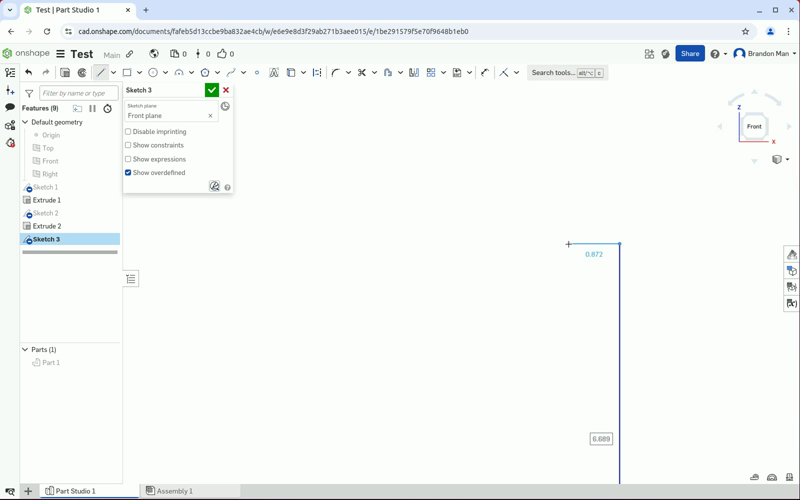
scroll(-6)
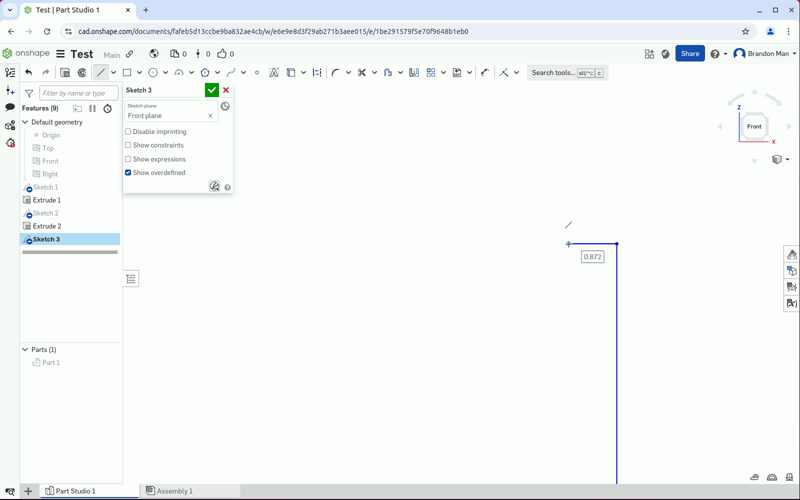
scroll(-6)
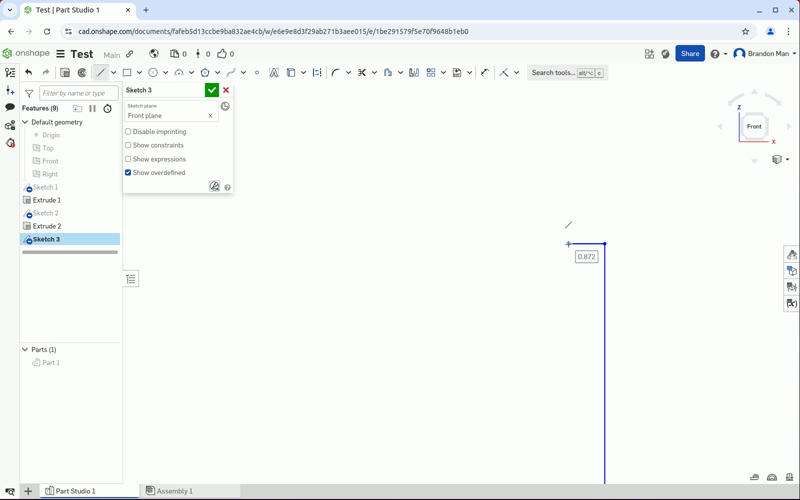
scroll(-6)
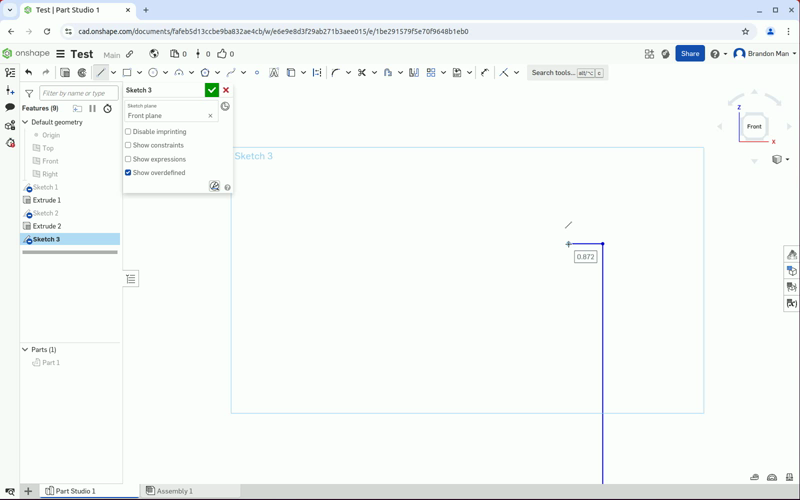
scroll(-6)
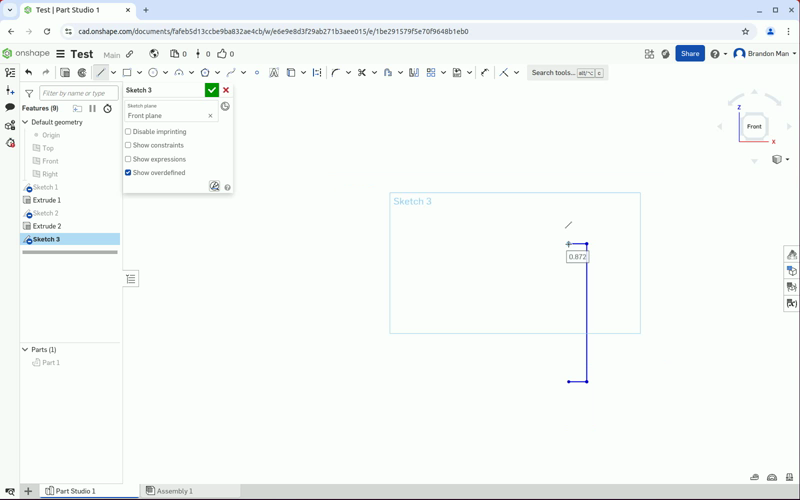
scroll(-6)
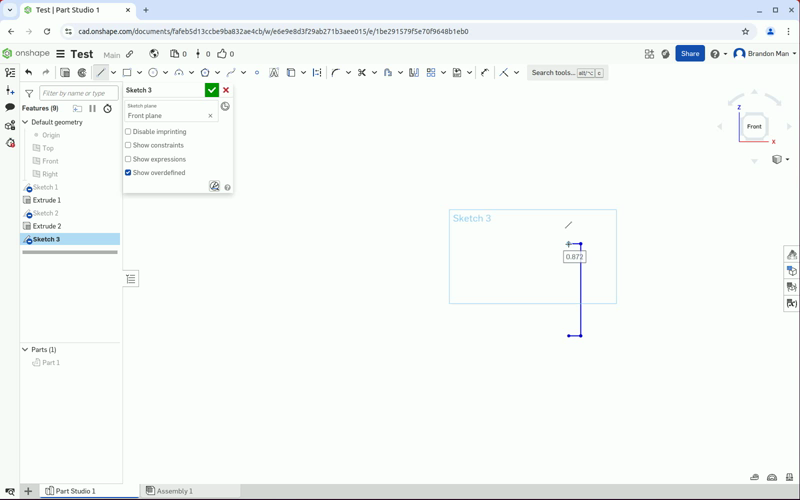
scroll(-6)
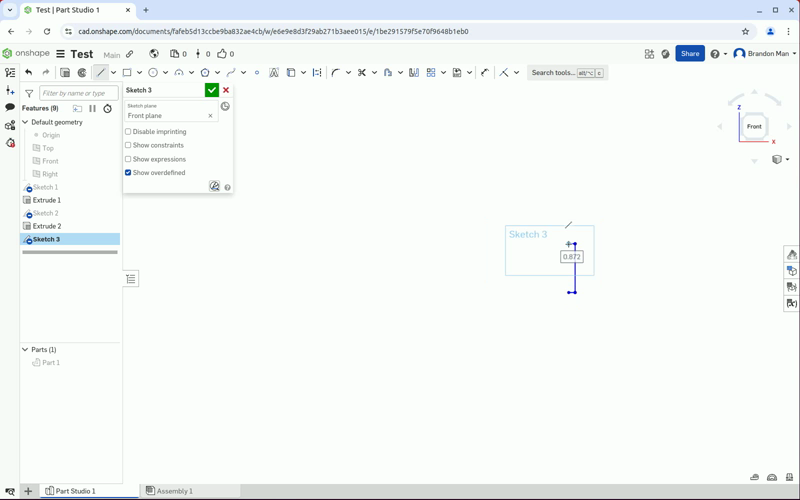
scroll(-6)
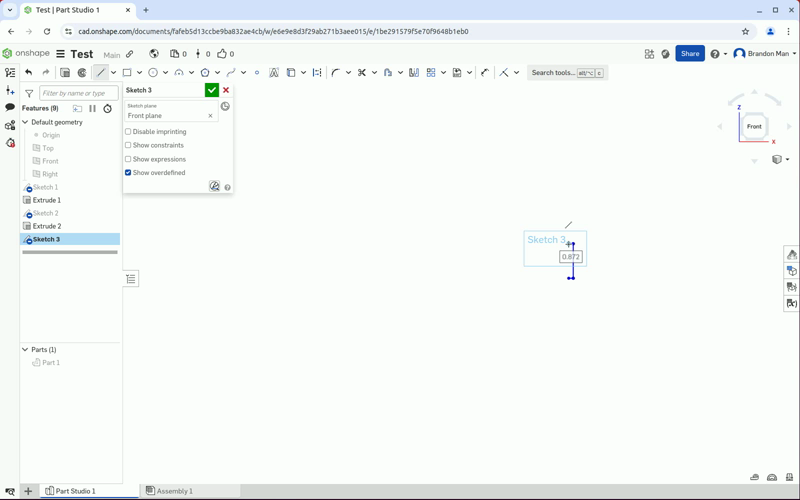
key_up(shift)
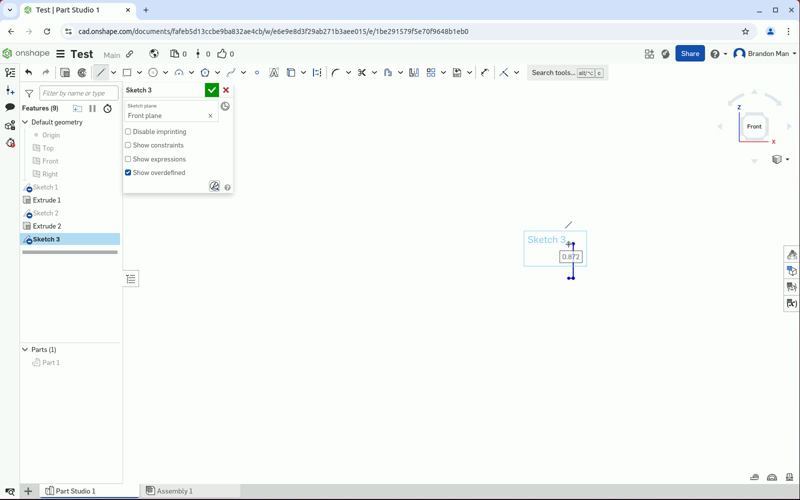
mouse_move(589, 243)
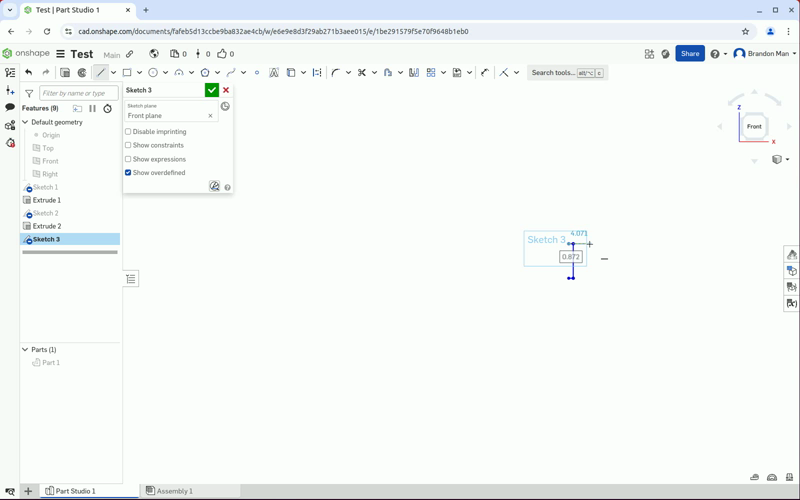
key_down(shift)
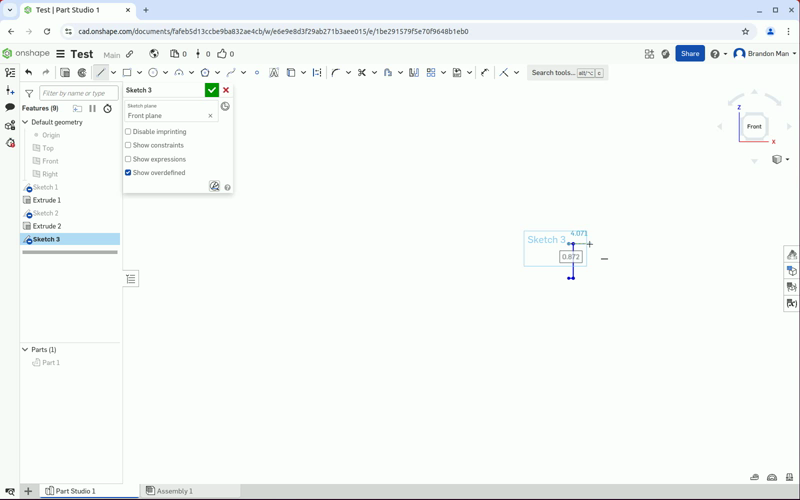
mouse_move(568, 278)
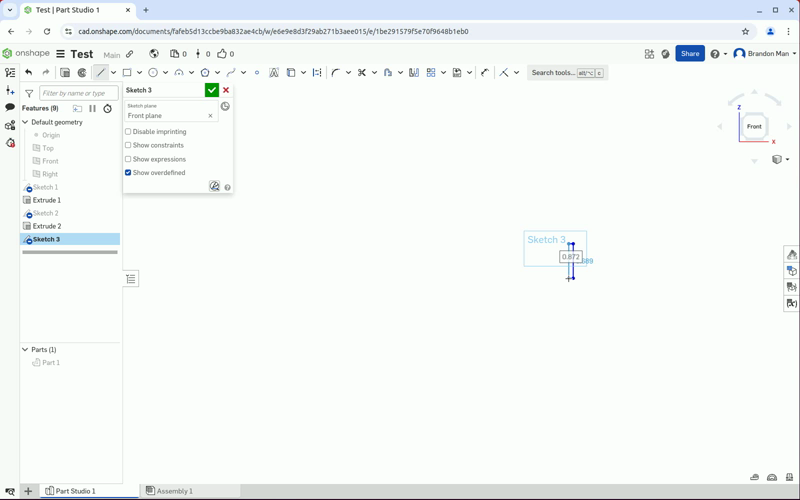
key_up(shift)
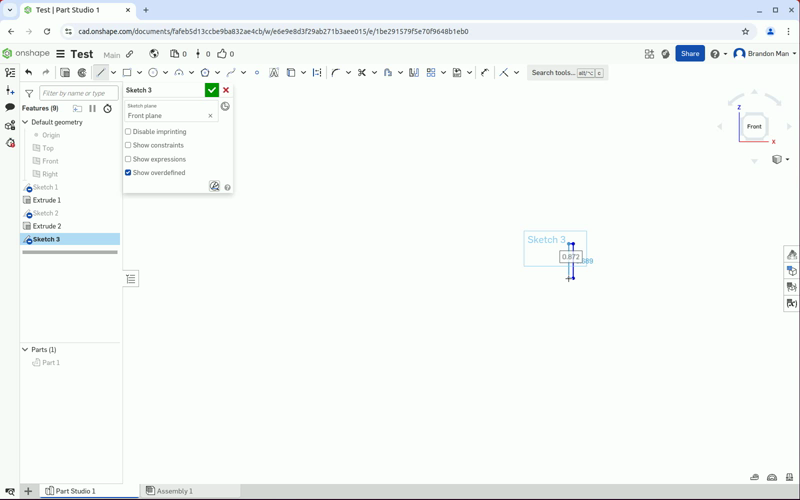
click(568, 278)
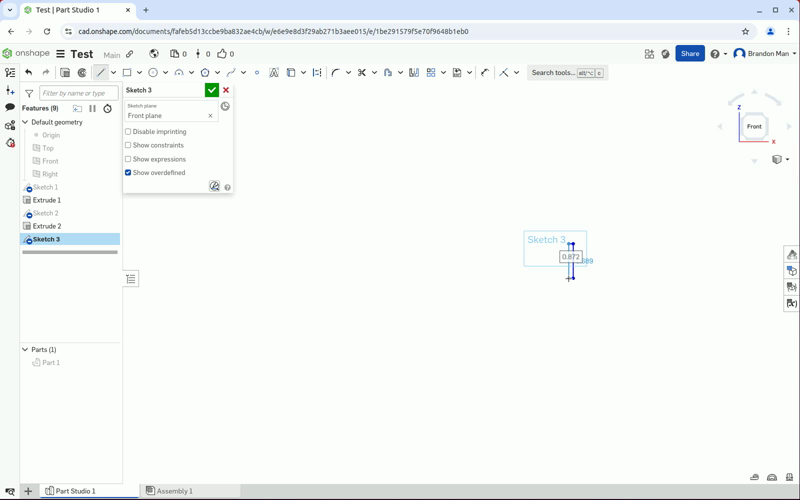
key(esc)
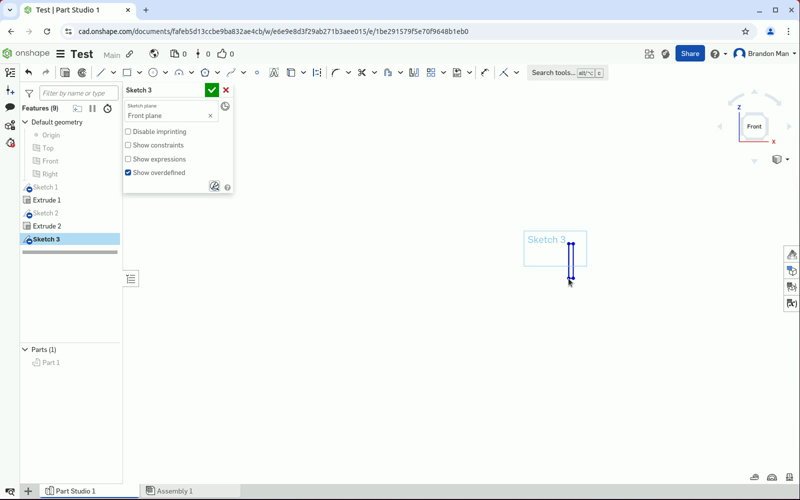
mouse_move(570, 258)
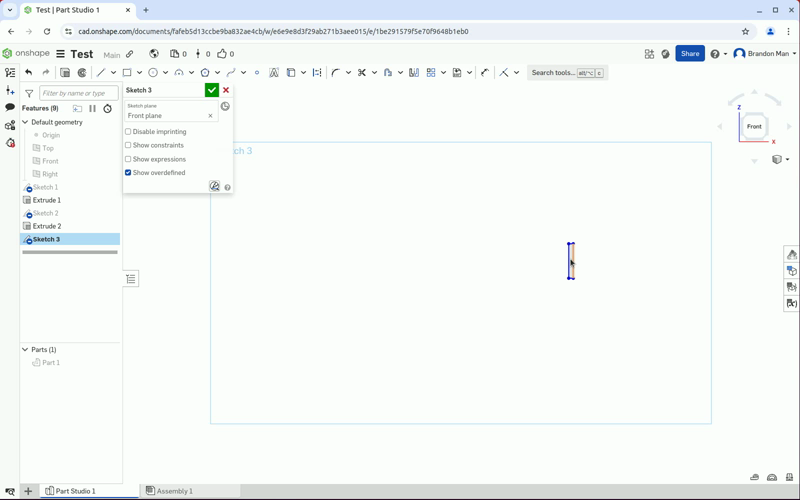
scroll(6)
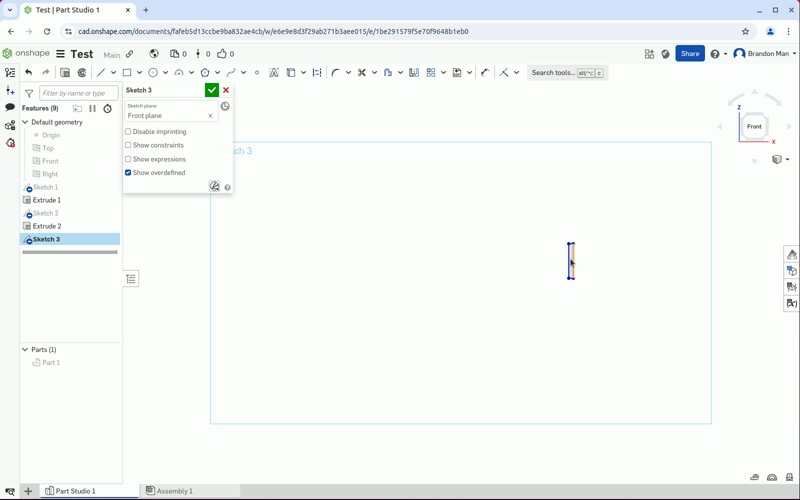
scroll(6)
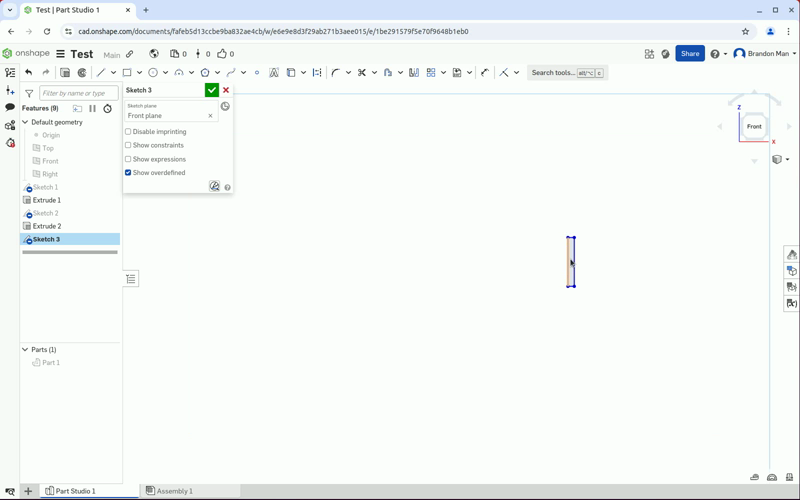
scroll(6)
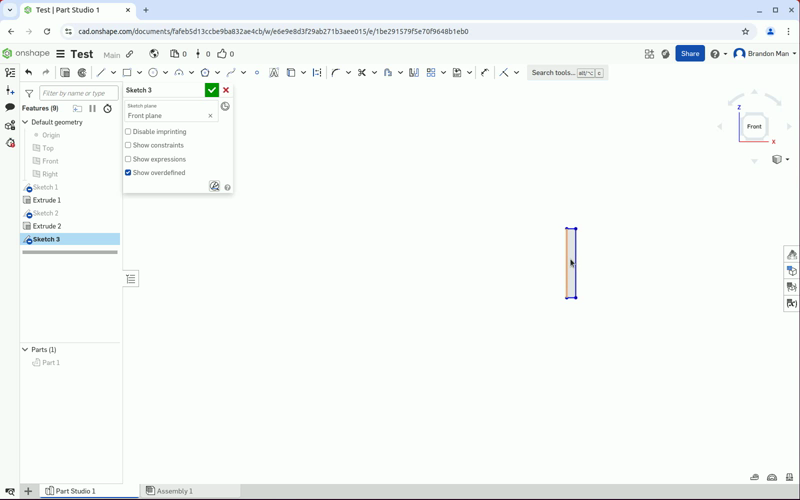
scroll(6)
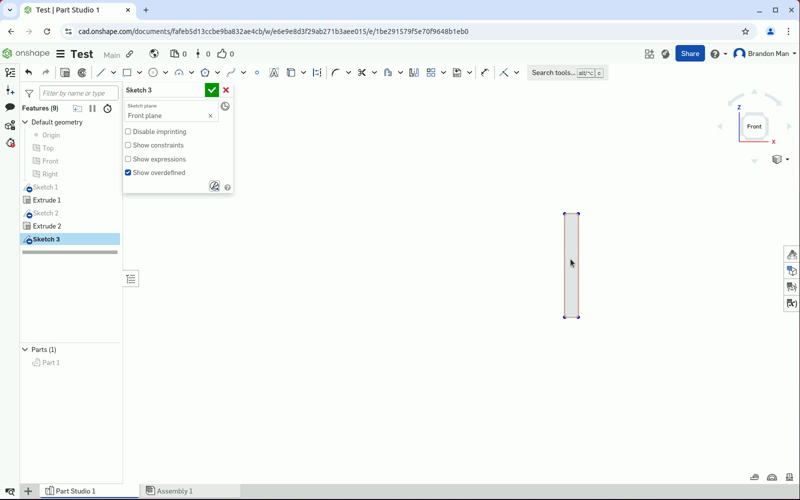
scroll(6)
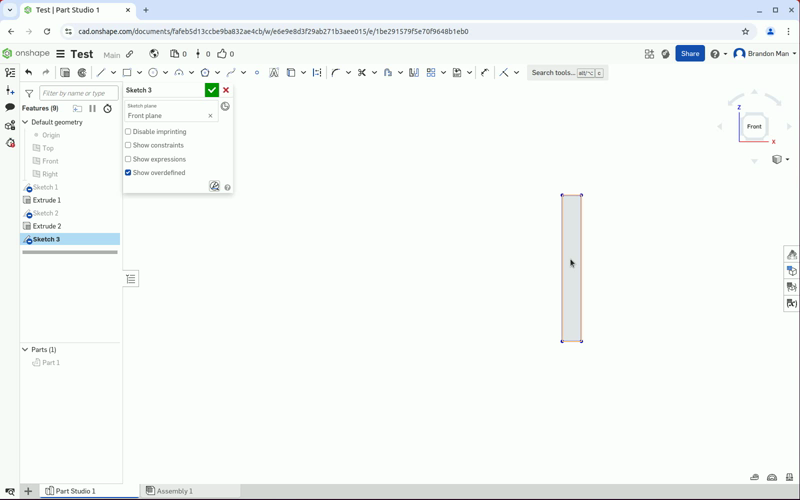
scroll(6)
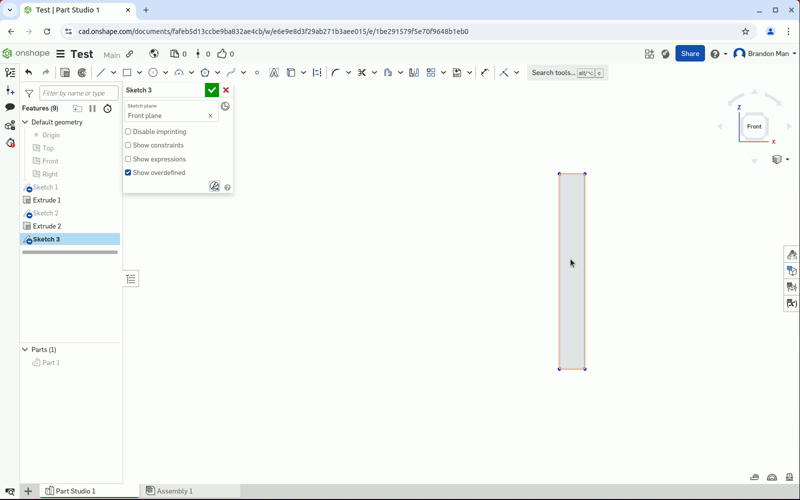
scroll(6)
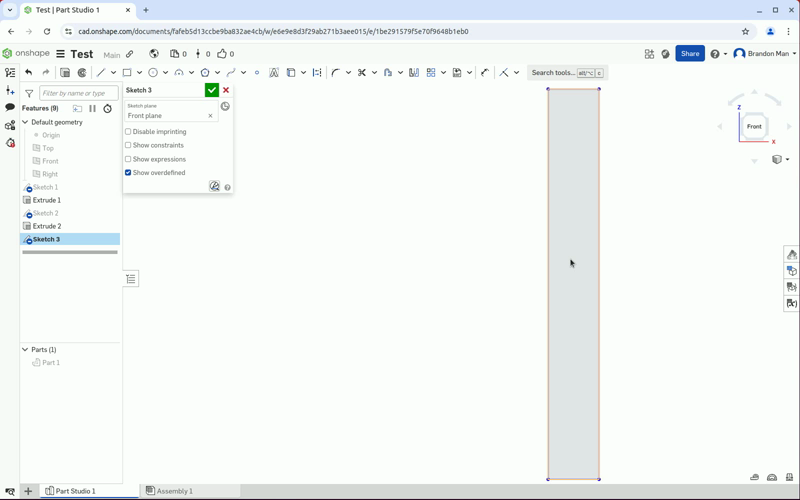
click(570, 258)
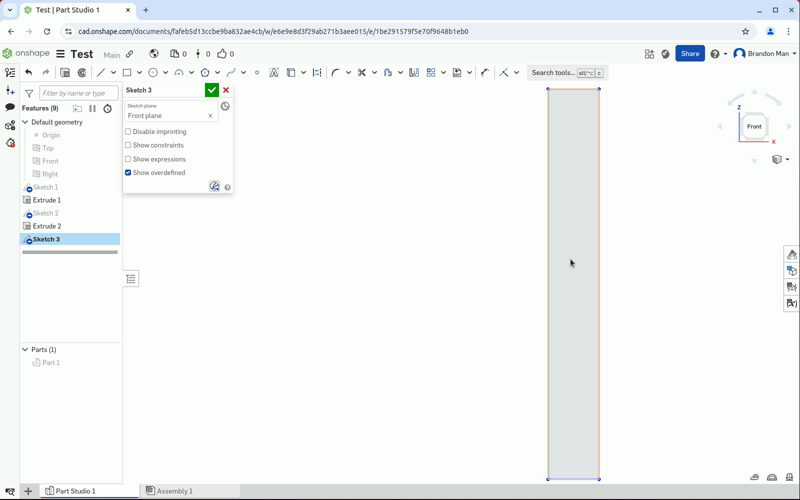
scroll(-6)
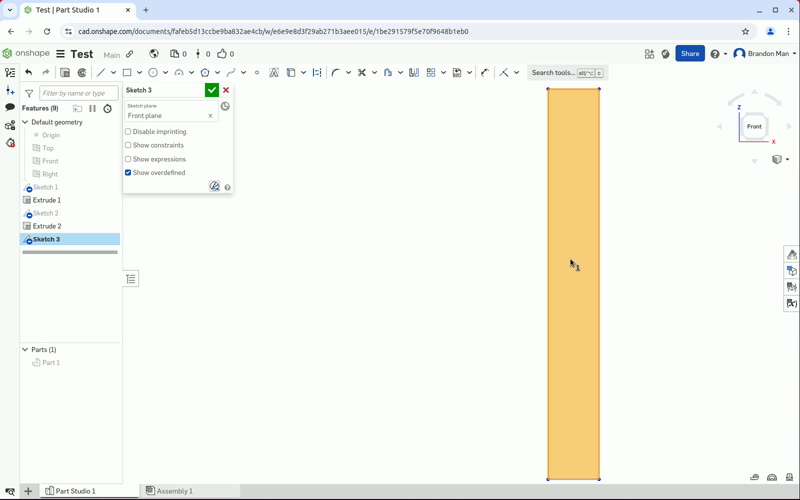
scroll(-6)
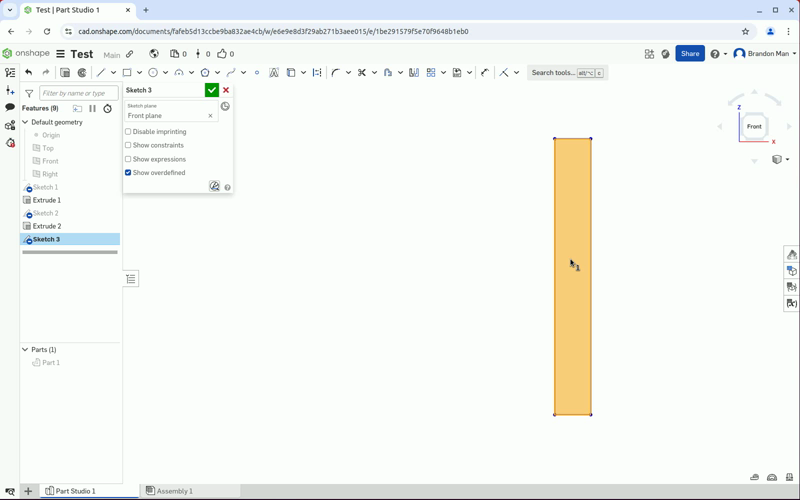
scroll(-6)
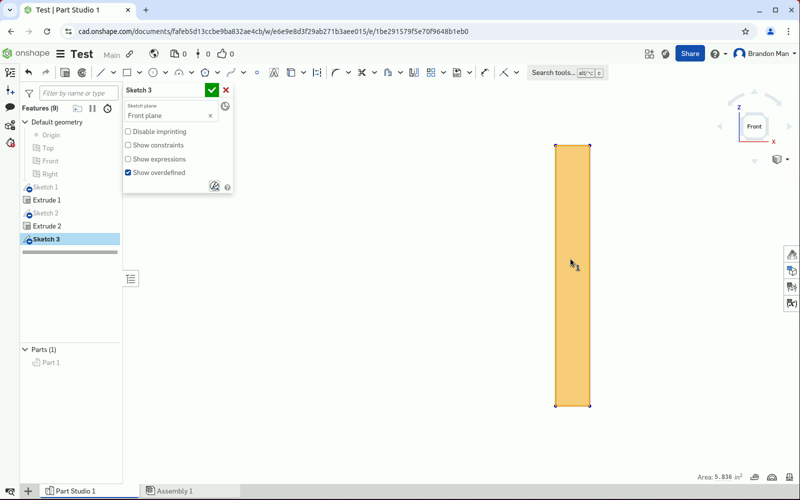
scroll(-6)
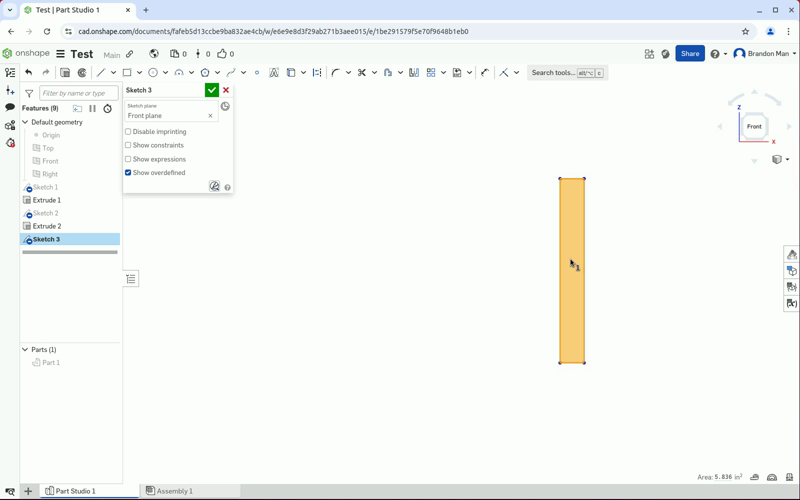
scroll(-6)
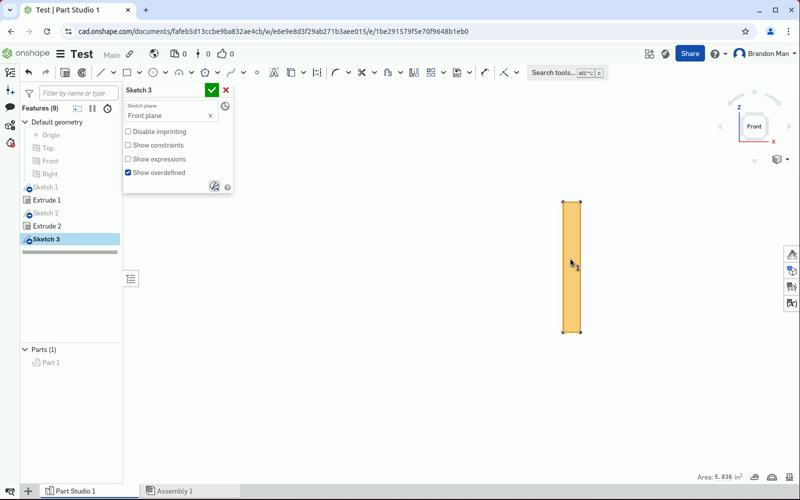
scroll(-6)
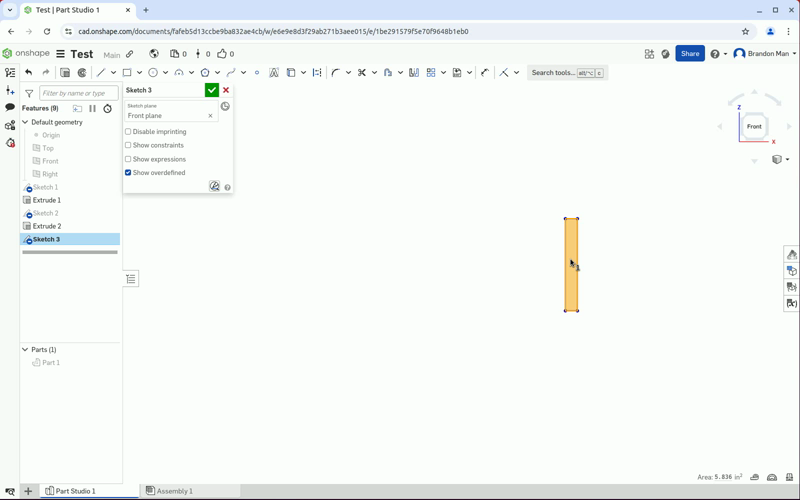
scroll(-6)
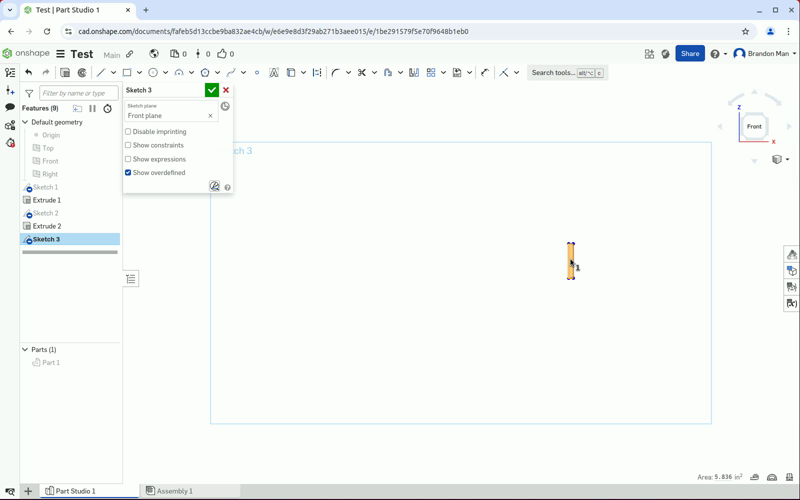
mouse_move(73, 352)
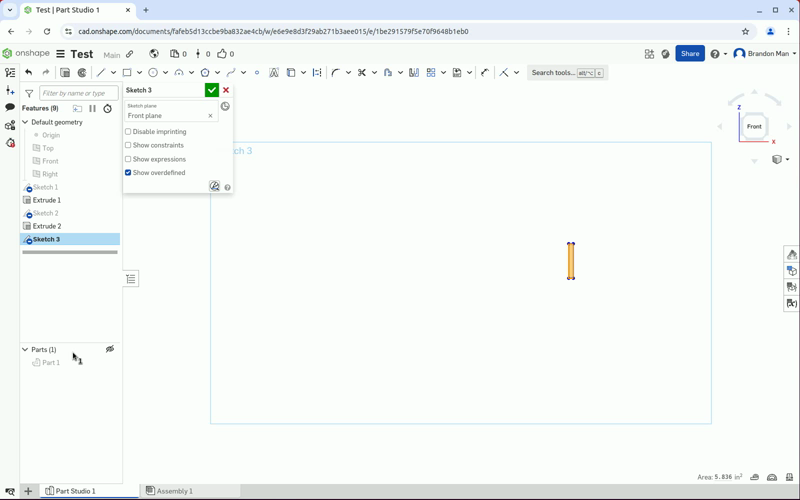
key(shift+y)
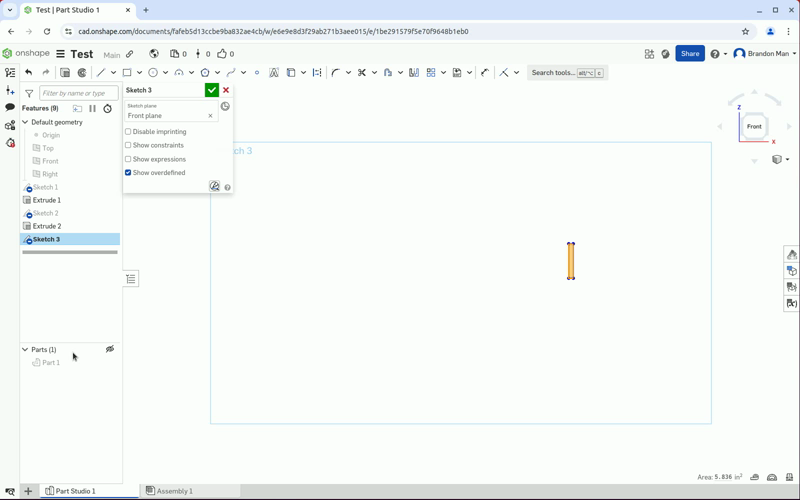
key(shift+e)
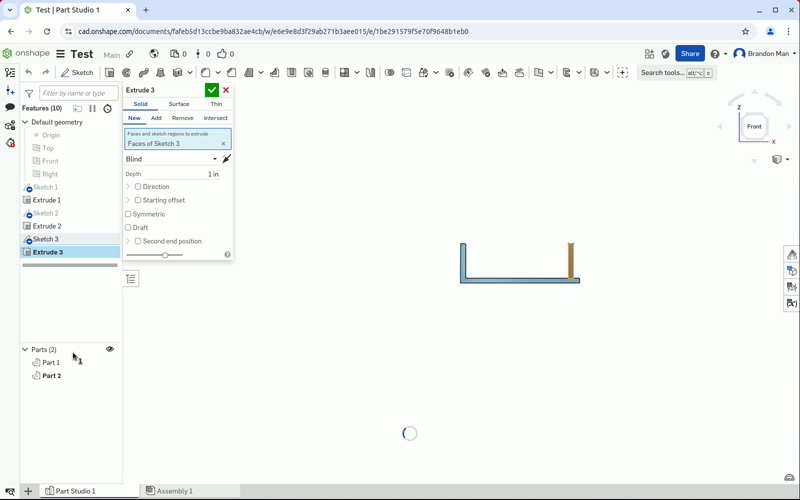
mouse_move(143, 106)
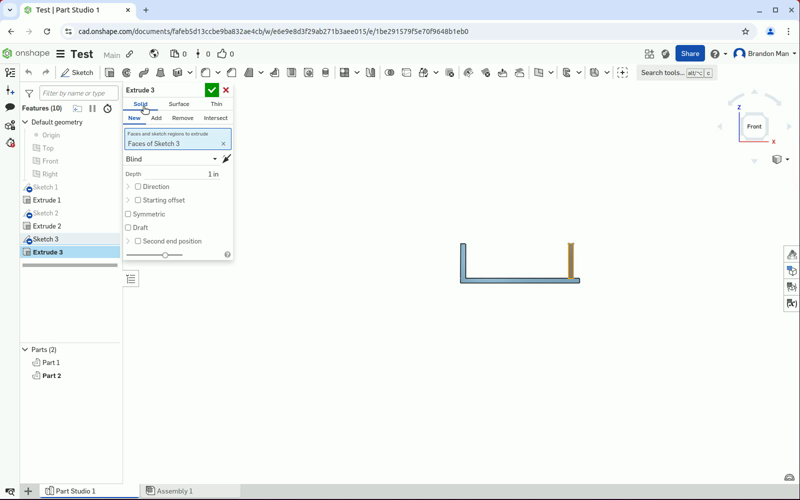
click(143, 106)
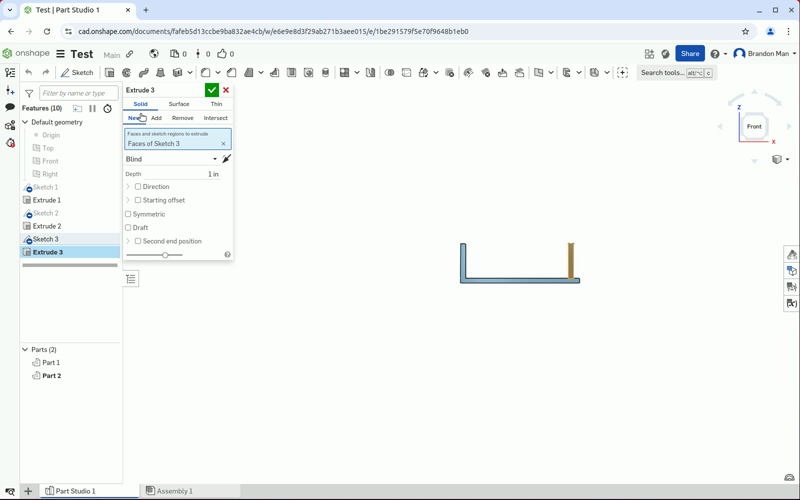
mouse_move(137, 120)
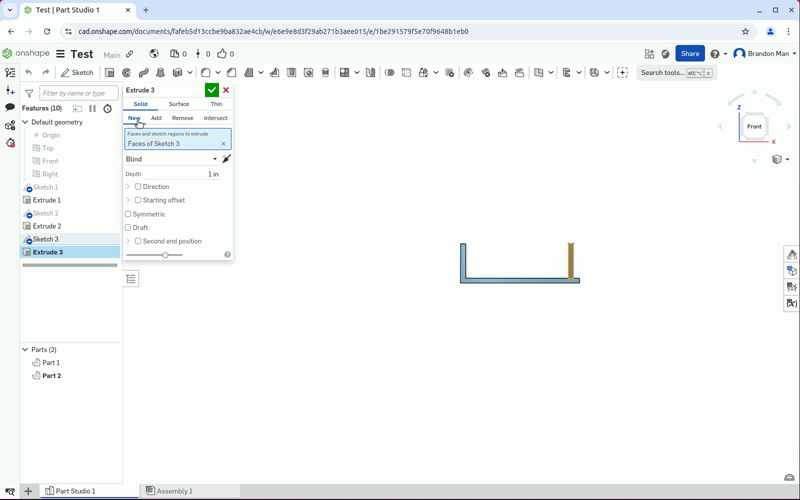
click(137, 120)
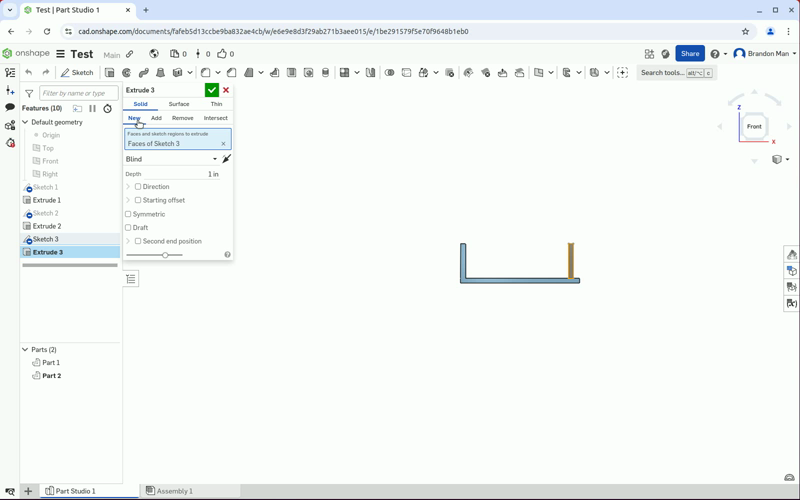
key(tab, 4)
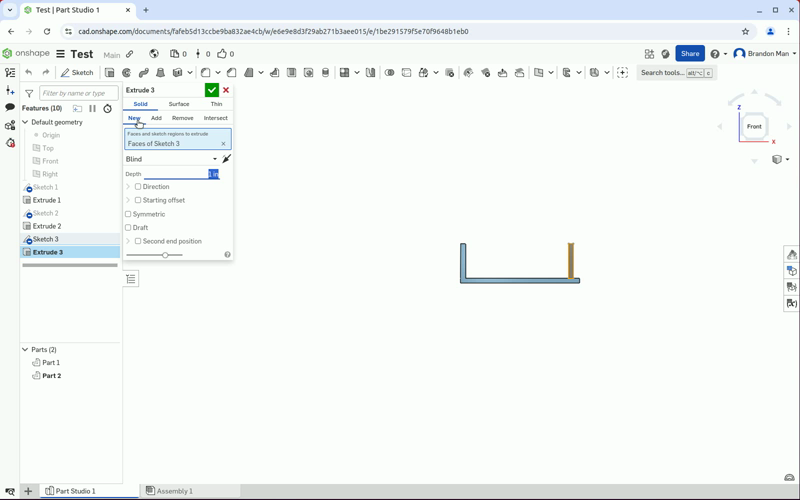
text(-15.165)
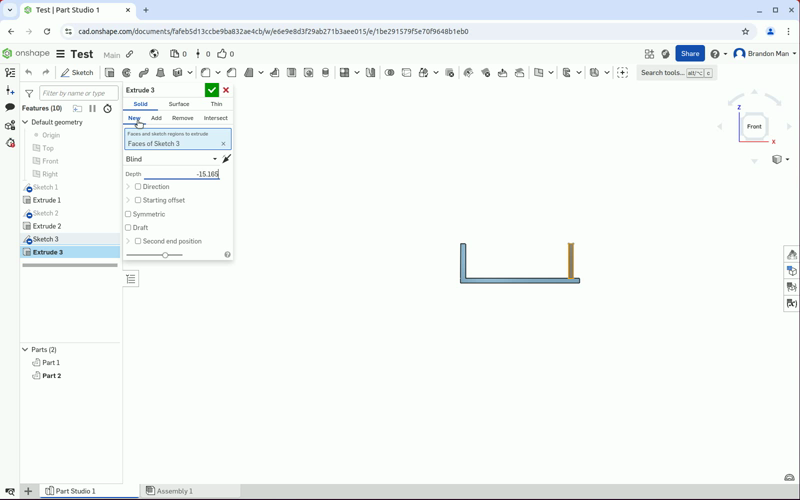
key(enter)
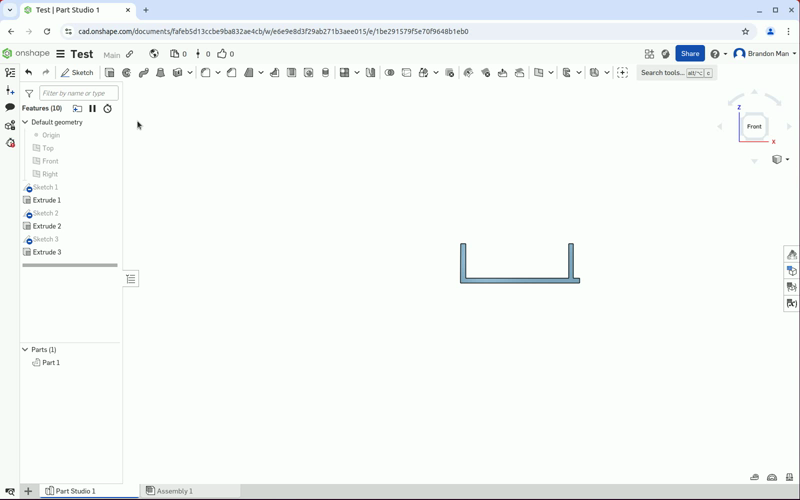
key(shift+h)
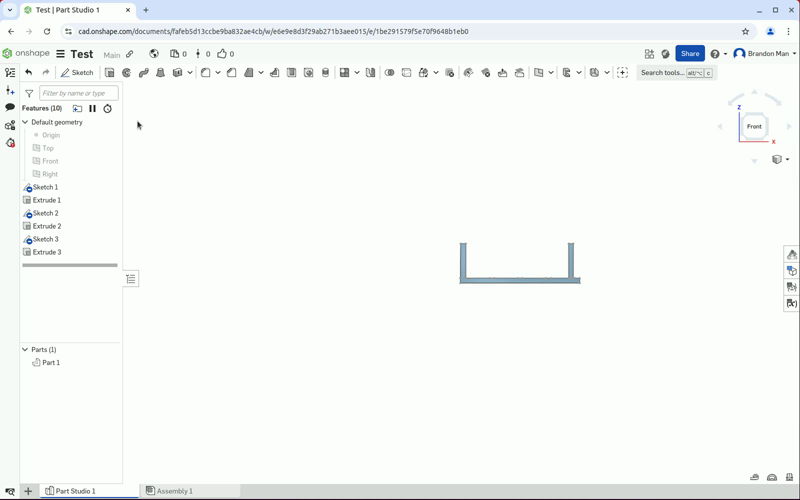
key(shift+h)
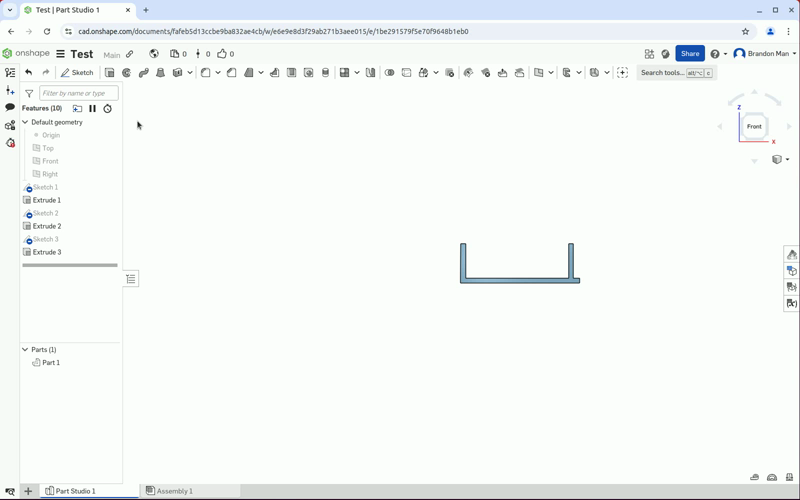
mouse_move(73, 189)
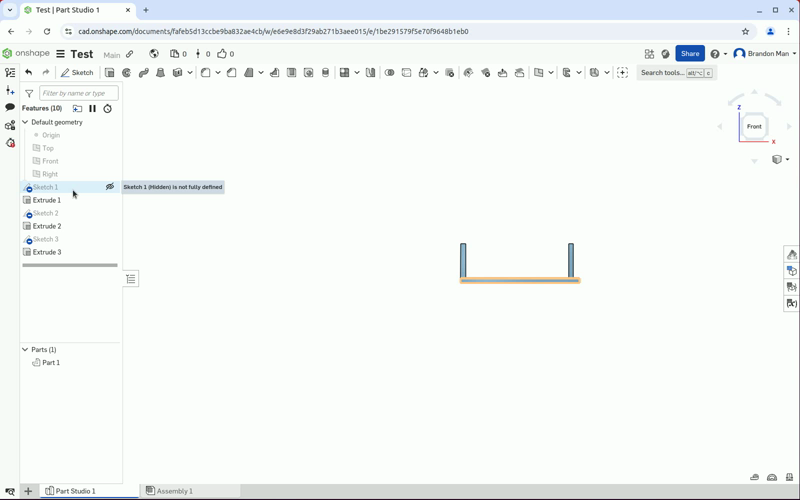
click(73, 189)
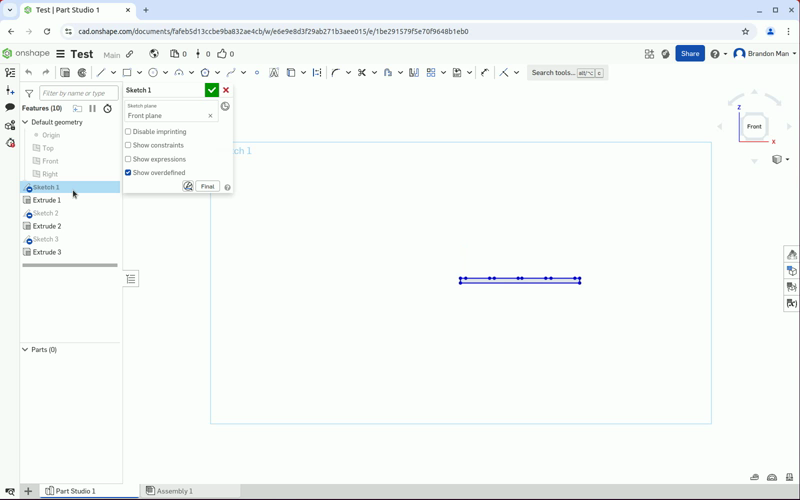
mouse_move(229, 92)
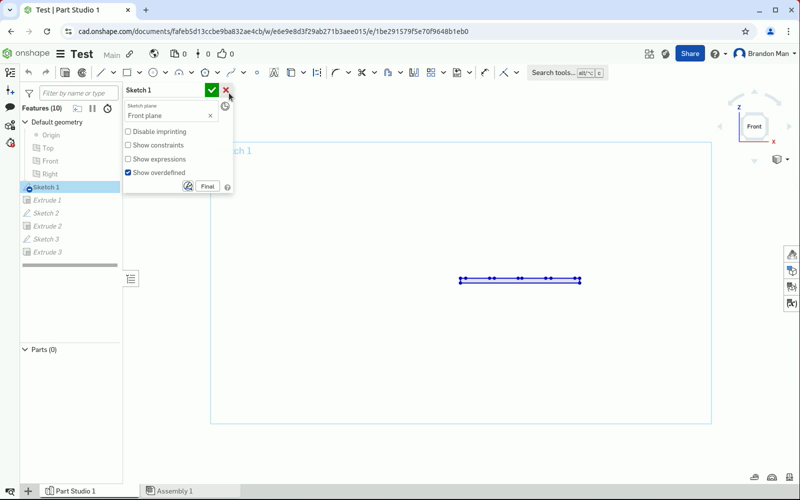
click(229, 92)
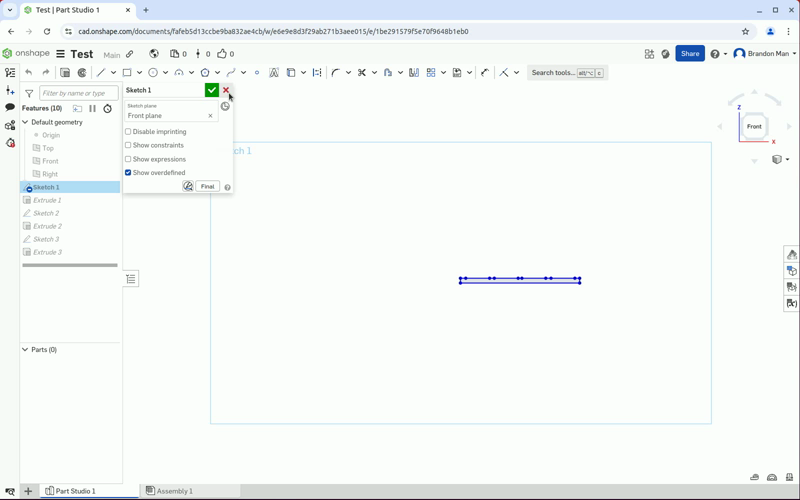
key(shift+s)
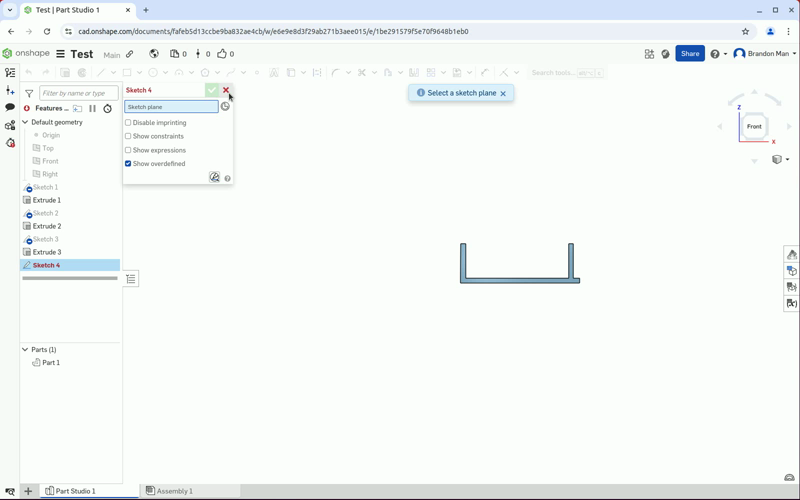
mouse_move(73, 163)
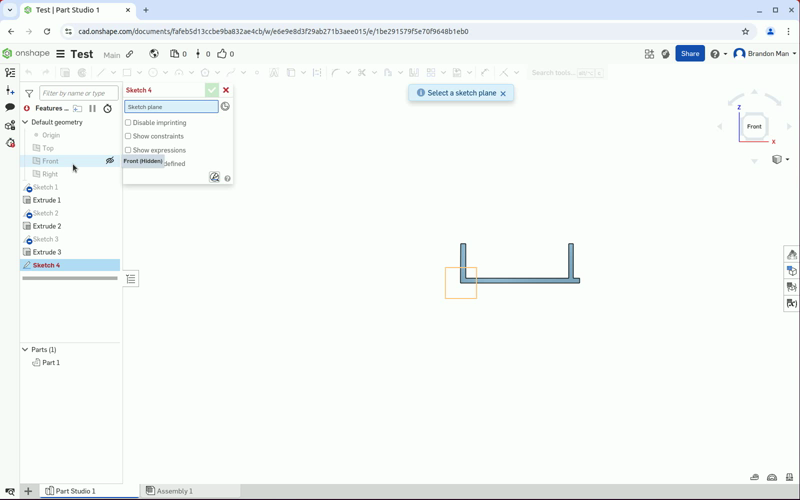
click(73, 163)
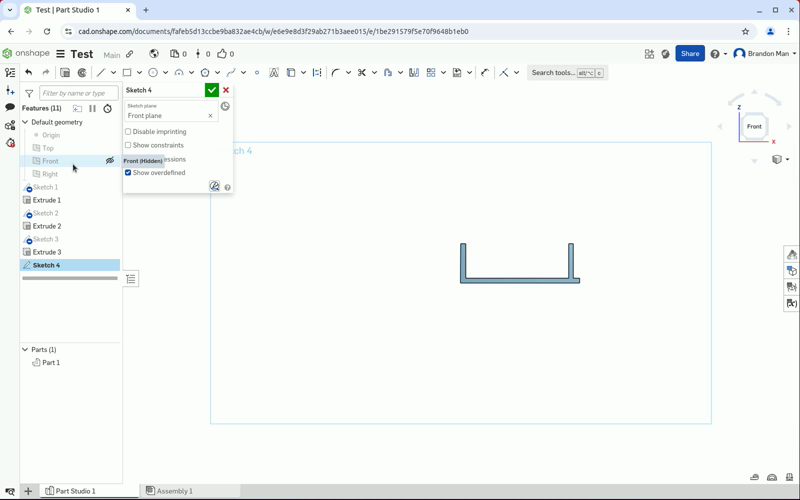
mouse_move(73, 352)
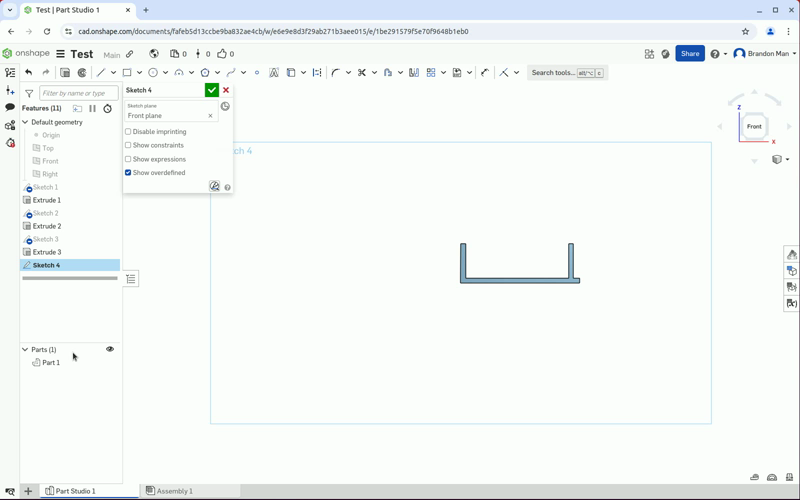
key(y)
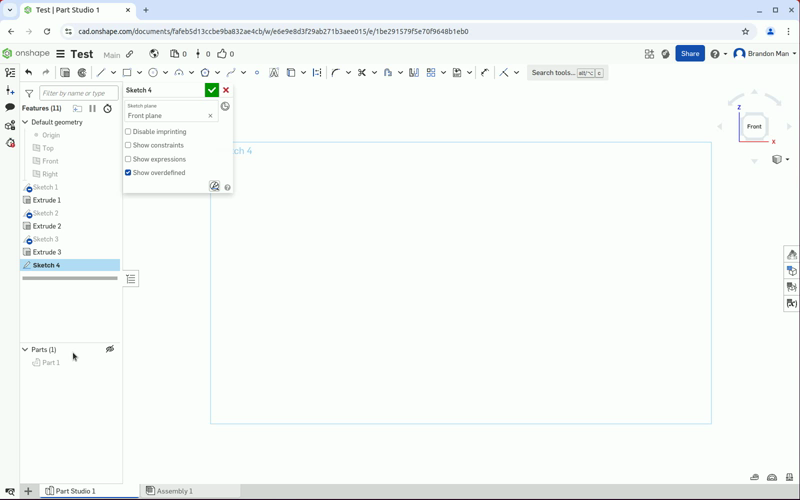
key(l)
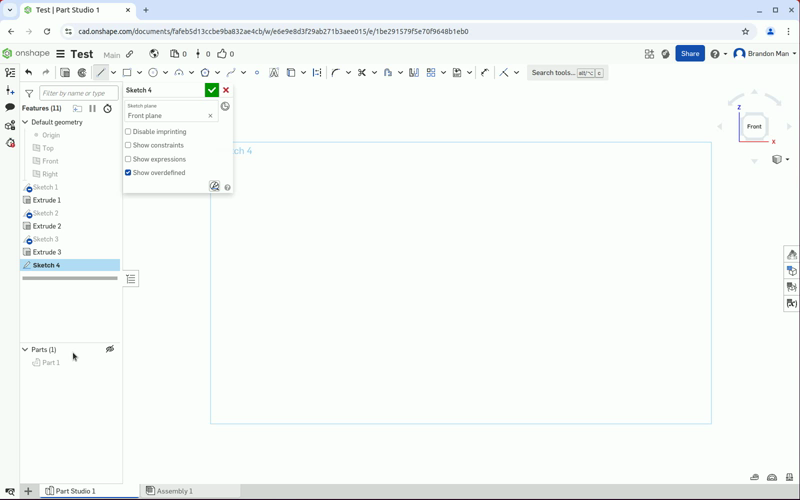
key_down(shift)
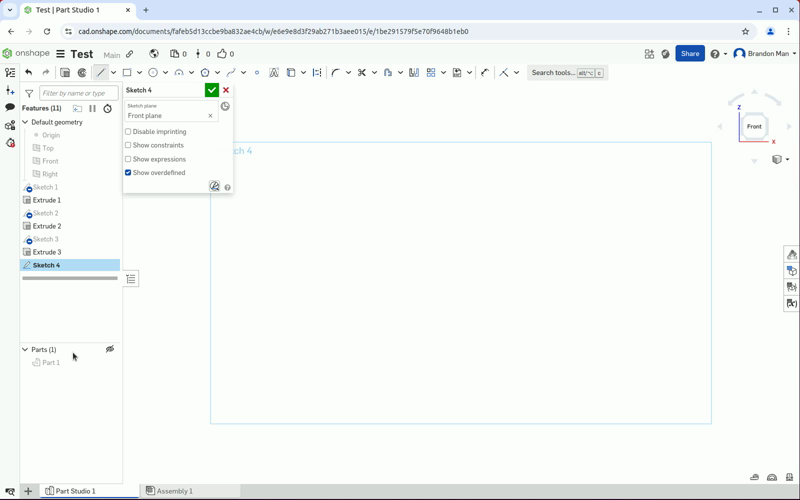
mouse_move(514, 278)
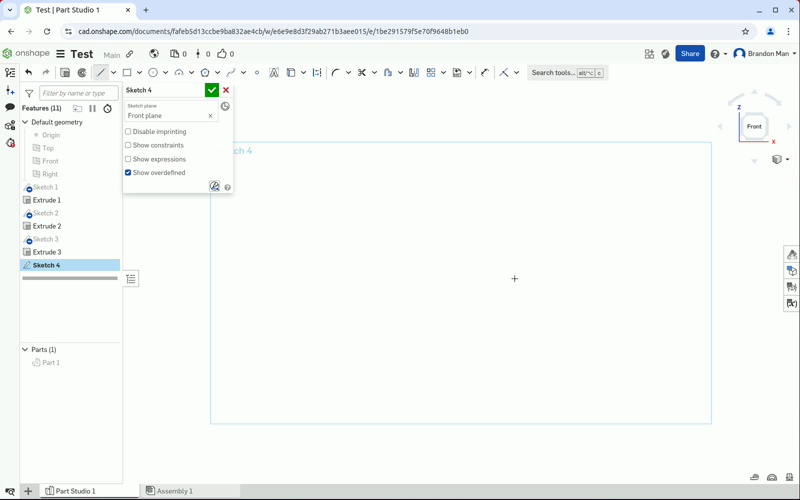
click(514, 278)
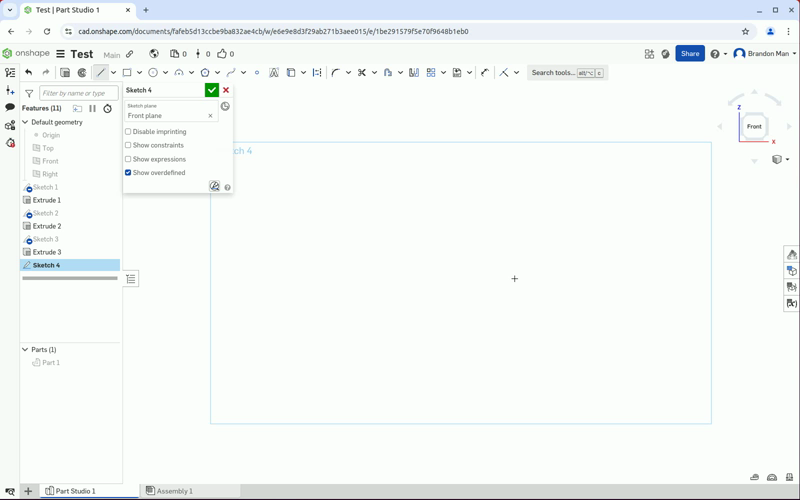
key_up(shift)
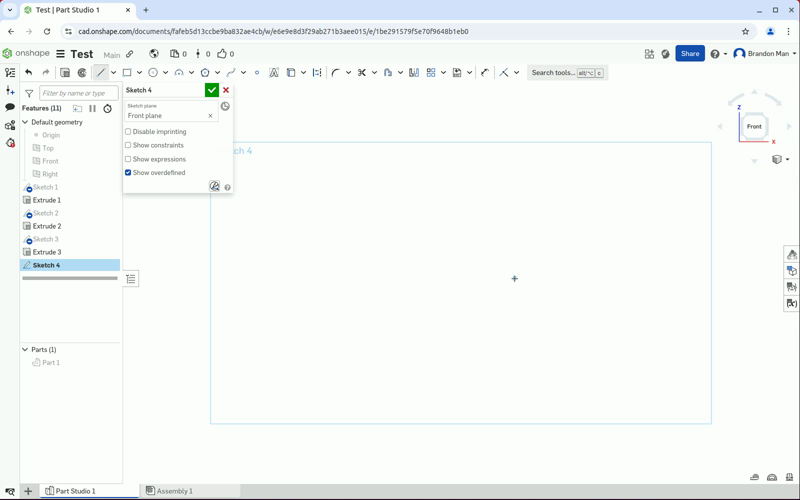
key_down(shift)
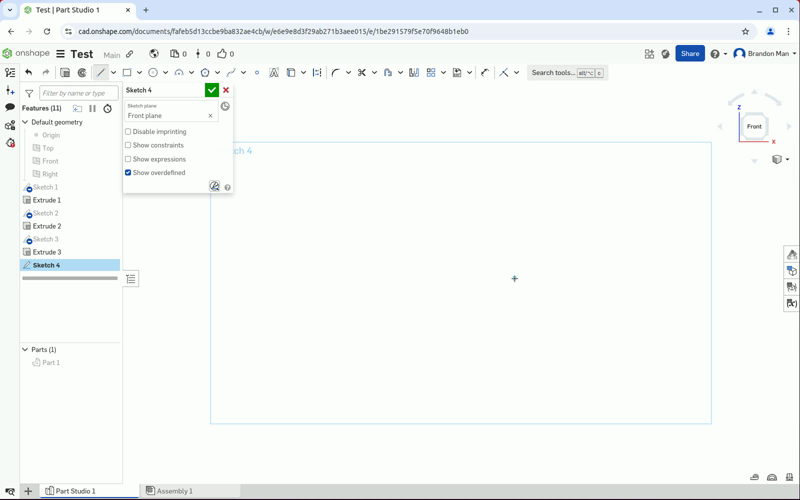
mouse_move(544, 278)
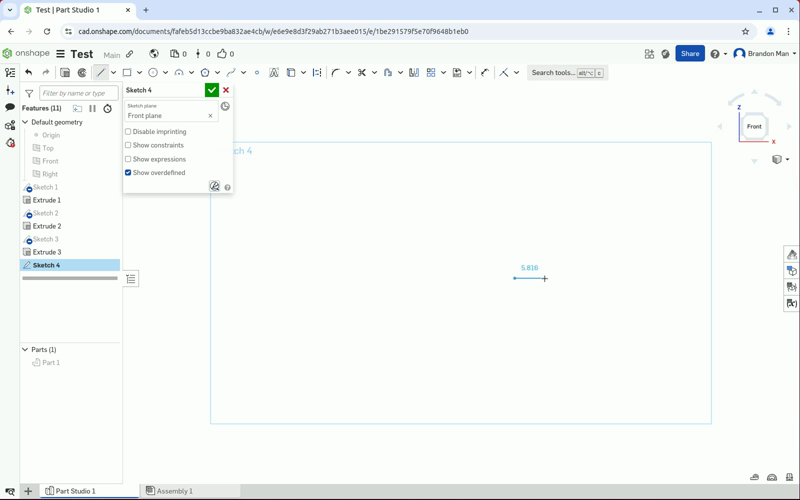
mouse_move(519, 278)
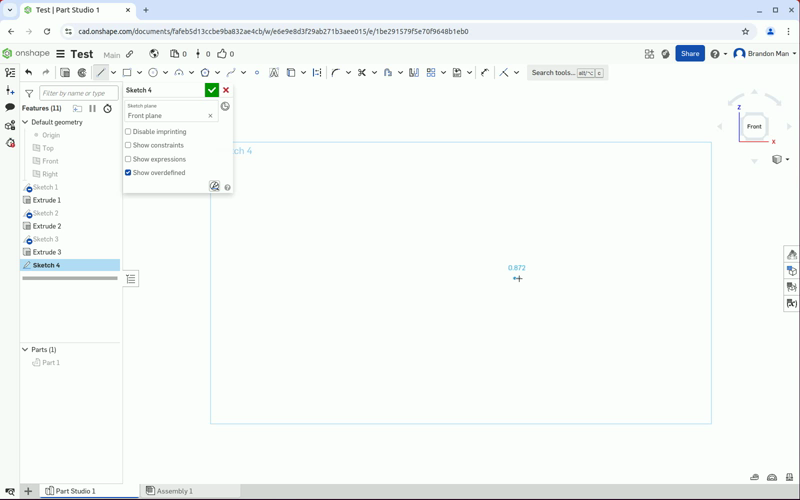
scroll(6)
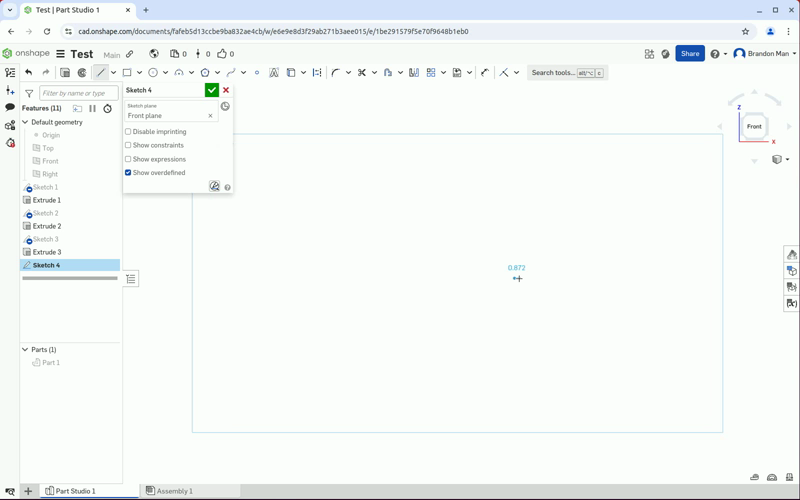
scroll(6)
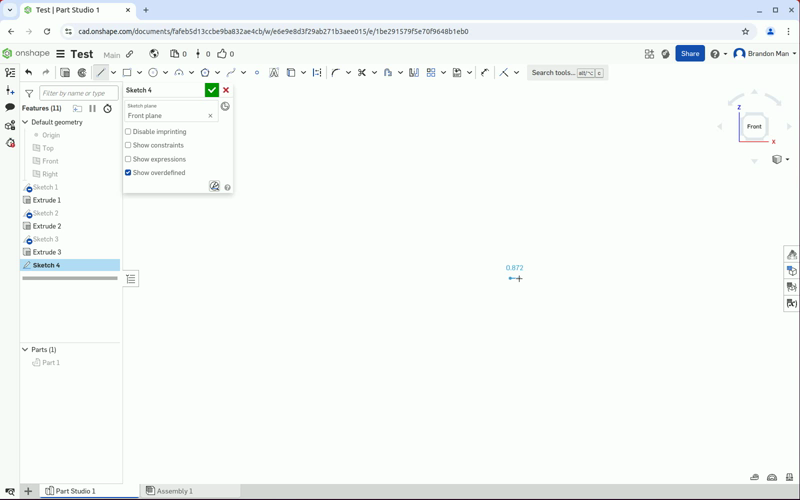
scroll(6)
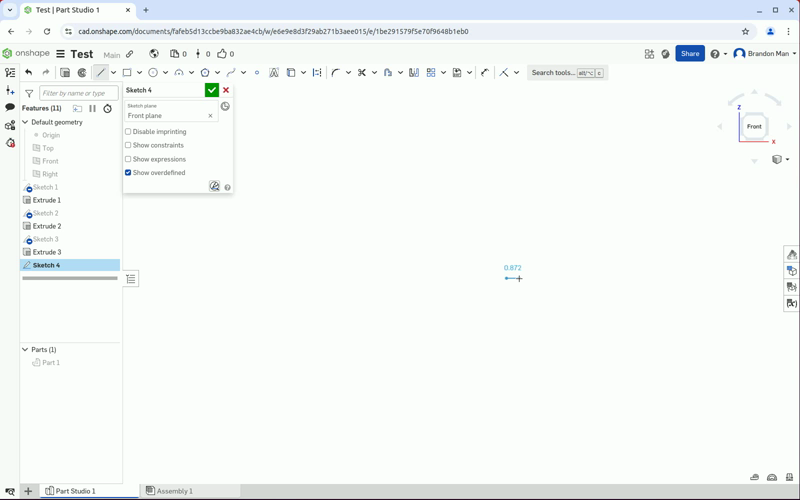
scroll(6)
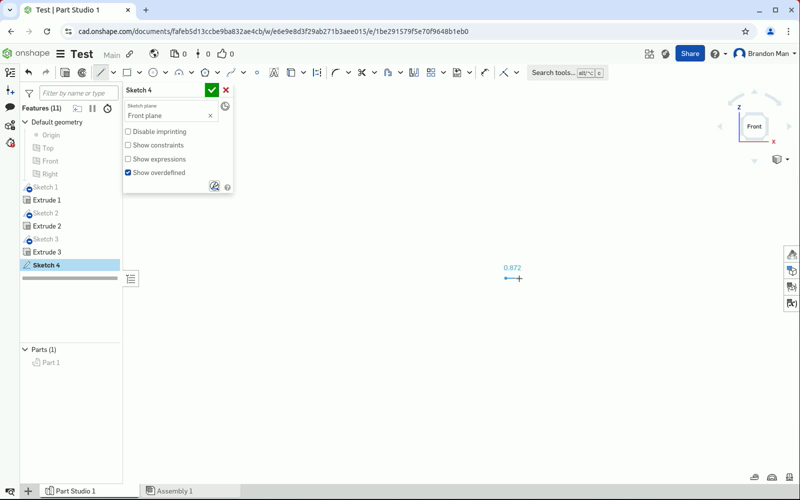
scroll(6)
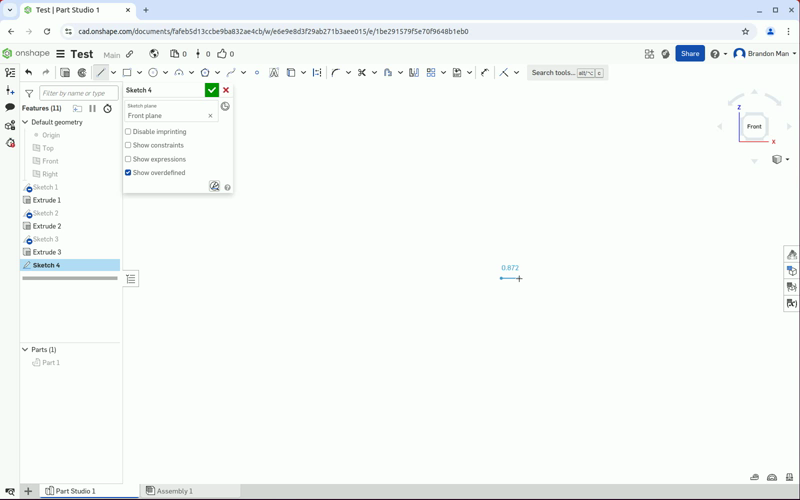
scroll(6)
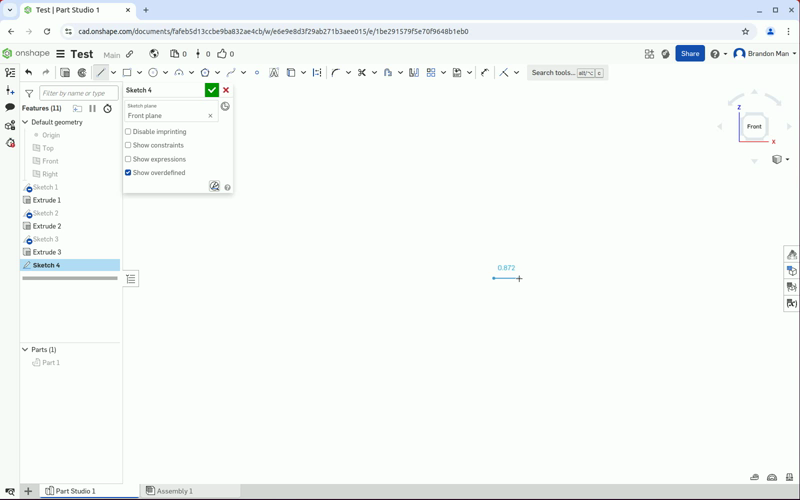
scroll(6)
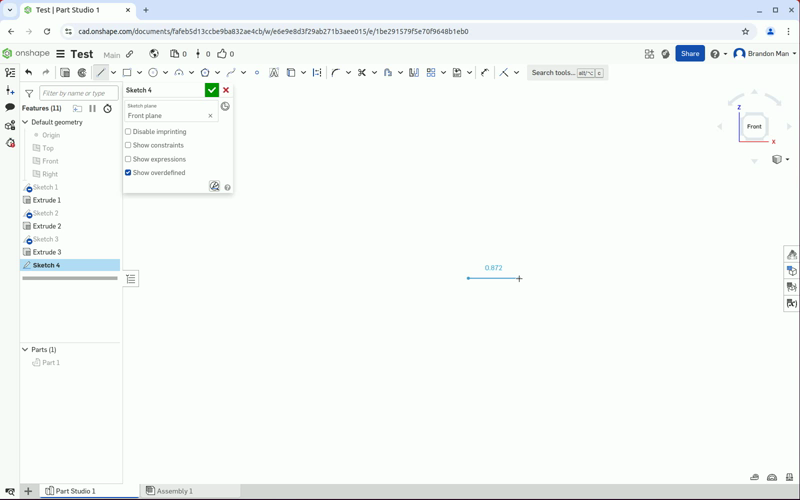
click(519, 278)
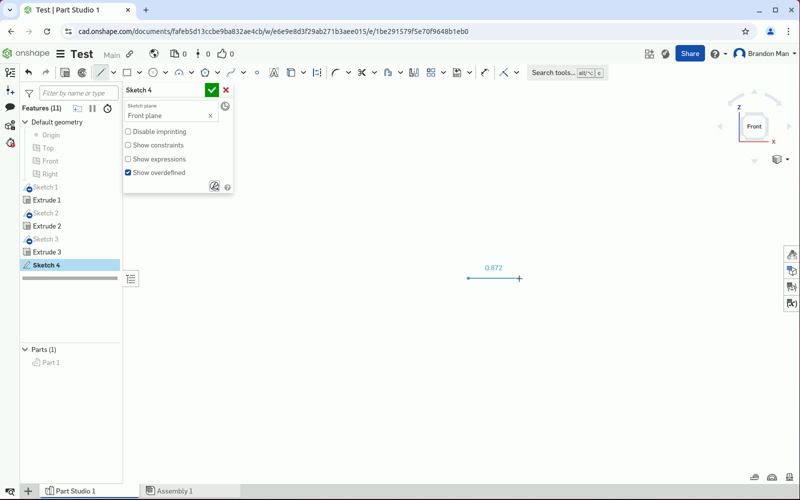
scroll(-6)
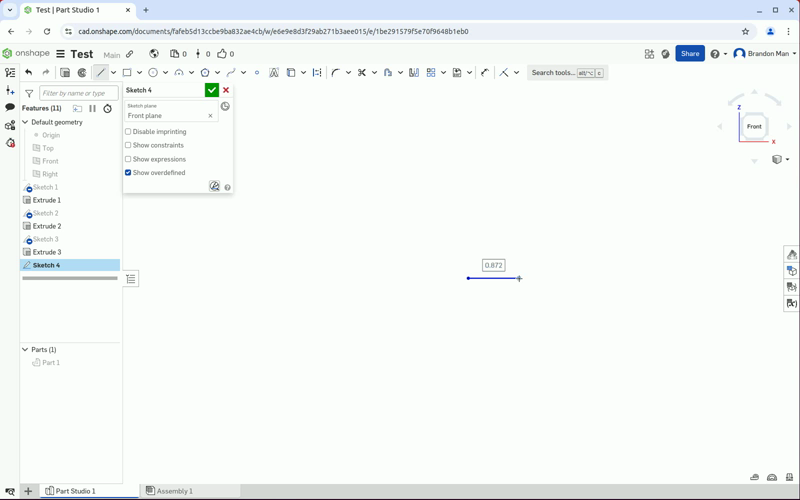
scroll(-6)
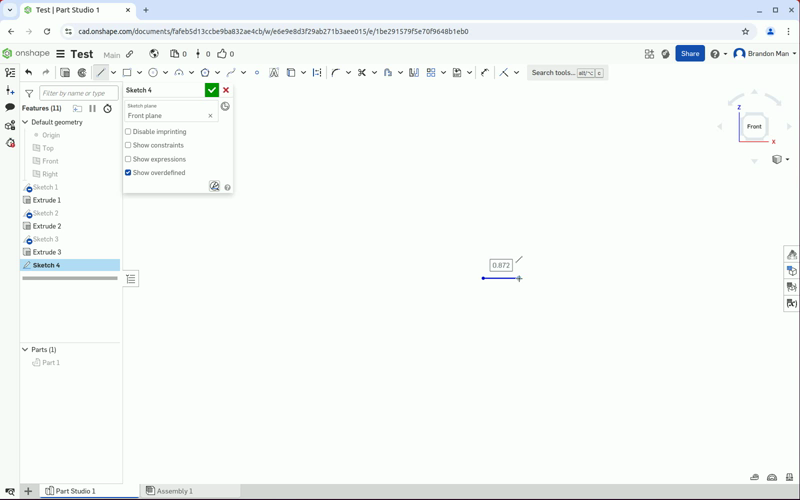
scroll(-6)
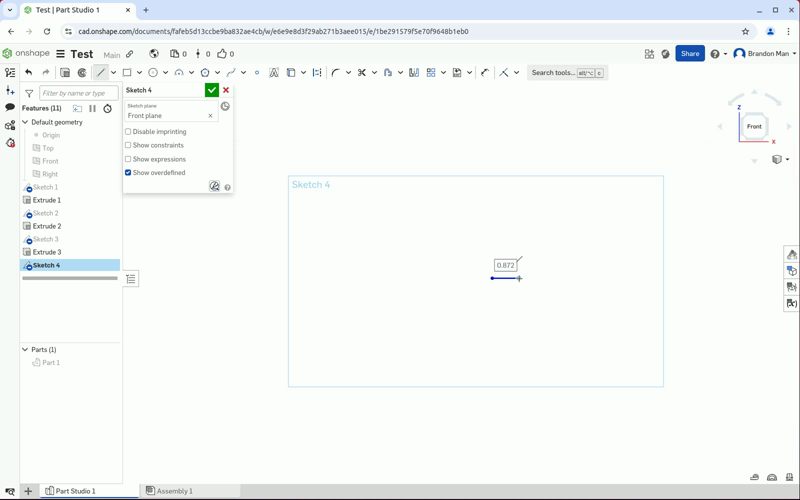
scroll(-6)
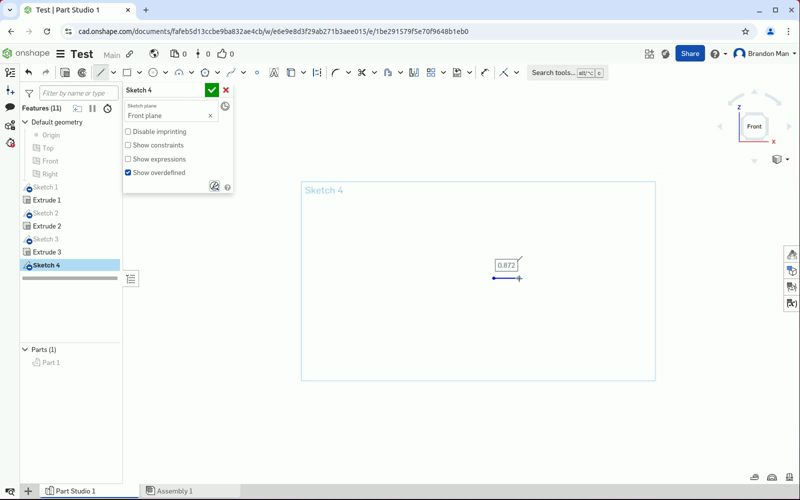
scroll(-6)
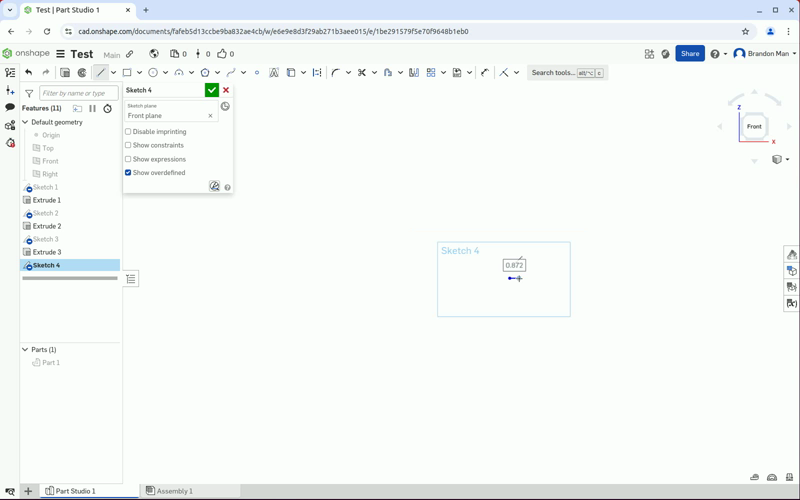
scroll(-6)
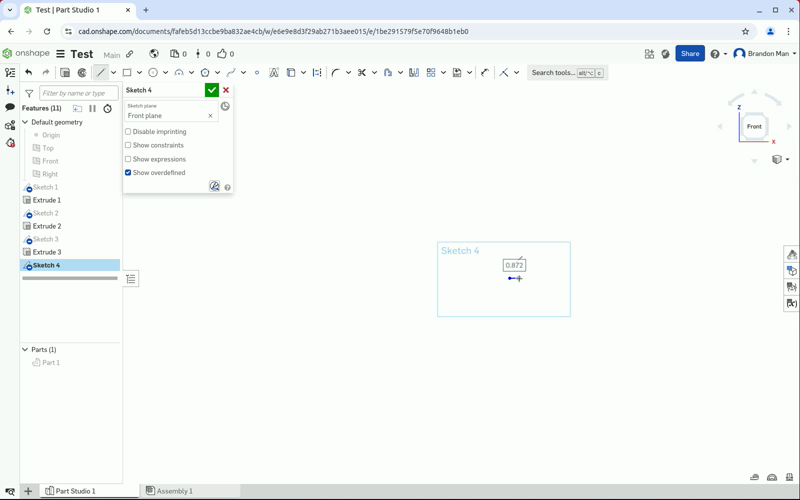
scroll(-6)
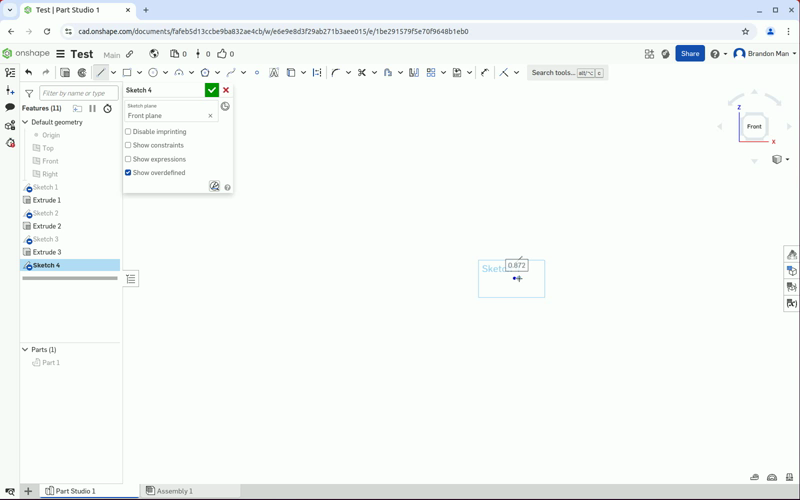
key_up(shift)
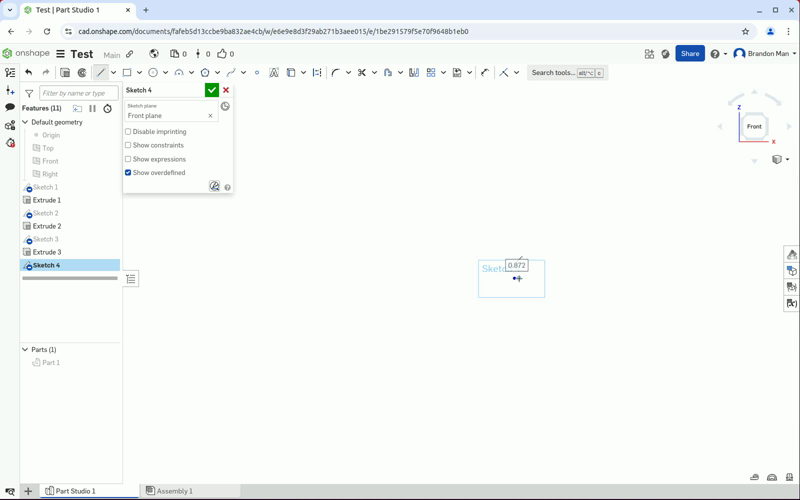
key_down(shift)
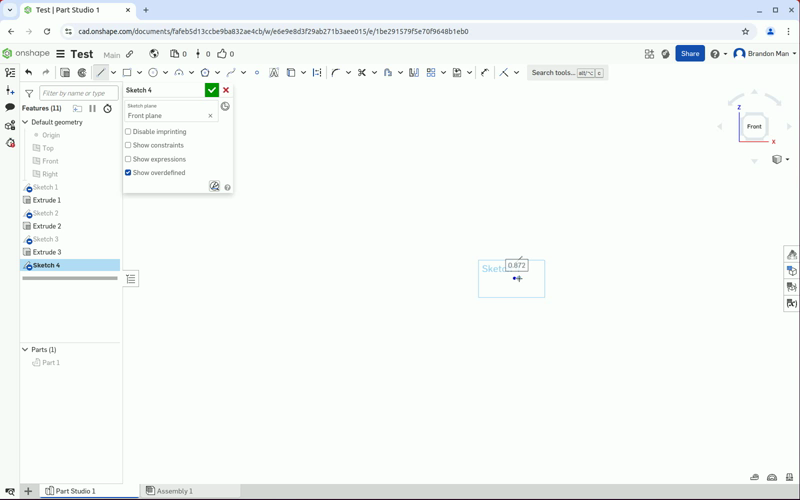
mouse_move(549, 278)
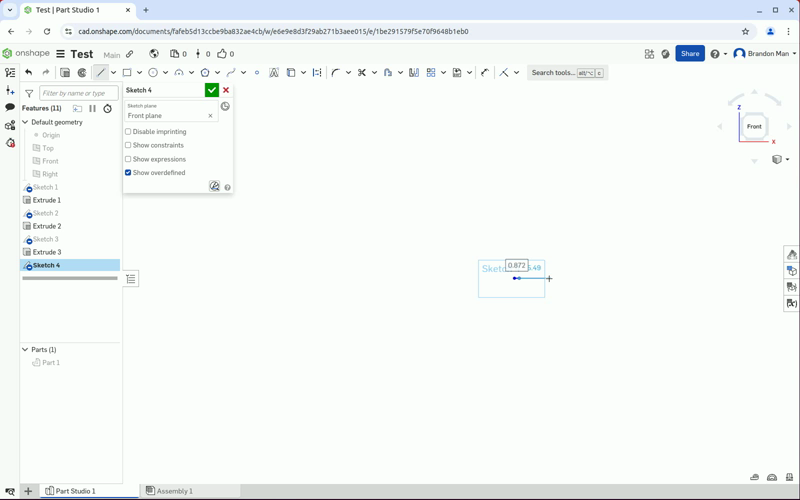
mouse_move(519, 243)
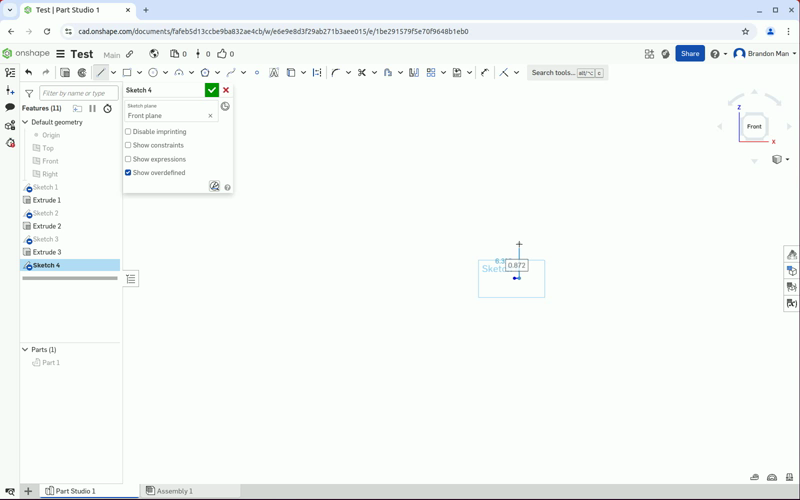
click(519, 243)
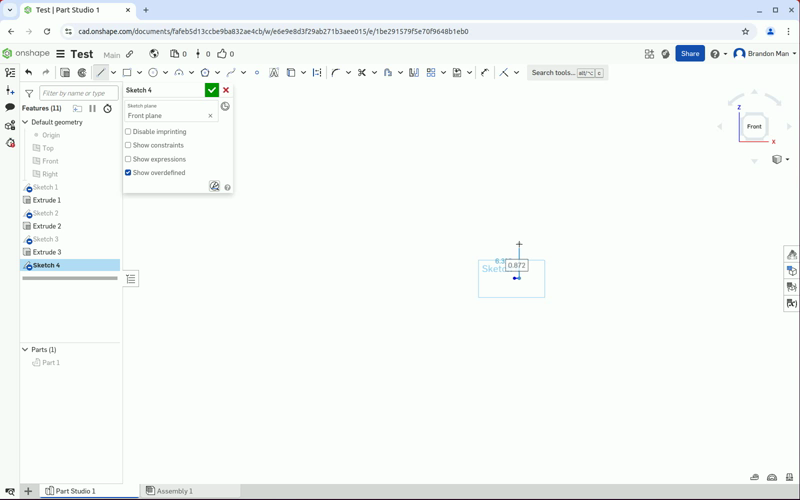
key_up(shift)
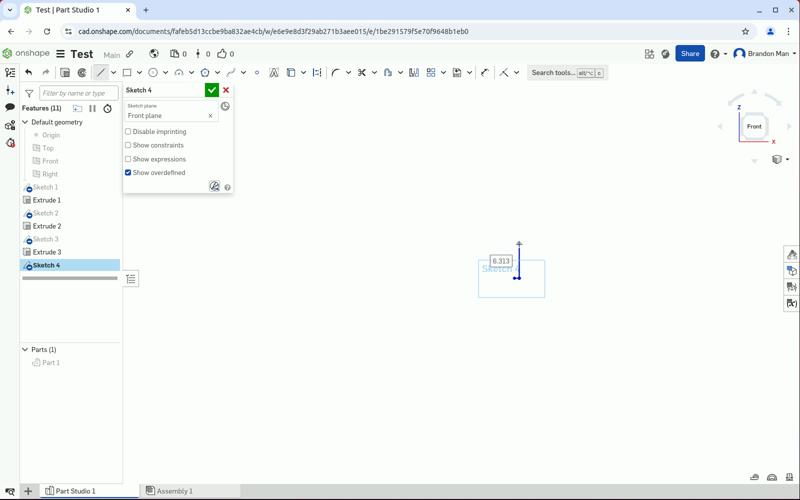
key_down(shift)
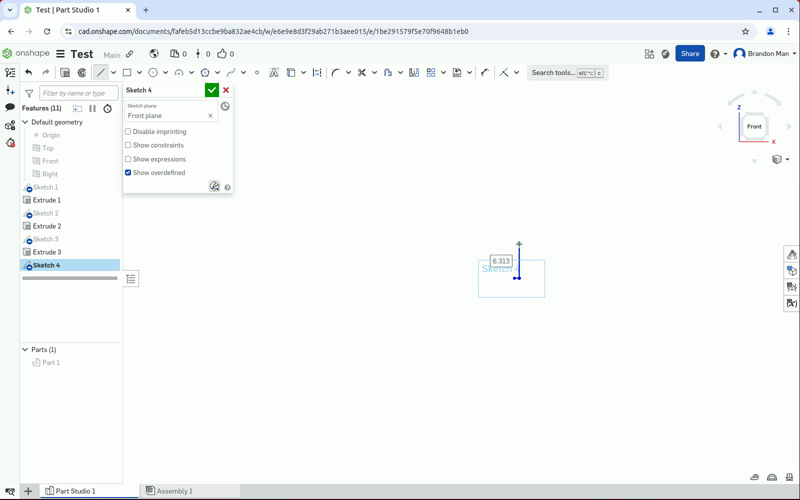
mouse_move(549, 243)
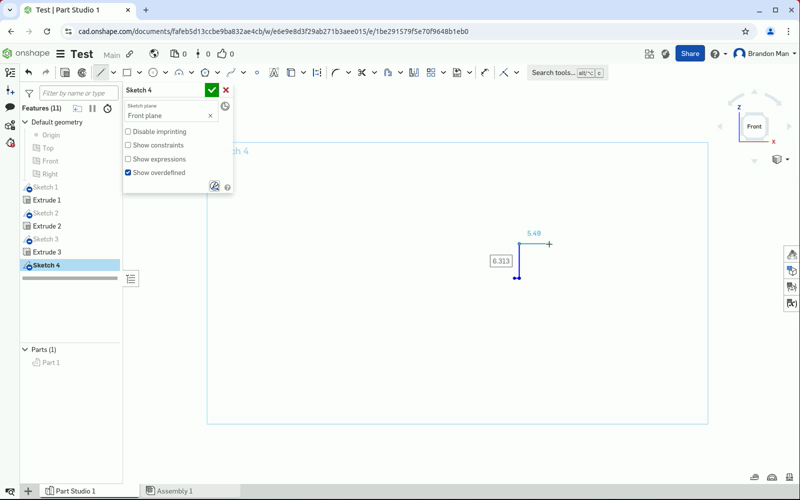
mouse_move(514, 243)
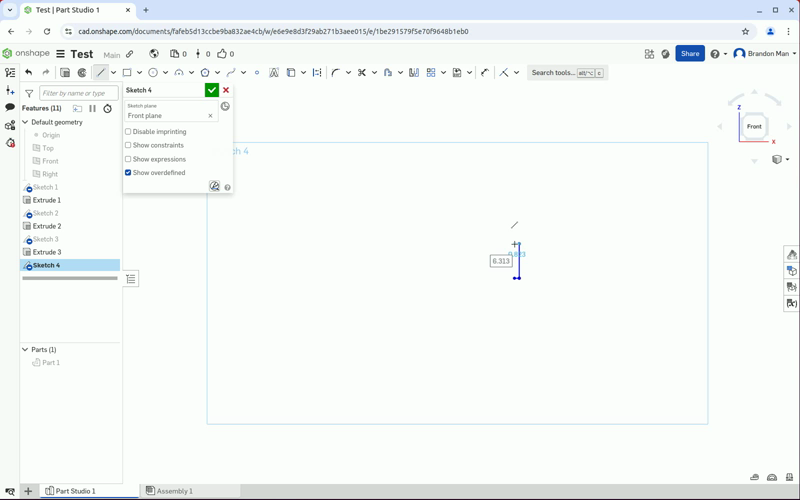
scroll(6)
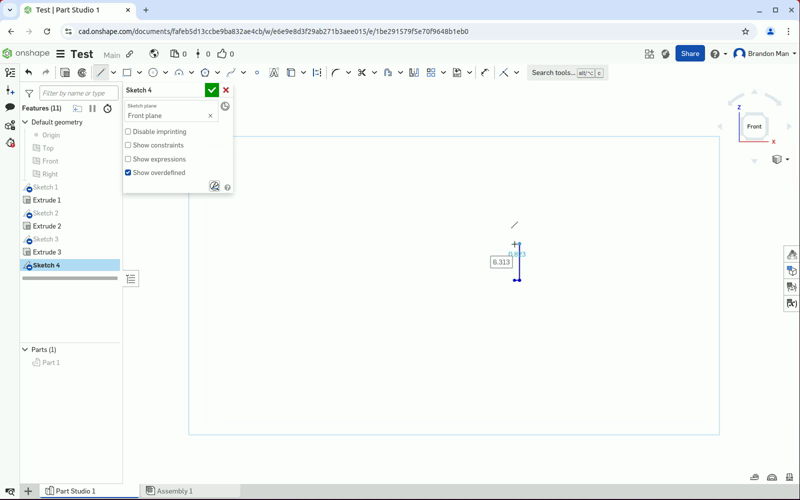
scroll(6)
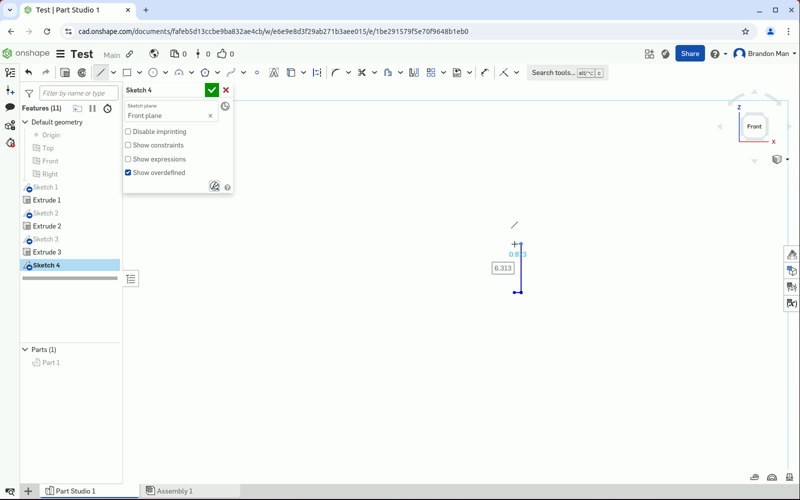
scroll(6)
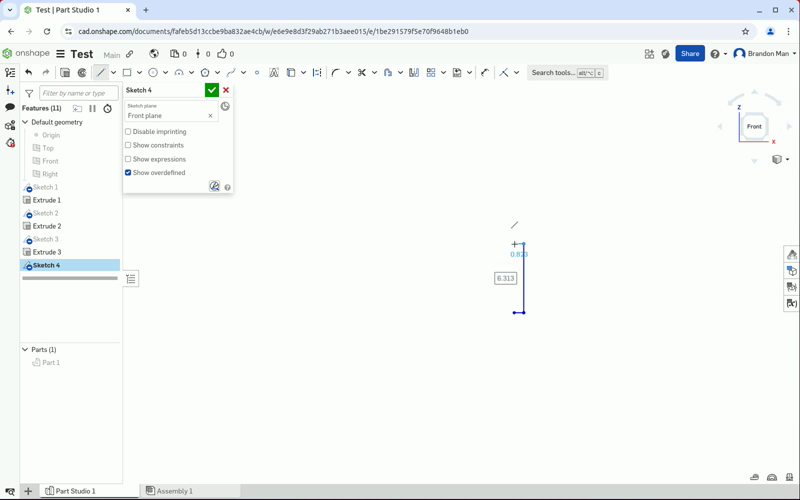
scroll(6)
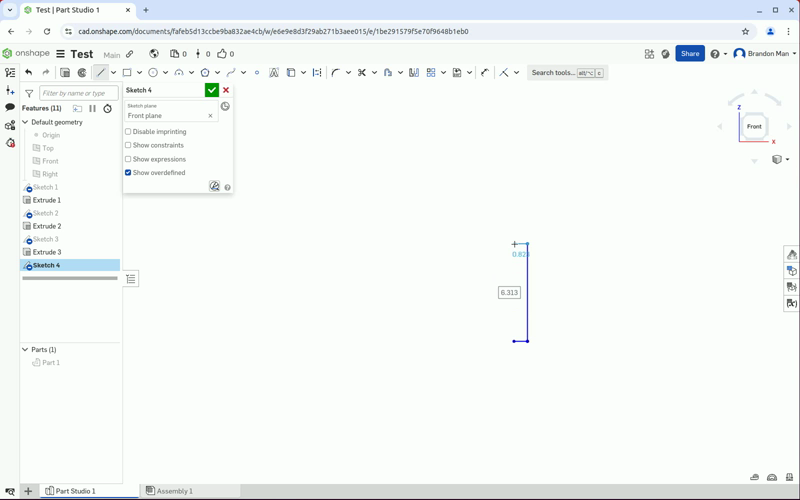
scroll(6)
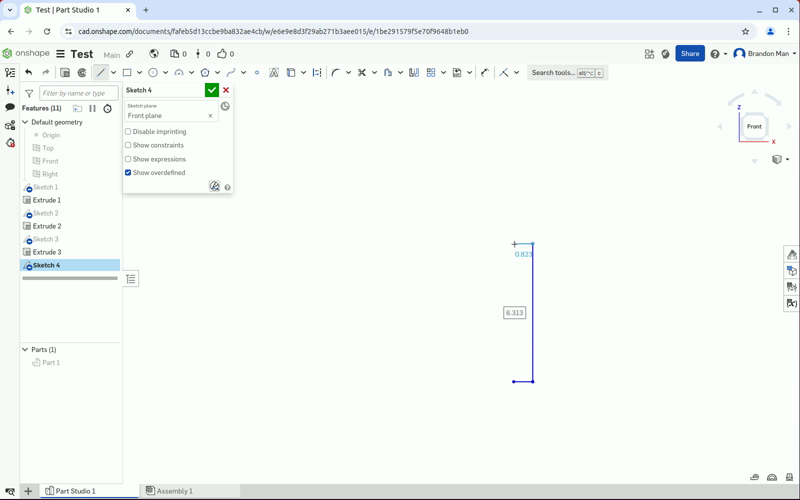
scroll(6)
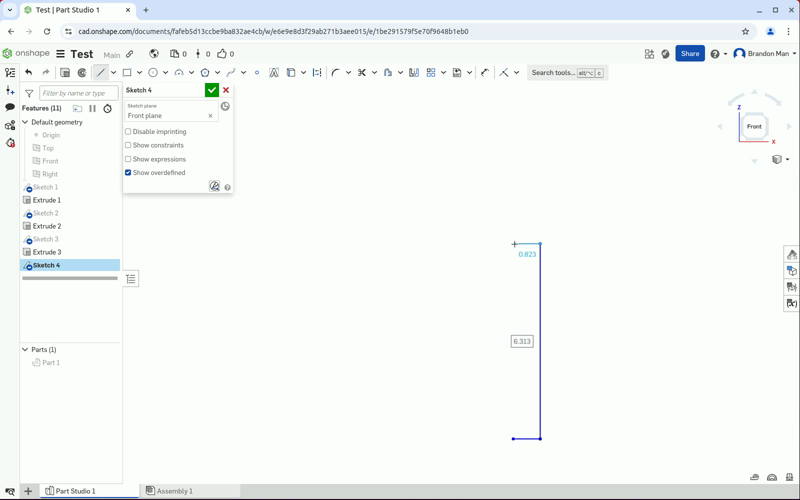
scroll(6)
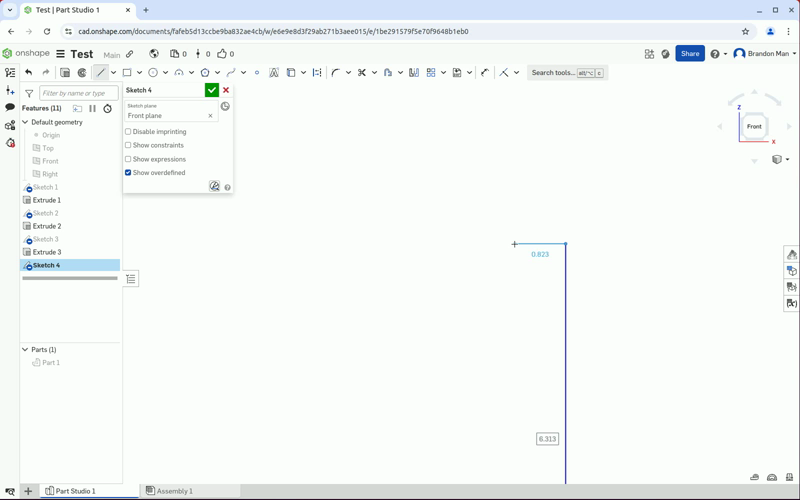
click(514, 243)
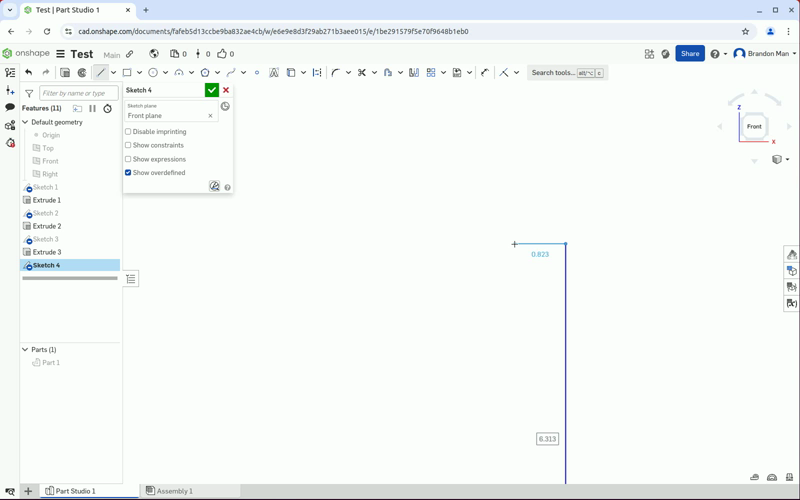
scroll(-6)
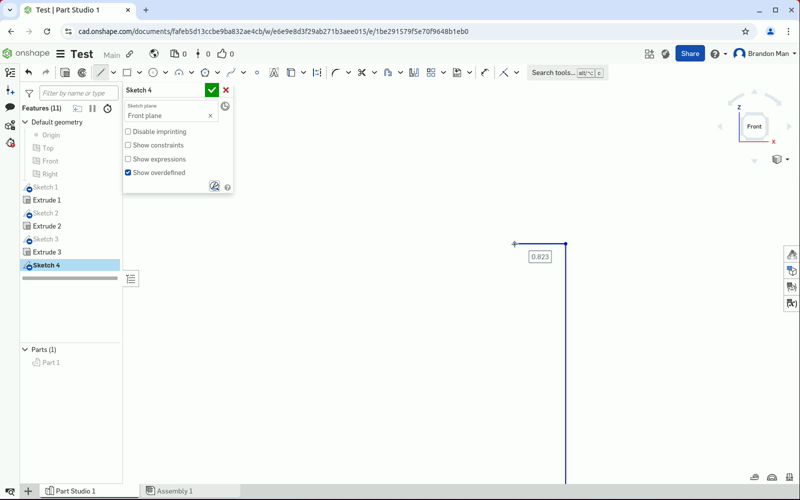
scroll(-6)
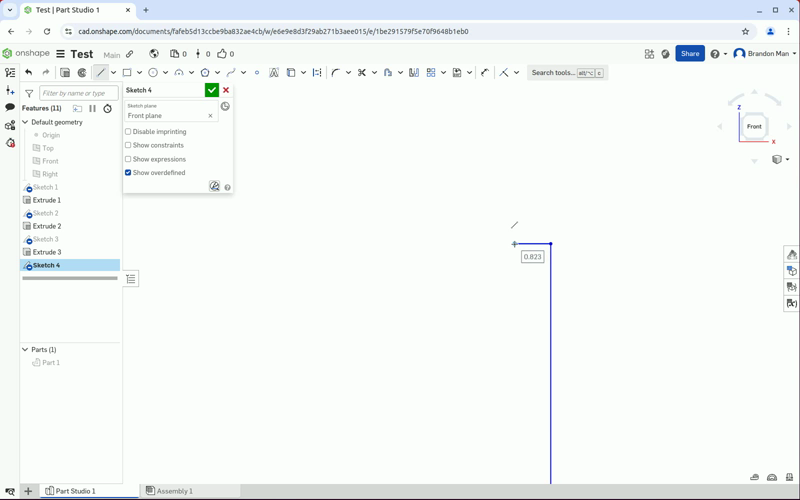
scroll(-6)
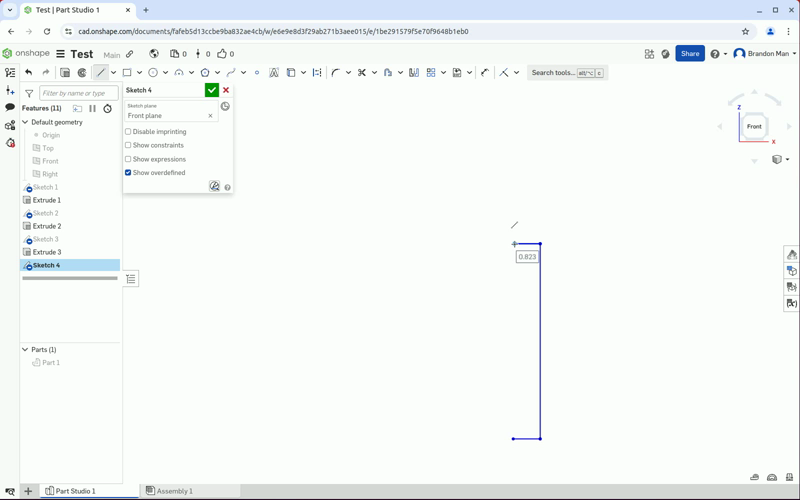
scroll(-6)
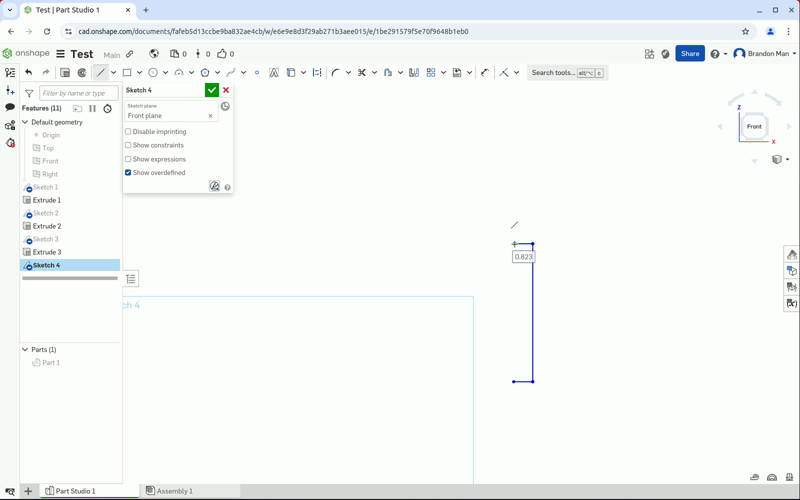
scroll(-6)
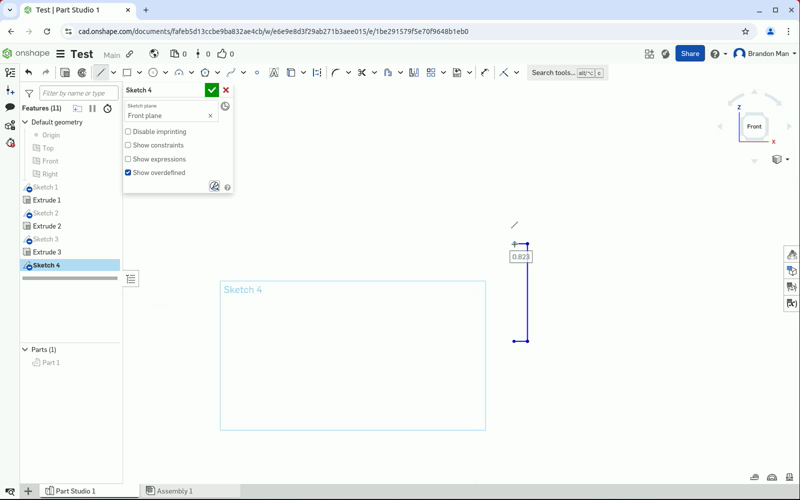
scroll(-6)
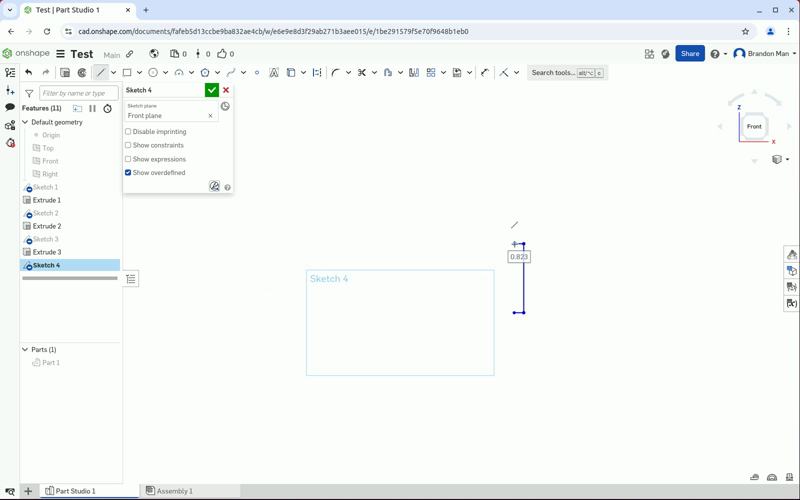
scroll(-6)
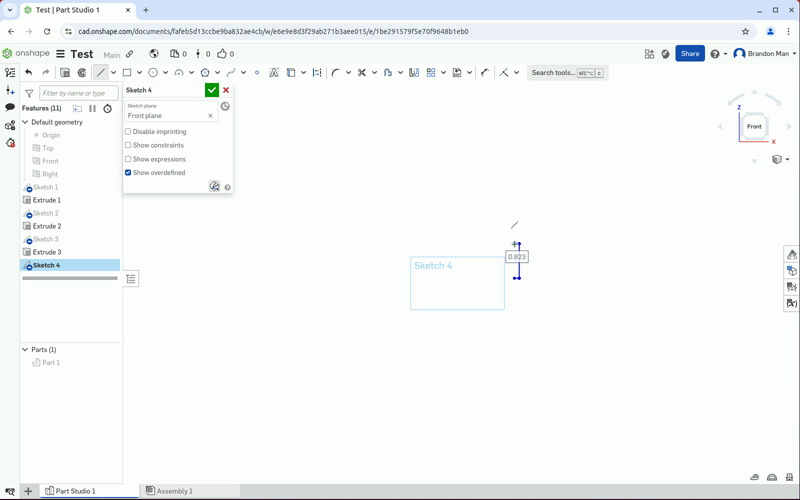
key_up(shift)
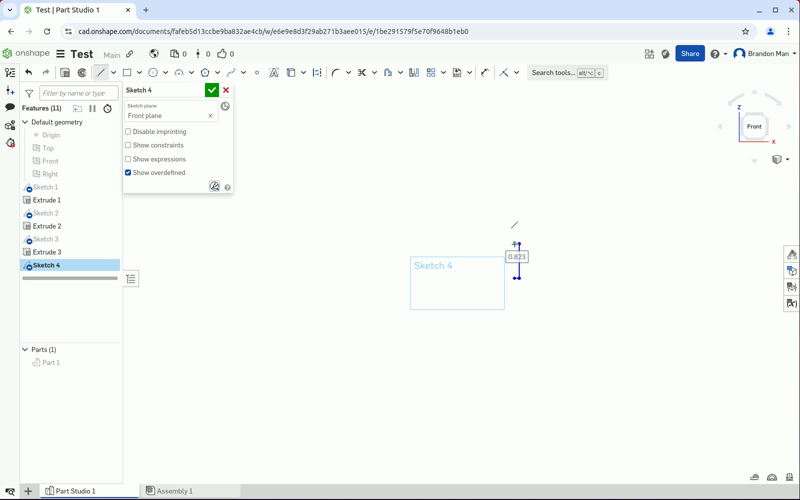
mouse_move(544, 243)
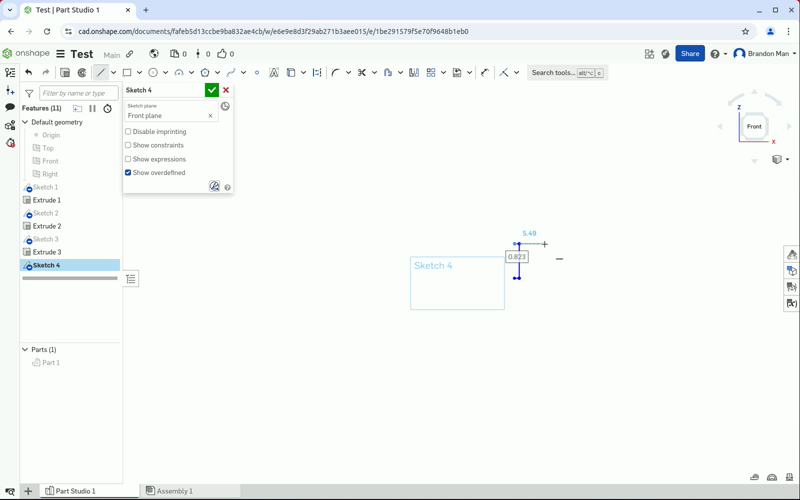
key_down(shift)
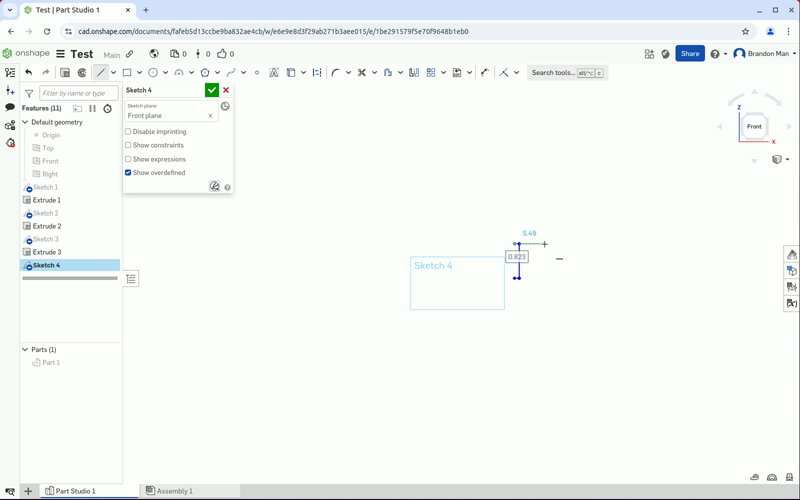
mouse_move(514, 278)
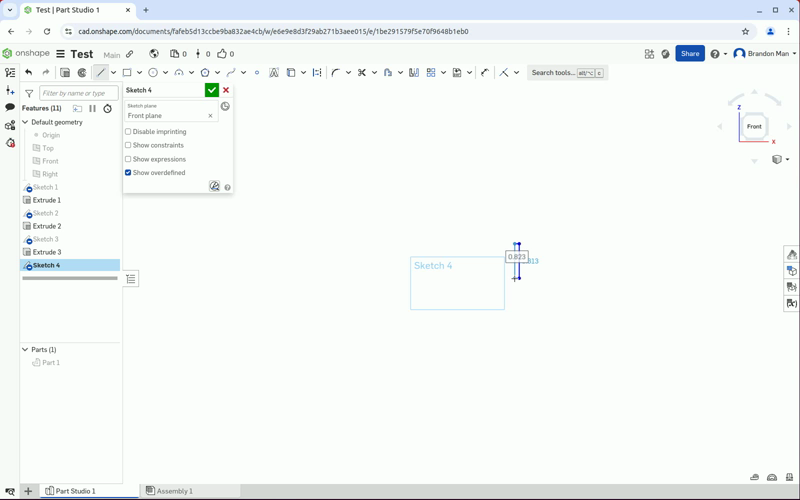
key_up(shift)
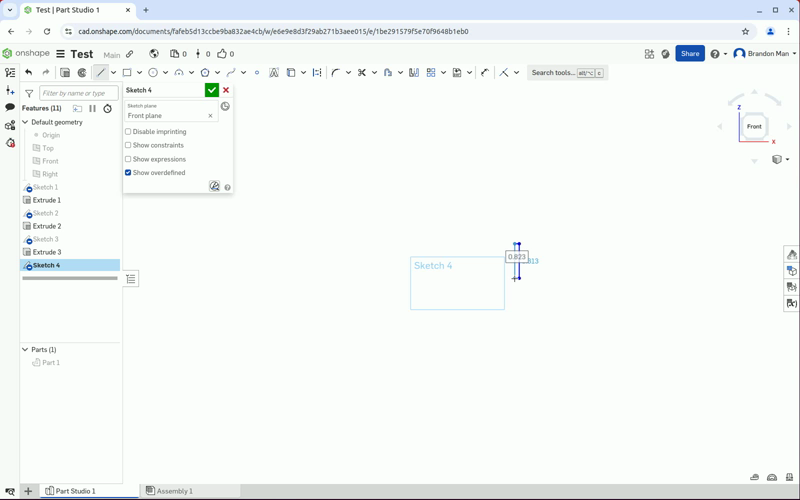
click(514, 278)
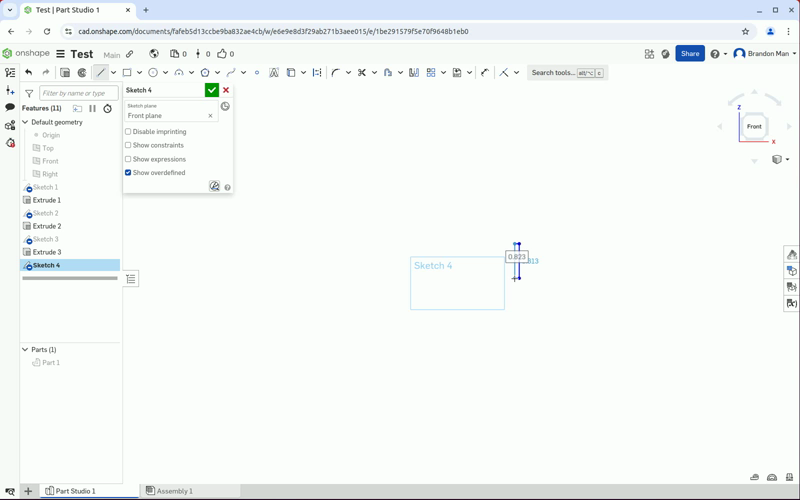
key(esc)
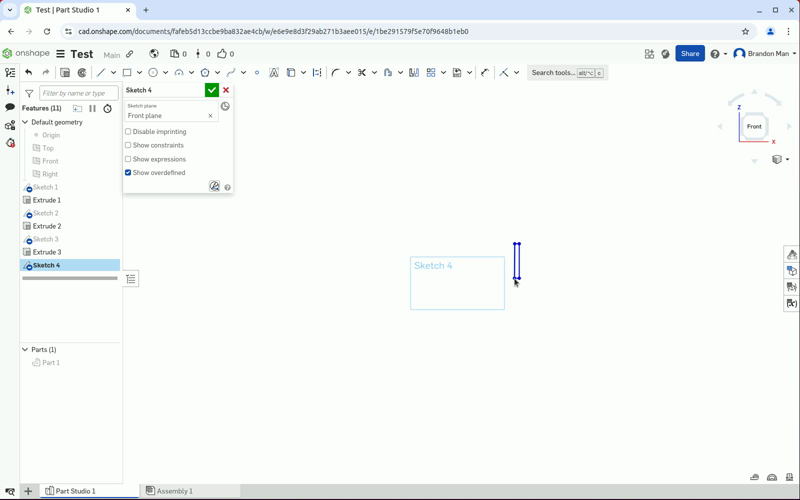
mouse_move(514, 273)
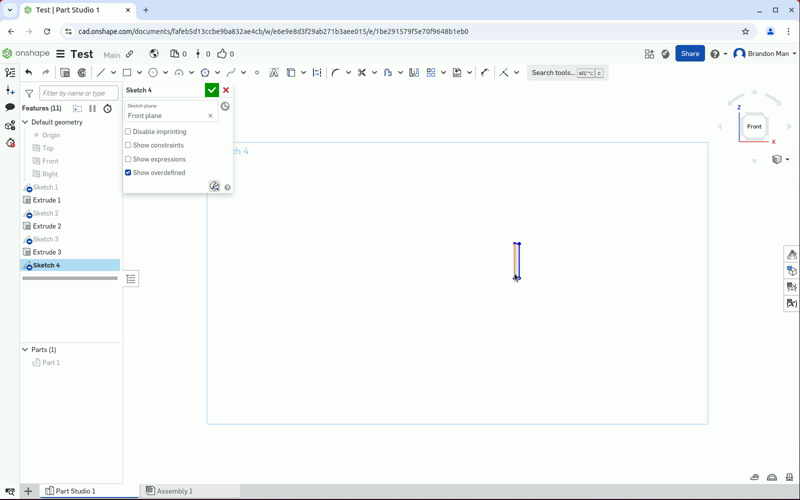
scroll(6)
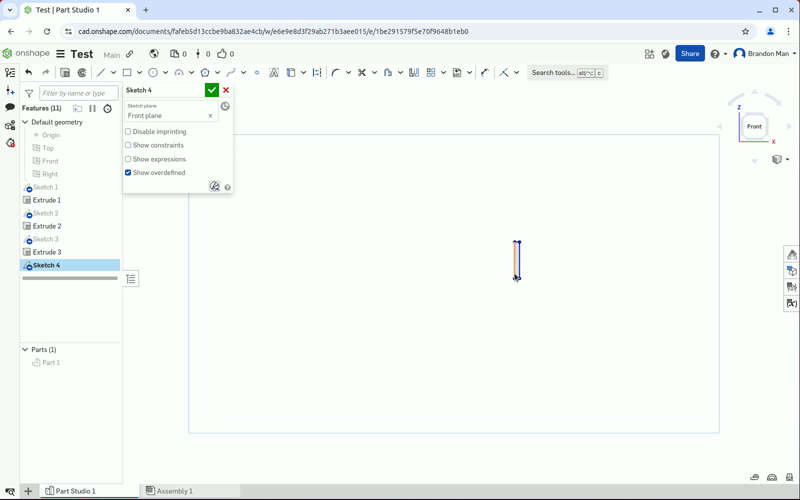
scroll(6)
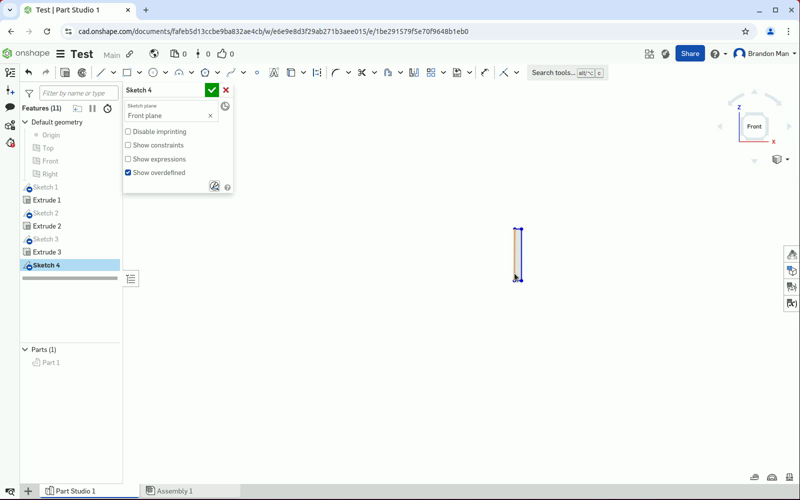
scroll(6)
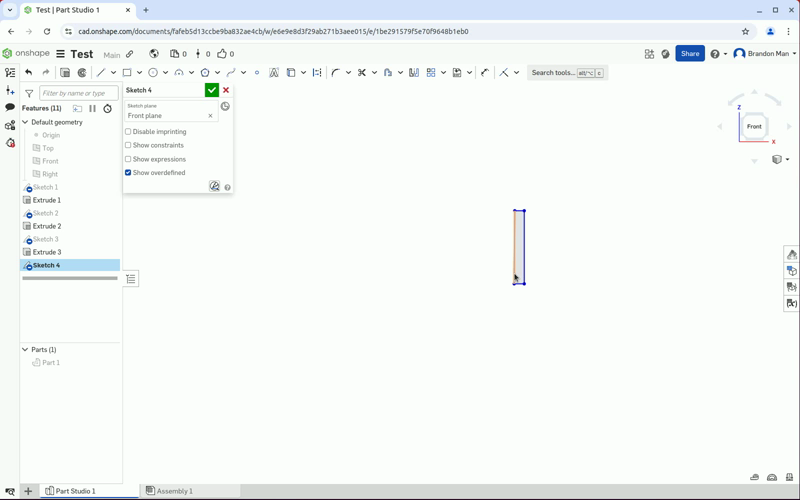
scroll(6)
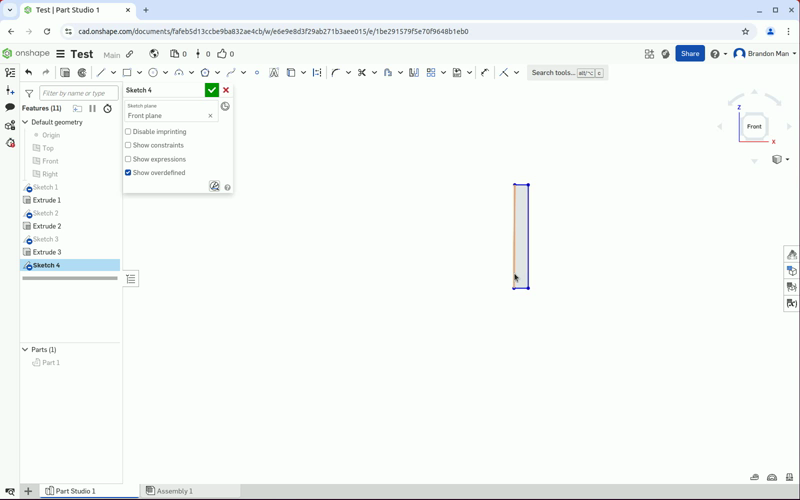
scroll(6)
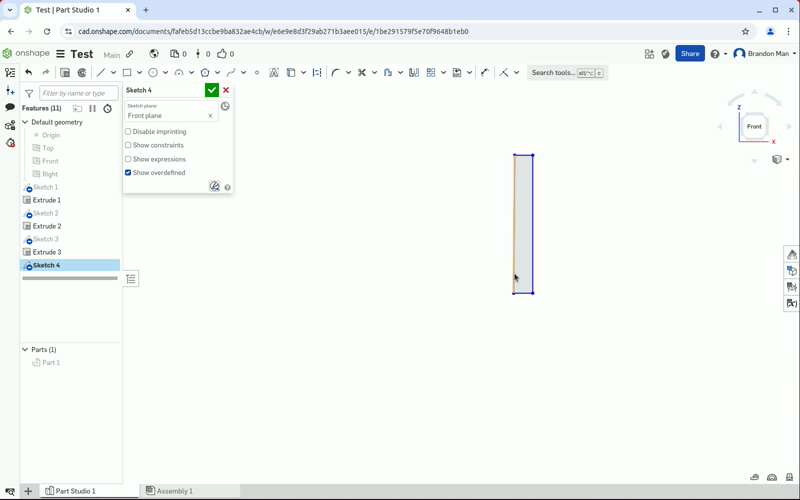
scroll(6)
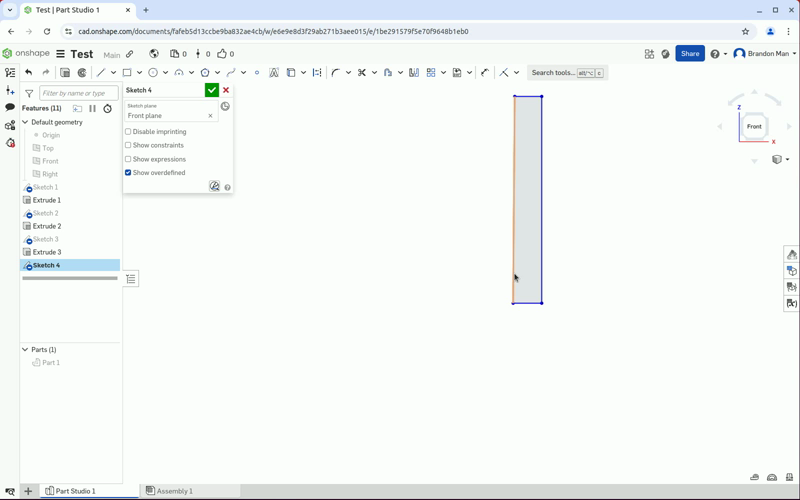
scroll(6)
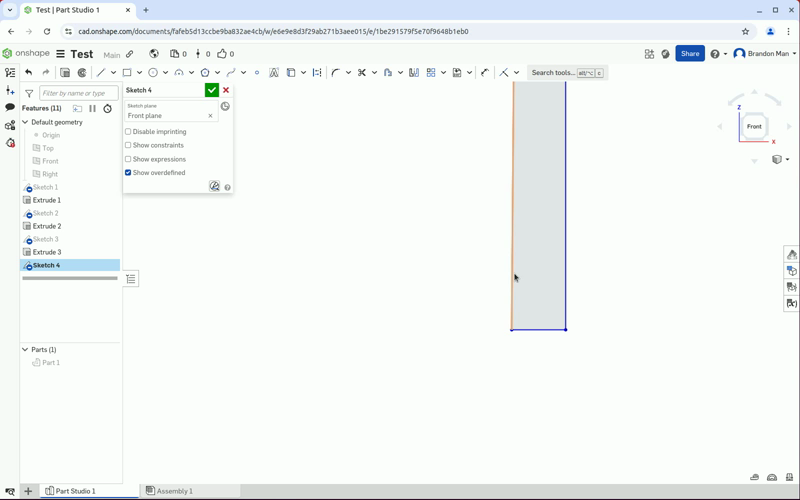
click(514, 273)
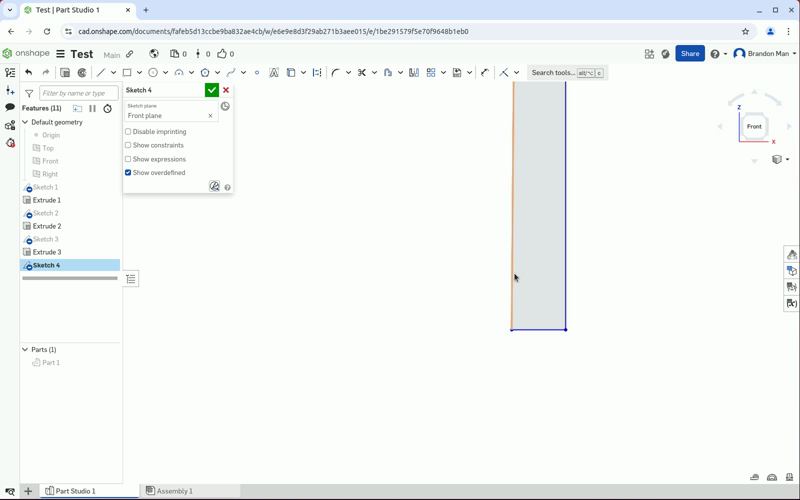
scroll(-6)
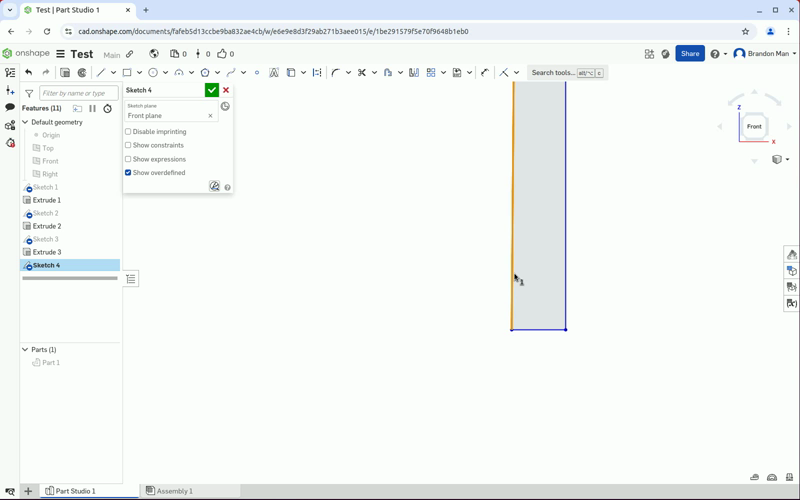
scroll(-6)
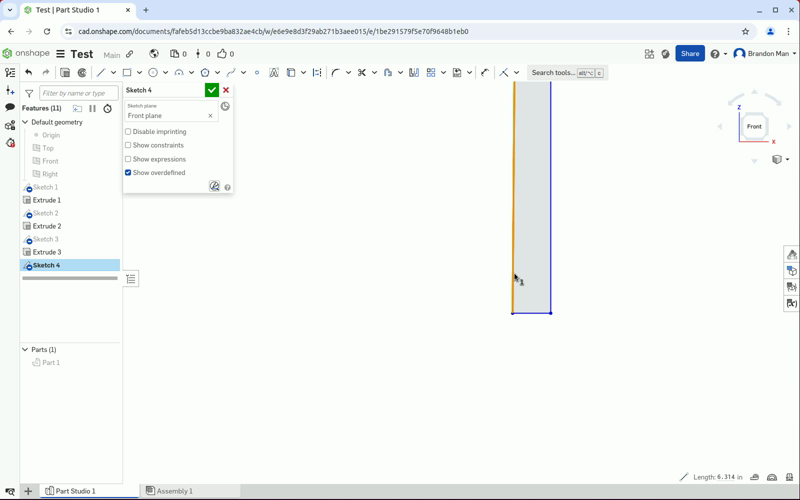
scroll(-6)
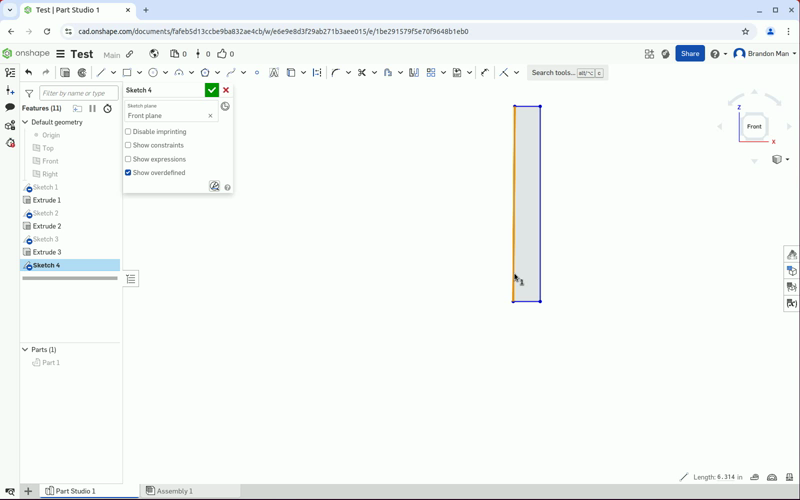
scroll(-6)
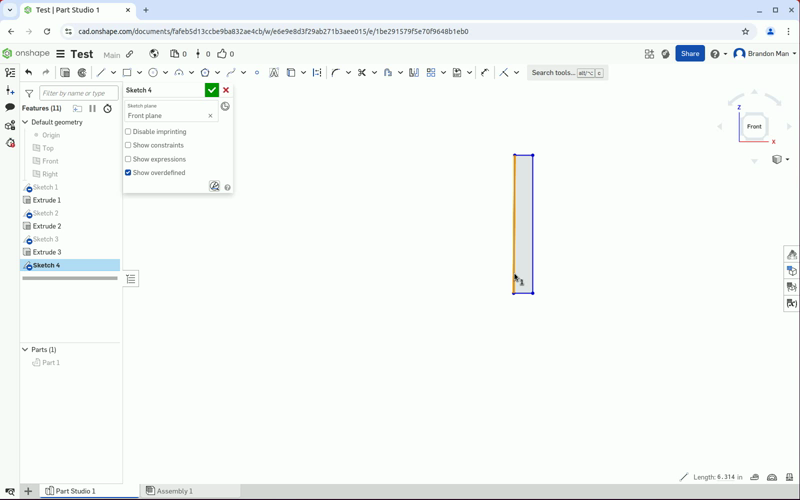
scroll(-6)
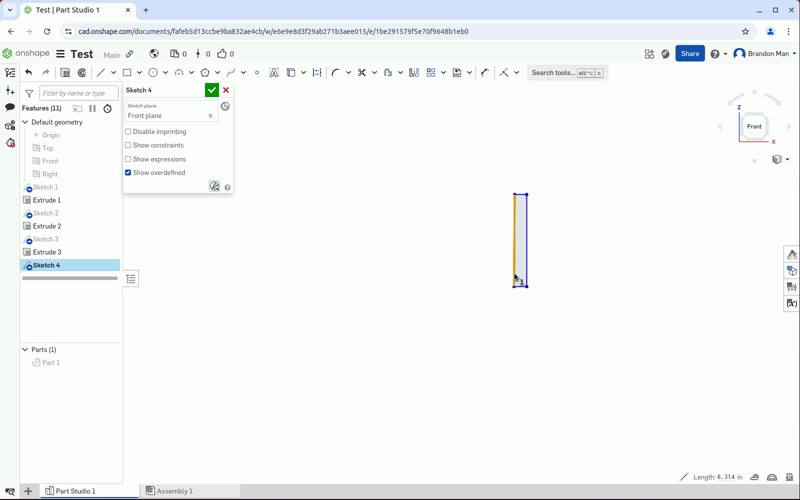
scroll(-6)
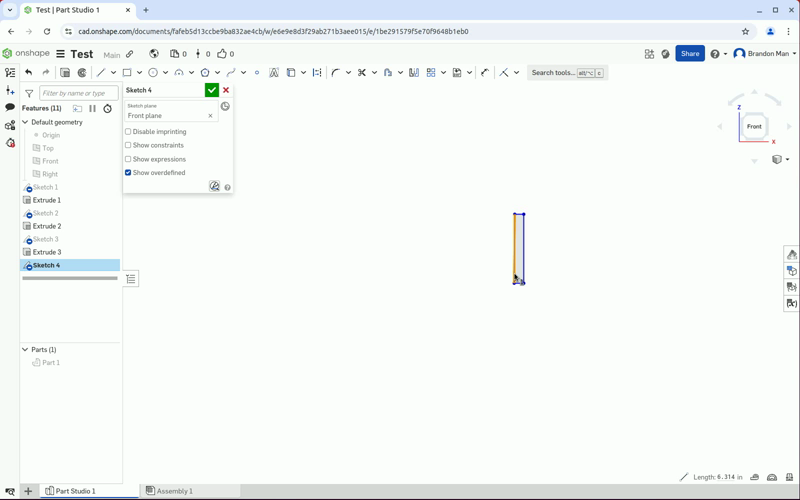
scroll(-6)
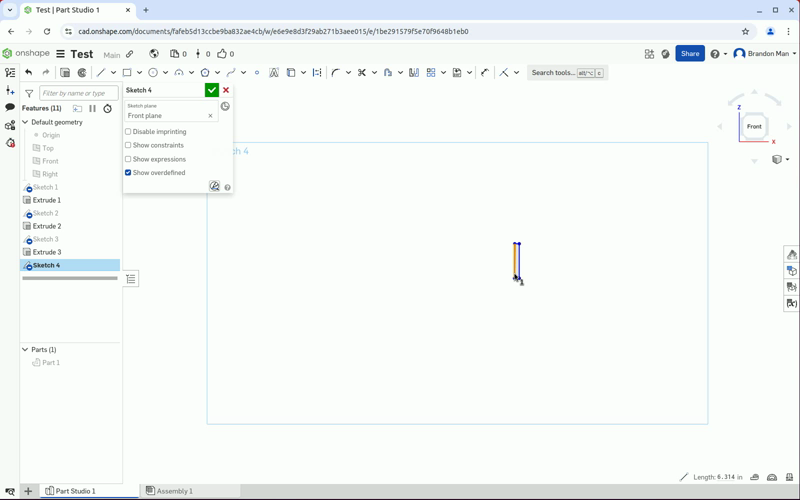
mouse_move(73, 352)
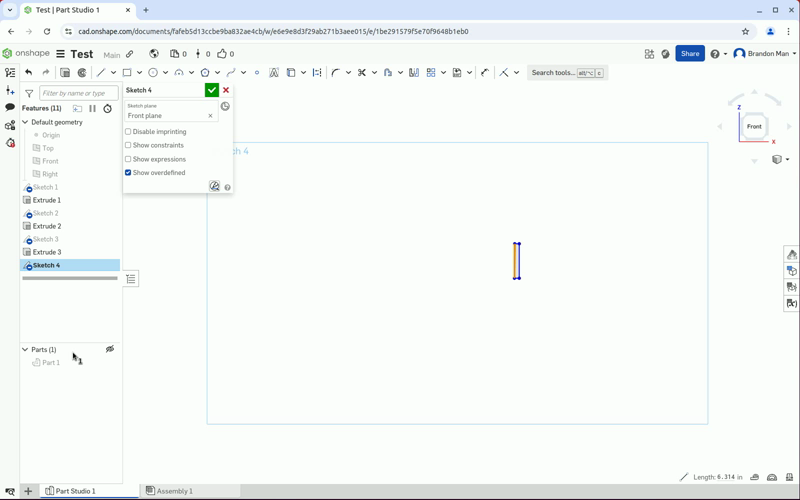
key(shift+y)
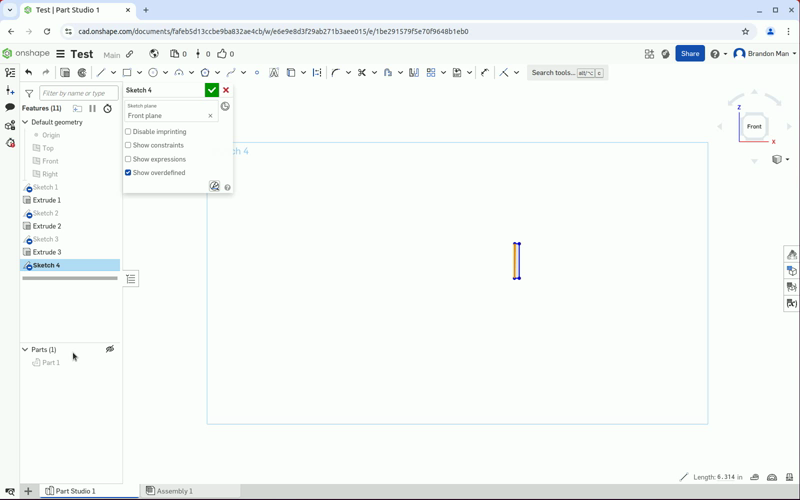
key(shift+e)
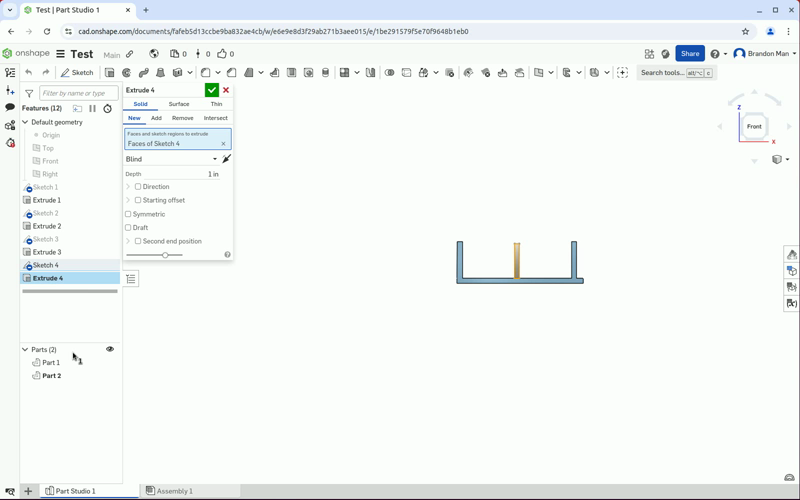
mouse_move(143, 106)
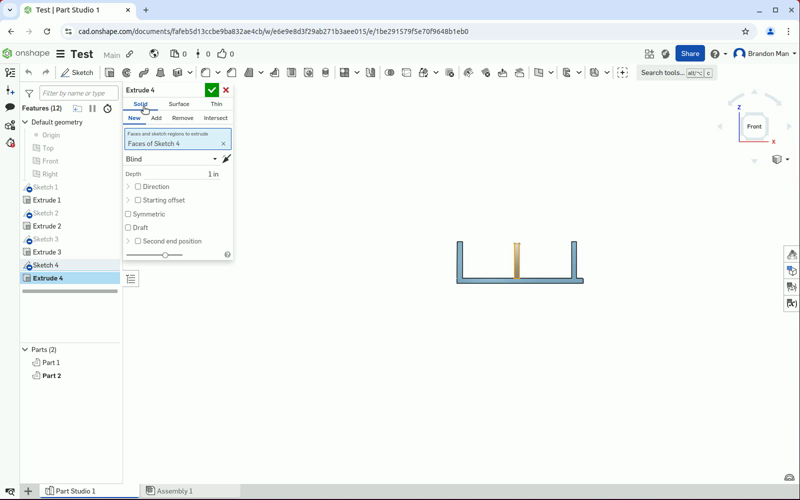
click(143, 106)
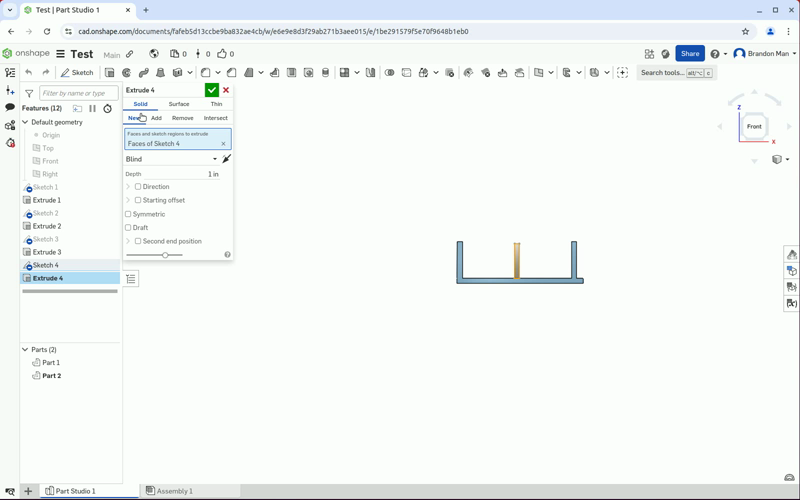
mouse_move(137, 120)
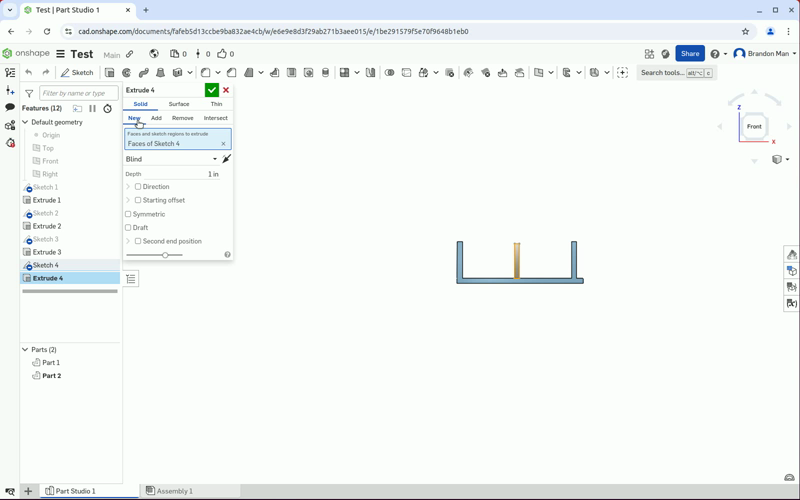
click(137, 120)
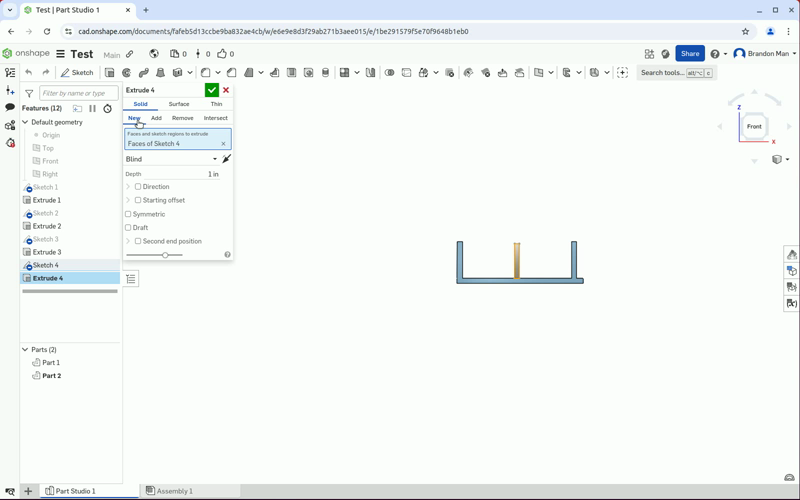
key(tab, 4)
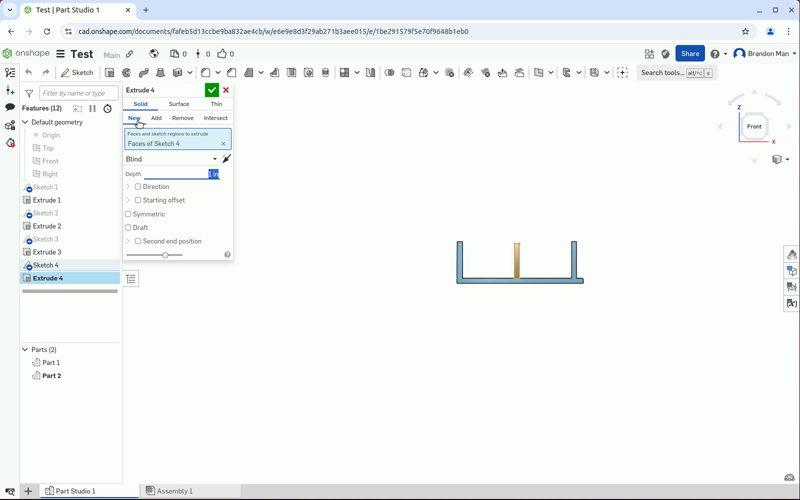
text(-10.832)
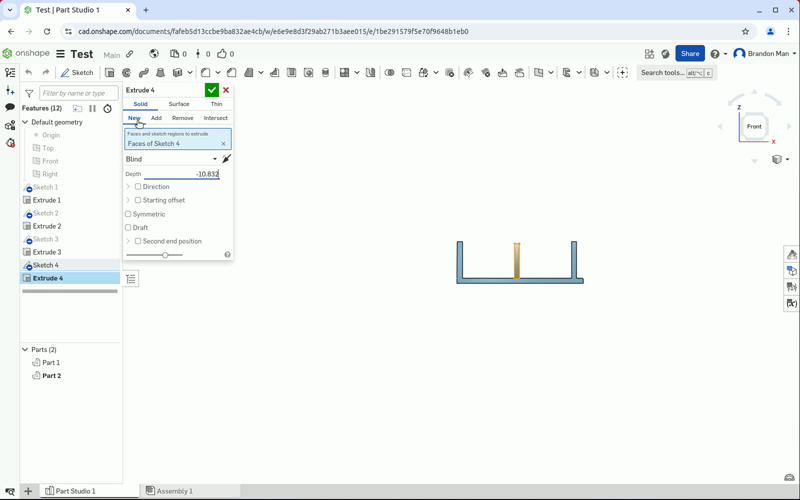
key(enter)
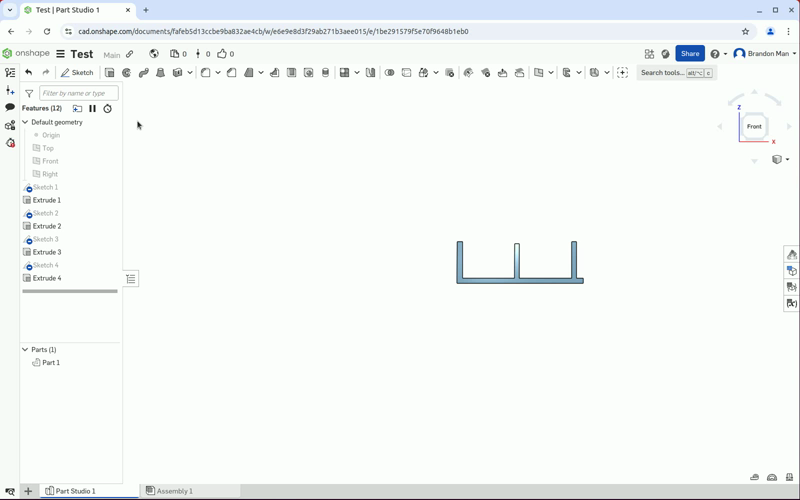
key(shift+h)
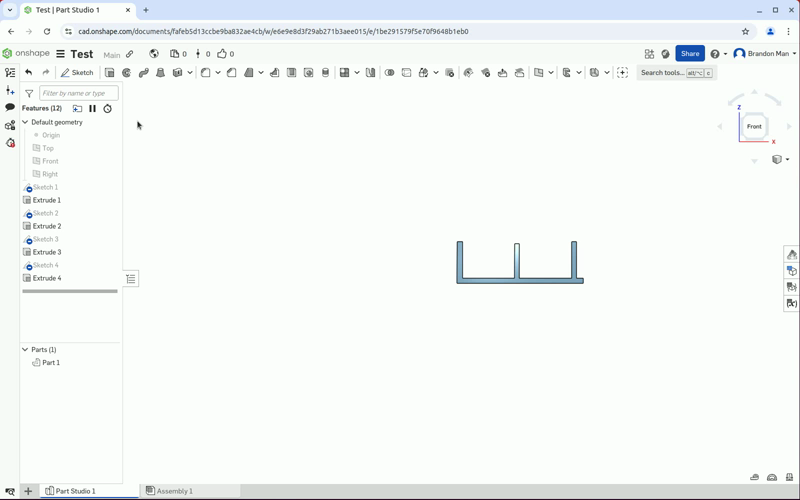
key(shift+h)
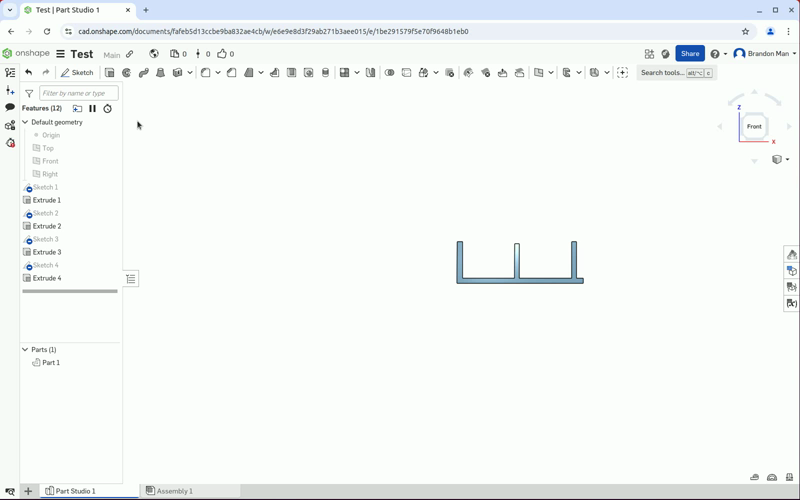
mouse_move(73, 189)
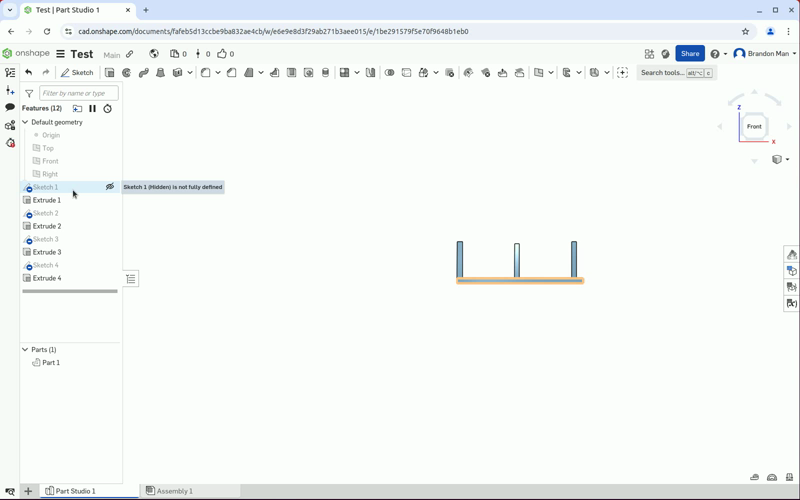
click(73, 189)
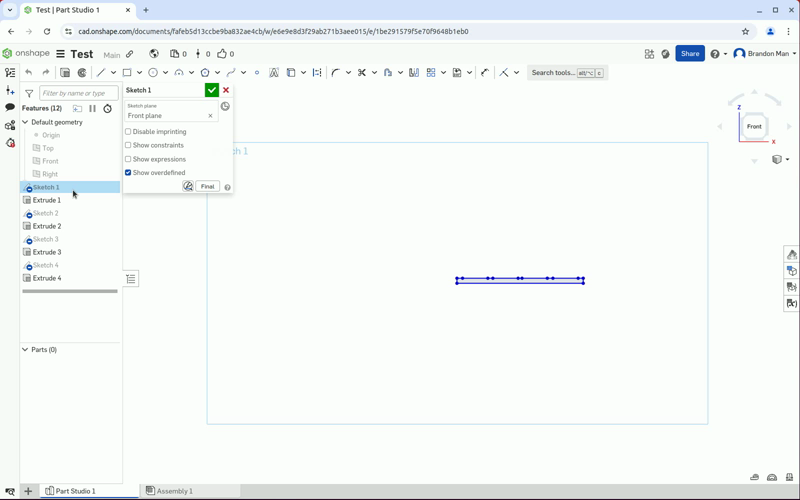
mouse_move(229, 92)
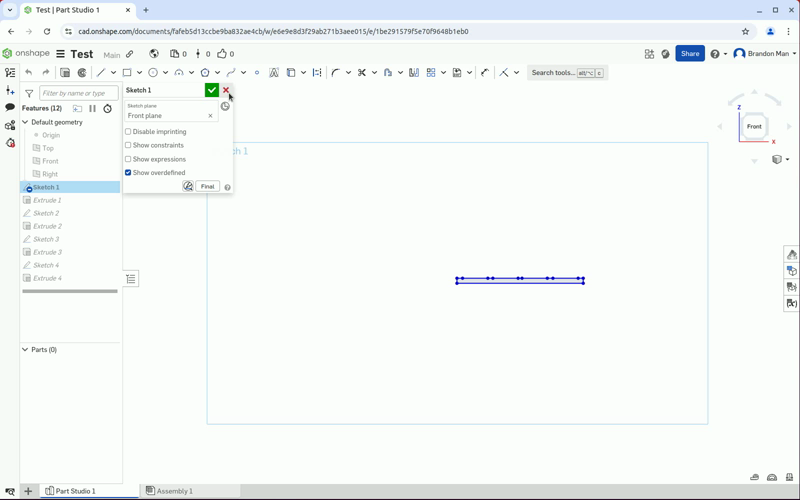
click(229, 92)
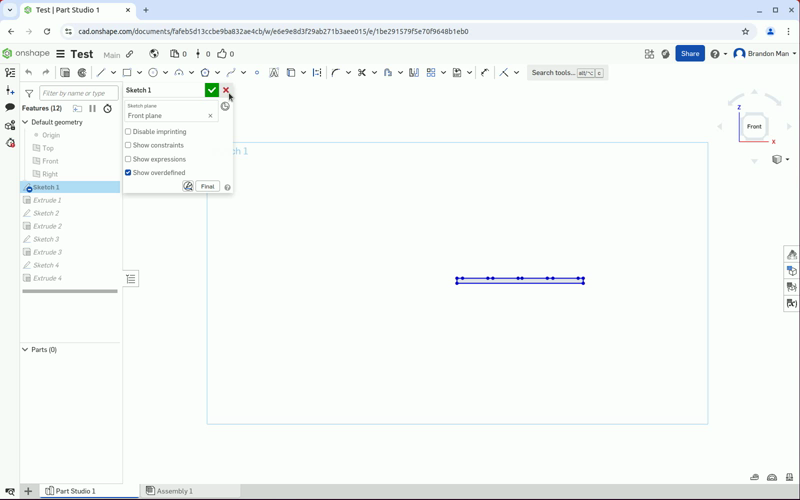
key(shift+s)
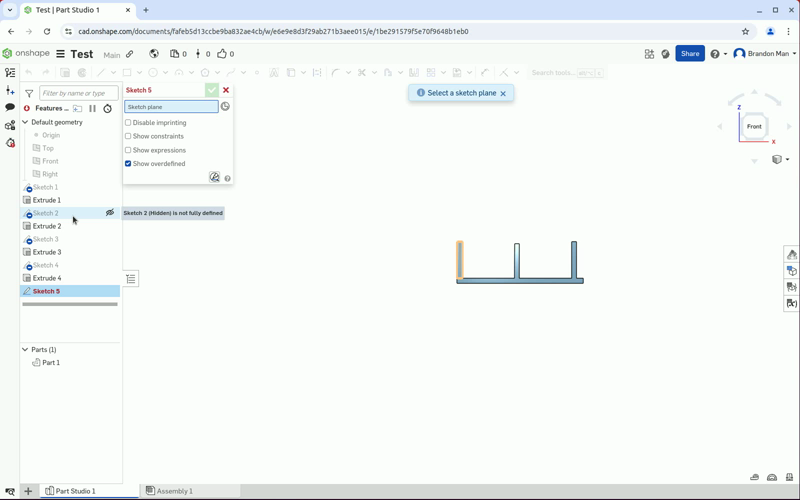
scroll(3)
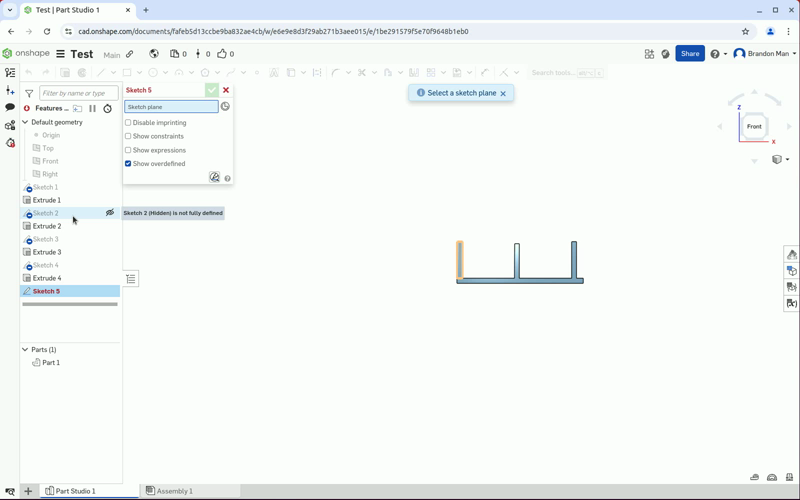
mouse_move(73, 163)
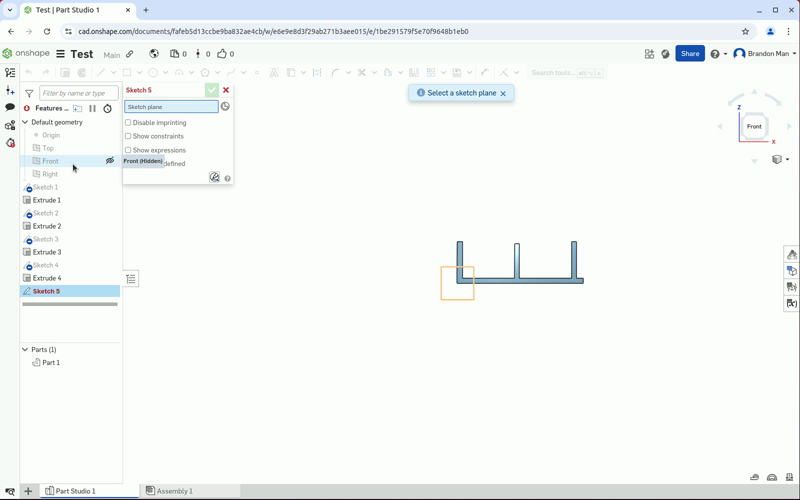
click(73, 163)
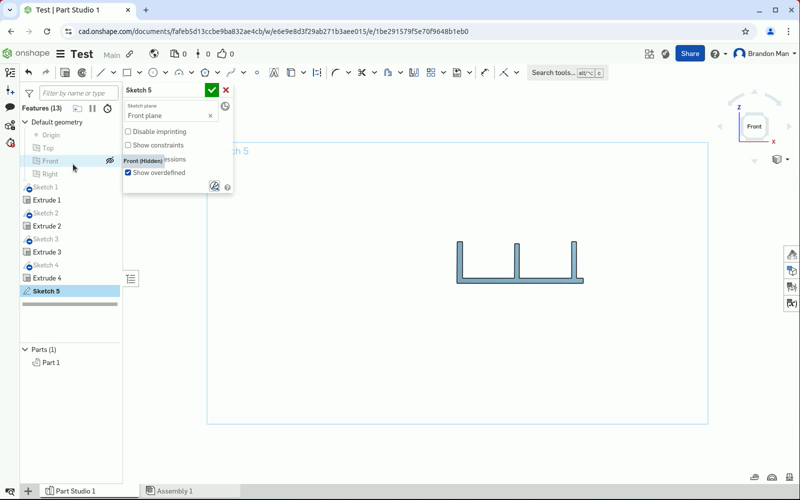
mouse_move(73, 352)
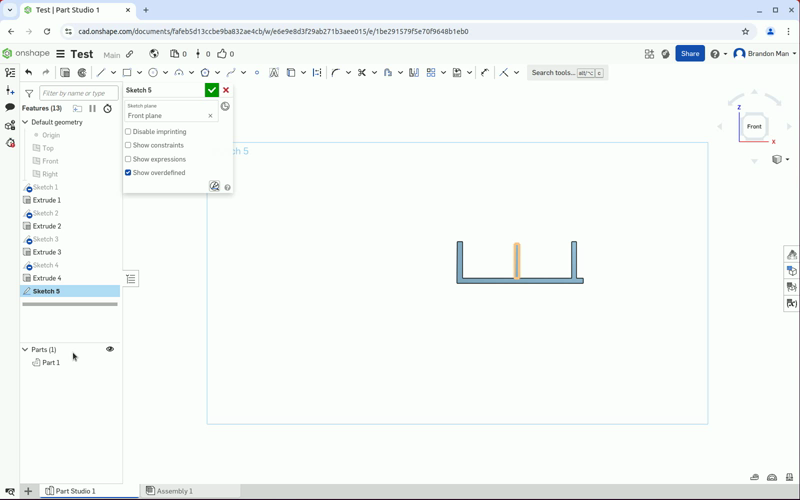
key(y)
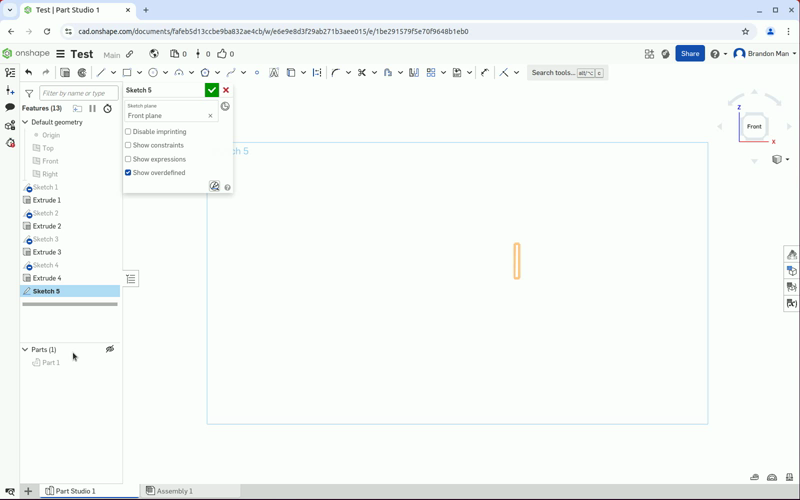
key(l)
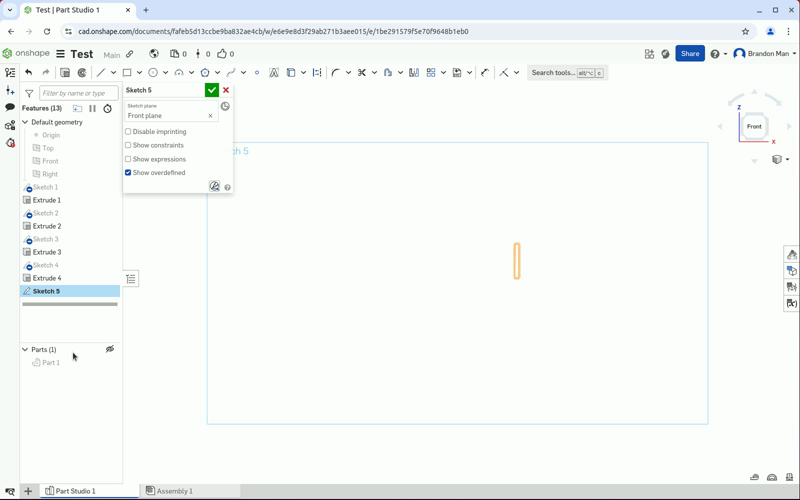
key_down(shift)
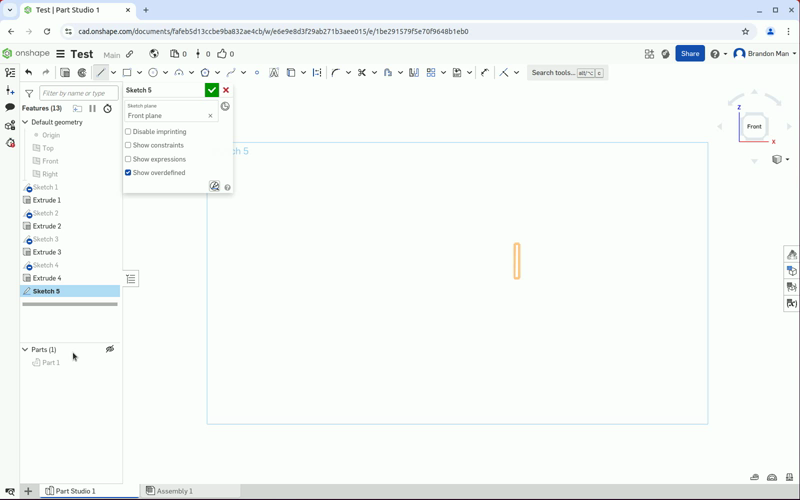
mouse_move(541, 278)
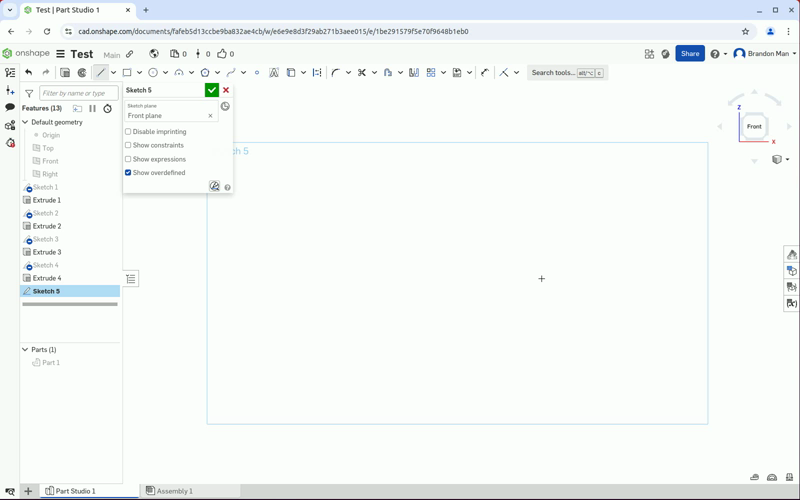
click(541, 278)
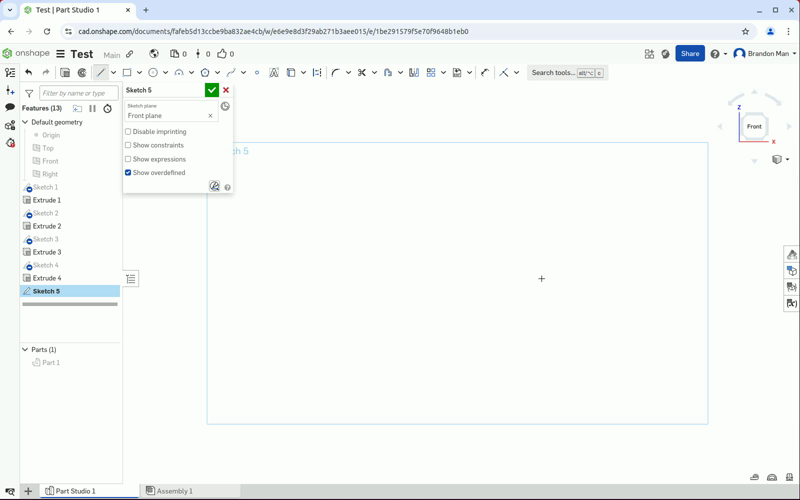
key_up(shift)
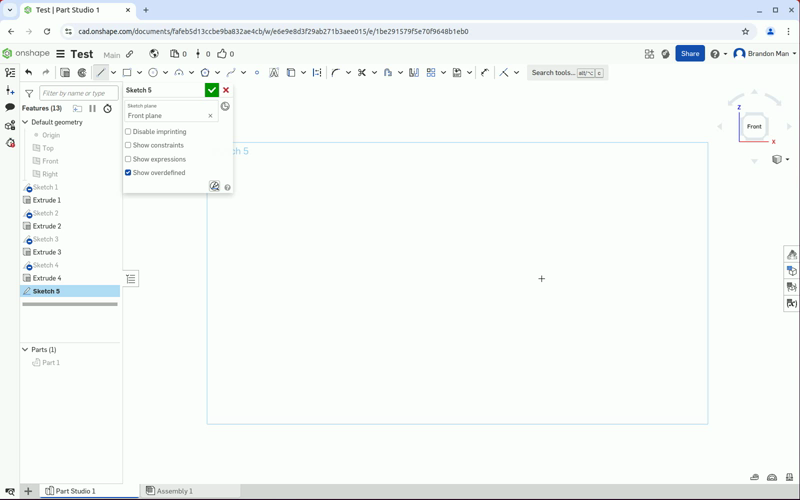
key_down(shift)
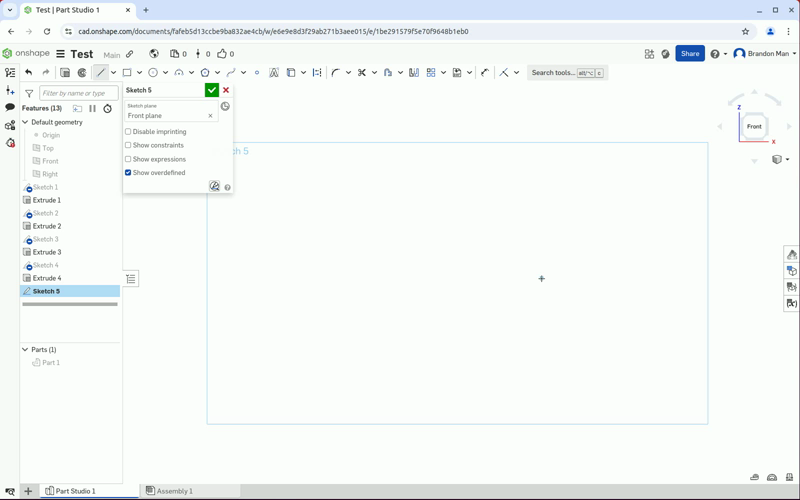
mouse_move(571, 278)
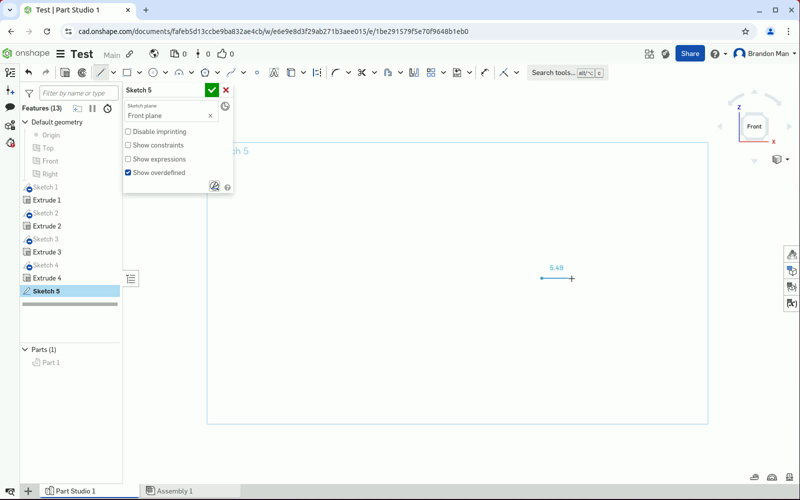
mouse_move(546, 278)
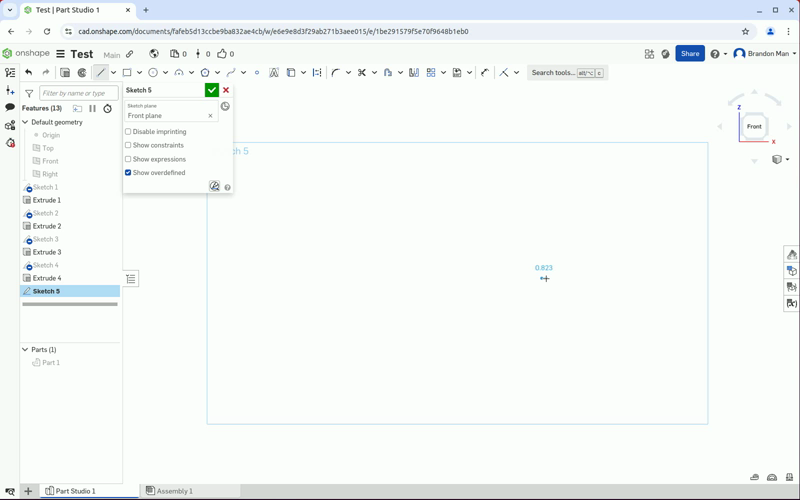
scroll(6)
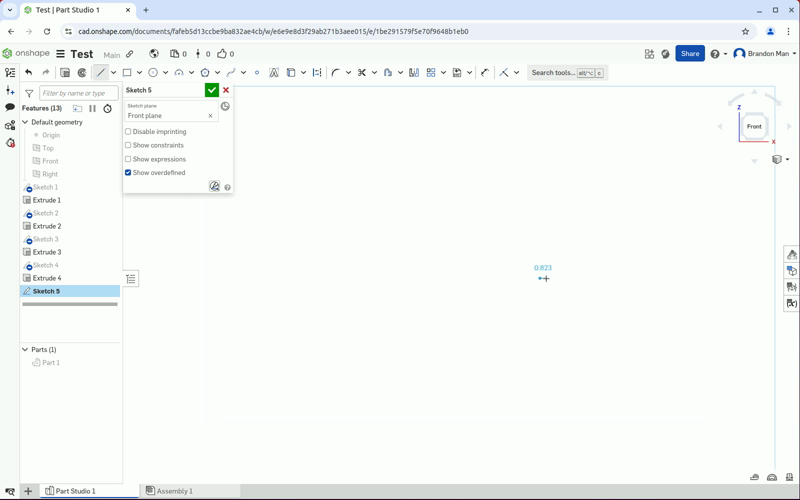
scroll(6)
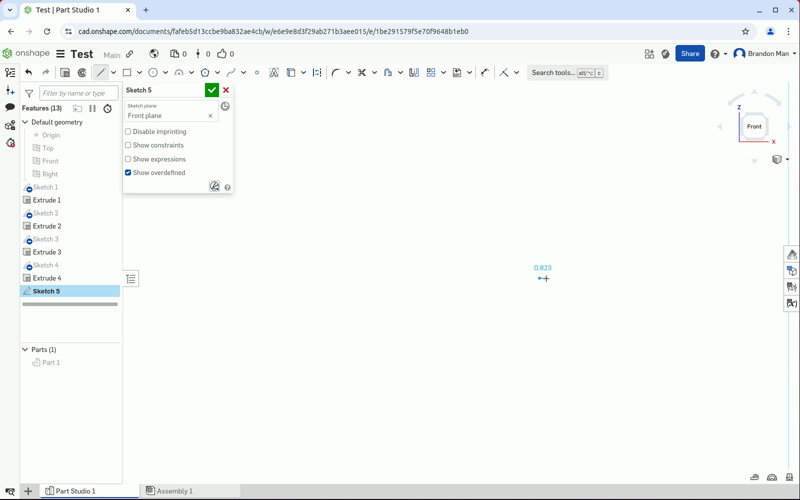
scroll(6)
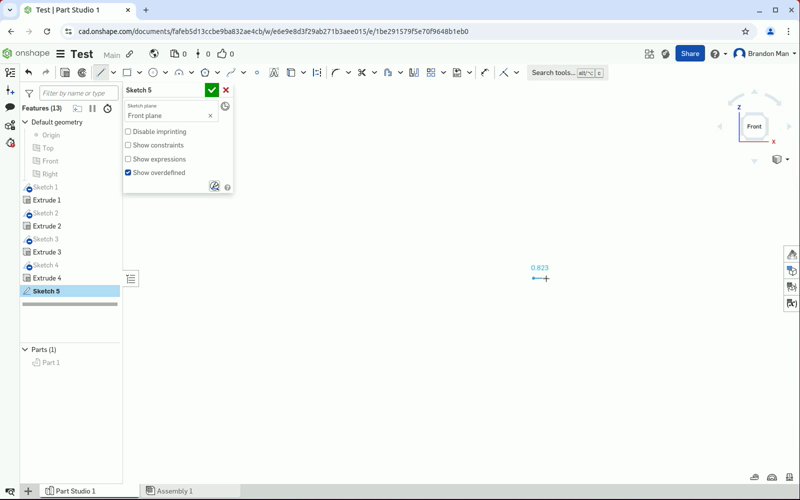
scroll(6)
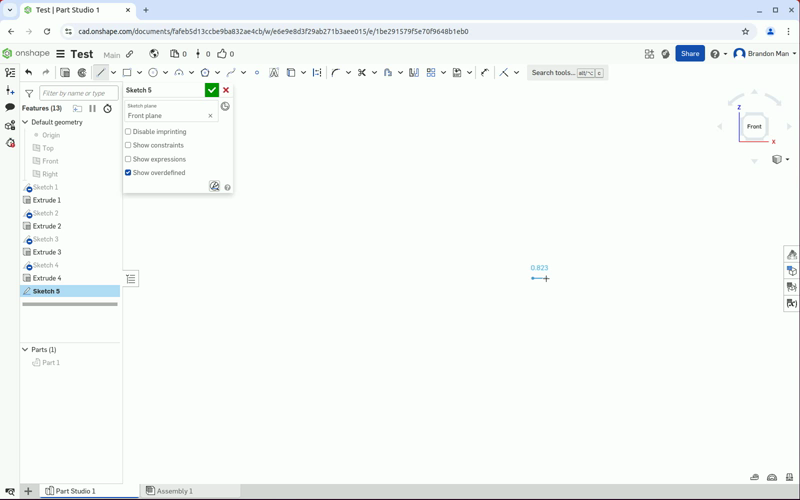
scroll(6)
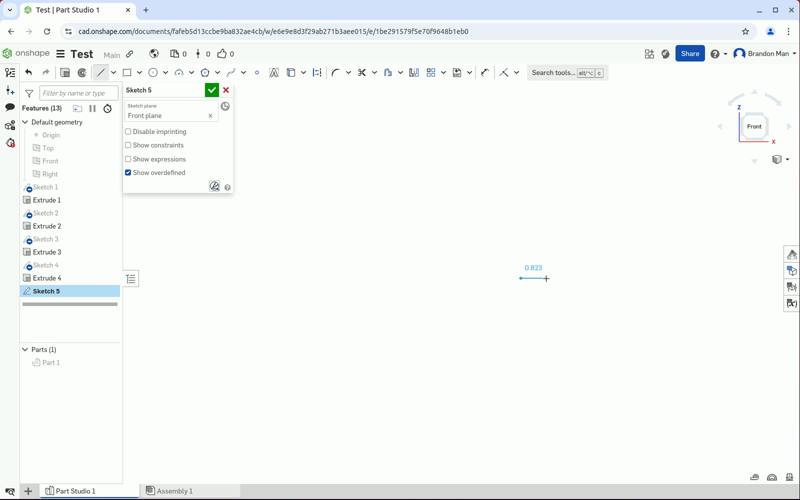
scroll(6)
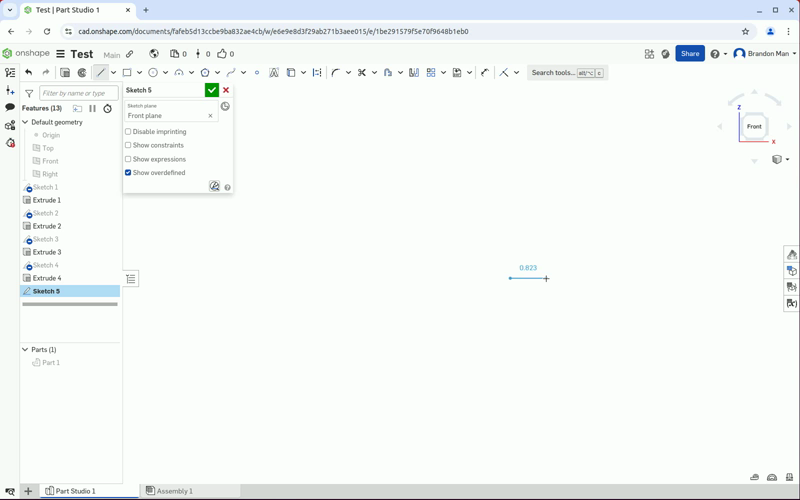
scroll(6)
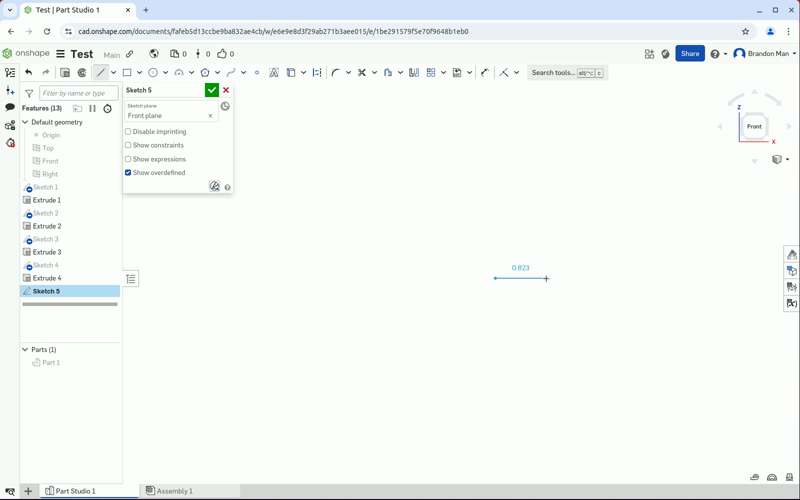
click(546, 278)
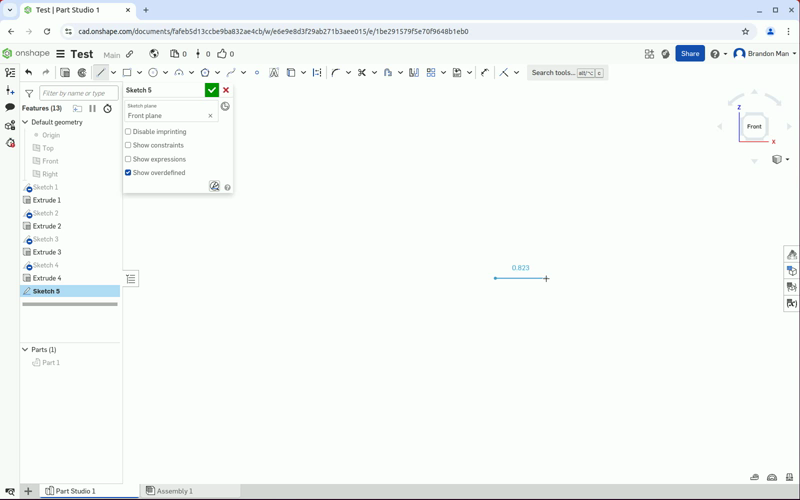
scroll(-6)
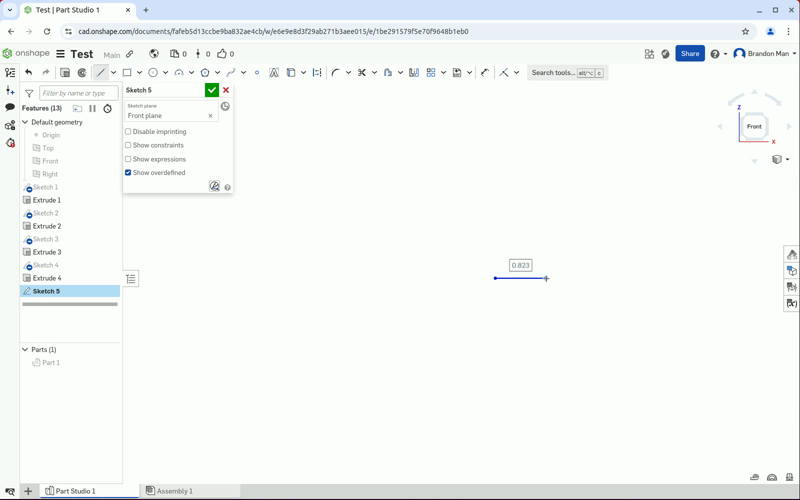
scroll(-6)
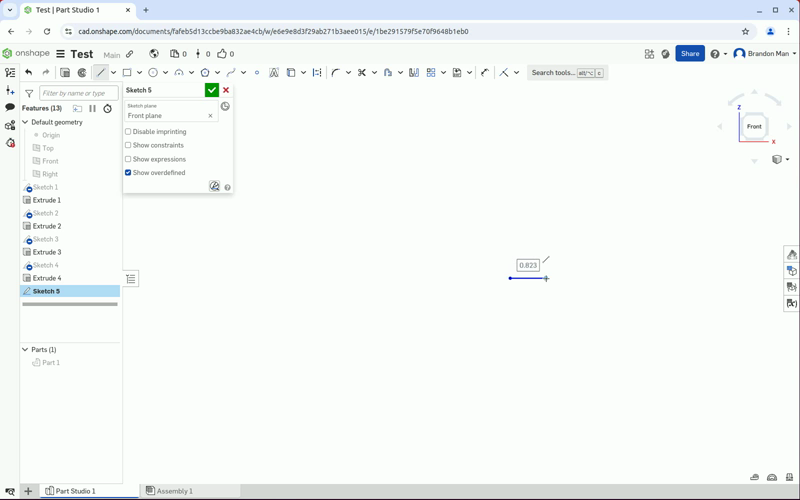
scroll(-6)
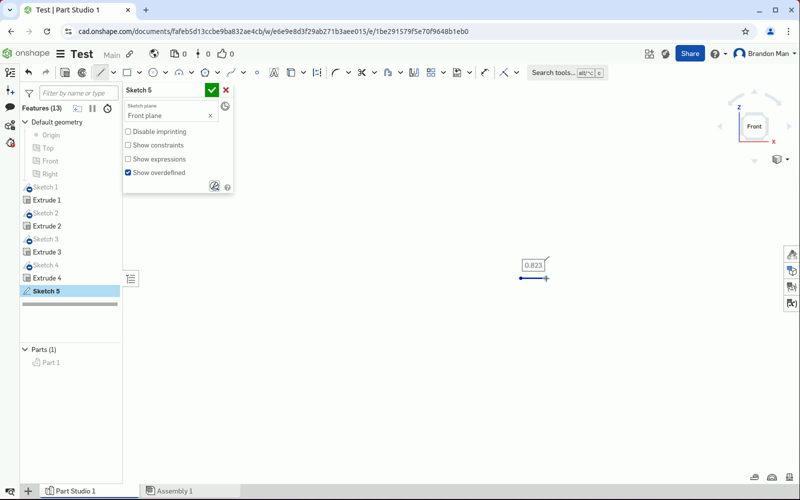
scroll(-6)
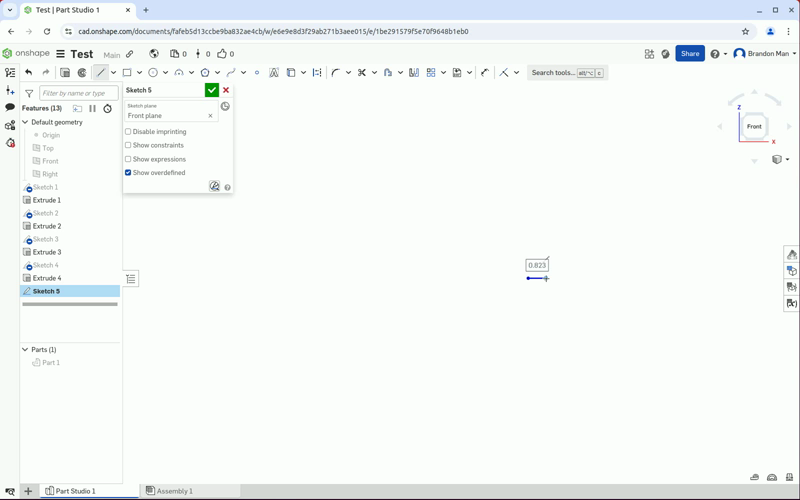
scroll(-6)
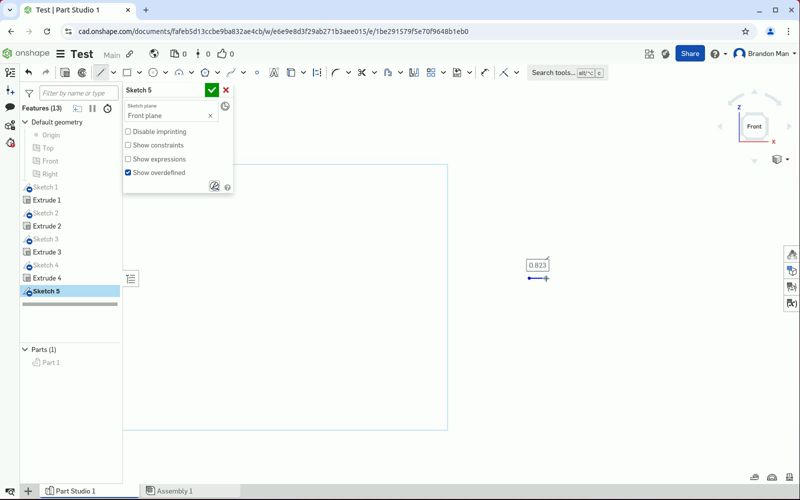
scroll(-6)
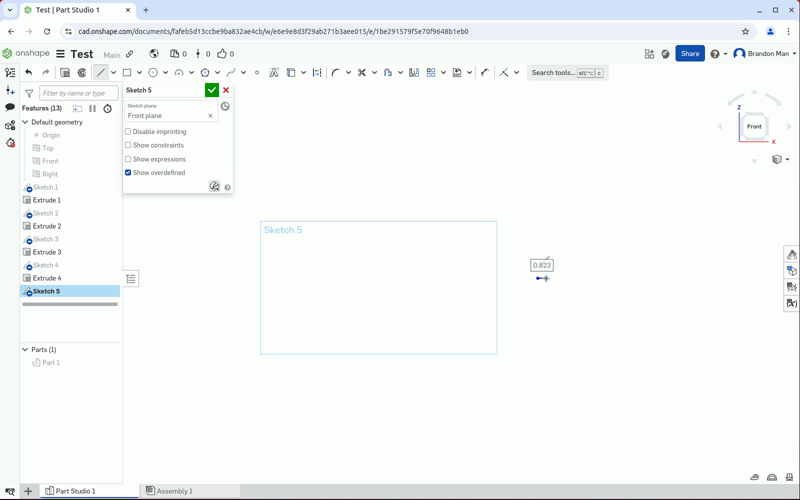
scroll(-6)
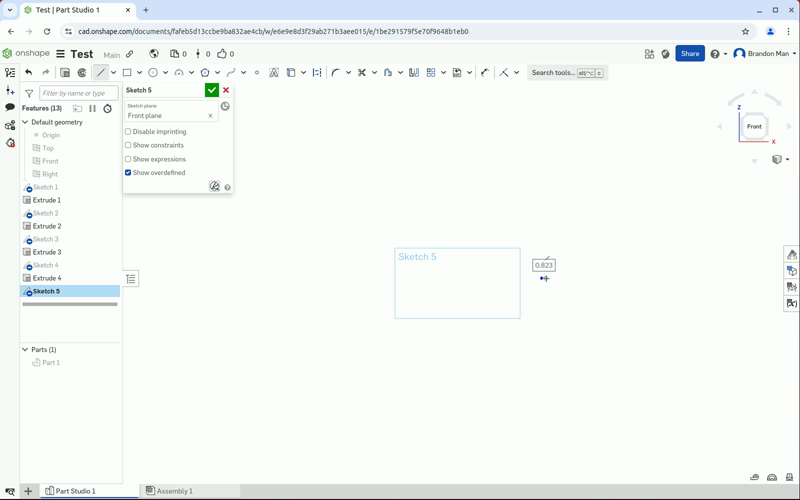
key_up(shift)
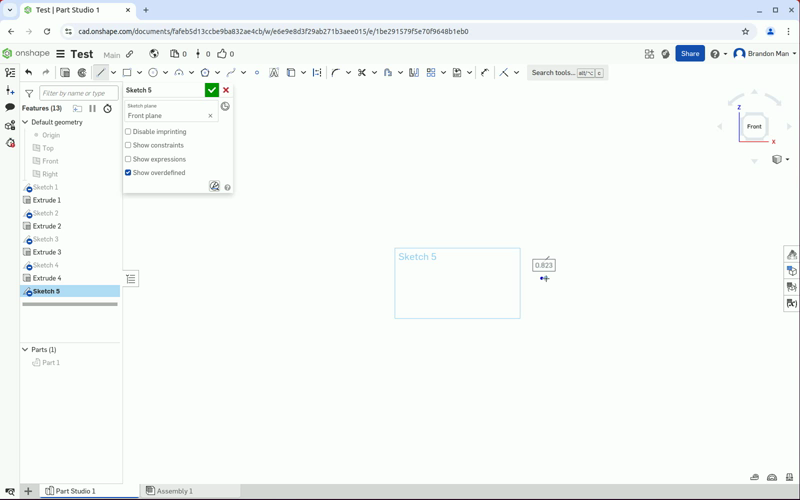
key_down(shift)
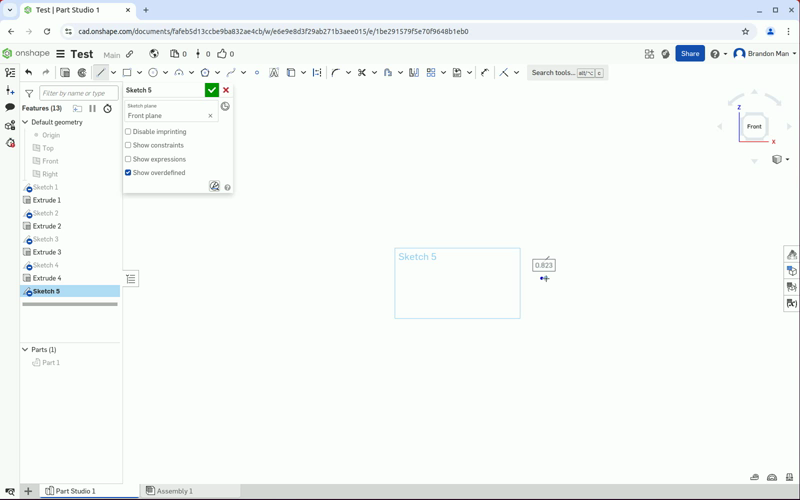
mouse_move(576, 278)
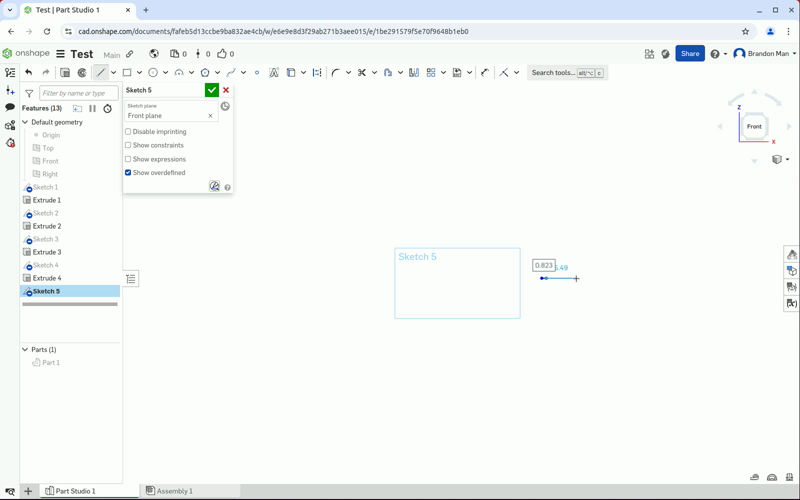
mouse_move(546, 243)
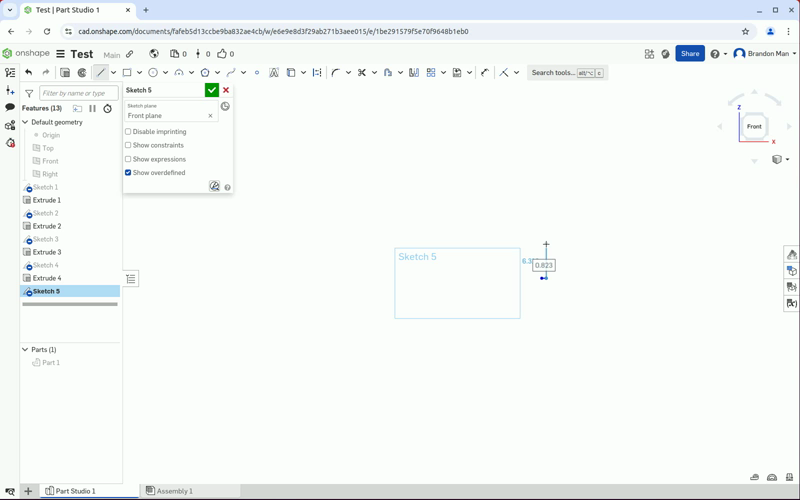
click(546, 243)
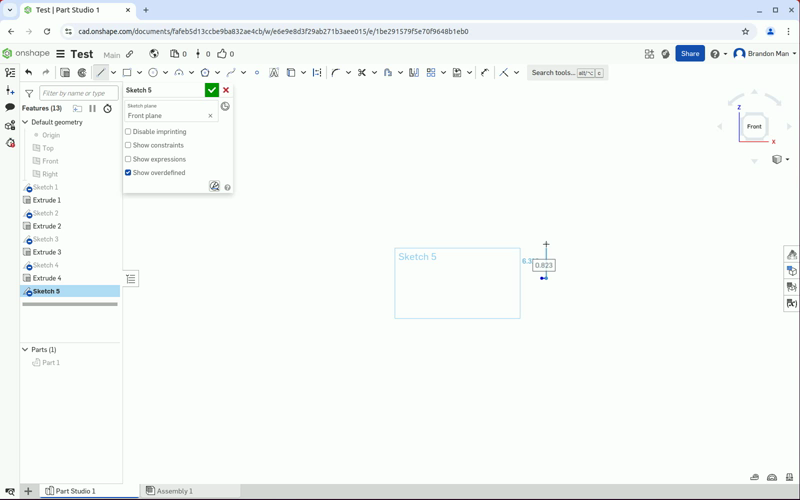
key_up(shift)
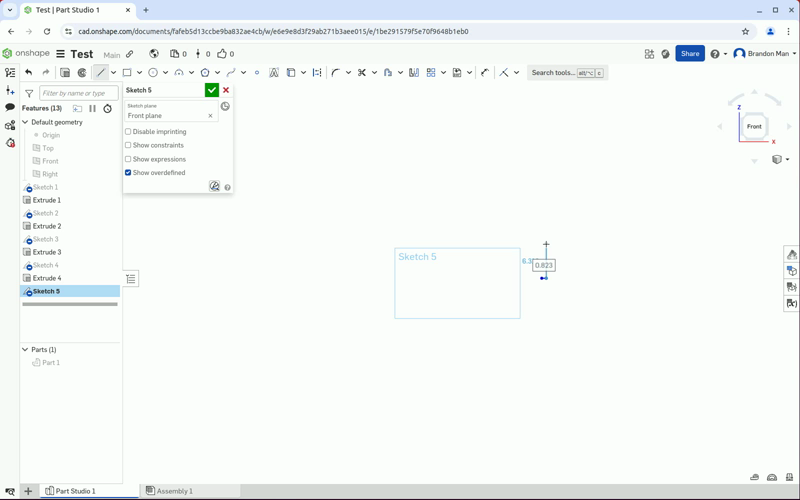
key_down(shift)
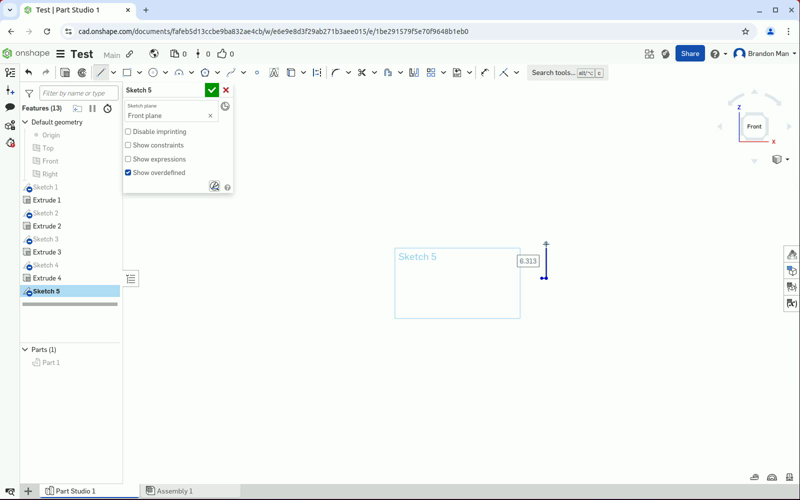
mouse_move(576, 243)
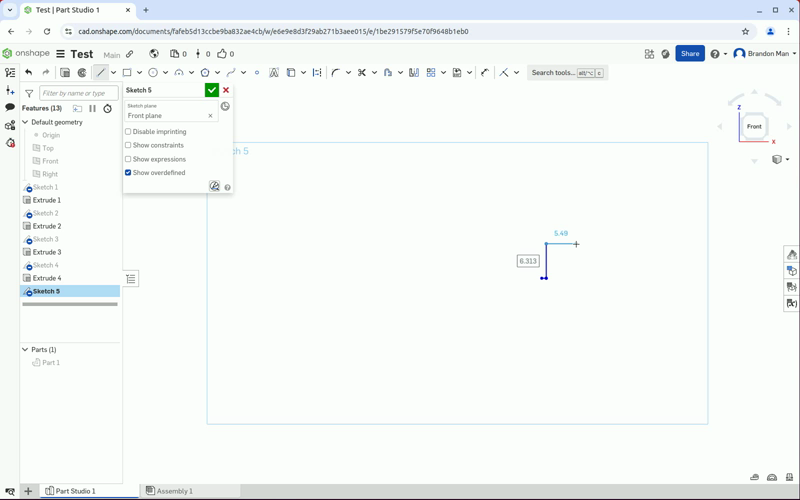
mouse_move(541, 243)
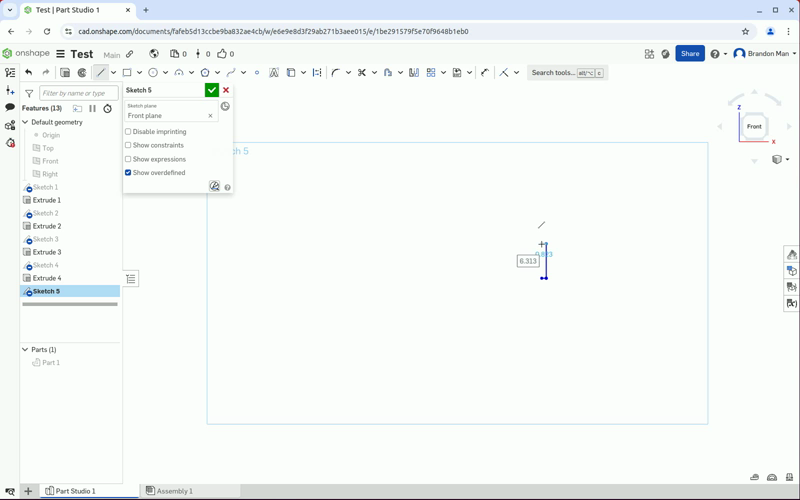
scroll(6)
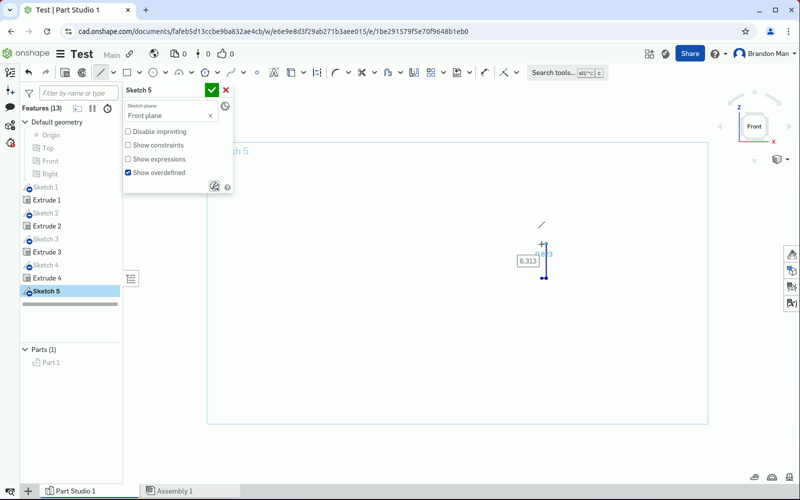
scroll(6)
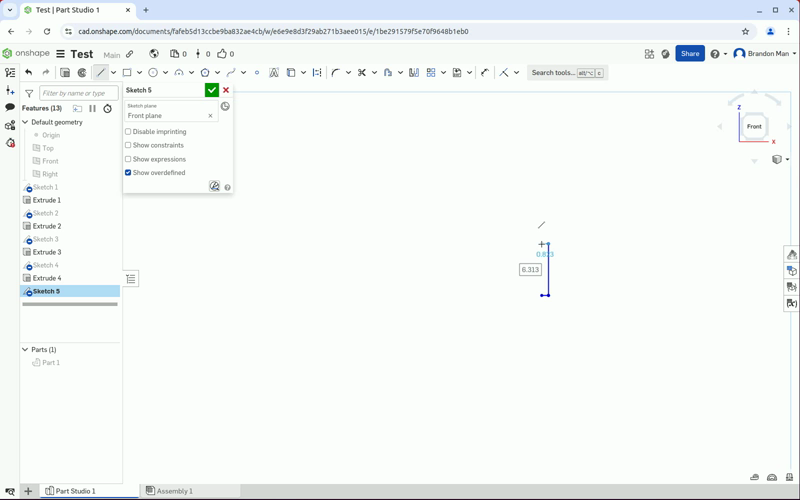
scroll(6)
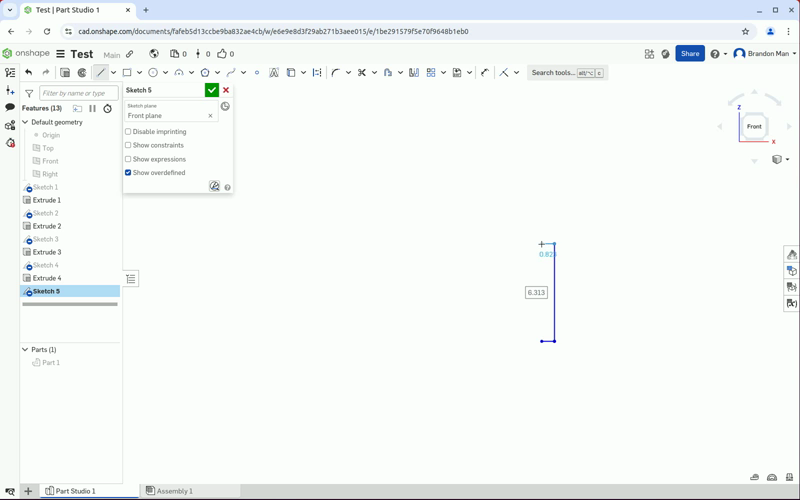
scroll(6)
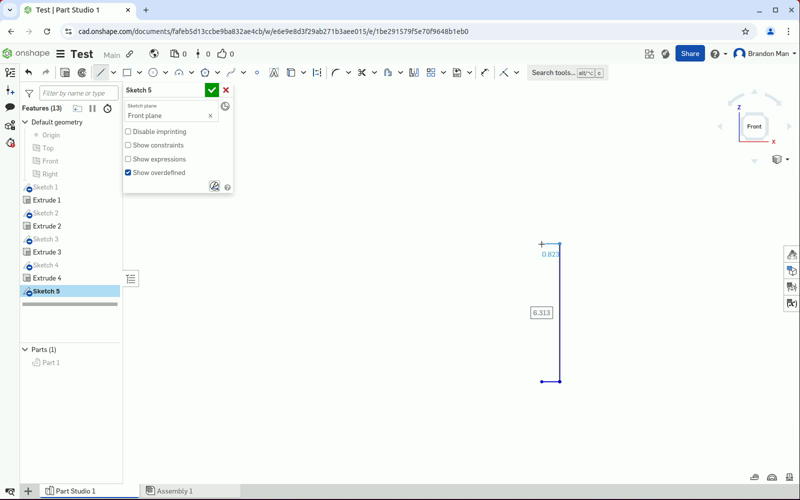
scroll(6)
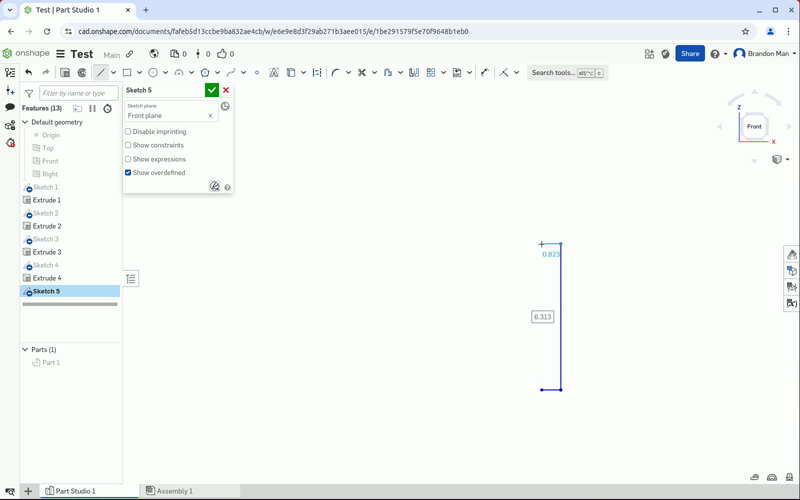
scroll(6)
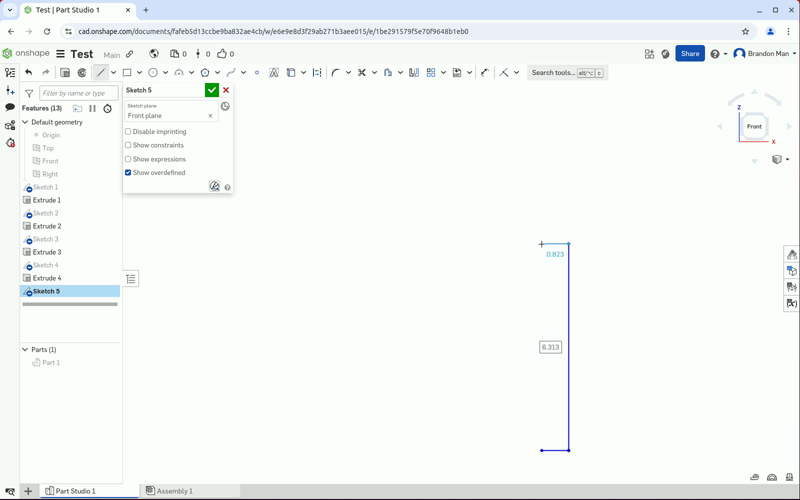
scroll(6)
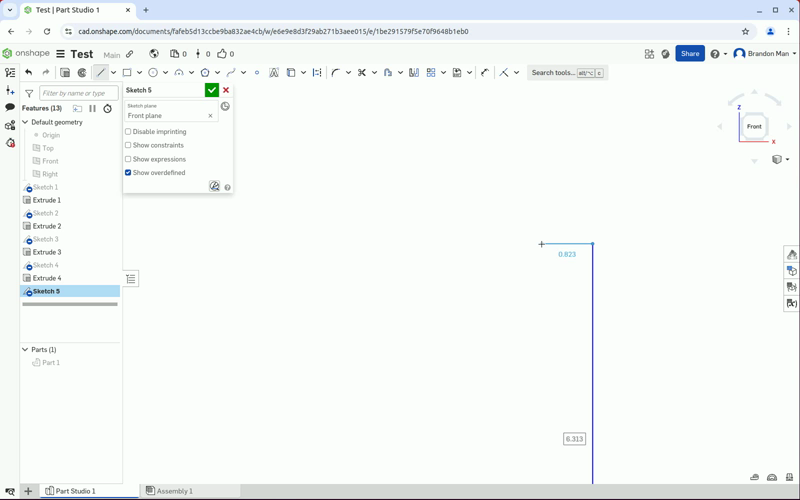
click(541, 243)
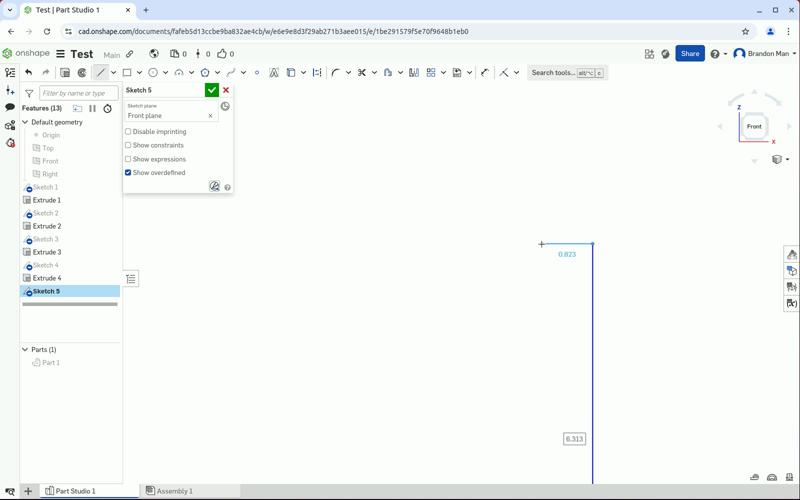
scroll(-6)
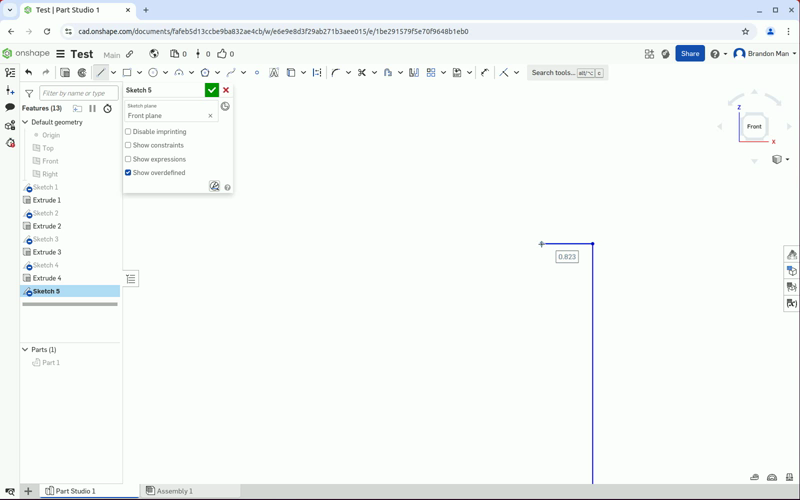
scroll(-6)
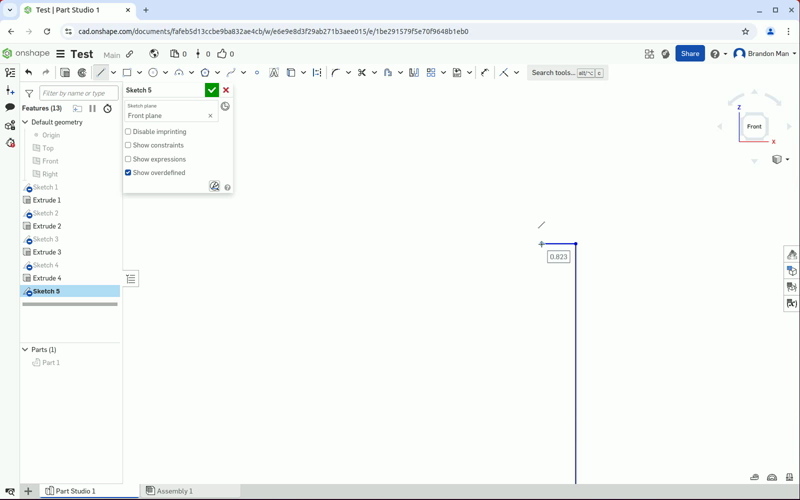
scroll(-6)
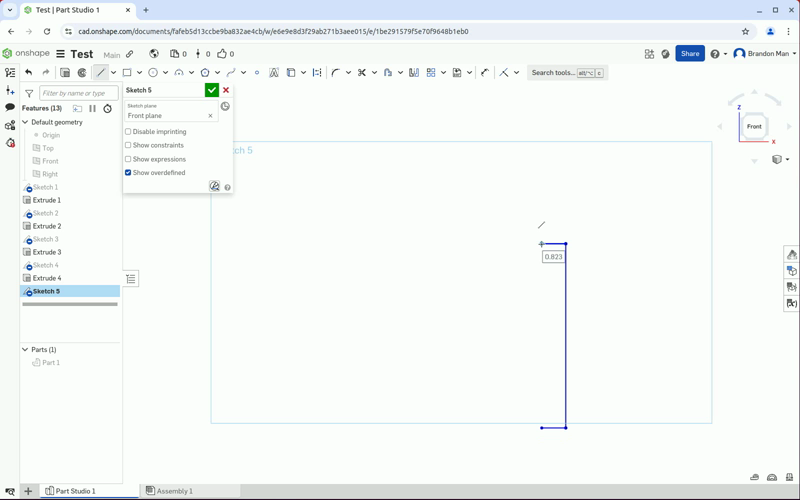
scroll(-6)
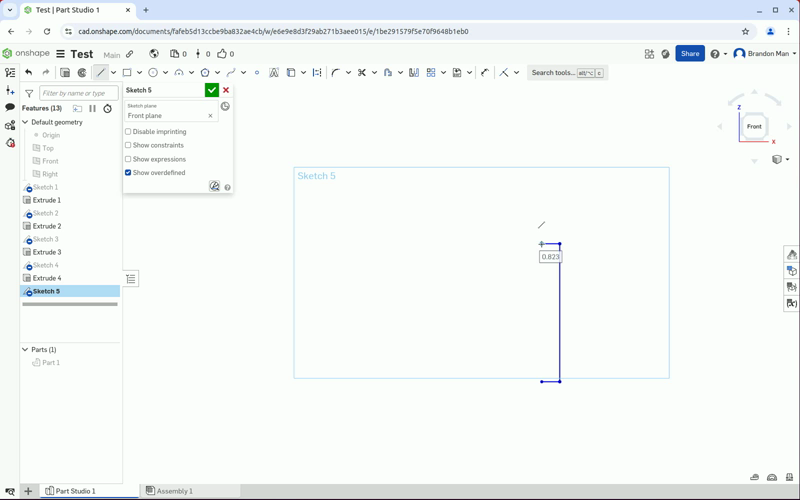
scroll(-6)
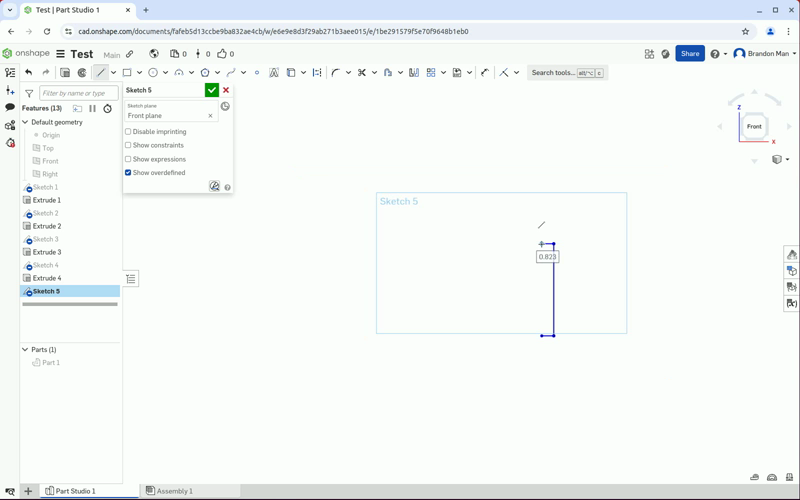
scroll(-6)
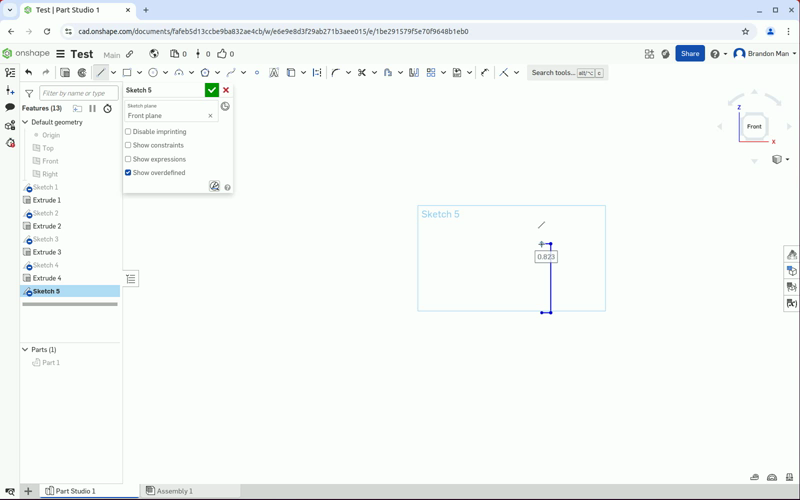
scroll(-6)
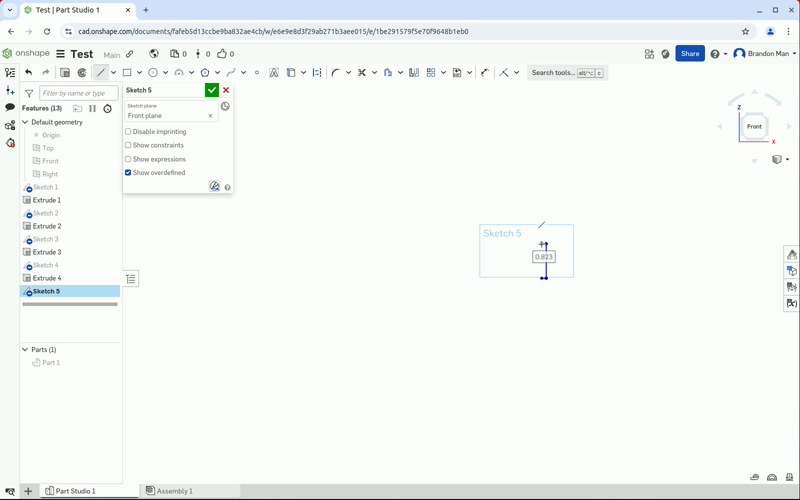
key_up(shift)
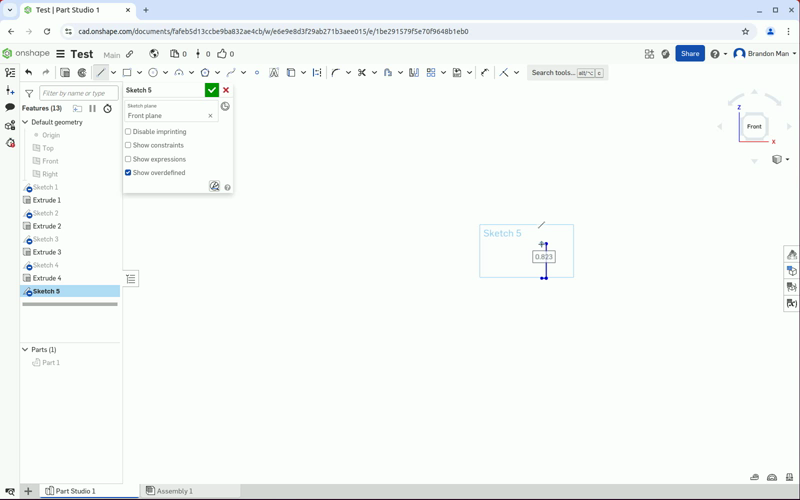
mouse_move(571, 243)
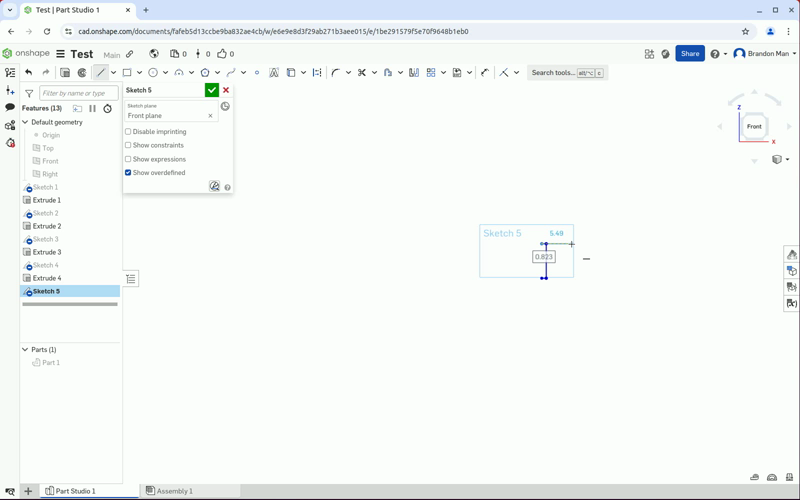
key_down(shift)
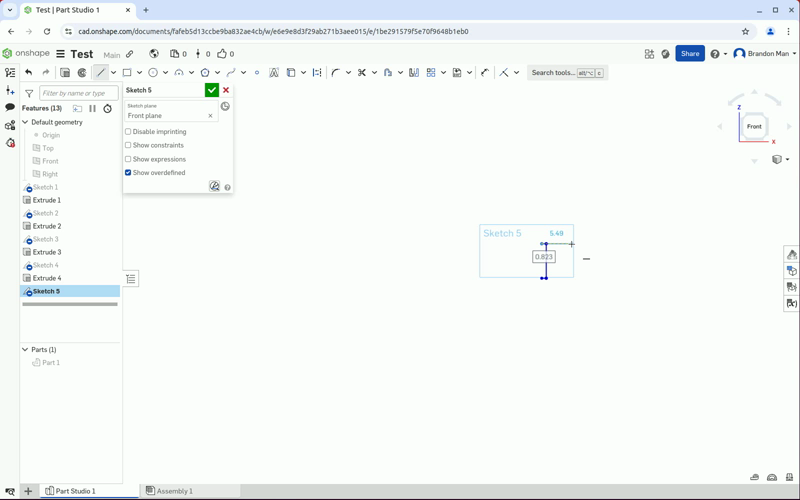
mouse_move(541, 278)
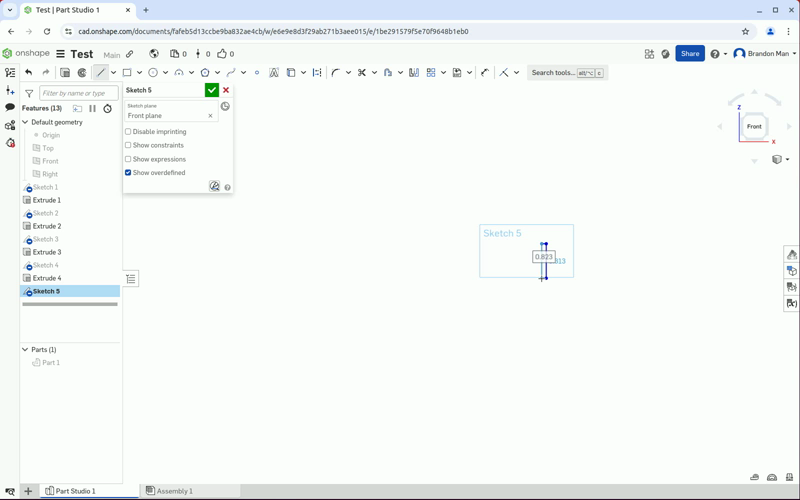
key_up(shift)
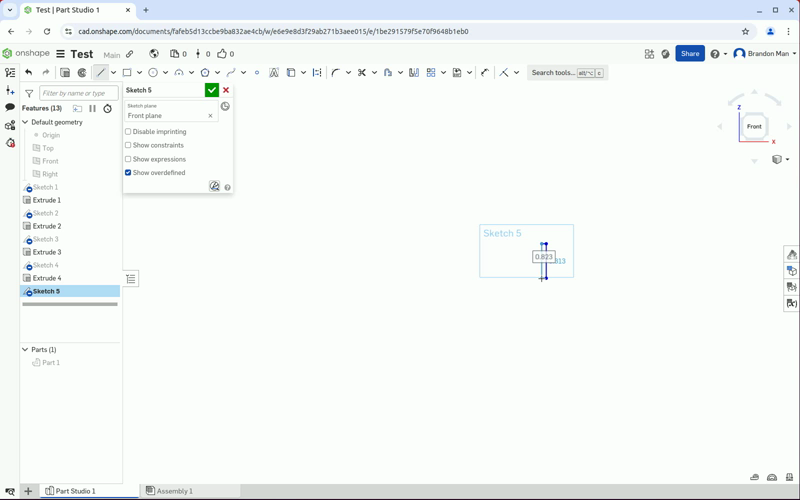
click(541, 278)
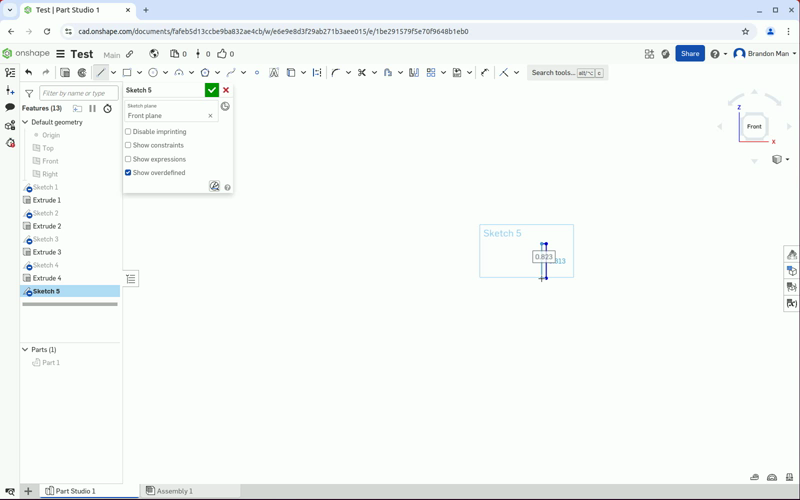
key(esc)
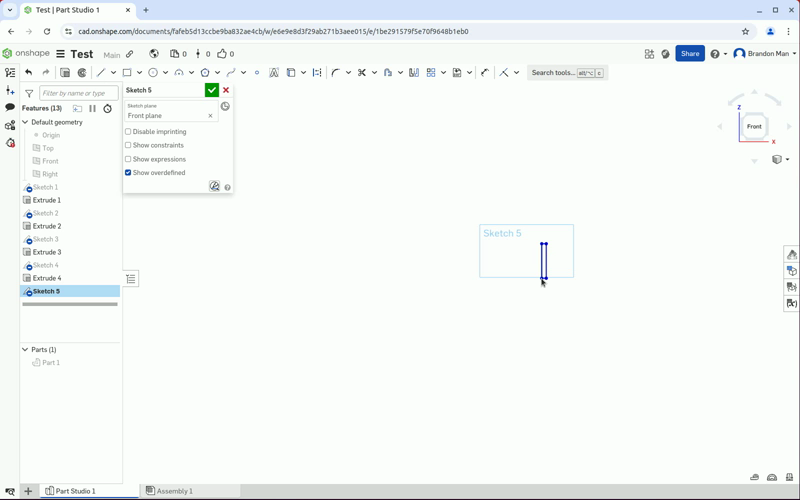
mouse_move(544, 276)
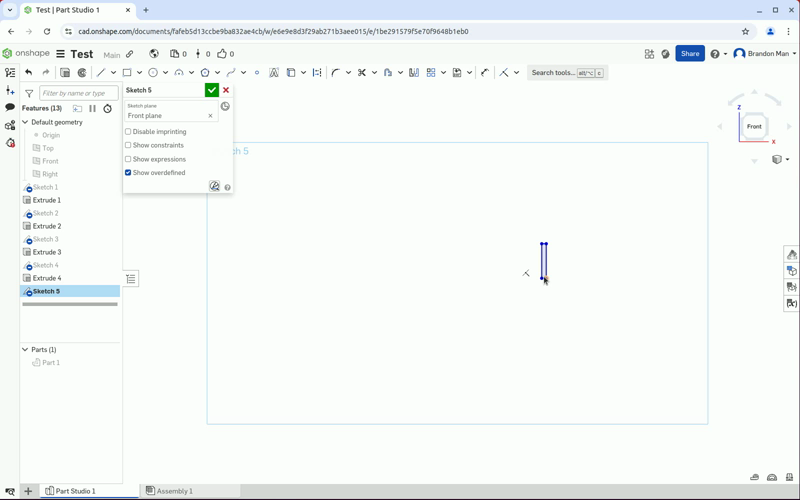
scroll(6)
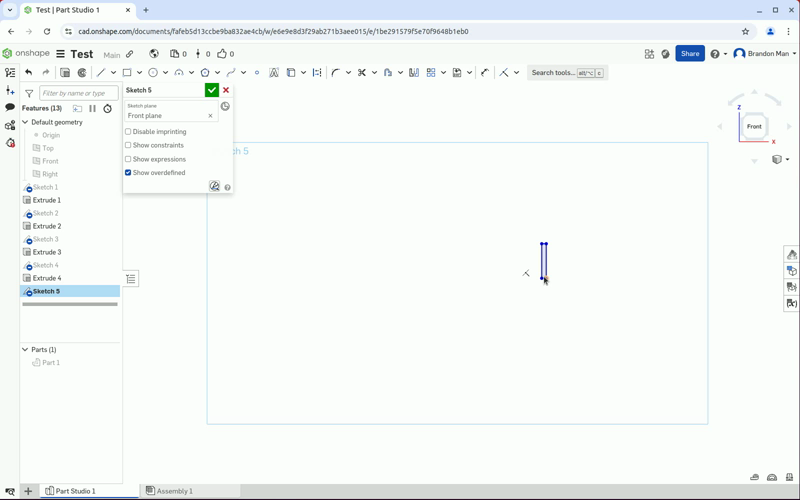
scroll(6)
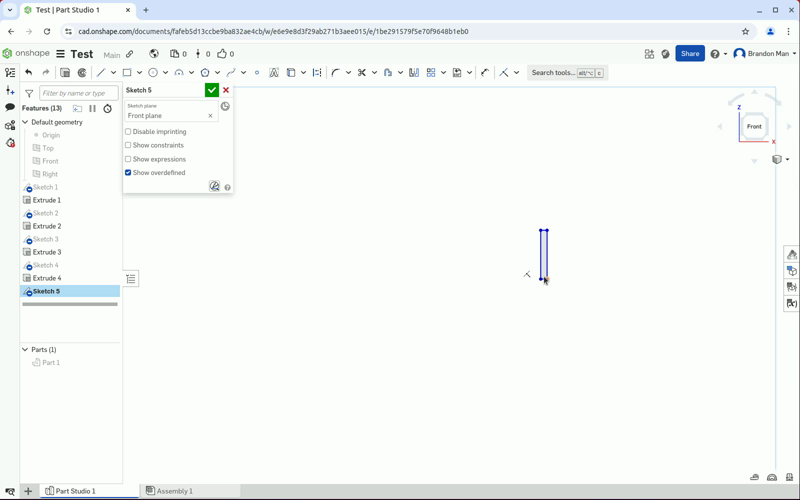
scroll(6)
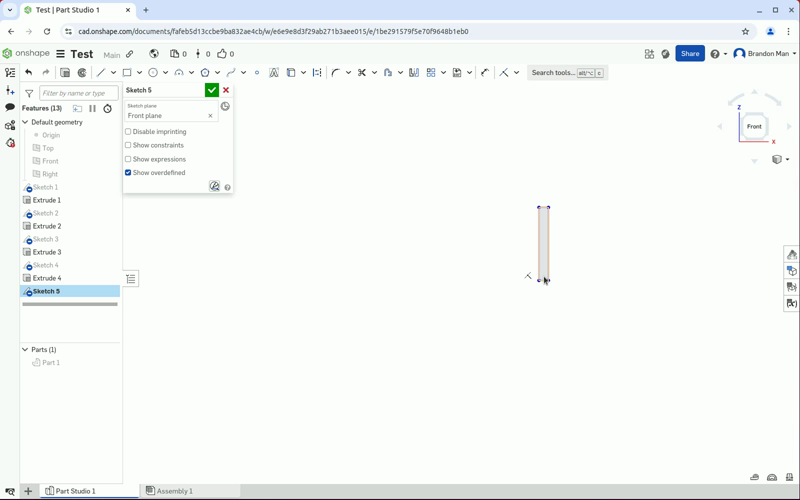
scroll(6)
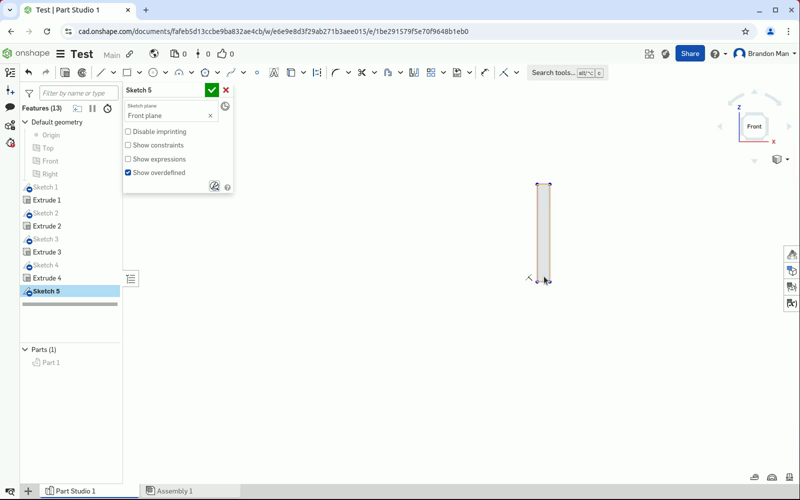
scroll(6)
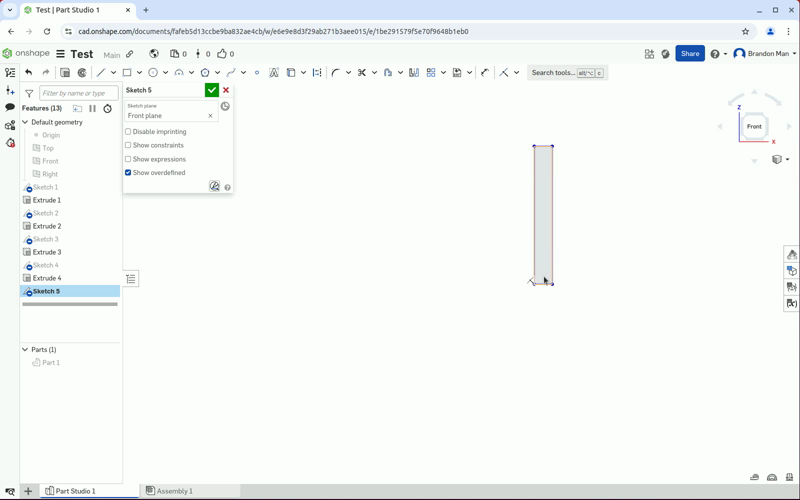
scroll(6)
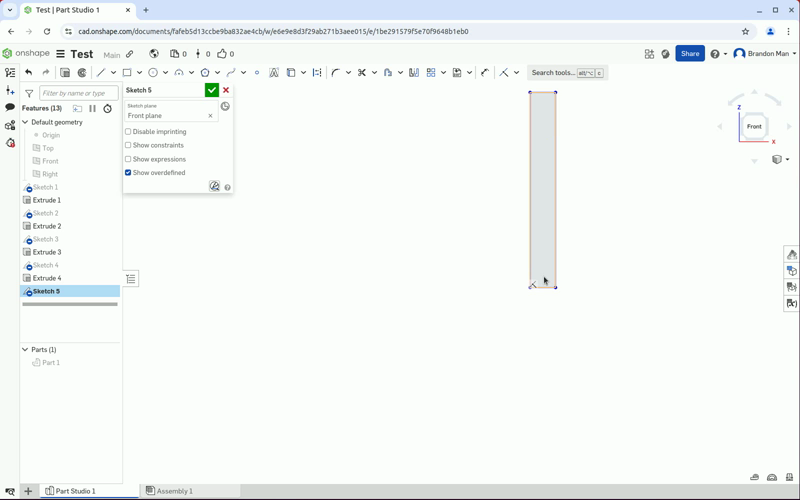
scroll(6)
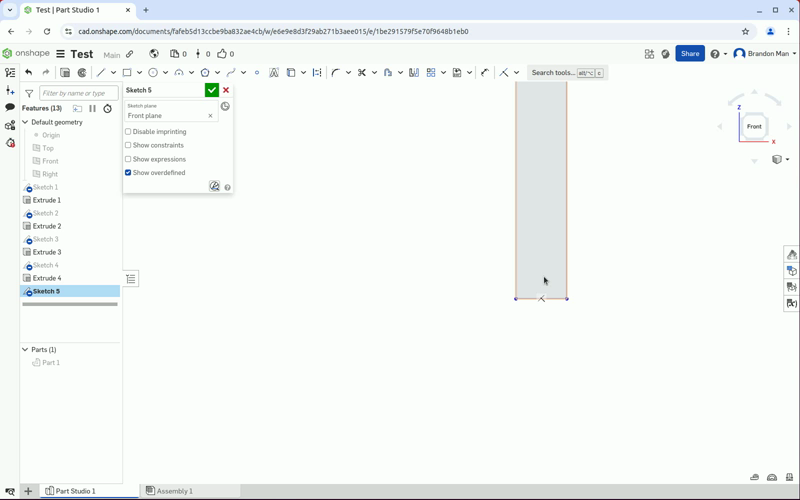
click(544, 276)
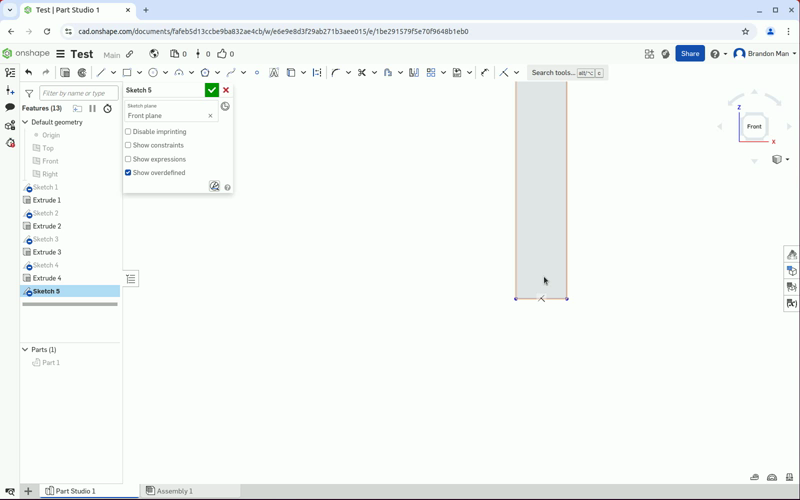
scroll(-6)
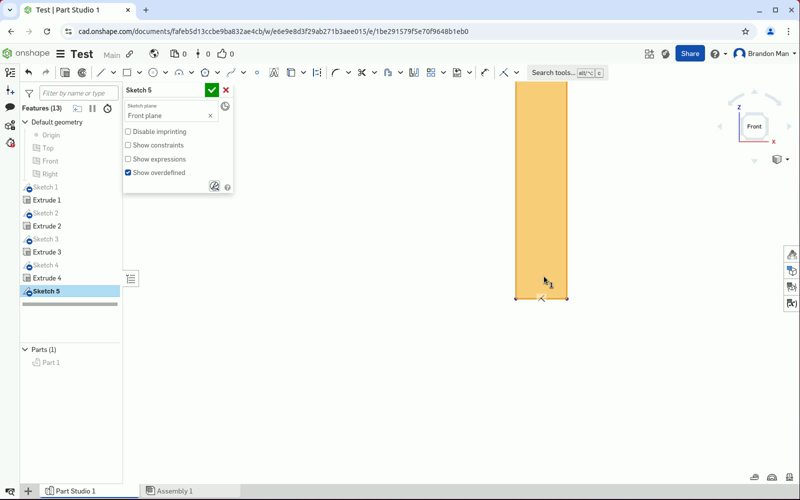
scroll(-6)
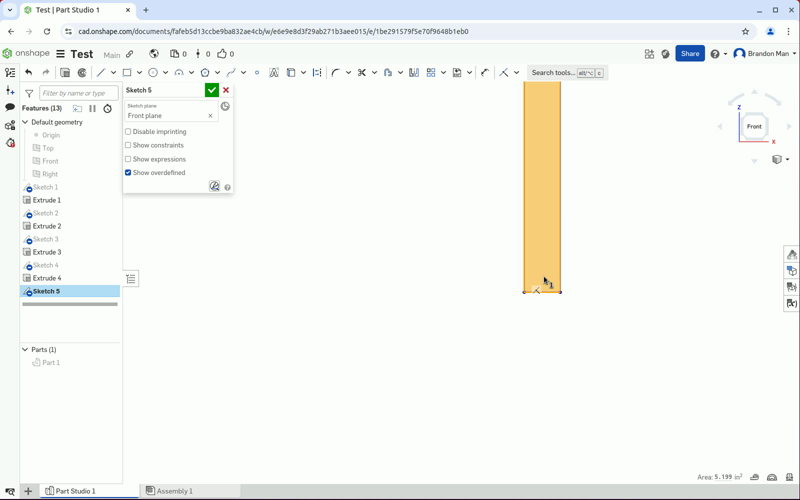
scroll(-6)
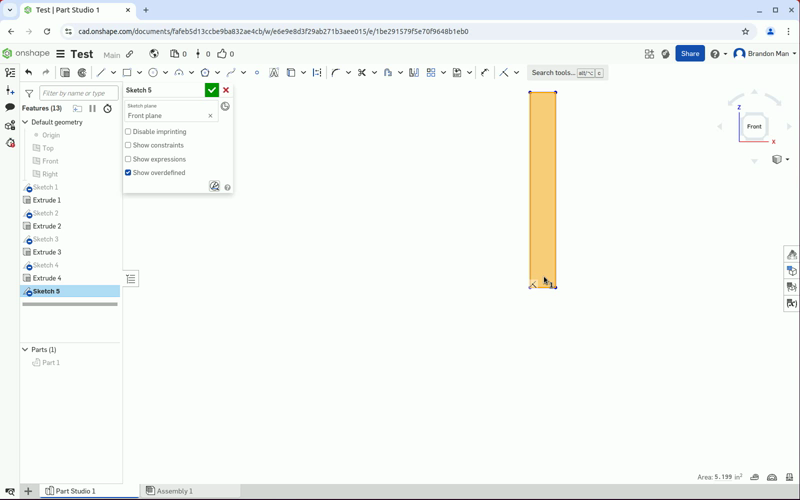
scroll(-6)
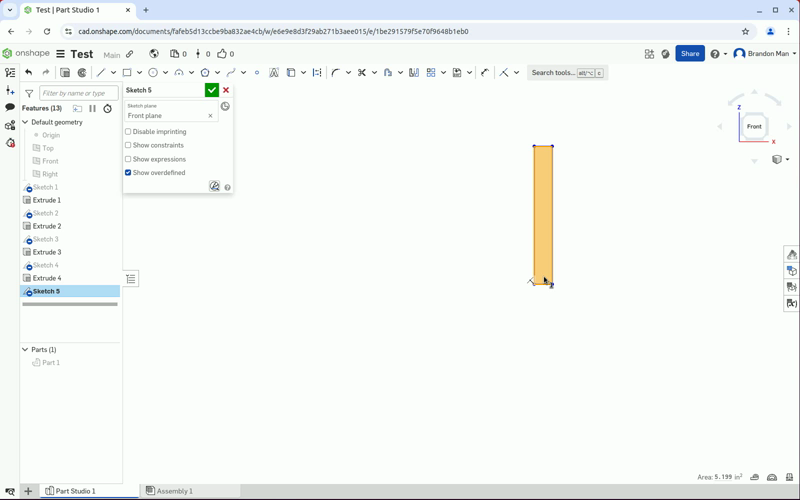
scroll(-6)
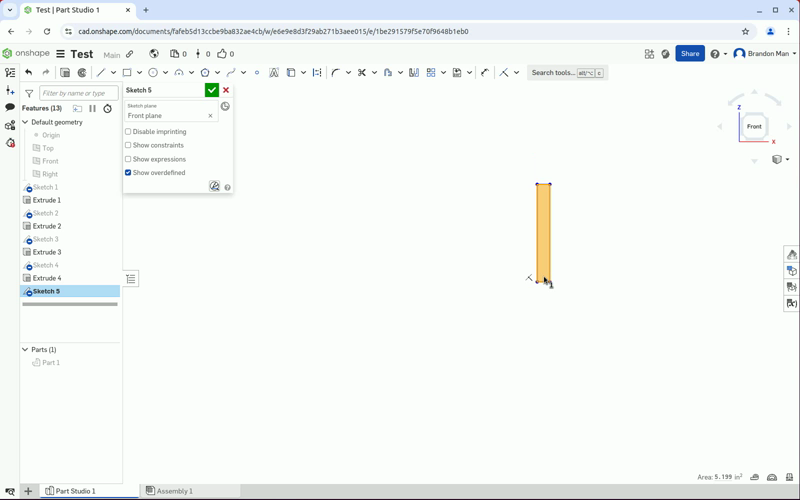
scroll(-6)
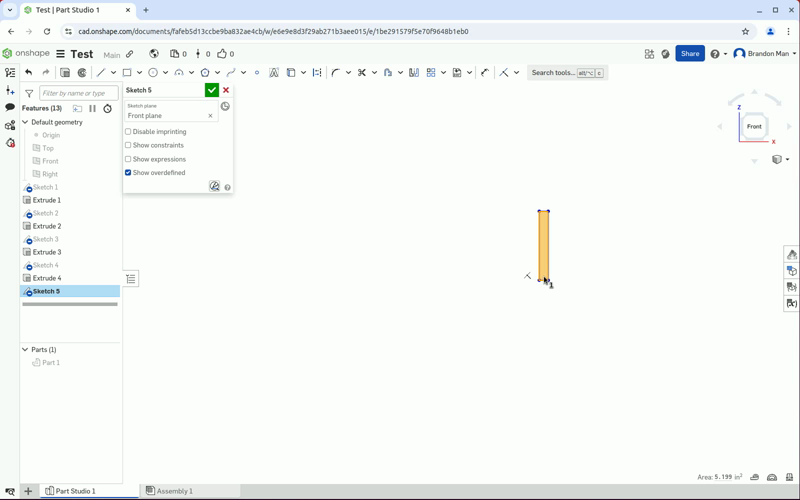
scroll(-6)
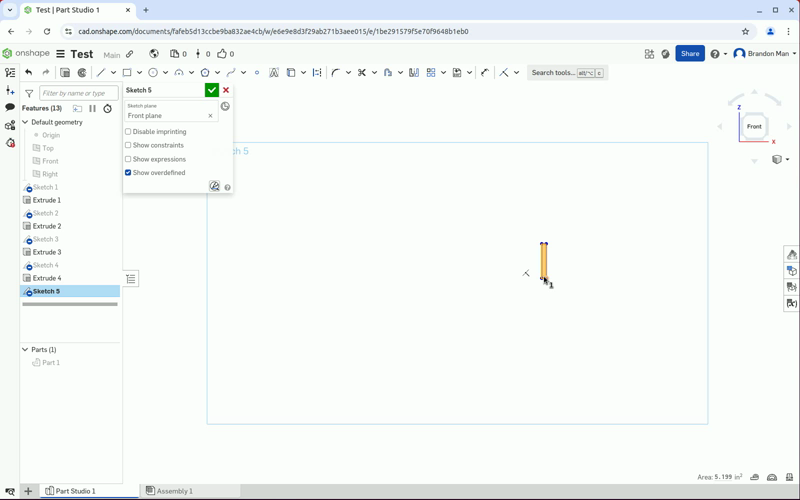
mouse_move(73, 352)
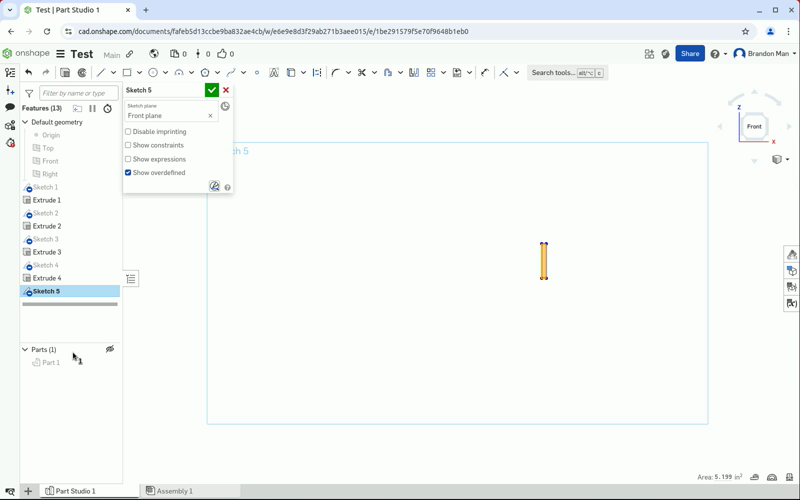
key(shift+y)
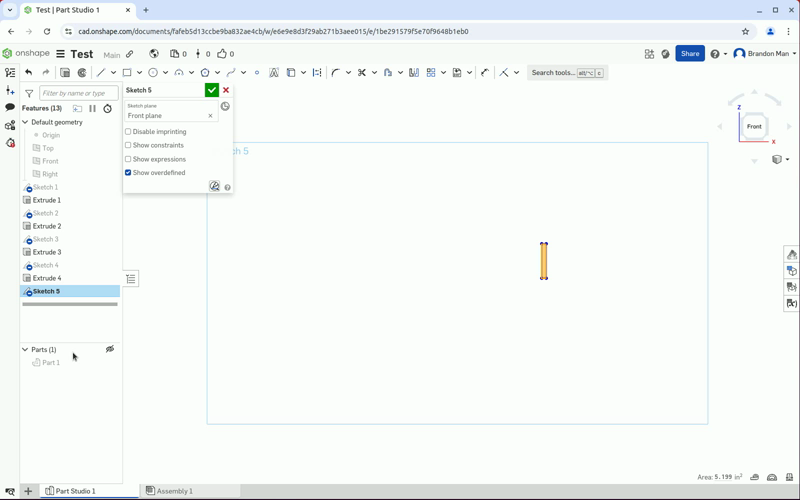
key(shift+e)
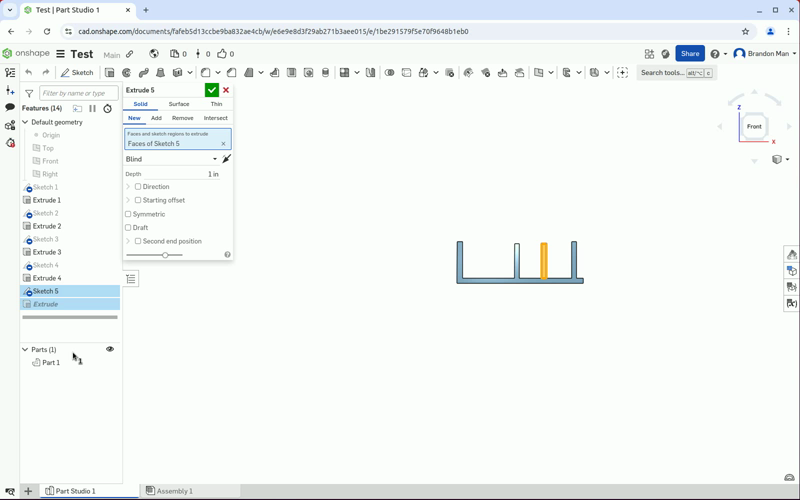
mouse_move(143, 106)
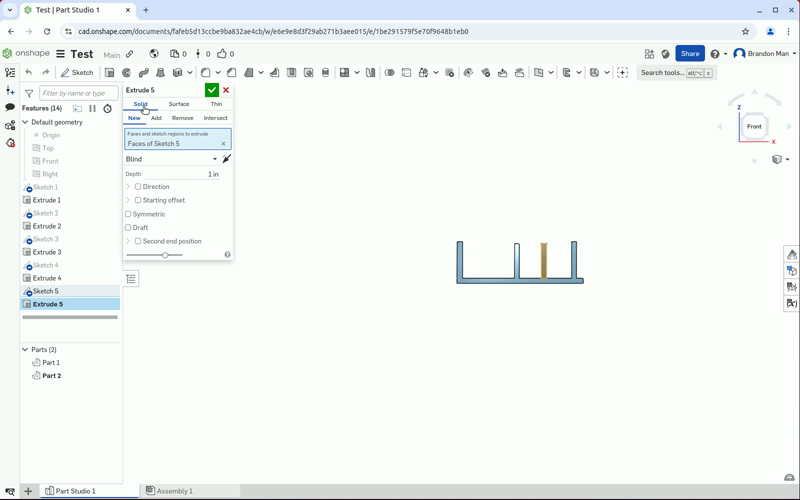
click(143, 106)
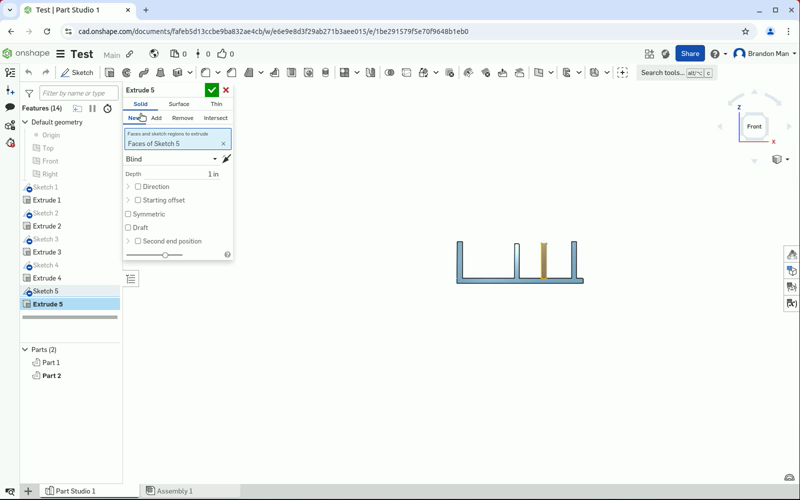
mouse_move(137, 120)
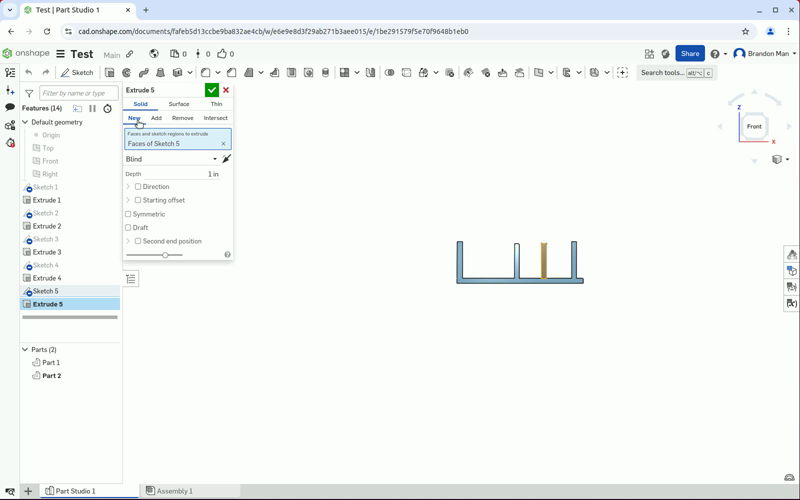
click(137, 120)
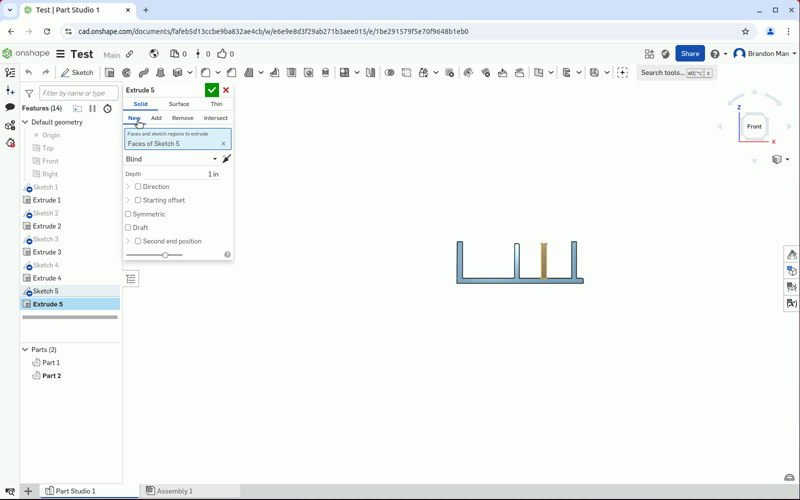
key(tab, 4)
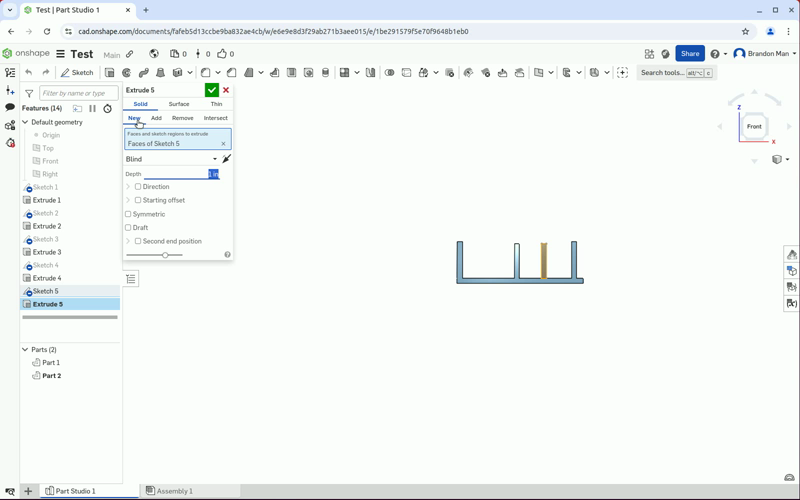
text(-10.832)
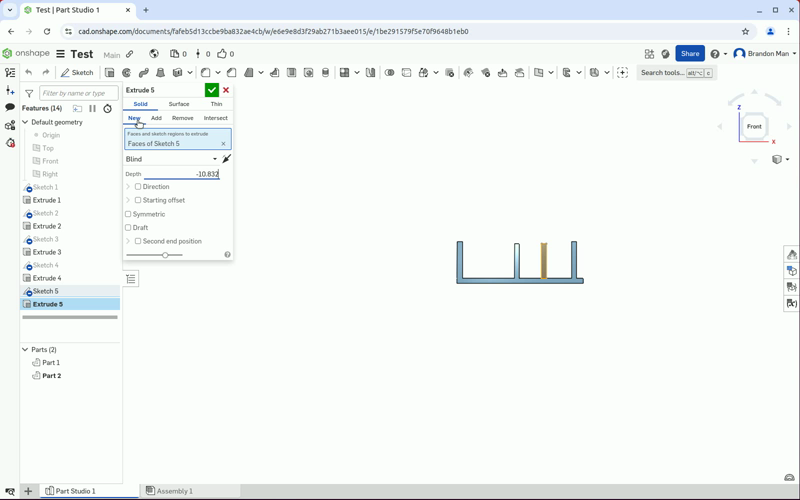
key(enter)
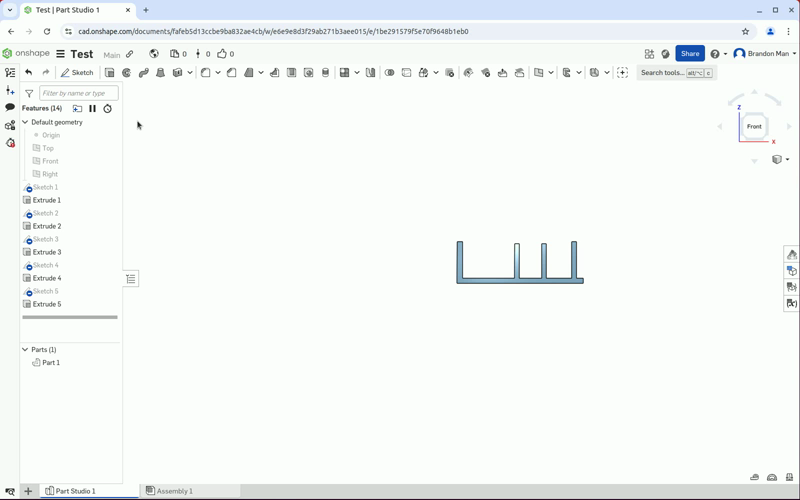
key(shift+h)
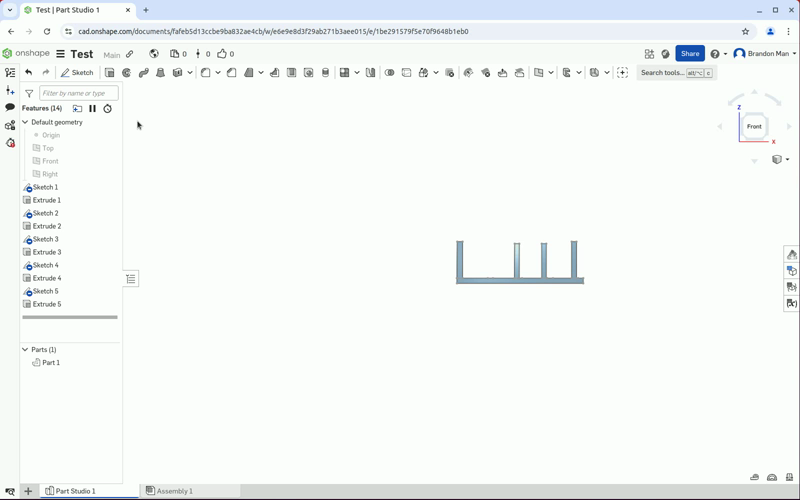
key(shift+h)
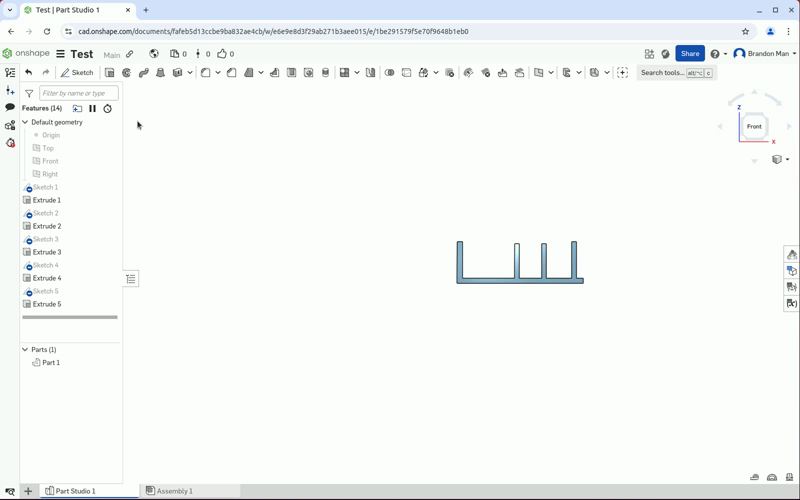
mouse_move(73, 189)
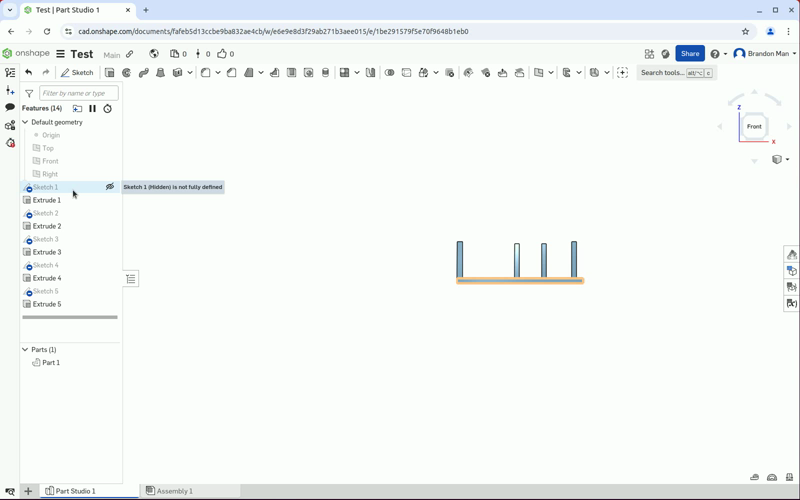
click(73, 189)
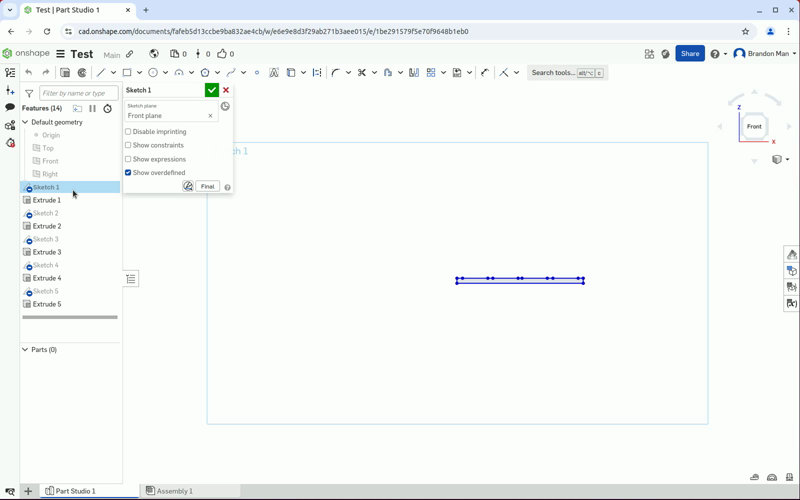
mouse_move(229, 92)
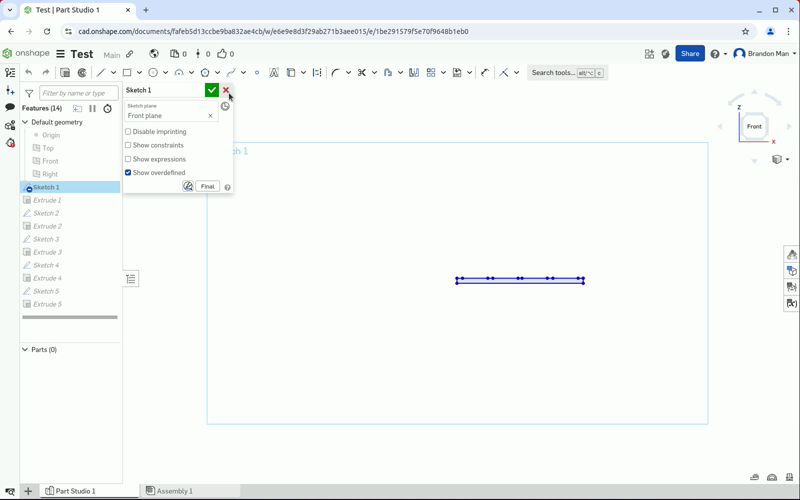
click(229, 92)
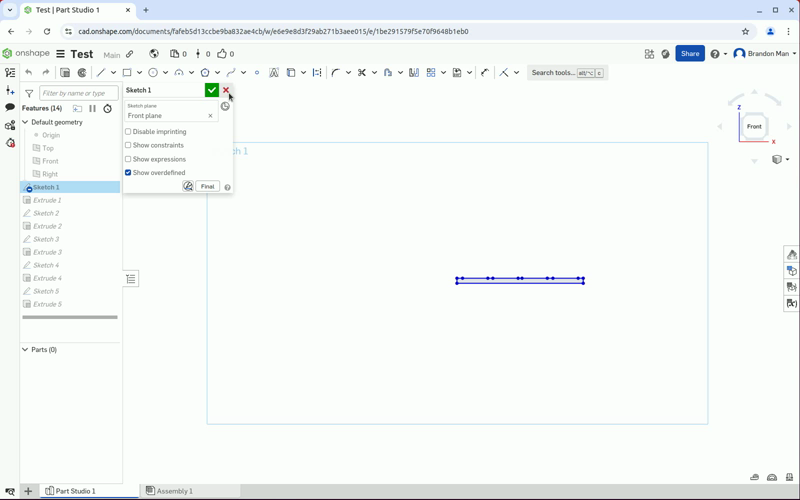
key(shift+s)
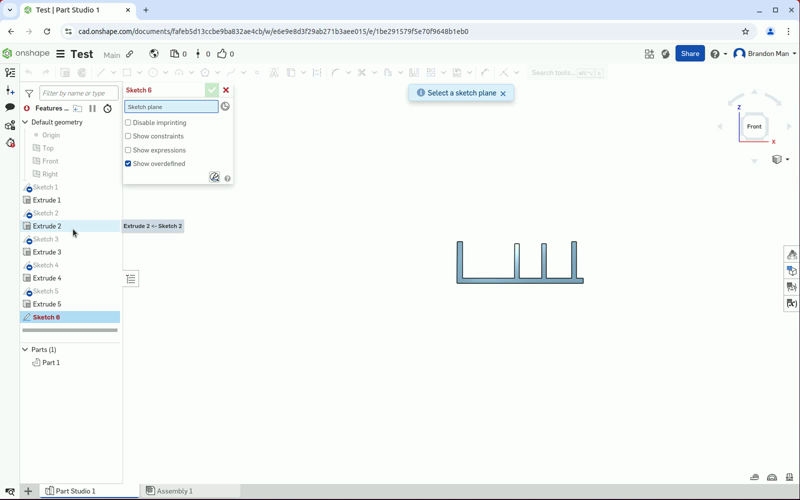
scroll(3)
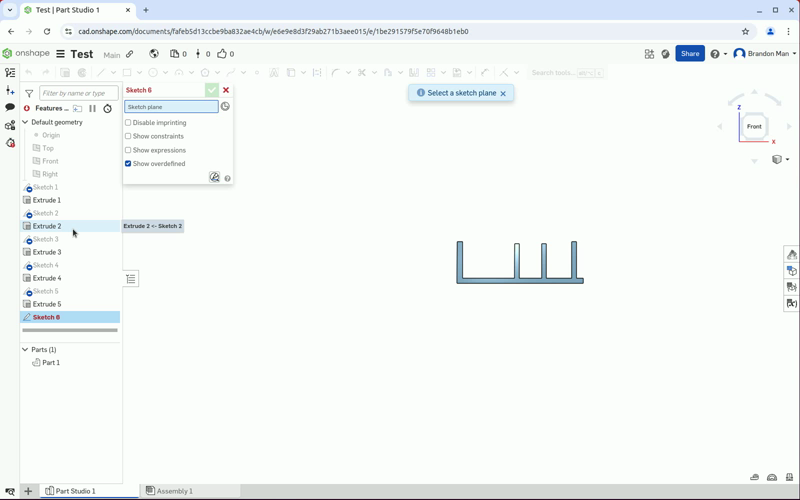
mouse_move(73, 163)
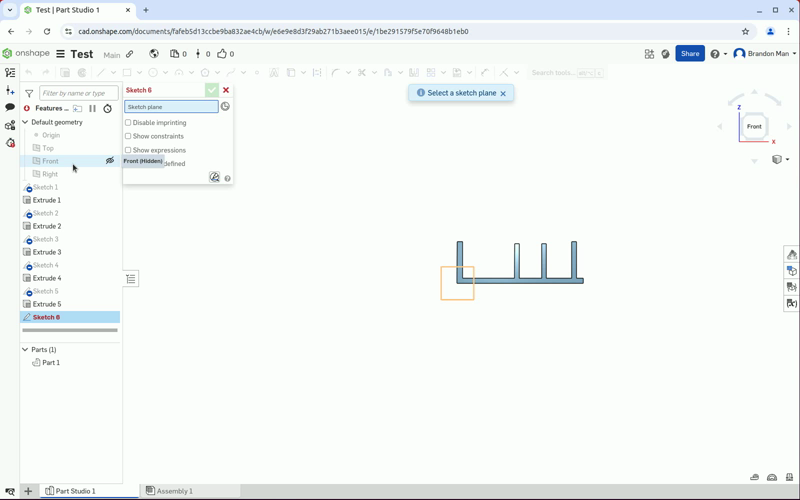
click(73, 163)
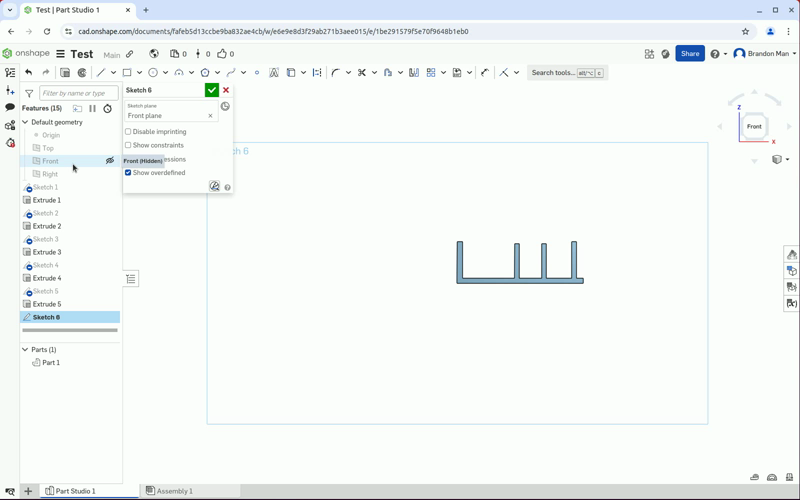
mouse_move(73, 352)
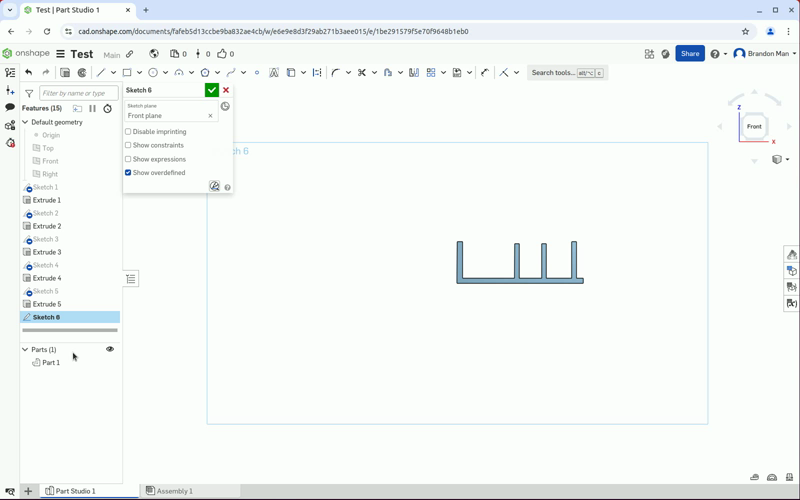
key(y)
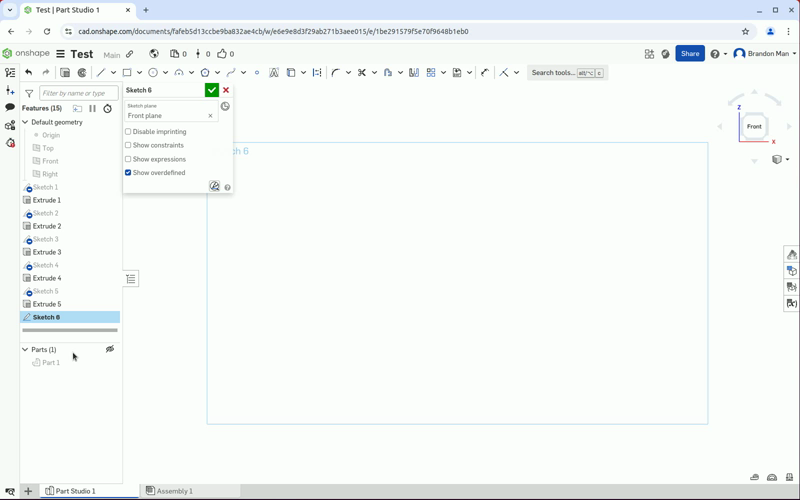
key(l)
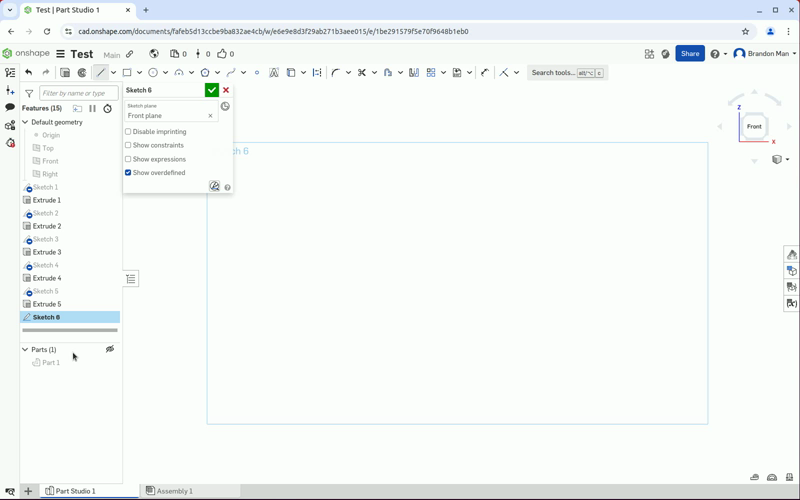
key_down(shift)
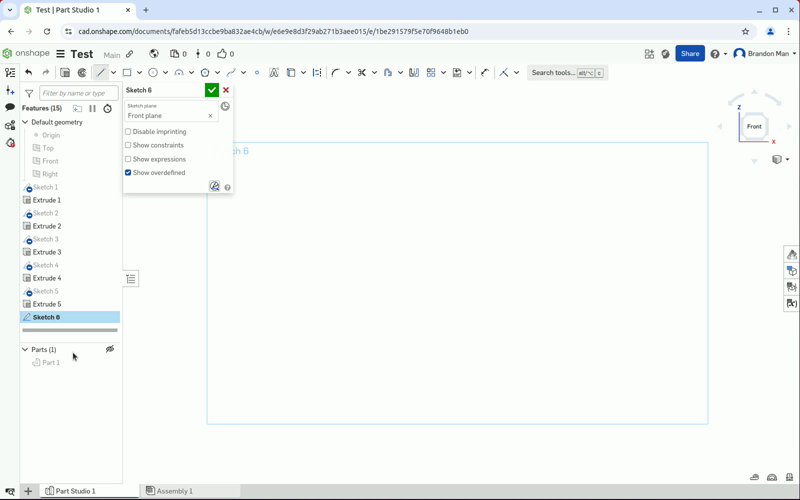
mouse_move(487, 278)
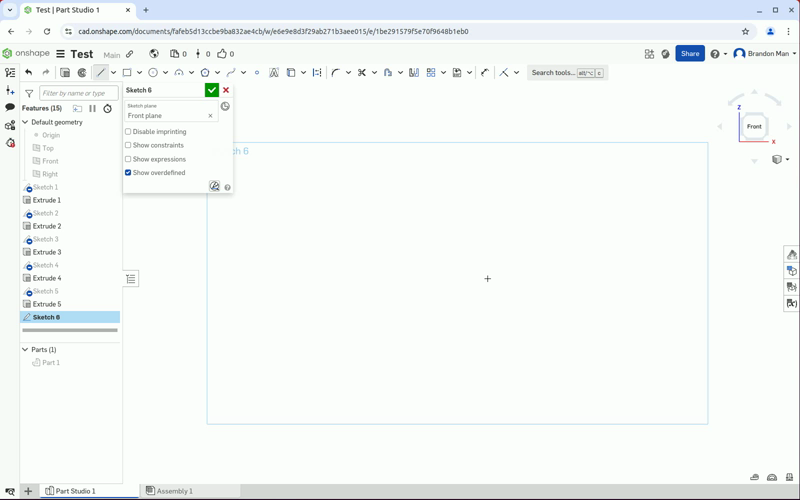
click(487, 278)
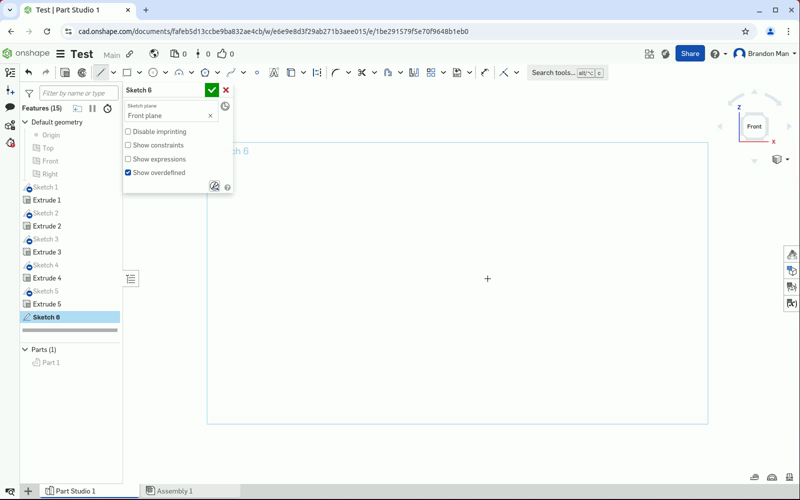
key_up(shift)
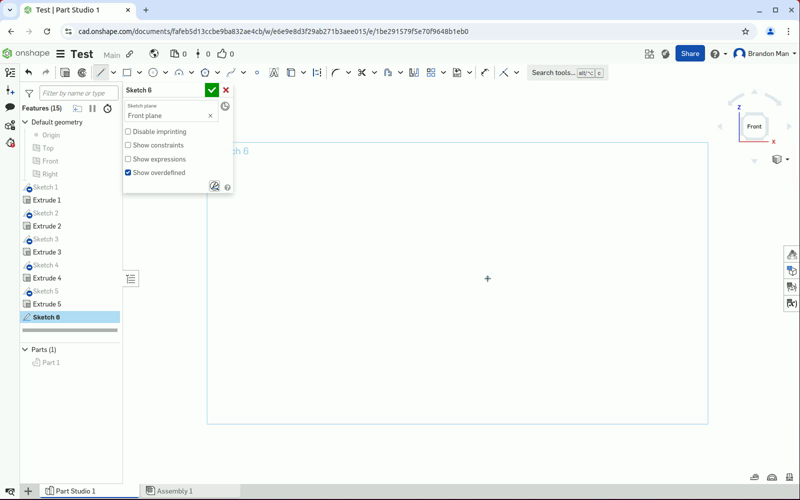
key_down(shift)
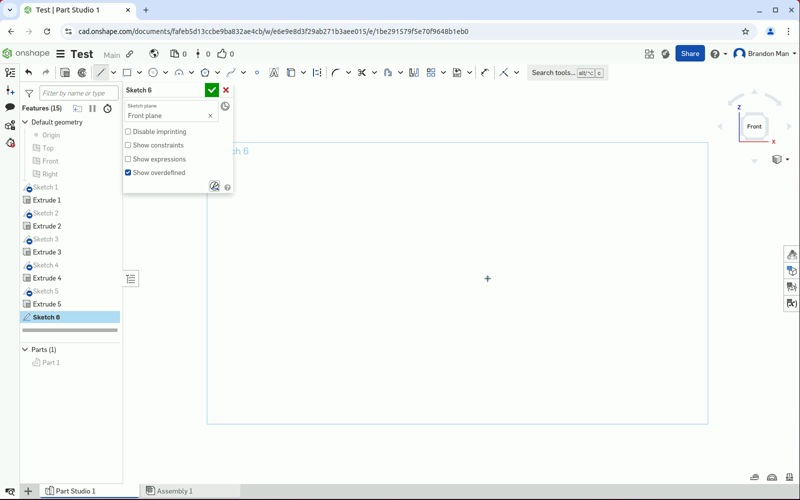
mouse_move(517, 278)
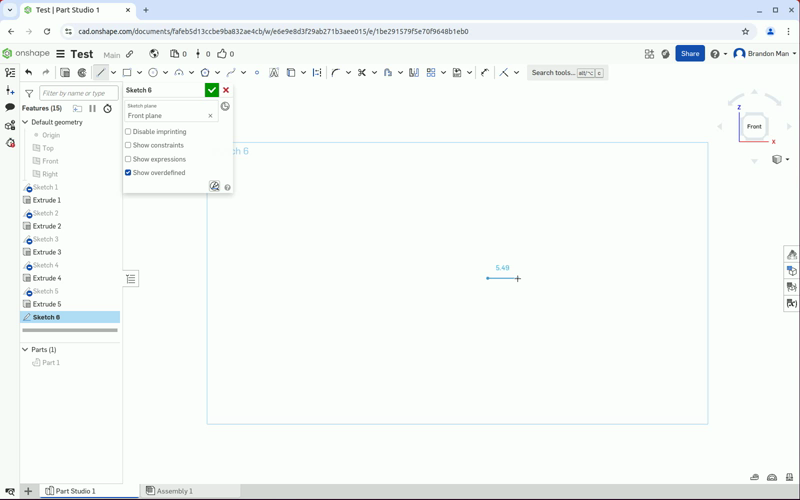
mouse_move(492, 278)
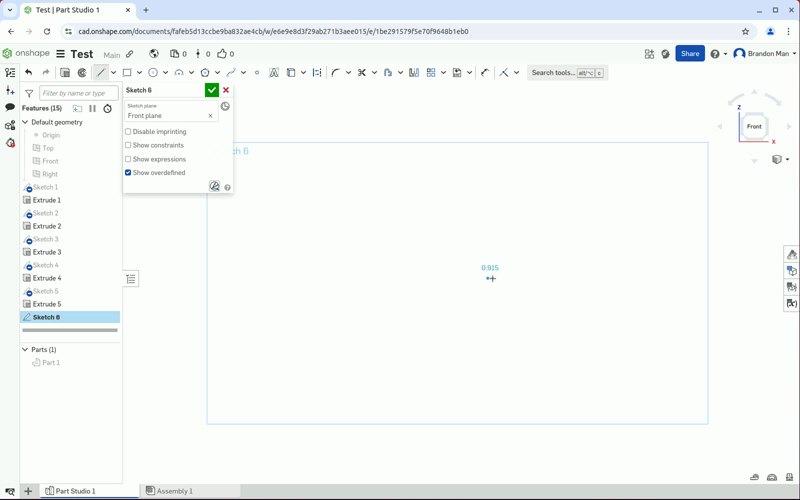
scroll(6)
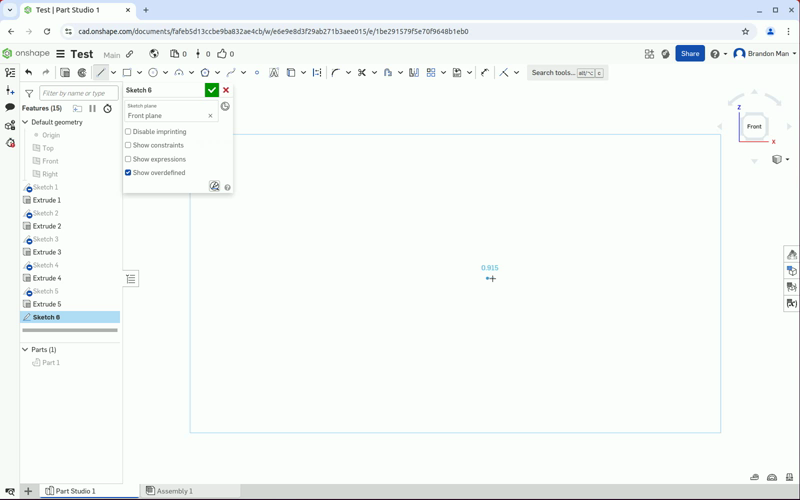
scroll(6)
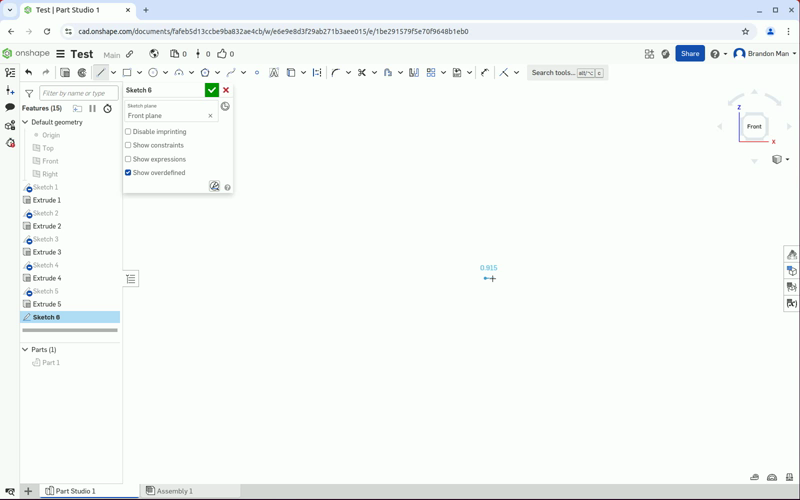
scroll(6)
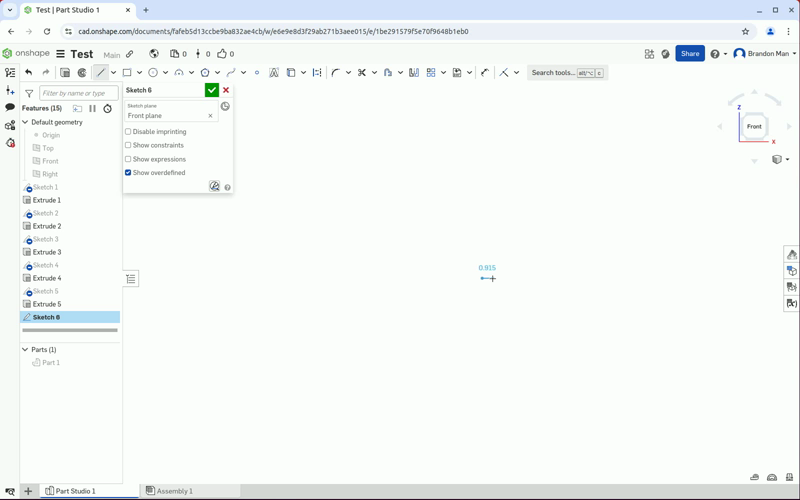
scroll(6)
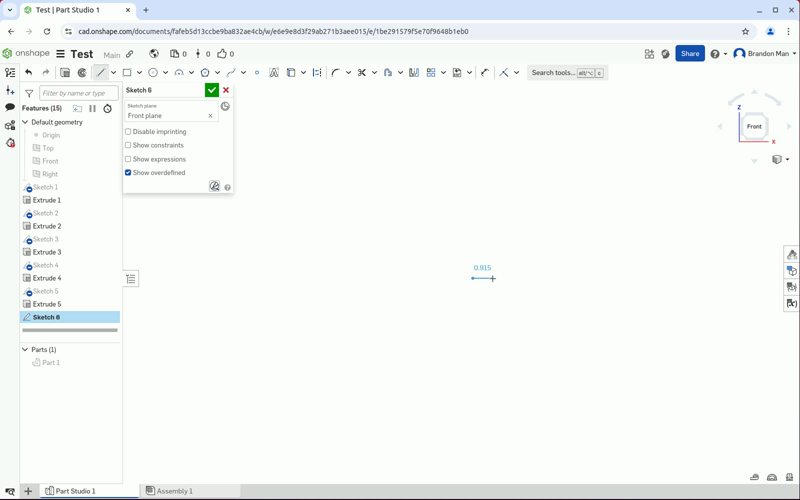
scroll(6)
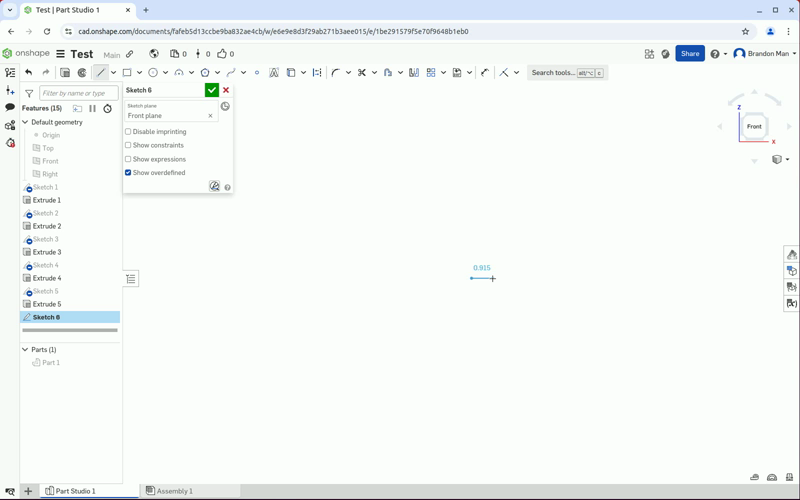
scroll(6)
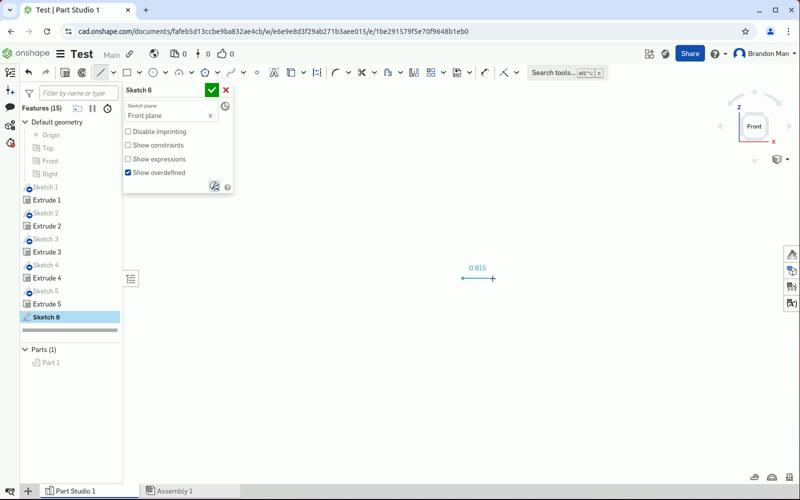
scroll(6)
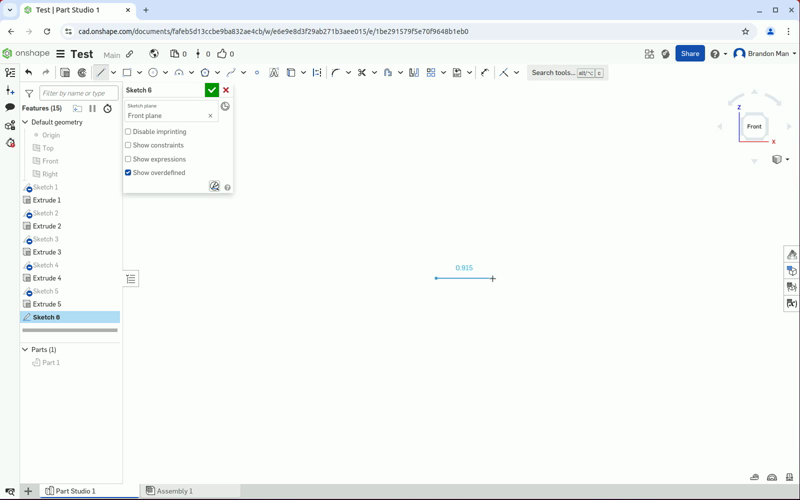
click(492, 278)
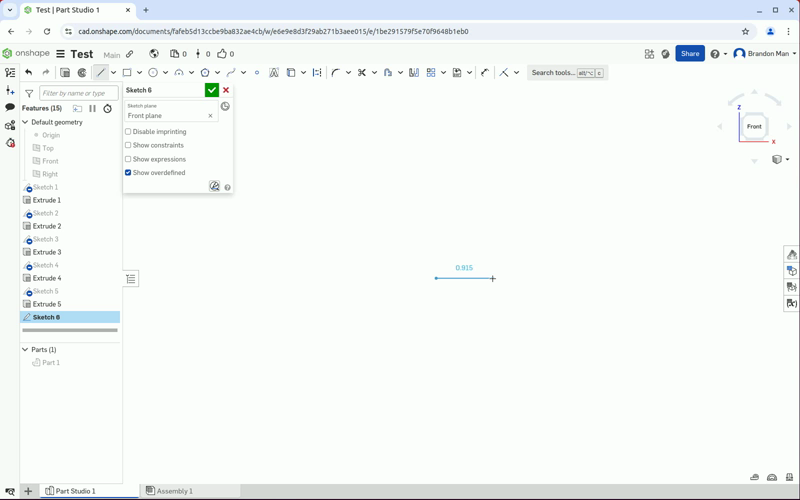
scroll(-6)
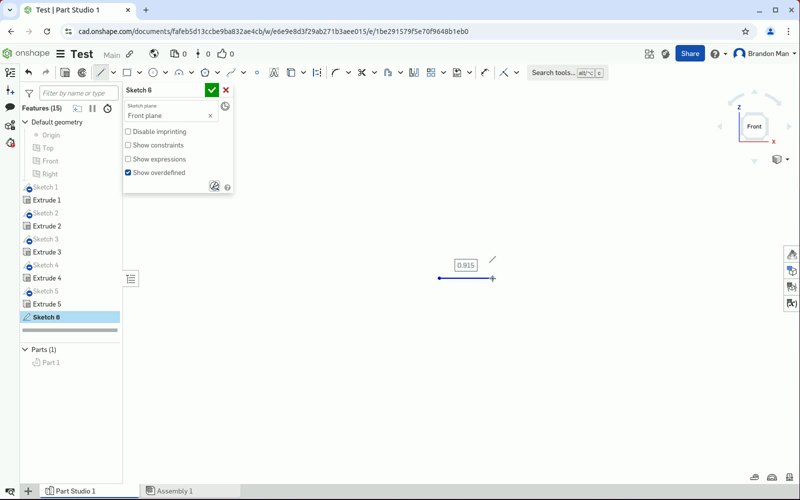
scroll(-6)
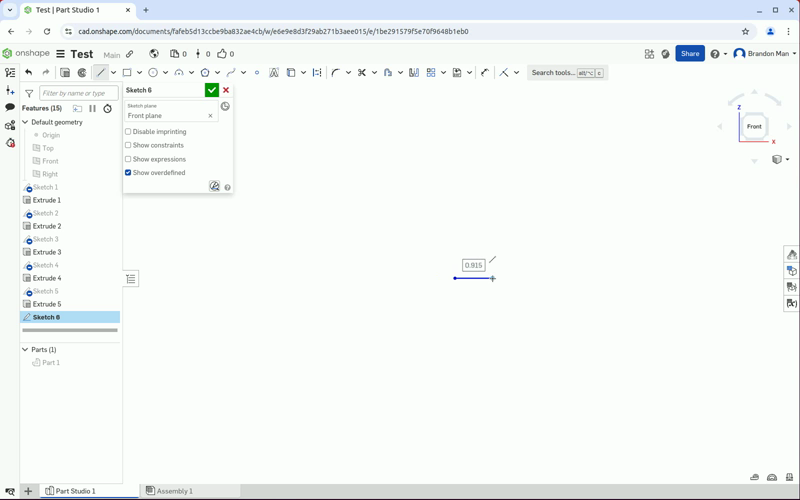
scroll(-6)
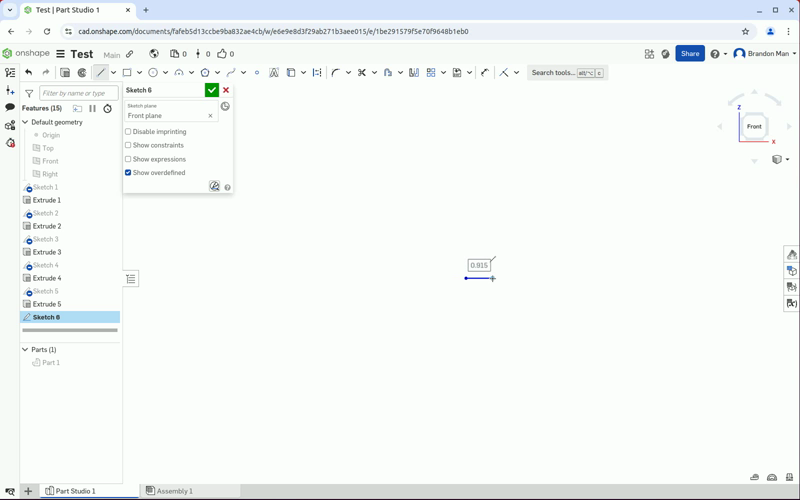
scroll(-6)
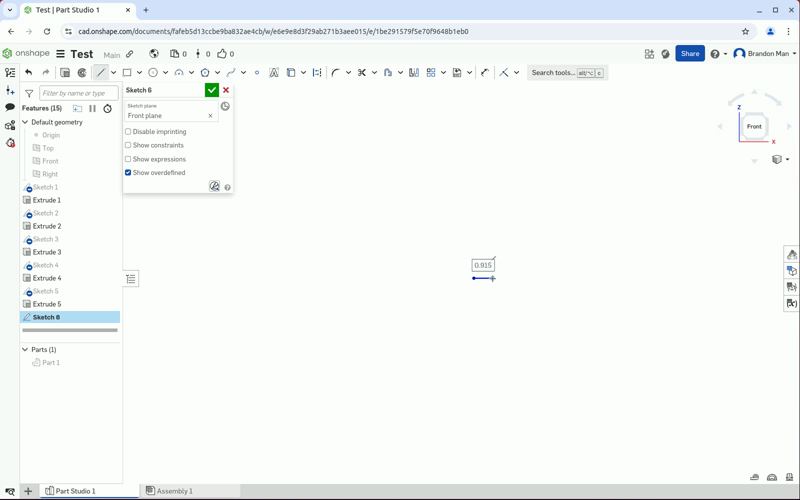
scroll(-6)
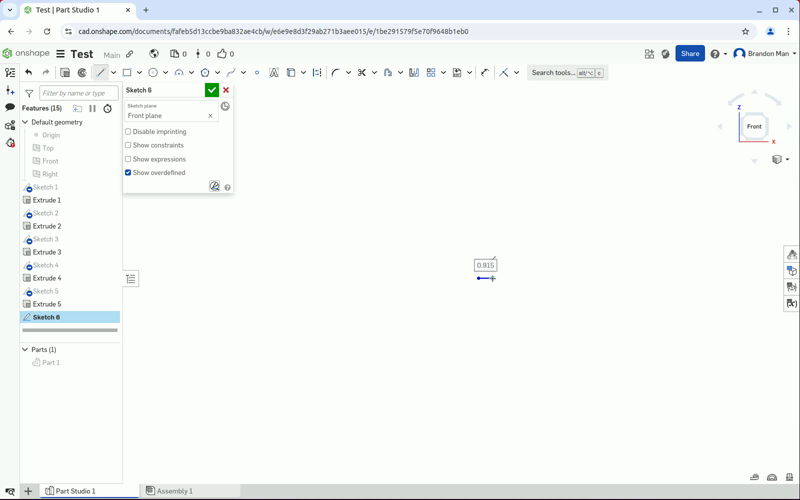
scroll(-6)
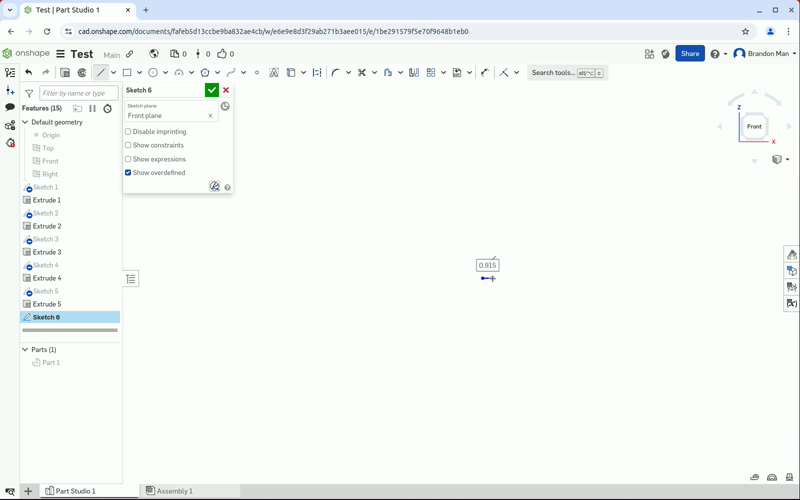
scroll(-6)
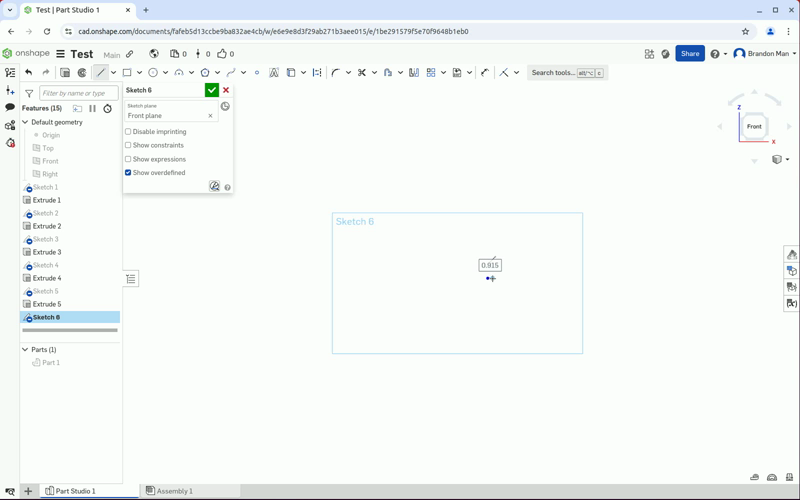
key_up(shift)
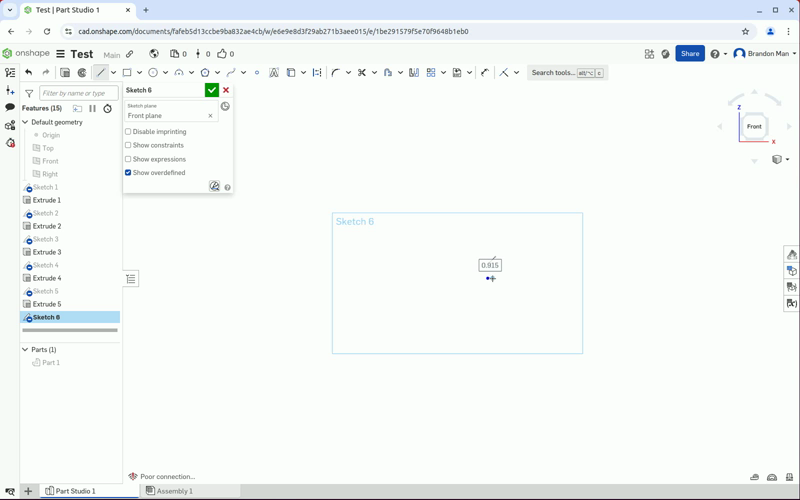
key_down(shift)
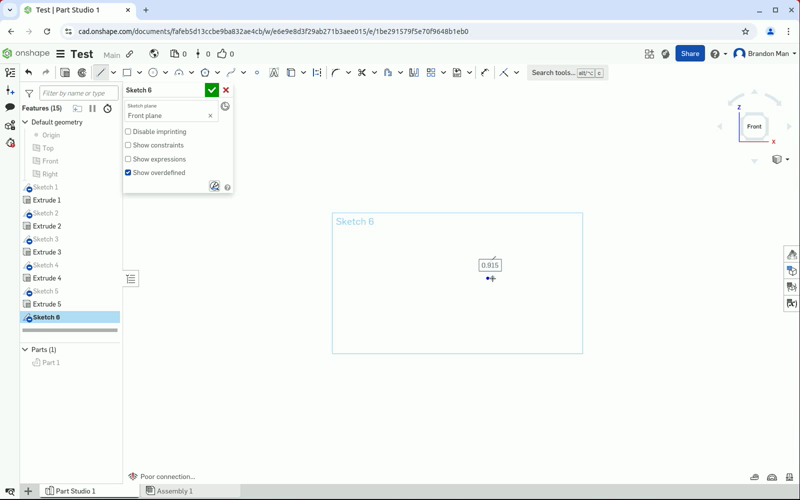
mouse_move(522, 278)
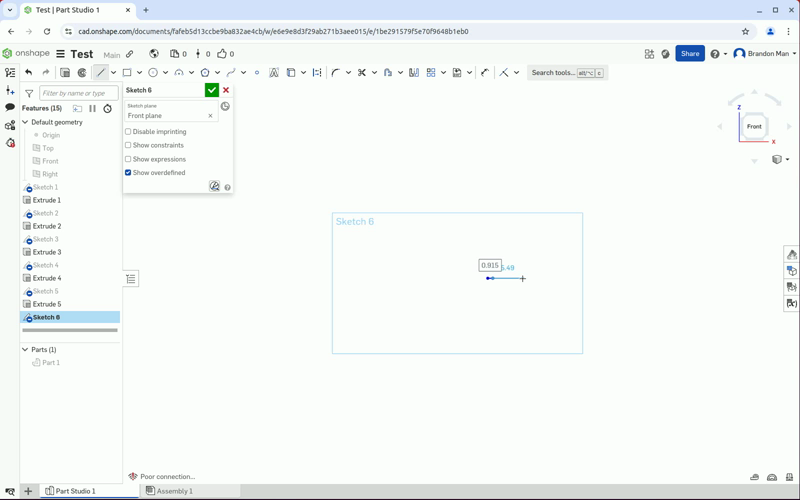
mouse_move(492, 243)
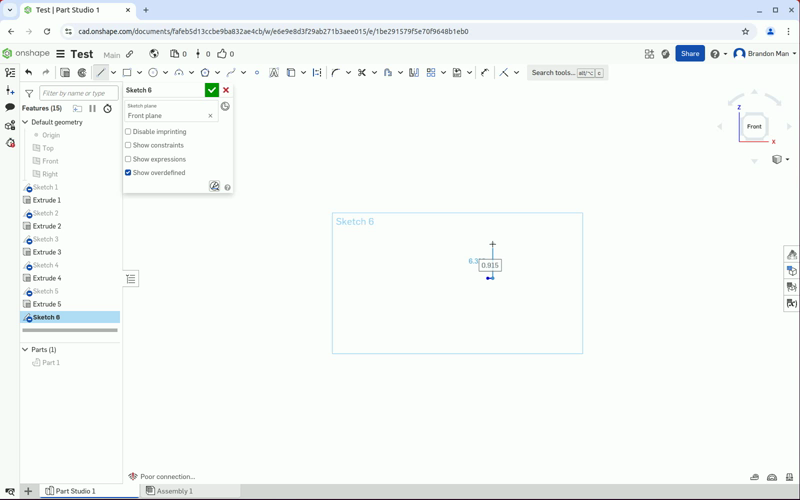
click(492, 243)
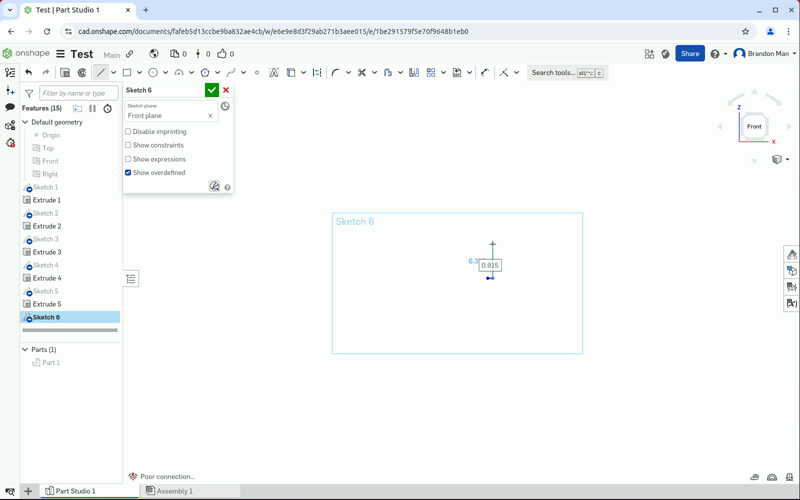
key_up(shift)
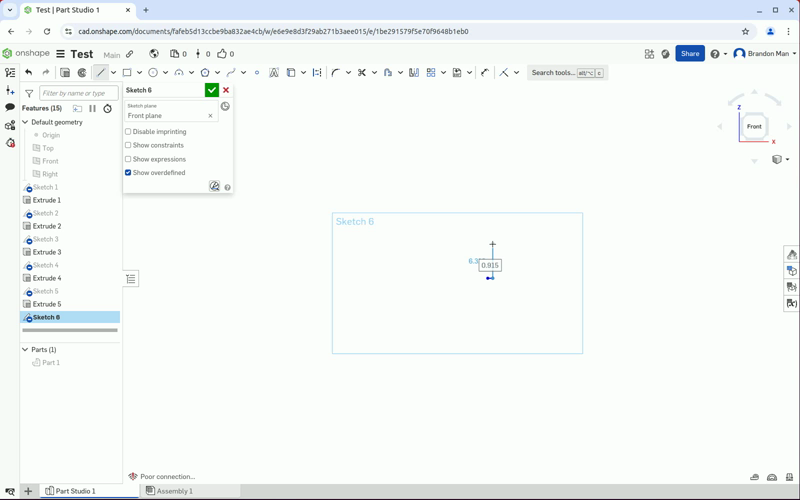
key_down(shift)
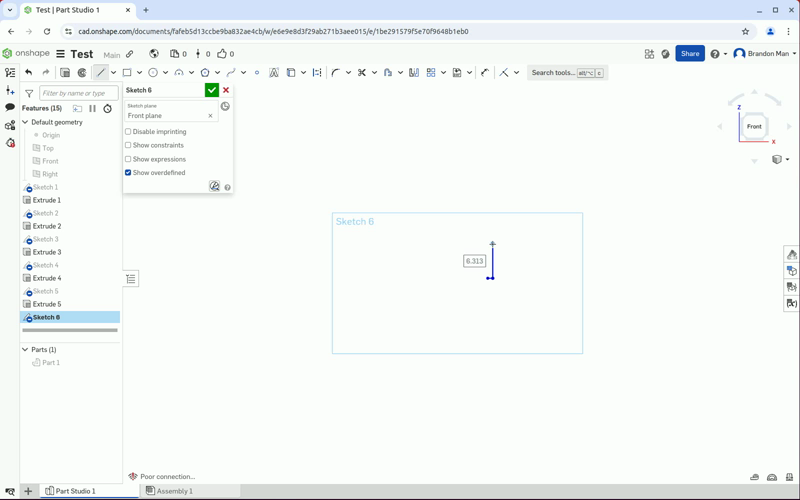
mouse_move(522, 243)
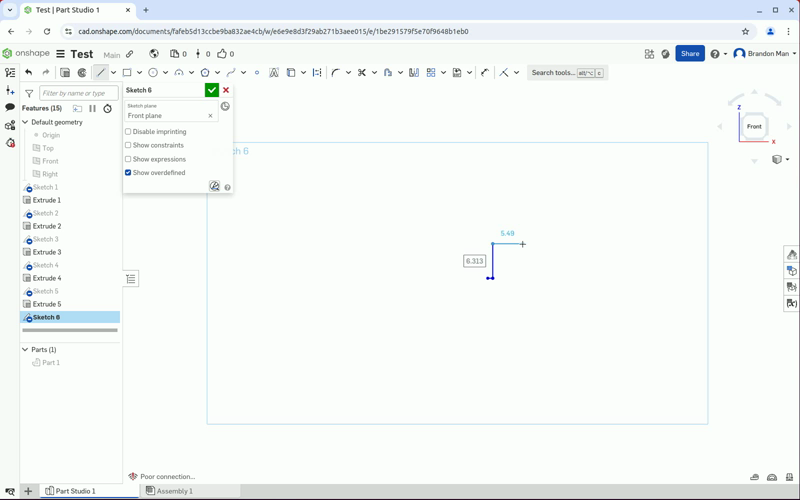
mouse_move(487, 243)
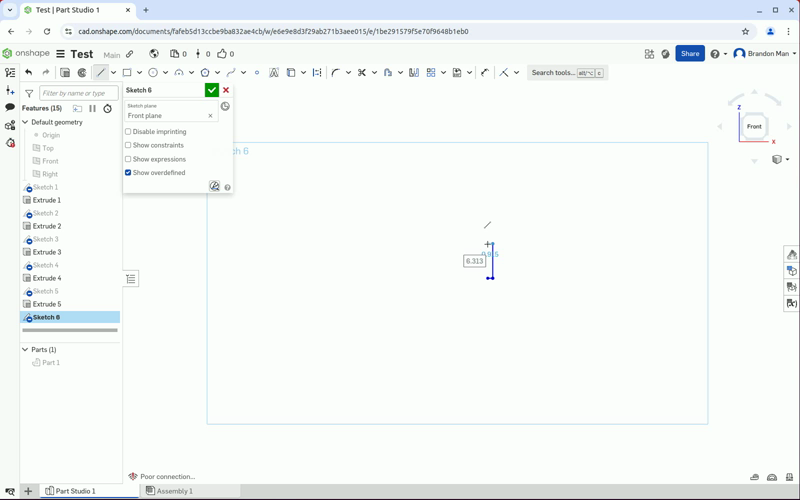
scroll(6)
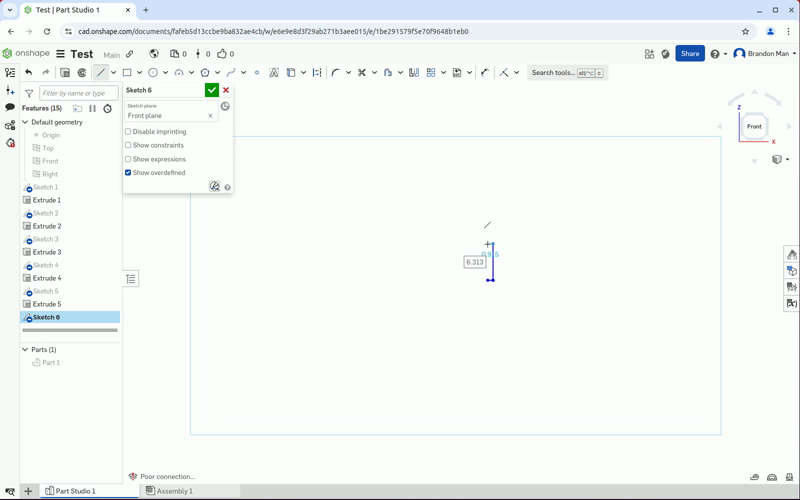
scroll(6)
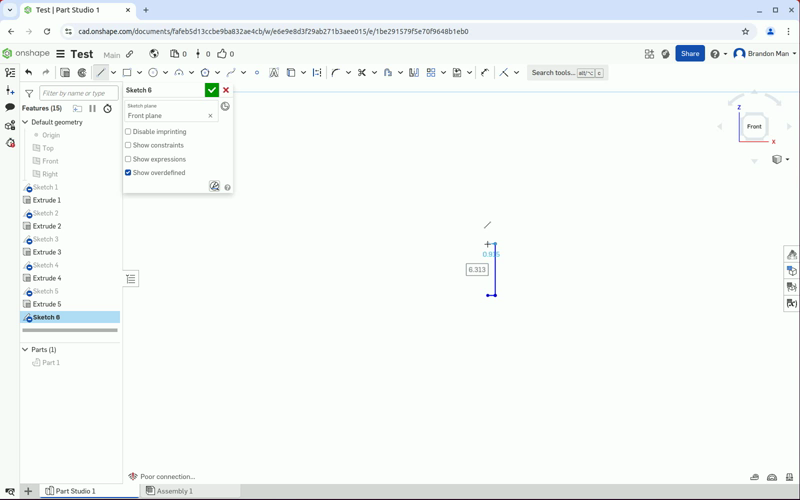
scroll(6)
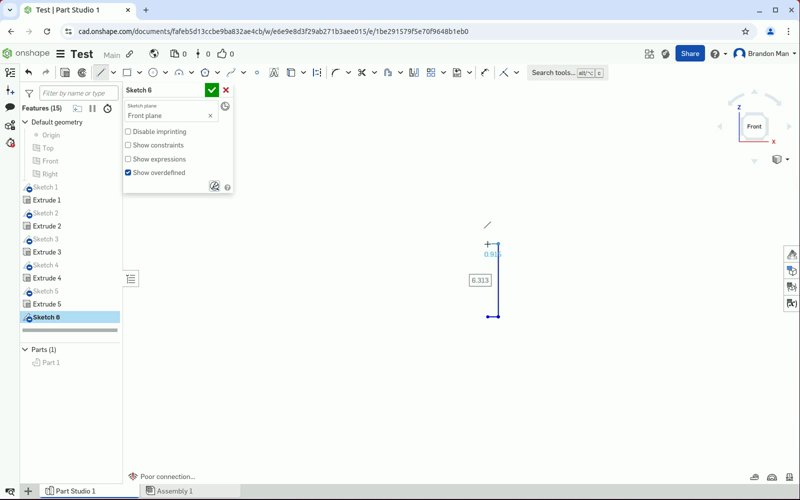
scroll(6)
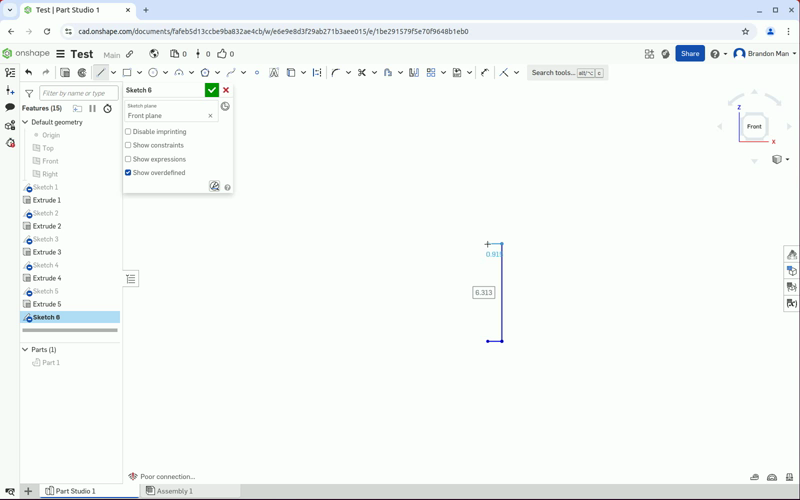
scroll(6)
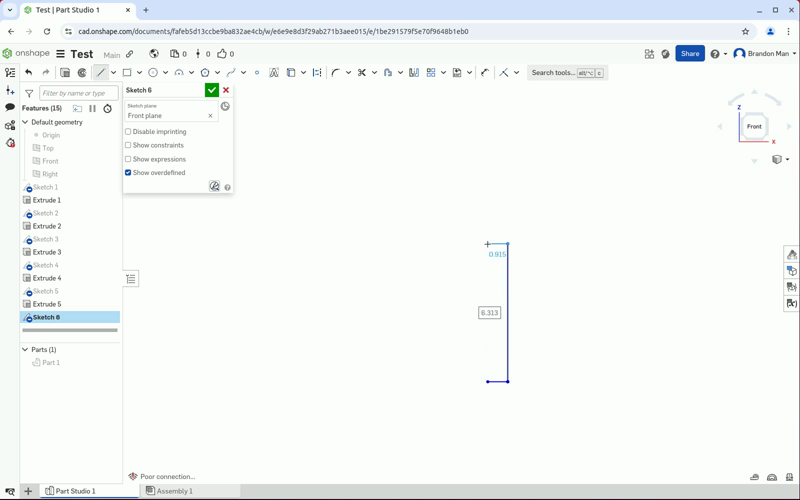
scroll(6)
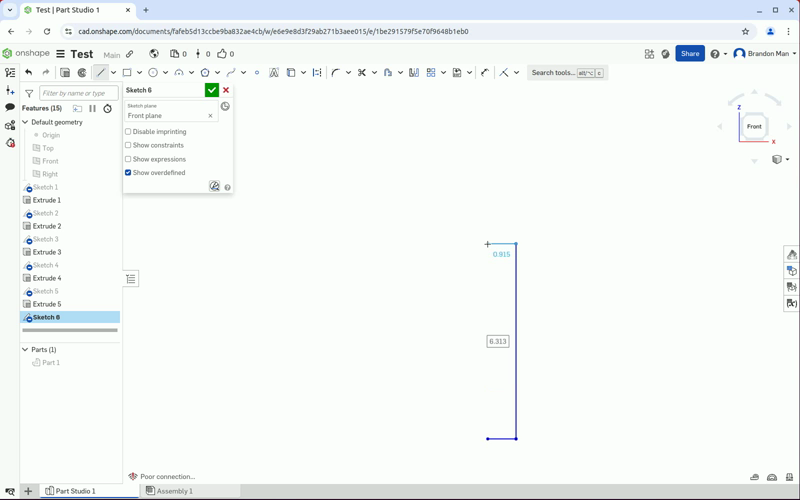
scroll(6)
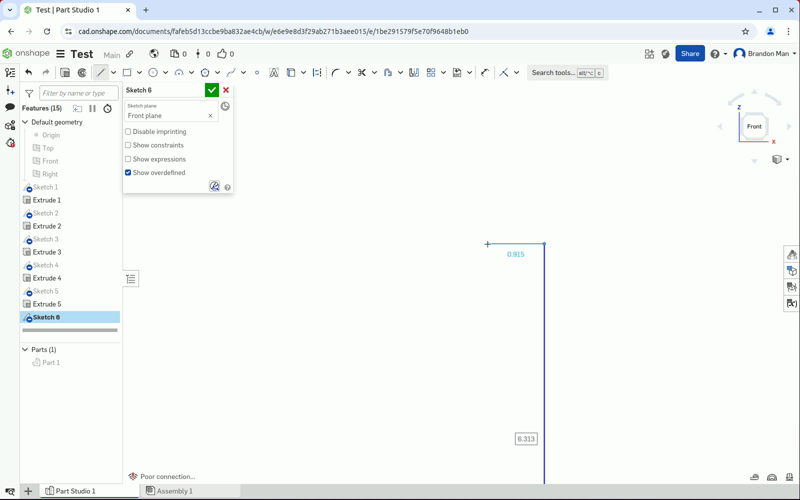
click(487, 243)
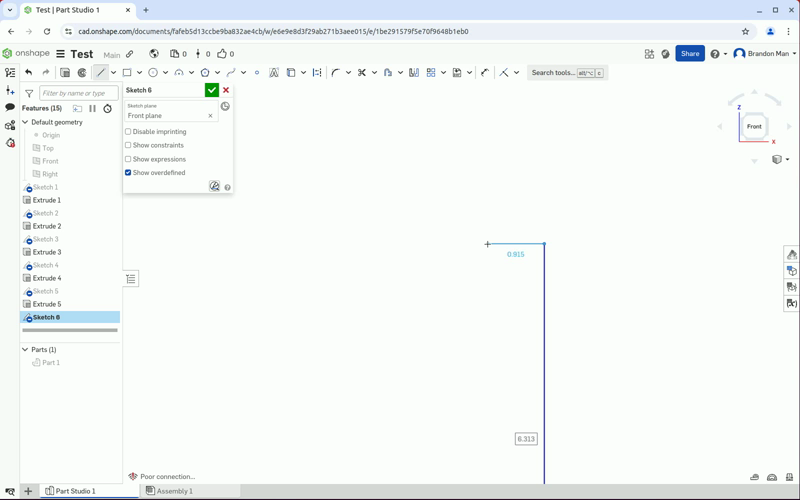
scroll(-6)
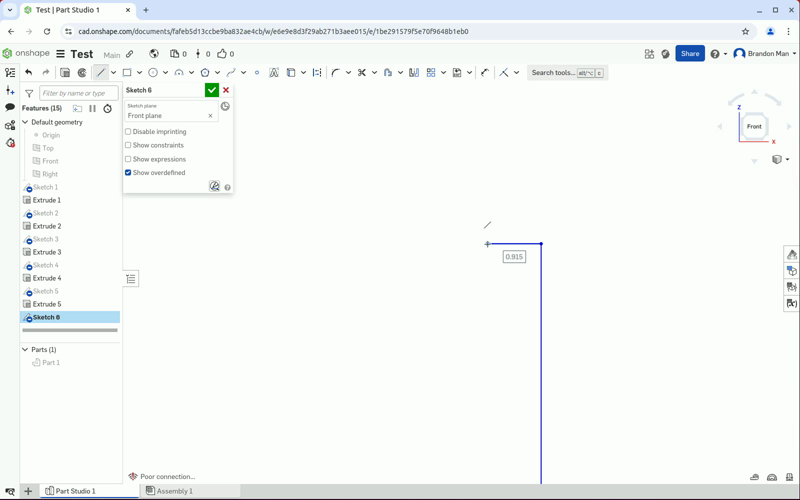
scroll(-6)
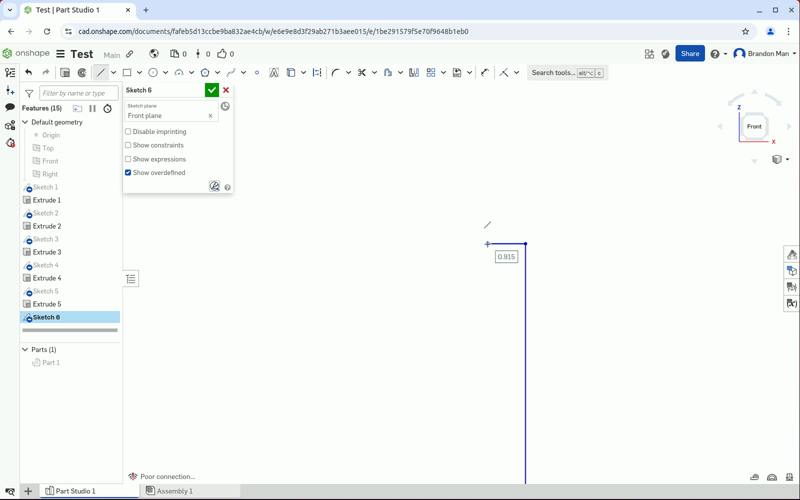
scroll(-6)
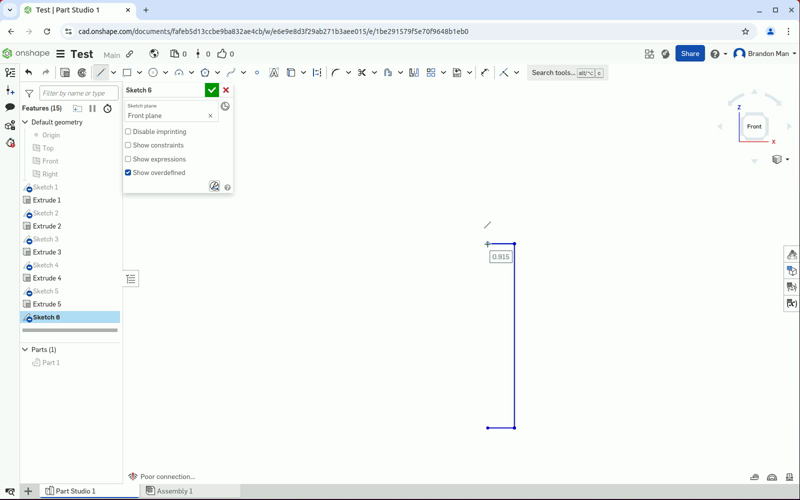
scroll(-6)
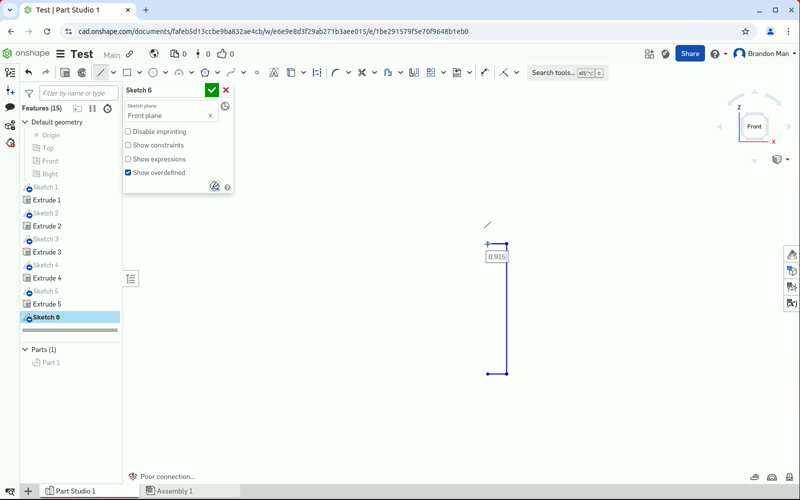
scroll(-6)
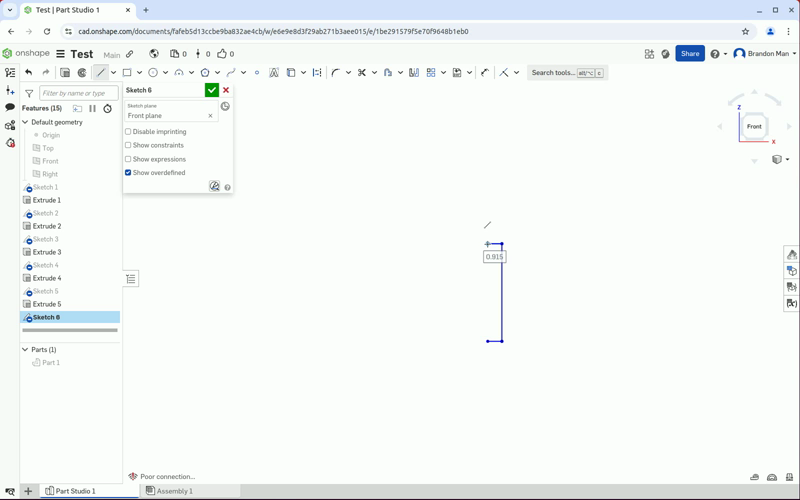
scroll(-6)
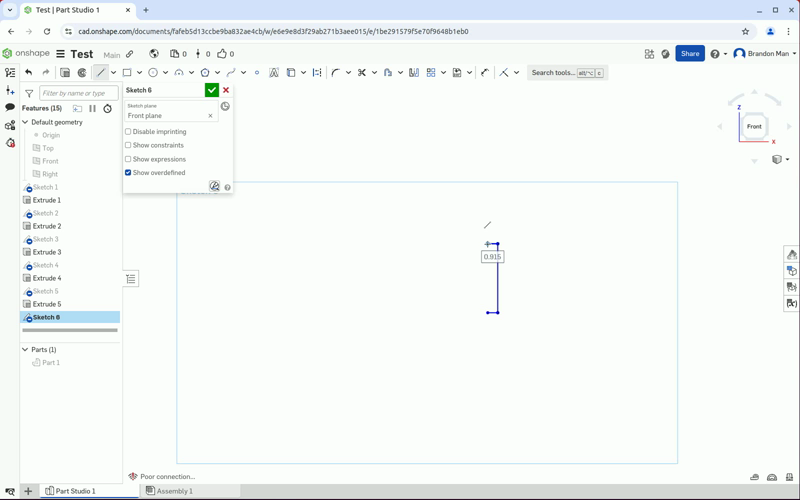
scroll(-6)
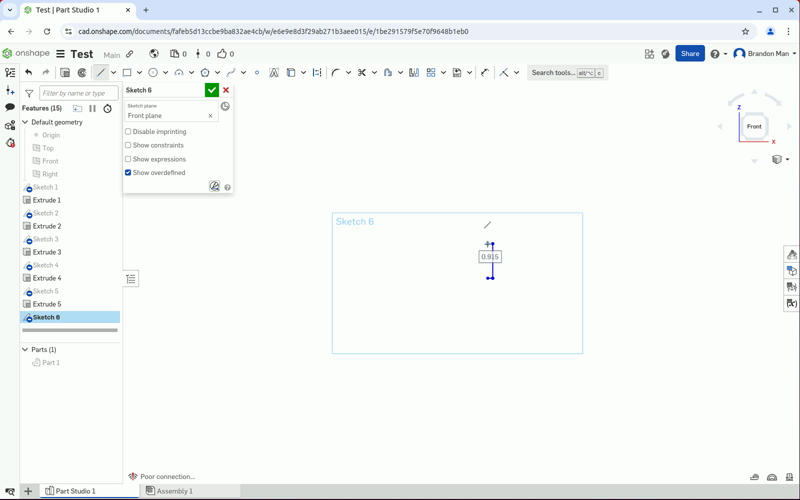
key_up(shift)
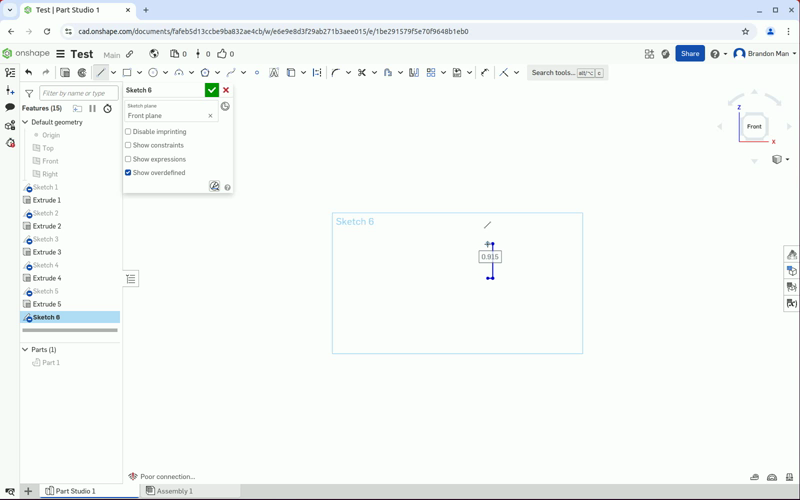
mouse_move(517, 243)
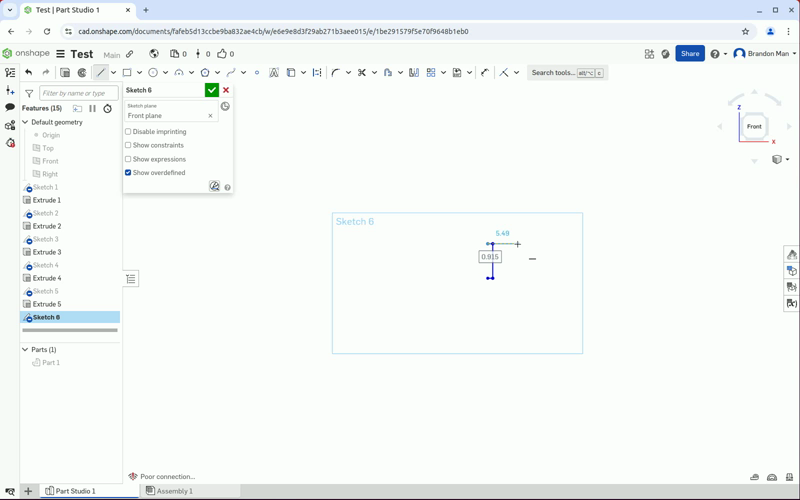
key_down(shift)
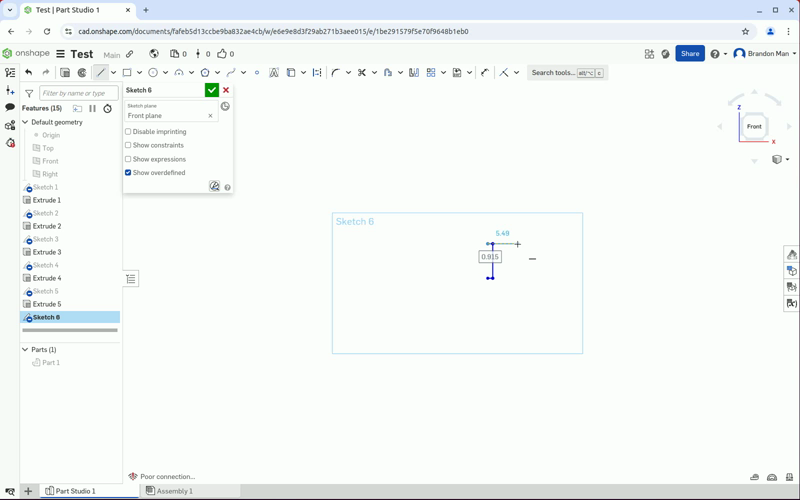
mouse_move(487, 278)
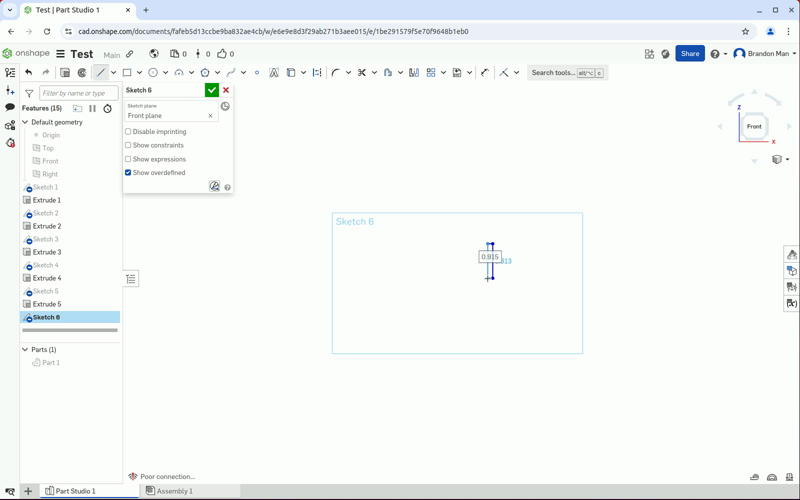
key_up(shift)
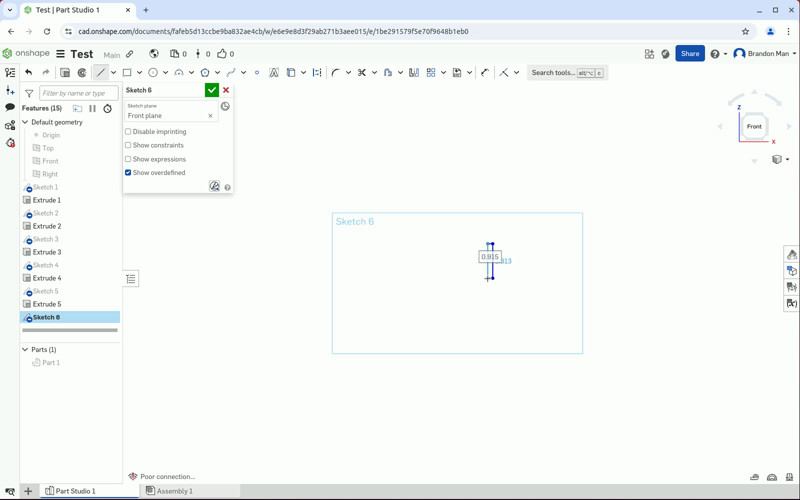
click(487, 278)
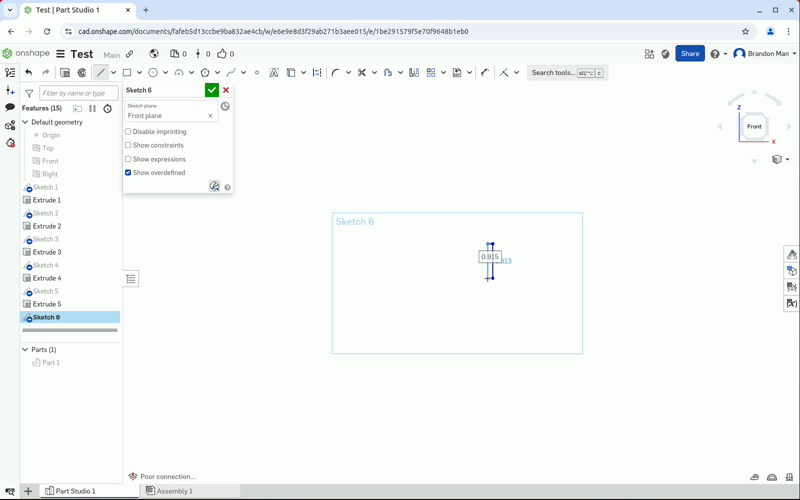
key(esc)
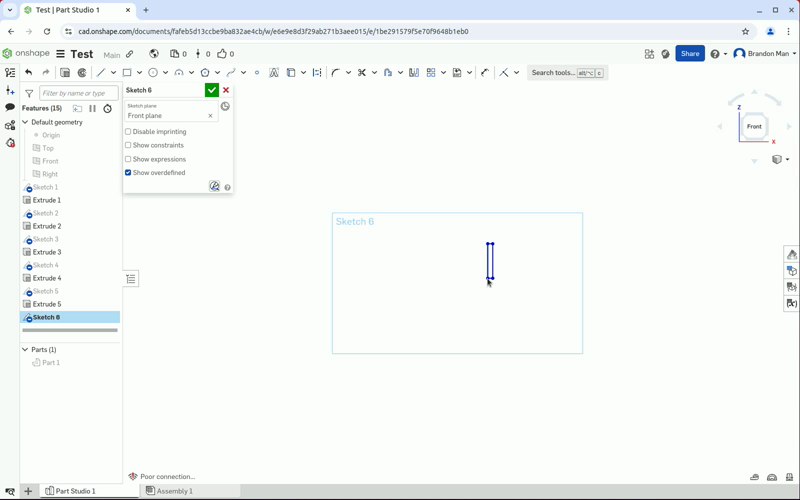
mouse_move(491, 249)
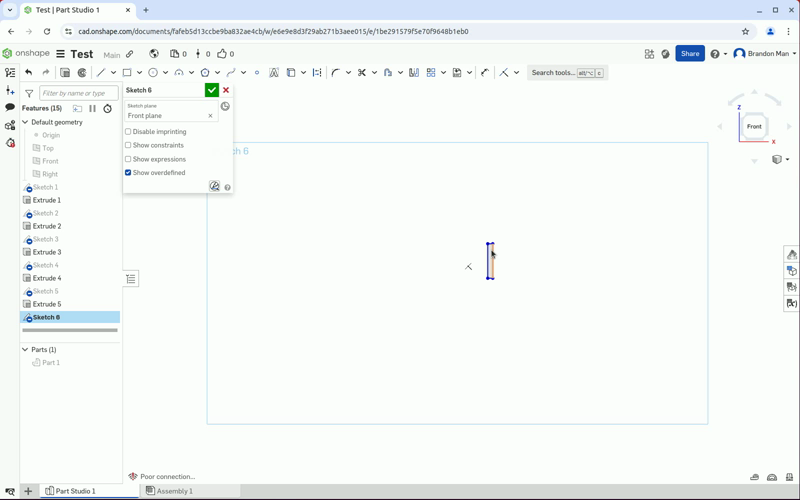
scroll(6)
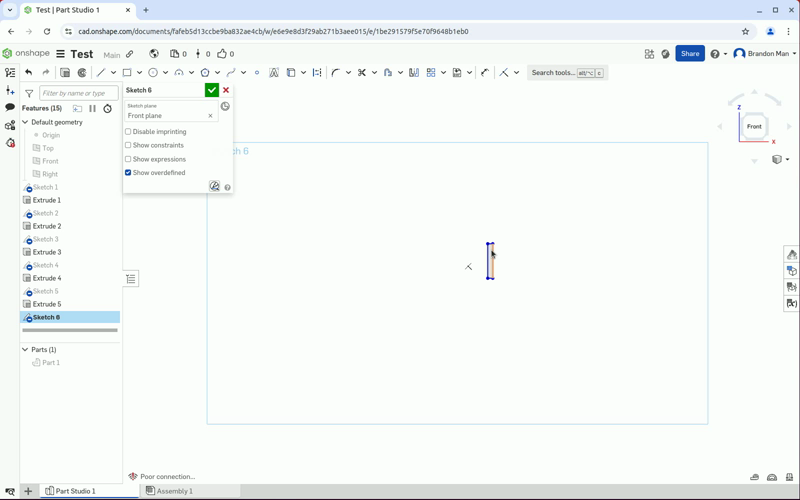
scroll(6)
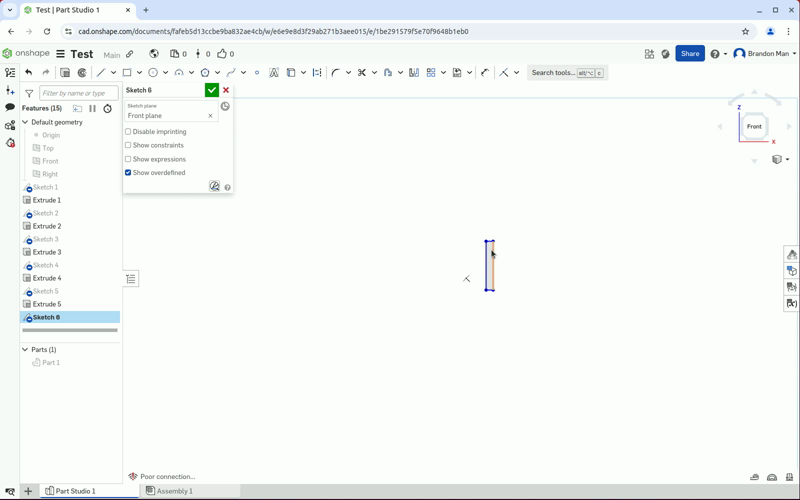
scroll(6)
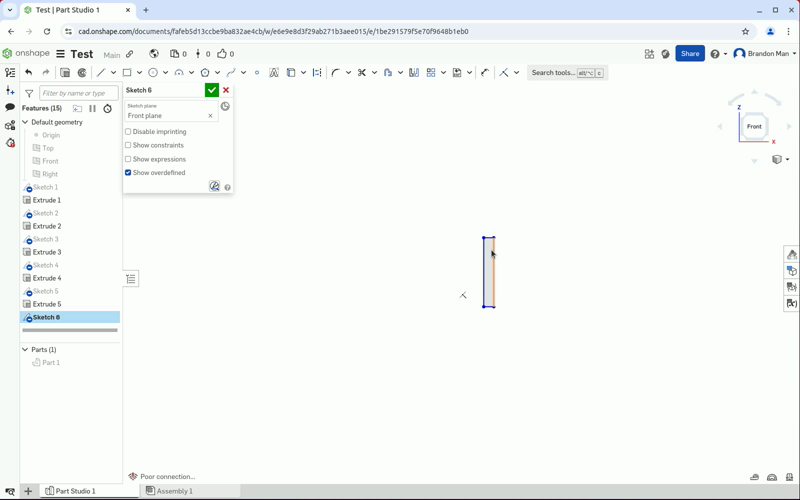
scroll(6)
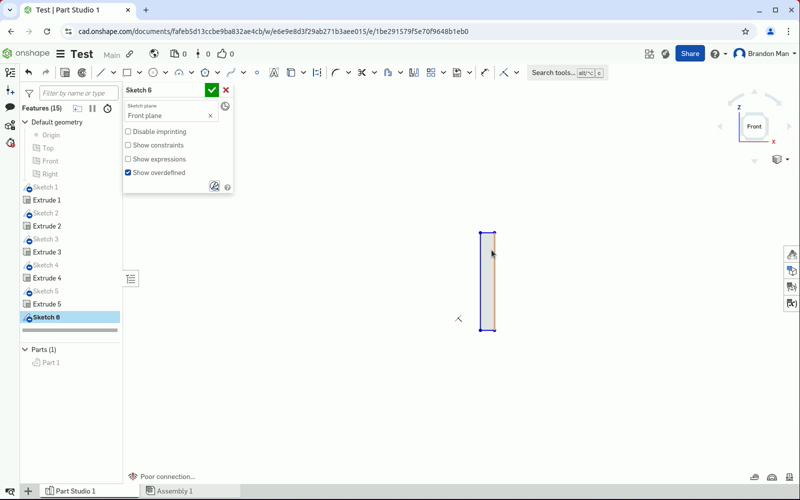
scroll(6)
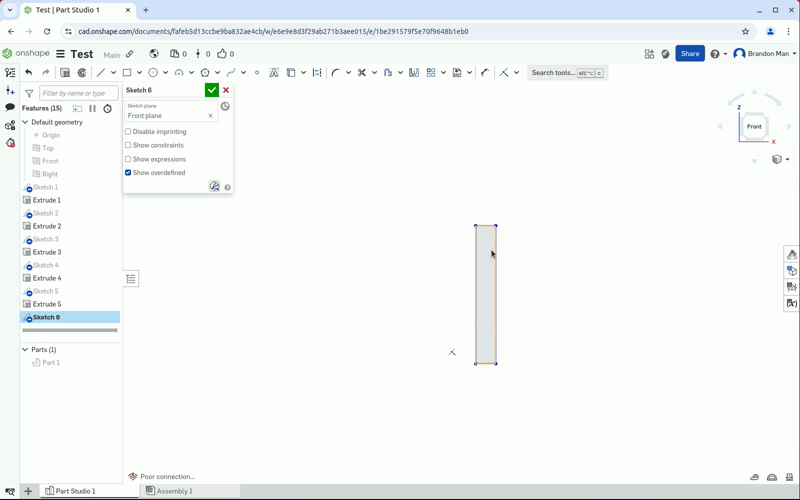
scroll(6)
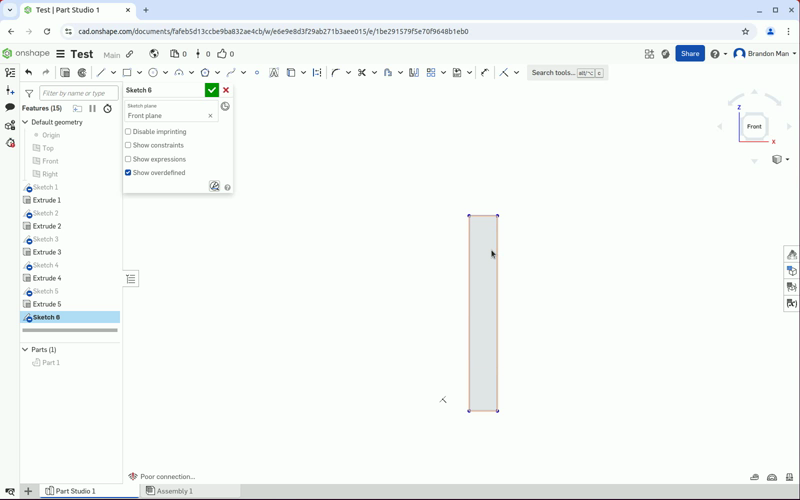
scroll(6)
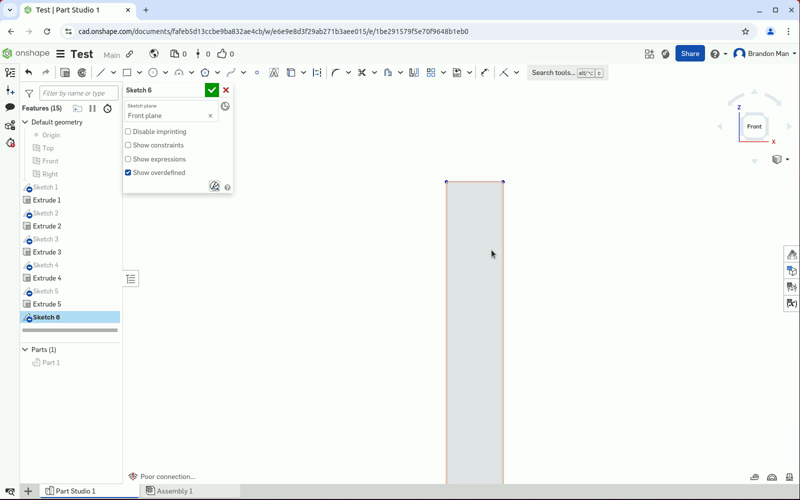
click(491, 249)
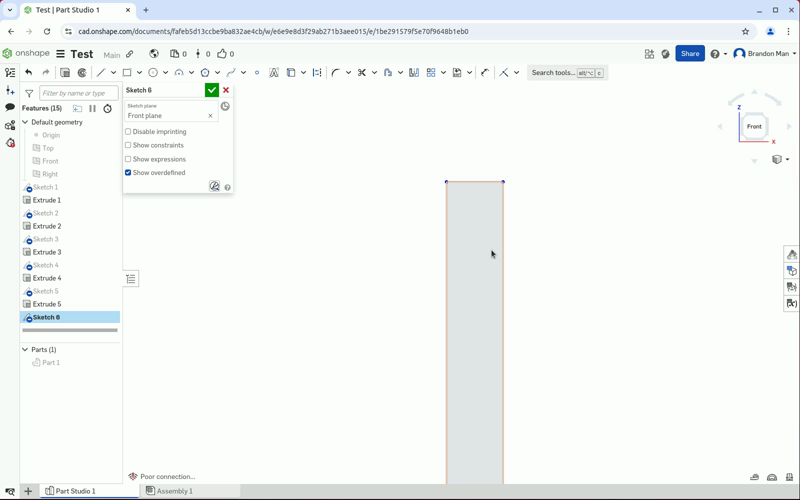
scroll(-6)
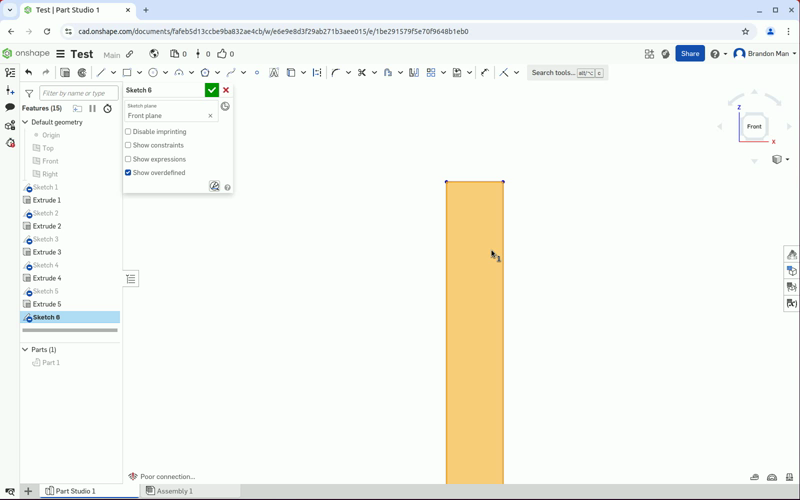
scroll(-6)
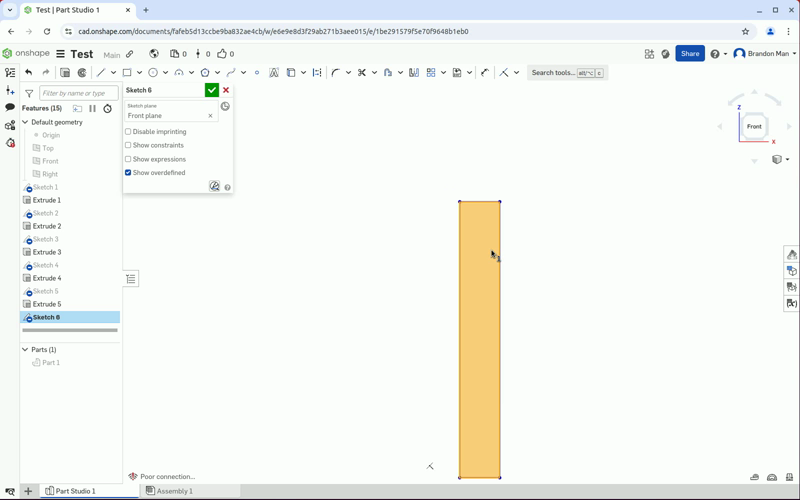
scroll(-6)
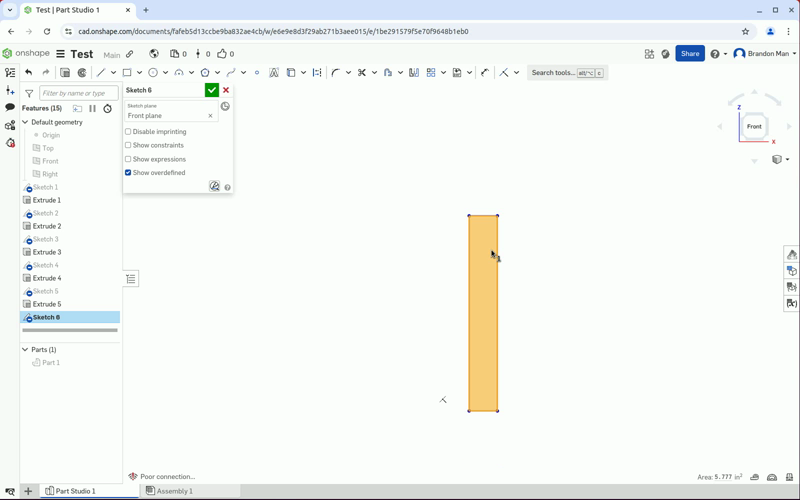
scroll(-6)
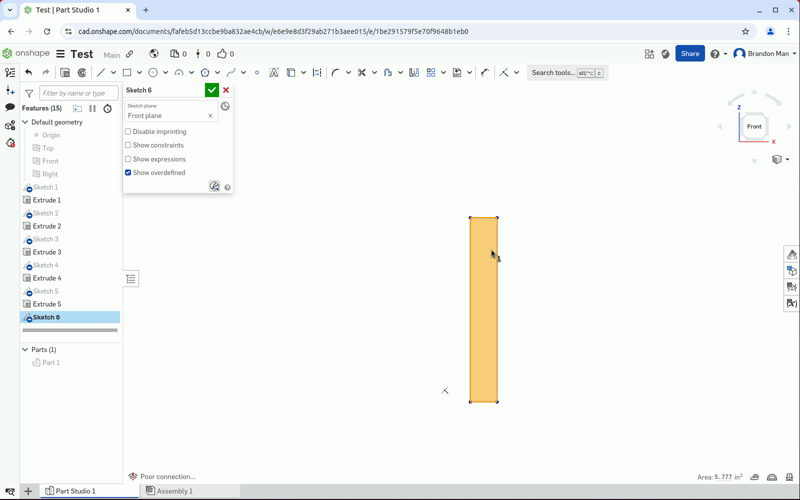
scroll(-6)
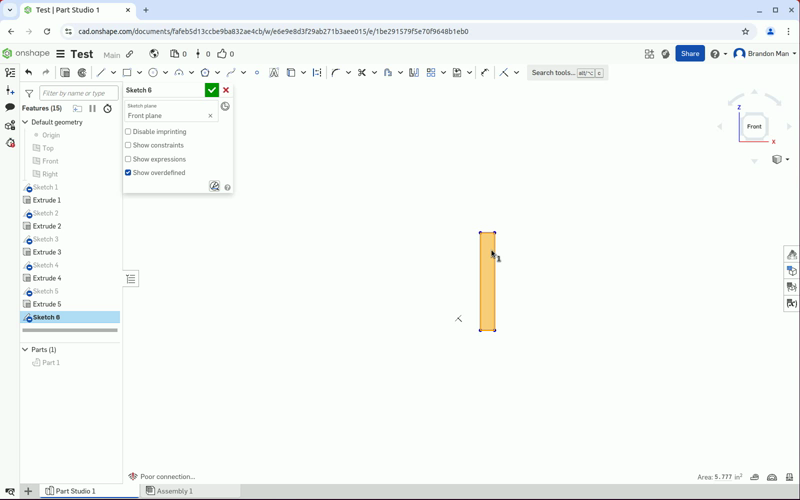
scroll(-6)
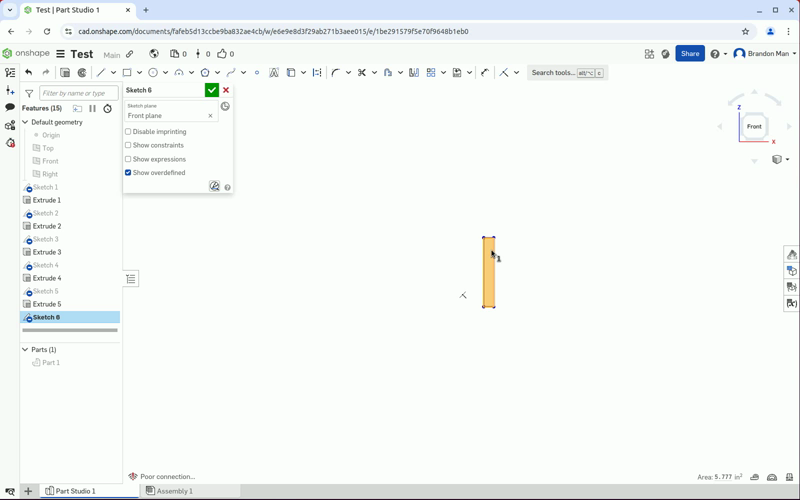
scroll(-6)
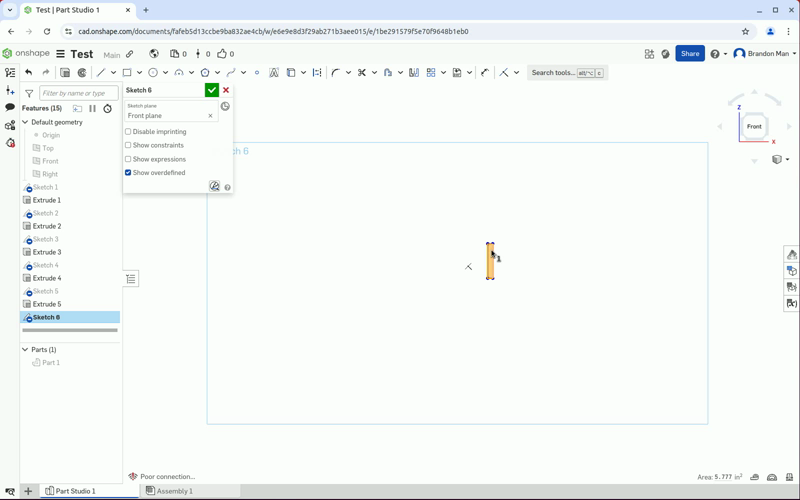
mouse_move(73, 352)
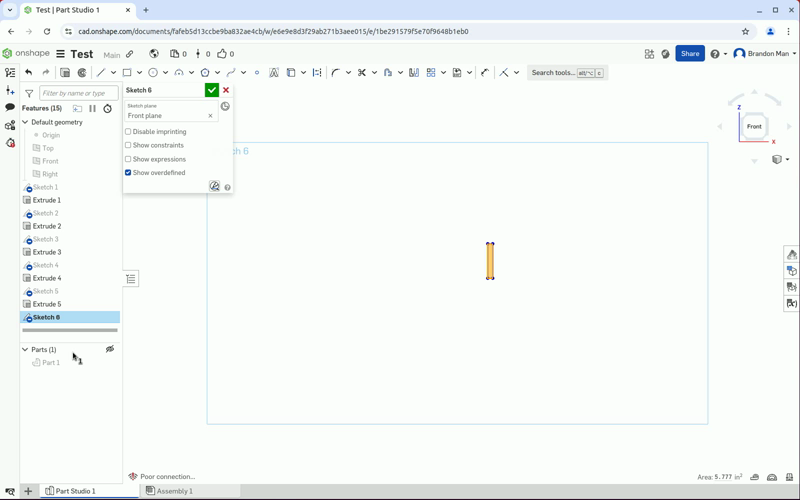
key(shift+y)
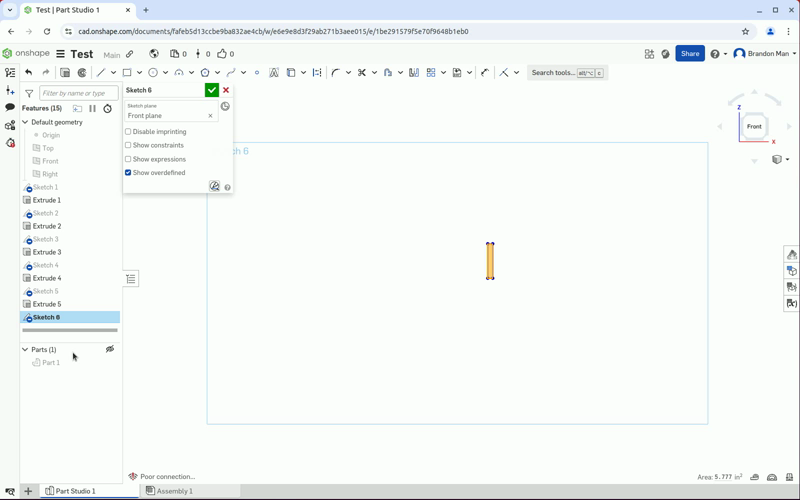
key(shift+e)
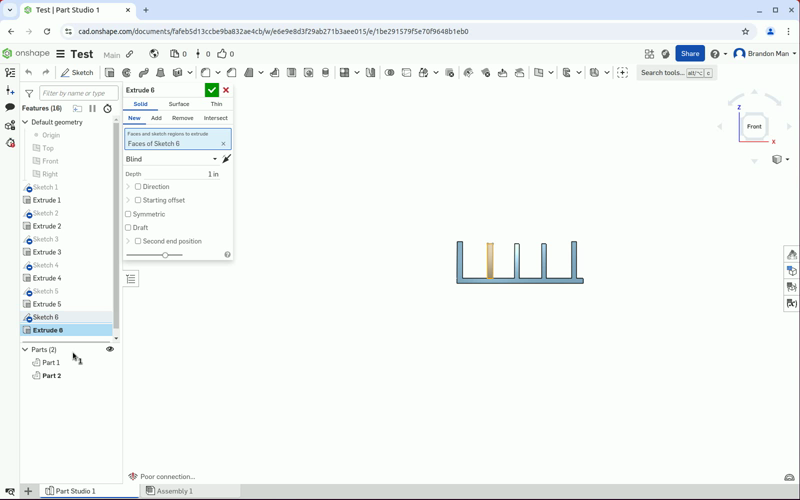
mouse_move(143, 106)
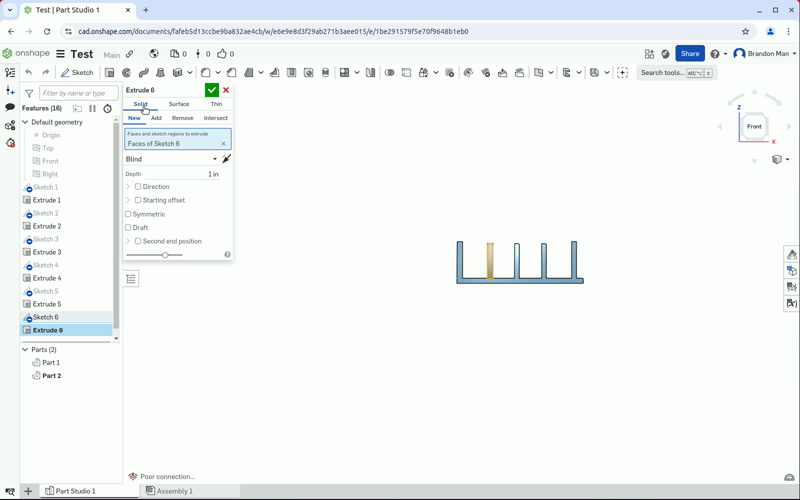
click(143, 106)
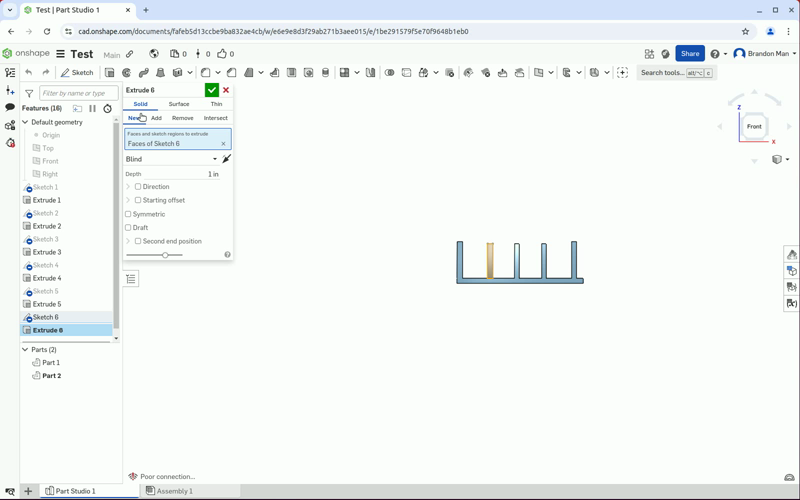
mouse_move(137, 120)
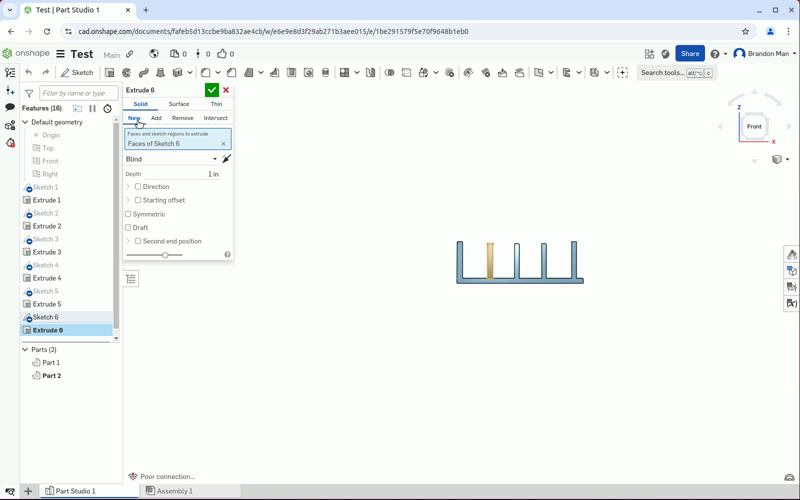
click(137, 120)
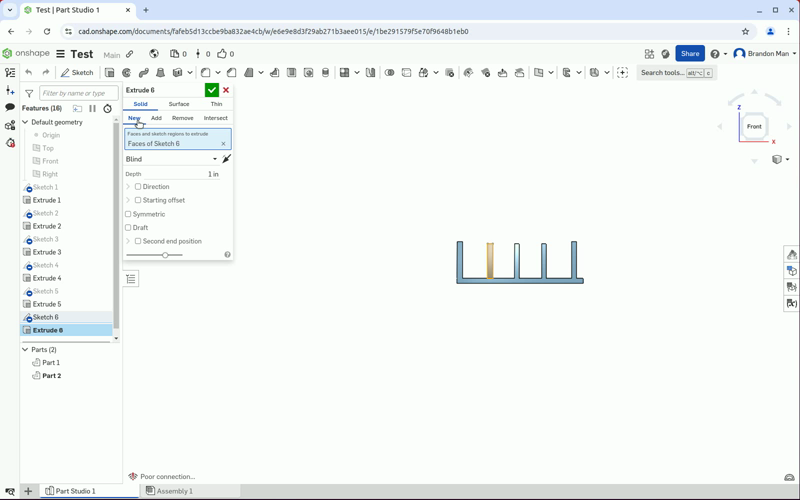
key(tab, 4)
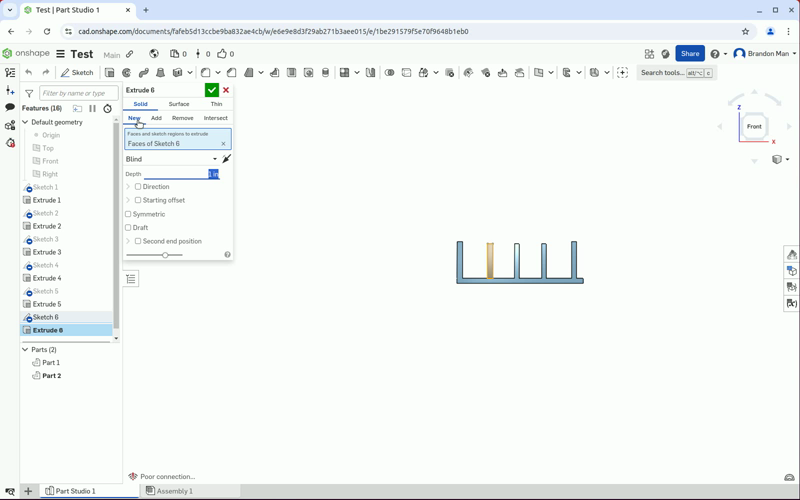
text(-10.832)
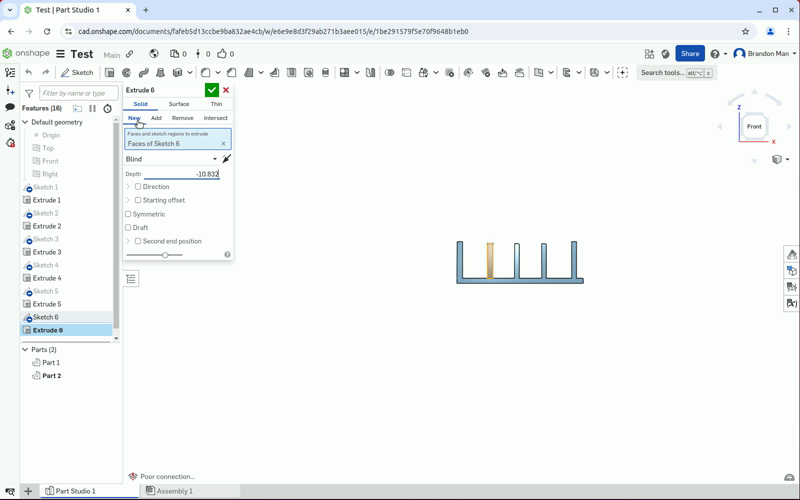
key(enter)
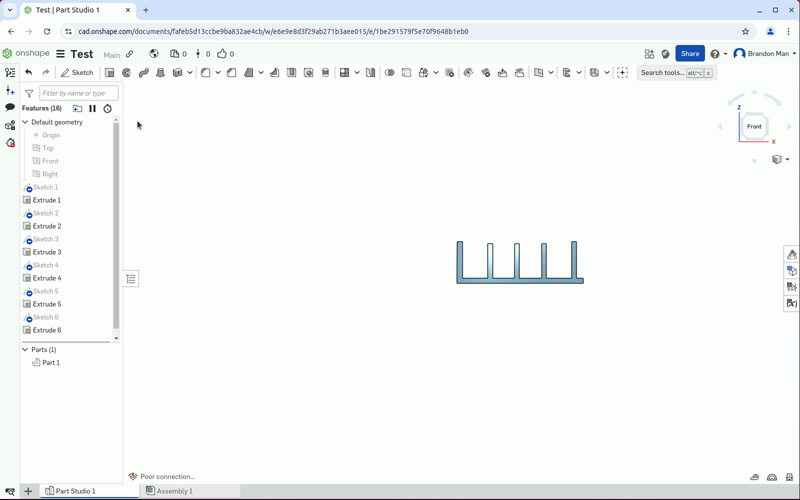
key(shift+h)
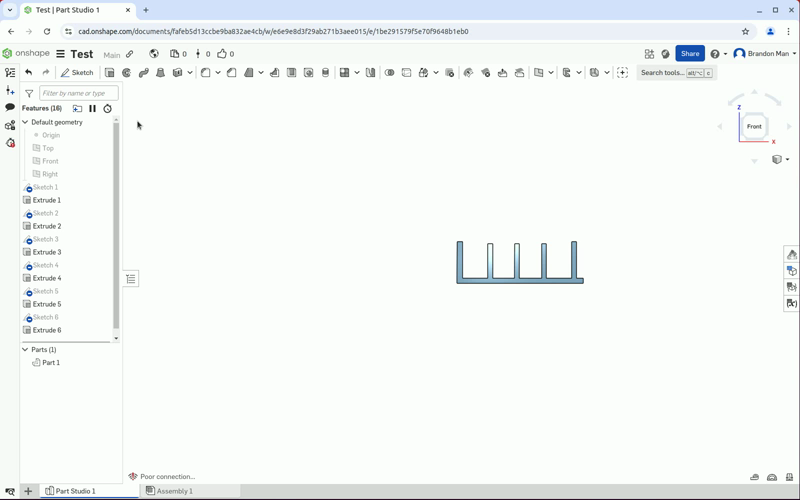
key(shift+h)
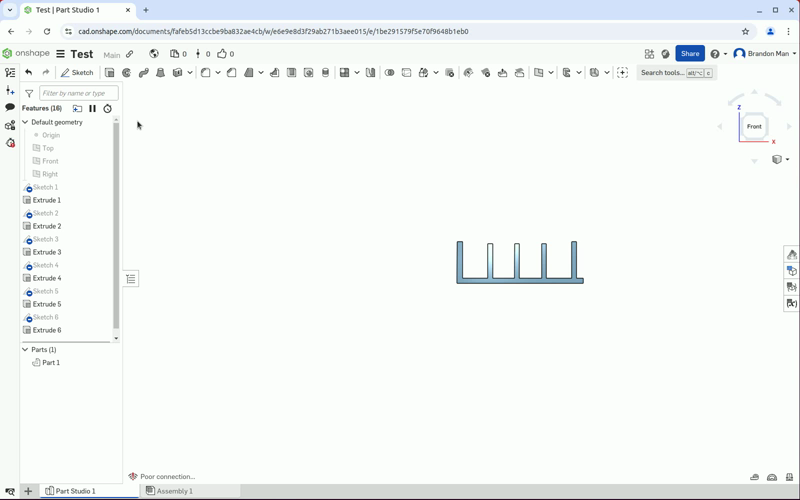
mouse_move(69, 189)
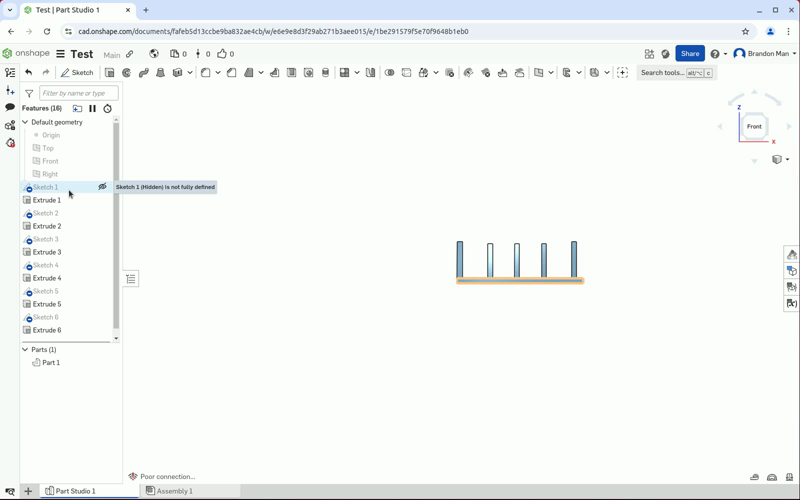
click(69, 189)
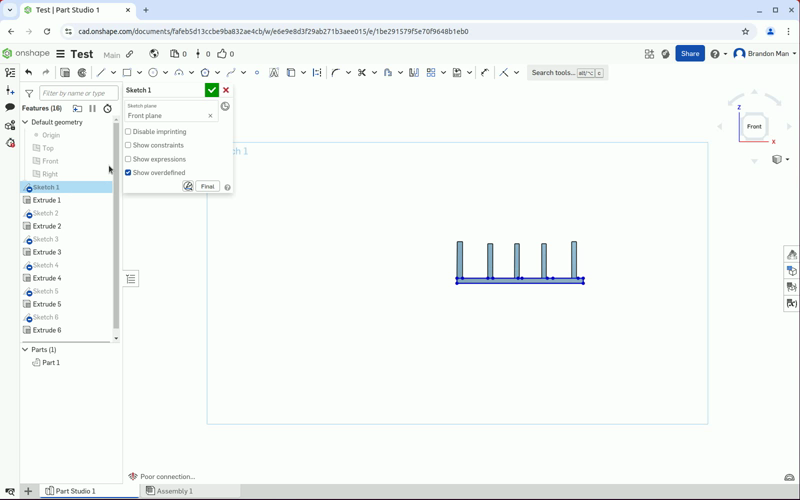
mouse_move(229, 92)
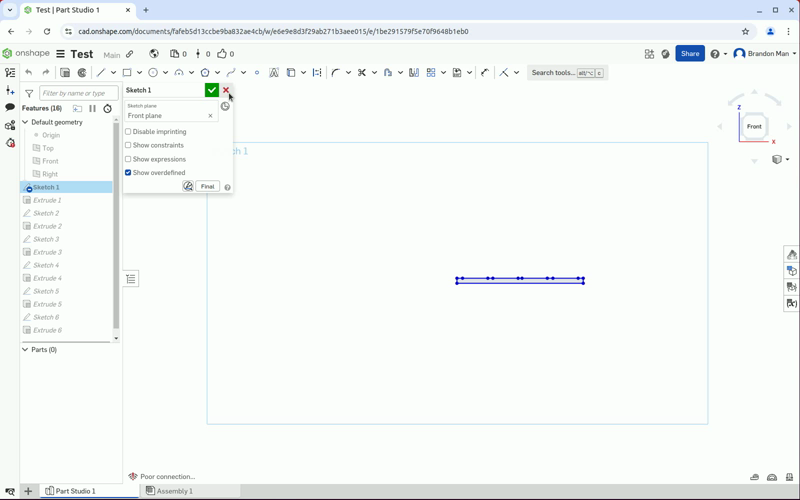
click(229, 92)
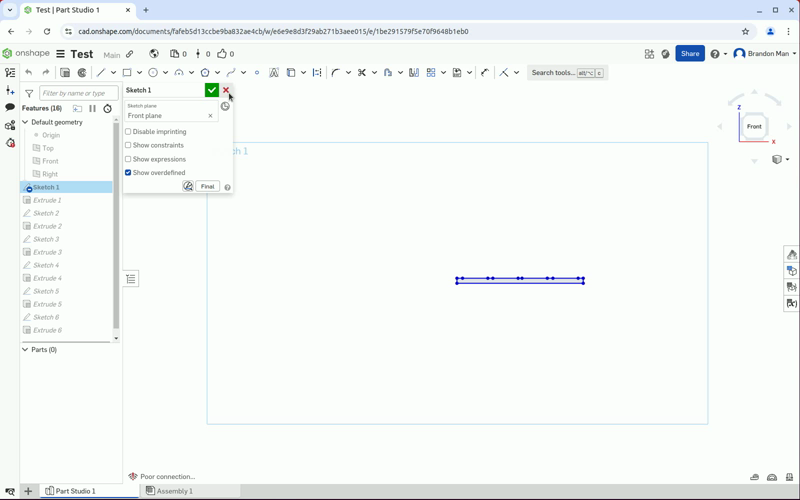
key(shift+s)
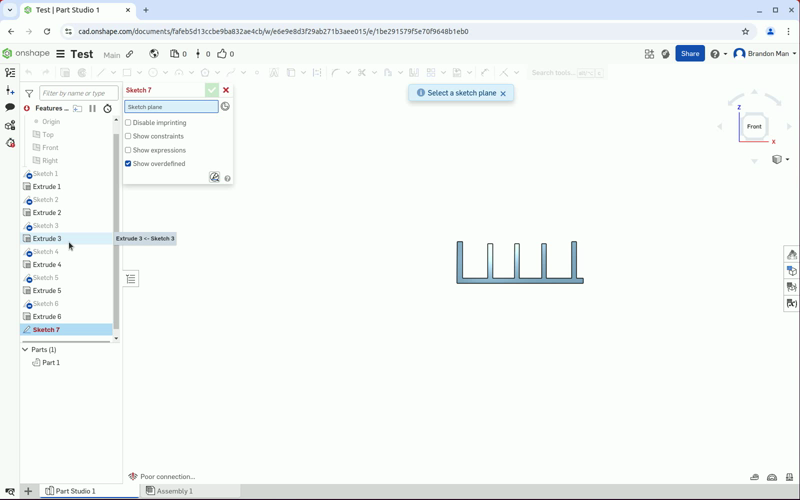
scroll(3)
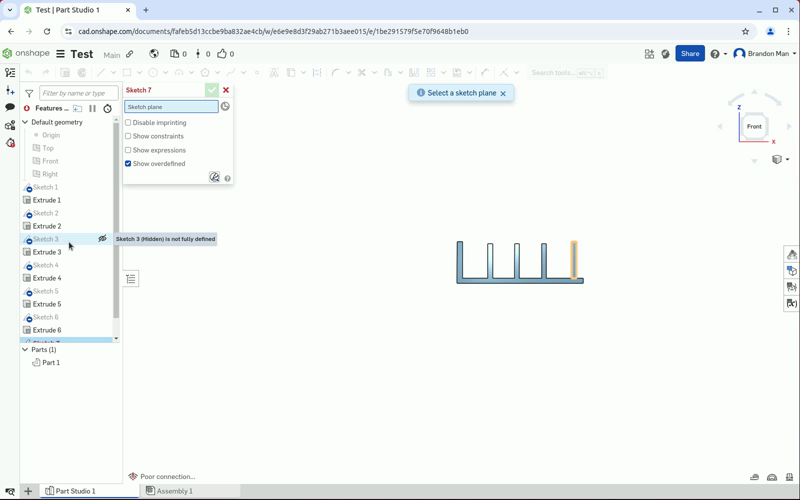
mouse_move(69, 163)
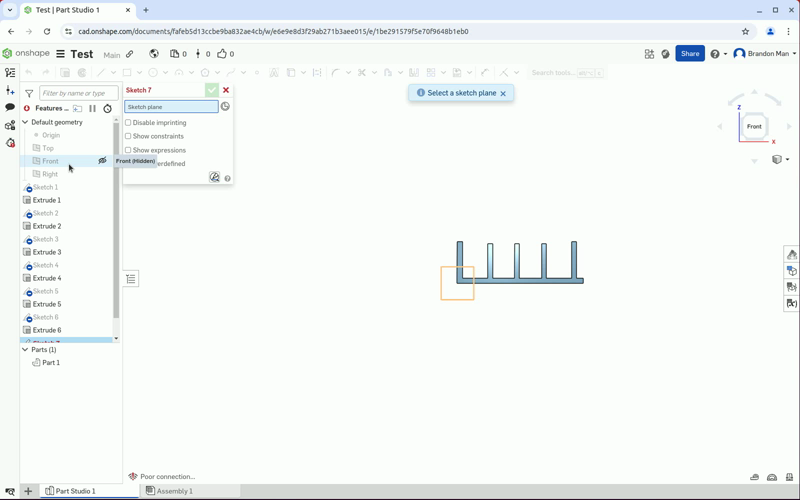
click(69, 163)
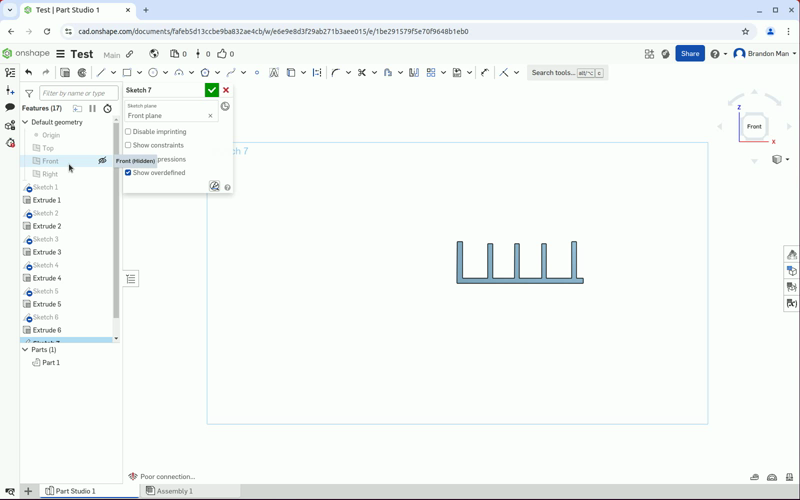
mouse_move(73, 352)
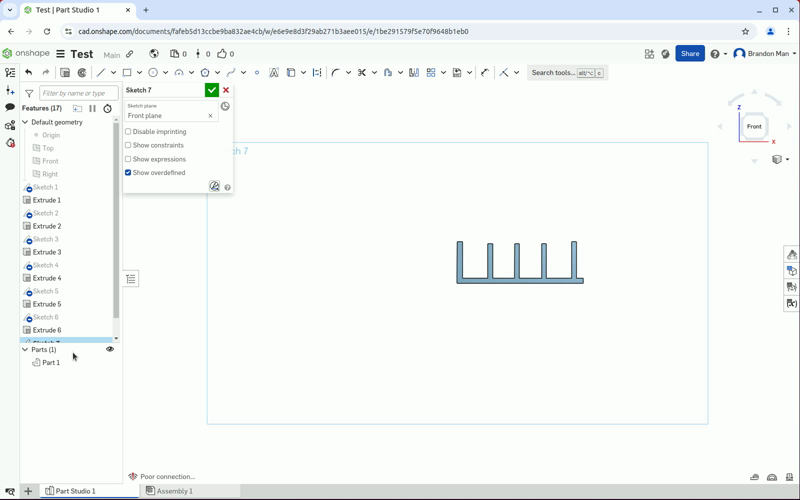
key(y)
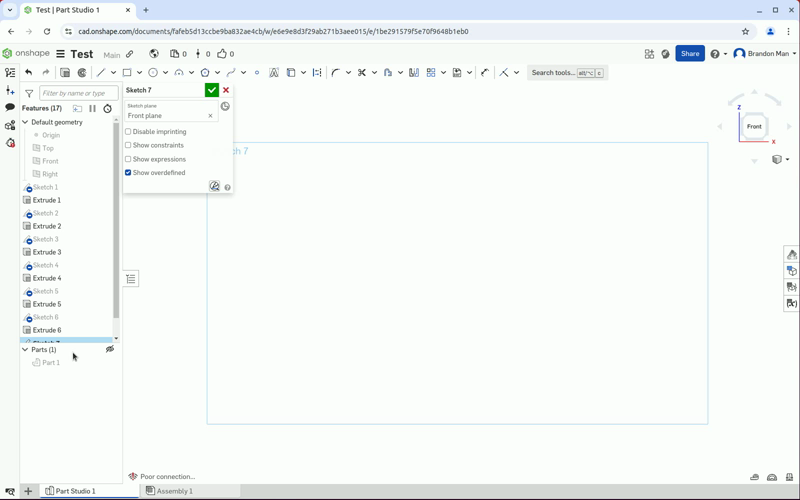
key(l)
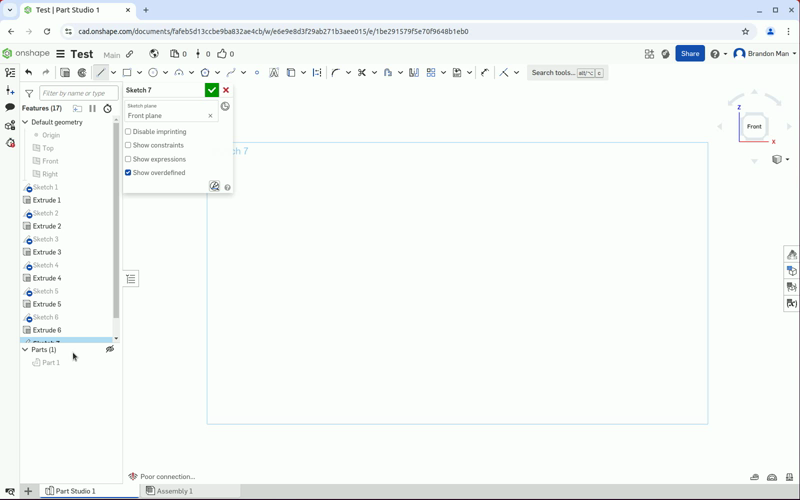
key_down(shift)
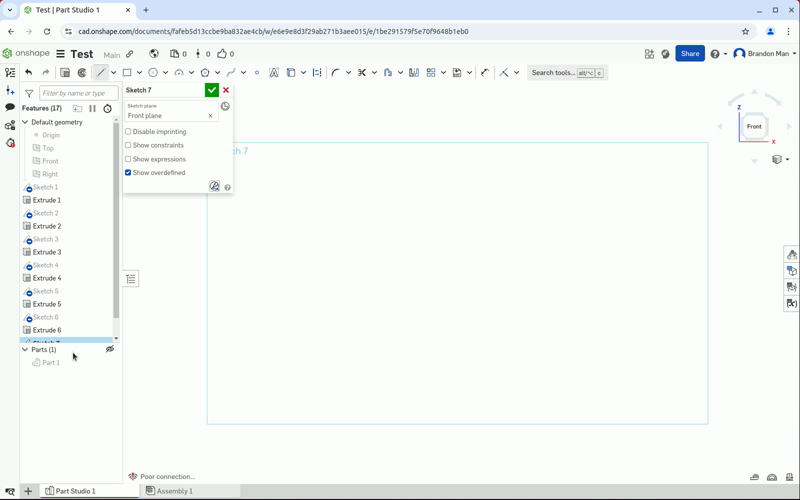
mouse_move(460, 244)
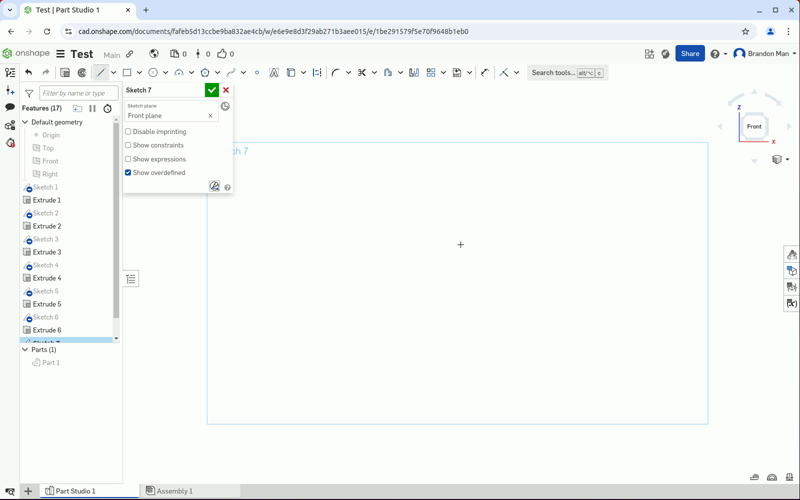
click(460, 244)
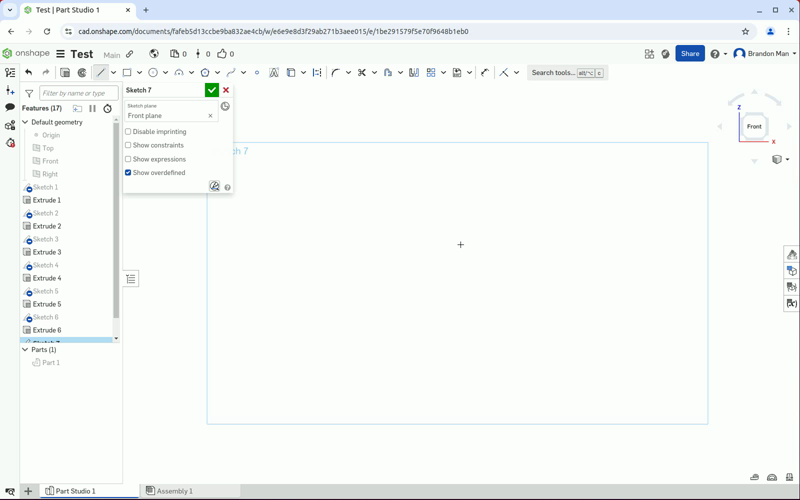
key_up(shift)
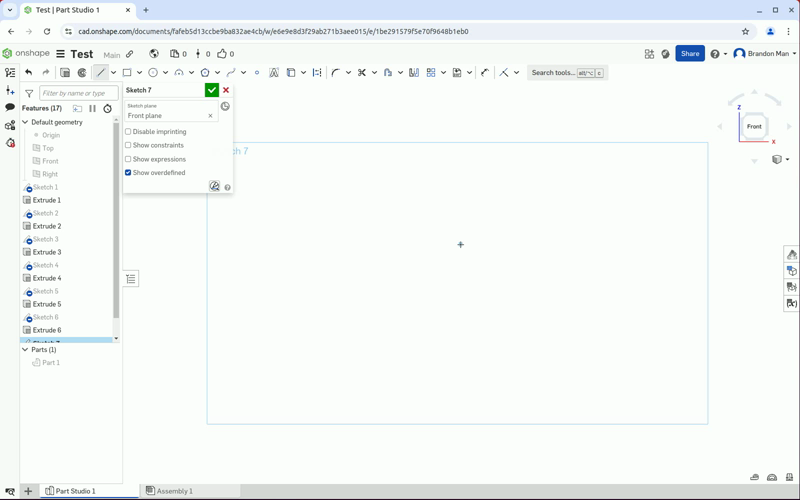
key_down(shift)
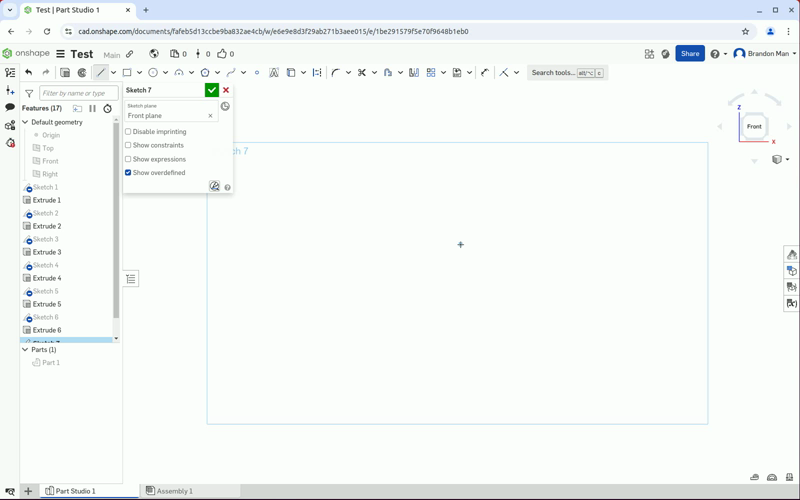
mouse_move(490, 244)
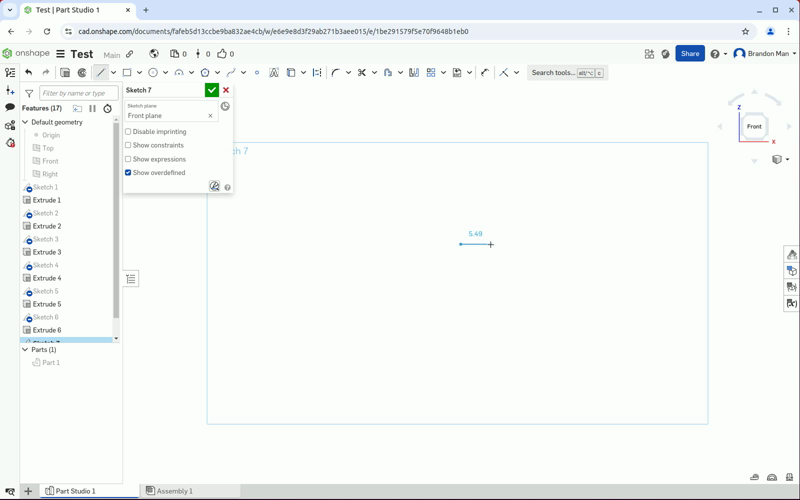
mouse_move(465, 244)
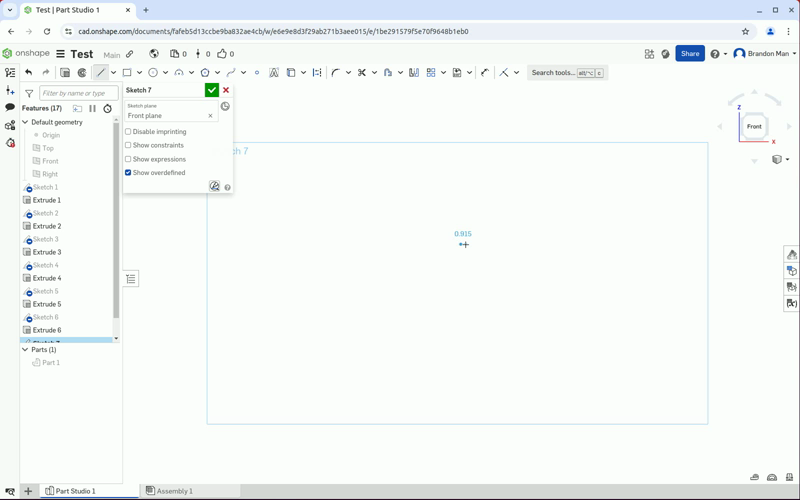
scroll(6)
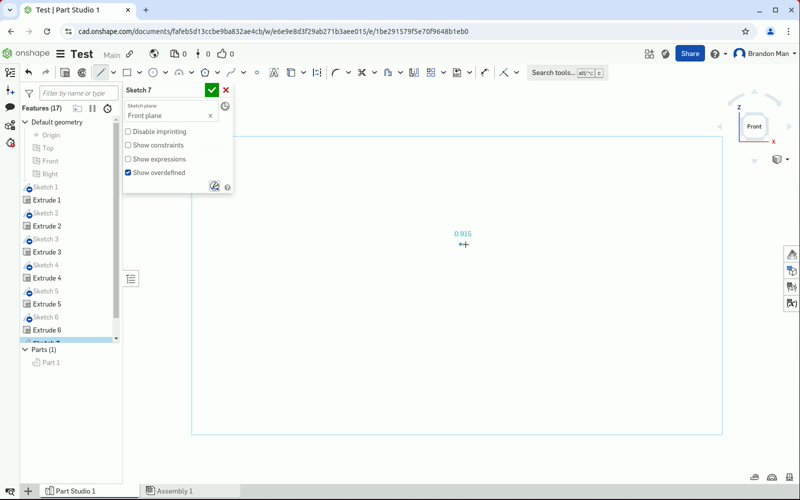
scroll(6)
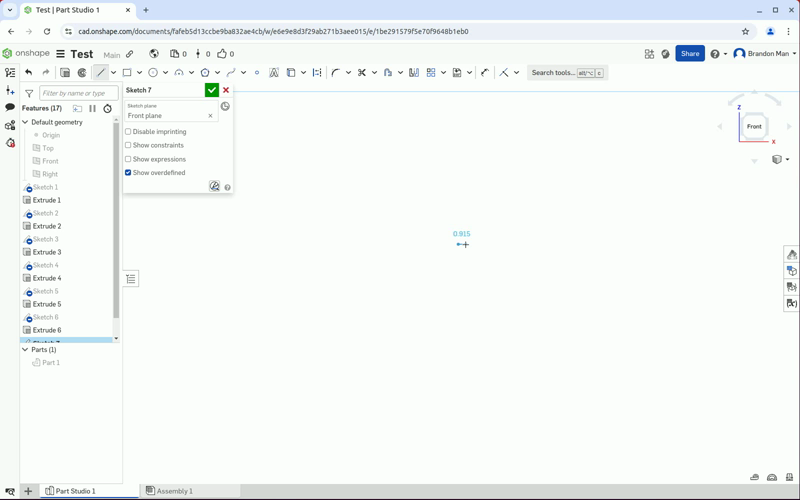
scroll(6)
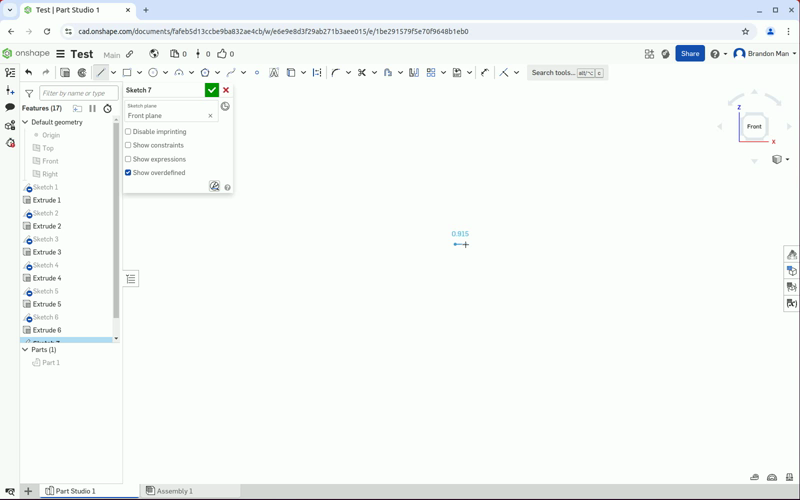
scroll(6)
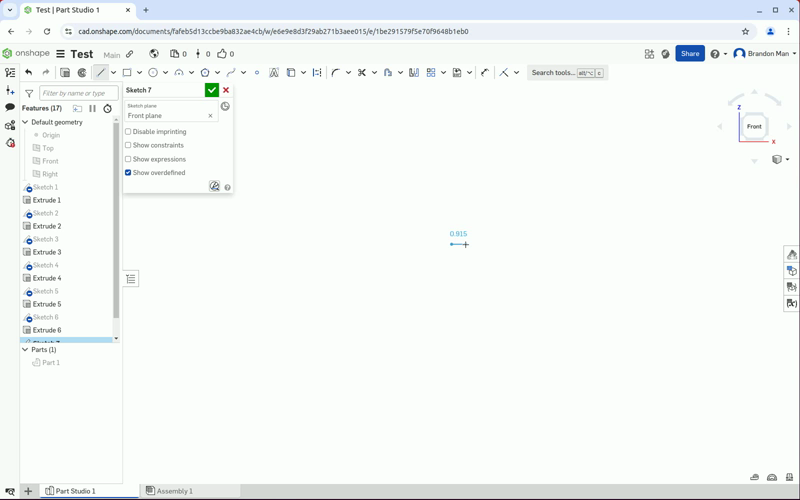
scroll(6)
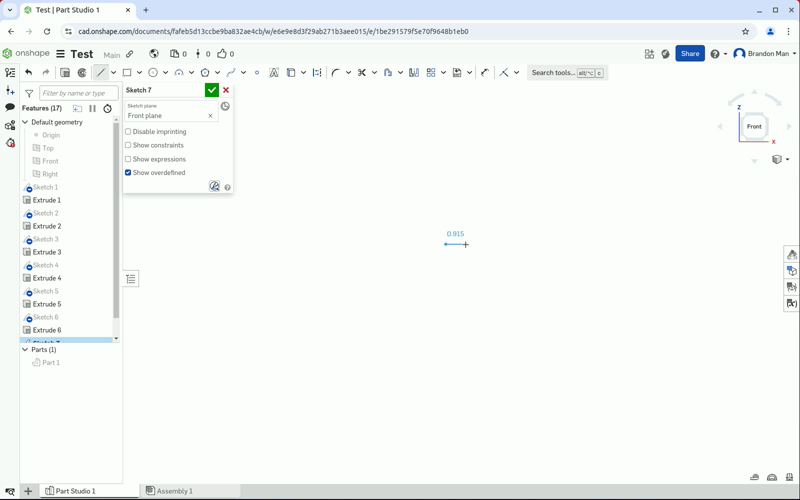
scroll(6)
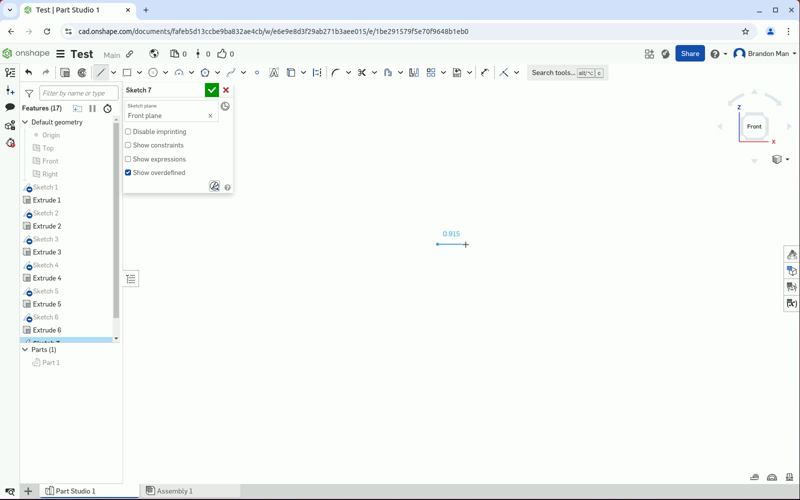
scroll(6)
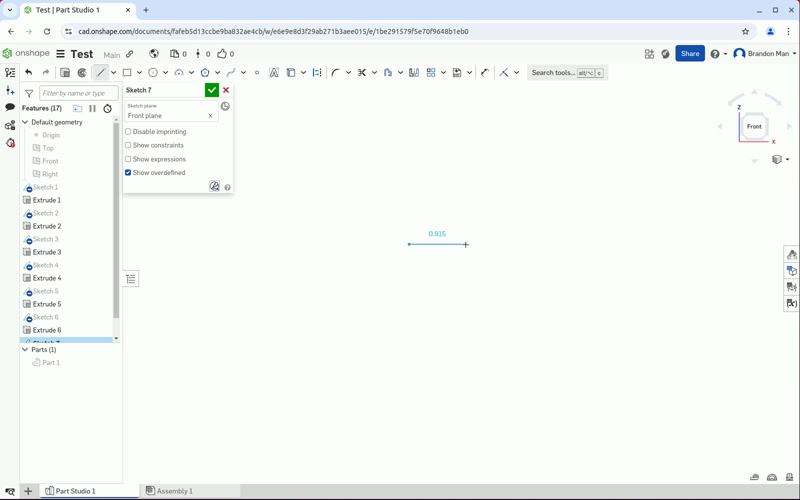
click(465, 244)
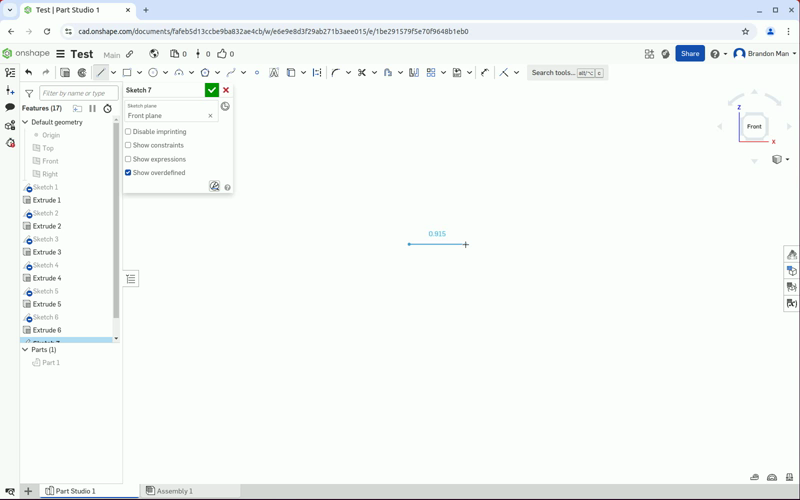
scroll(-6)
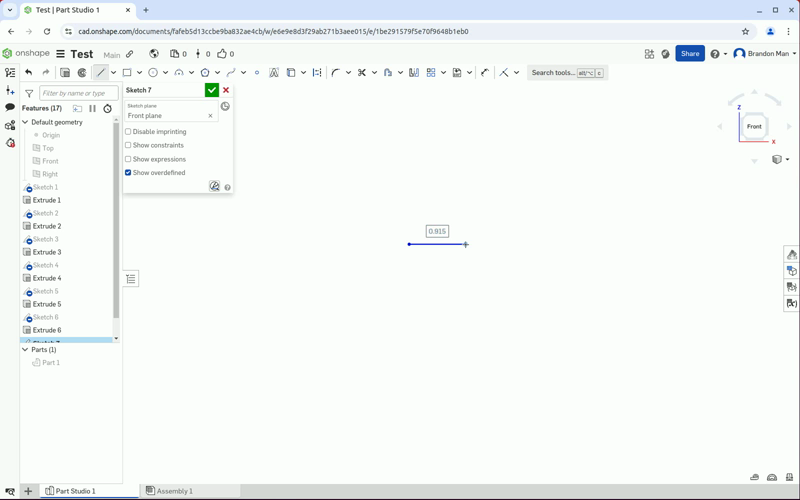
scroll(-6)
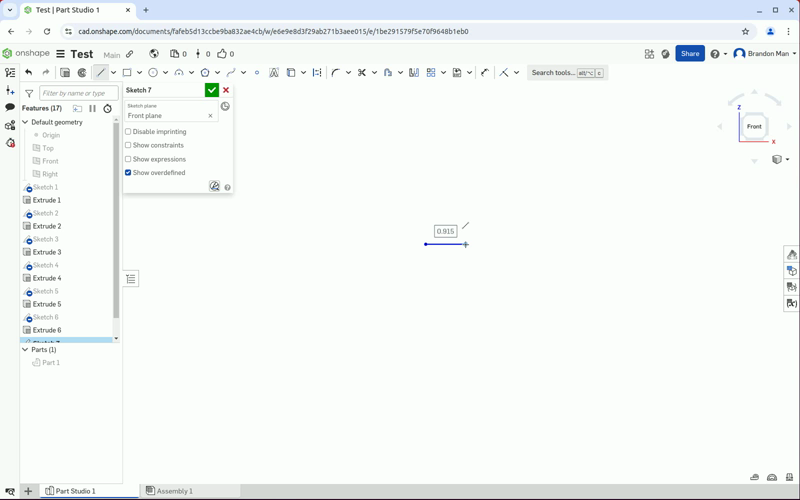
scroll(-6)
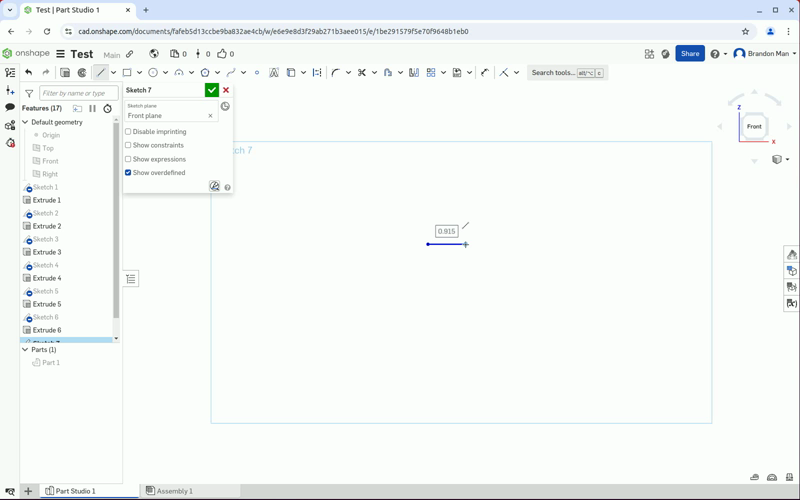
scroll(-6)
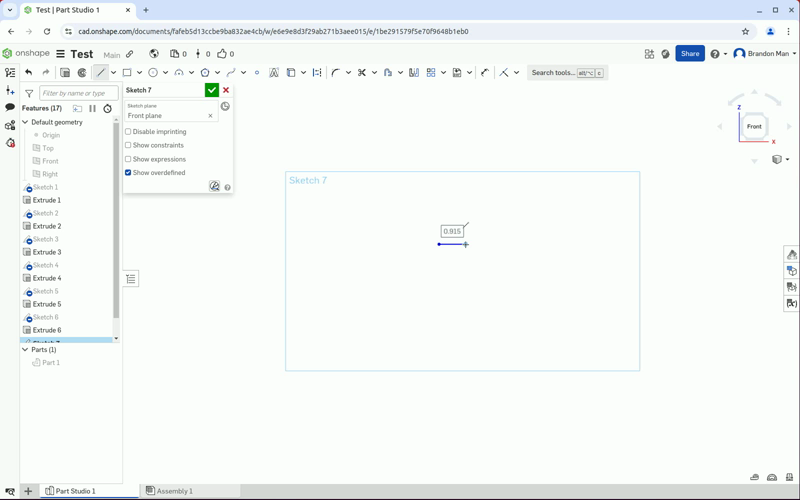
scroll(-6)
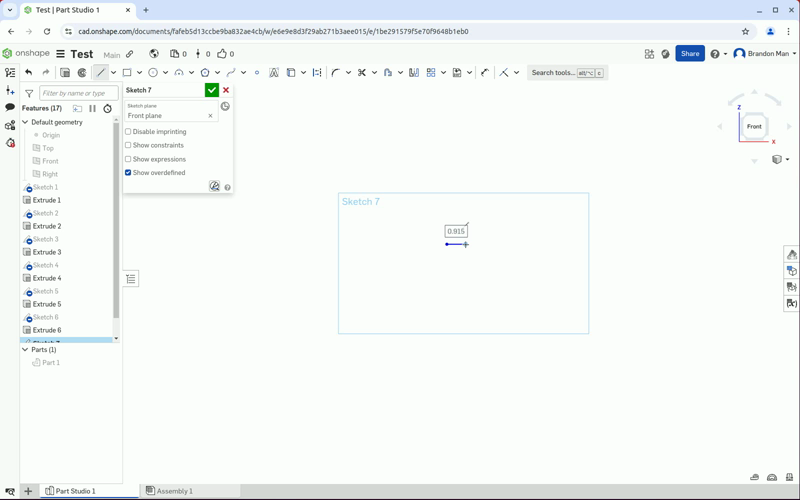
scroll(-6)
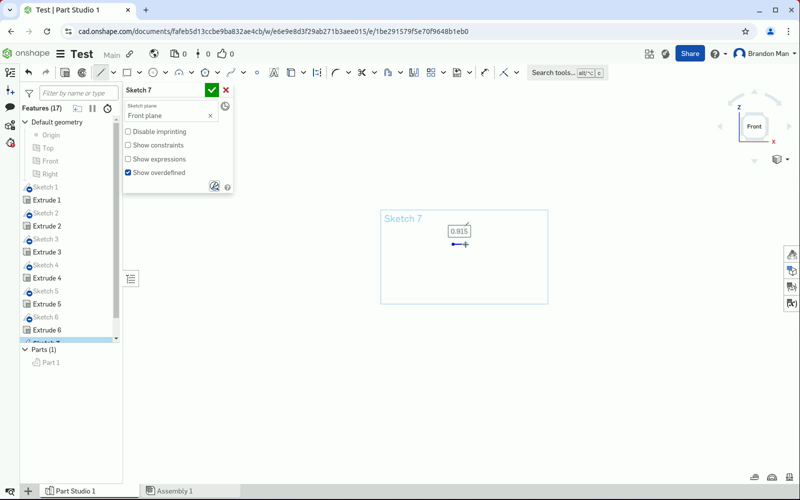
scroll(-6)
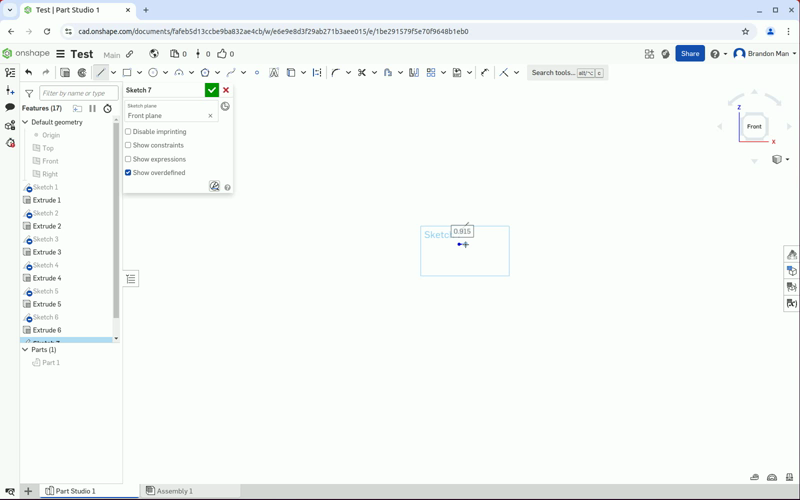
key_up(shift)
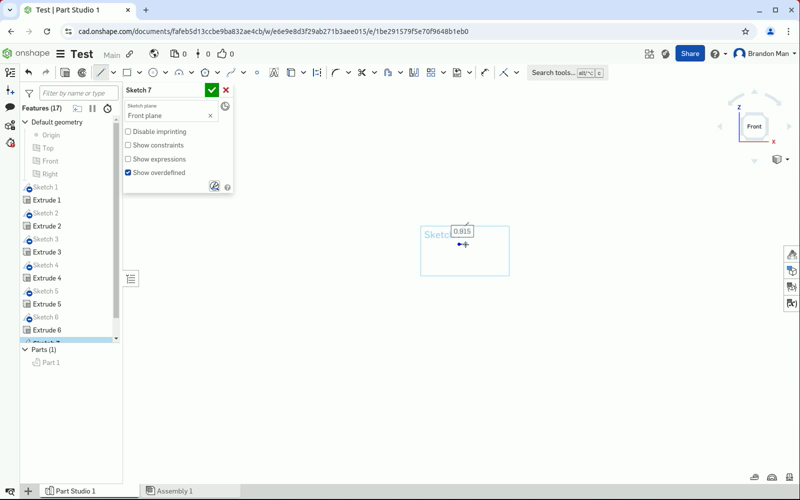
key_down(shift)
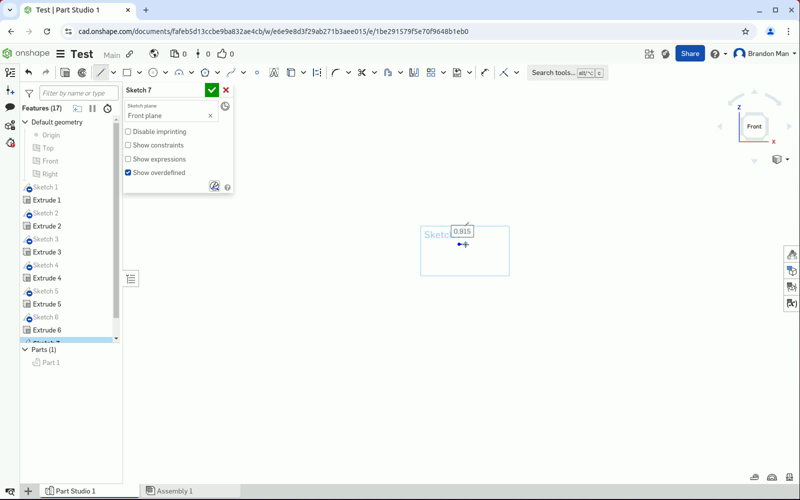
mouse_move(495, 244)
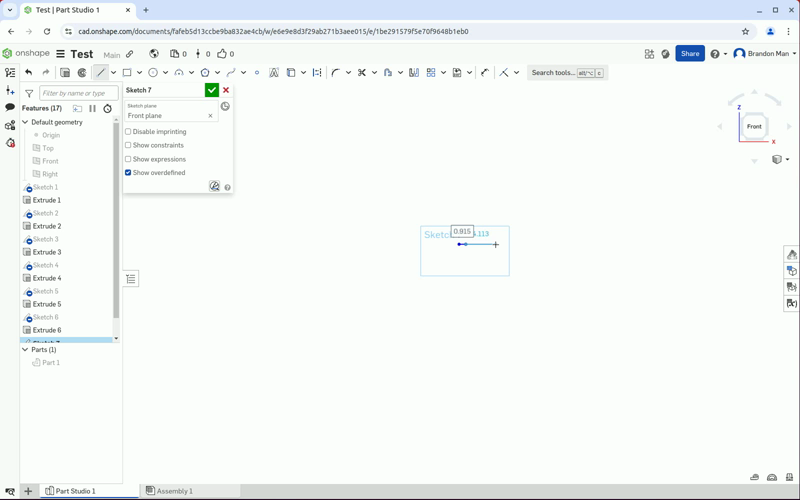
mouse_move(488, 244)
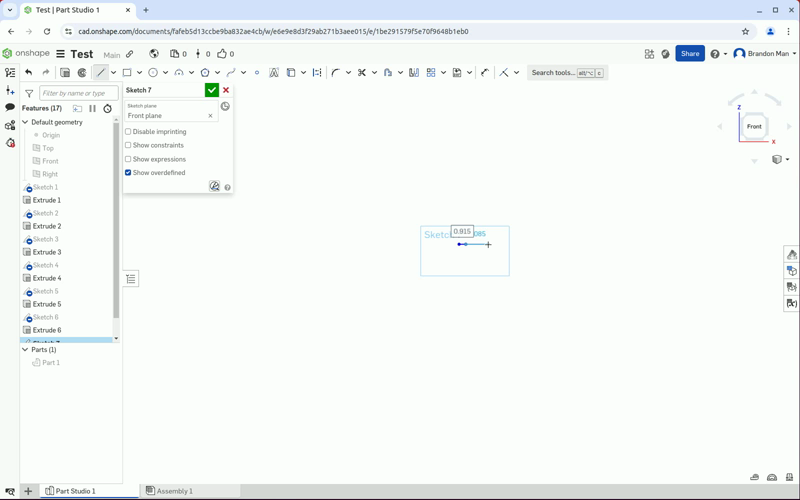
click(488, 244)
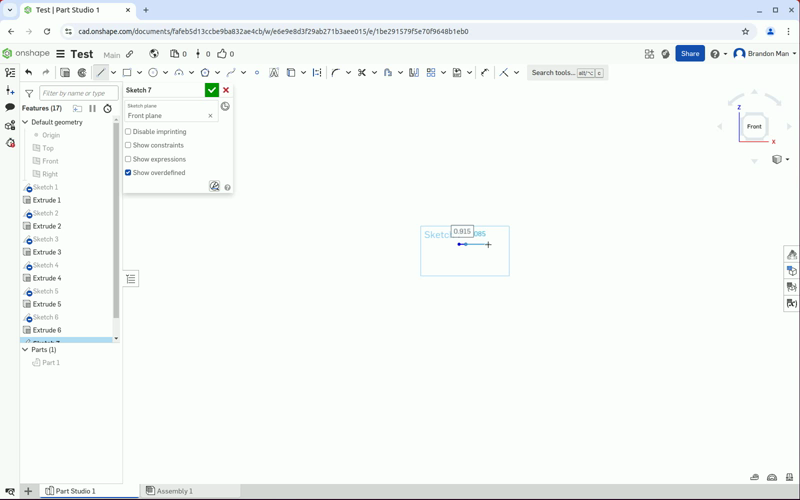
key_up(shift)
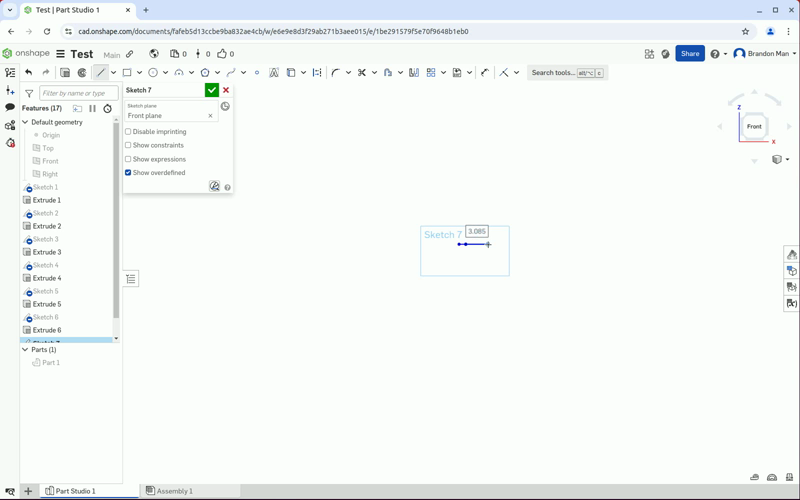
key_down(shift)
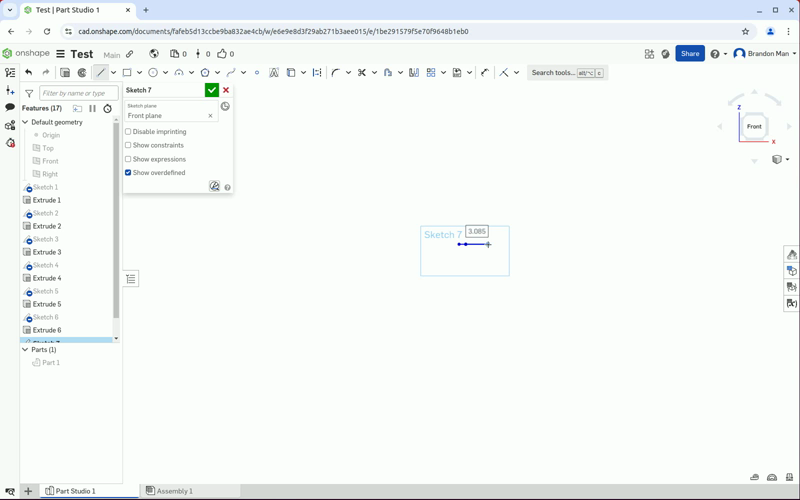
mouse_move(518, 244)
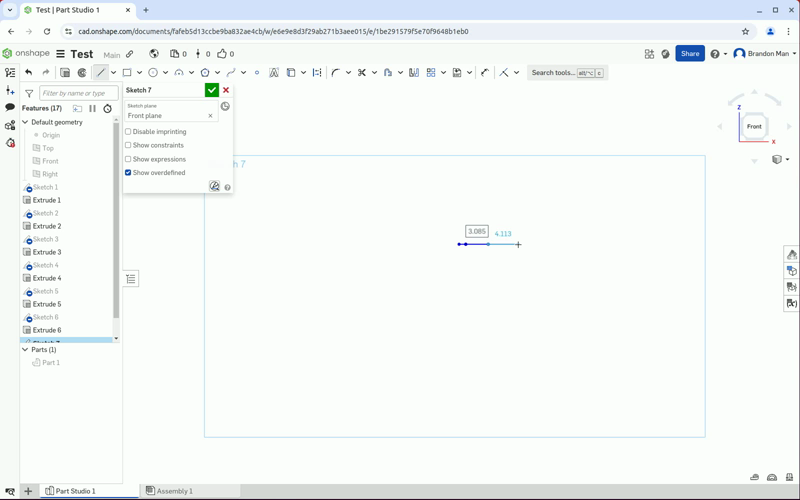
mouse_move(492, 244)
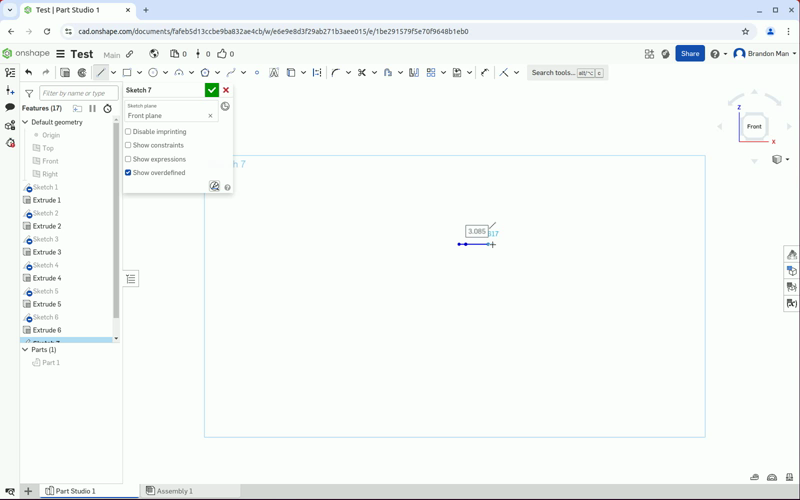
scroll(6)
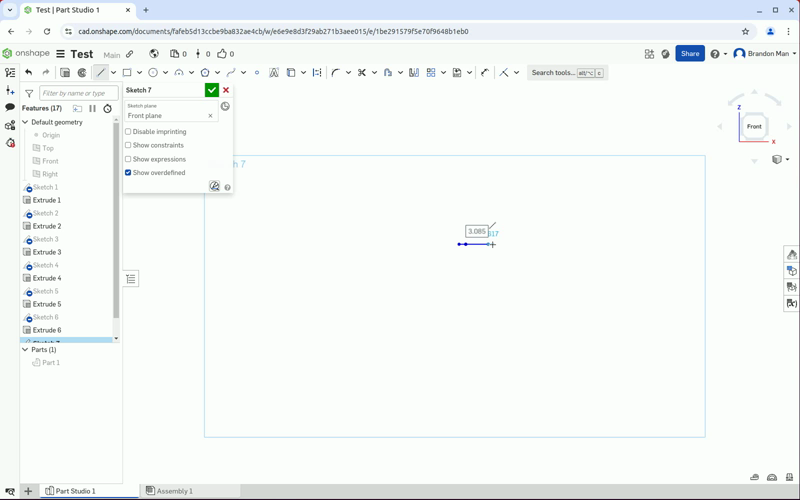
scroll(6)
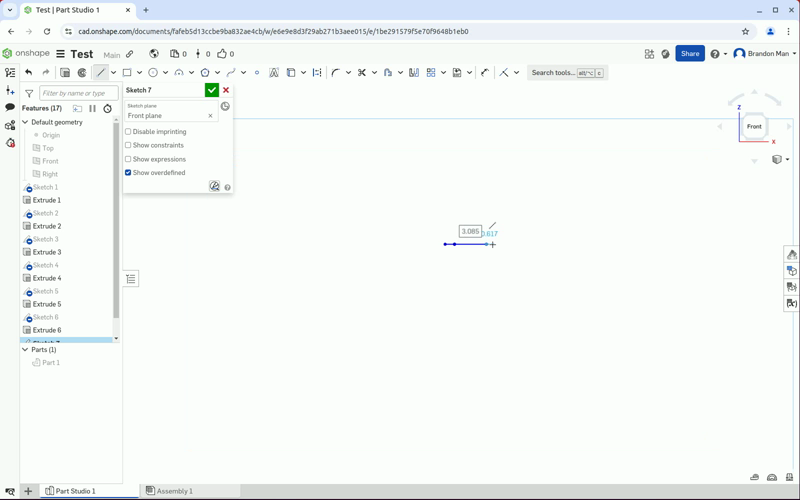
scroll(6)
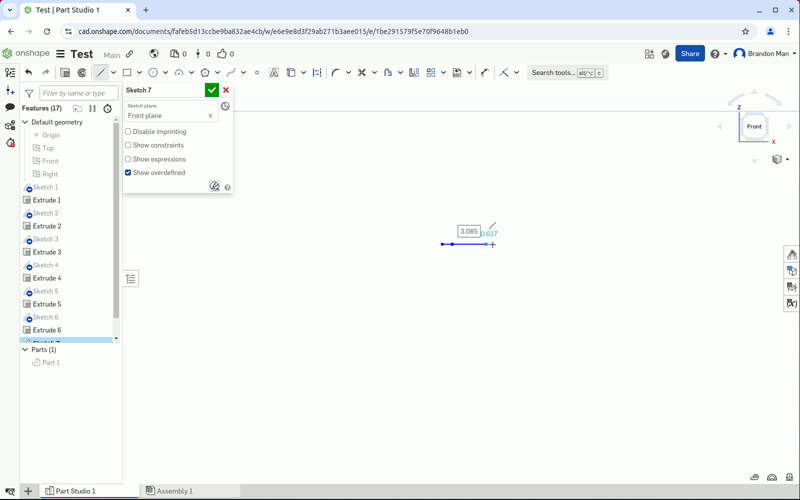
scroll(6)
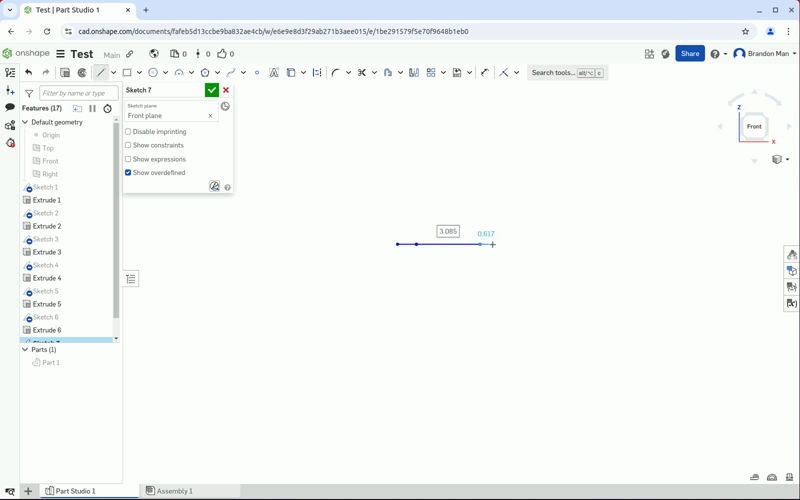
scroll(6)
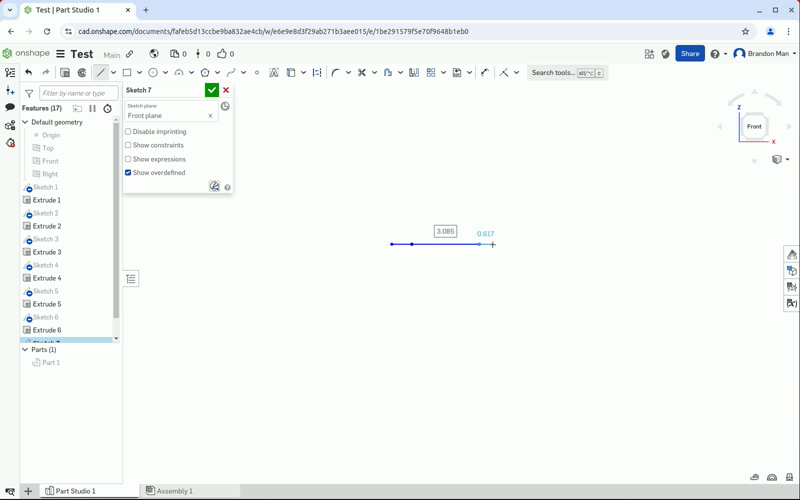
scroll(6)
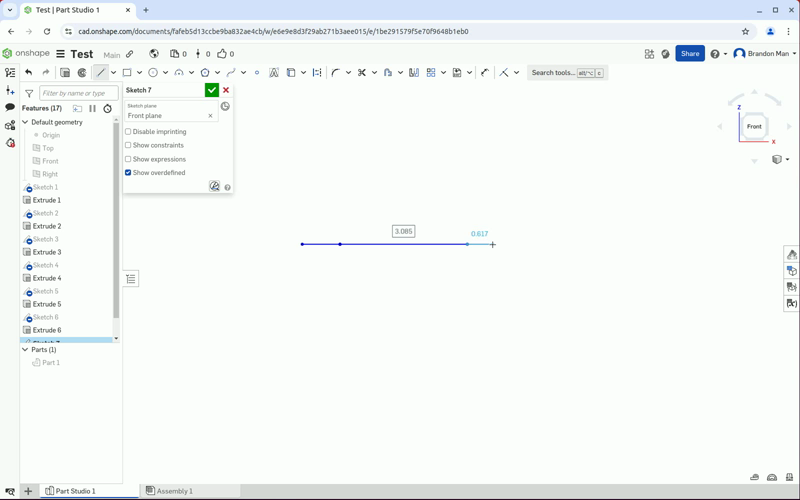
scroll(6)
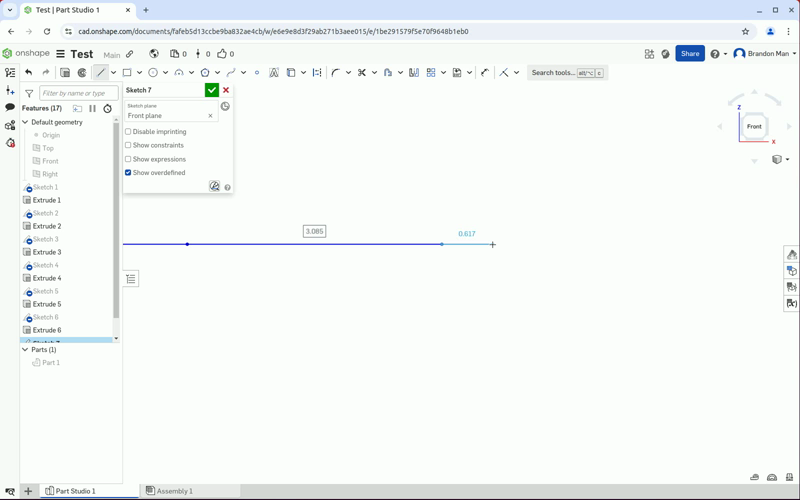
click(492, 244)
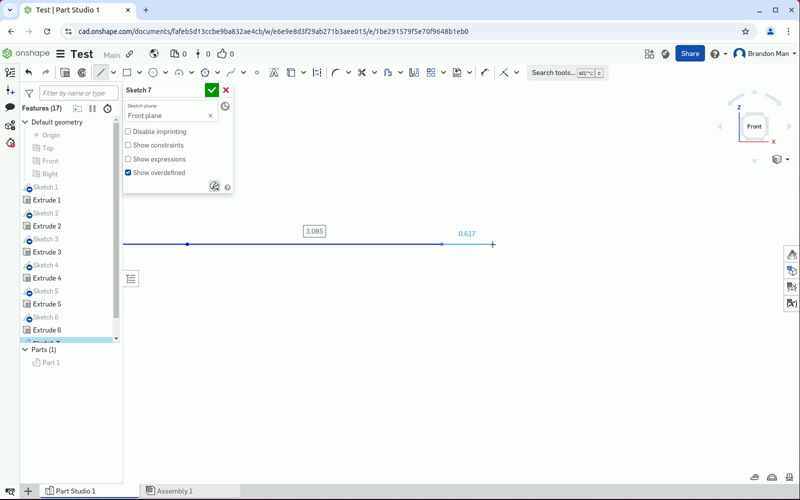
scroll(-6)
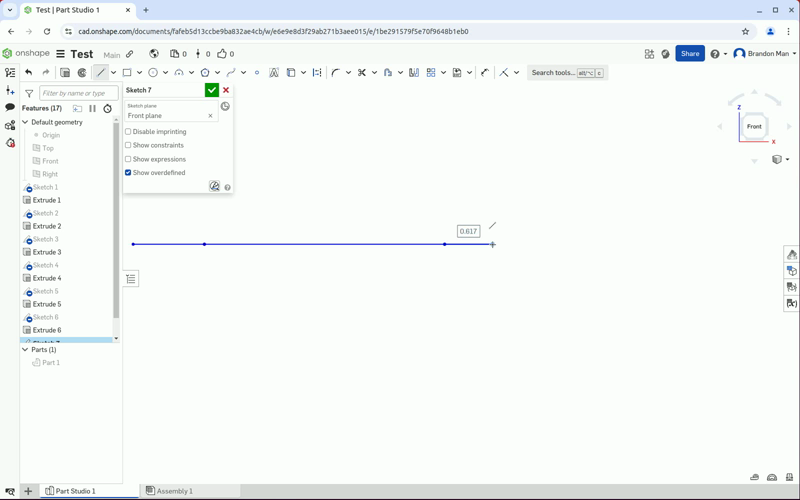
scroll(-6)
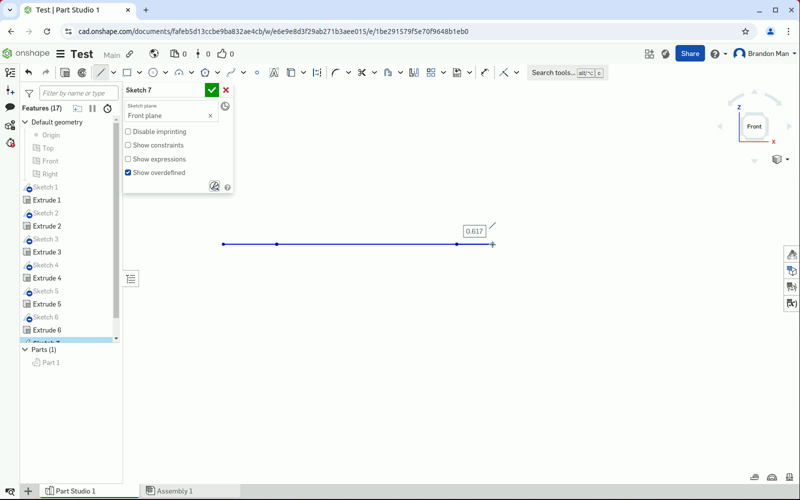
scroll(-6)
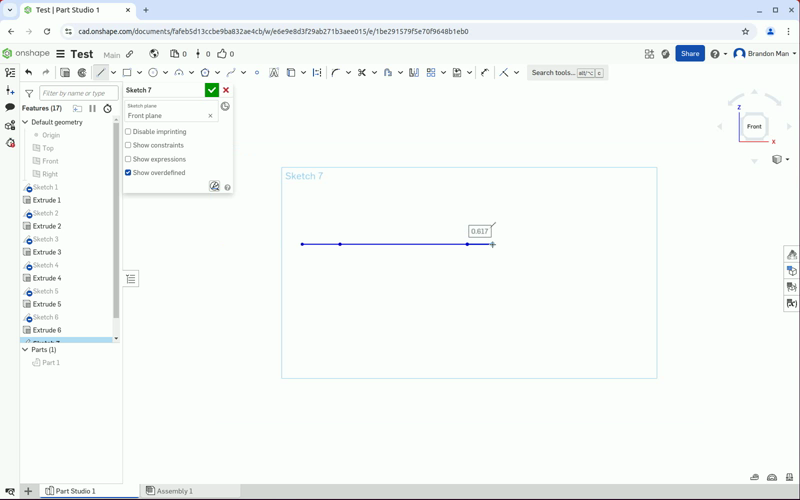
scroll(-6)
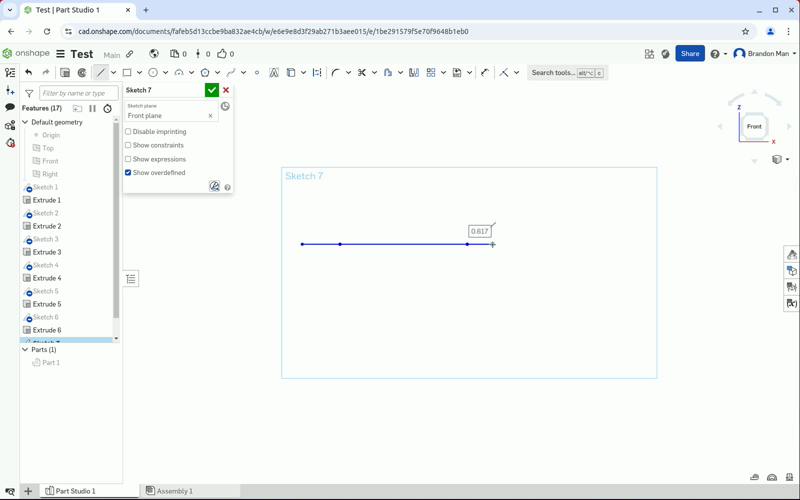
scroll(-6)
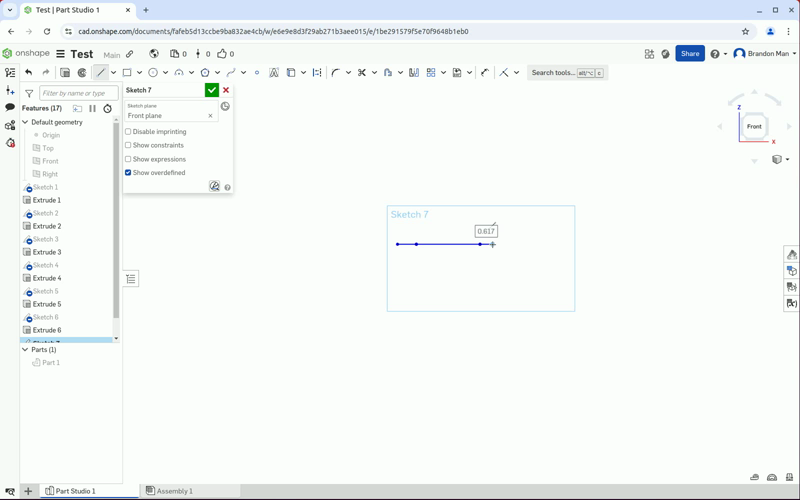
scroll(-6)
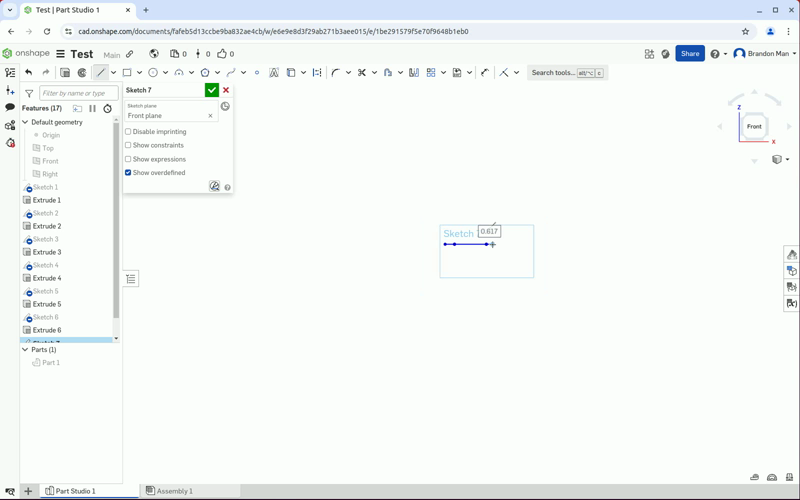
scroll(-6)
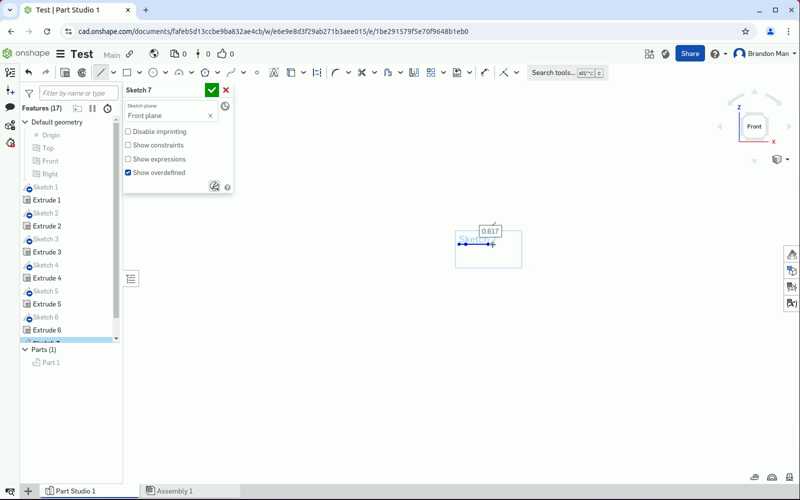
key_up(shift)
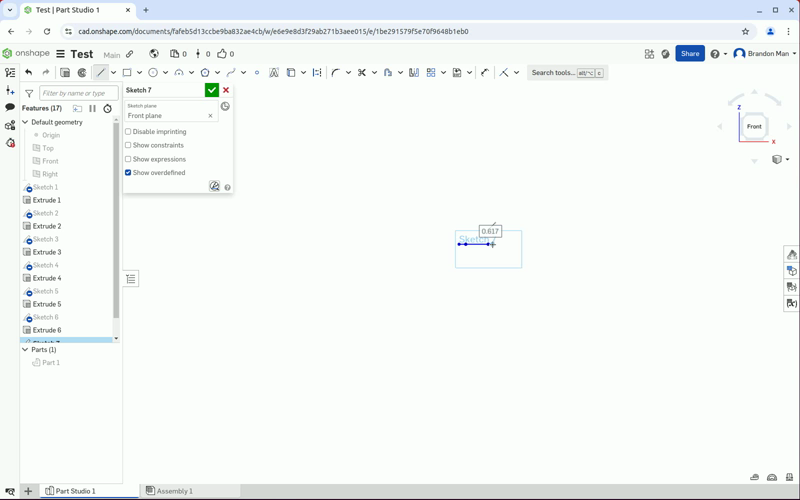
key_down(shift)
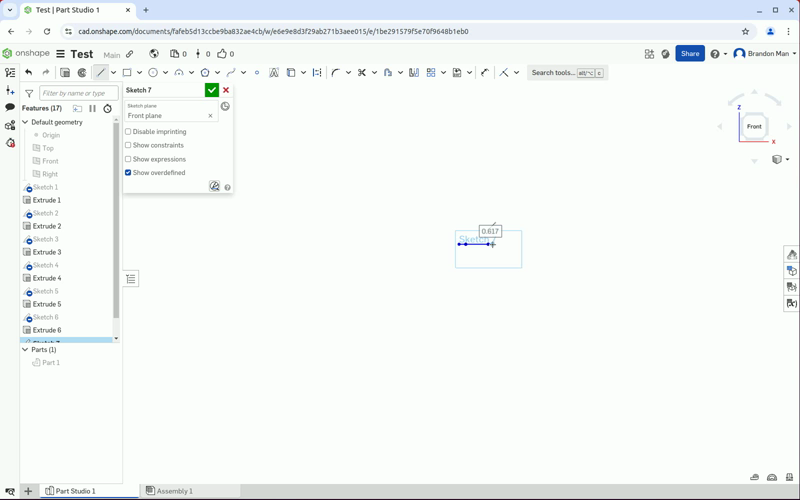
mouse_move(522, 244)
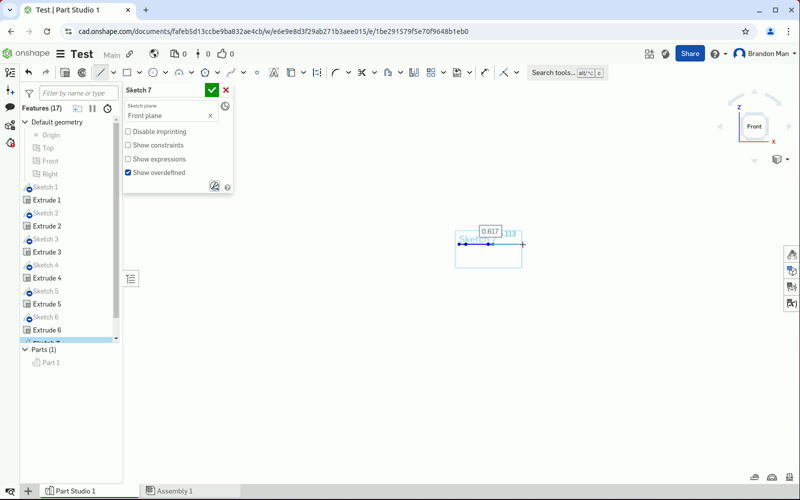
mouse_move(515, 244)
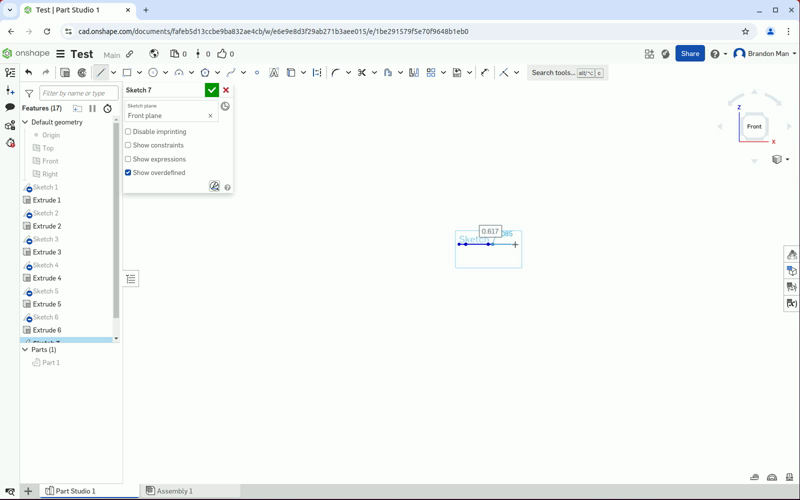
click(515, 244)
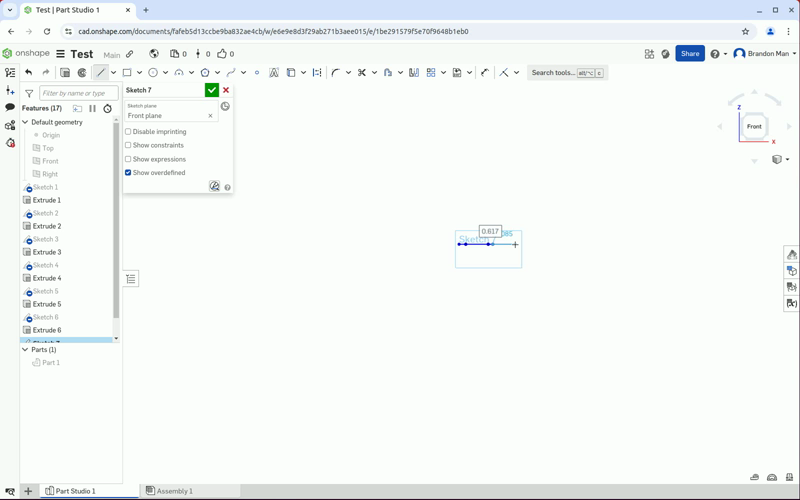
key_up(shift)
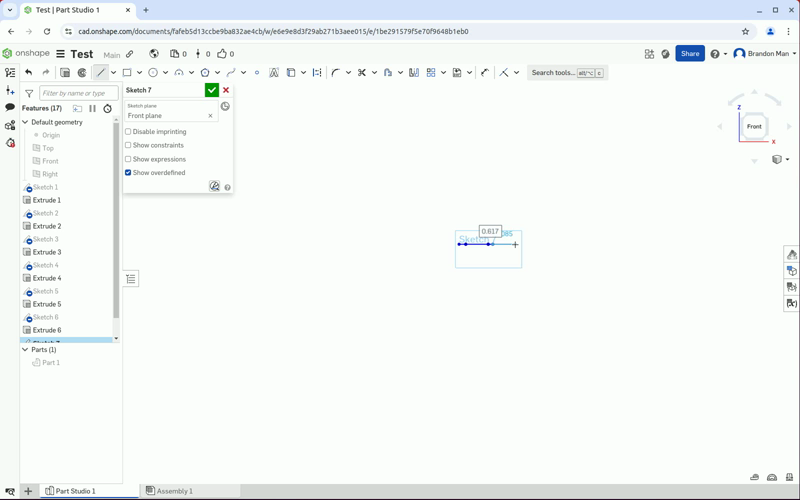
key_down(shift)
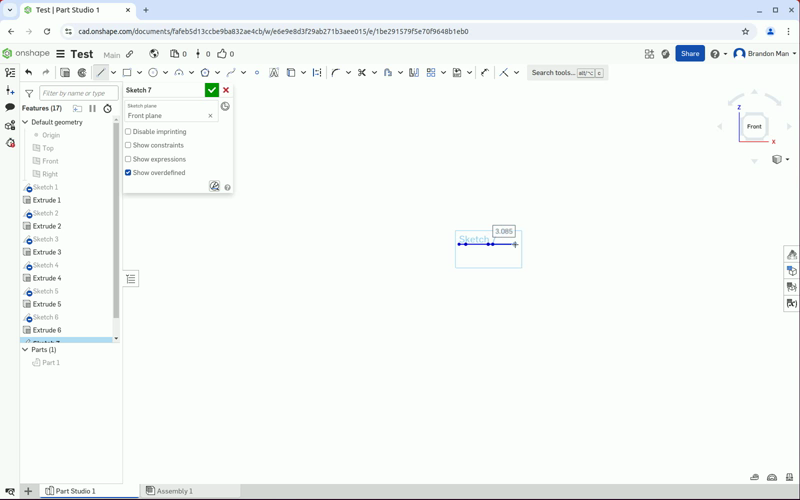
mouse_move(545, 244)
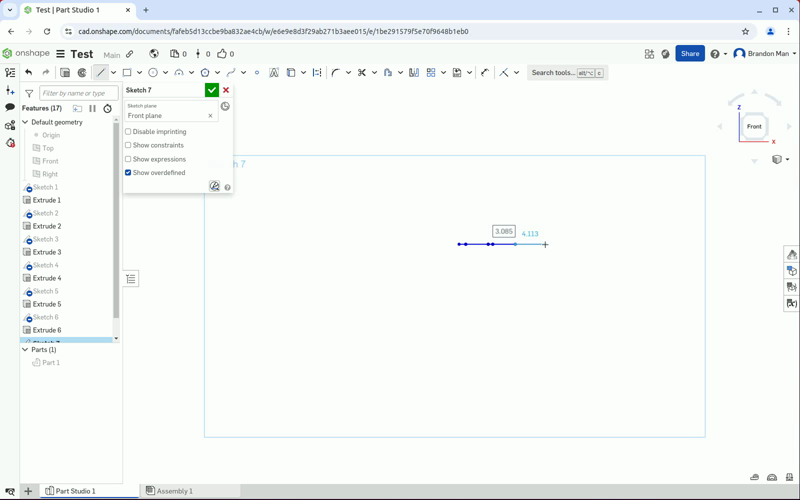
mouse_move(518, 244)
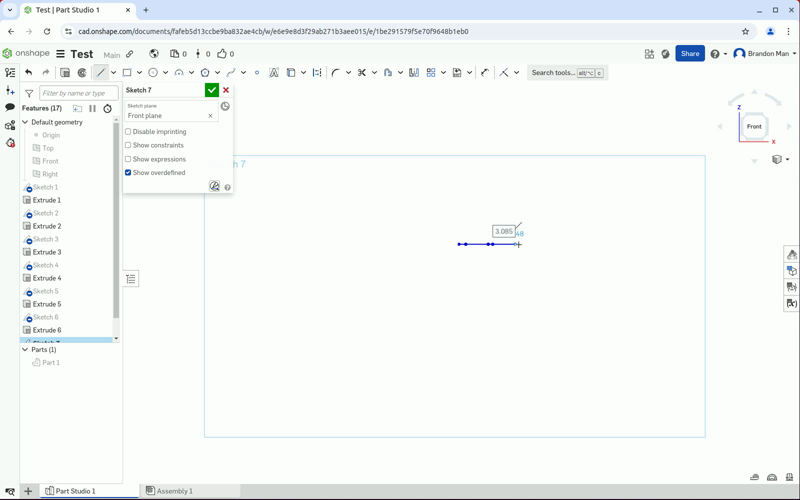
scroll(6)
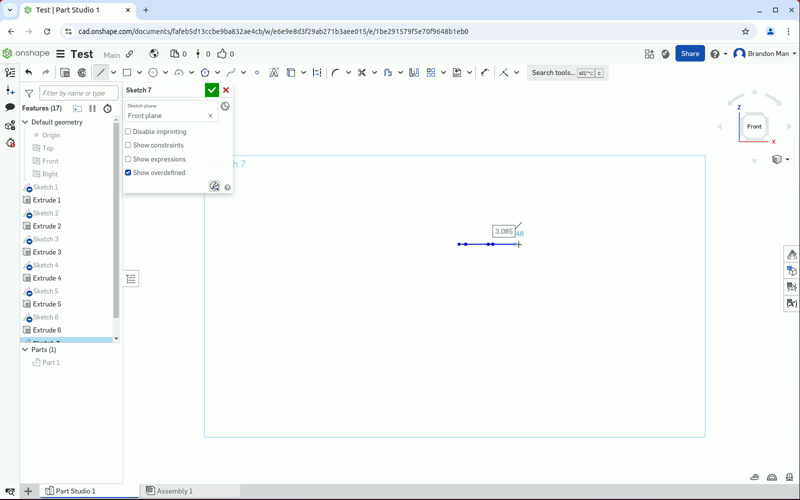
scroll(6)
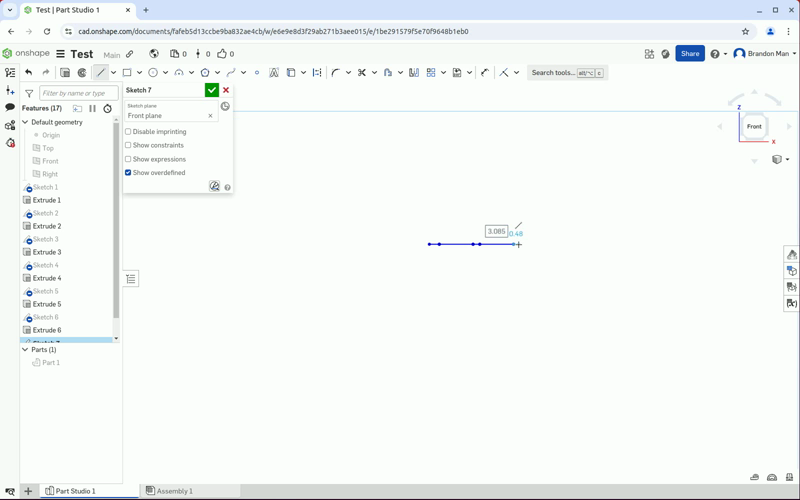
scroll(6)
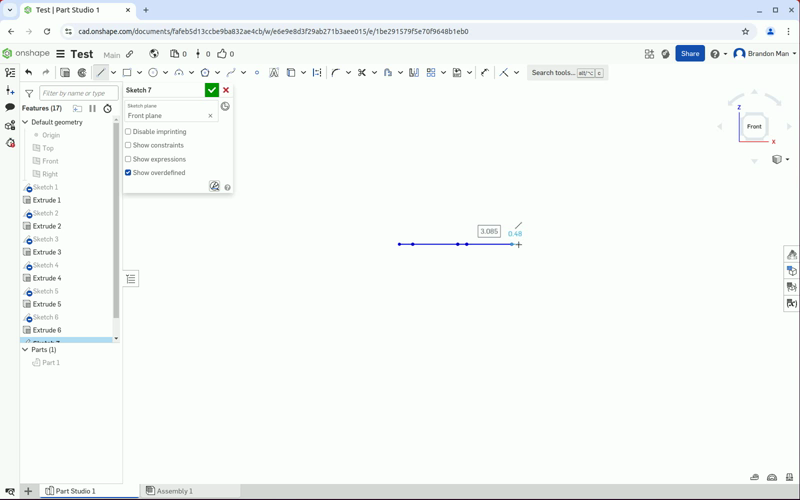
scroll(6)
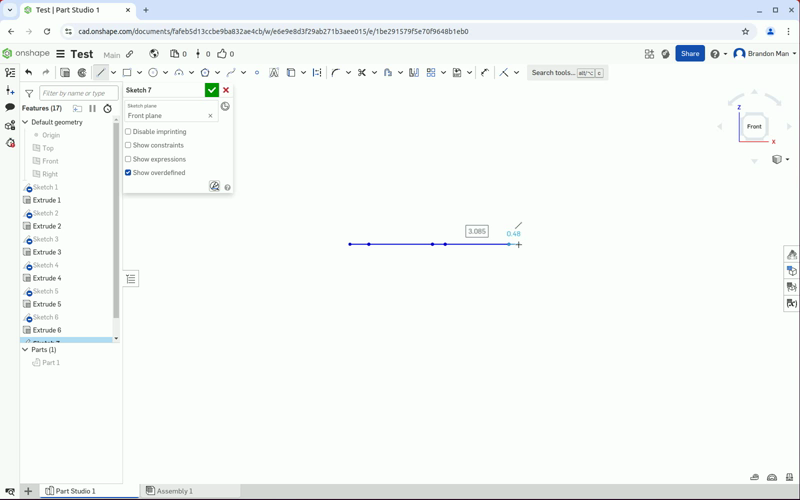
scroll(6)
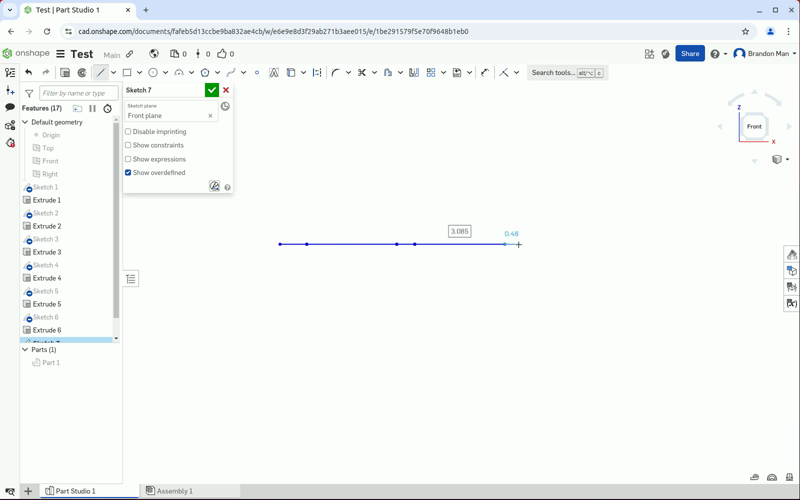
scroll(6)
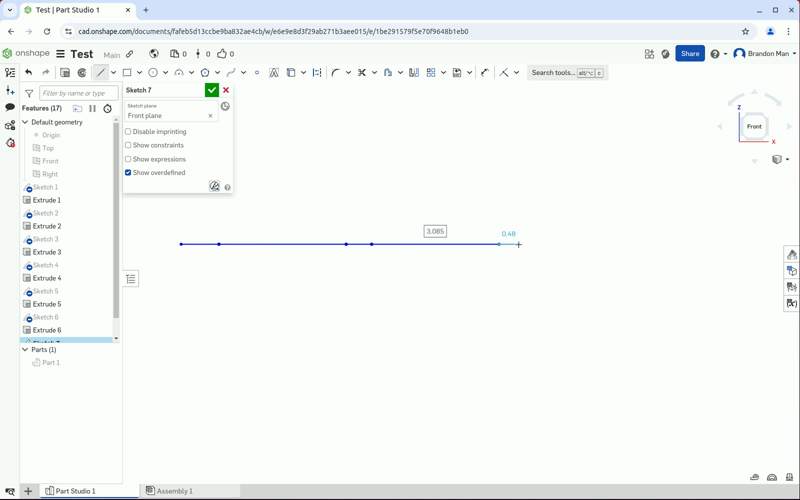
scroll(6)
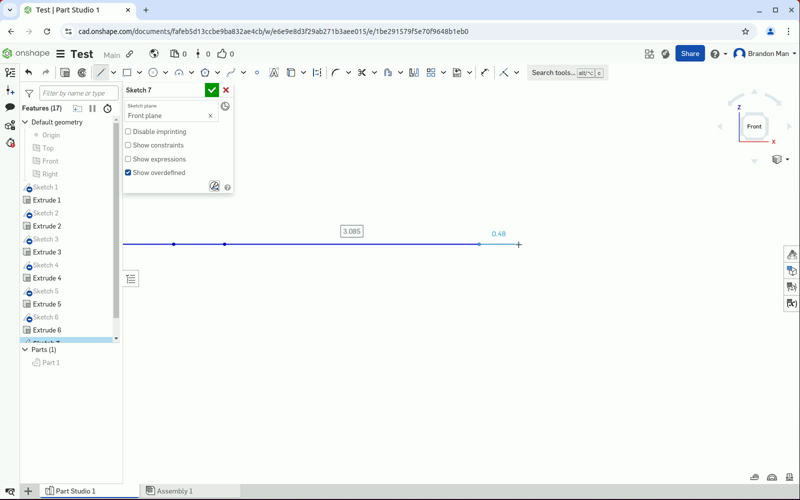
click(518, 244)
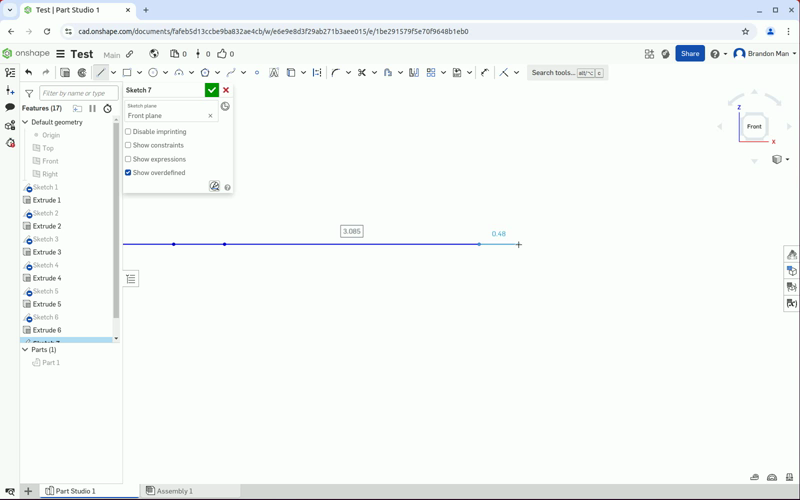
scroll(-6)
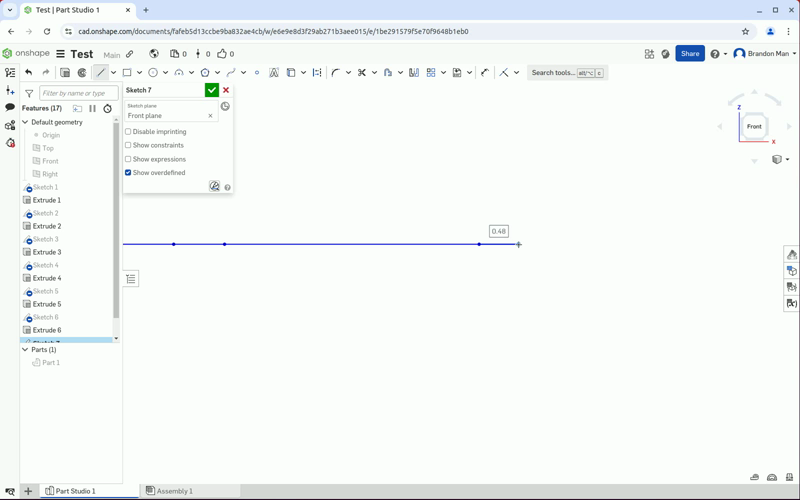
scroll(-6)
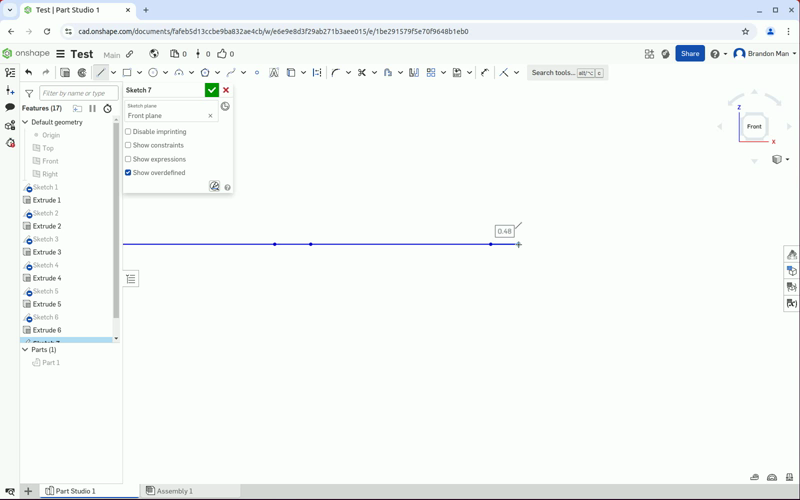
scroll(-6)
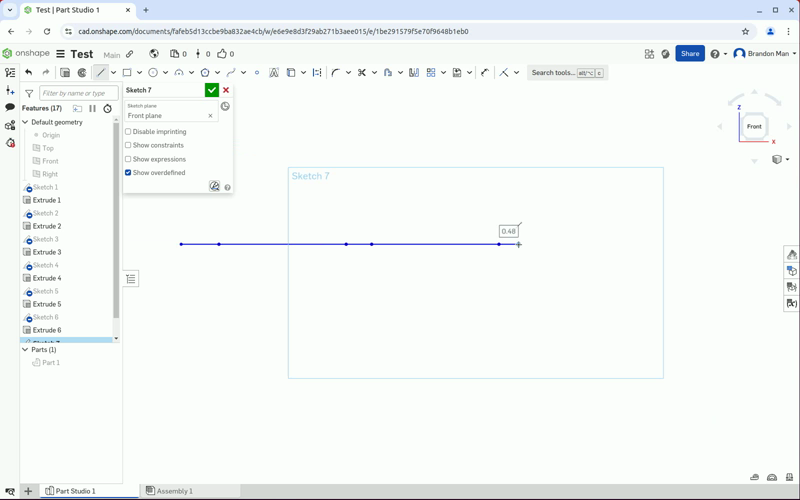
scroll(-6)
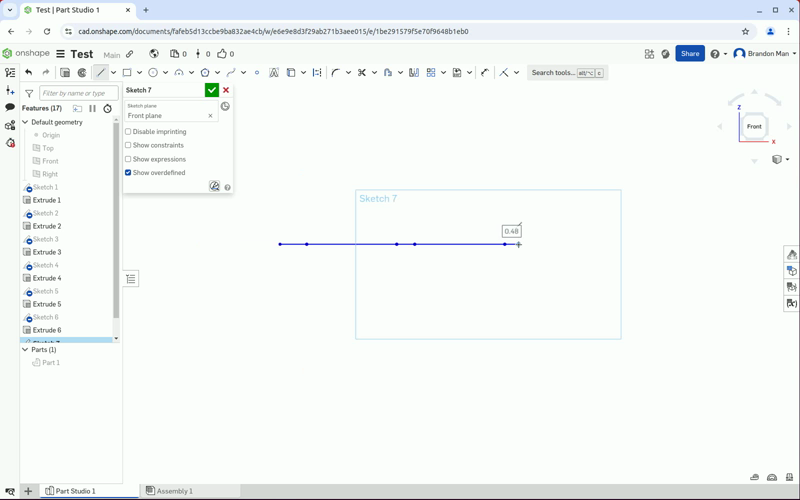
scroll(-6)
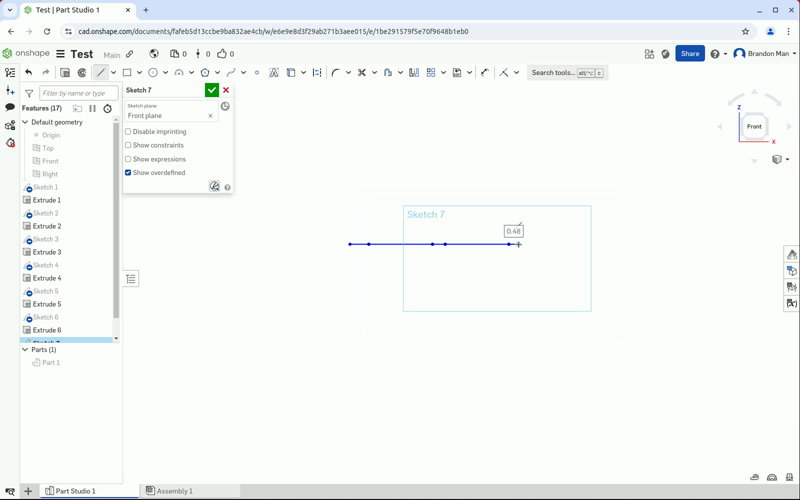
scroll(-6)
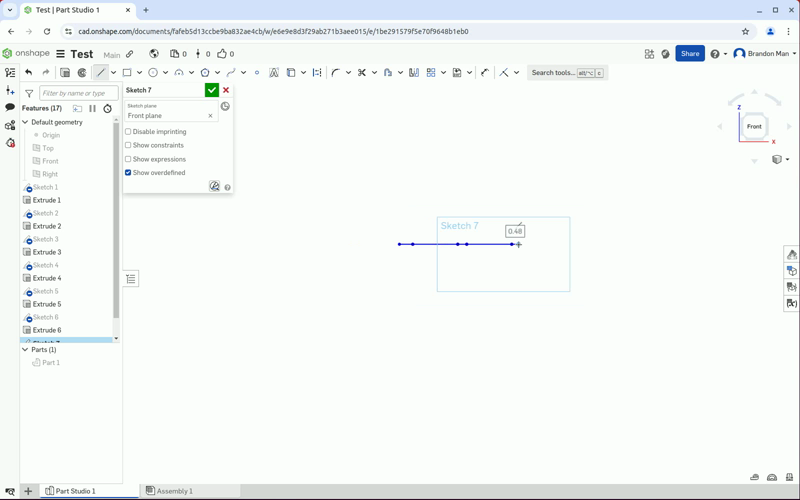
scroll(-6)
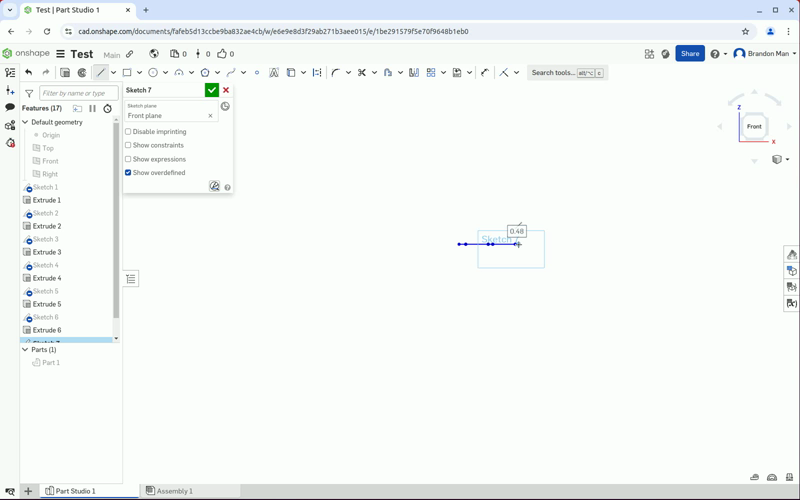
key_up(shift)
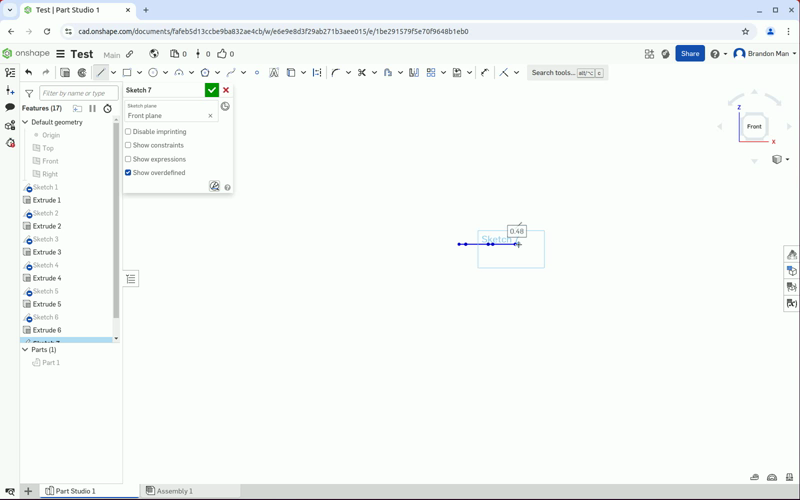
key_down(shift)
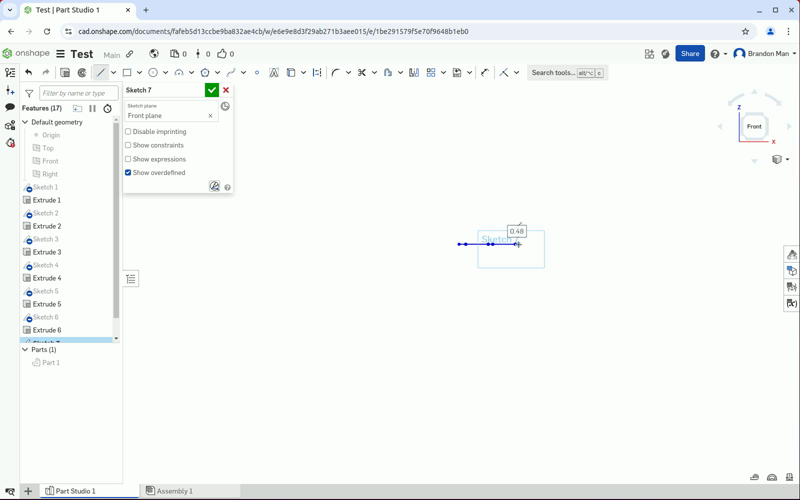
mouse_move(548, 244)
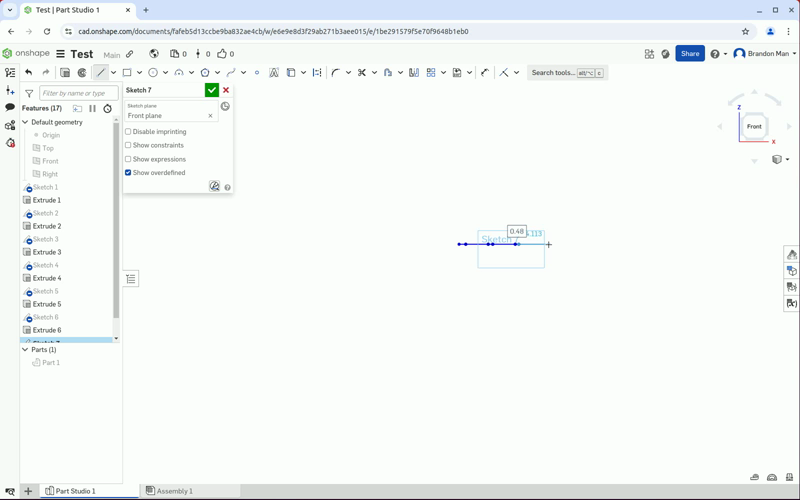
mouse_move(541, 244)
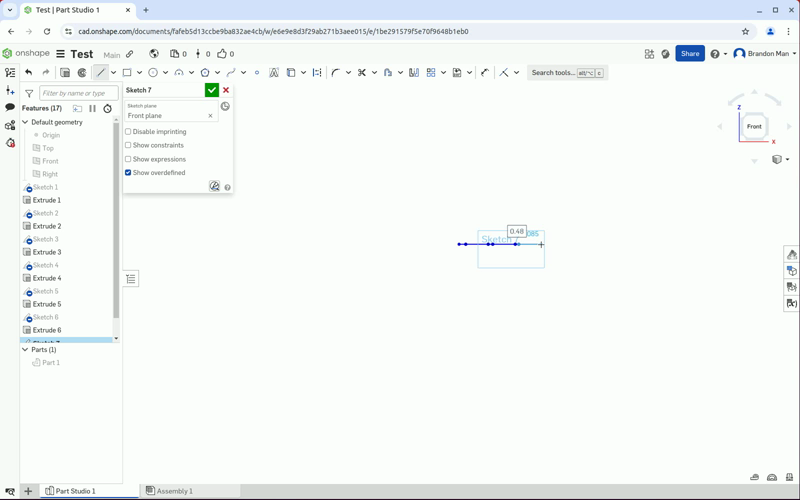
click(541, 244)
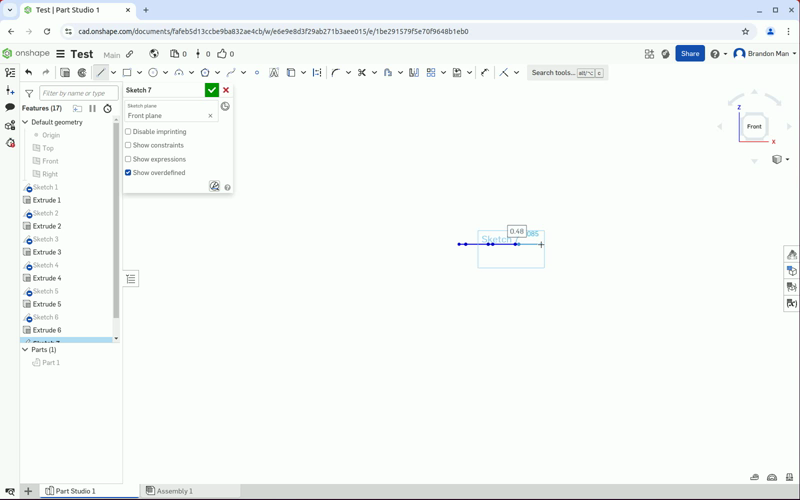
key_up(shift)
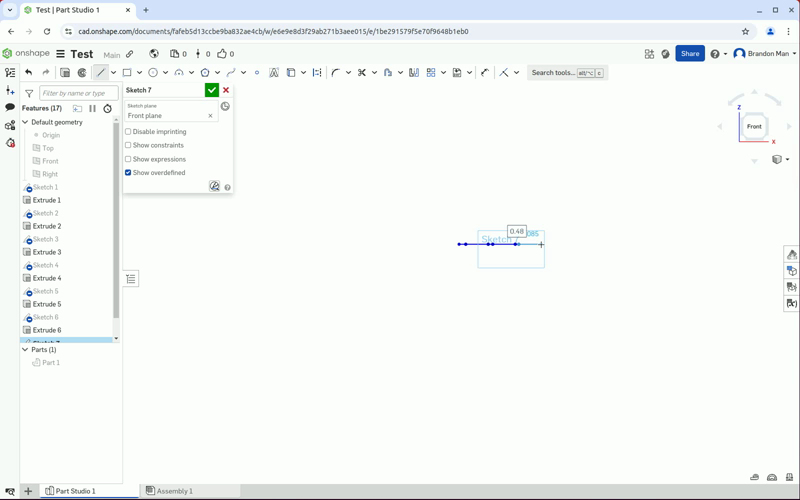
key_down(shift)
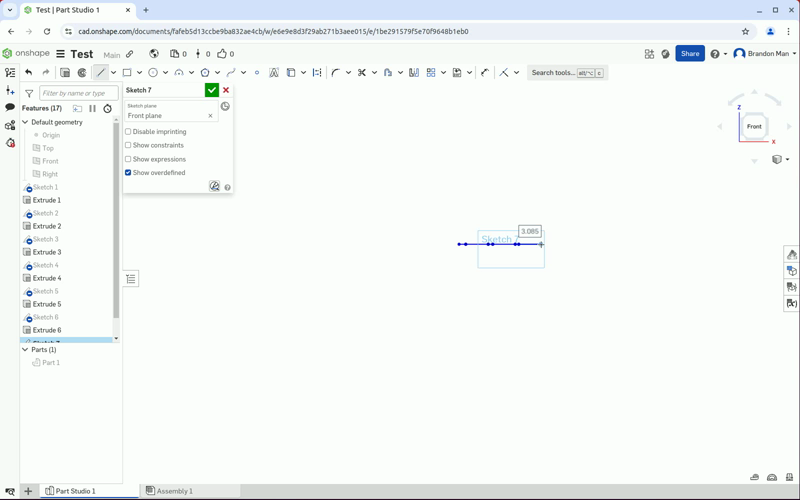
mouse_move(571, 244)
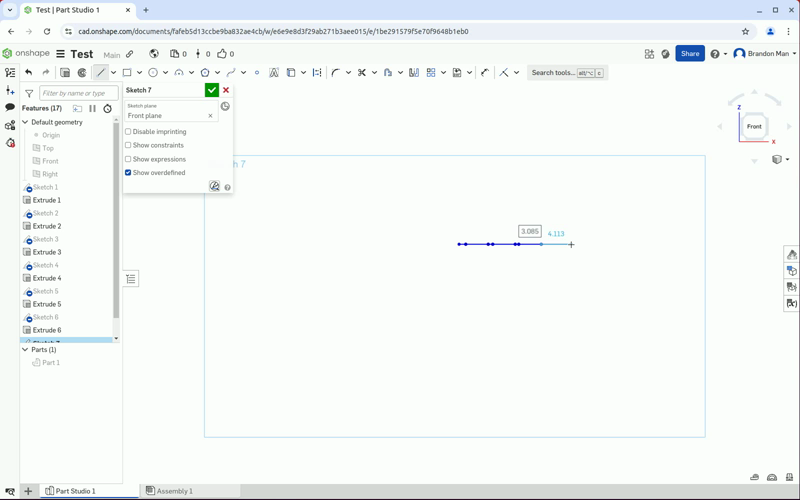
mouse_move(546, 244)
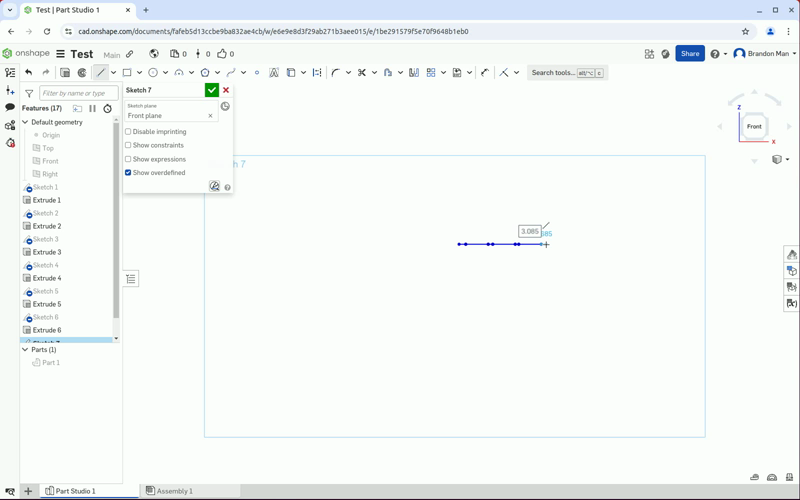
scroll(6)
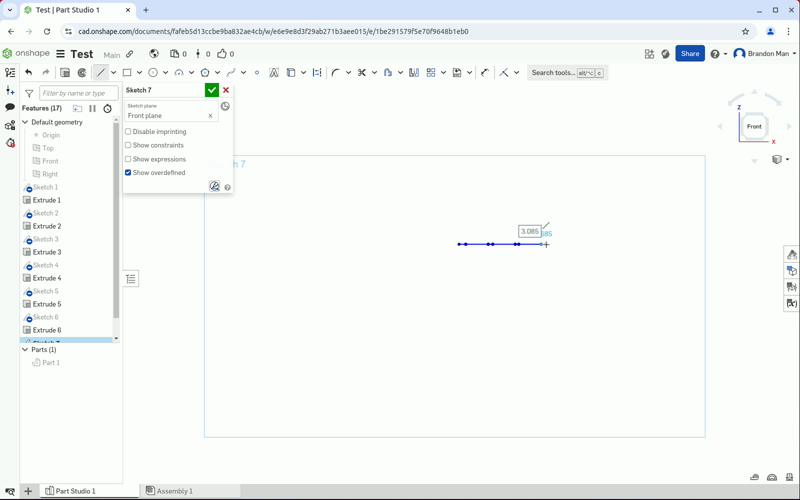
scroll(6)
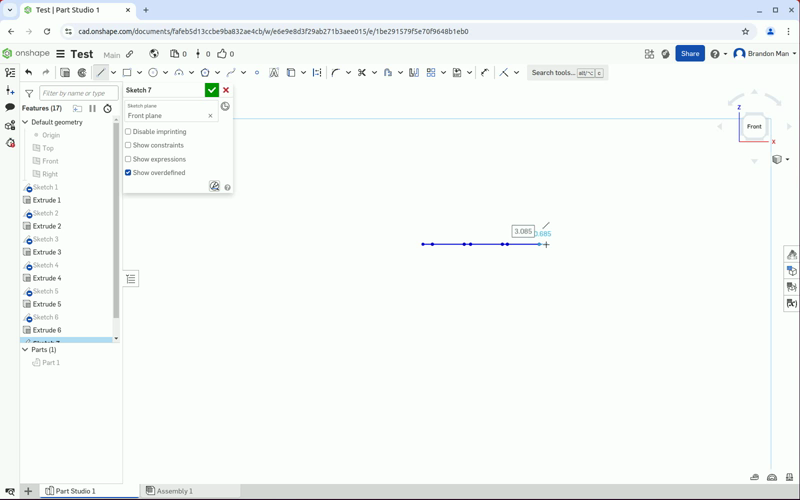
scroll(6)
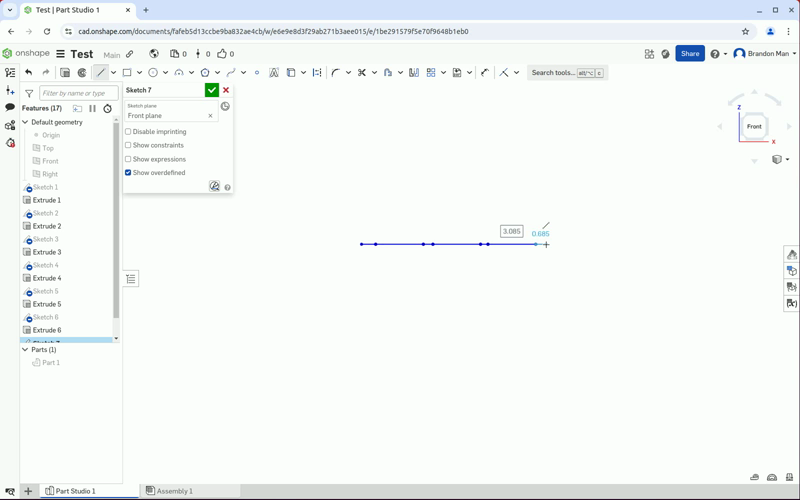
scroll(6)
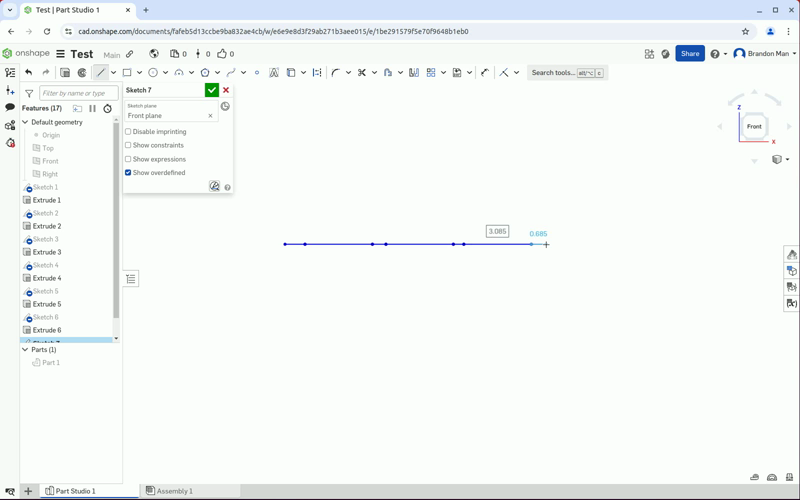
scroll(6)
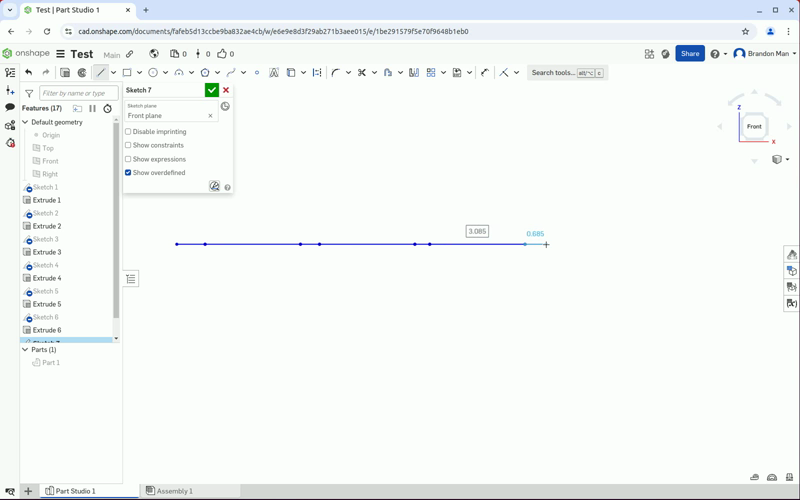
scroll(6)
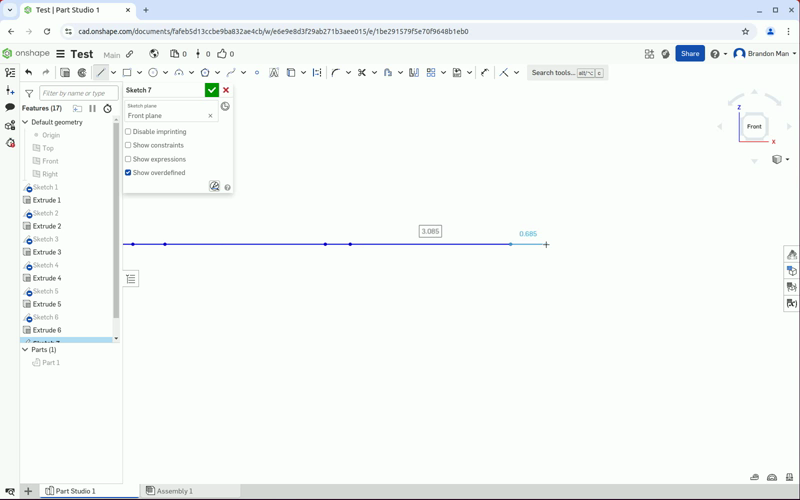
scroll(6)
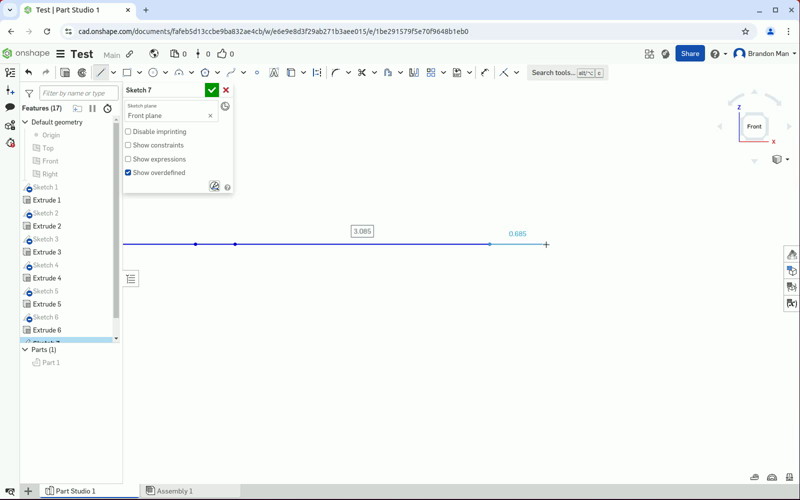
click(546, 244)
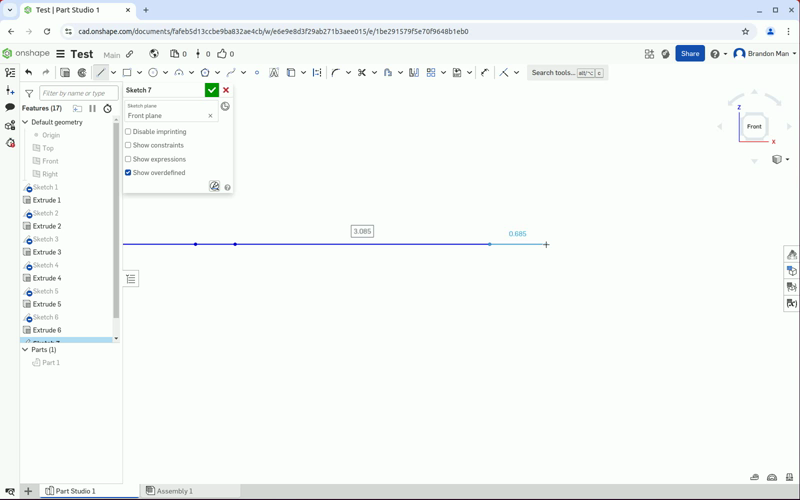
scroll(-6)
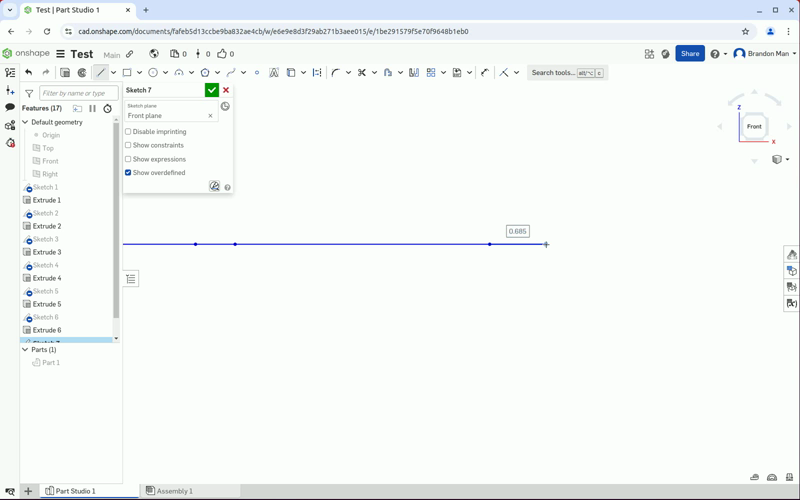
scroll(-6)
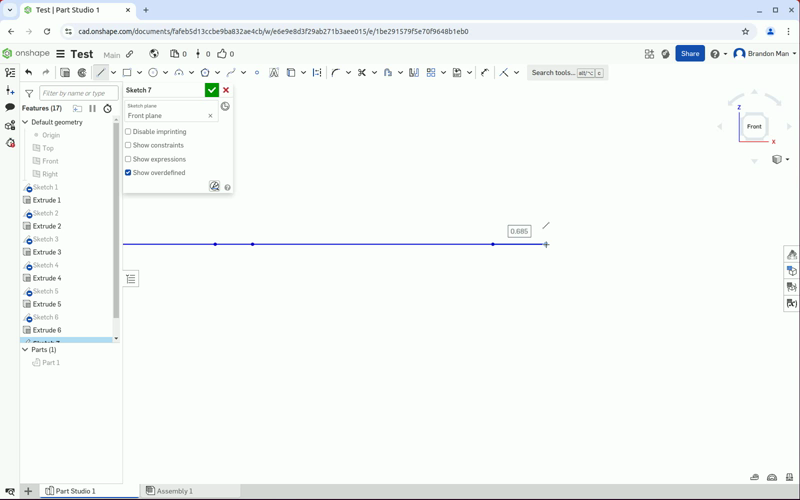
scroll(-6)
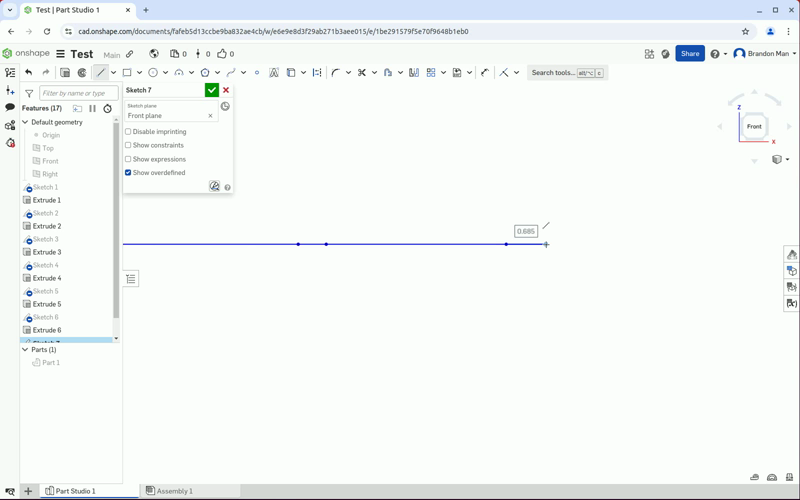
scroll(-6)
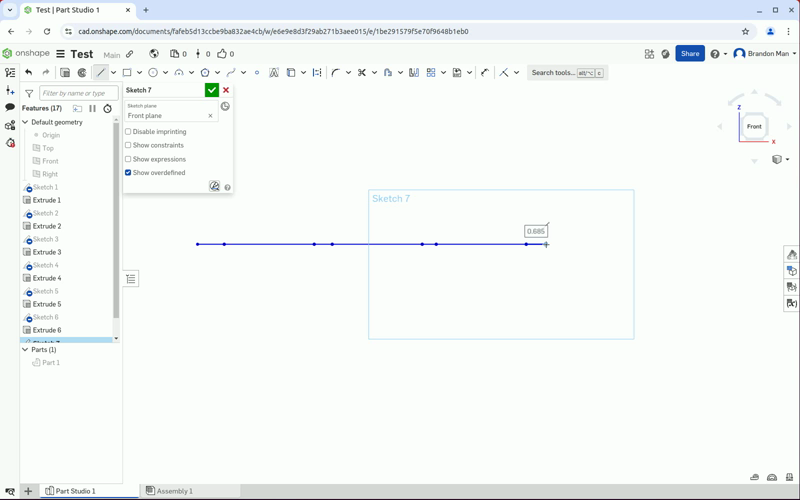
scroll(-6)
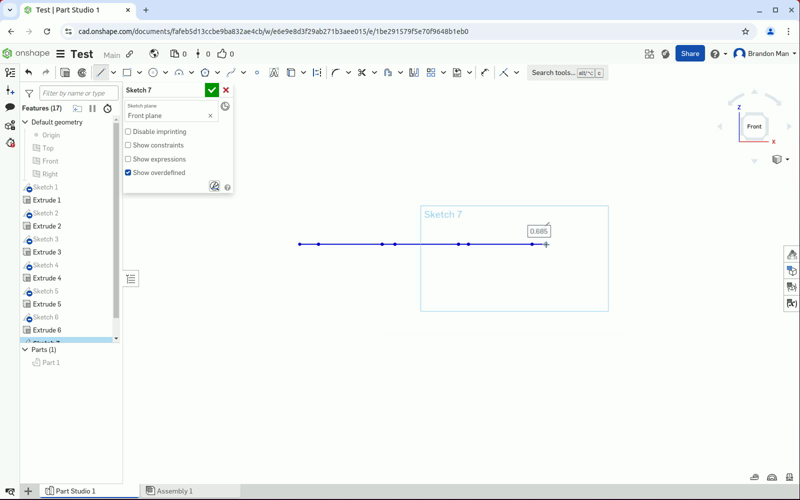
scroll(-6)
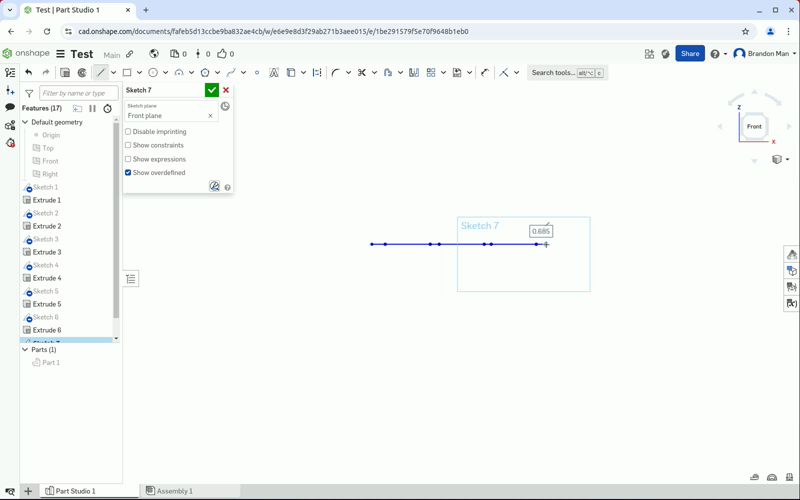
scroll(-6)
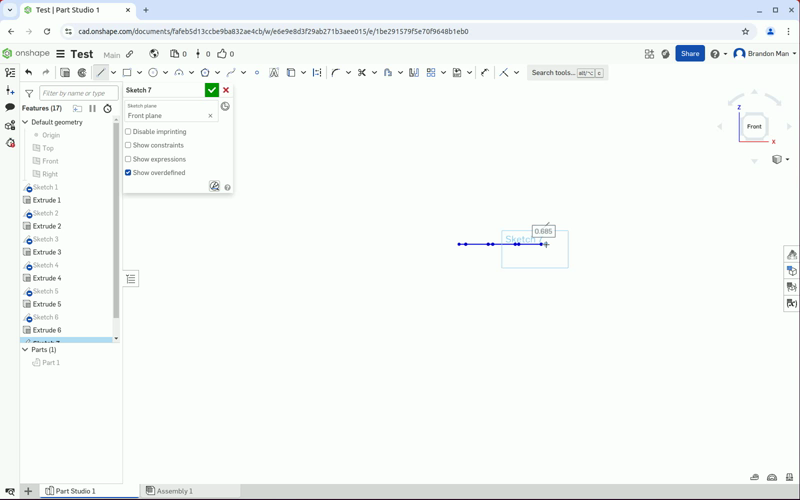
key_up(shift)
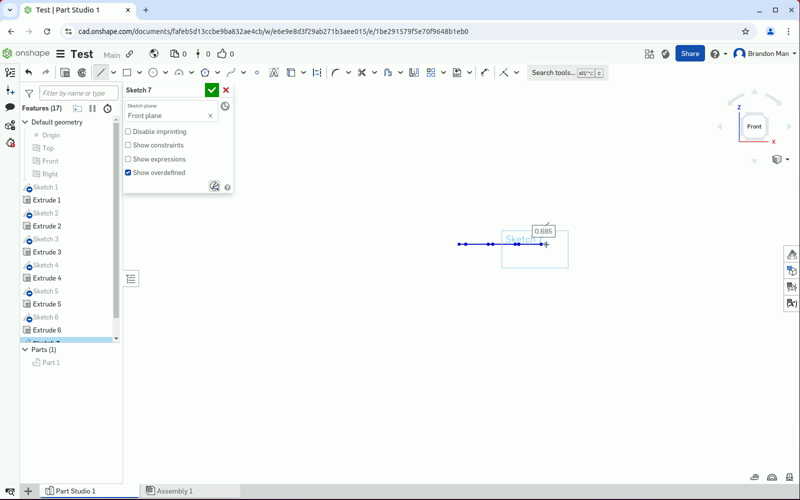
key_down(shift)
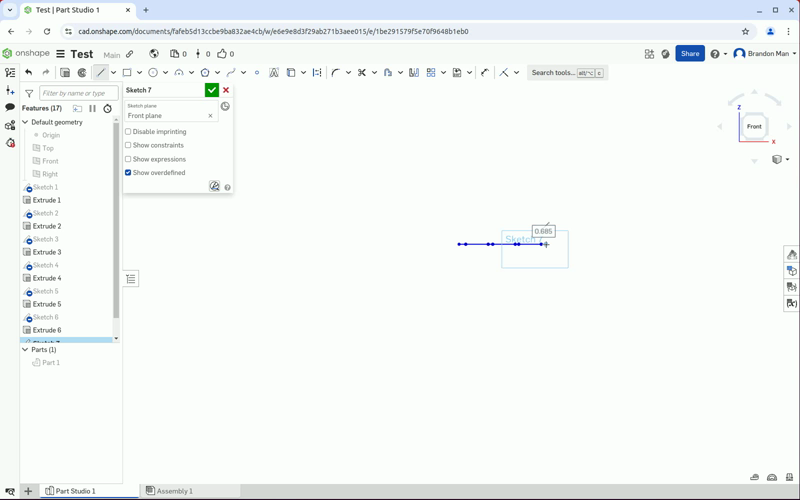
mouse_move(576, 244)
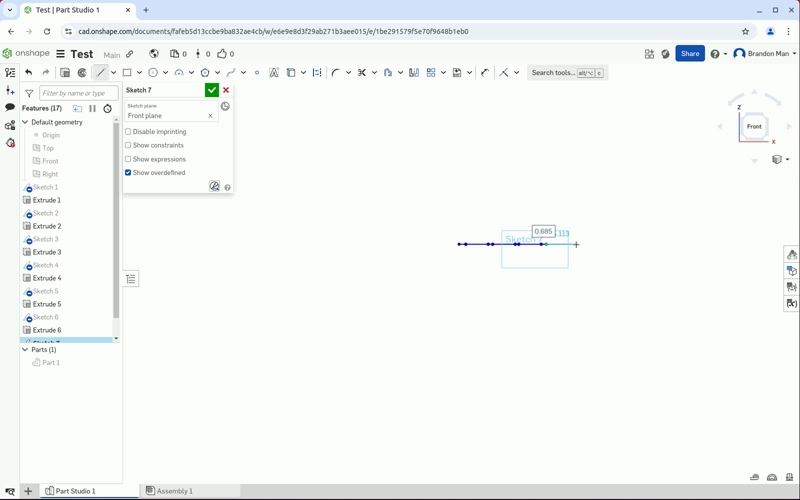
mouse_move(568, 244)
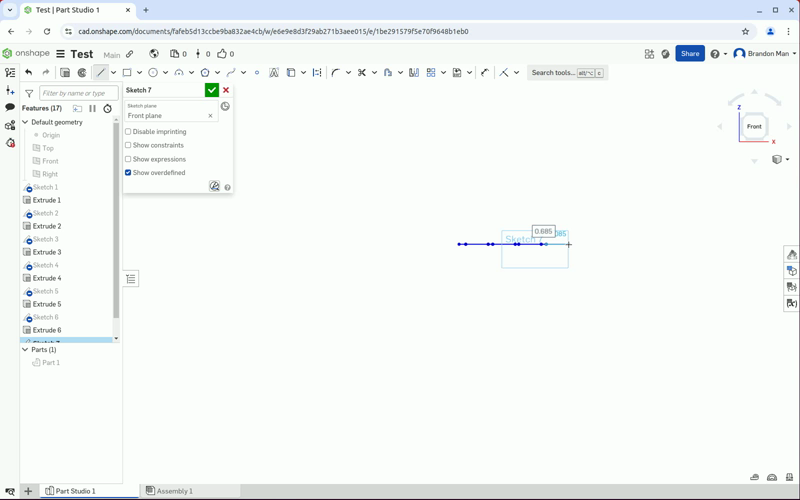
click(568, 244)
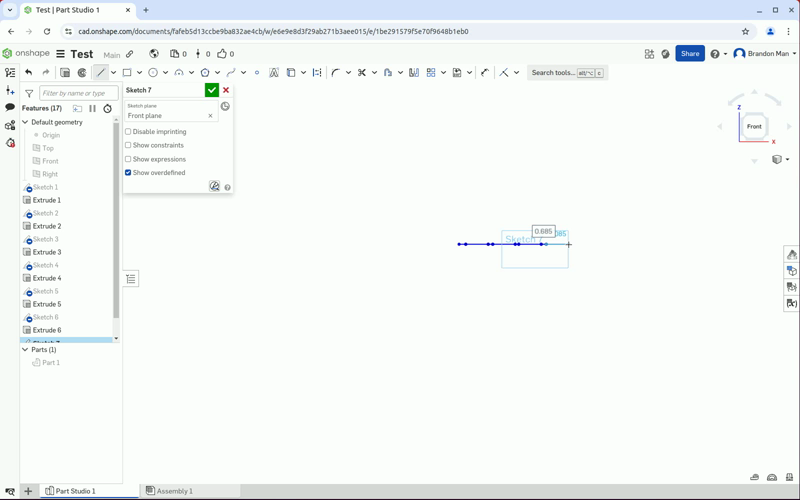
key_up(shift)
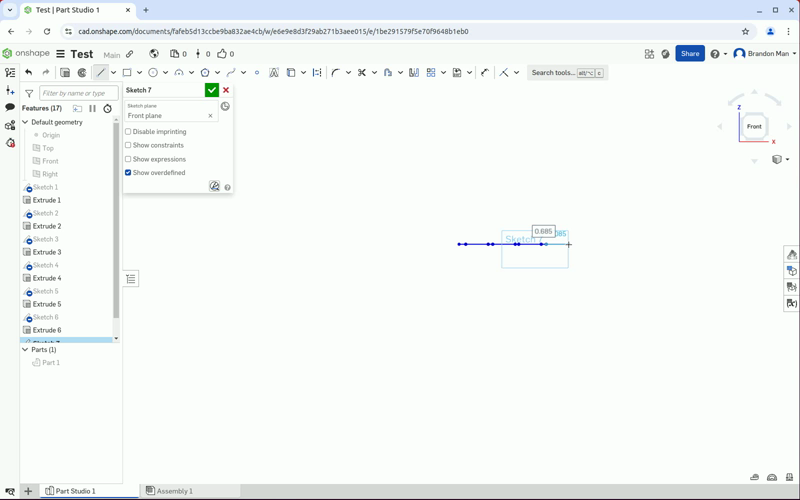
key_down(shift)
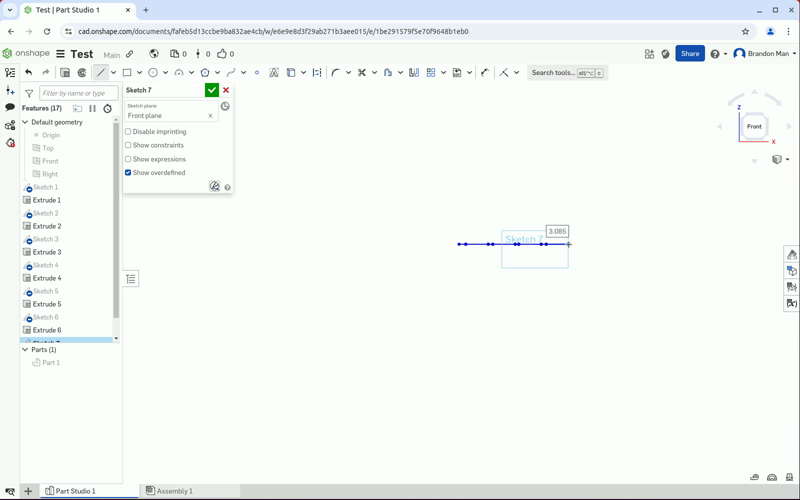
mouse_move(589, 244)
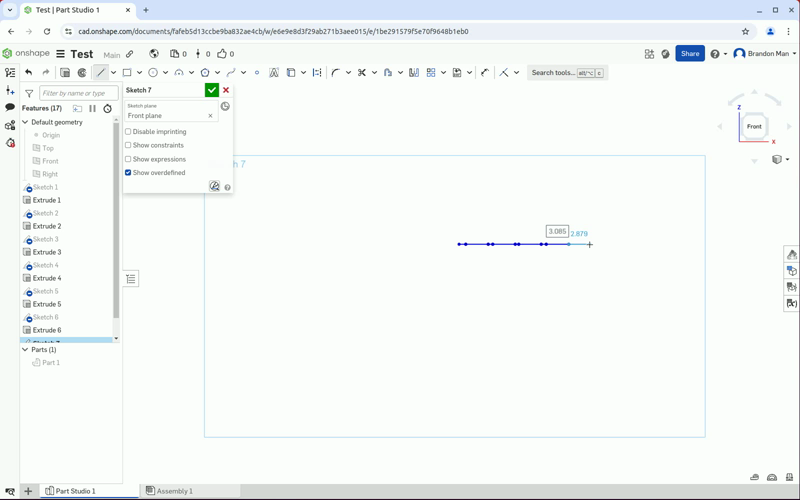
mouse_move(573, 244)
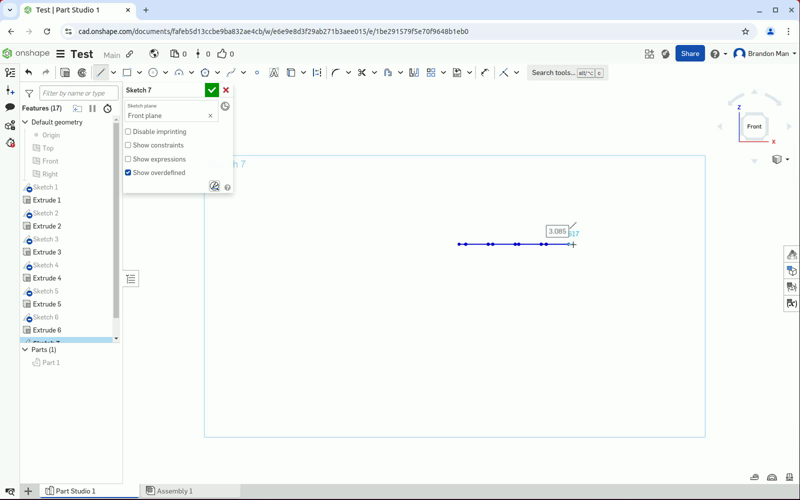
scroll(6)
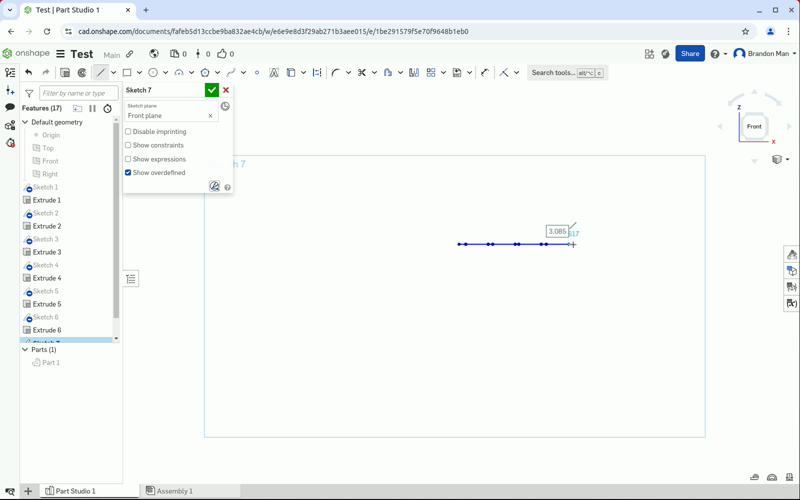
scroll(6)
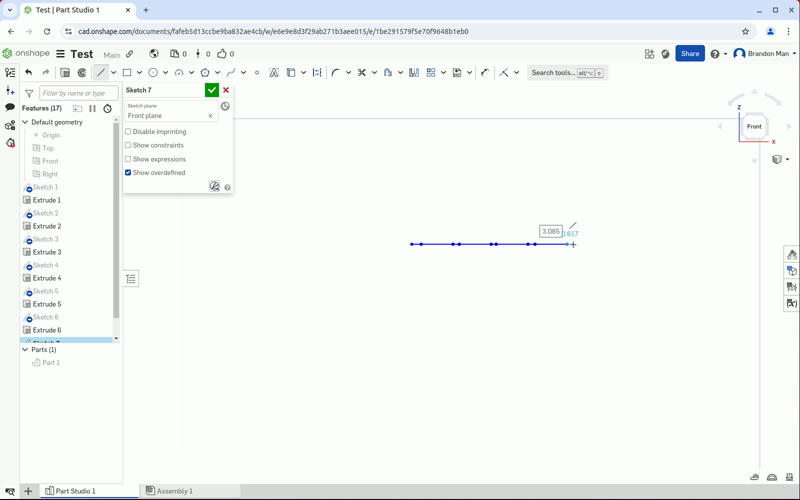
scroll(6)
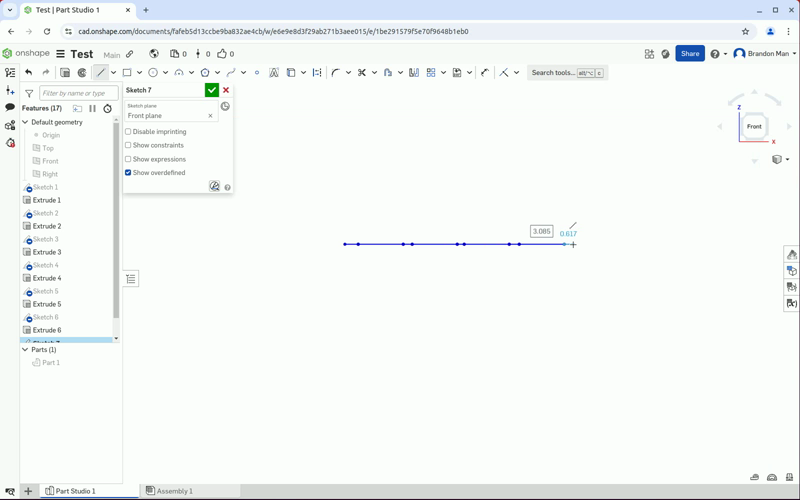
scroll(6)
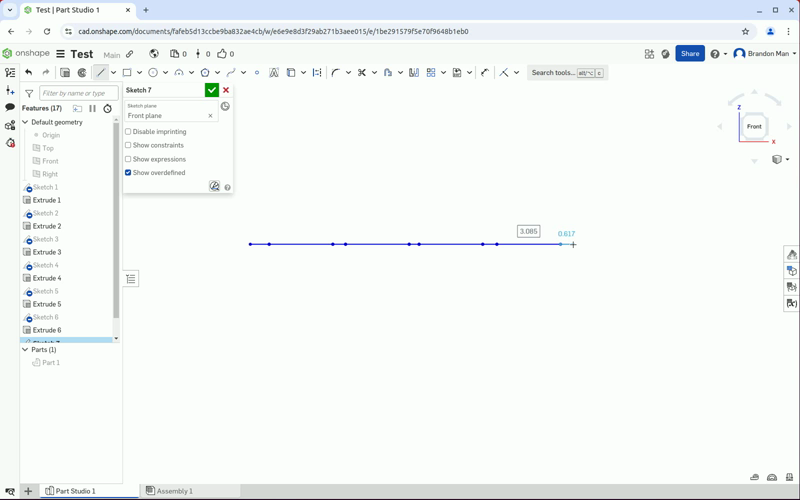
scroll(6)
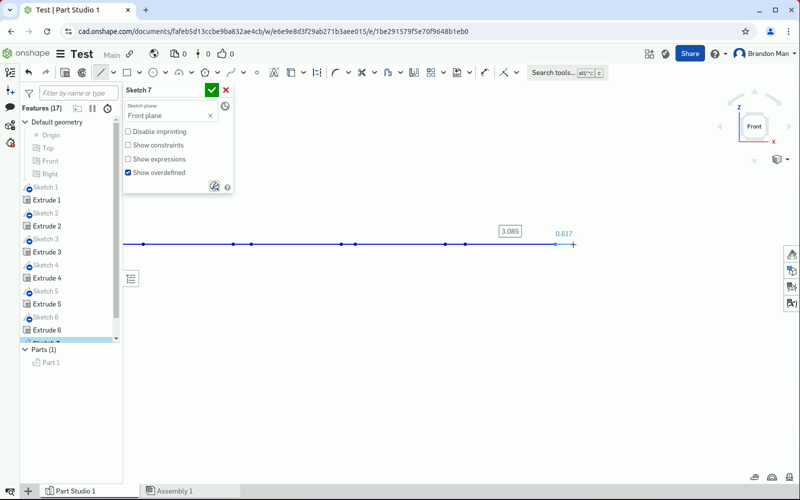
scroll(6)
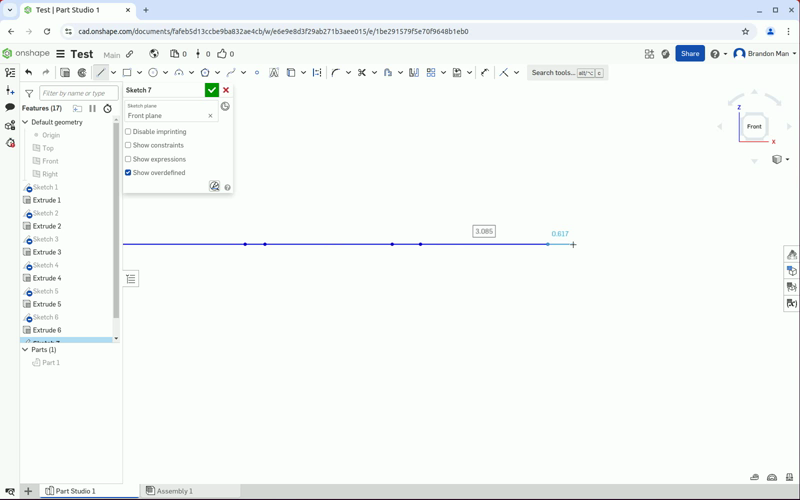
scroll(6)
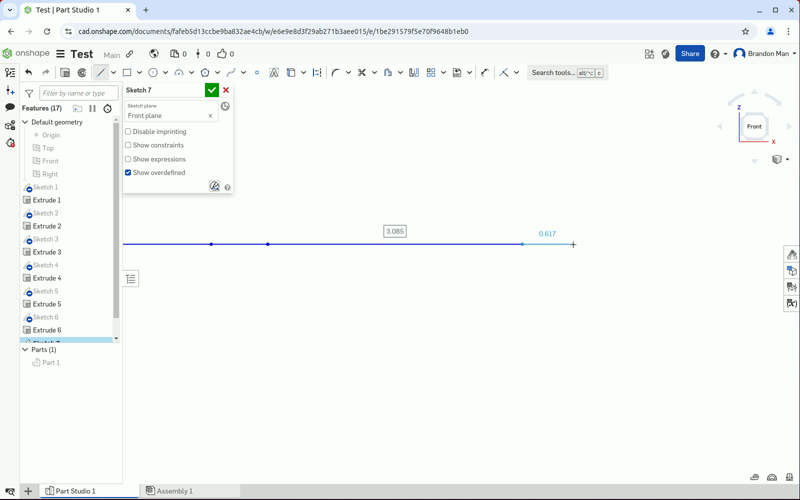
click(573, 244)
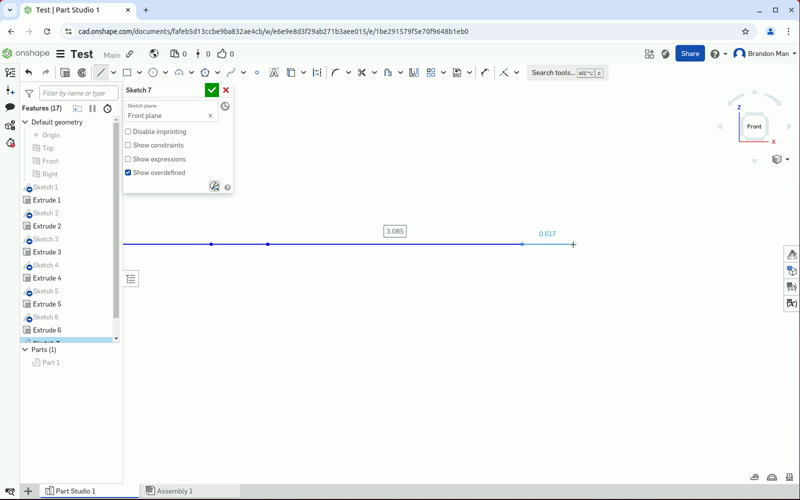
scroll(-6)
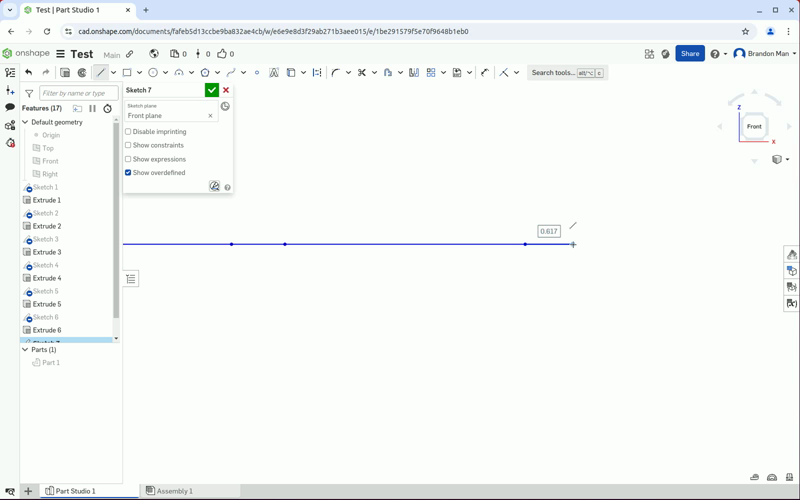
scroll(-6)
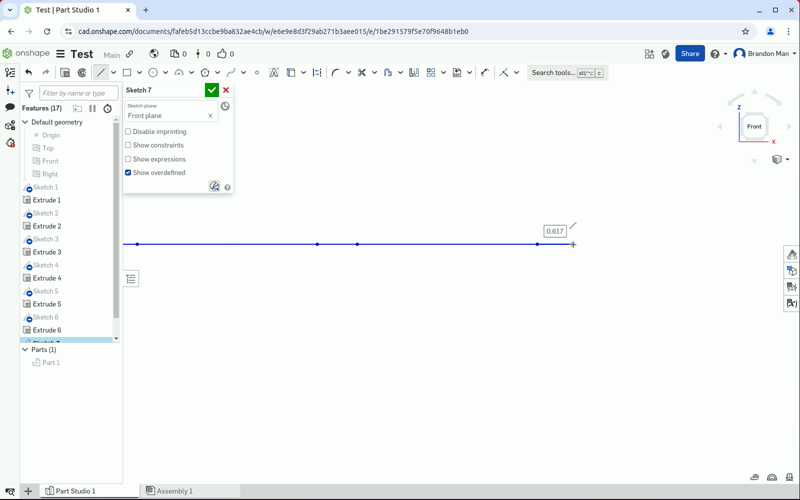
scroll(-6)
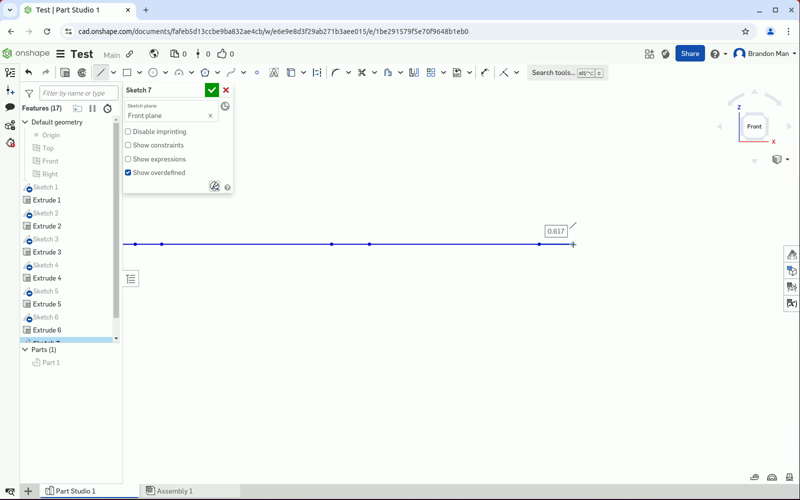
scroll(-6)
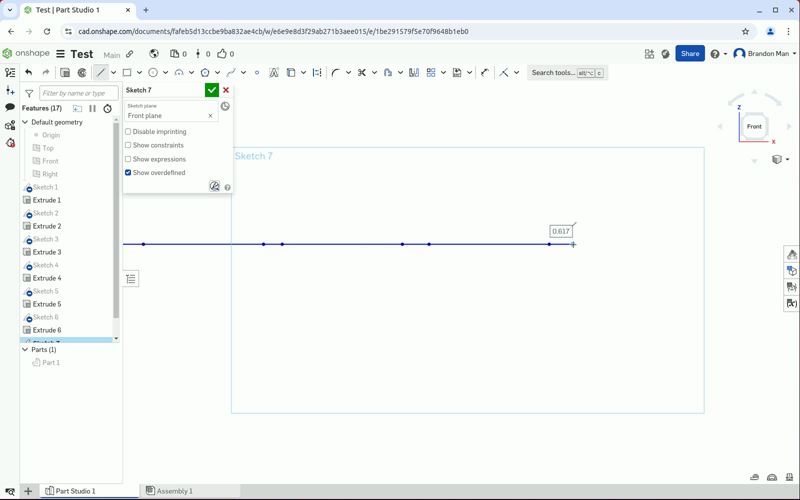
scroll(-6)
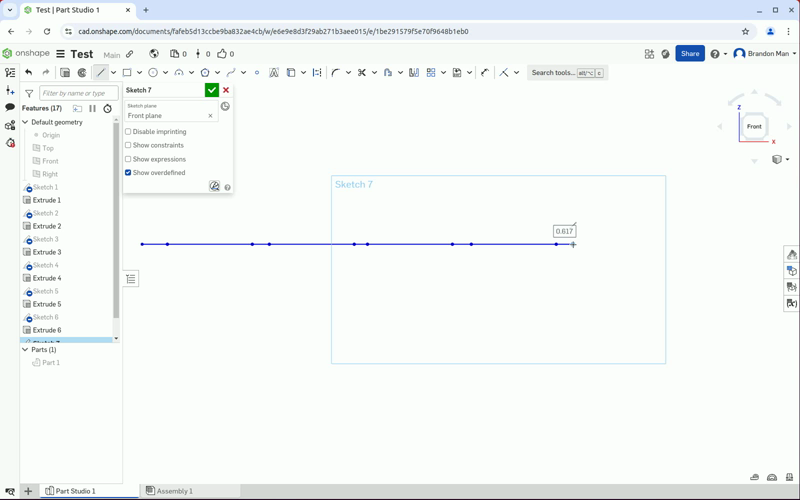
scroll(-6)
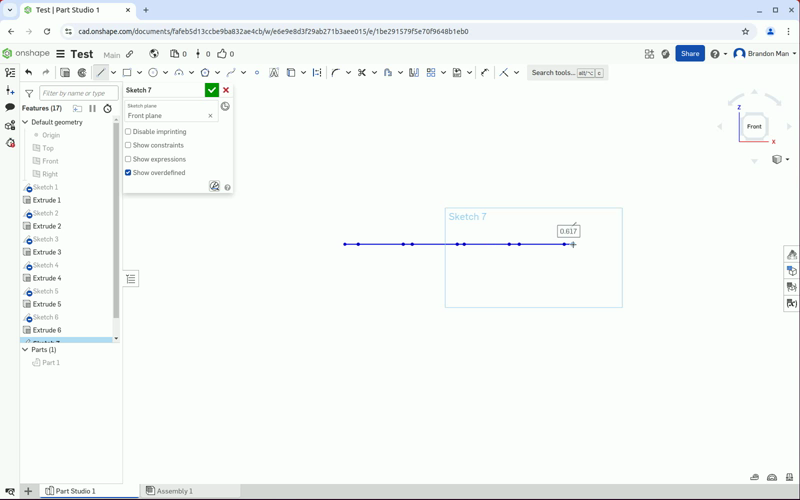
scroll(-6)
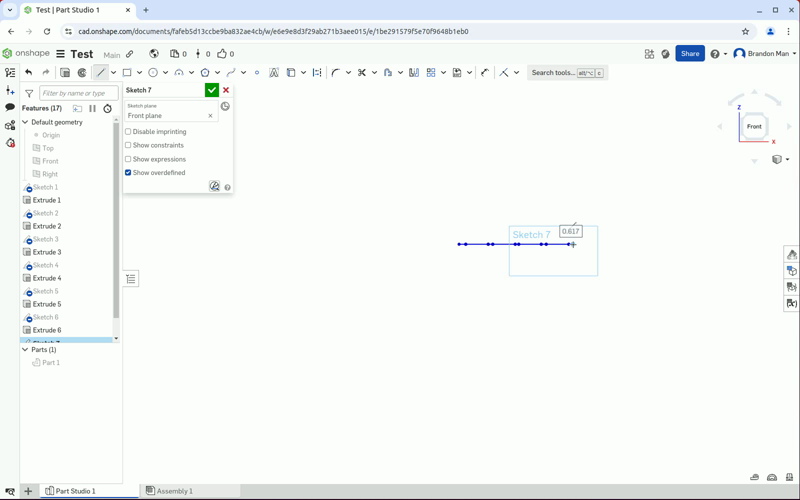
key_up(shift)
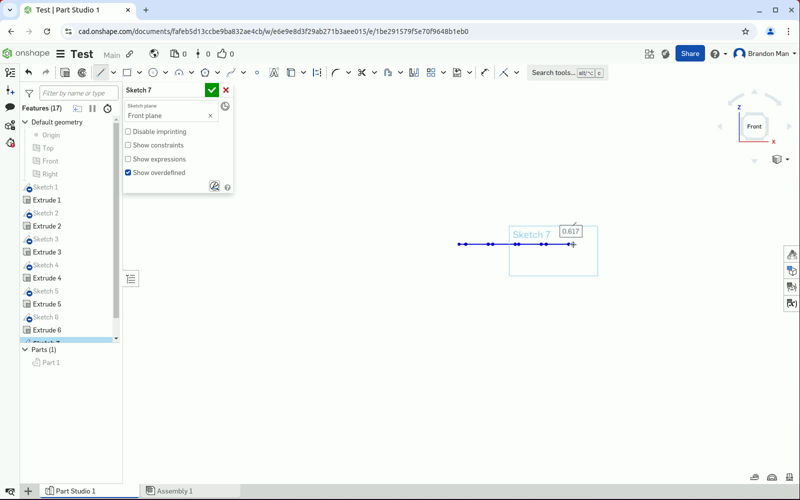
key_down(shift)
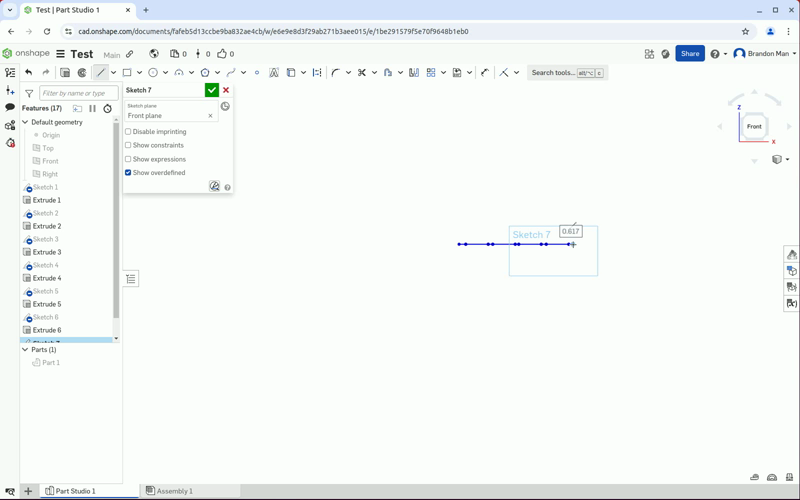
mouse_move(589, 244)
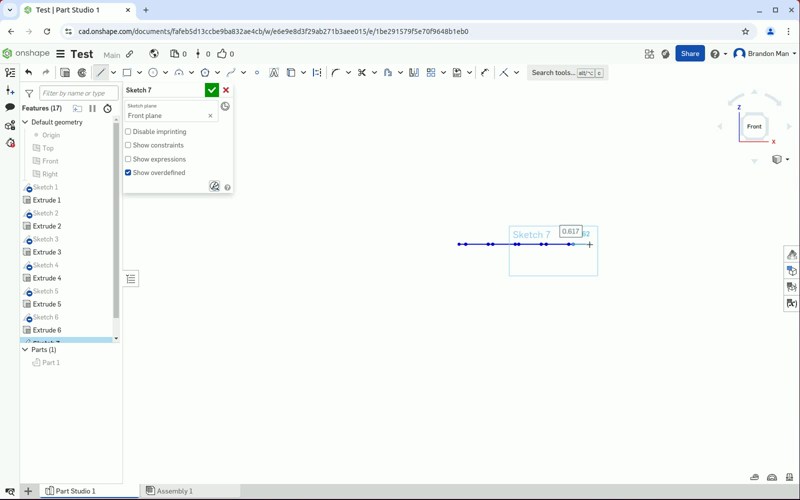
mouse_move(573, 239)
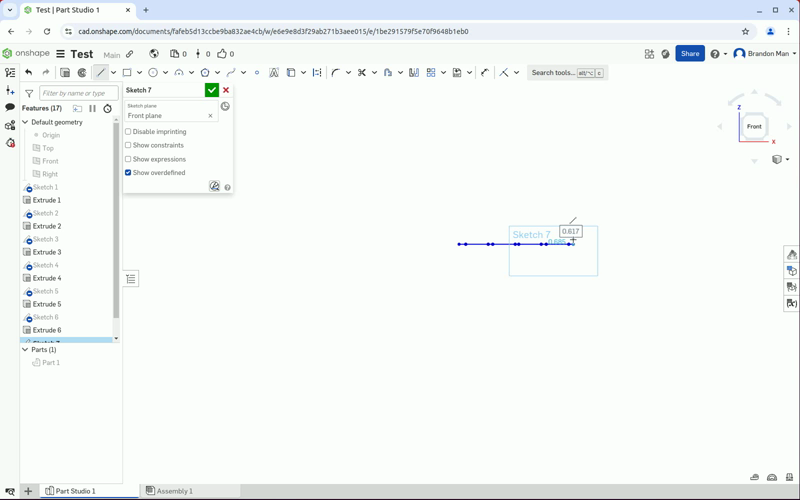
scroll(6)
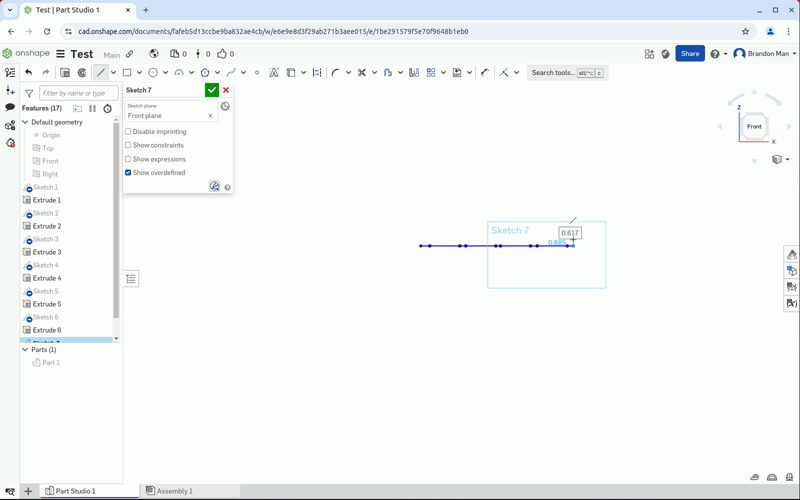
scroll(6)
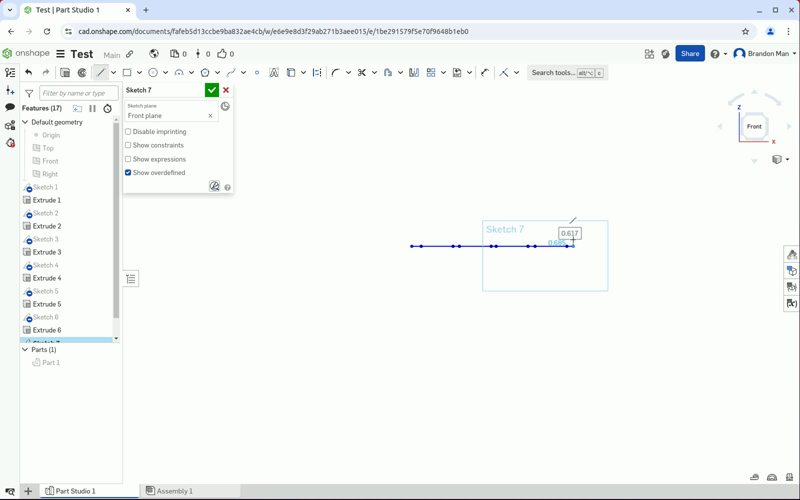
scroll(6)
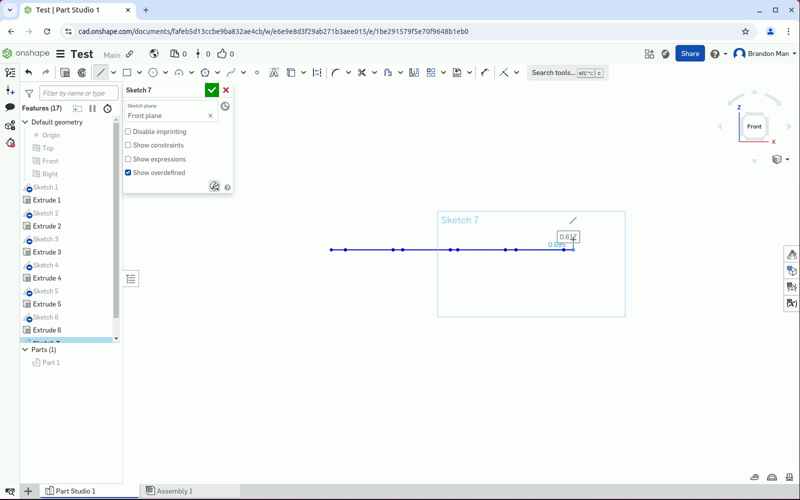
scroll(6)
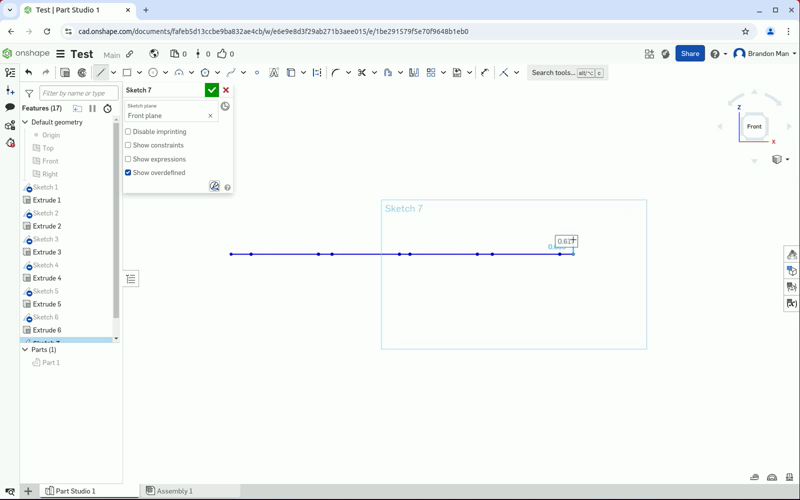
scroll(6)
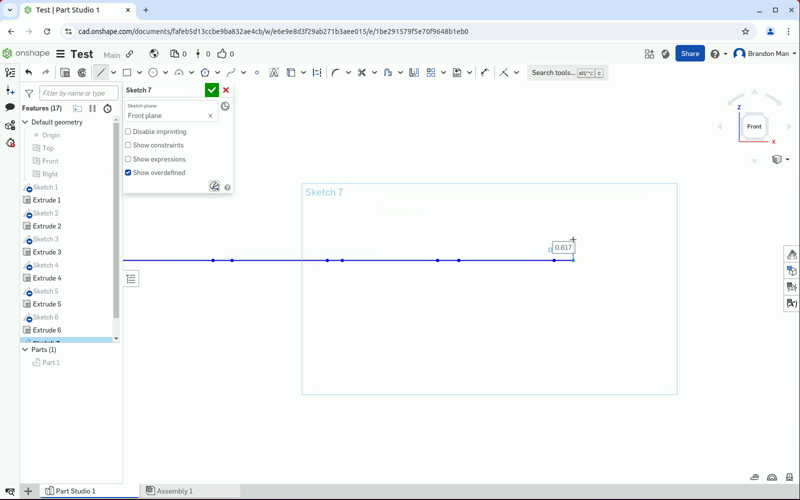
scroll(6)
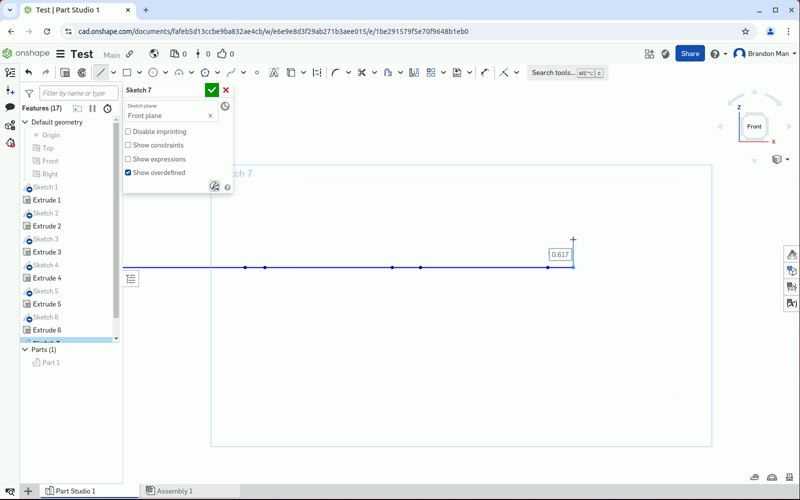
scroll(6)
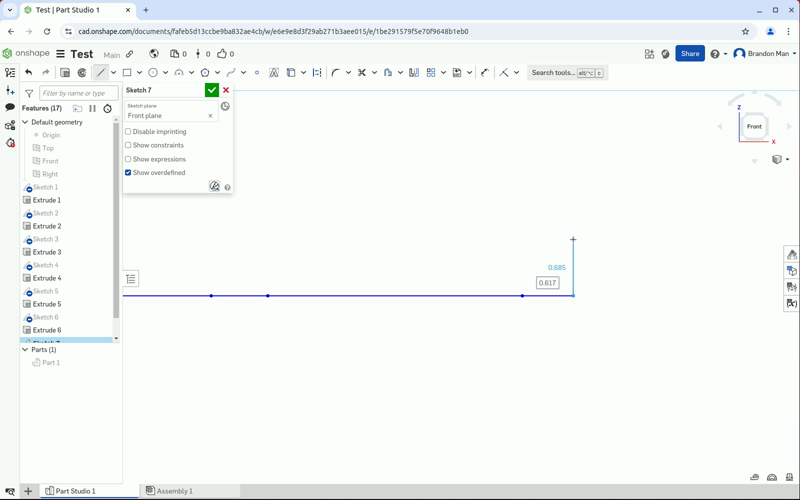
click(573, 239)
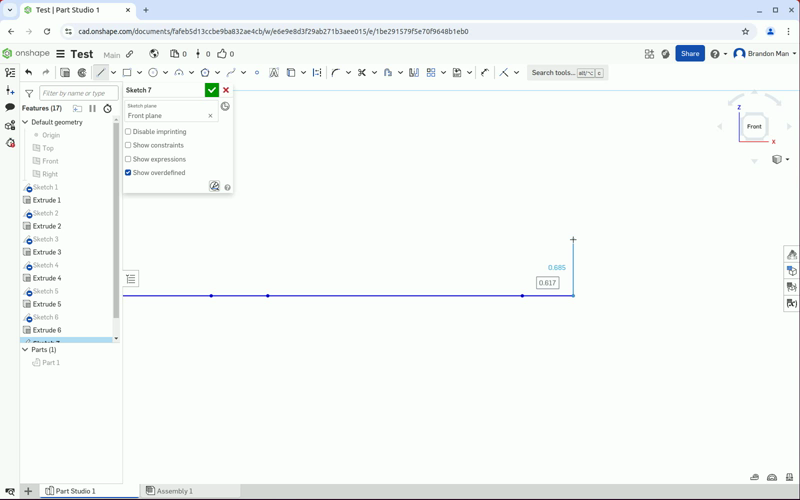
scroll(-6)
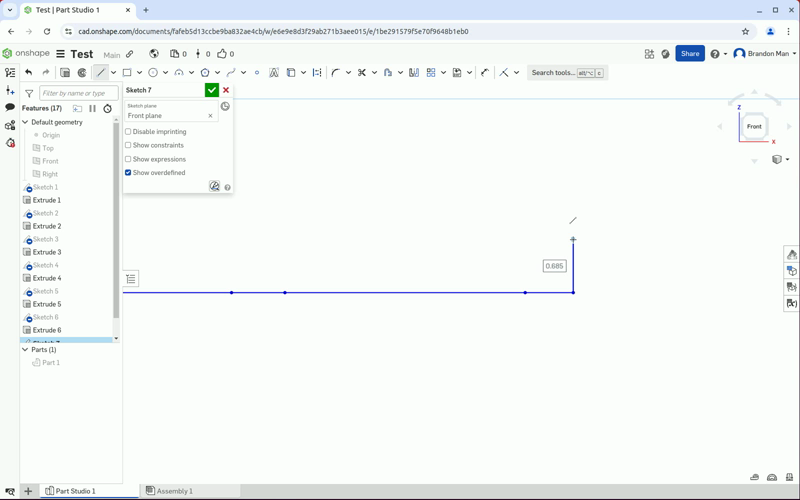
scroll(-6)
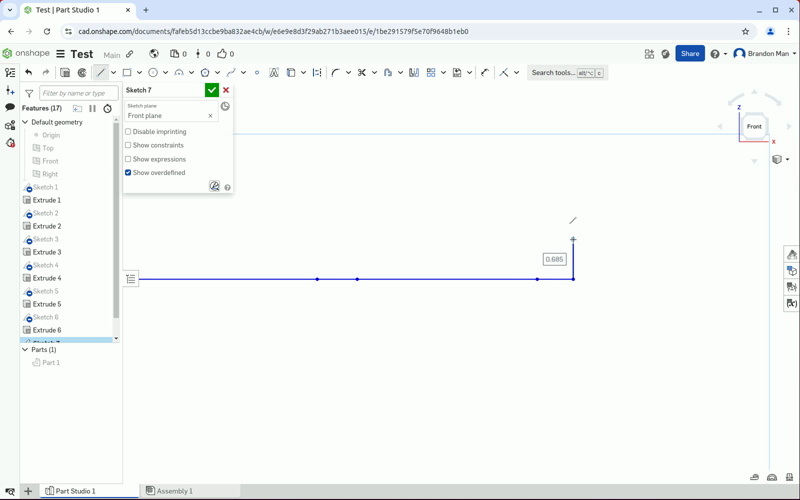
scroll(-6)
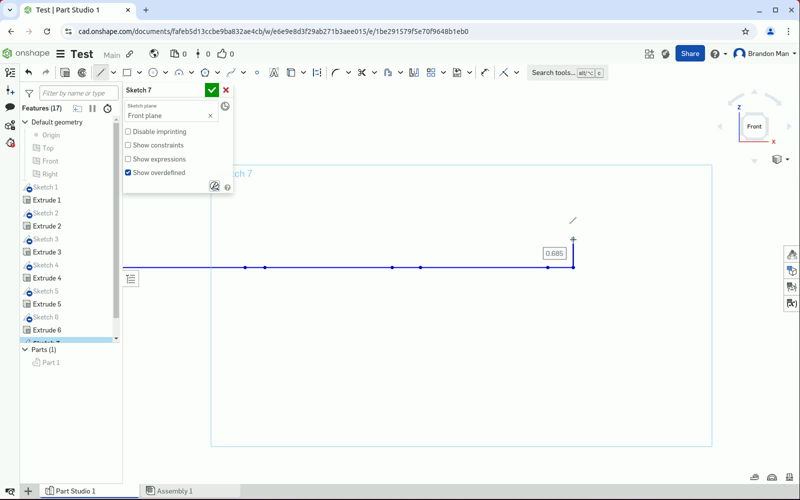
scroll(-6)
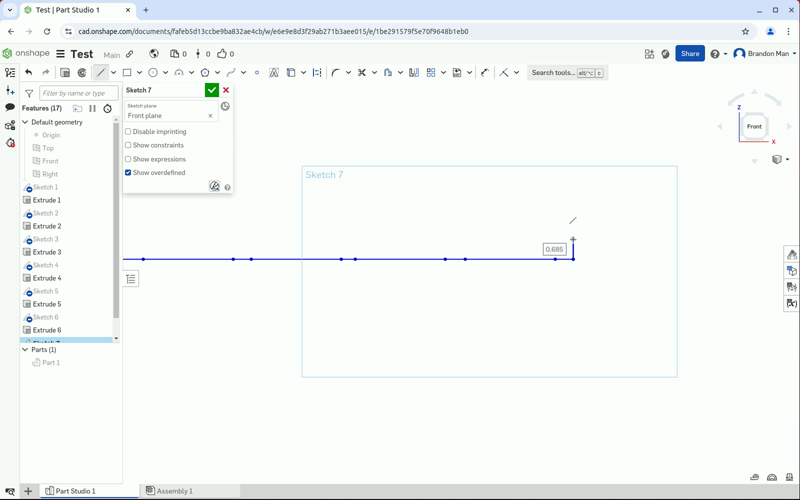
scroll(-6)
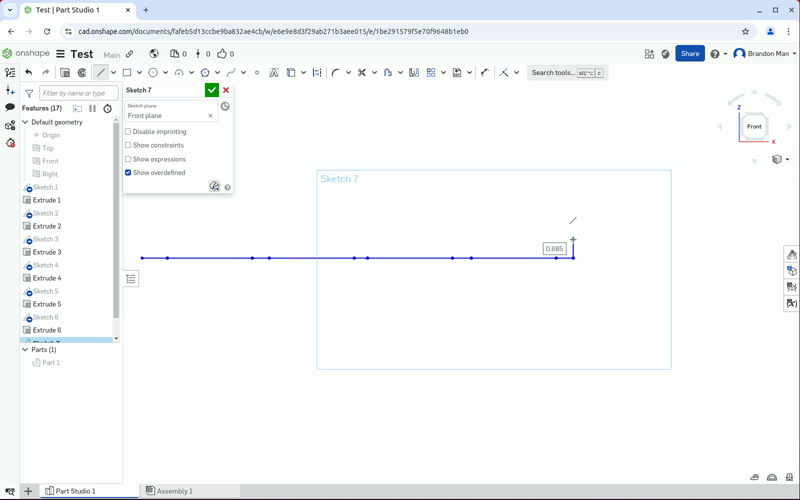
scroll(-6)
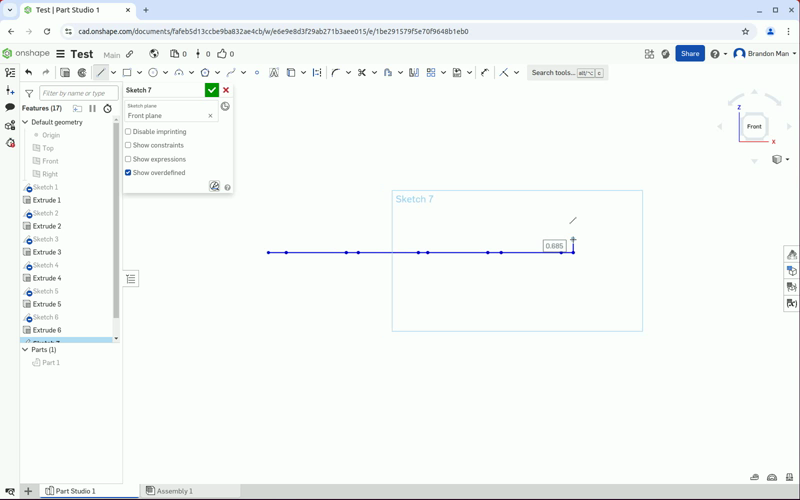
scroll(-6)
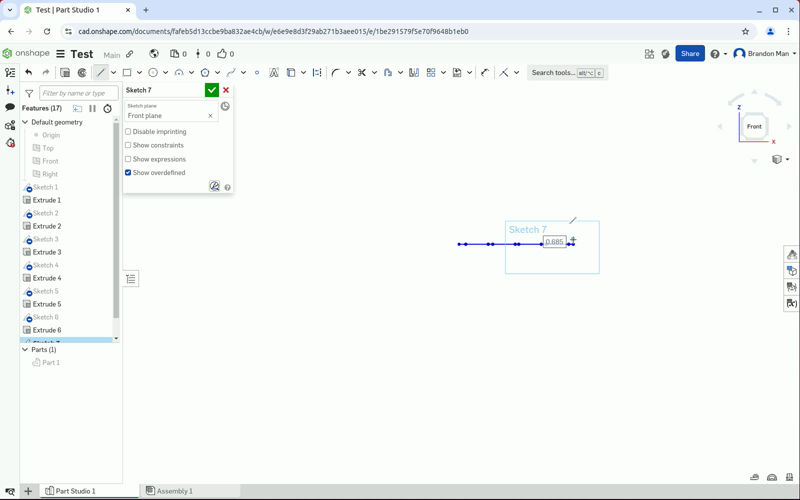
key_up(shift)
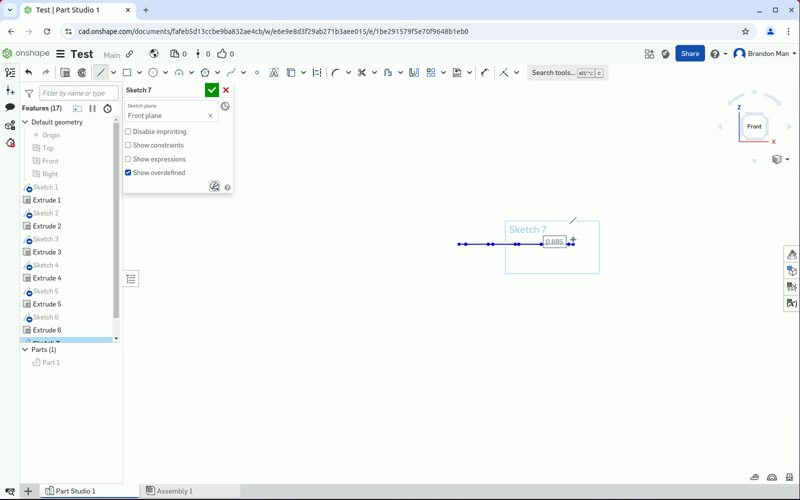
key_down(shift)
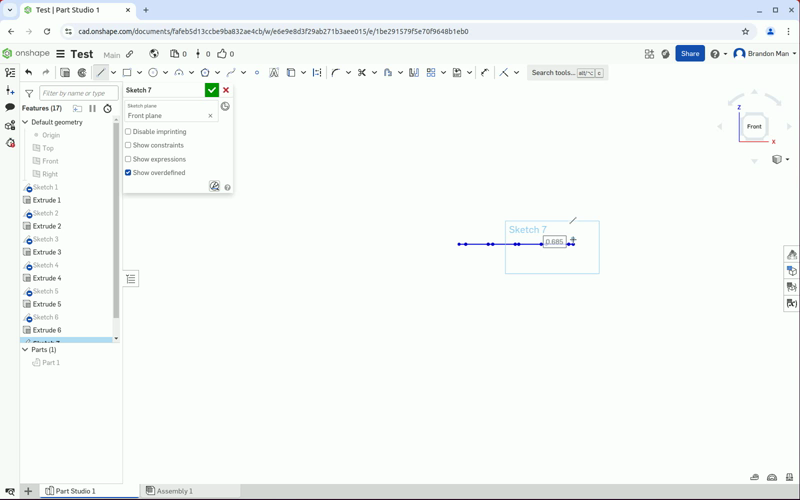
mouse_move(460, 239)
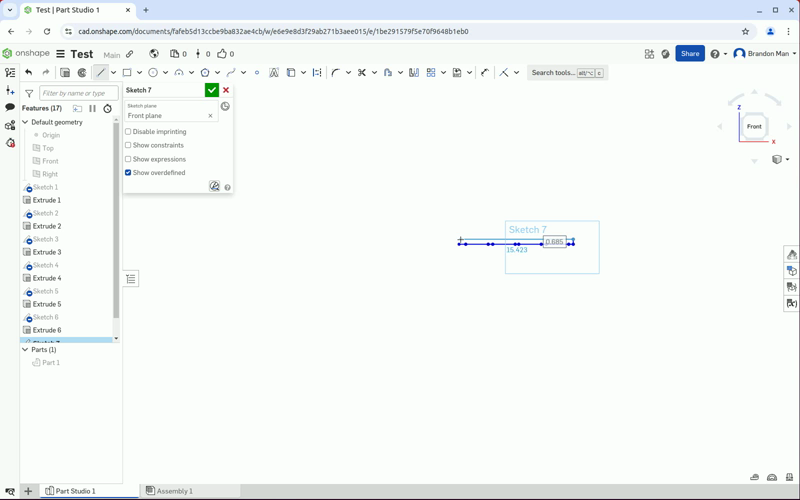
click(460, 239)
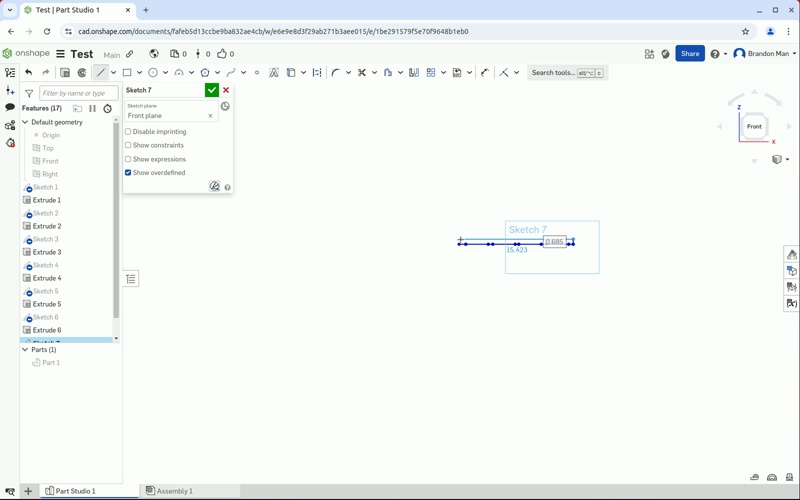
key_up(shift)
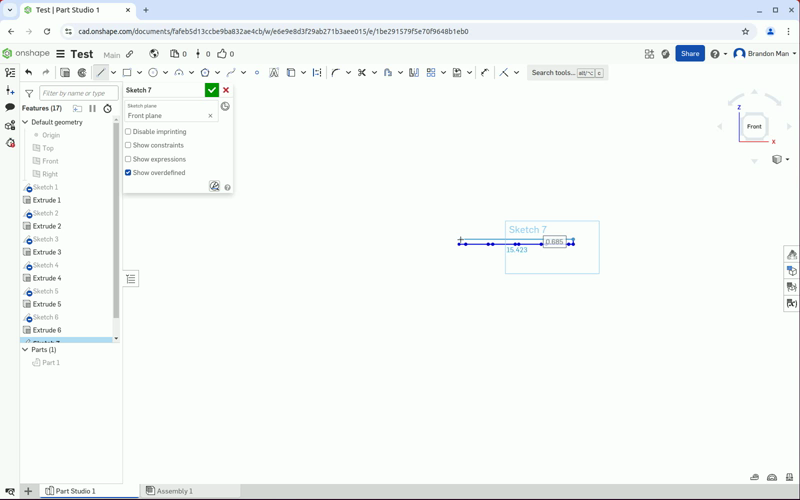
mouse_move(490, 239)
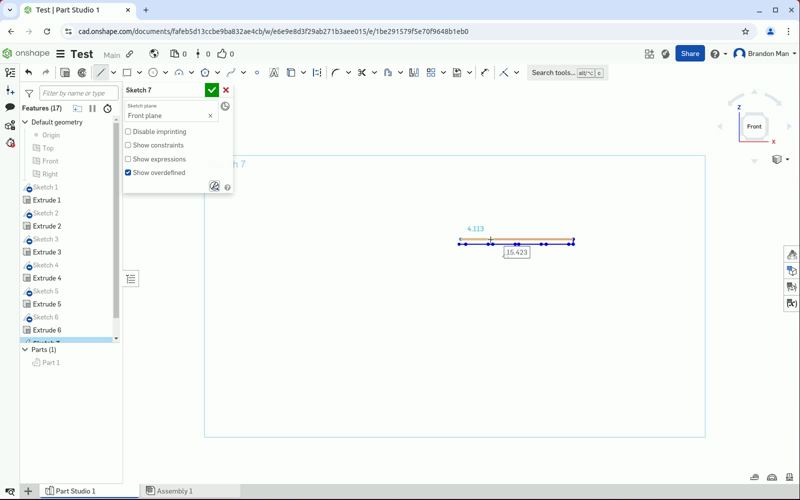
key_down(shift)
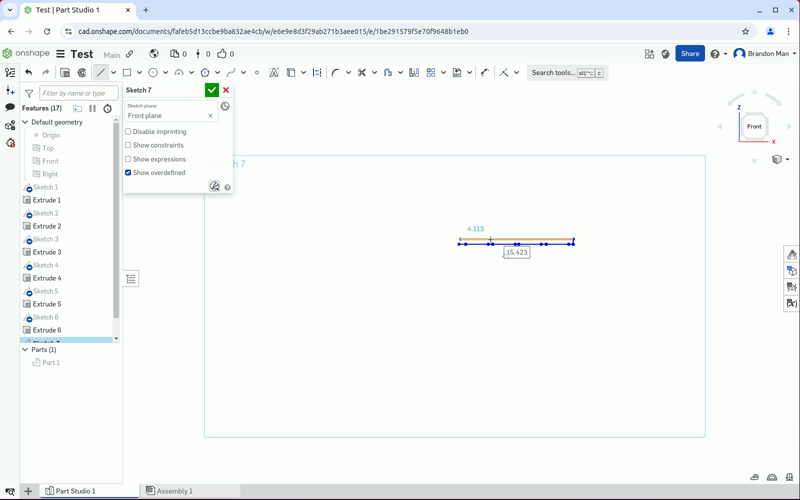
mouse_move(460, 244)
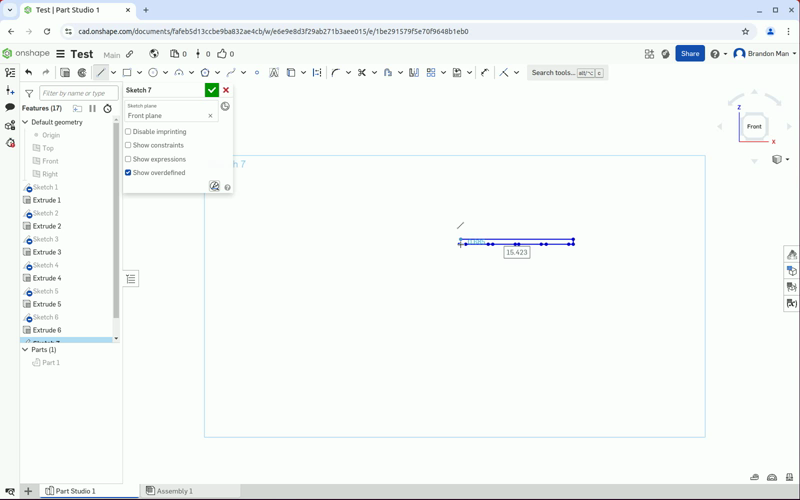
scroll(6)
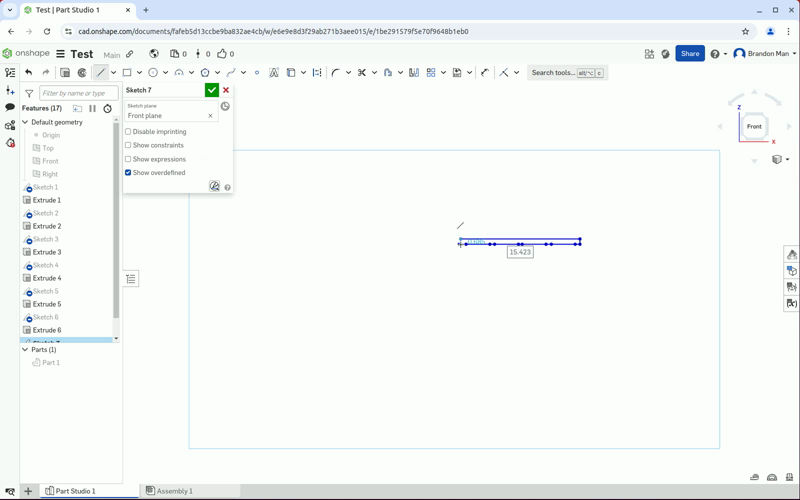
scroll(6)
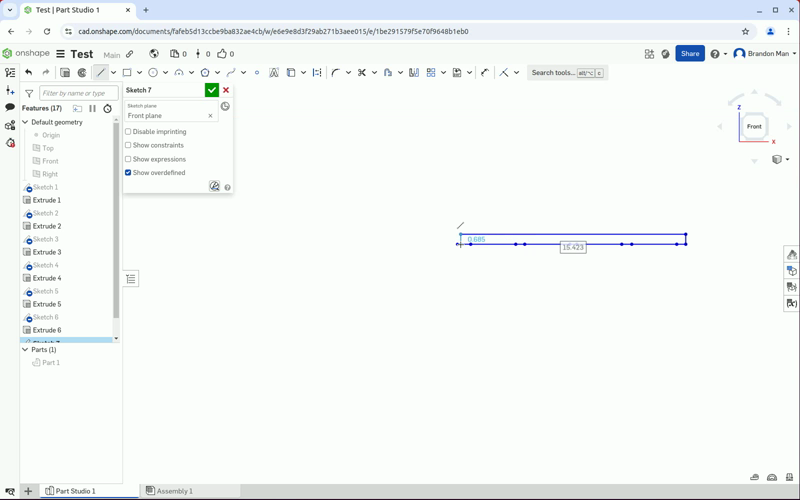
scroll(6)
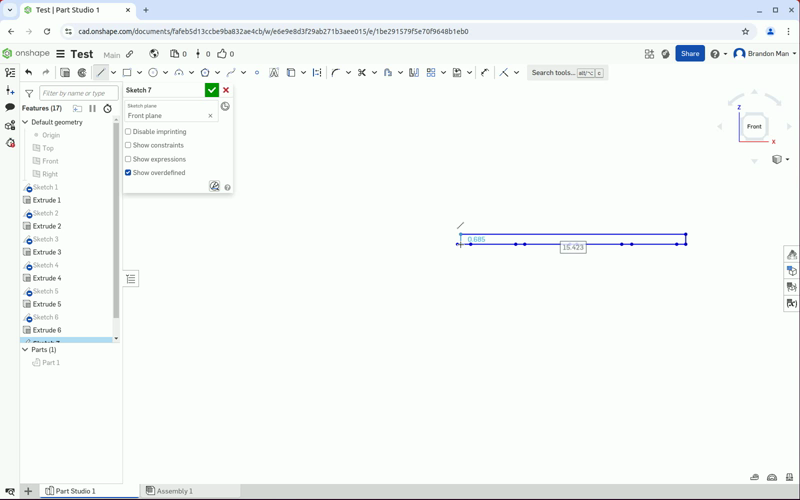
scroll(6)
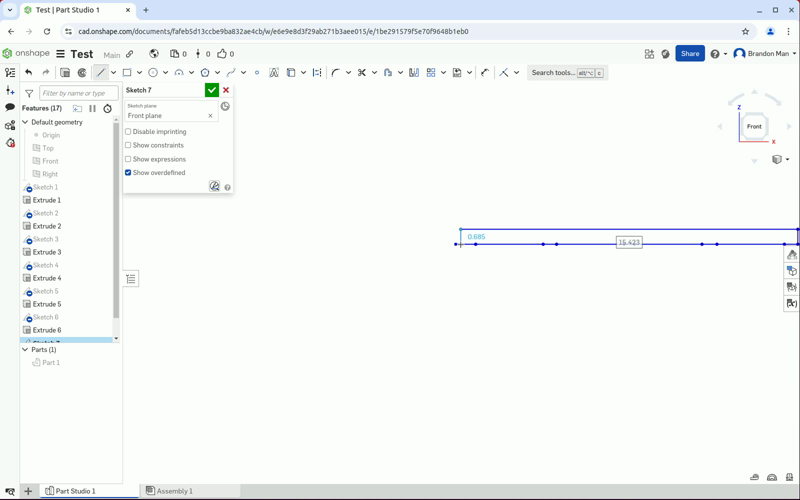
scroll(6)
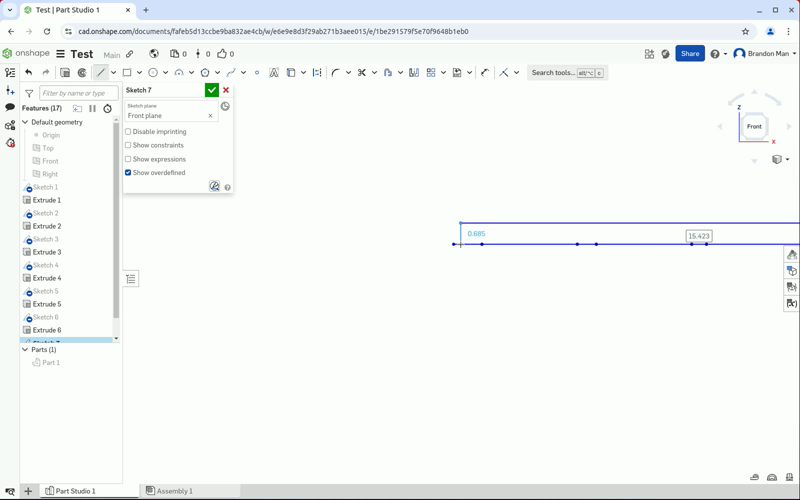
scroll(6)
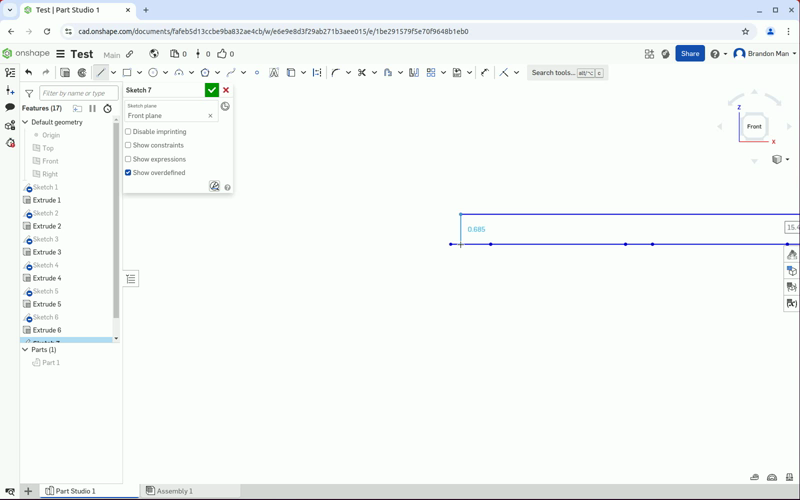
scroll(6)
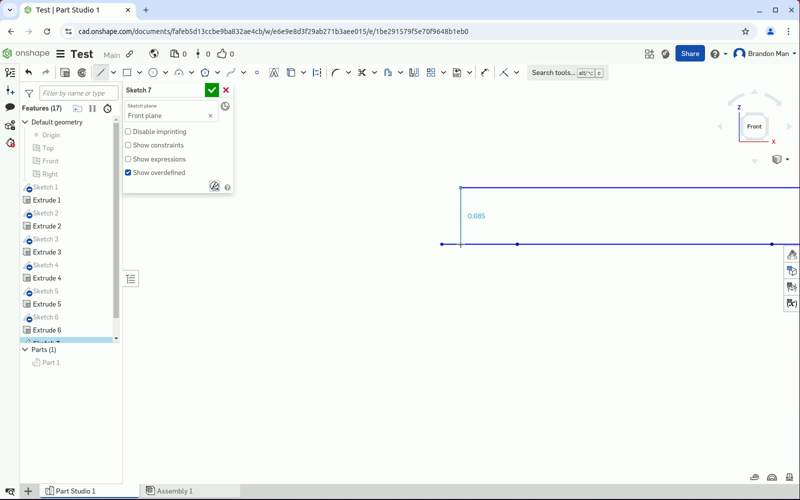
key_up(shift)
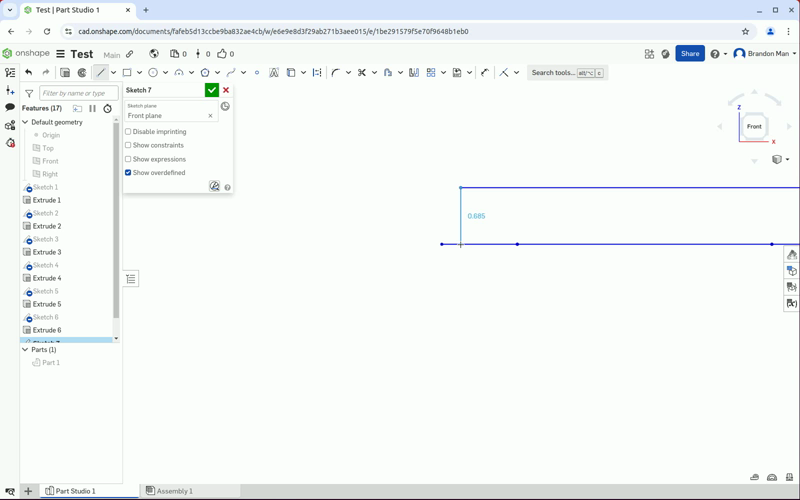
click(460, 244)
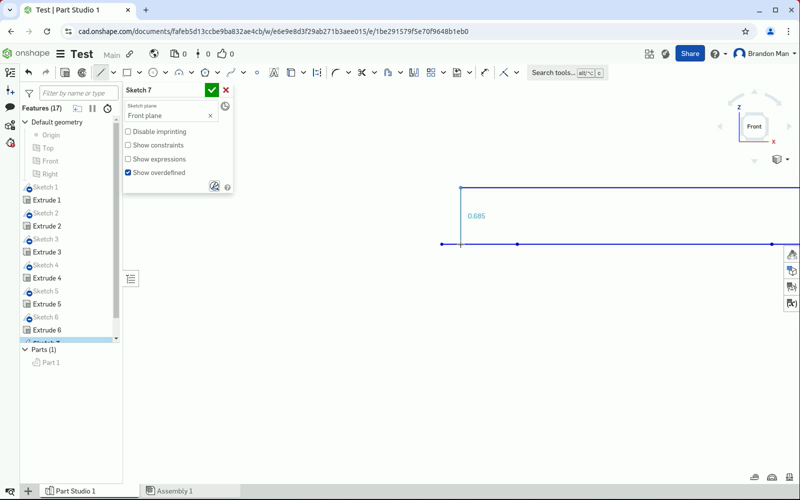
scroll(-6)
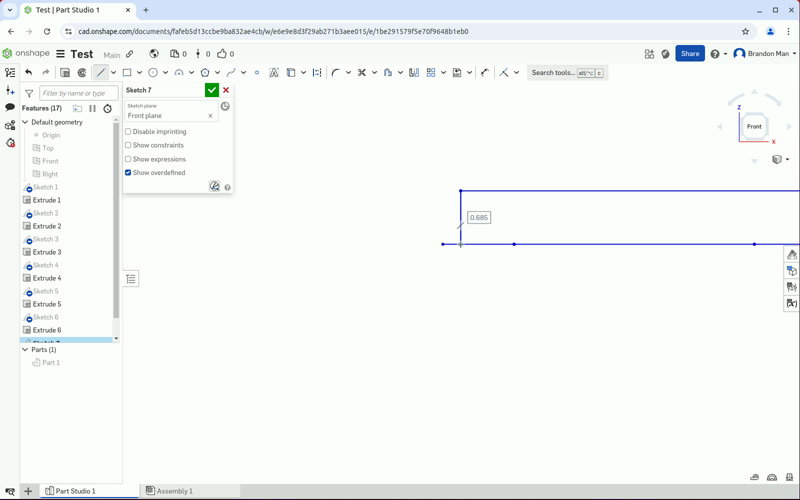
scroll(-6)
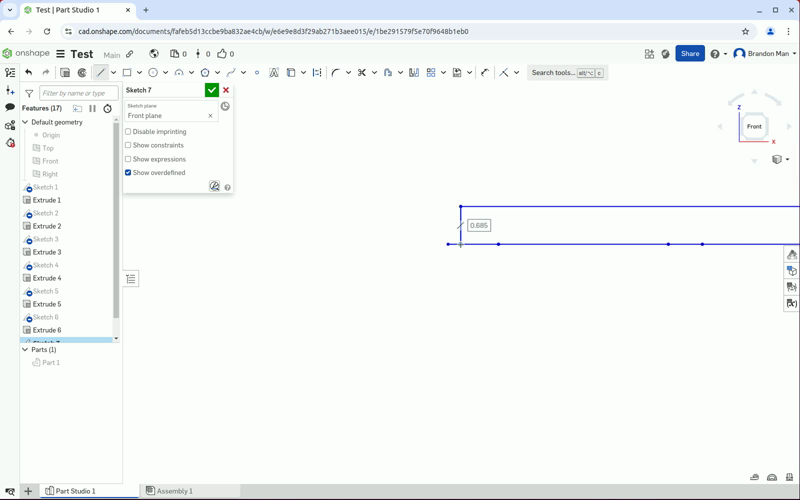
scroll(-6)
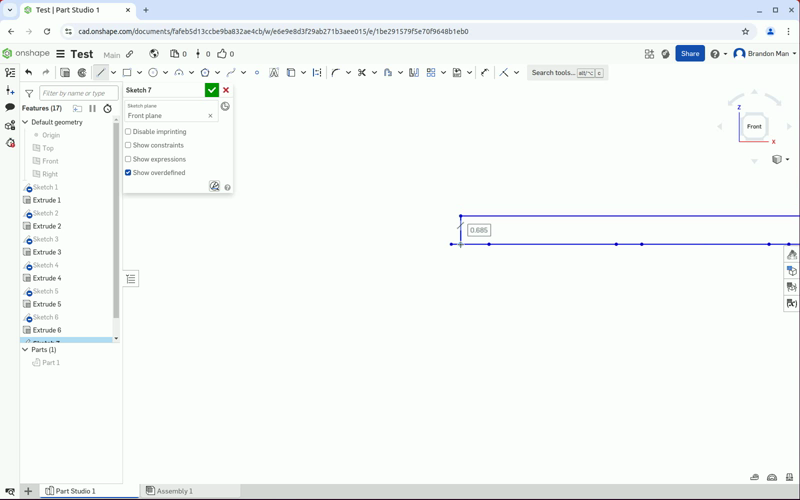
scroll(-6)
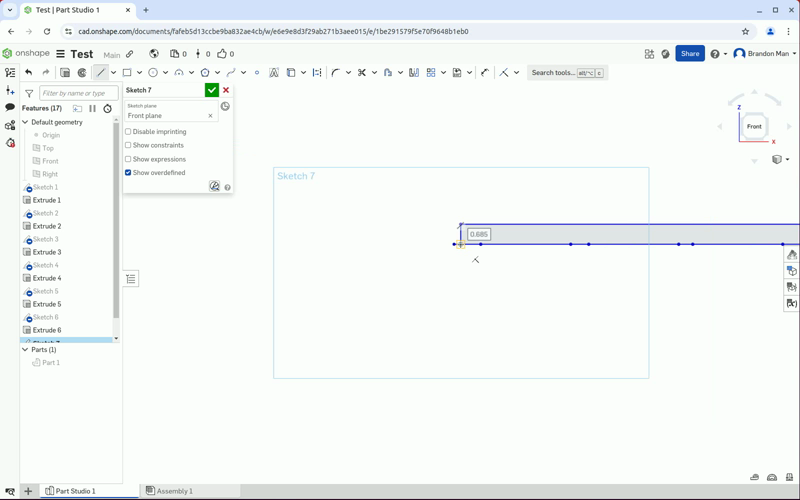
scroll(-6)
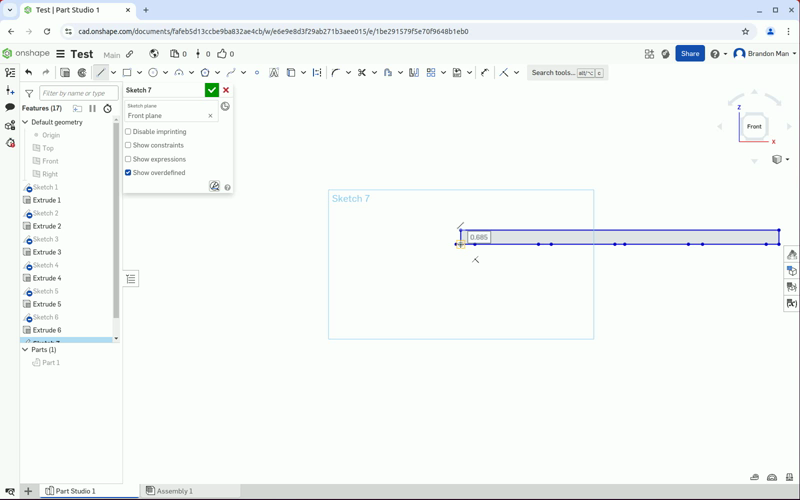
scroll(-6)
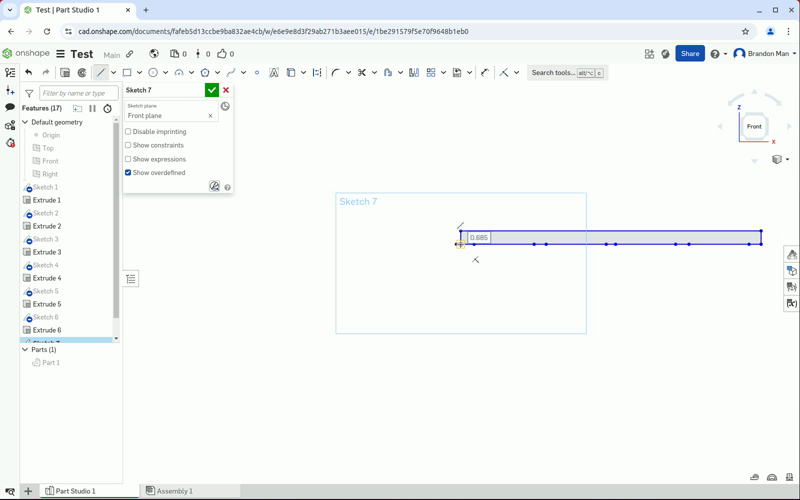
scroll(-6)
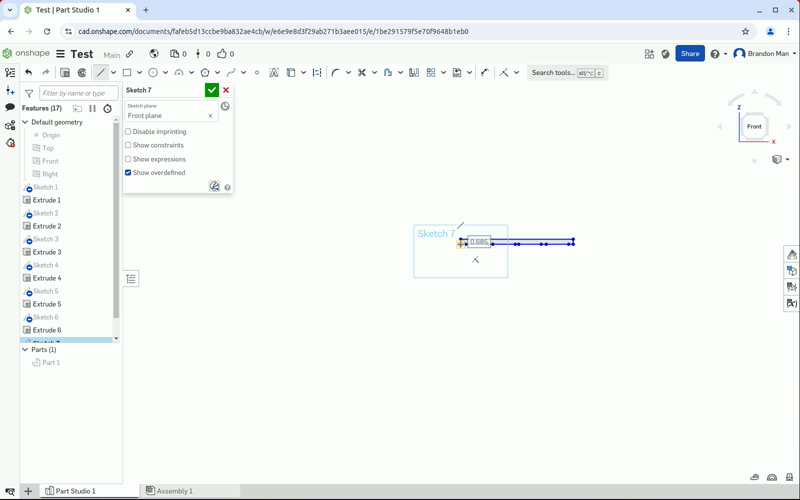
key(esc)
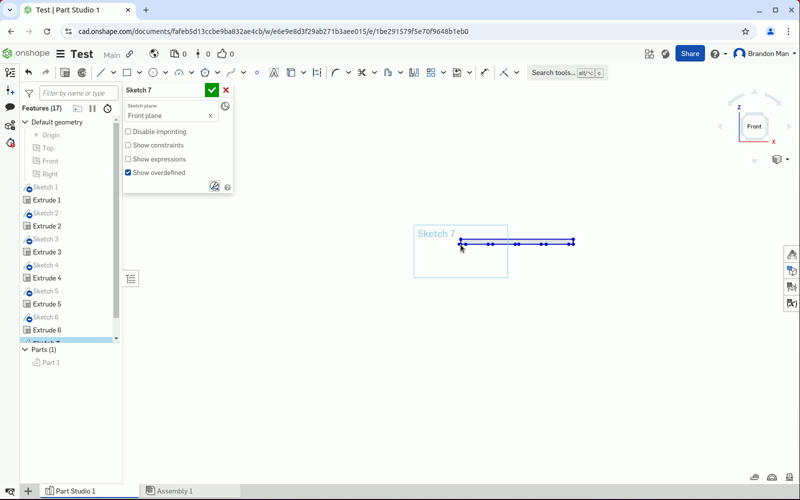
mouse_move(469, 242)
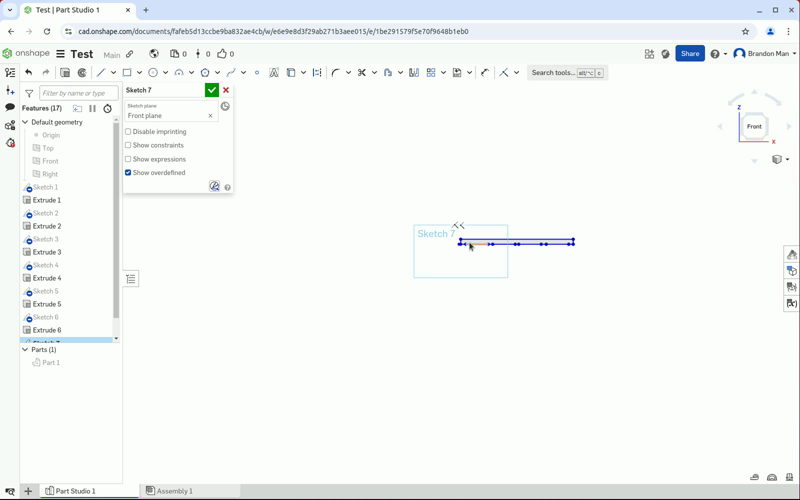
scroll(6)
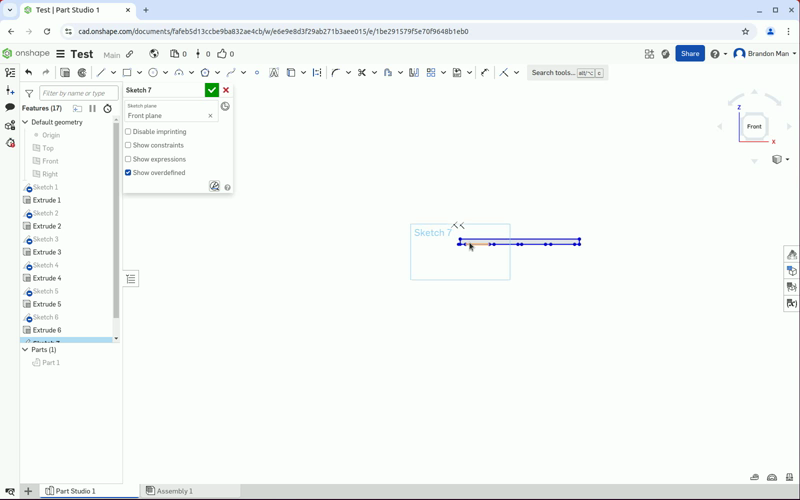
scroll(6)
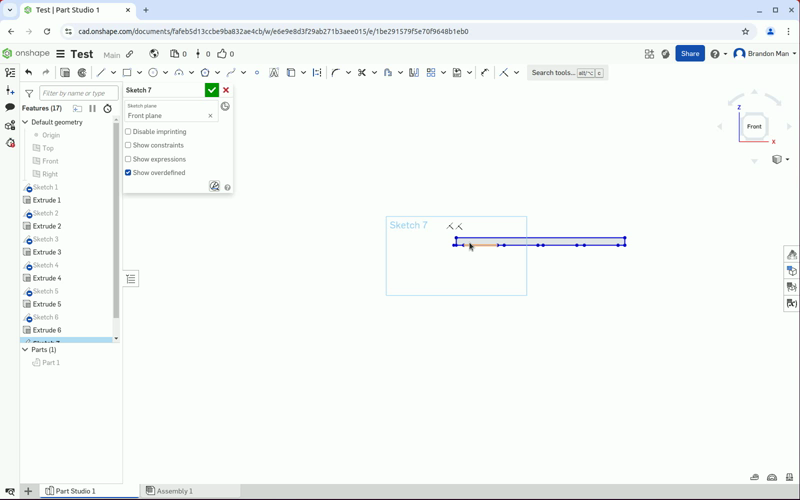
scroll(6)
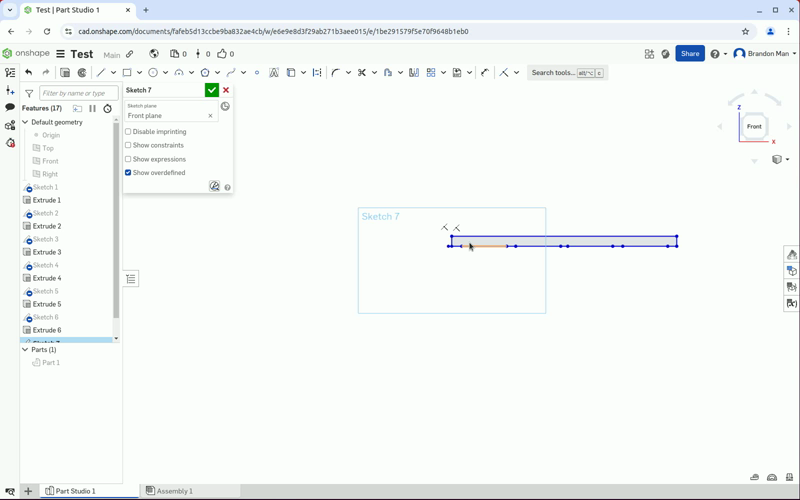
scroll(6)
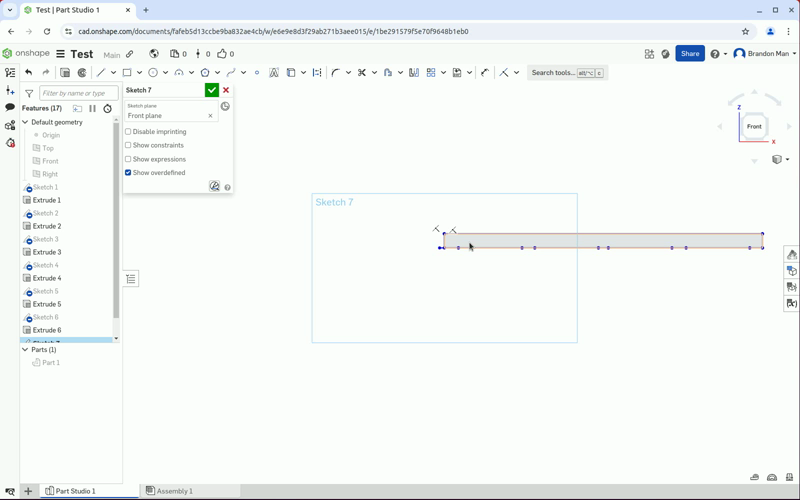
scroll(6)
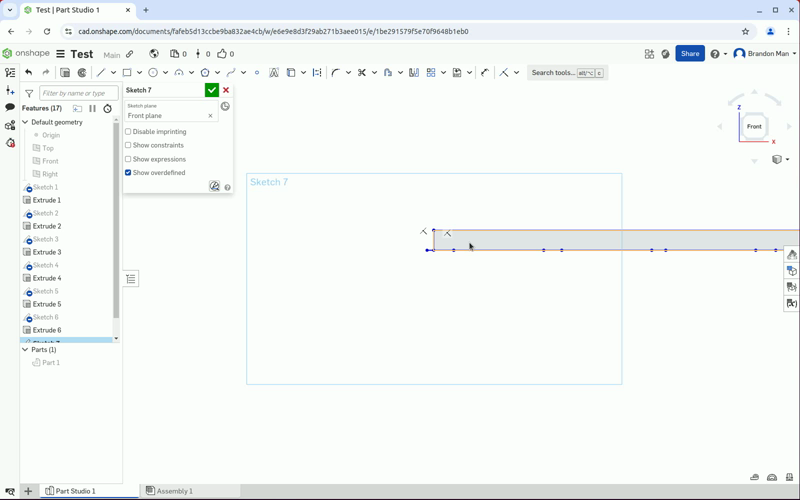
scroll(6)
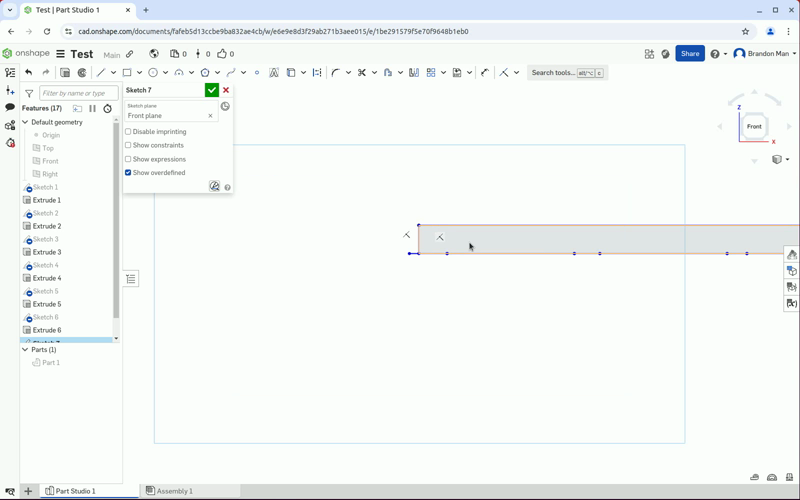
scroll(6)
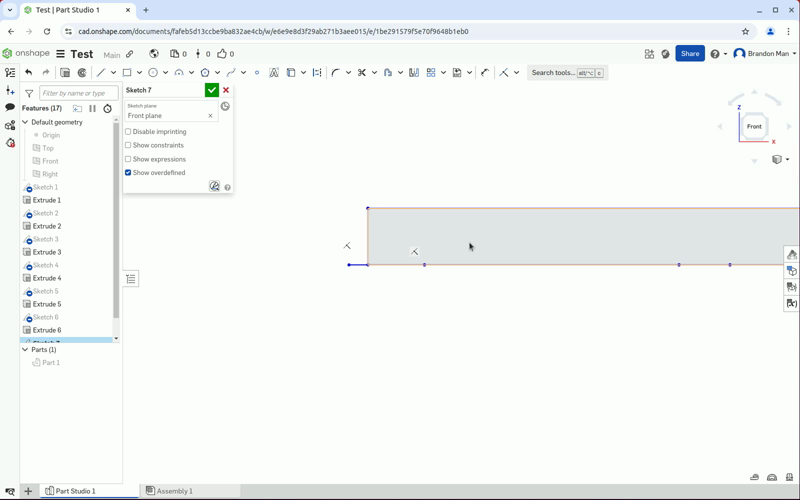
click(469, 242)
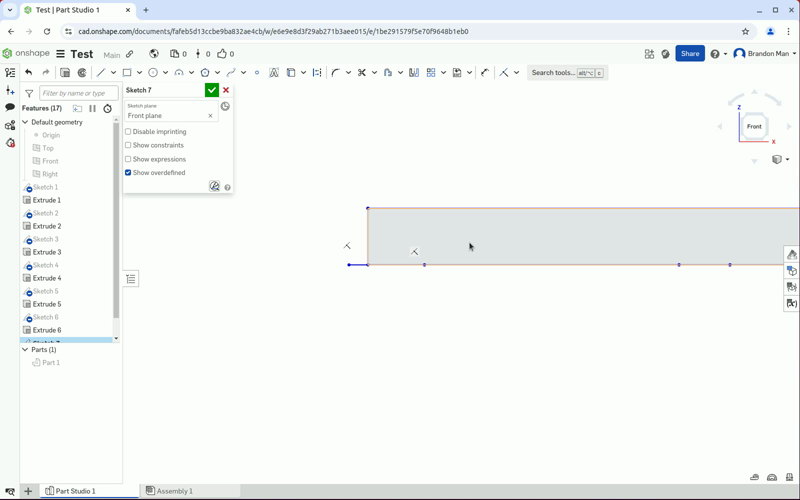
scroll(-6)
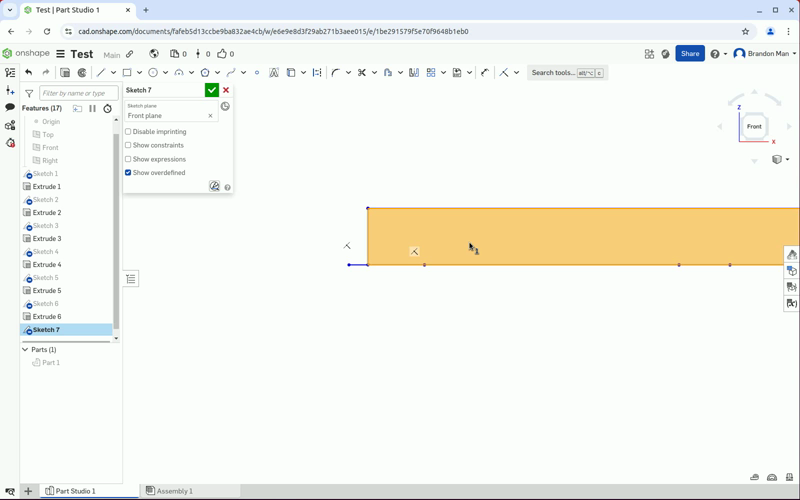
scroll(-6)
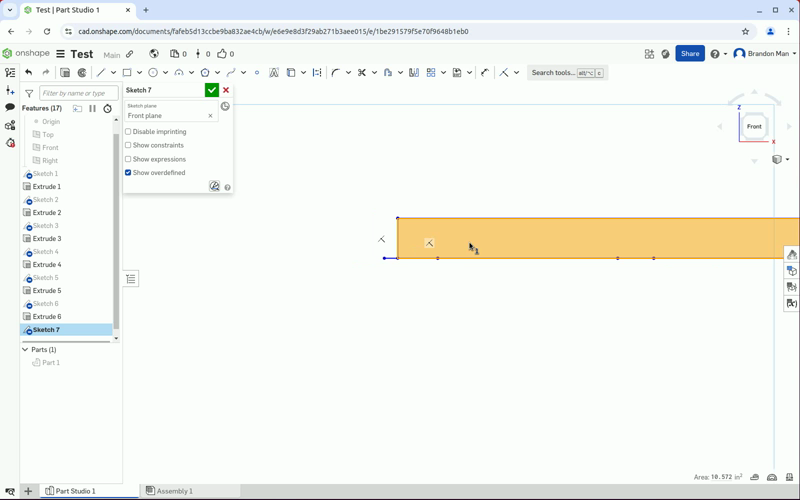
scroll(-6)
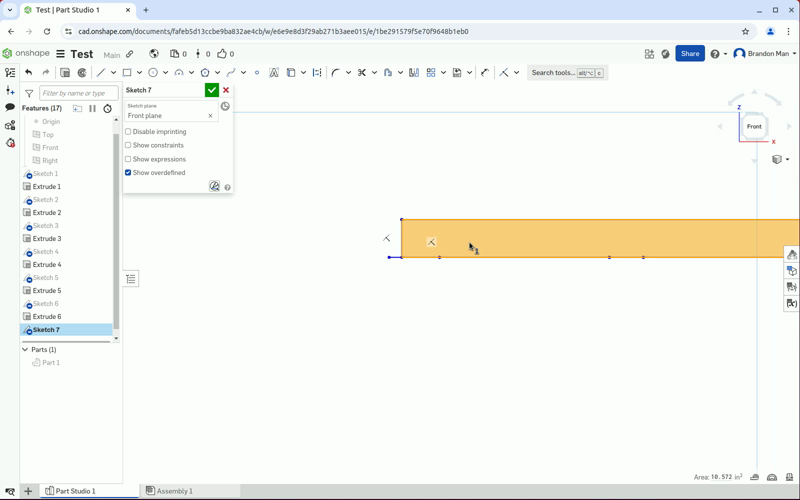
scroll(-6)
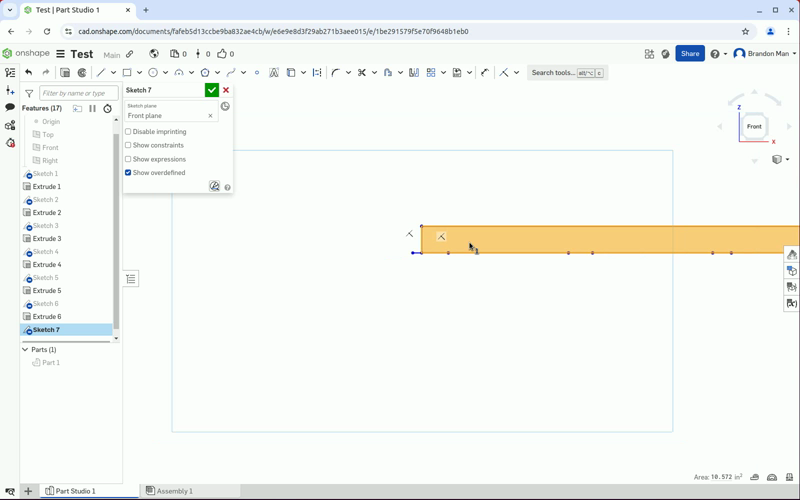
scroll(-6)
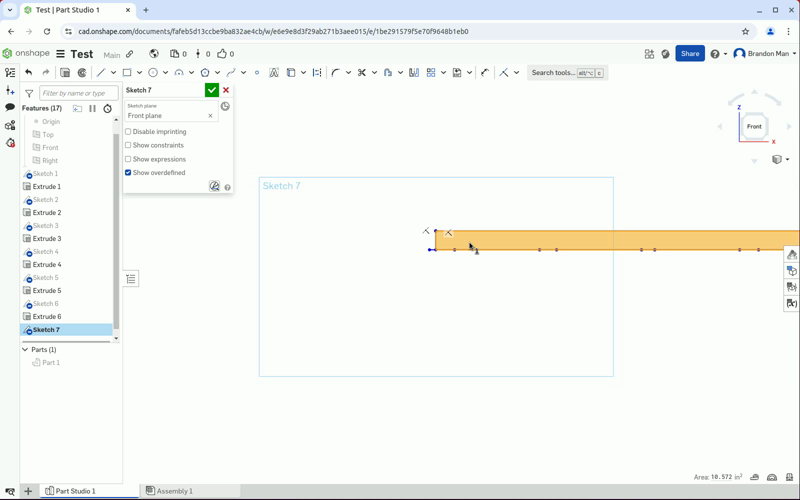
scroll(-6)
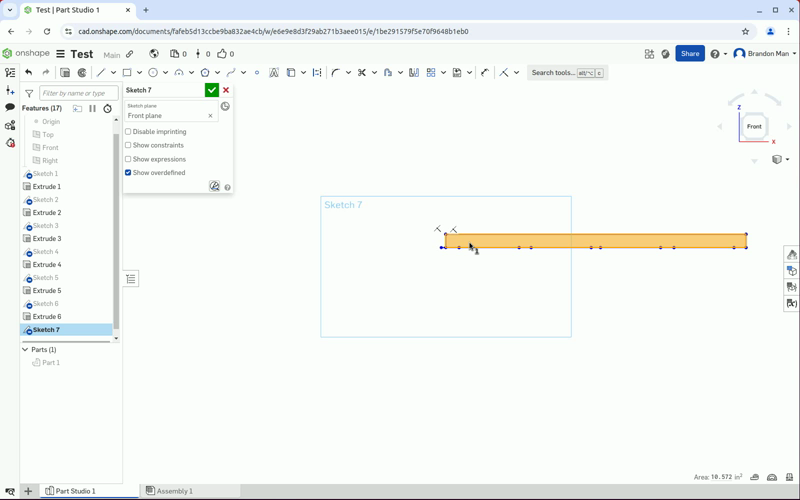
scroll(-6)
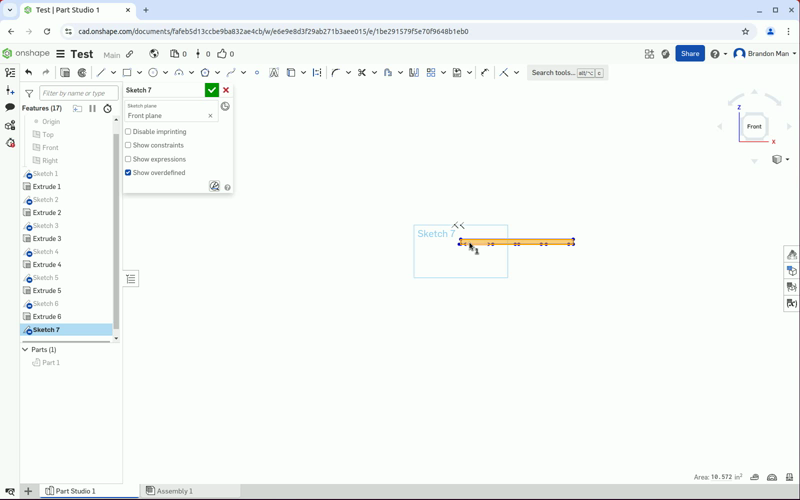
mouse_move(73, 352)
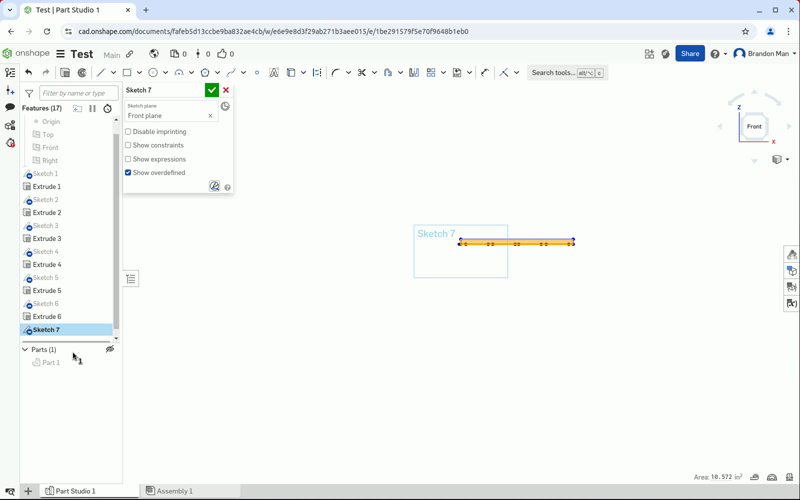
key(shift+y)
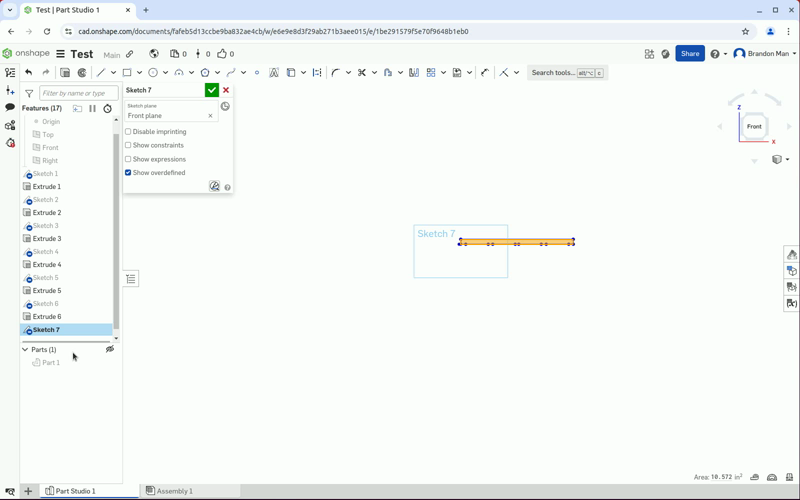
key(shift+e)
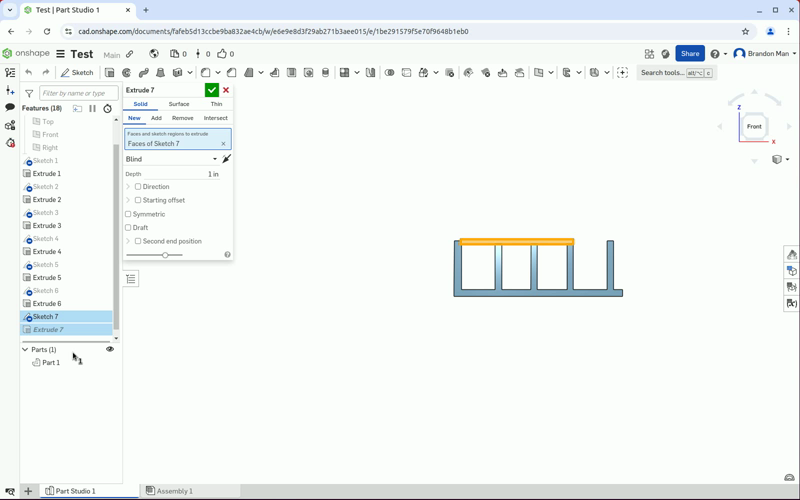
mouse_move(143, 106)
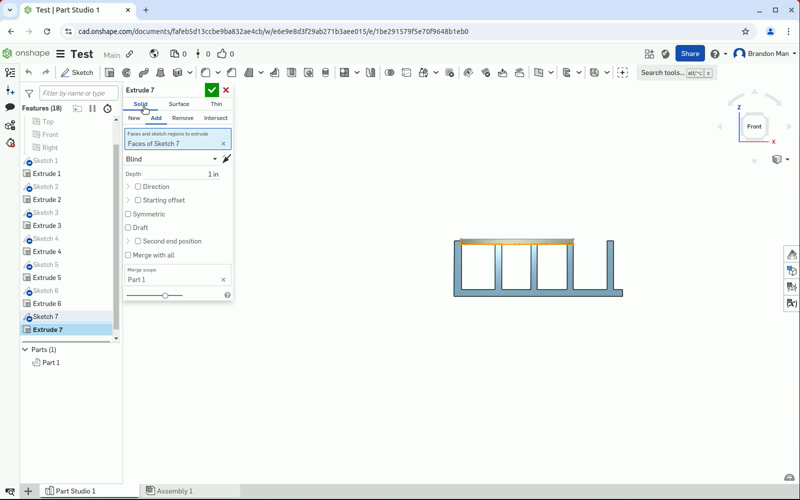
click(143, 106)
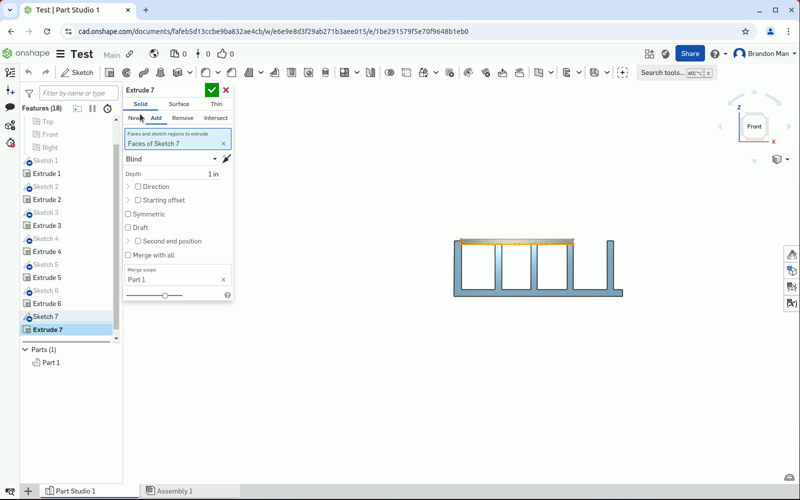
mouse_move(137, 120)
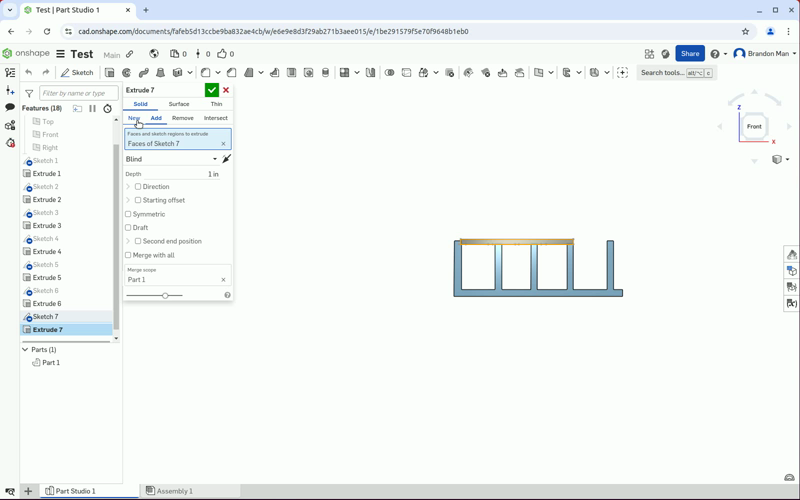
click(137, 120)
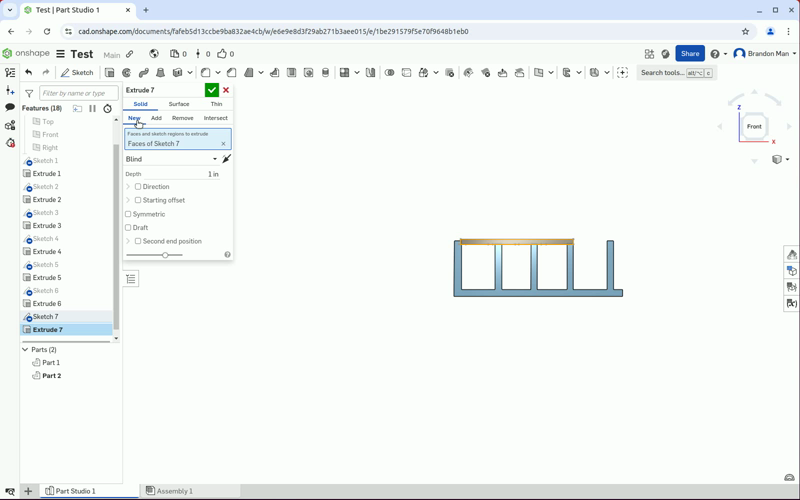
key(tab, 4)
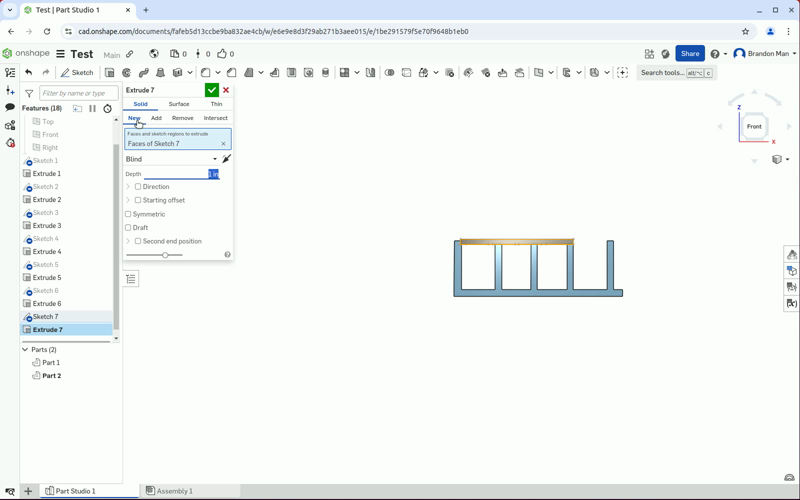
text(-10.832)
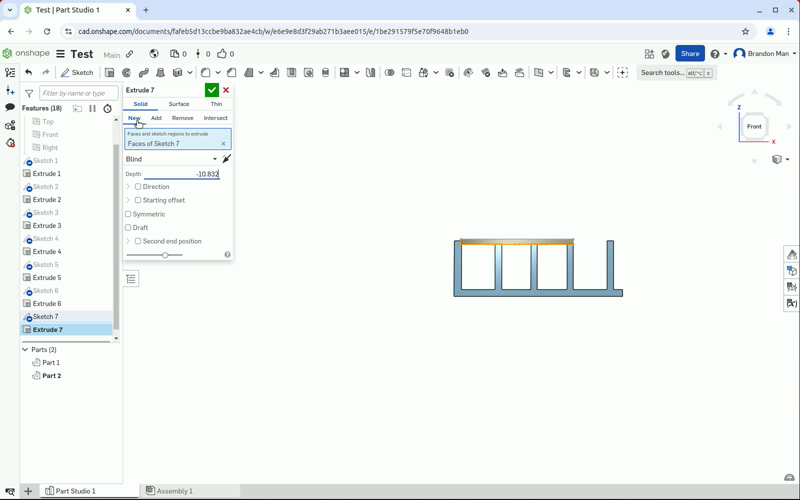
key(enter)
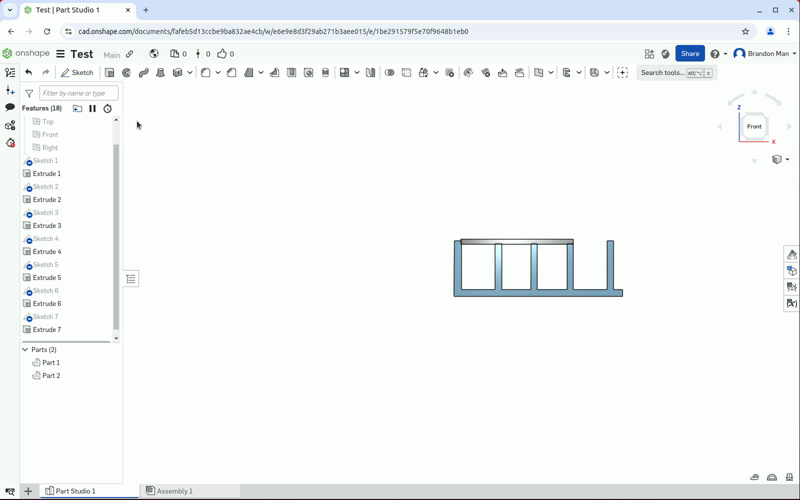
key(shift+h)
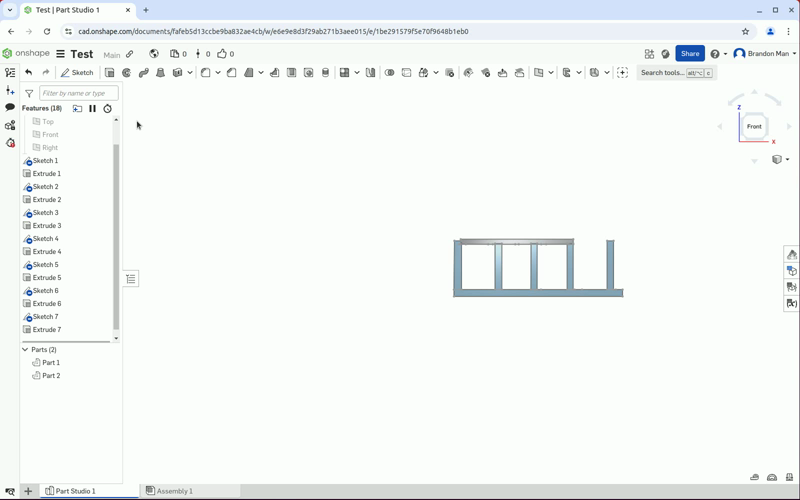
key(shift+h)
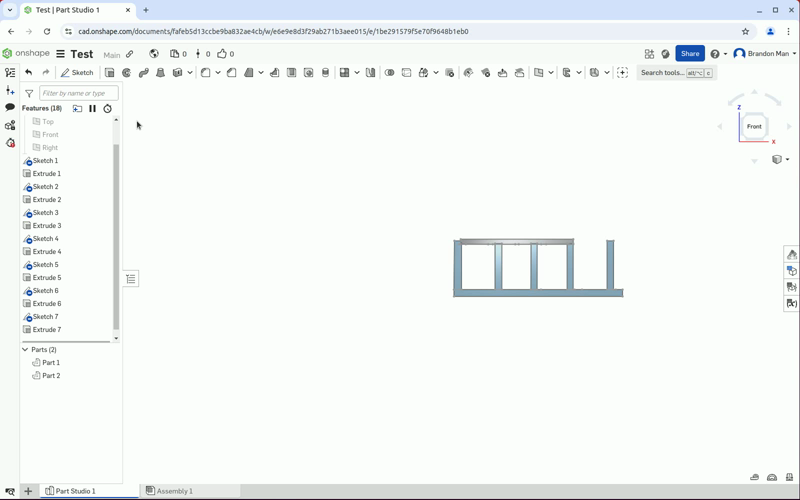
key(shift+7)
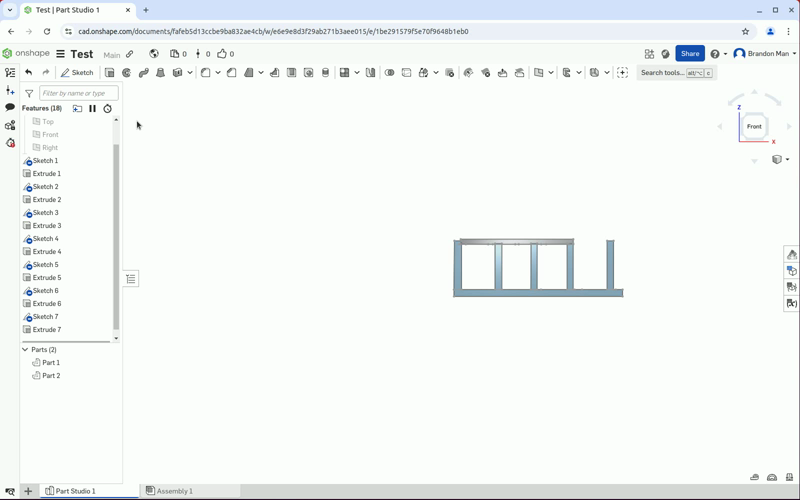
key(left, 2)
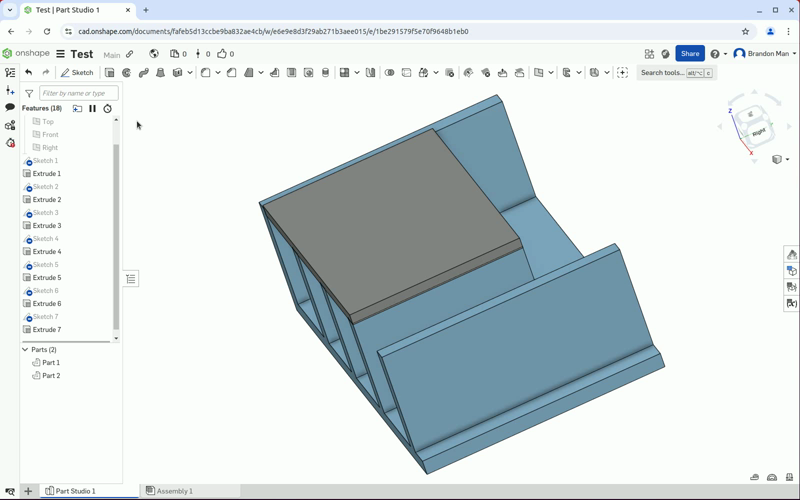
key(down, 2)
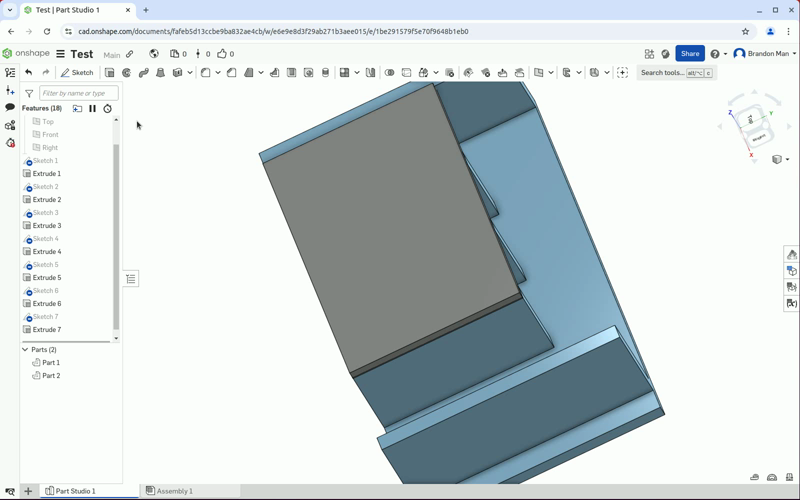
key(up, 2)
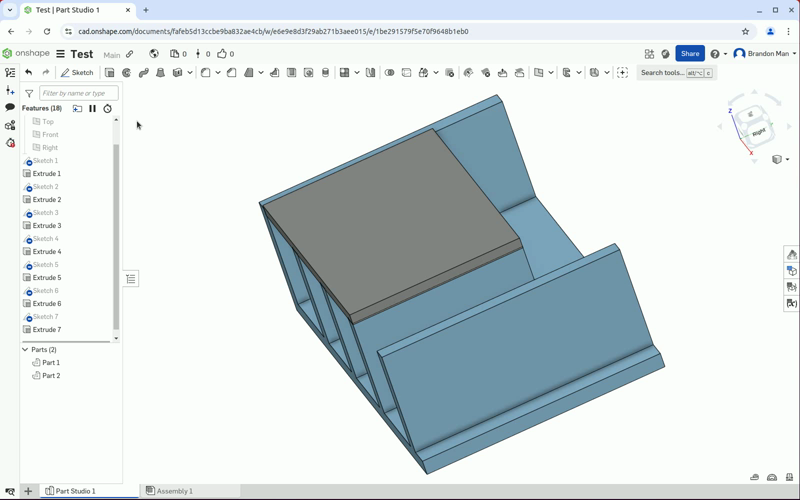
key(right, 2)
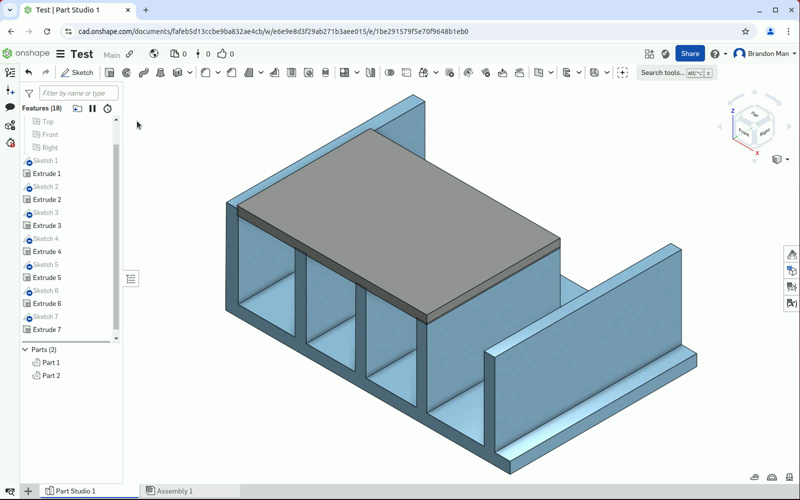
mouse_move(69, 163)
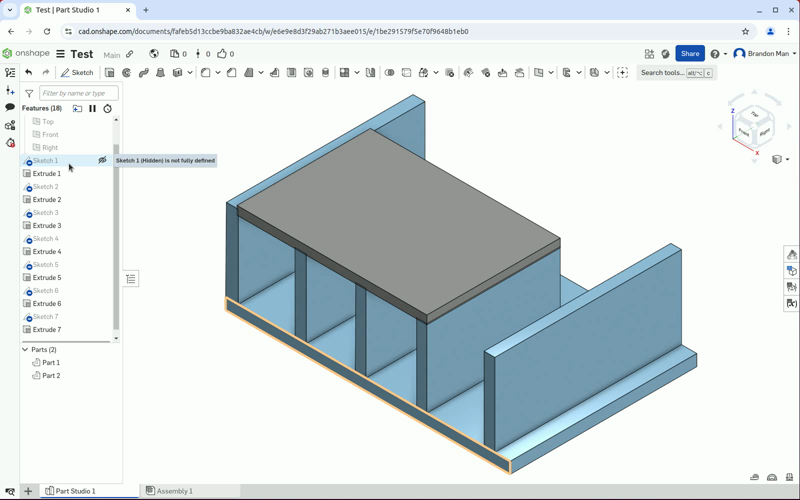
click(69, 163)